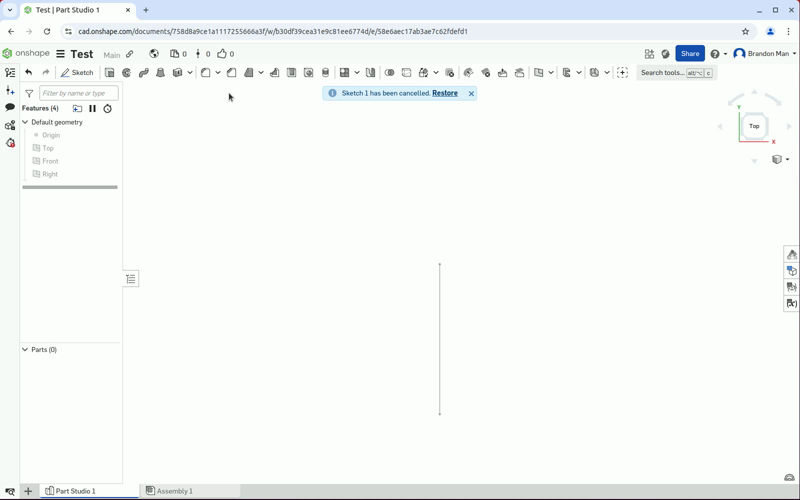
key(shift+h)
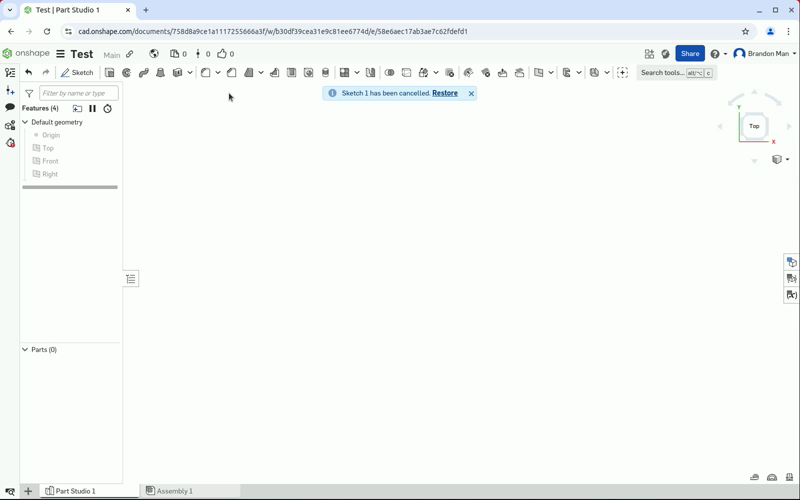
mouse_move(73, 352)
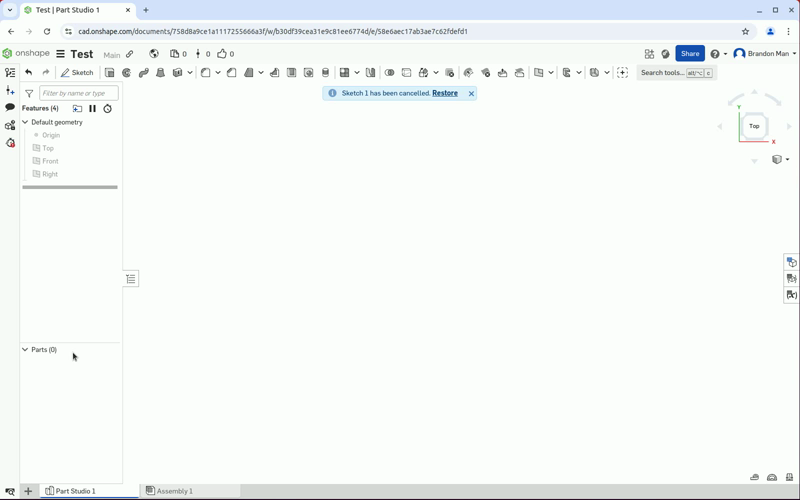
key(y)
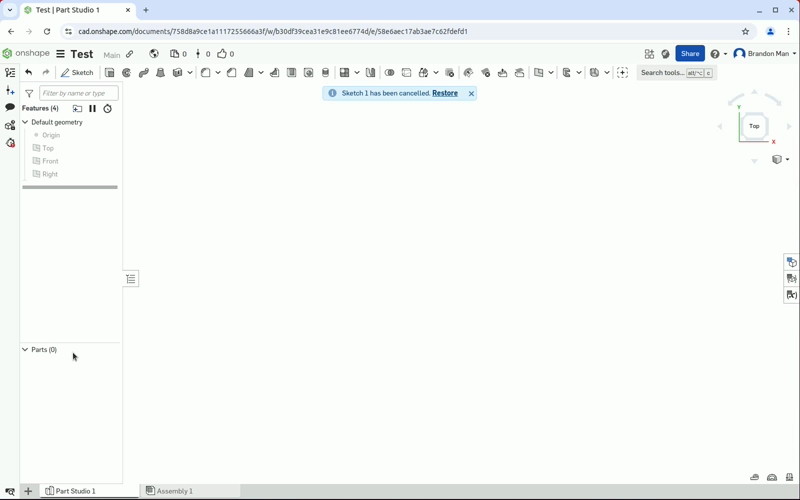
key(shift+p)
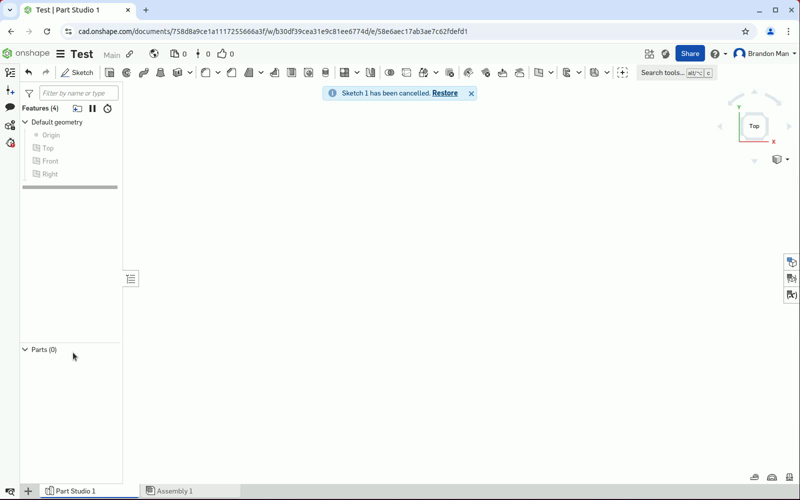
key(space)
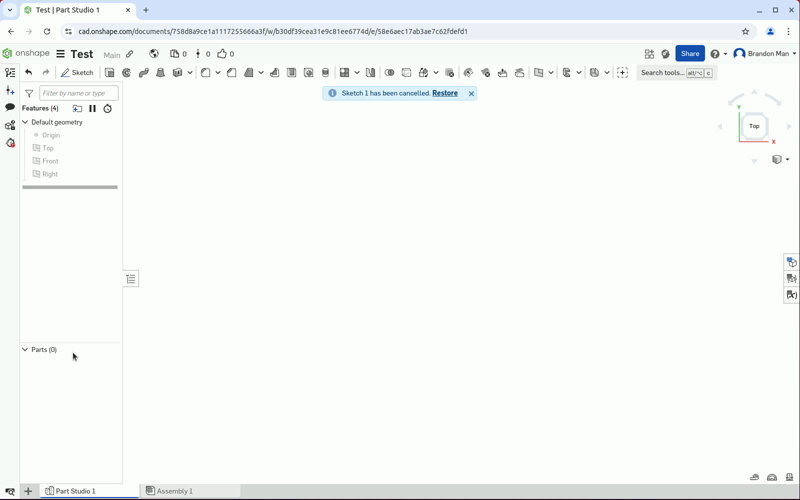
key_down(shift)
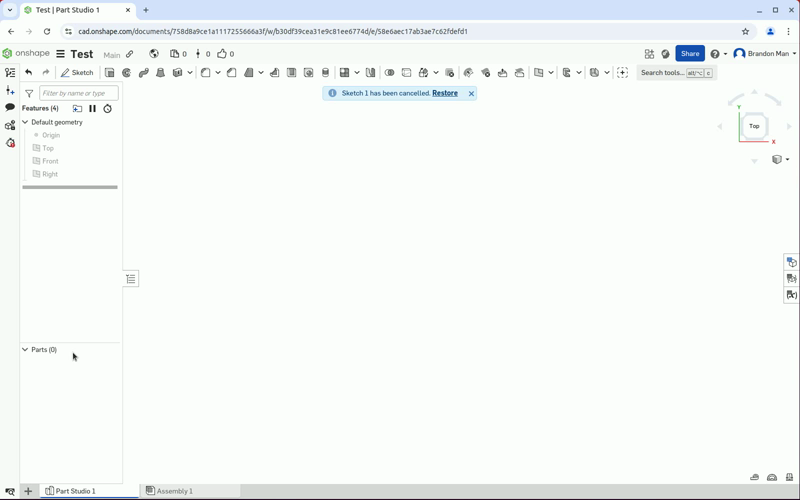
key(up)
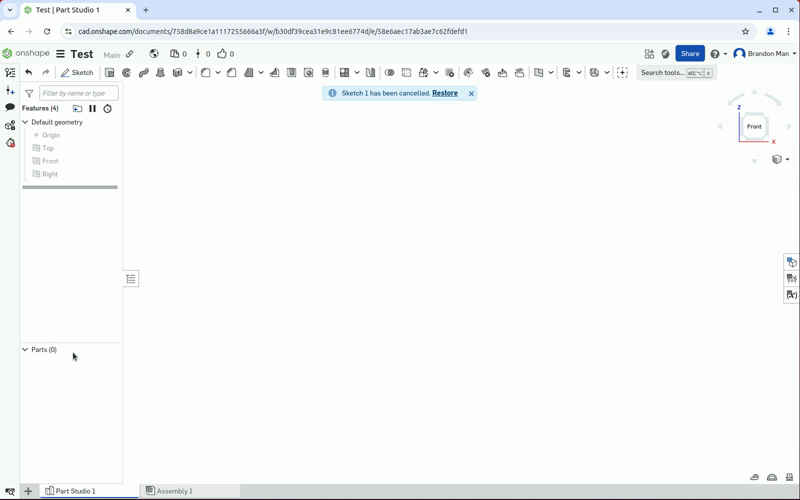
key_up(shift)
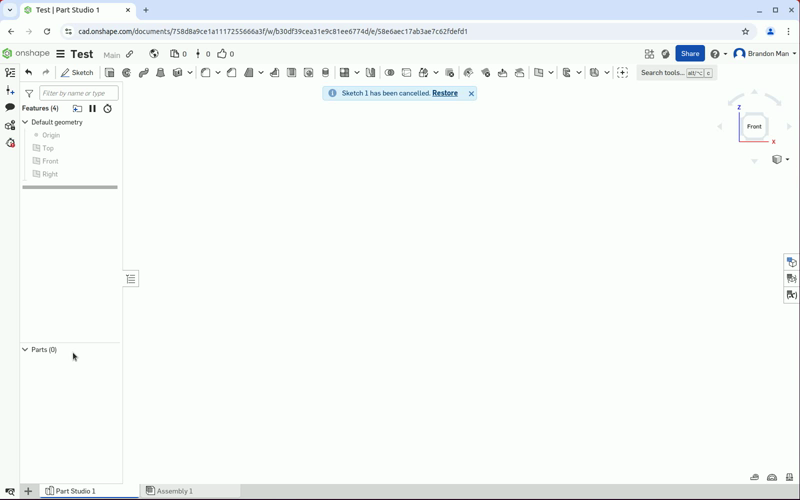
key(space)
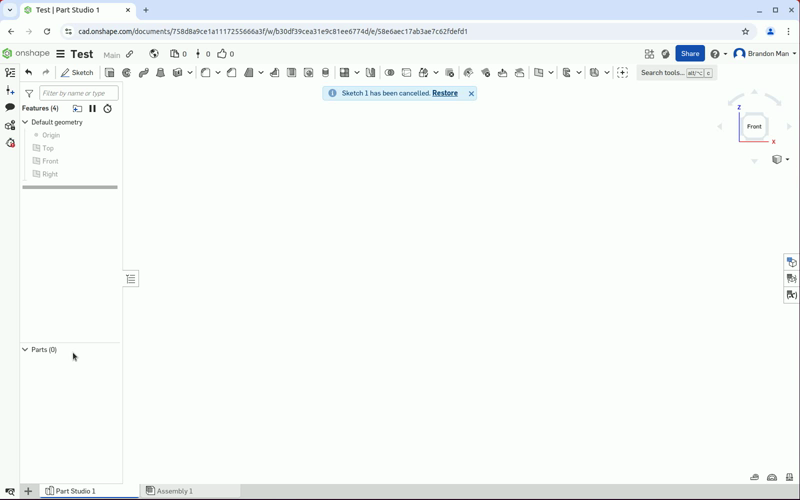
key_down(shift)
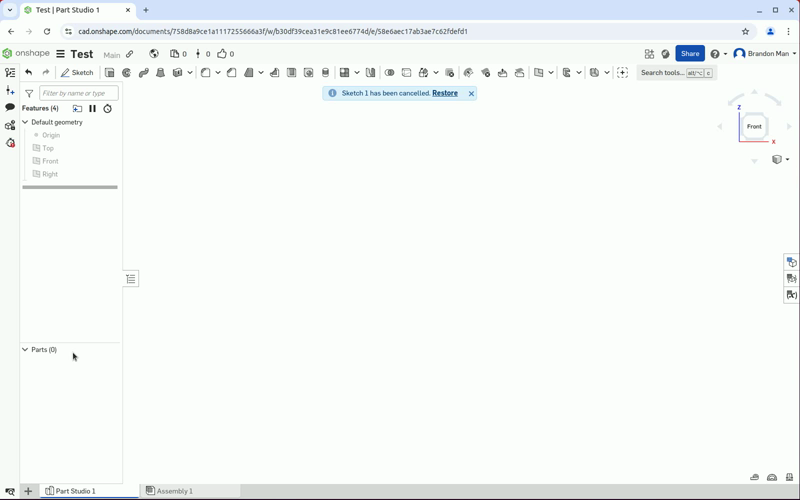
key(left)
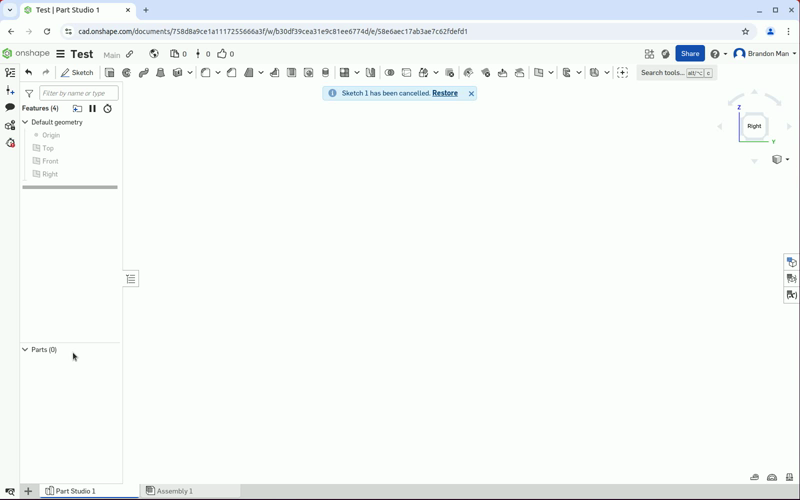
key_up(shift)
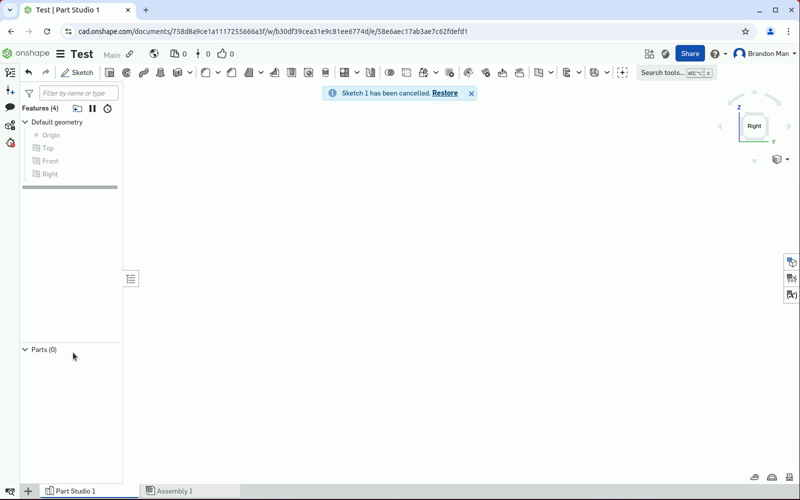
mouse_move(73, 352)
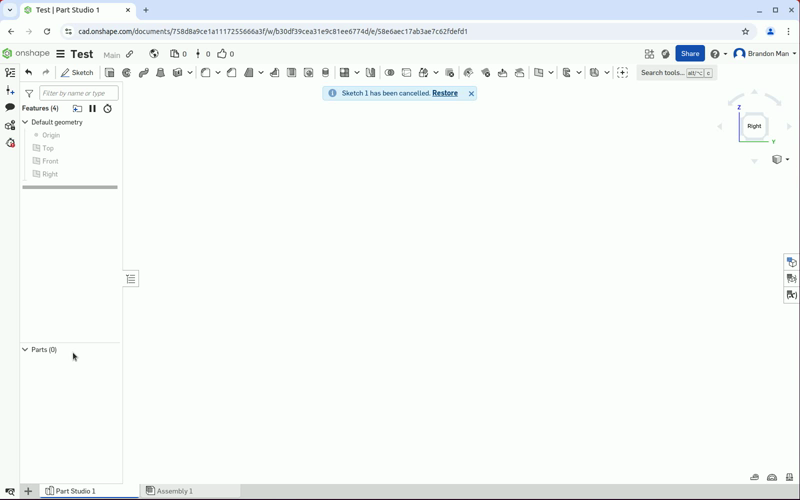
key(shift+y)
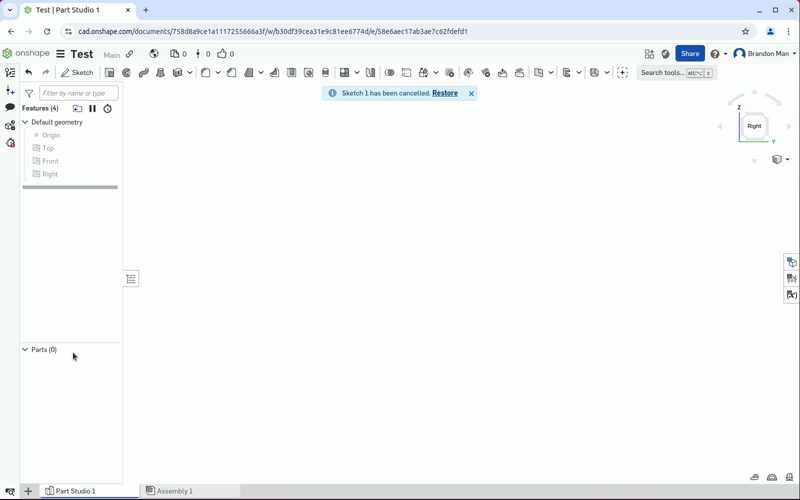
key(shift+s)
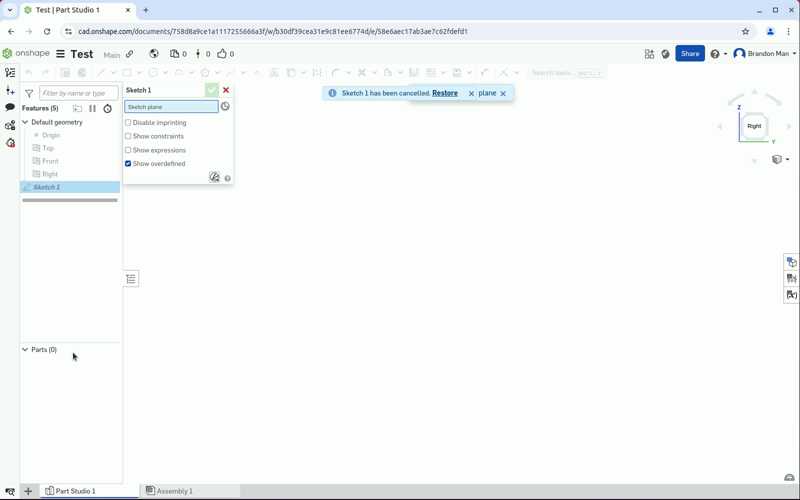
mouse_move(73, 176)
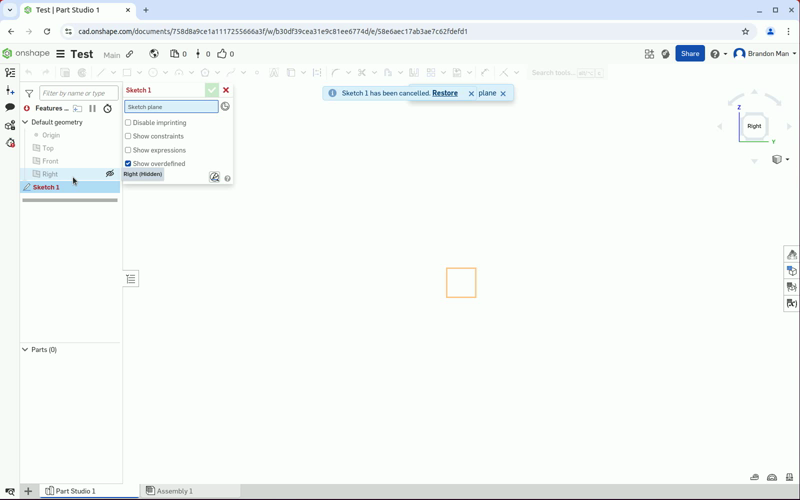
click(73, 176)
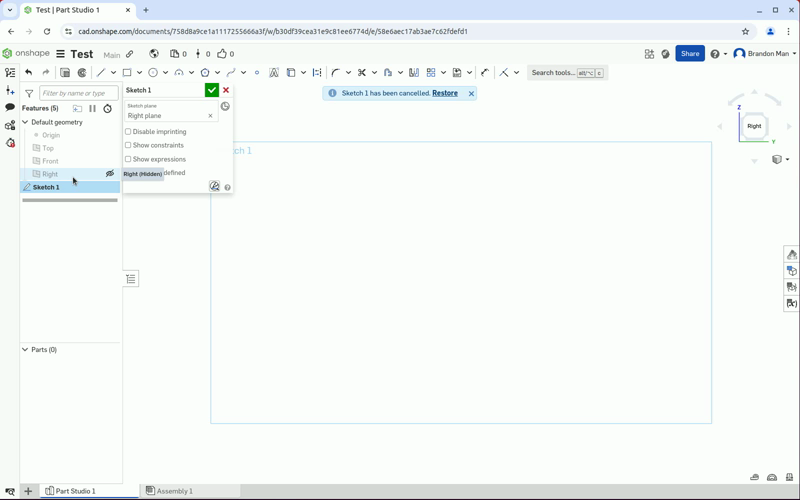
mouse_move(73, 352)
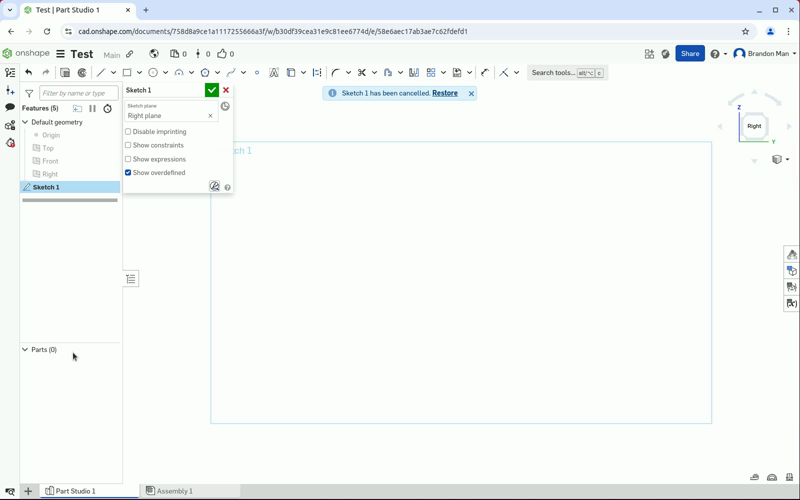
key(y)
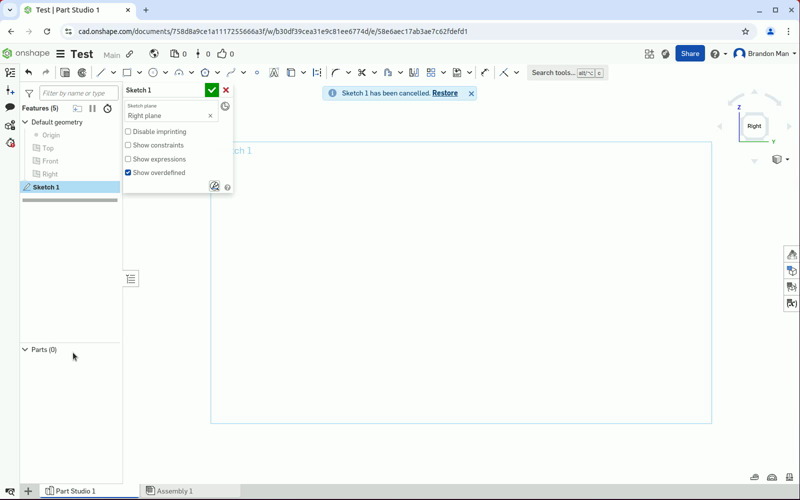
key(l)
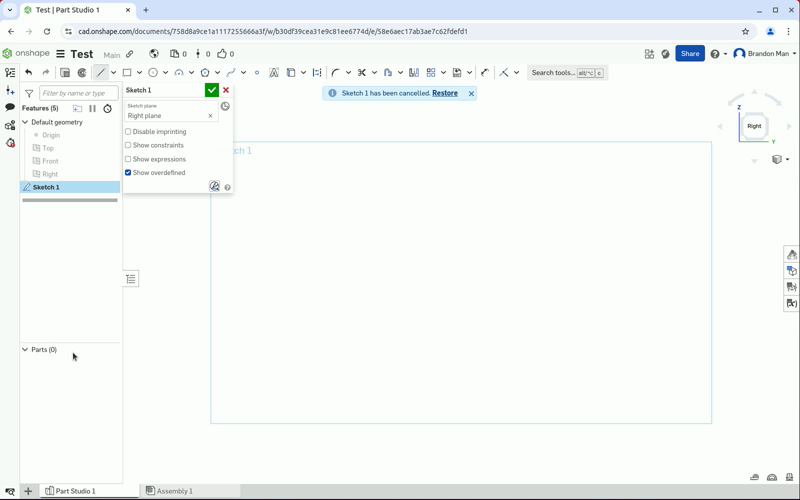
key_down(shift)
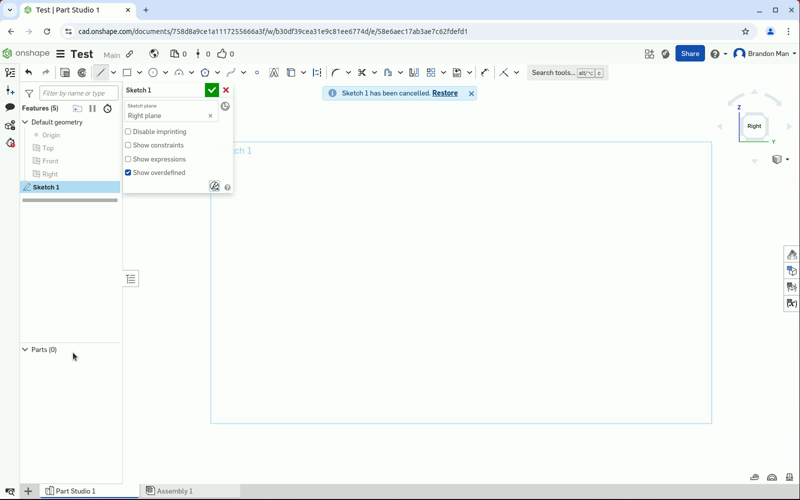
mouse_move(459, 316)
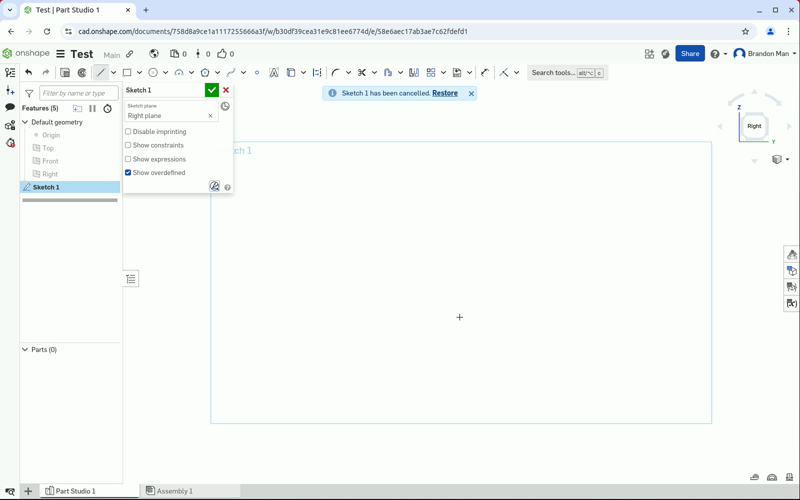
click(459, 316)
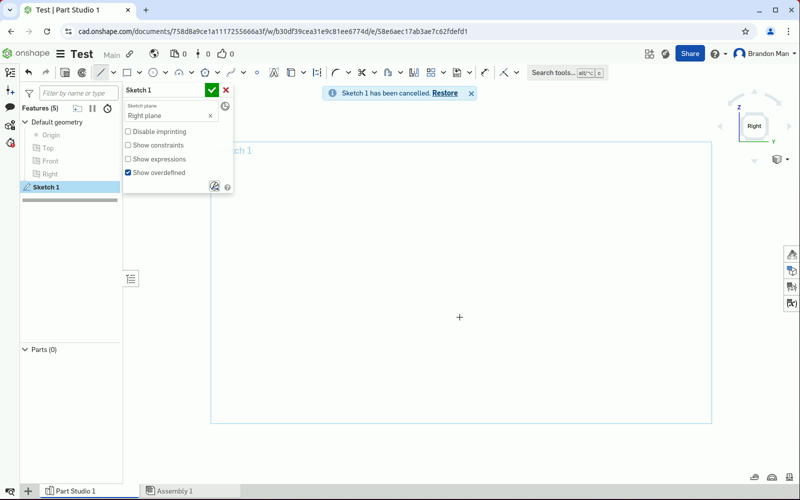
key_up(shift)
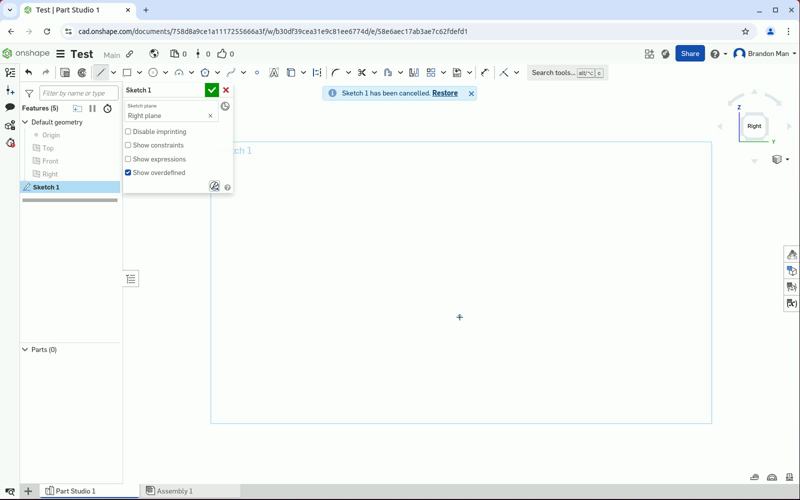
key_down(shift)
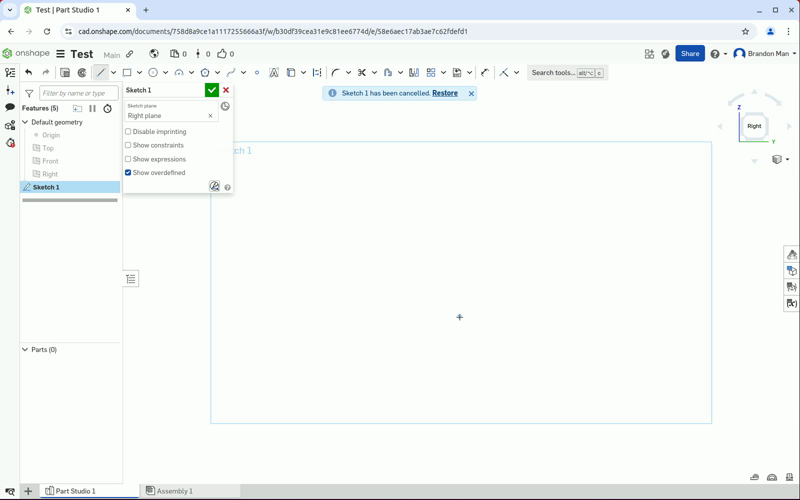
mouse_move(489, 316)
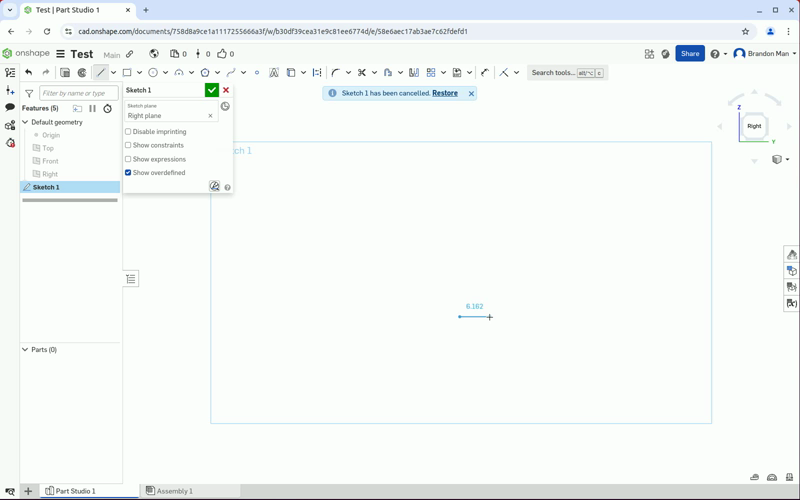
mouse_move(461, 316)
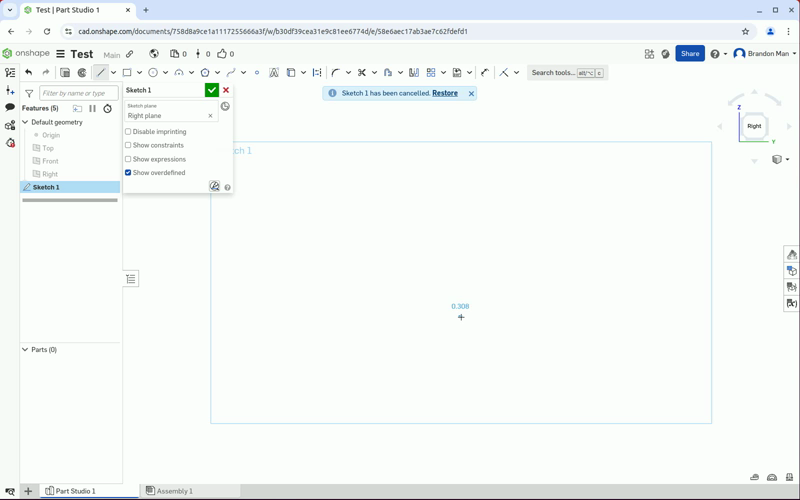
scroll(6)
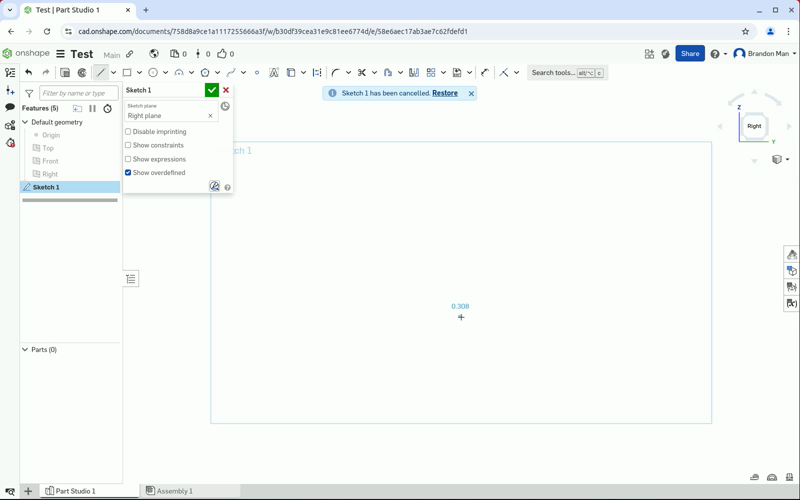
scroll(6)
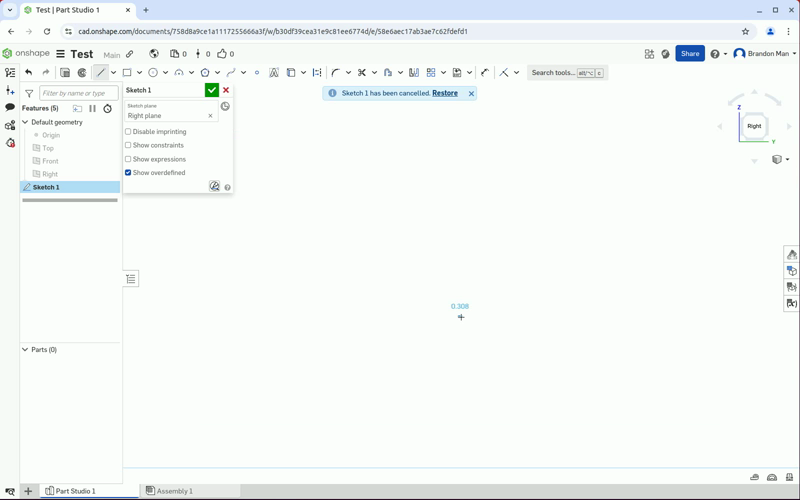
scroll(6)
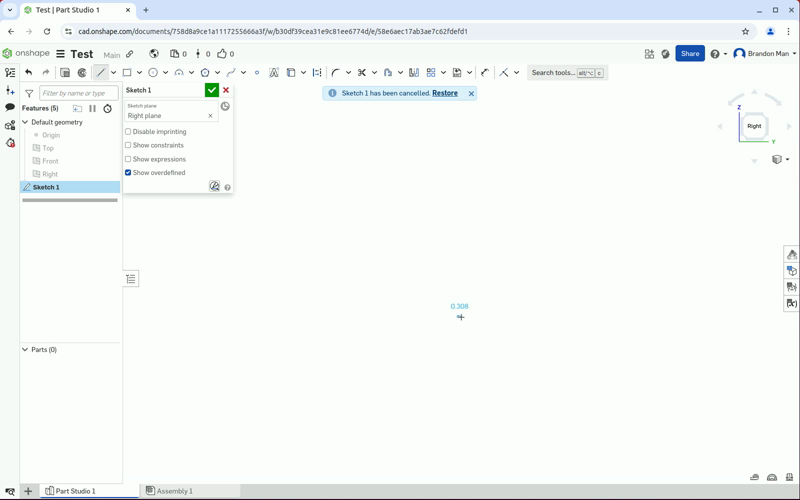
scroll(6)
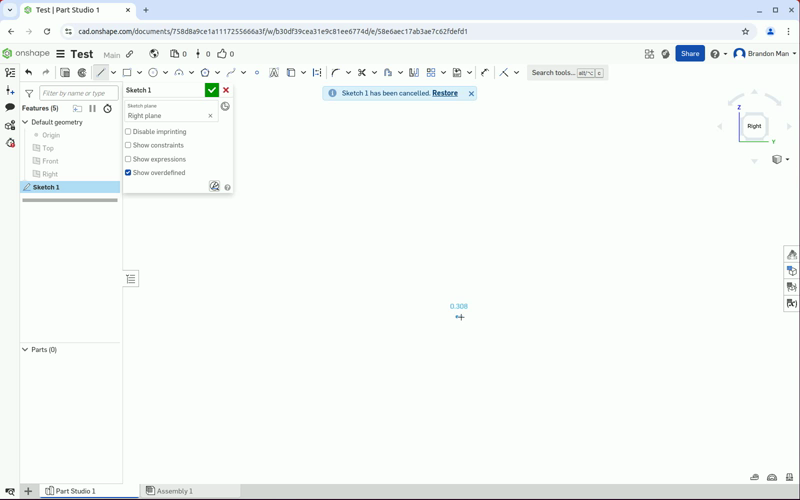
scroll(6)
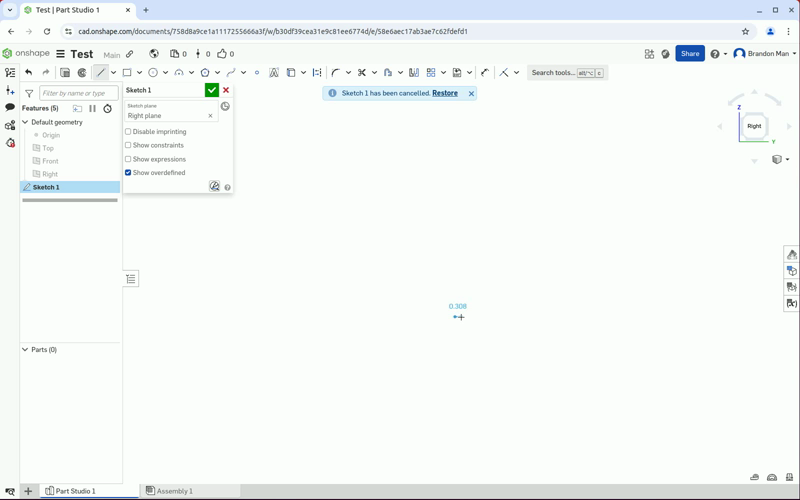
scroll(6)
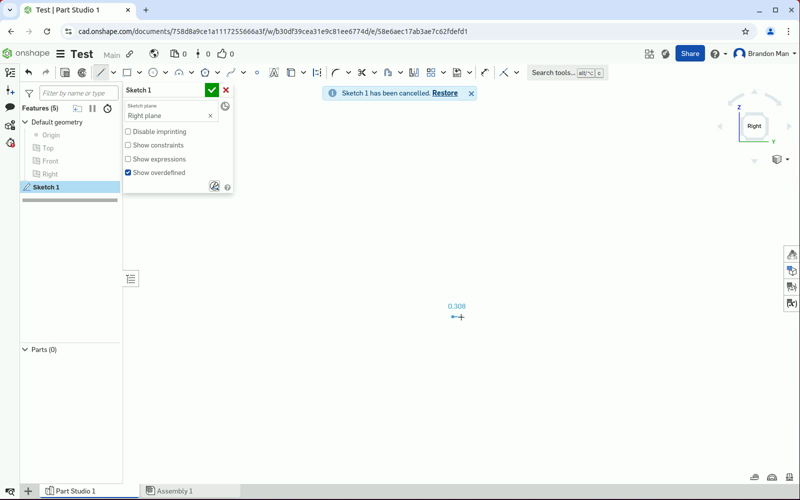
scroll(6)
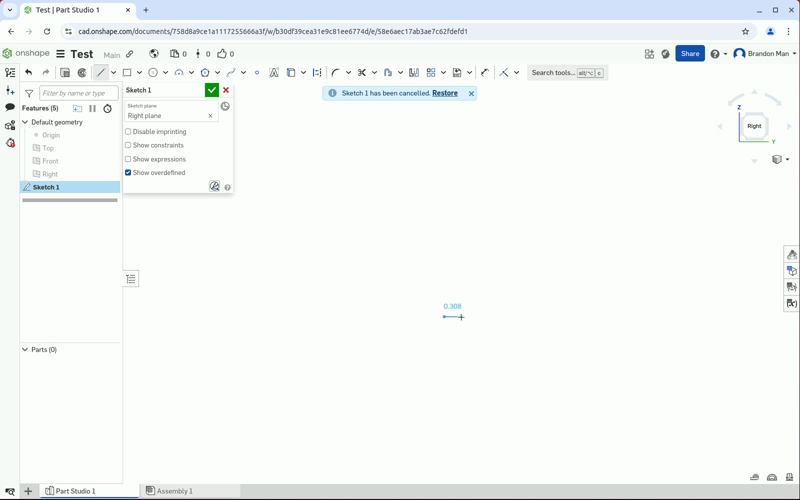
click(461, 316)
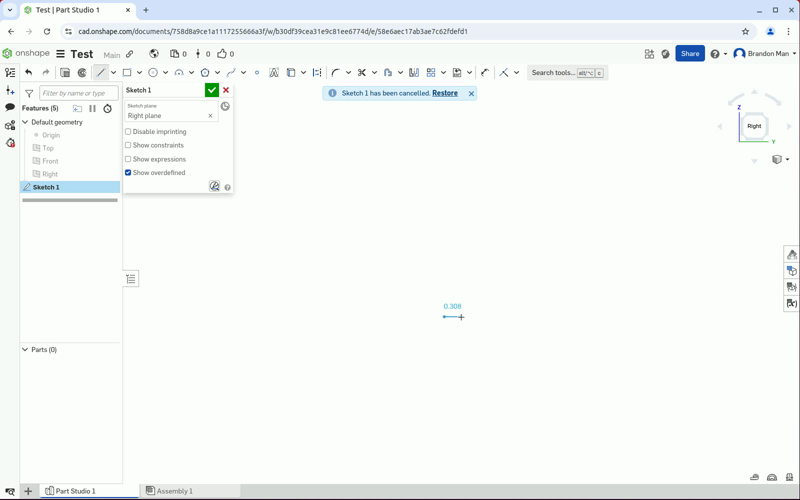
scroll(-6)
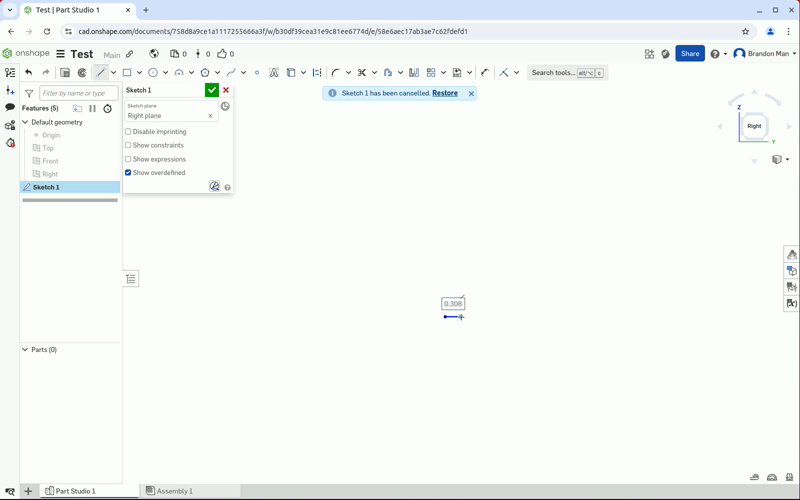
scroll(-6)
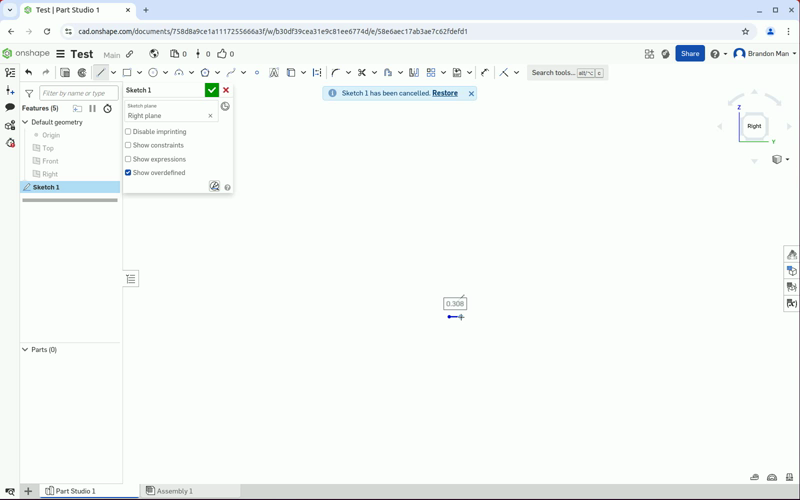
scroll(-6)
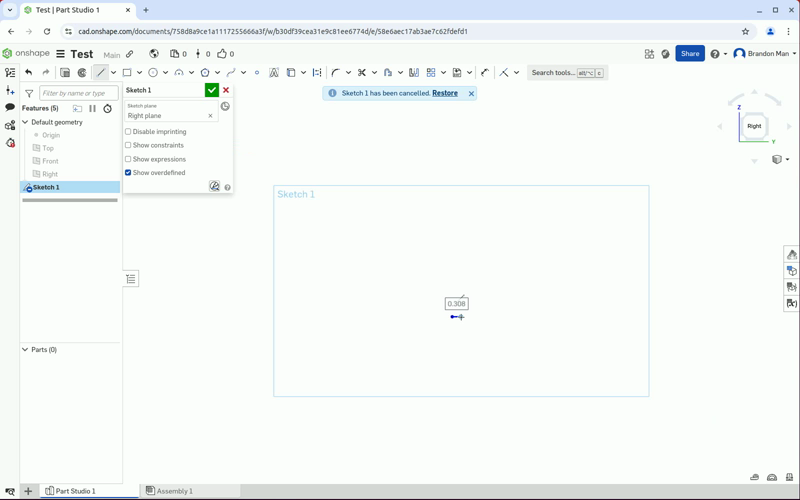
scroll(-6)
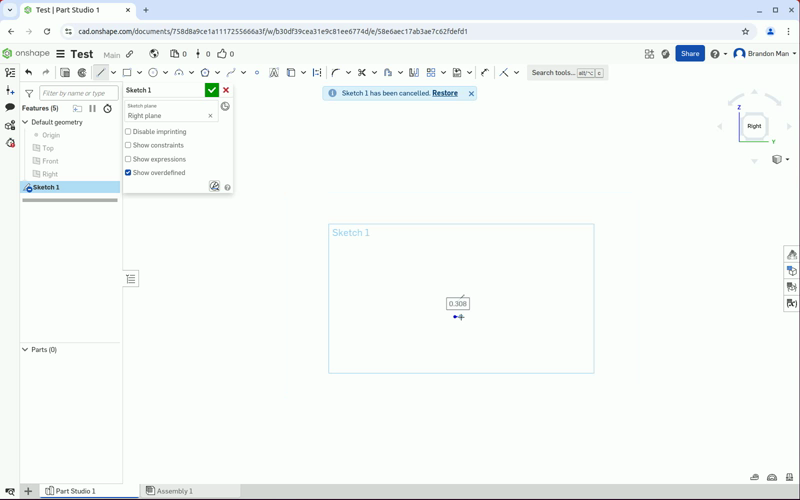
scroll(-6)
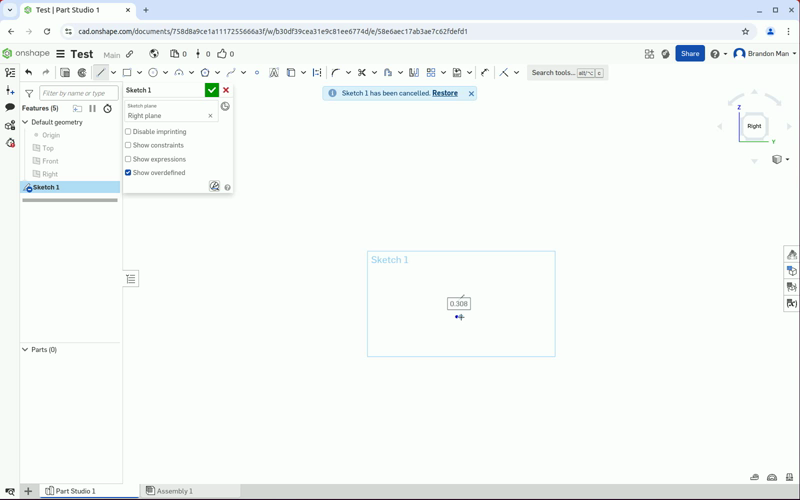
scroll(-6)
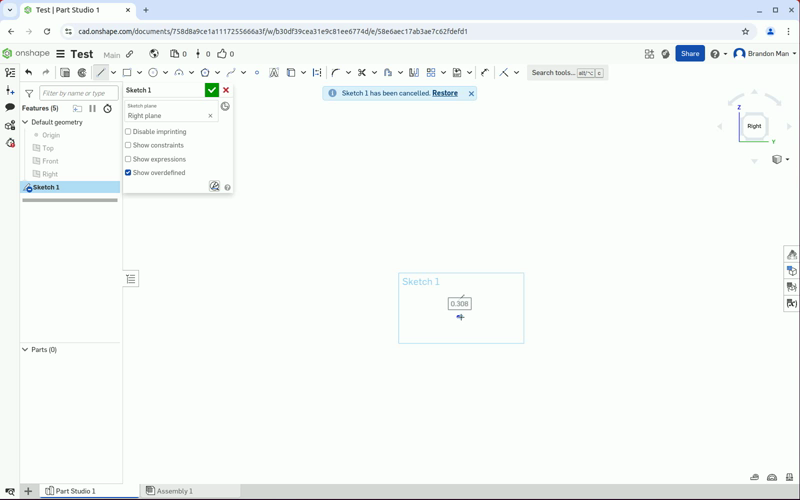
scroll(-6)
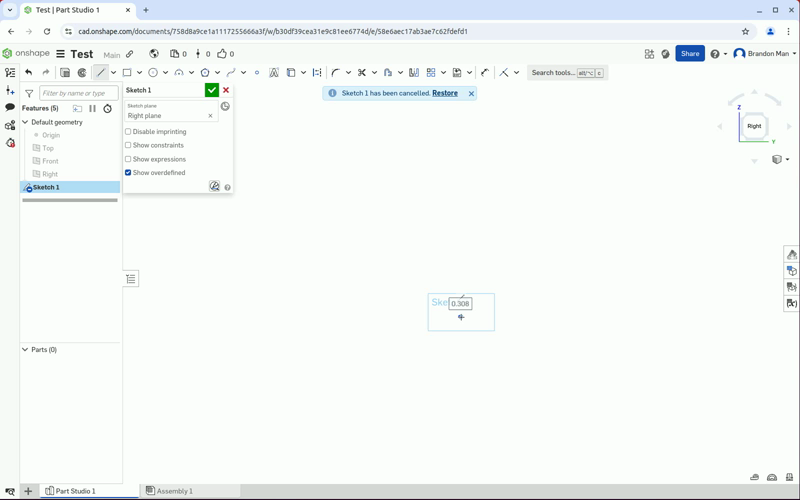
key_up(shift)
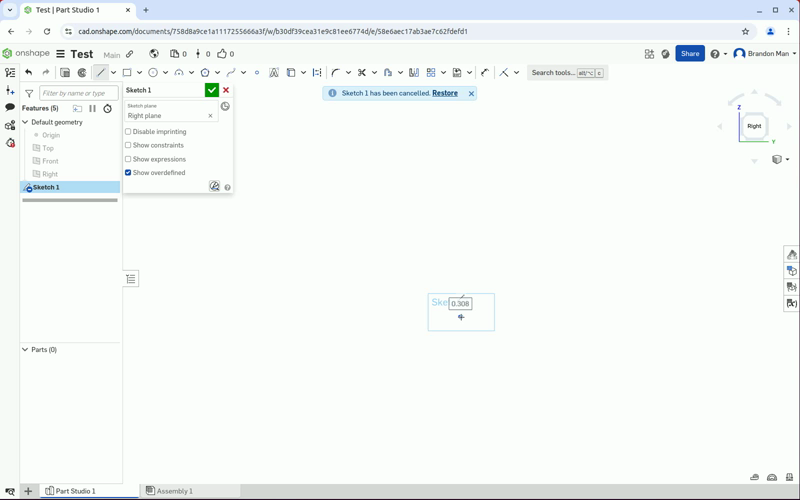
key_down(shift)
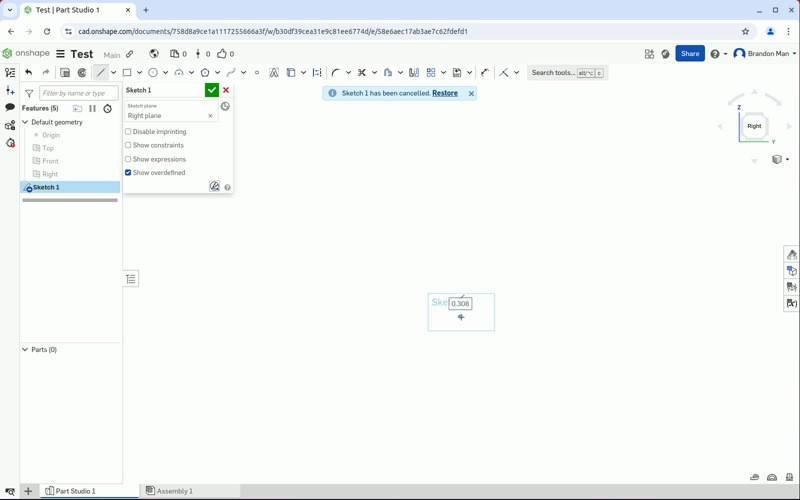
mouse_move(491, 316)
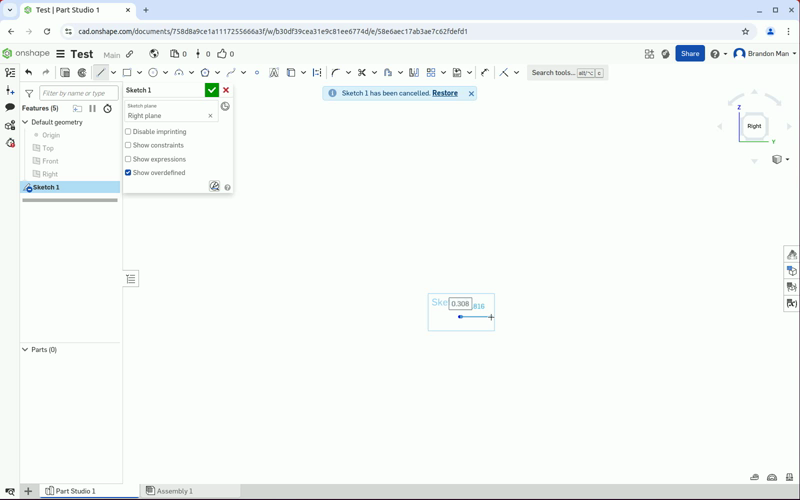
mouse_move(461, 275)
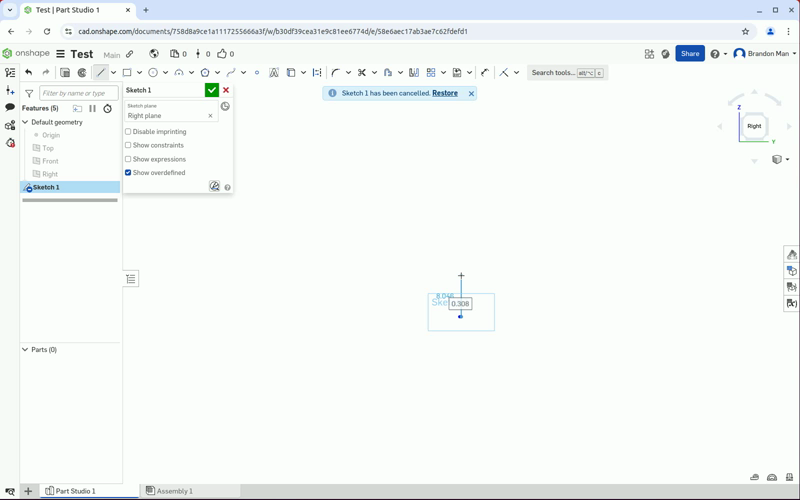
click(461, 275)
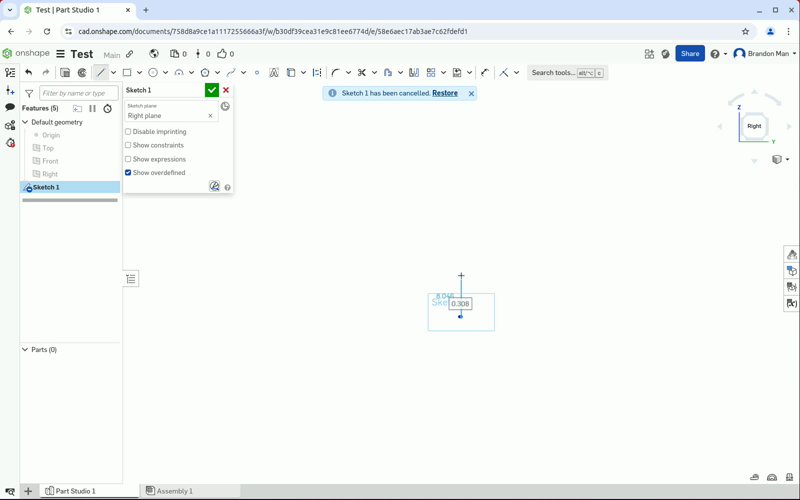
key_up(shift)
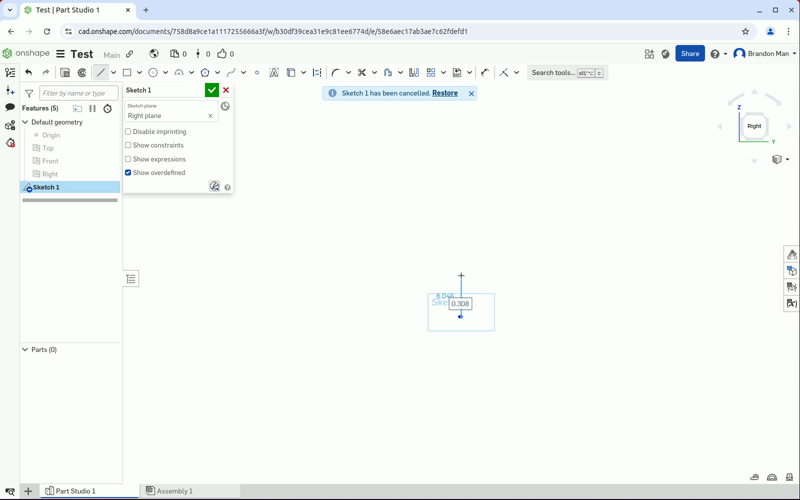
key_down(shift)
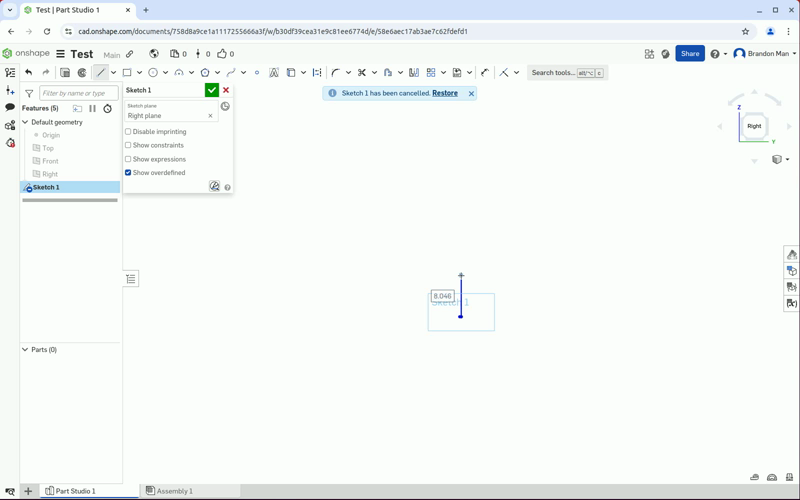
mouse_move(491, 275)
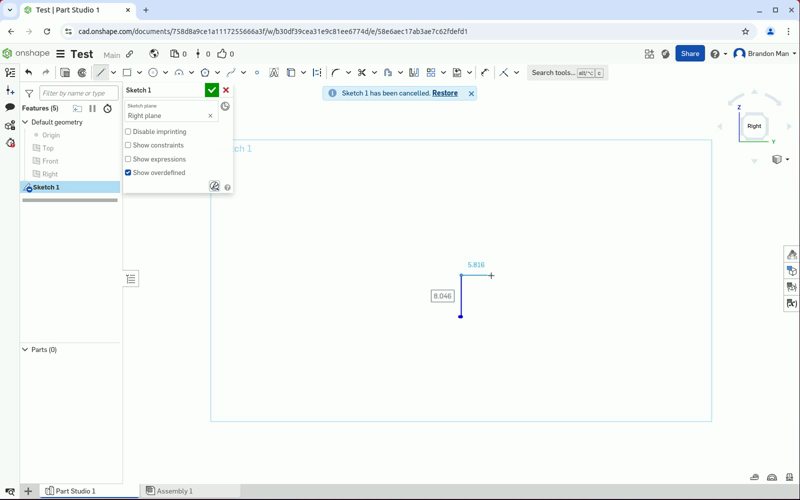
mouse_move(459, 275)
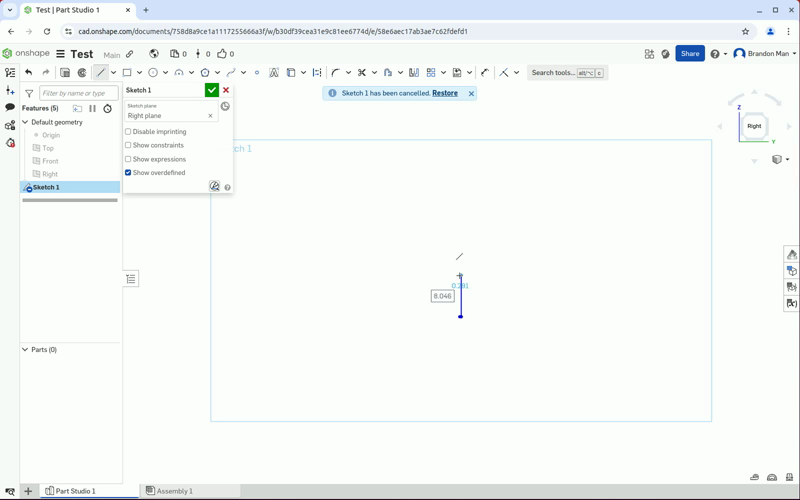
scroll(6)
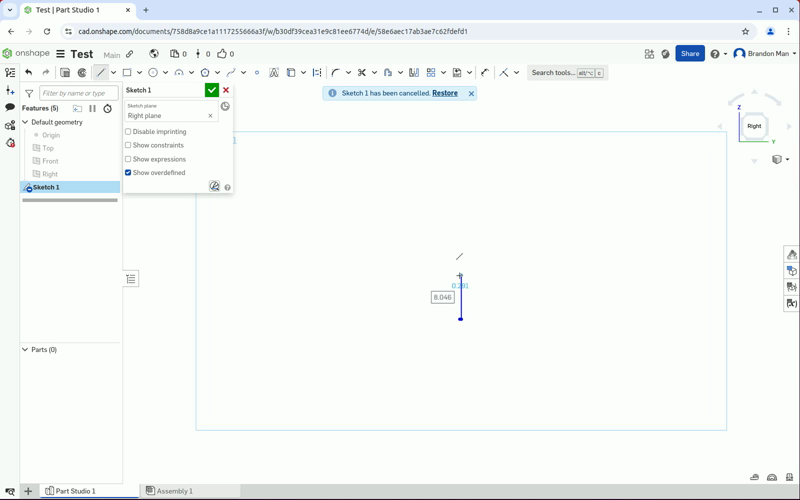
scroll(6)
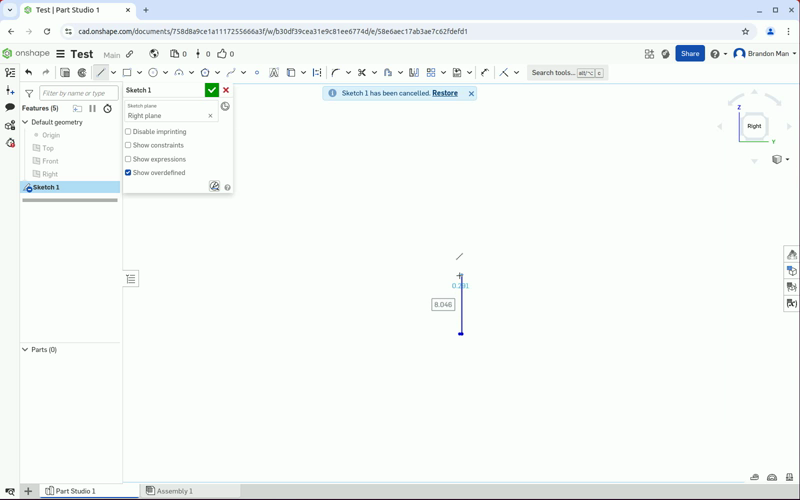
scroll(6)
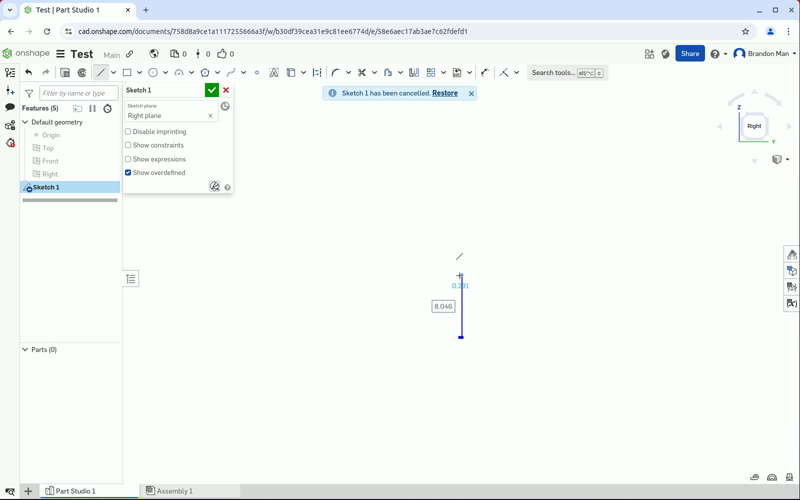
scroll(6)
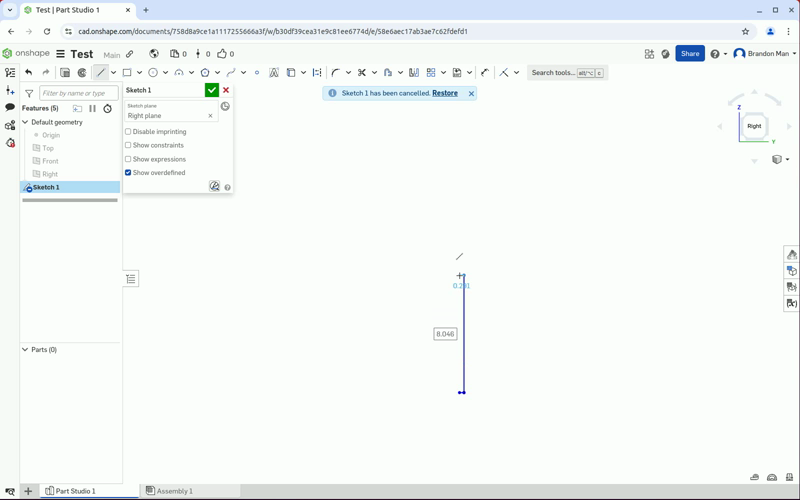
scroll(6)
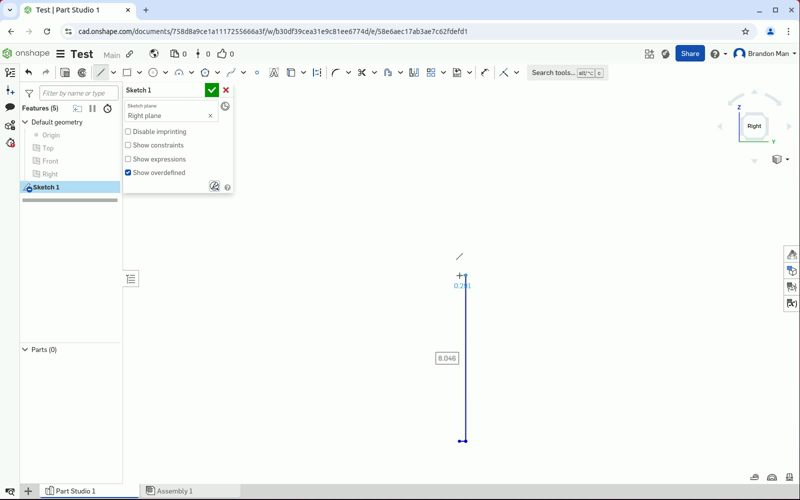
scroll(6)
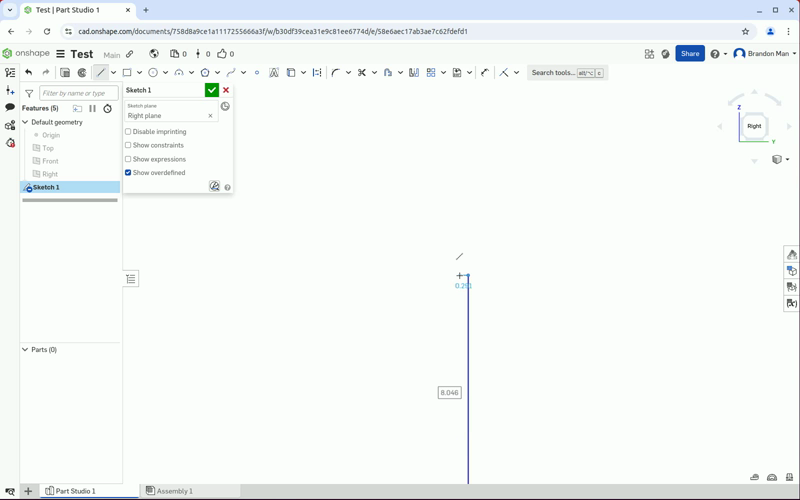
scroll(6)
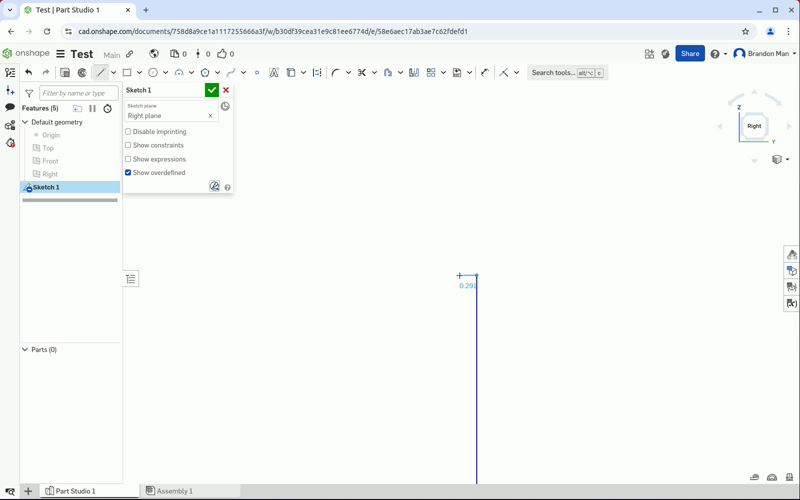
click(459, 275)
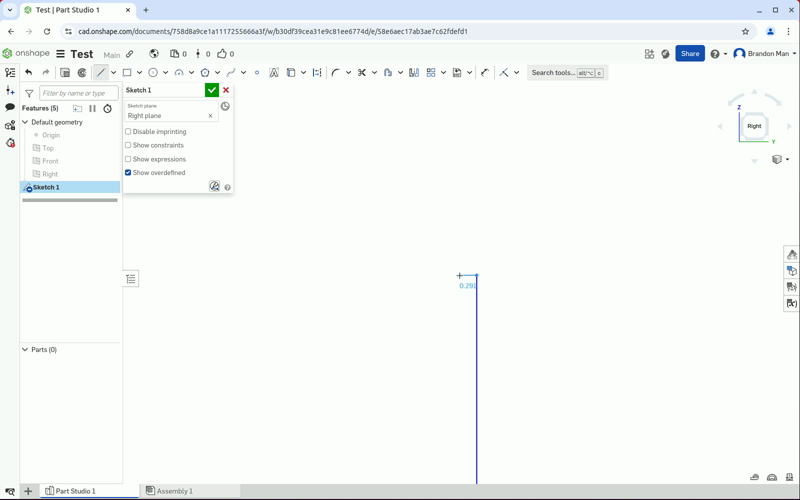
scroll(-6)
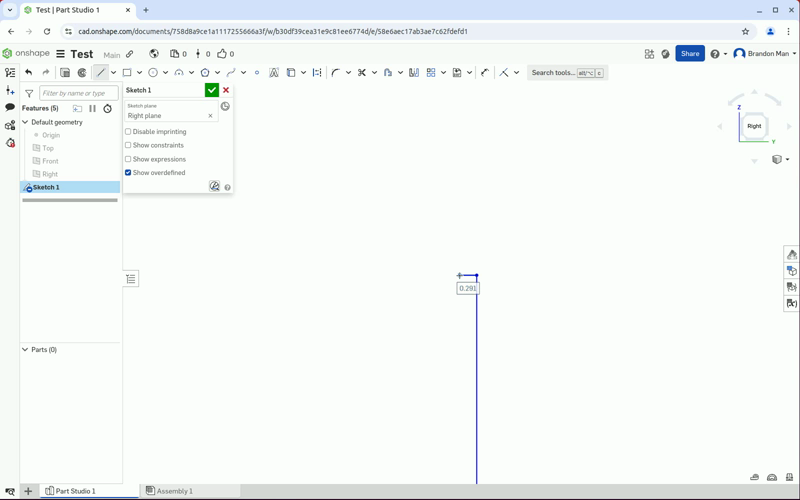
scroll(-6)
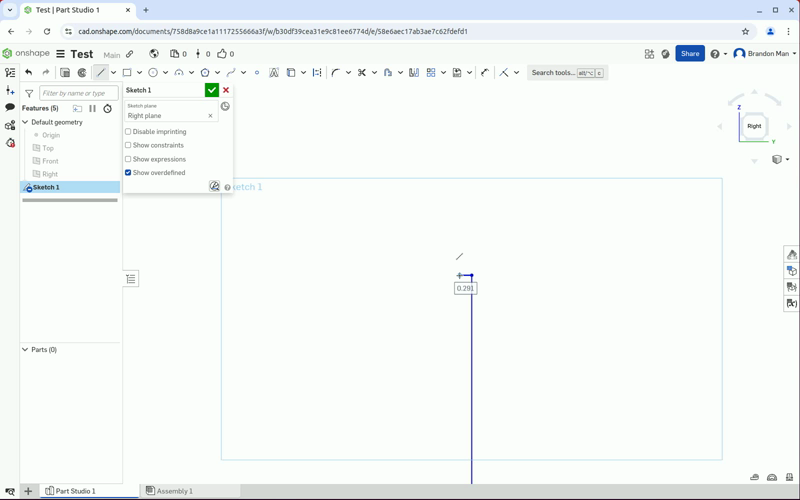
scroll(-6)
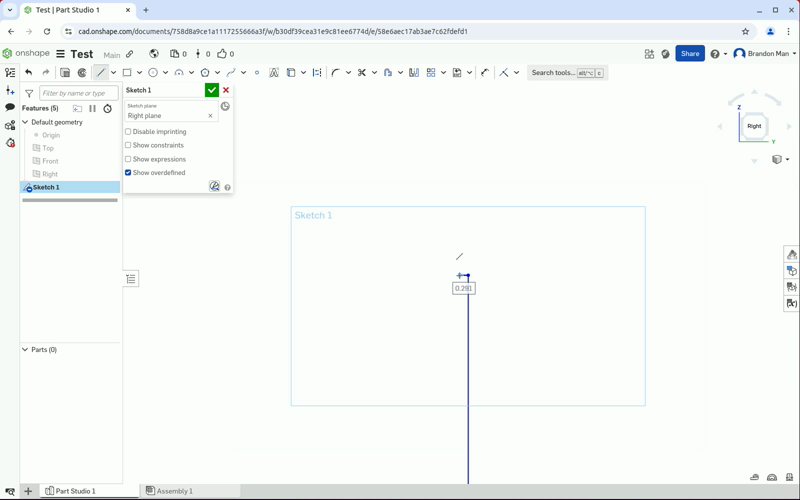
scroll(-6)
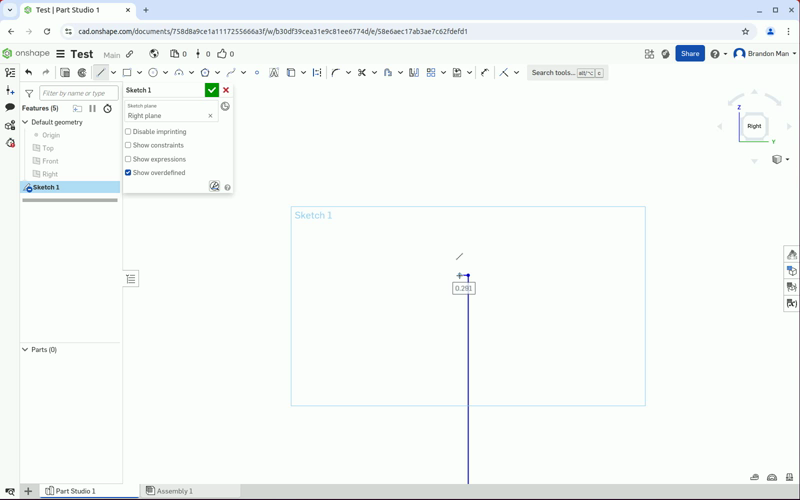
scroll(-6)
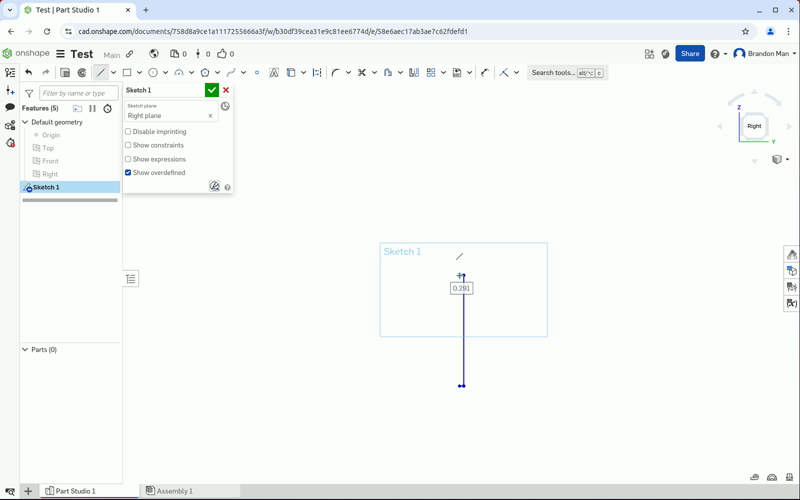
scroll(-6)
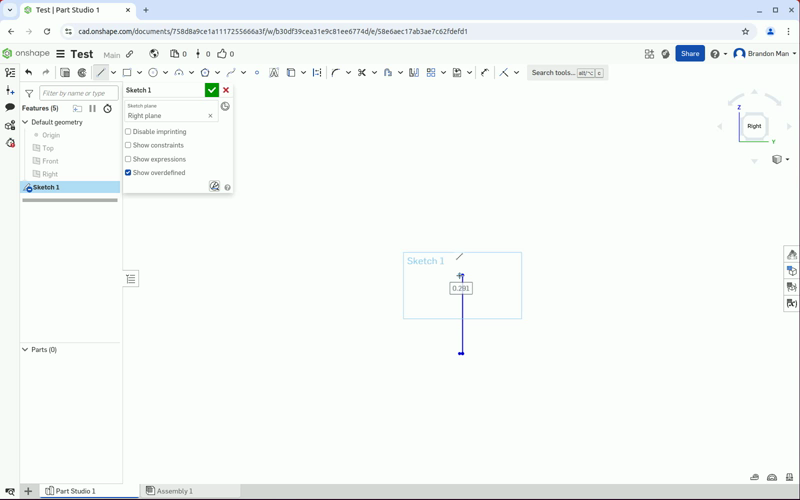
scroll(-6)
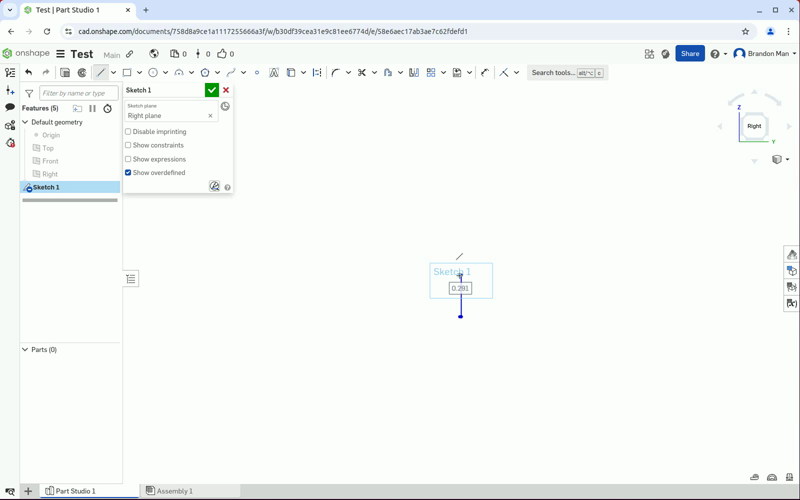
key_up(shift)
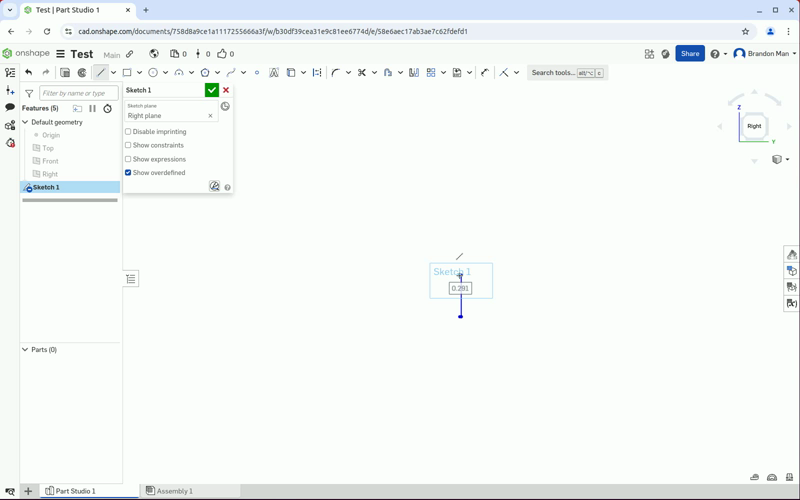
mouse_move(489, 275)
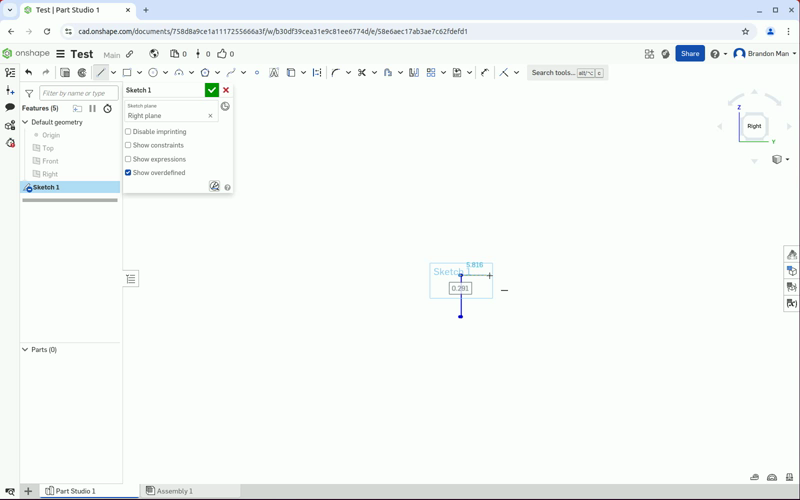
key_down(shift)
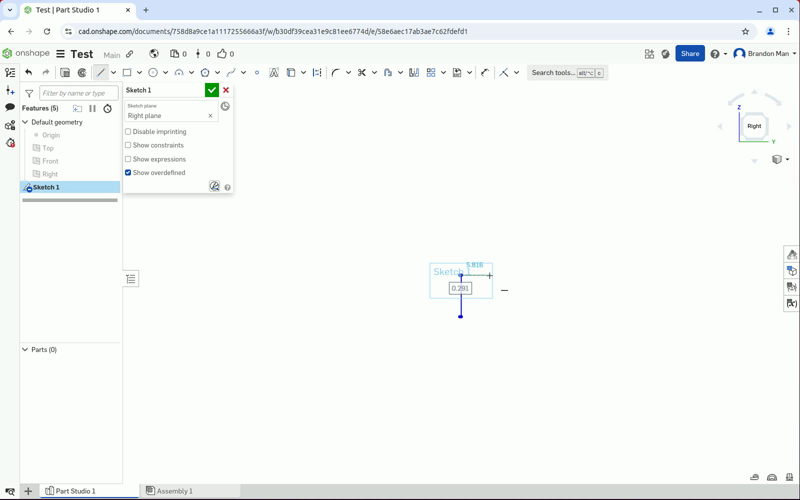
mouse_move(459, 316)
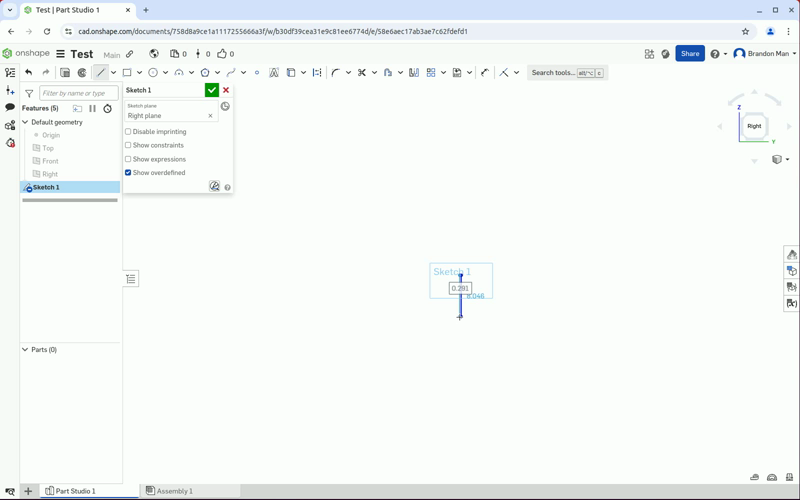
scroll(6)
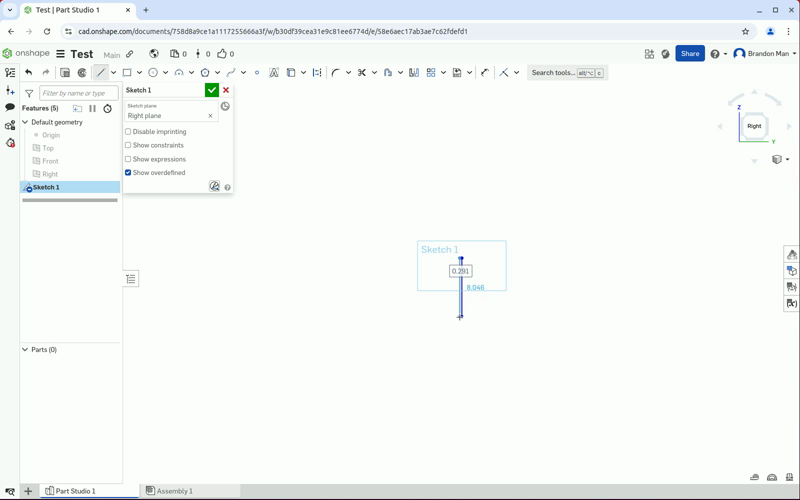
scroll(6)
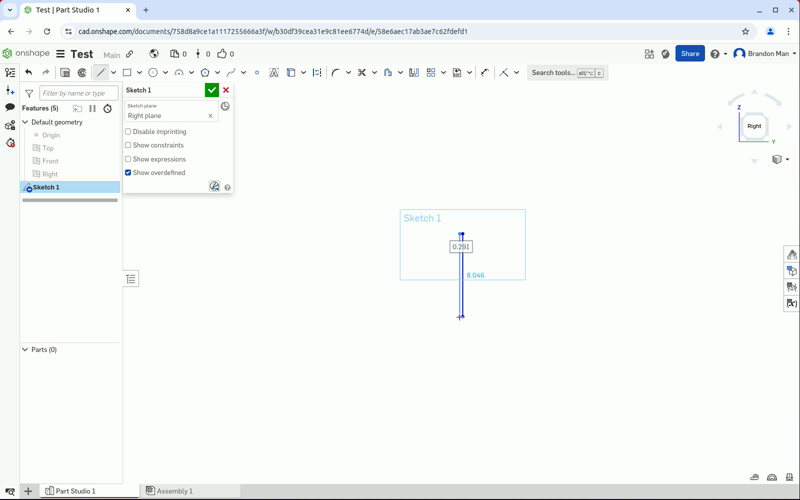
scroll(6)
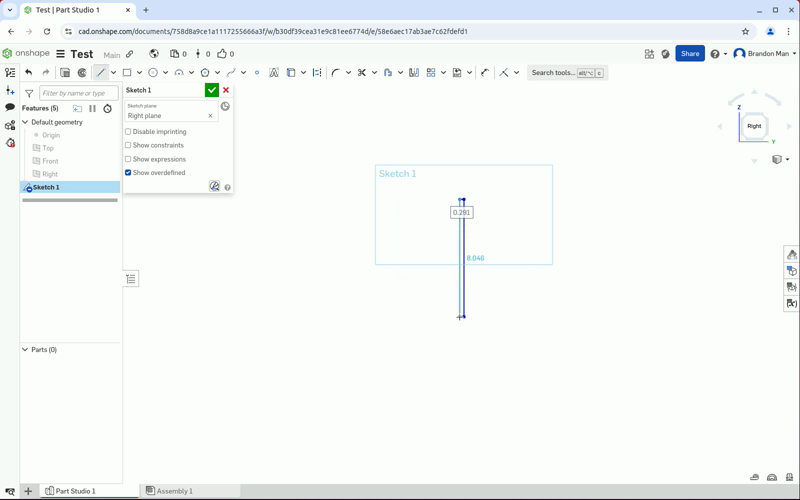
scroll(6)
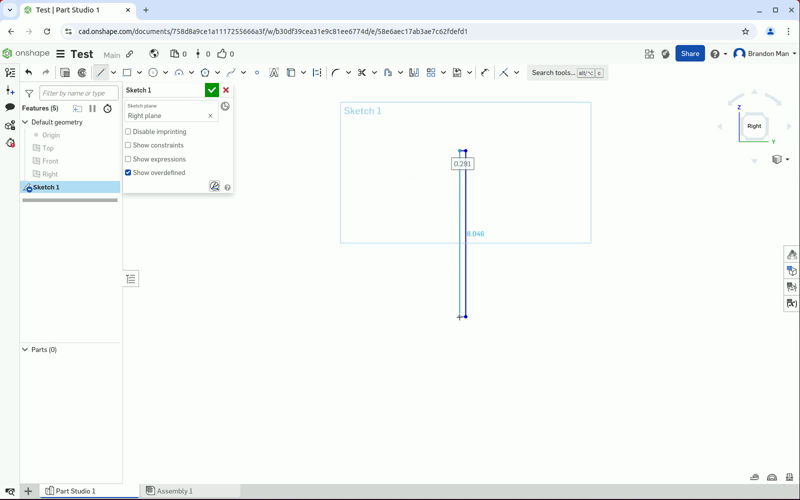
scroll(6)
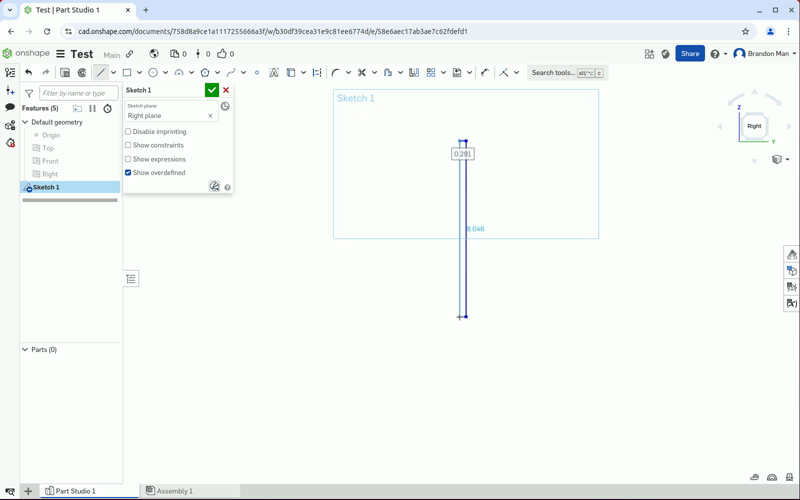
scroll(6)
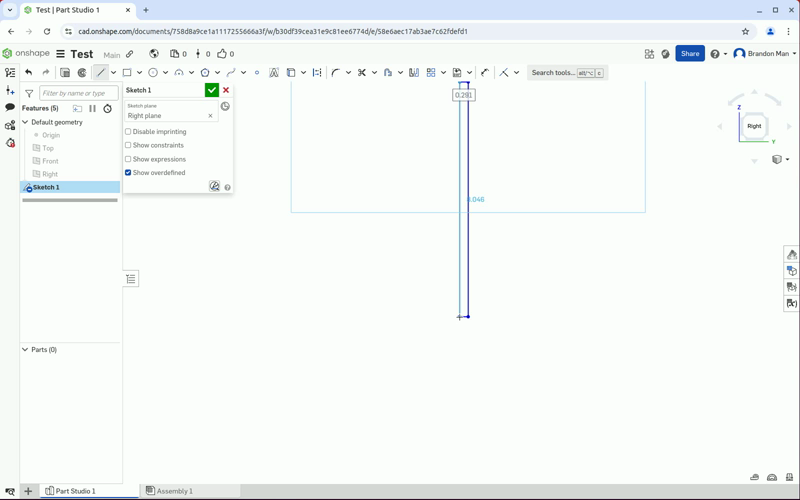
scroll(6)
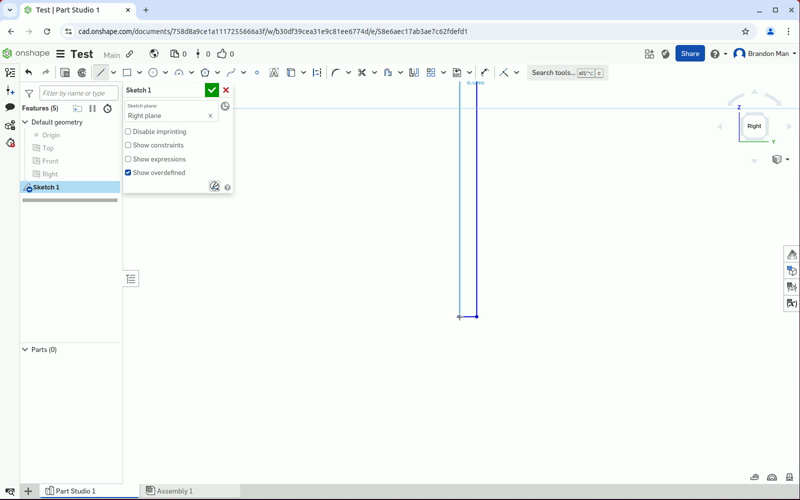
key_up(shift)
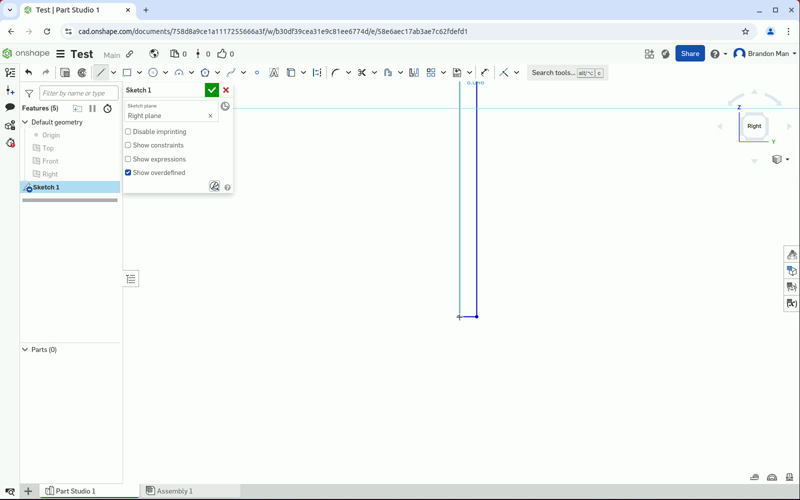
click(459, 316)
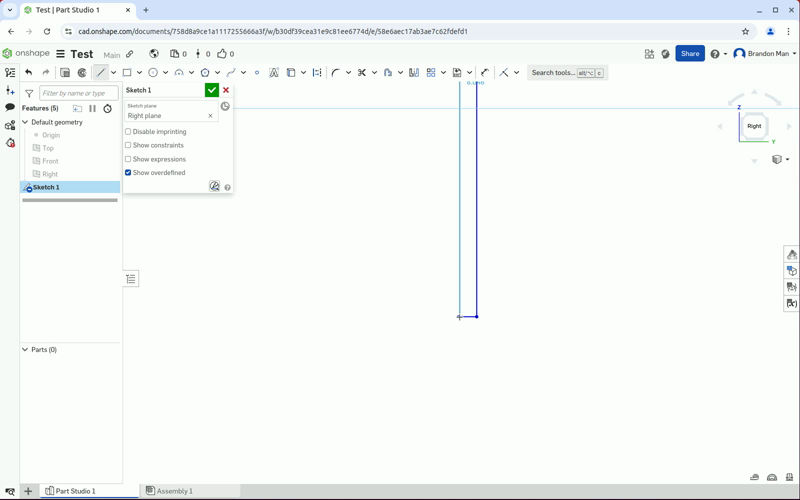
scroll(-6)
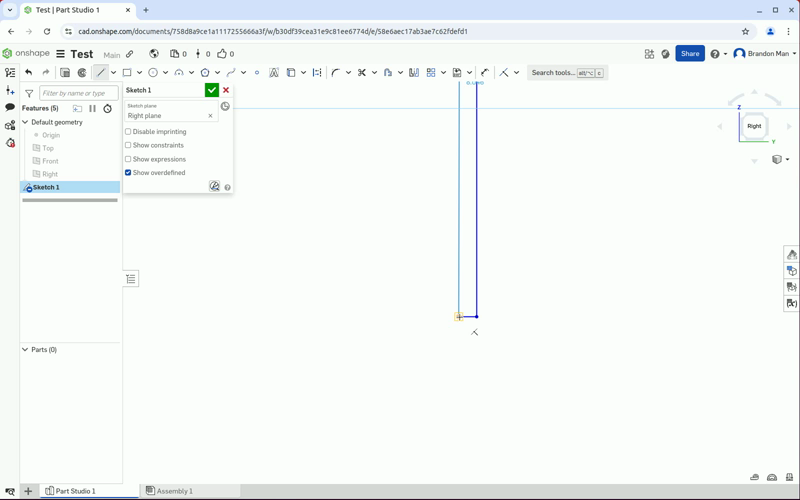
scroll(-6)
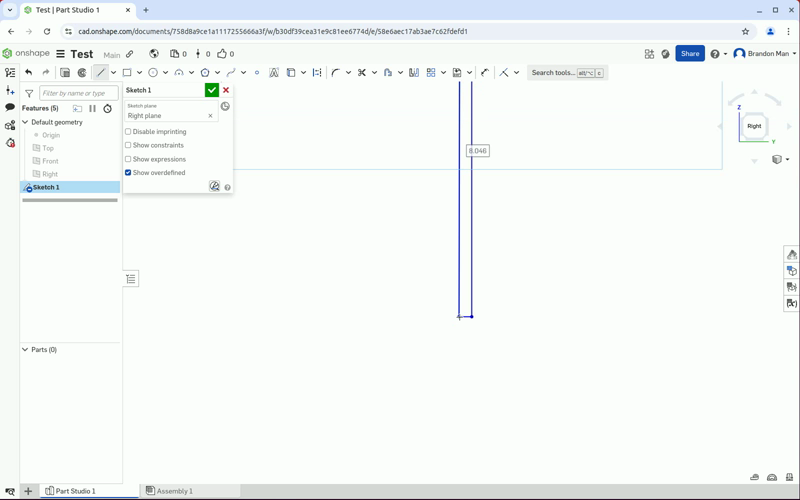
scroll(-6)
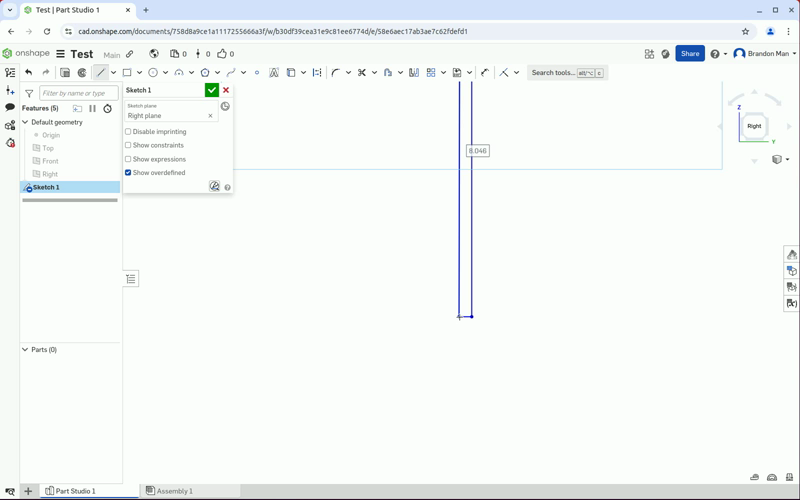
scroll(-6)
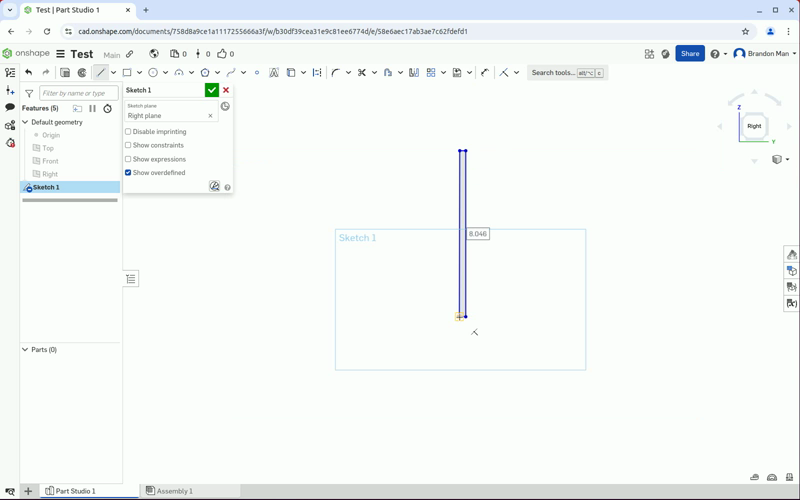
scroll(-6)
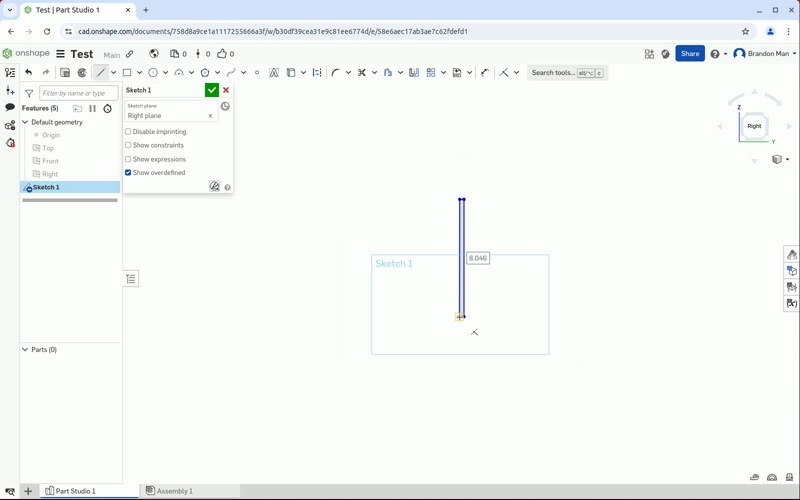
scroll(-6)
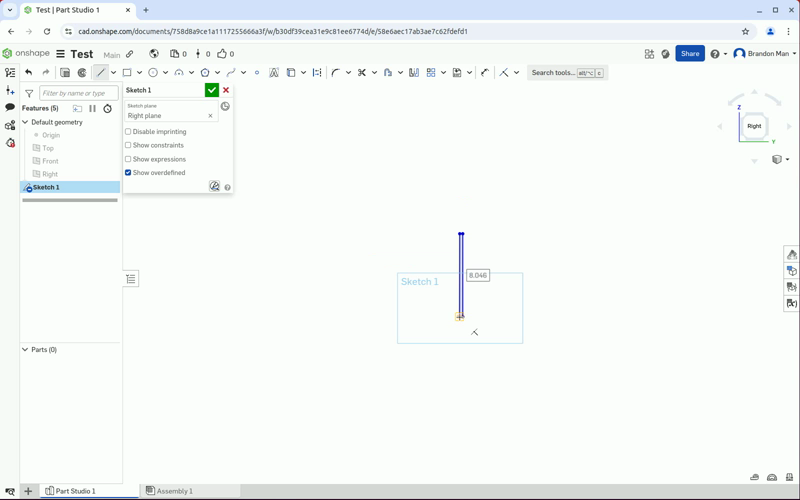
scroll(-6)
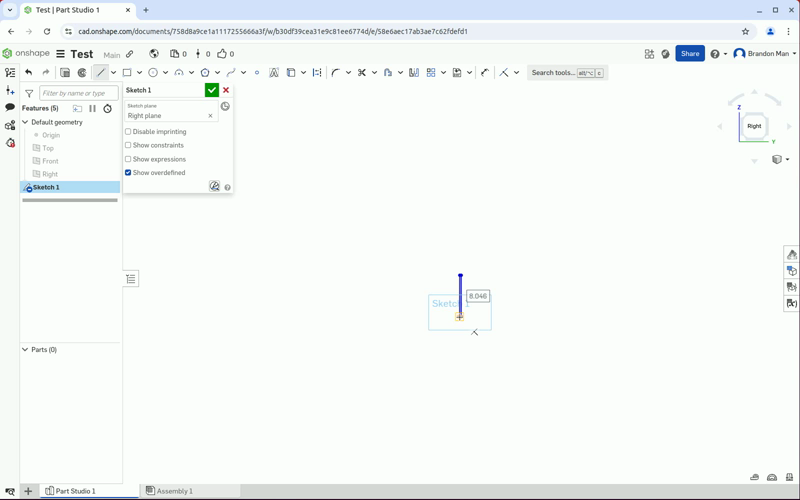
key(esc)
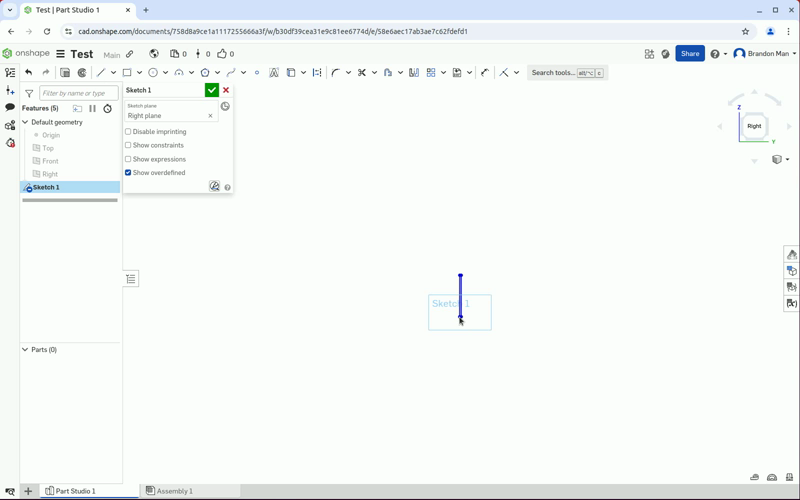
mouse_move(459, 294)
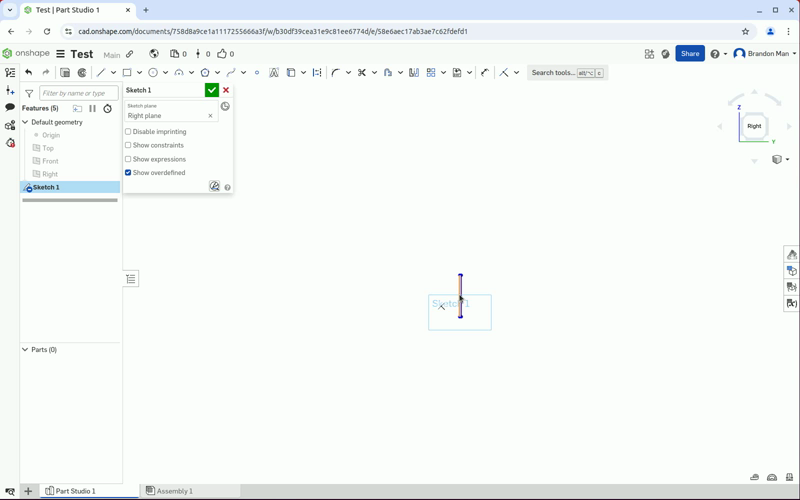
scroll(6)
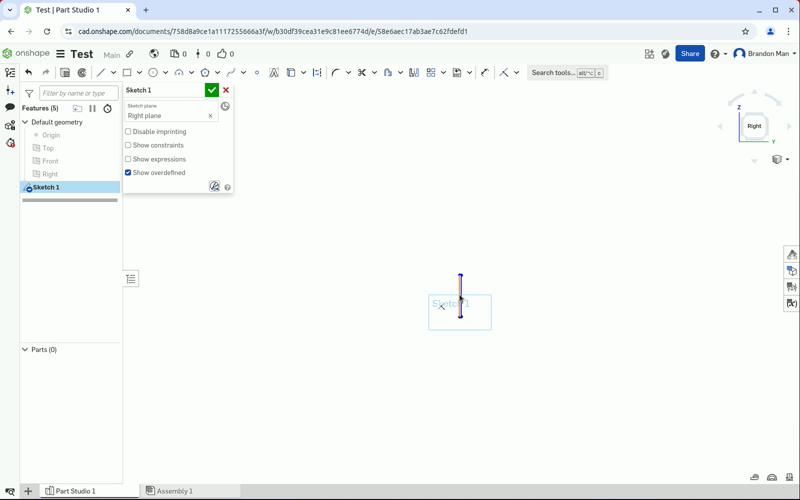
scroll(6)
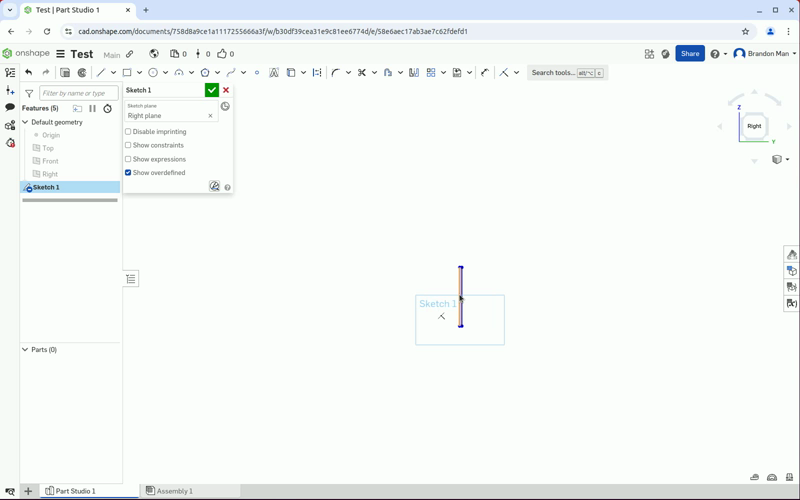
scroll(6)
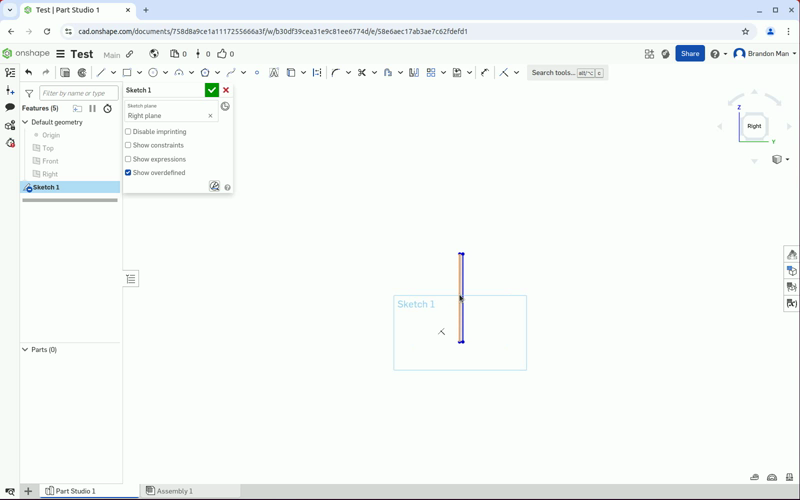
scroll(6)
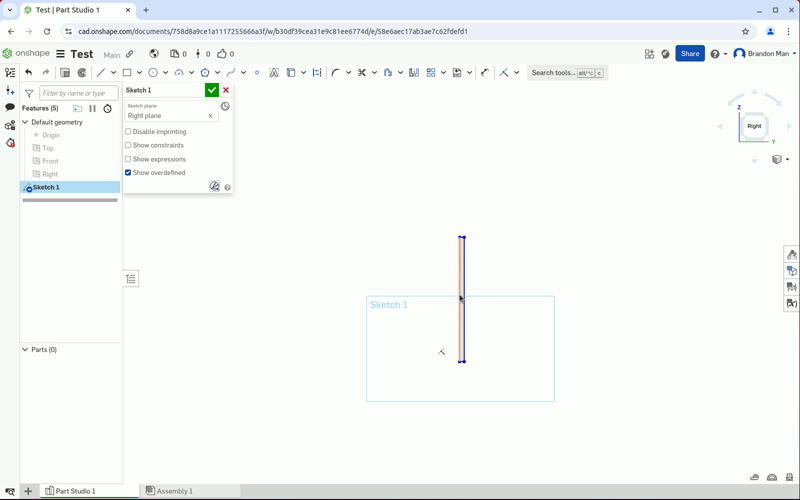
scroll(6)
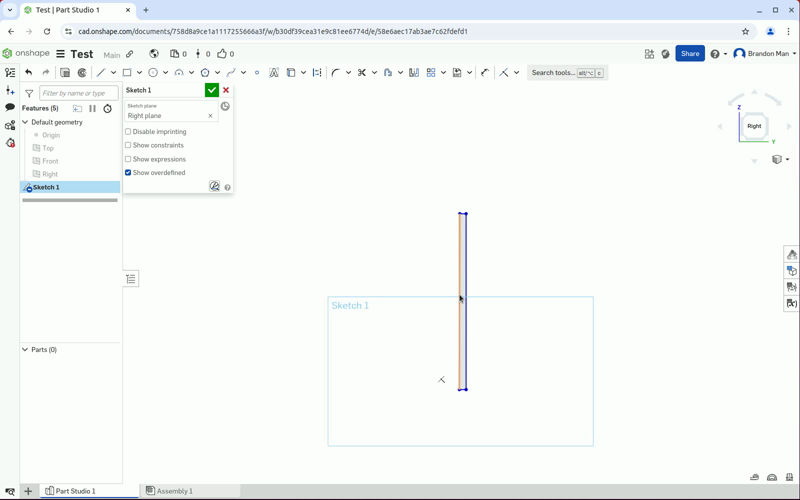
scroll(6)
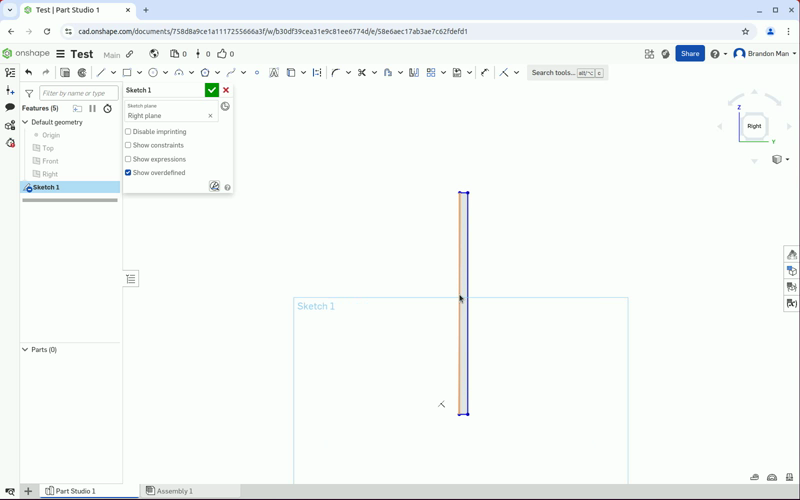
scroll(6)
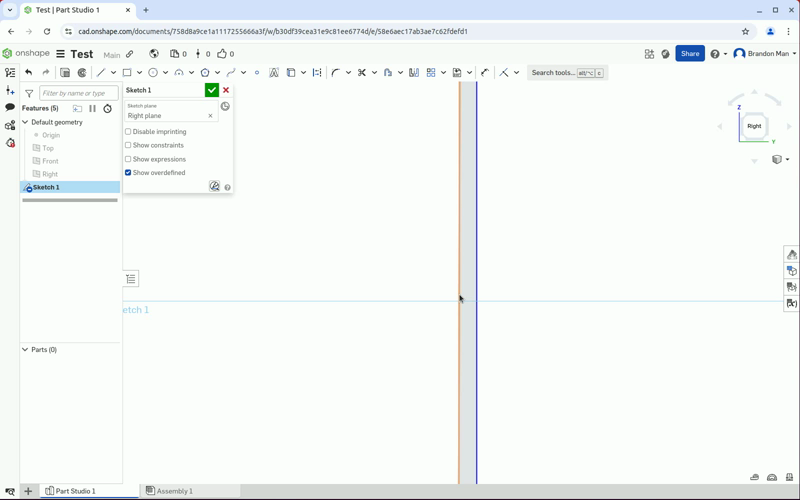
click(459, 294)
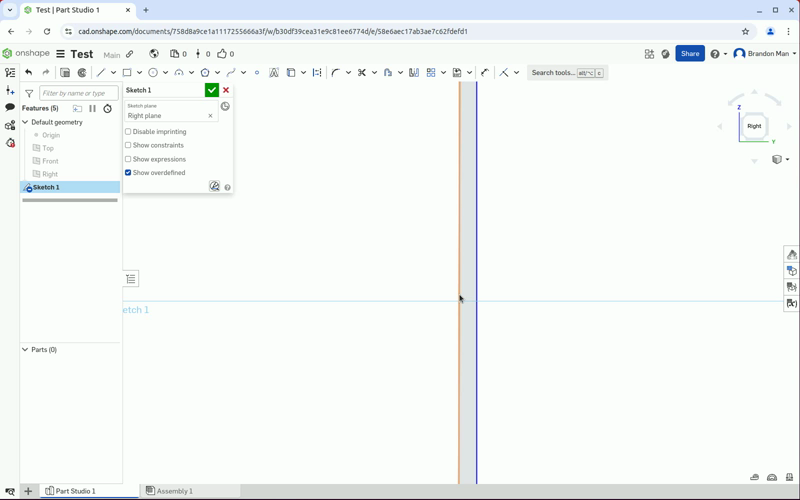
scroll(-6)
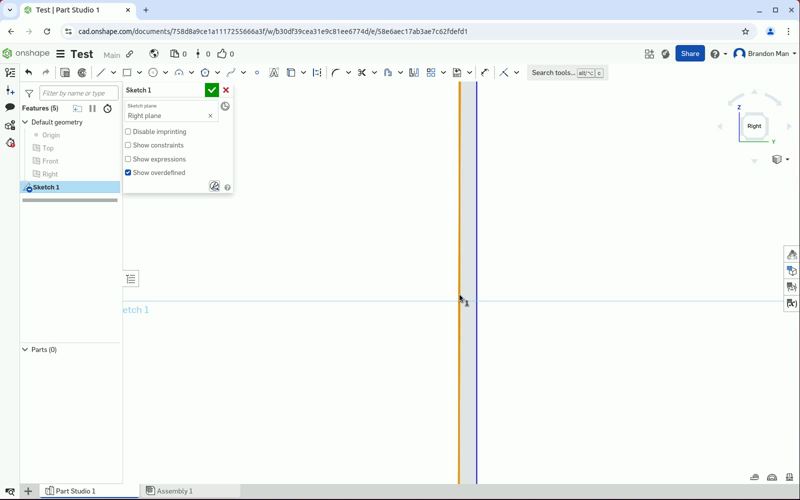
scroll(-6)
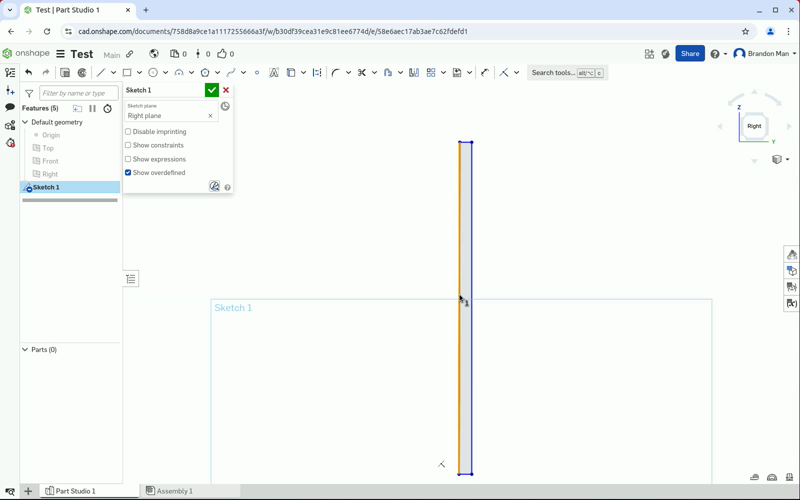
scroll(-6)
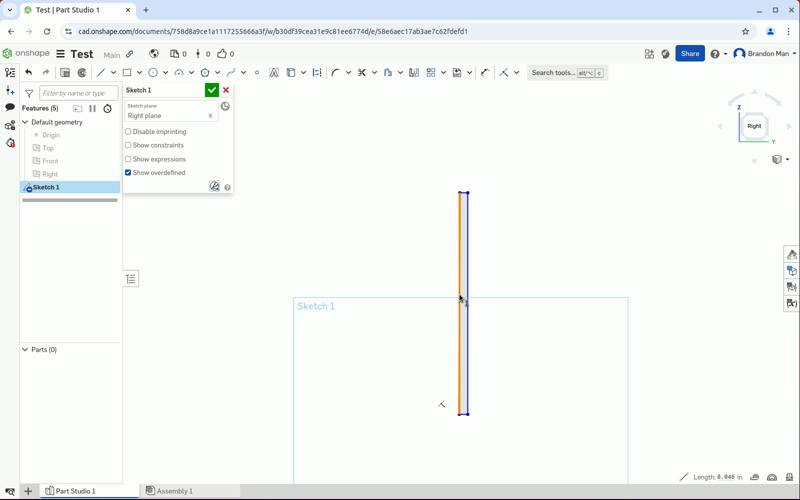
scroll(-6)
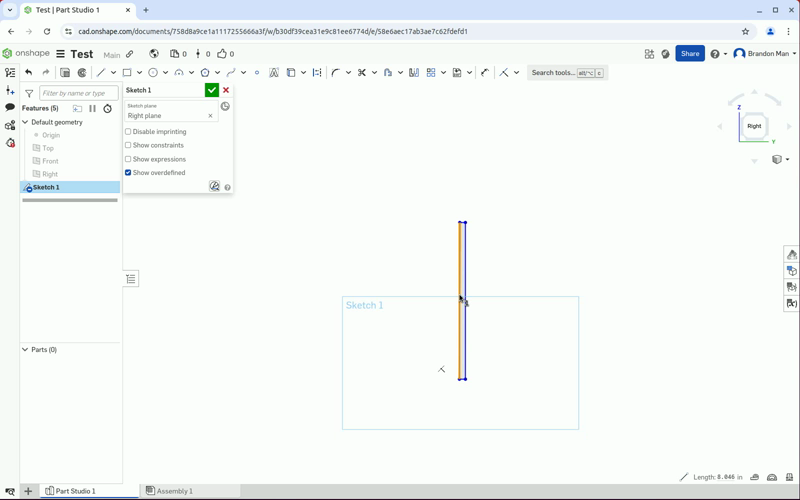
scroll(-6)
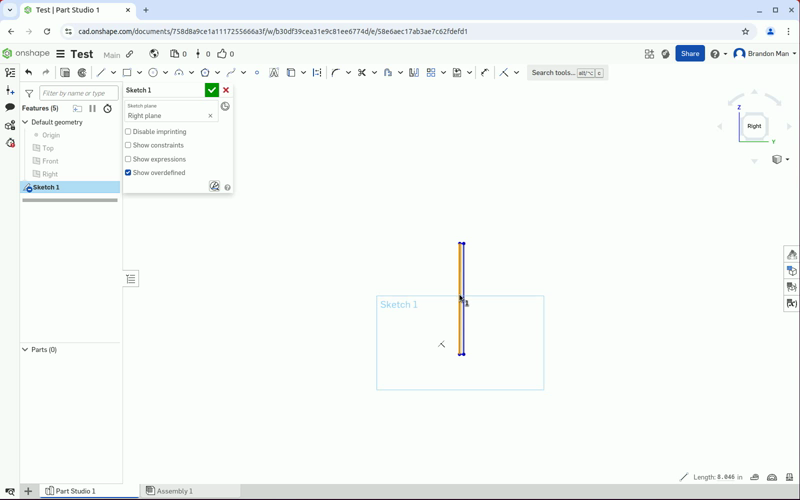
scroll(-6)
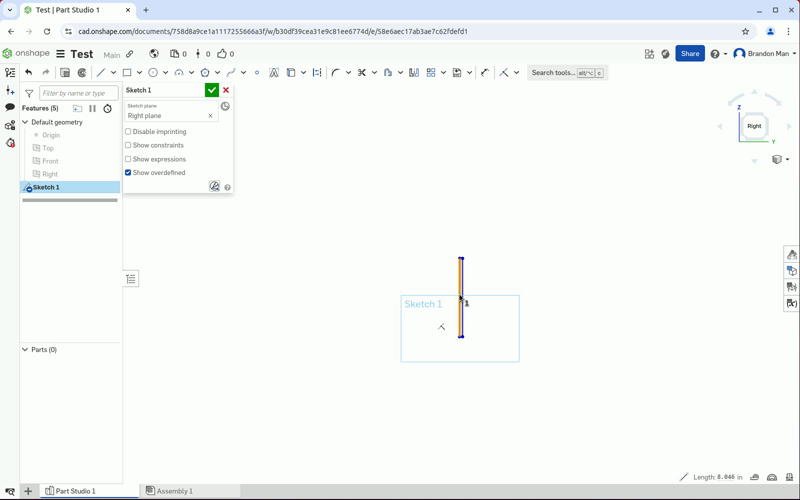
scroll(-6)
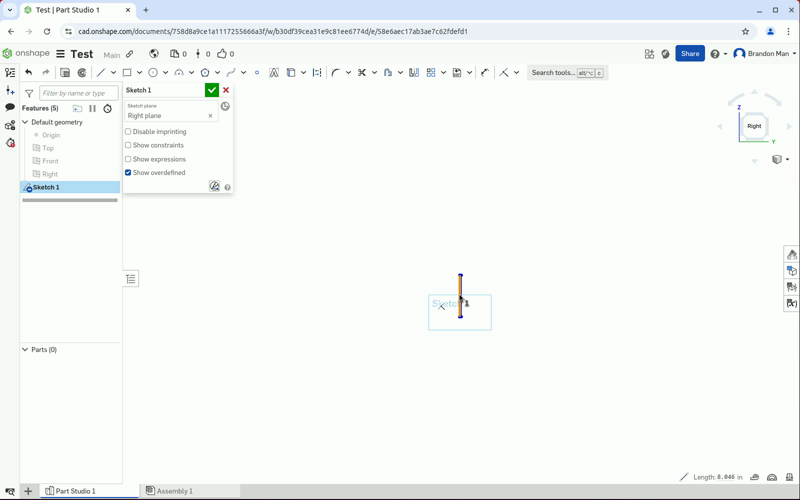
mouse_move(73, 352)
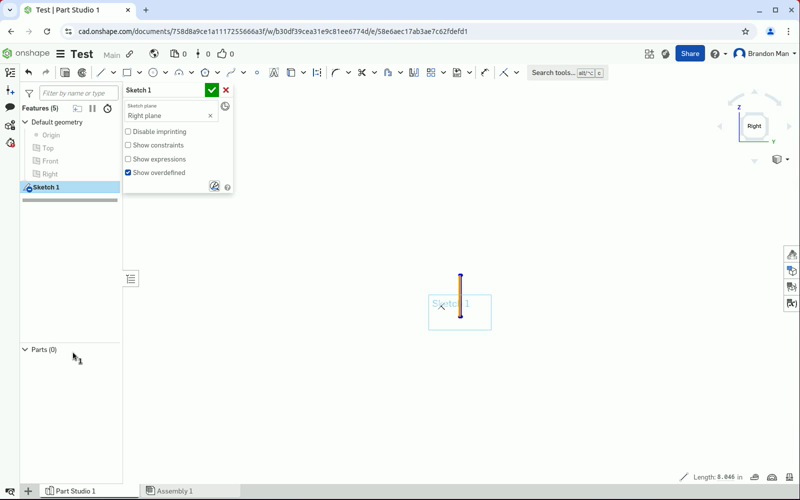
key(shift+y)
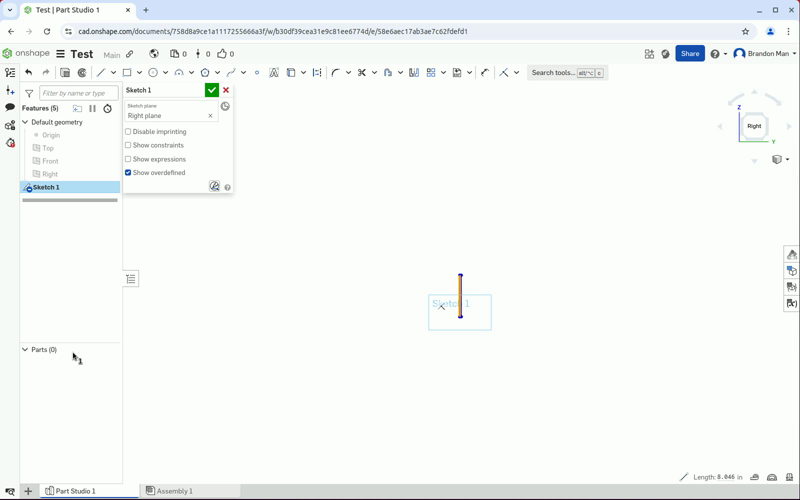
key(shift+e)
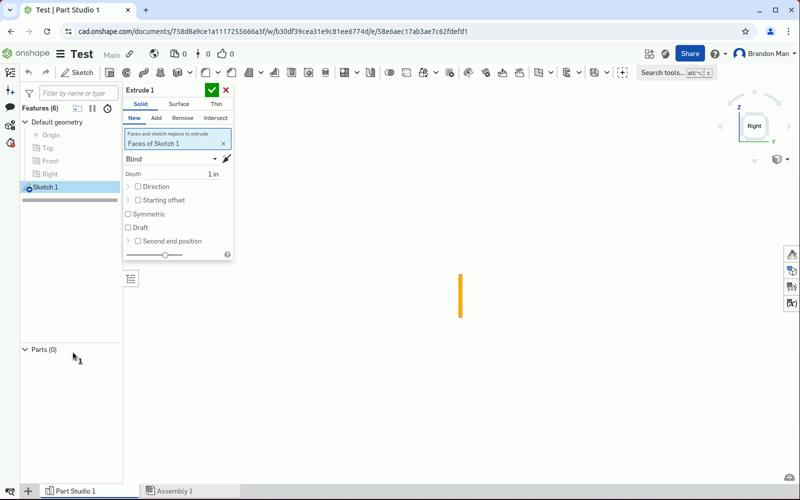
mouse_move(143, 106)
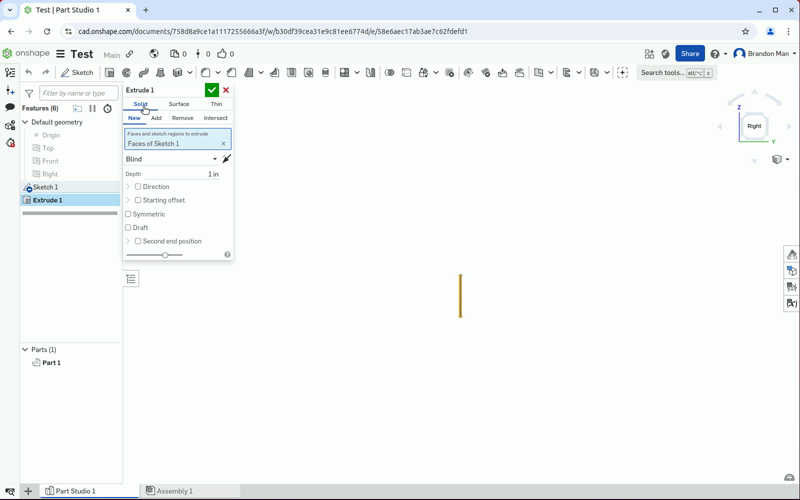
click(143, 106)
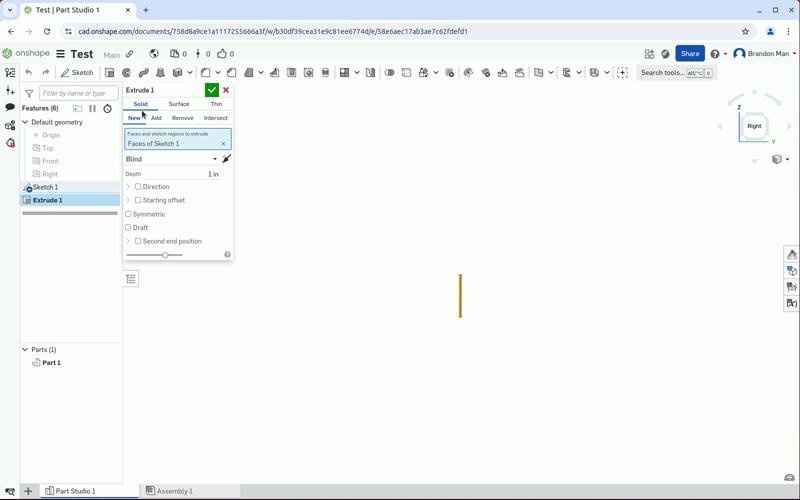
mouse_move(137, 120)
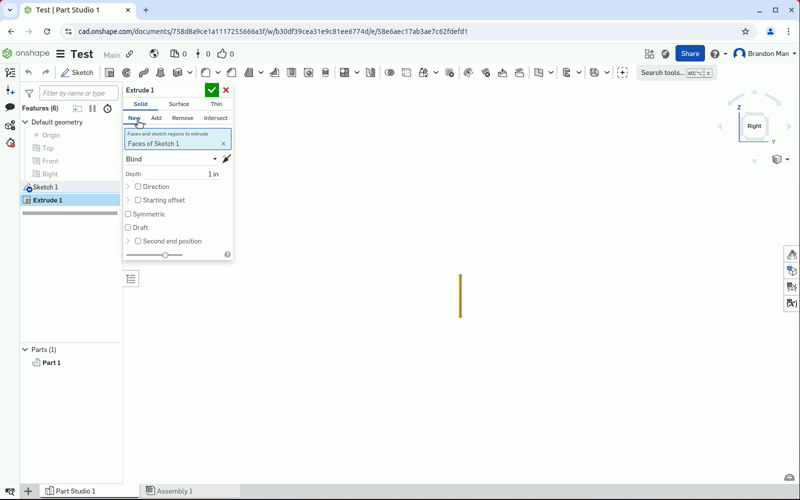
click(137, 120)
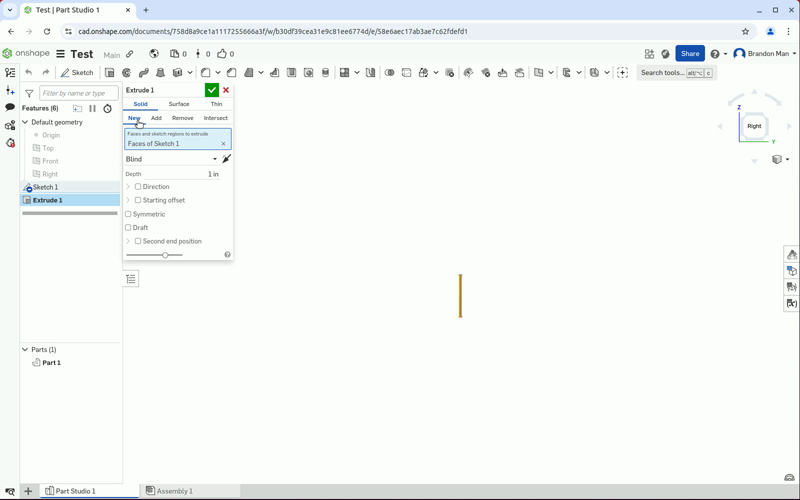
key(tab, 4)
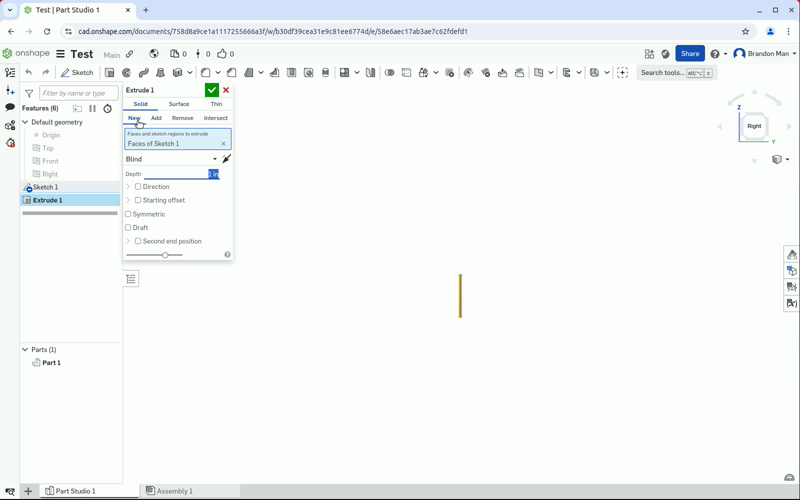
text(0.481)
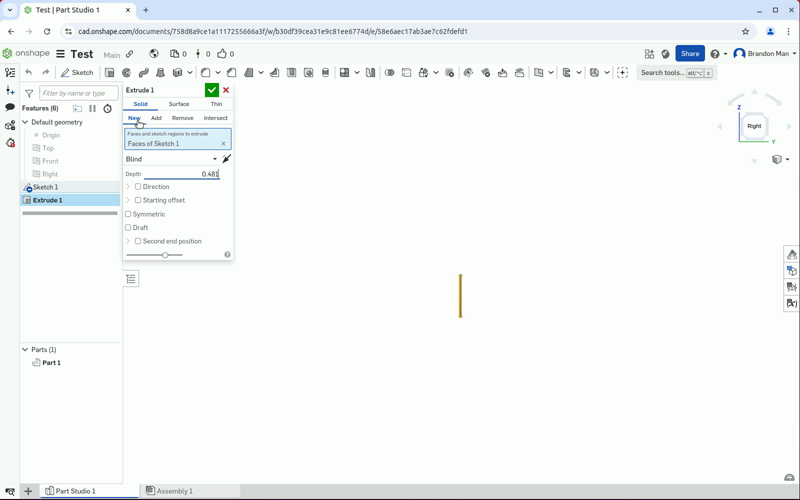
key(enter)
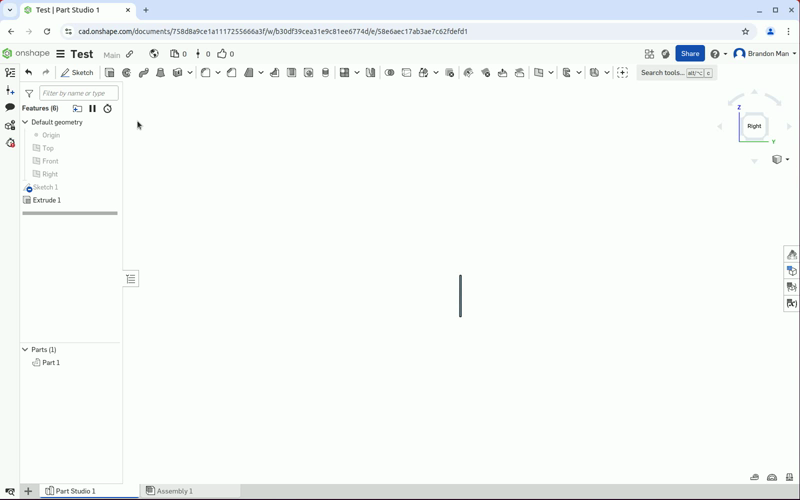
key(shift+h)
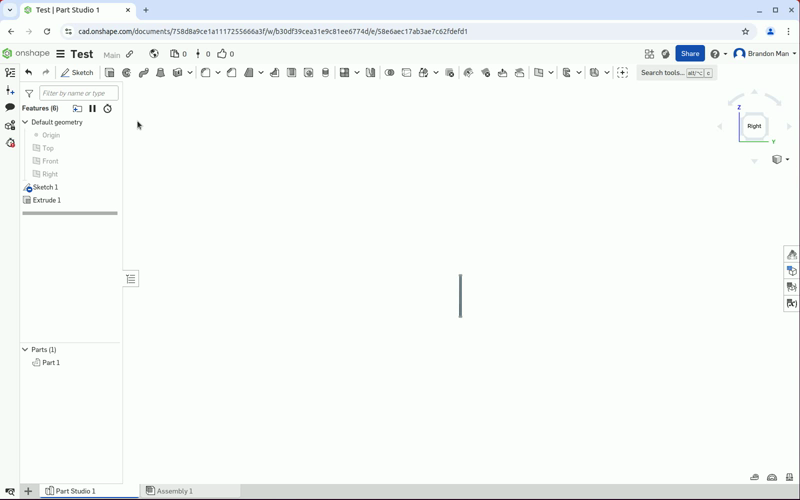
key(shift+h)
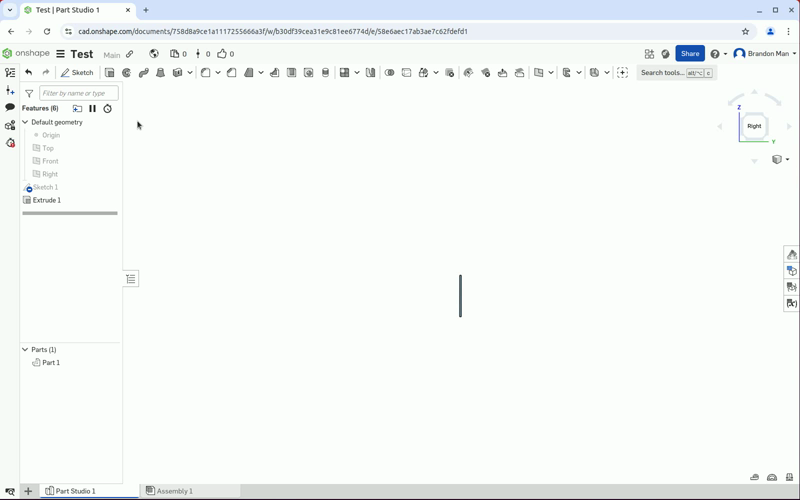
mouse_move(73, 189)
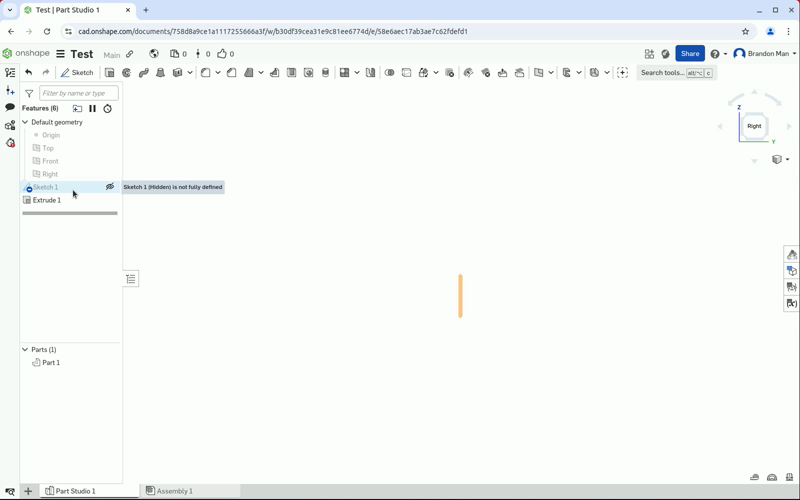
click(73, 189)
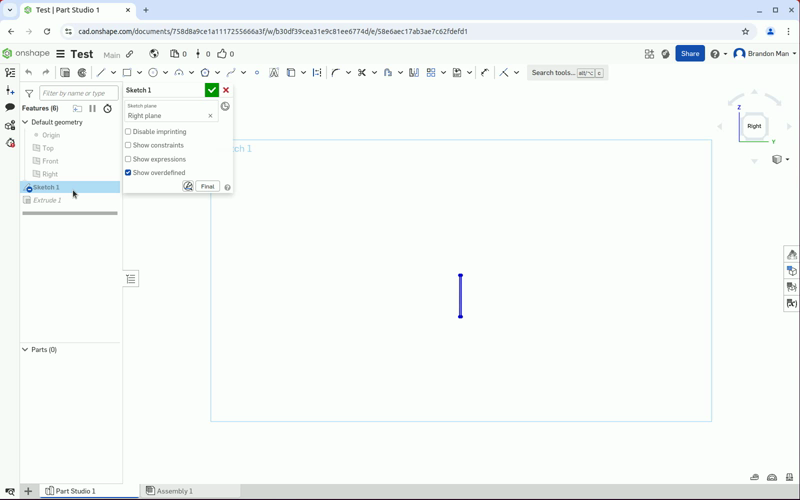
mouse_move(229, 92)
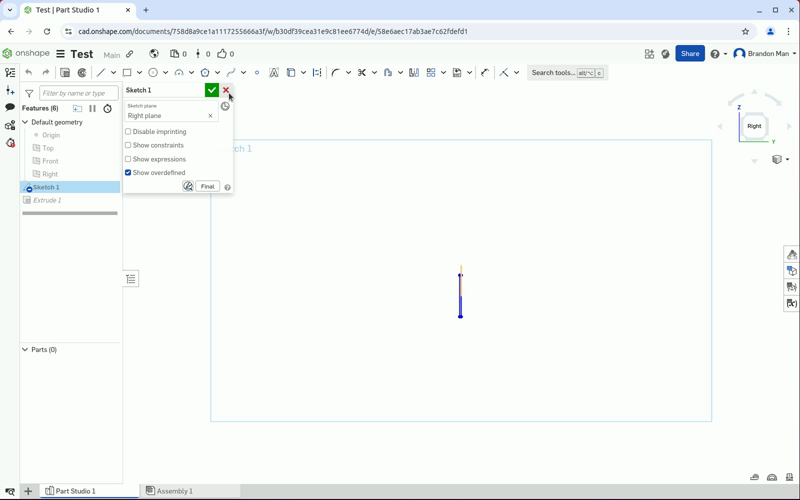
click(229, 92)
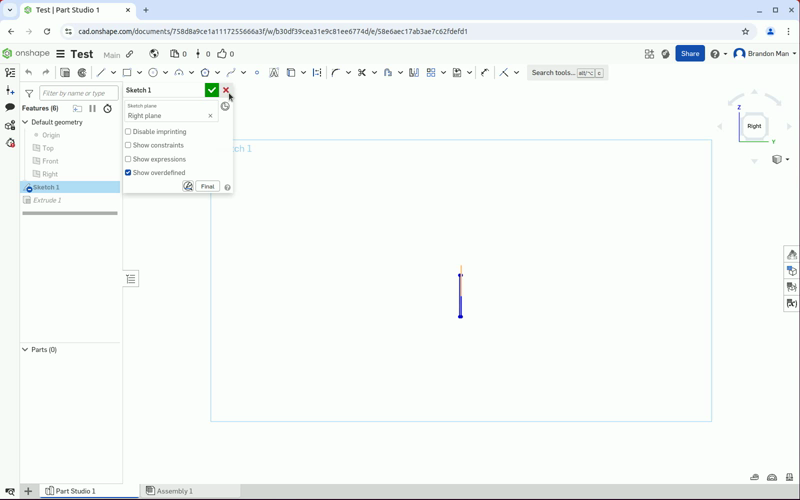
key(shift+s)
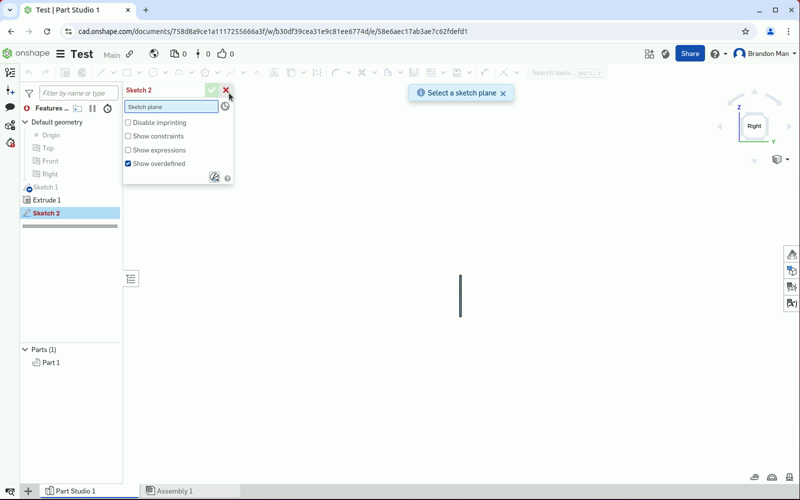
mouse_move(73, 176)
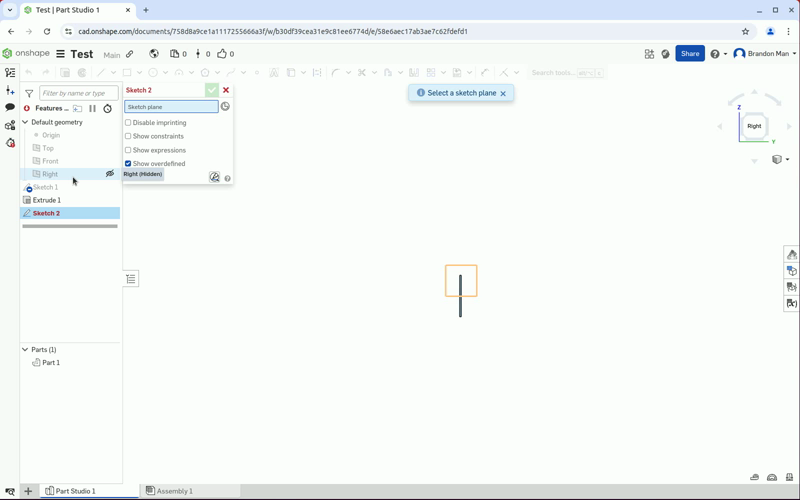
click(73, 176)
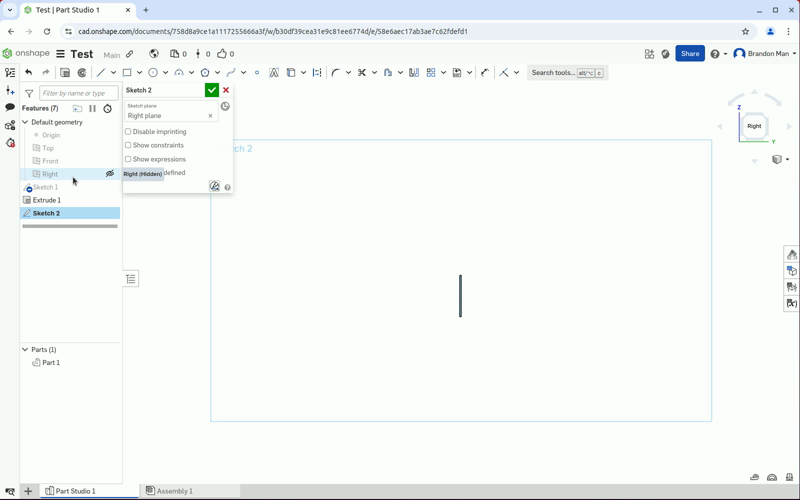
mouse_move(73, 352)
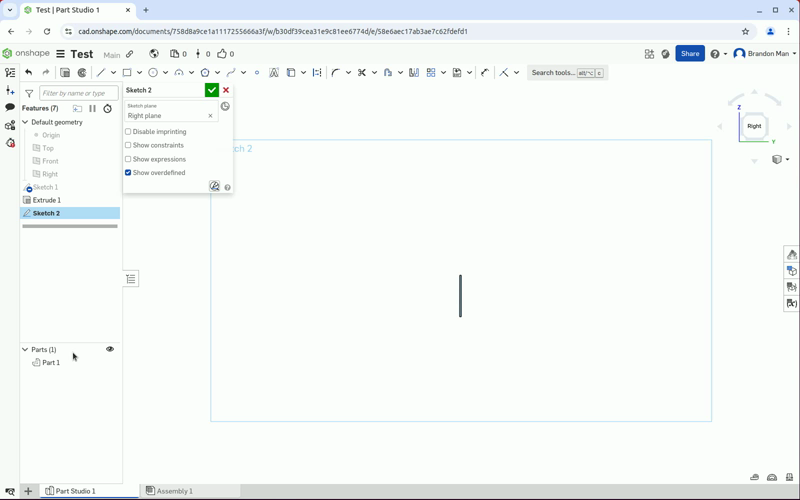
key(y)
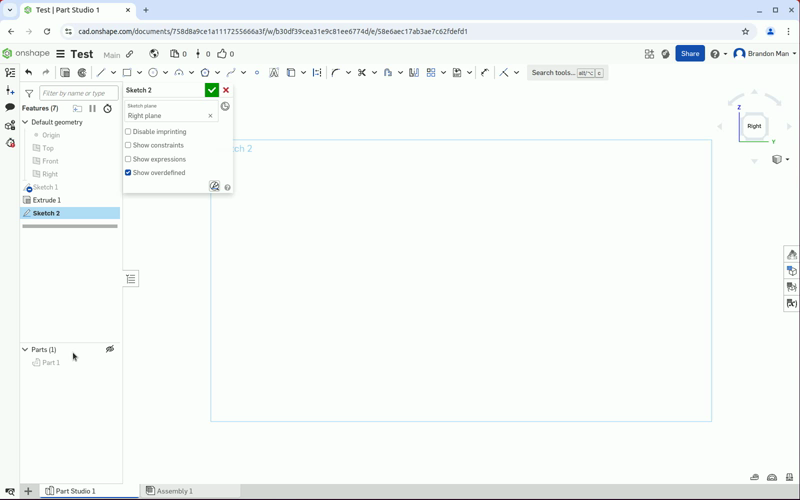
key(l)
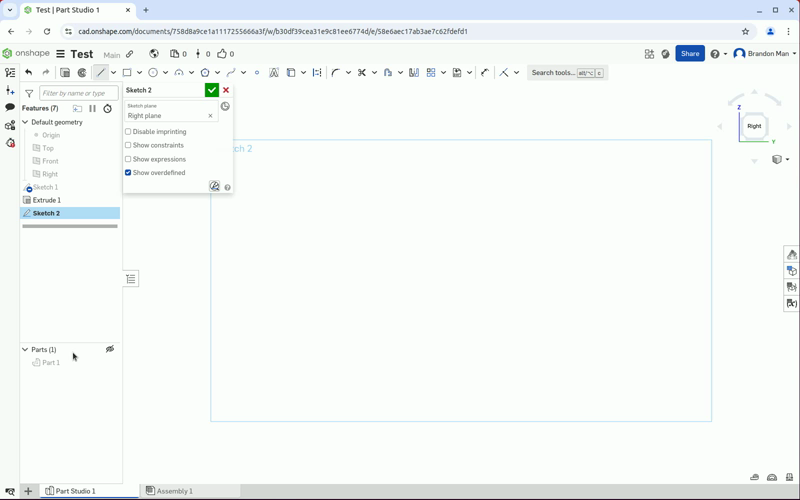
key_down(shift)
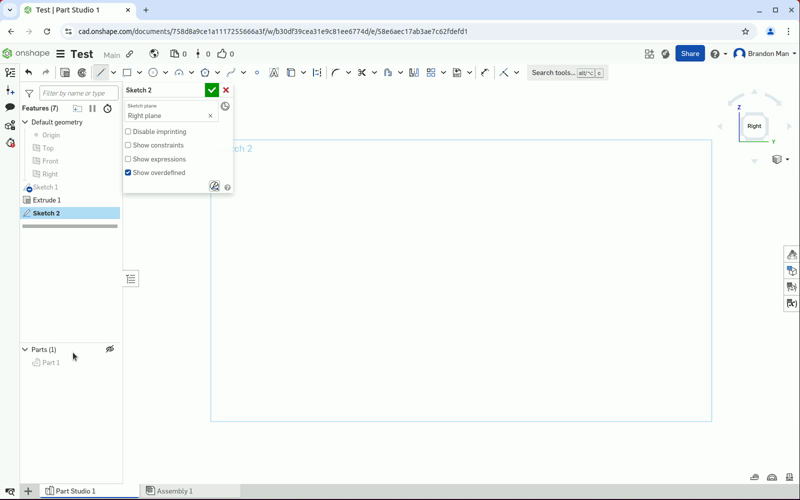
mouse_move(461, 260)
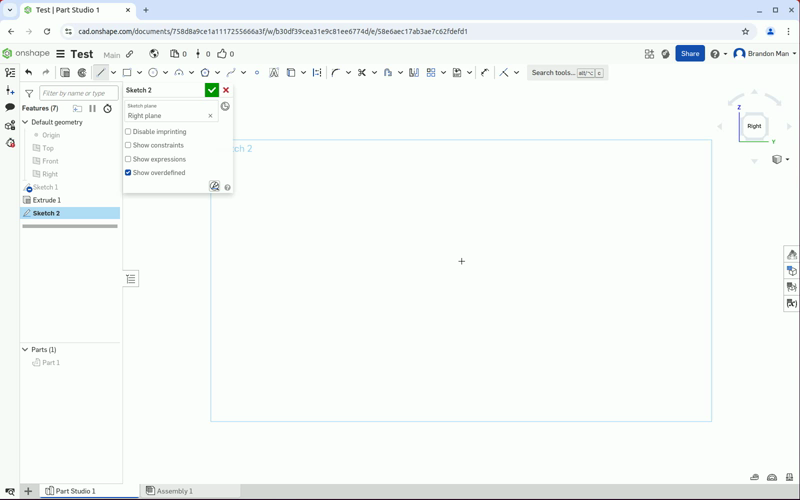
click(461, 260)
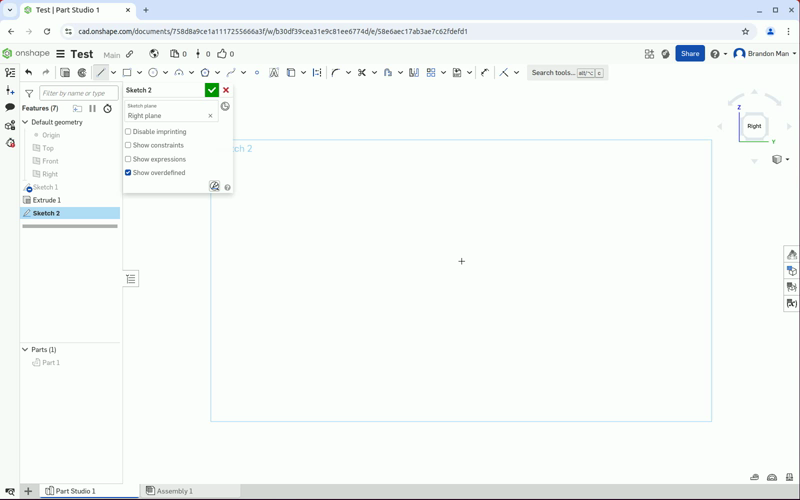
key_up(shift)
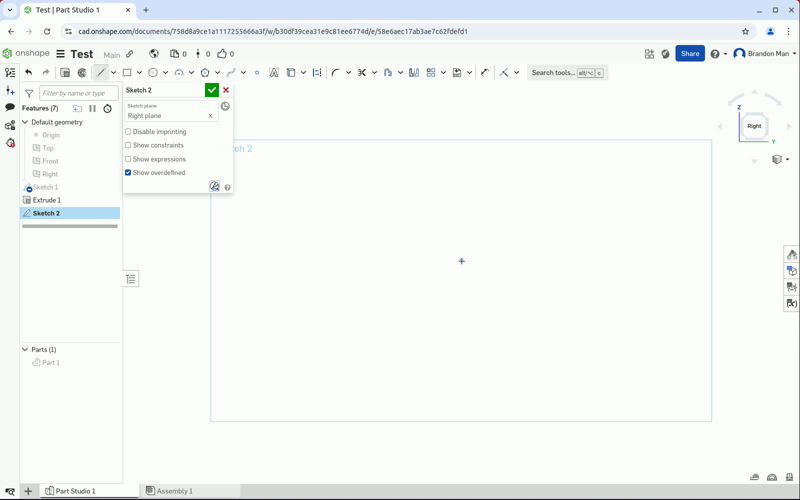
key_down(shift)
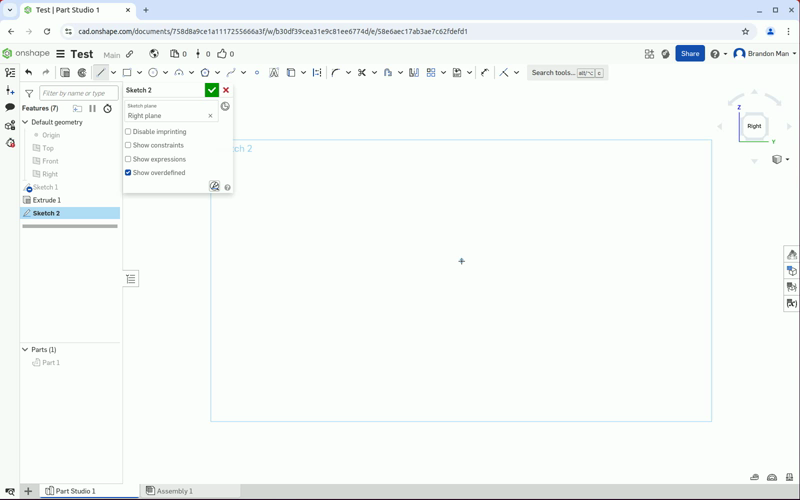
mouse_move(573, 260)
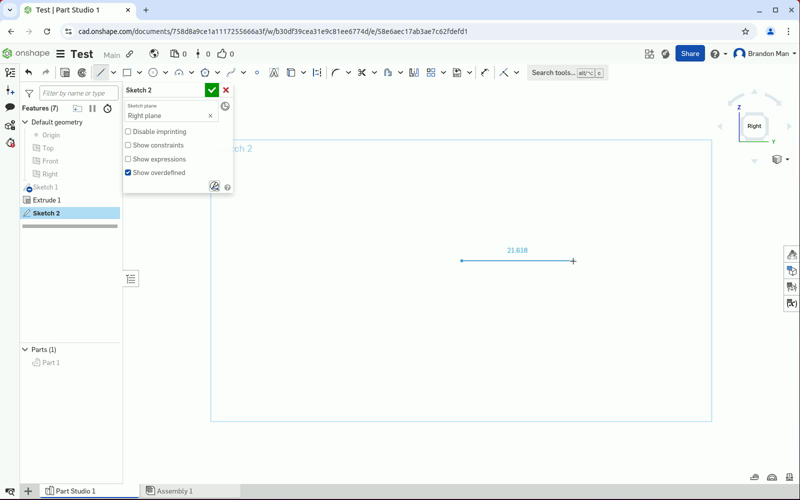
click(573, 260)
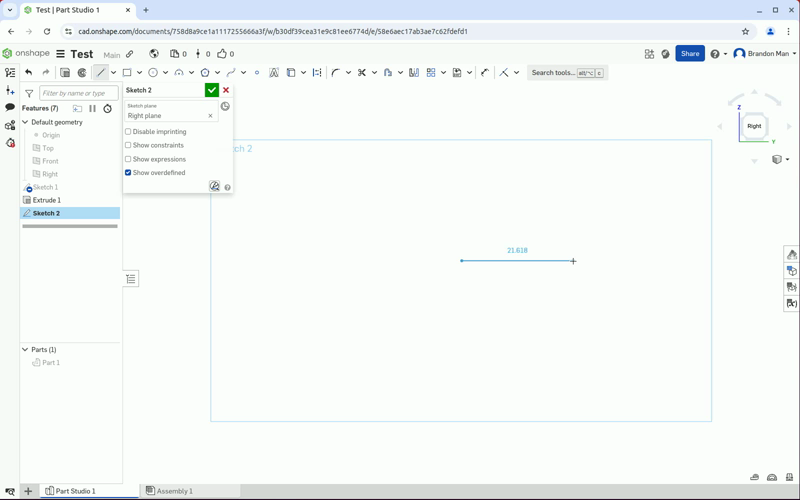
key_up(shift)
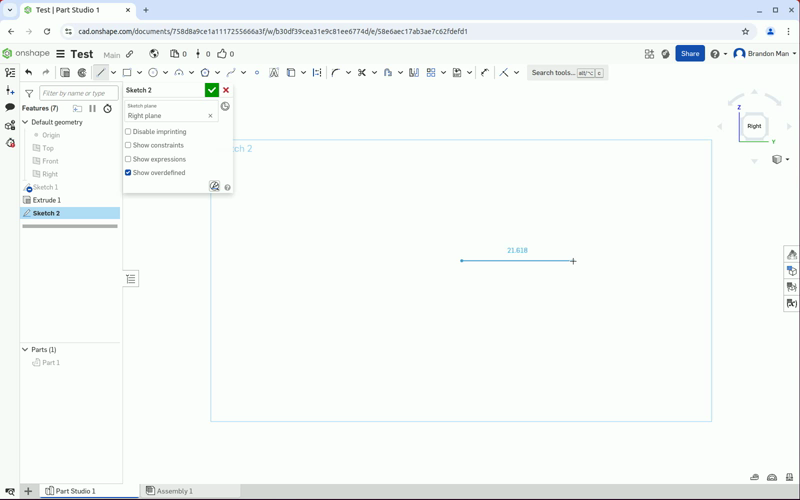
key_down(shift)
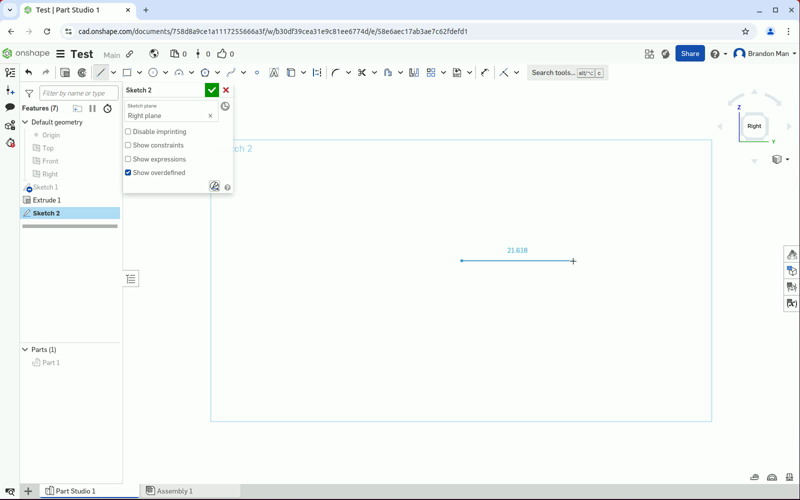
mouse_move(589, 260)
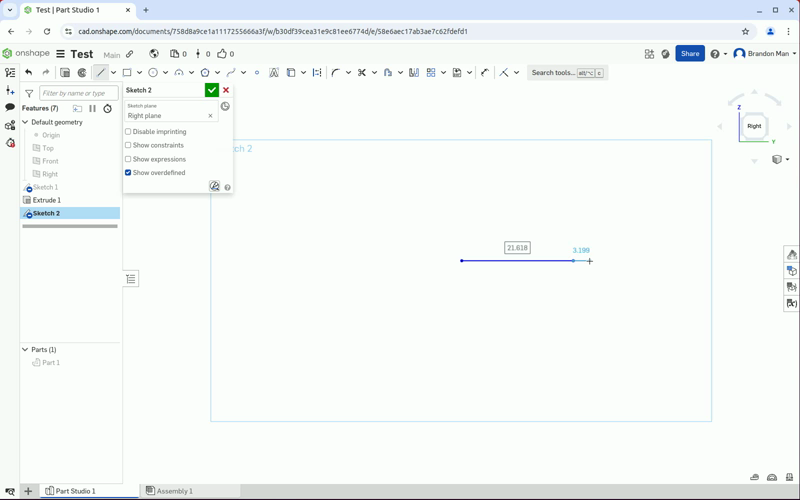
mouse_move(573, 249)
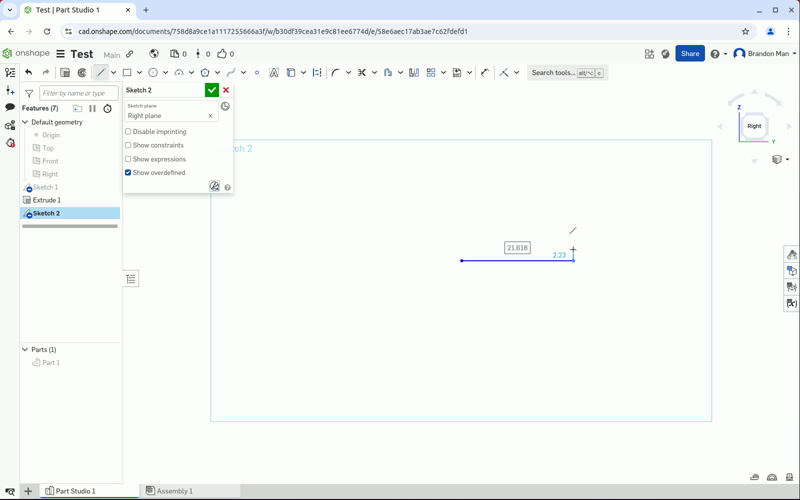
click(573, 249)
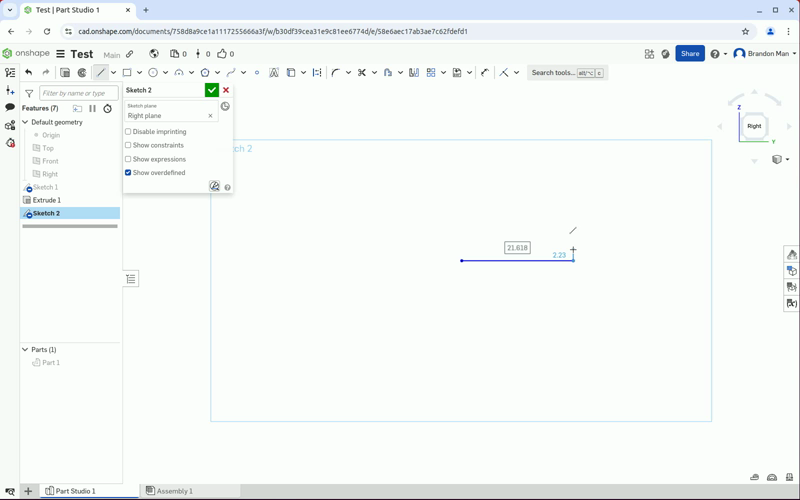
key_up(shift)
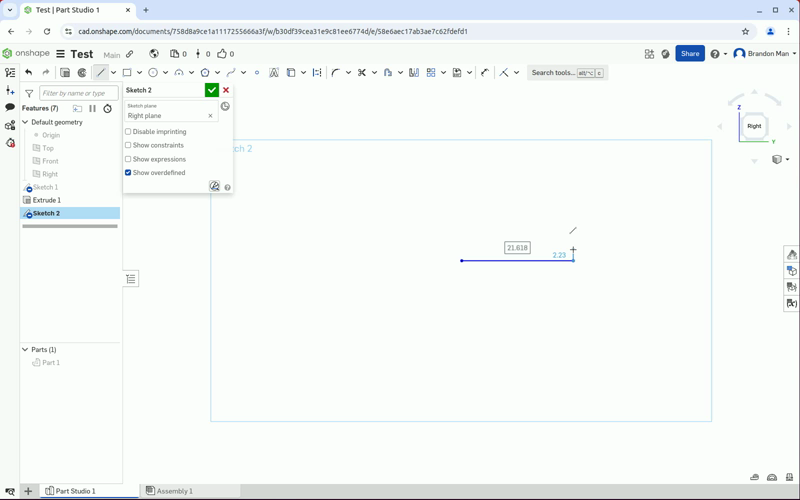
key_down(shift)
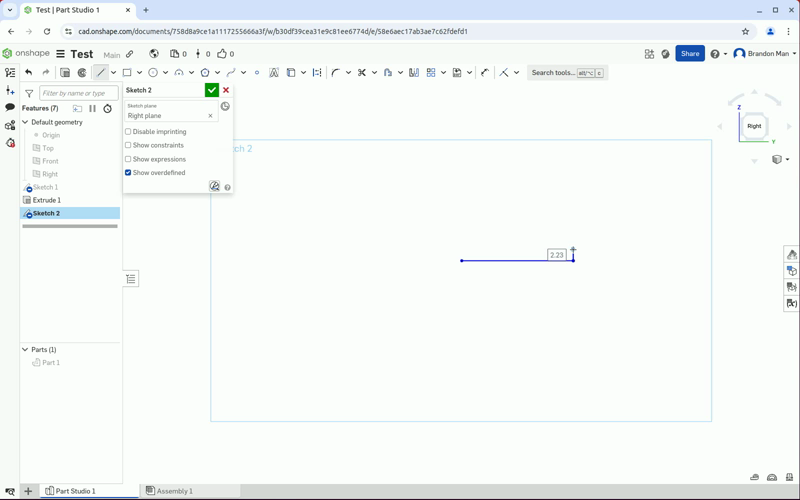
mouse_move(461, 249)
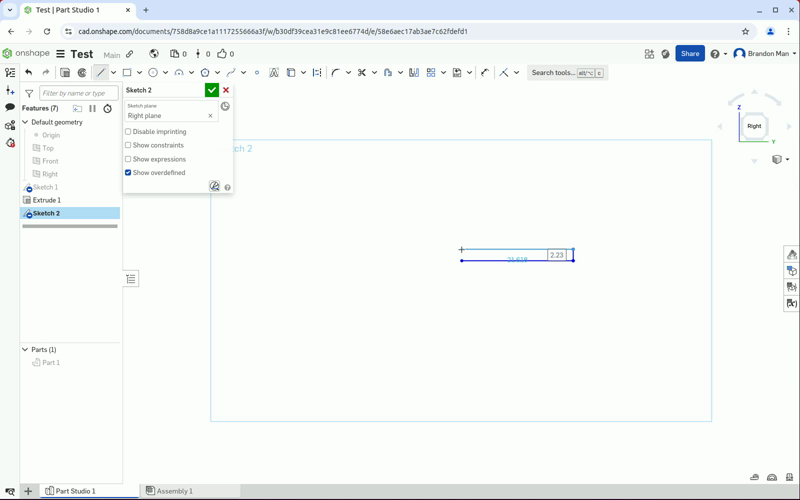
click(461, 249)
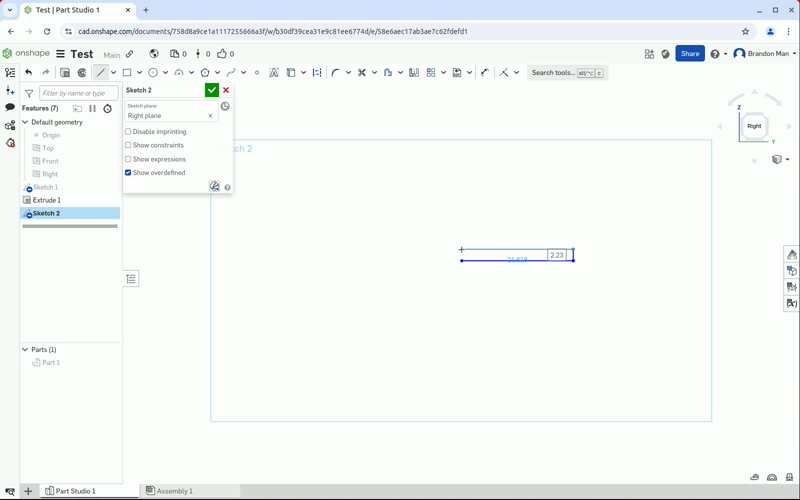
key_up(shift)
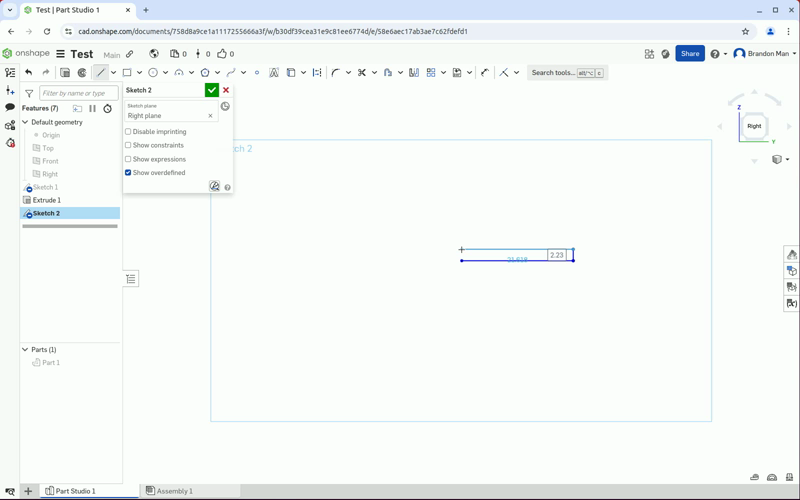
mouse_move(492, 249)
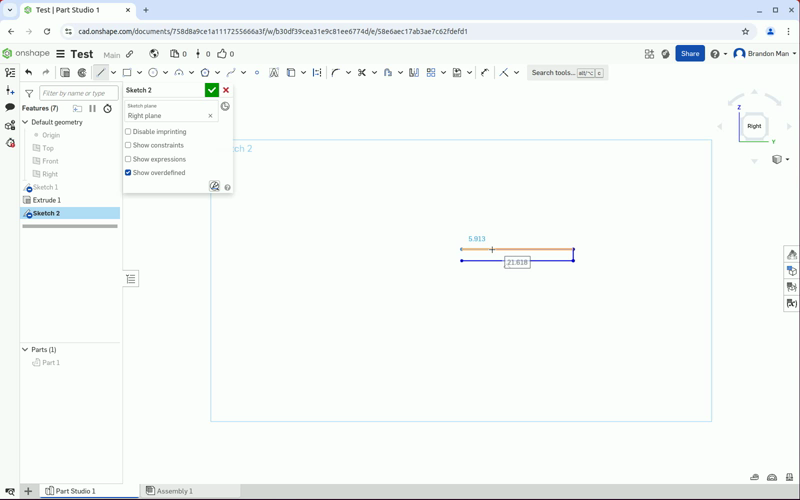
key_down(shift)
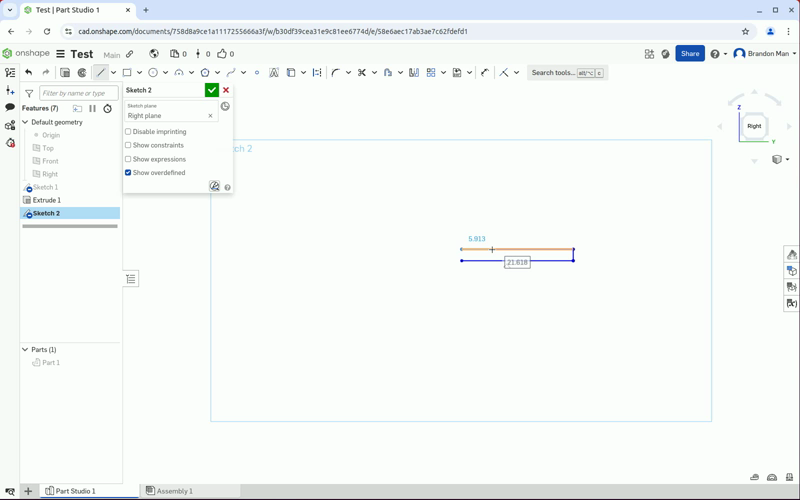
mouse_move(461, 260)
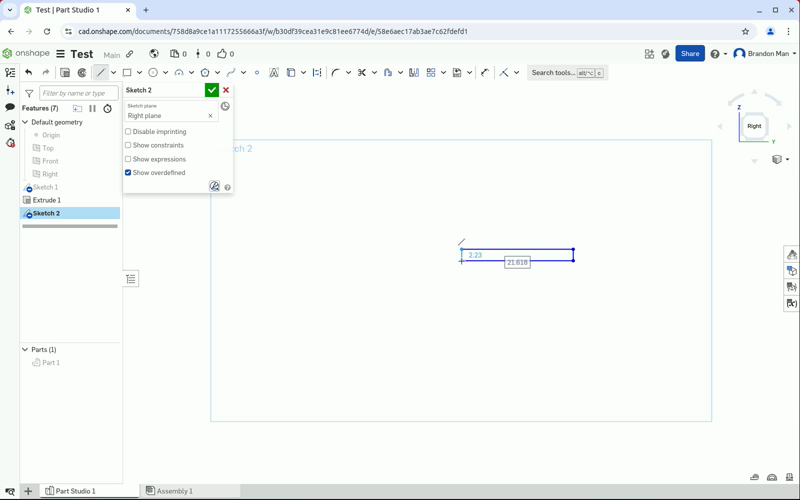
key_up(shift)
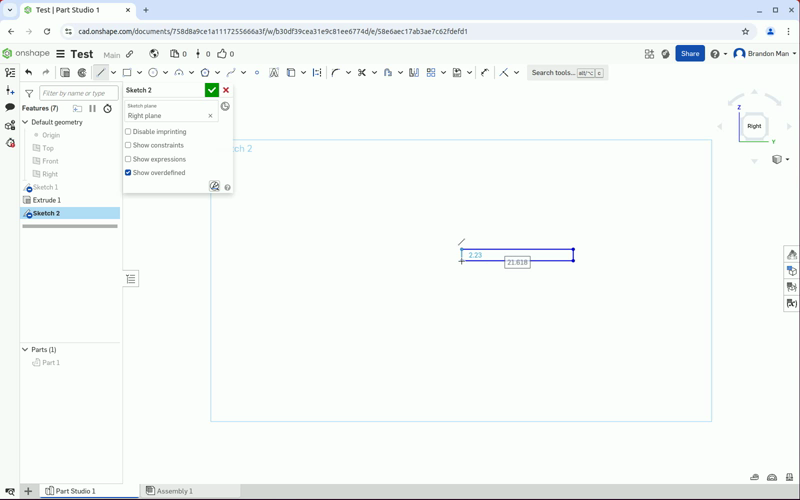
click(461, 260)
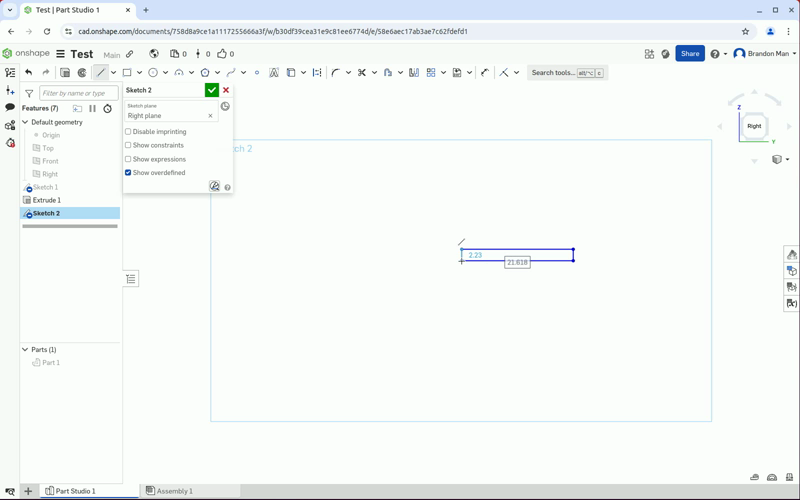
key(esc)
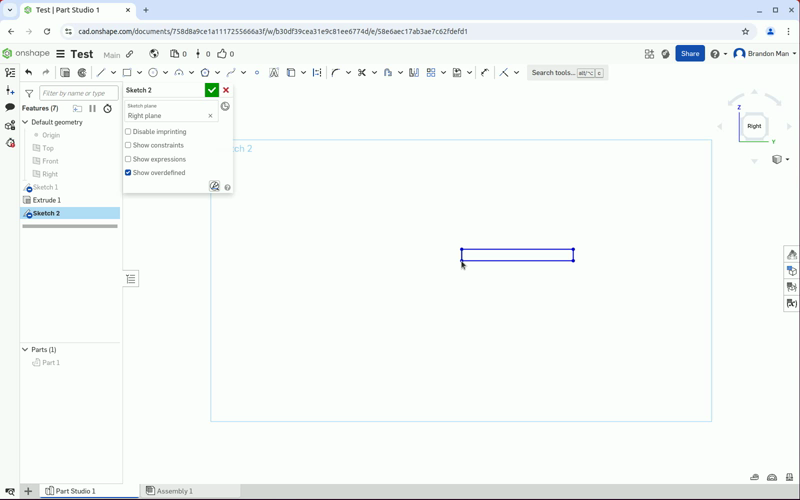
mouse_move(518, 254)
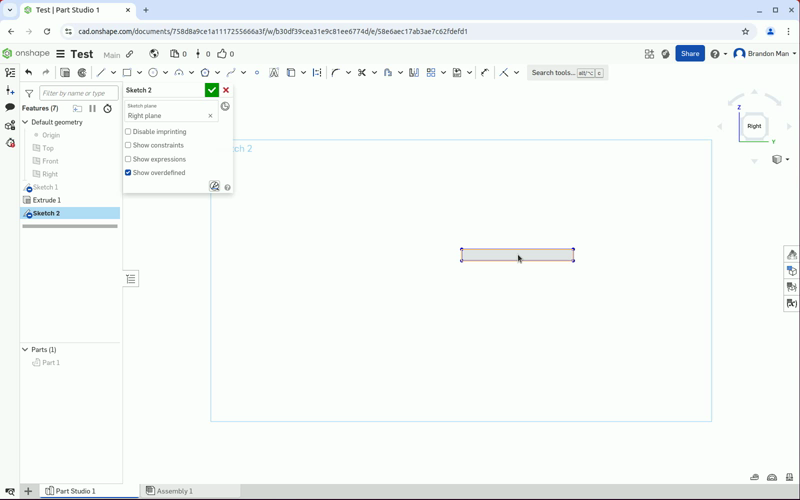
scroll(6)
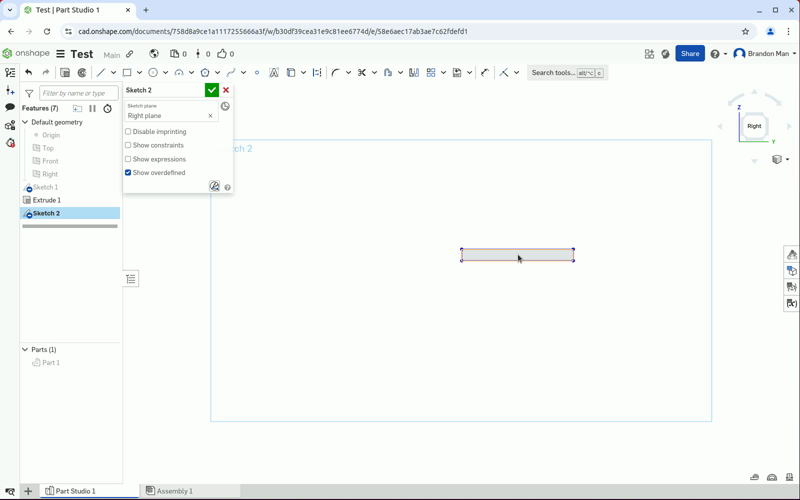
scroll(6)
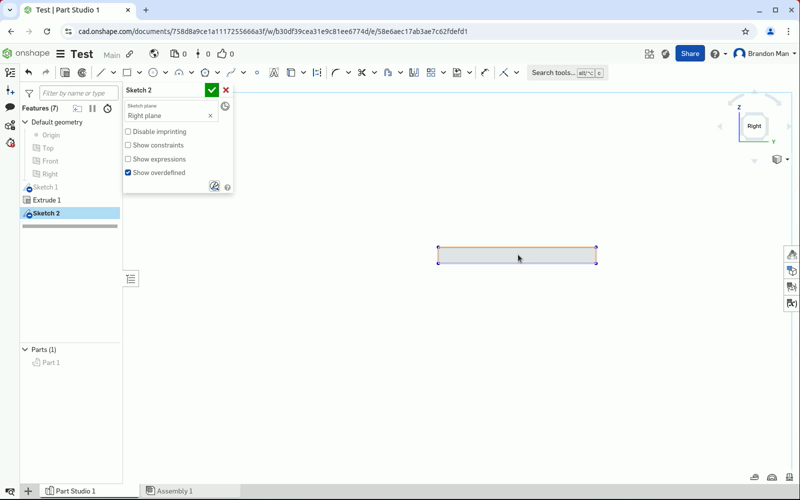
scroll(6)
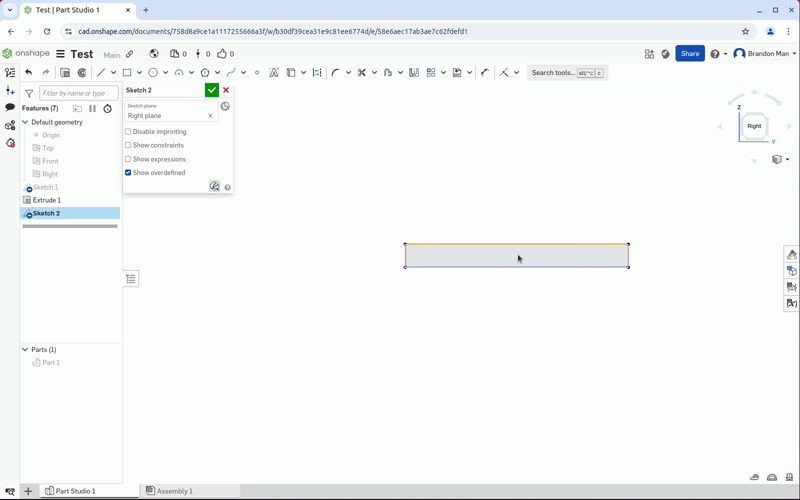
scroll(6)
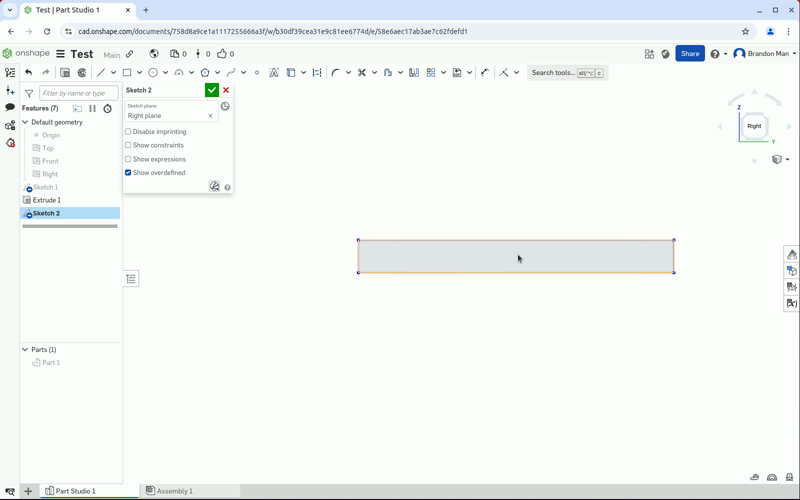
scroll(6)
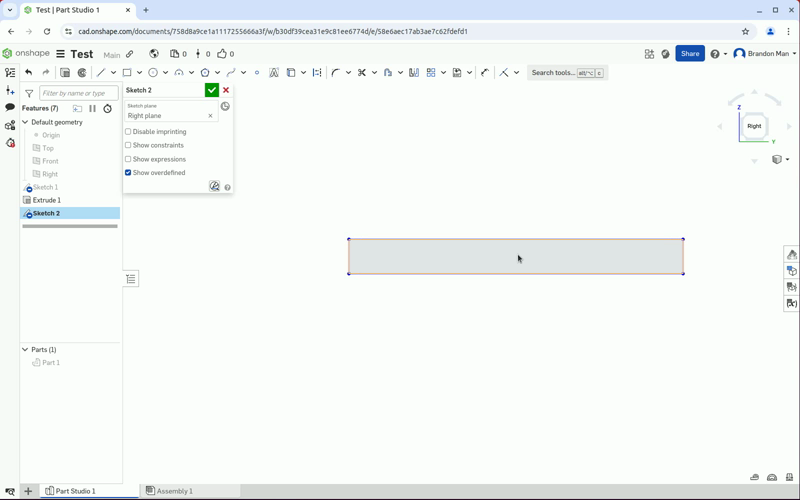
scroll(6)
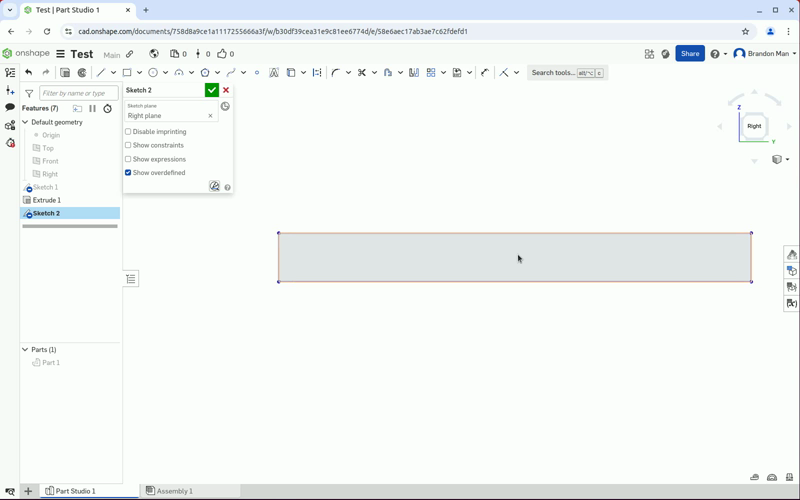
scroll(6)
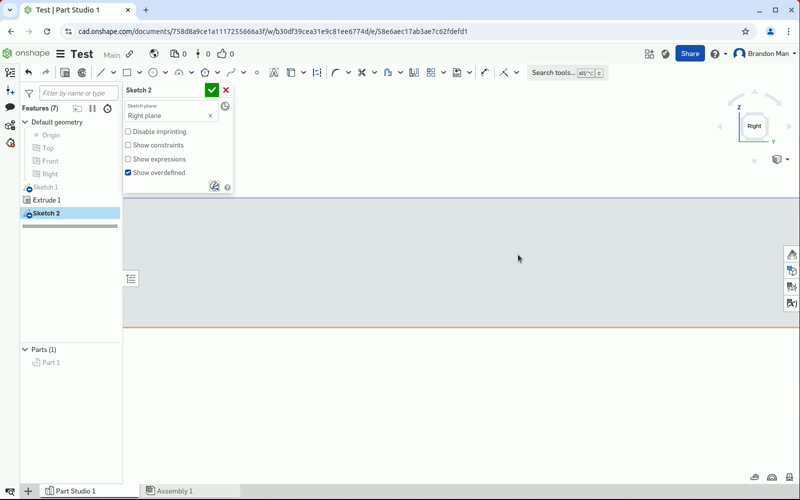
click(518, 254)
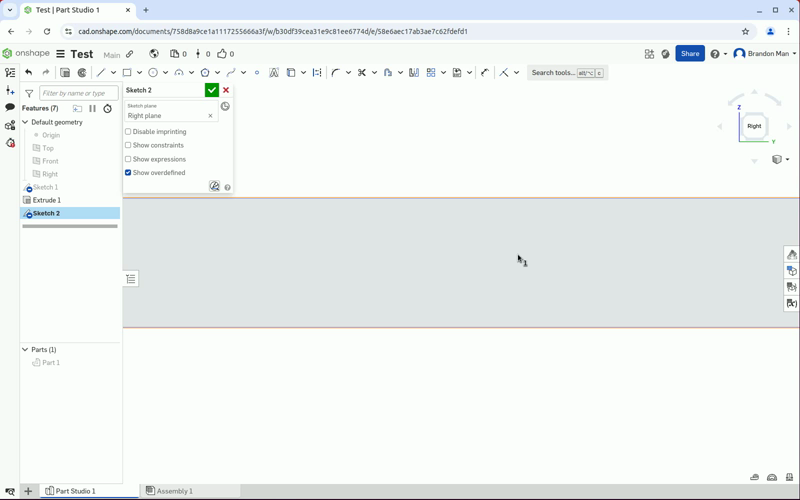
scroll(-6)
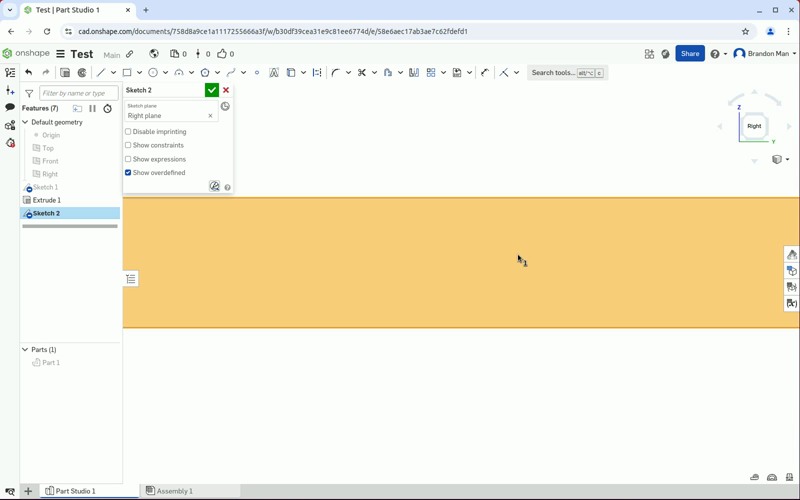
scroll(-6)
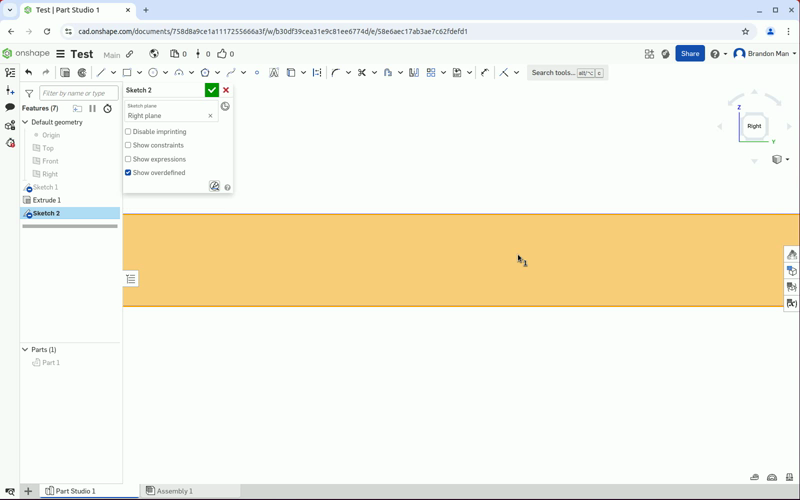
scroll(-6)
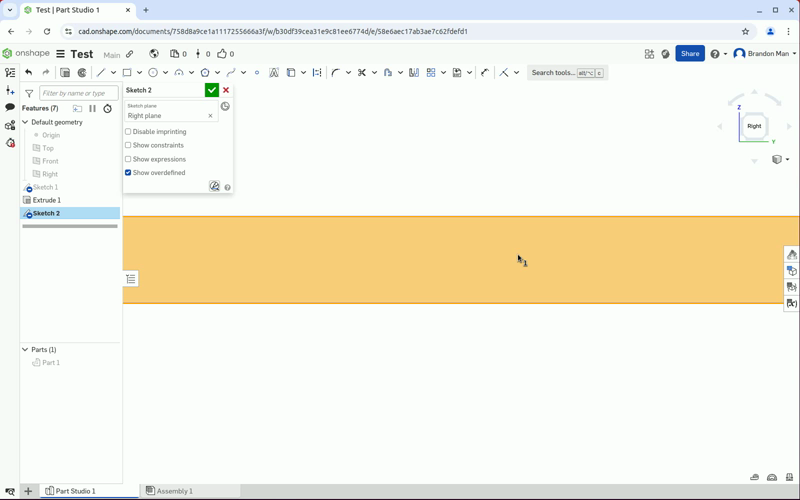
scroll(-6)
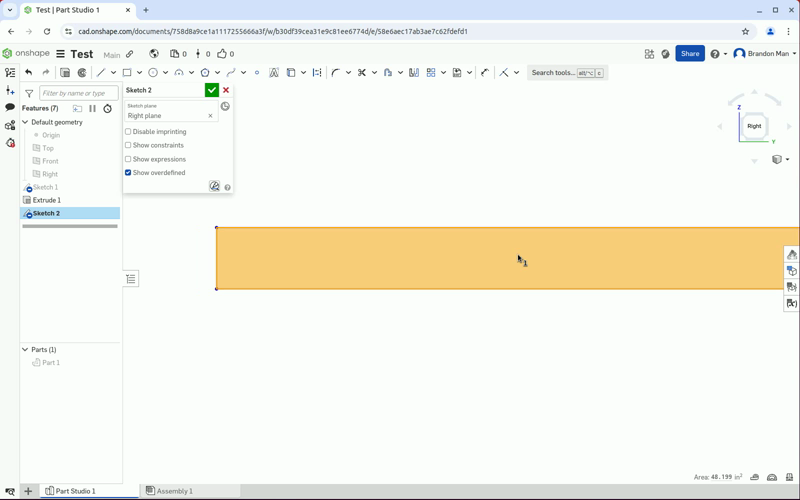
scroll(-6)
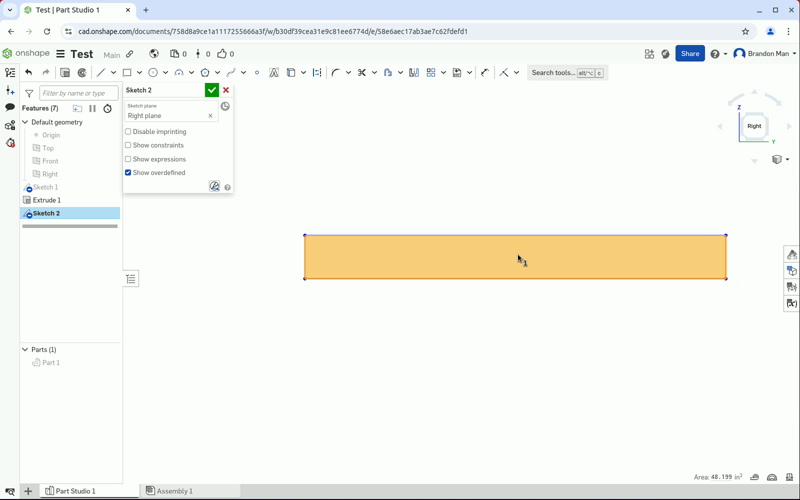
scroll(-6)
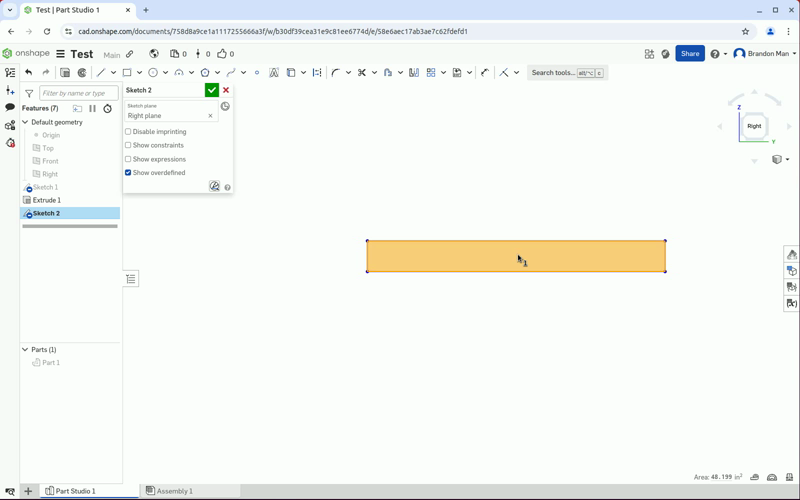
scroll(-6)
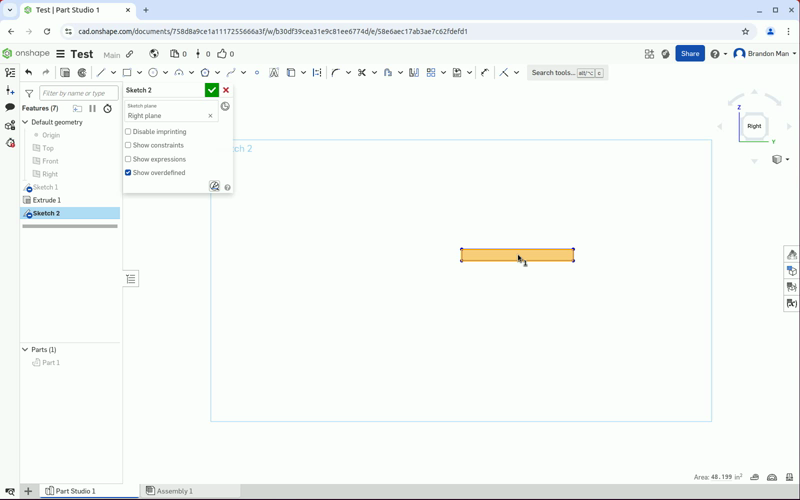
mouse_move(73, 352)
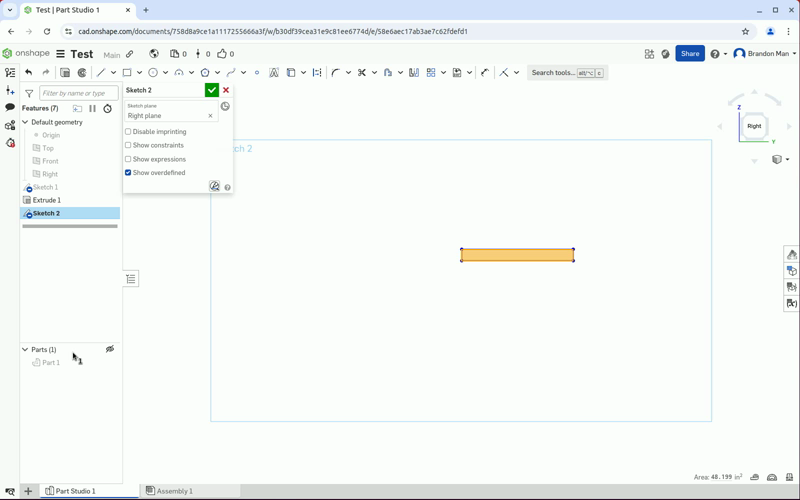
key(shift+y)
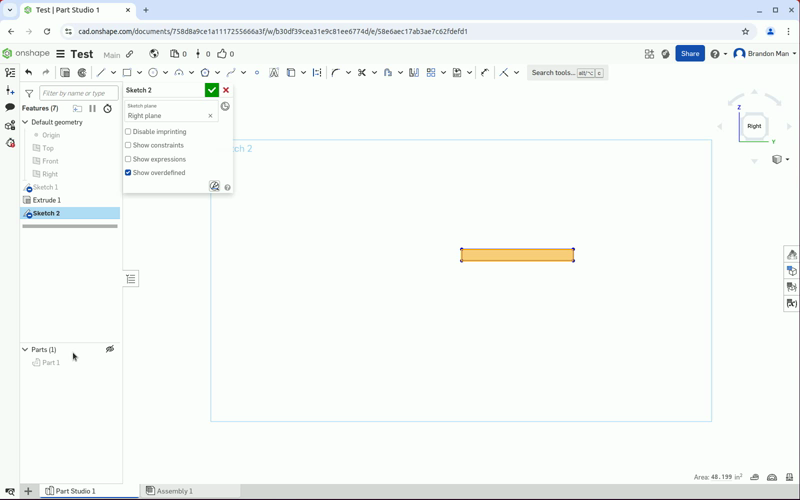
key(shift+e)
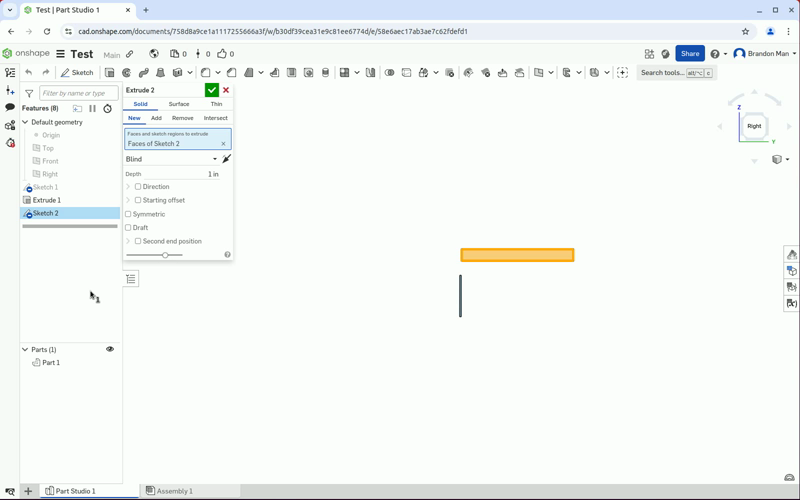
mouse_move(143, 106)
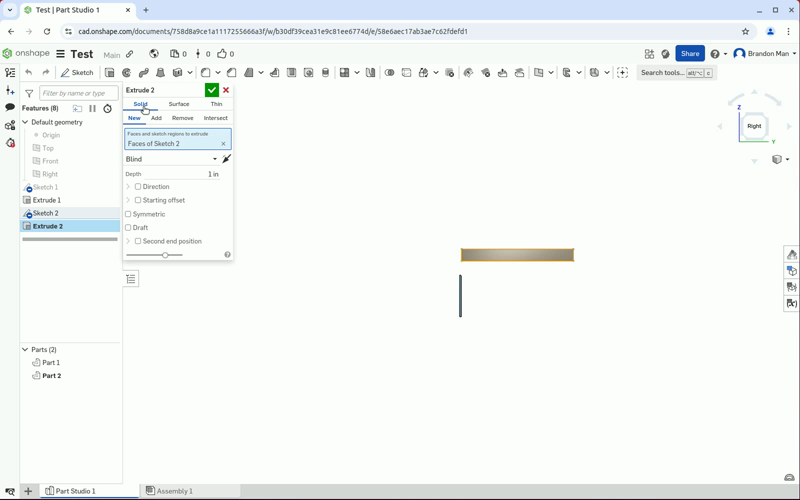
click(143, 106)
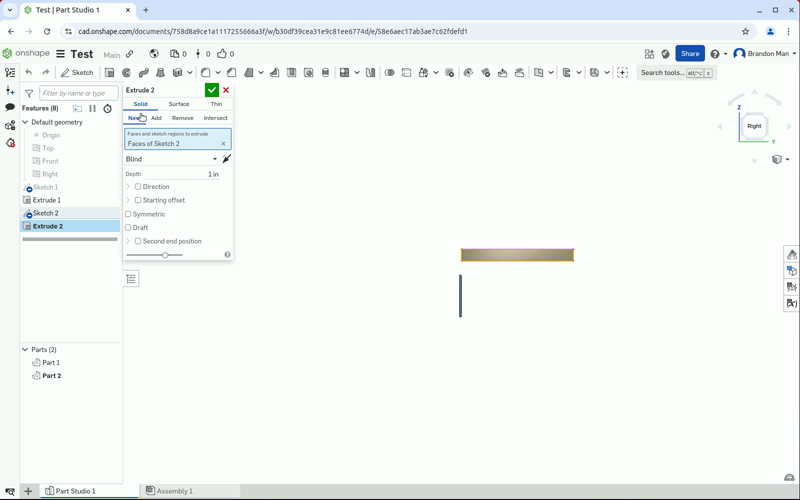
mouse_move(137, 120)
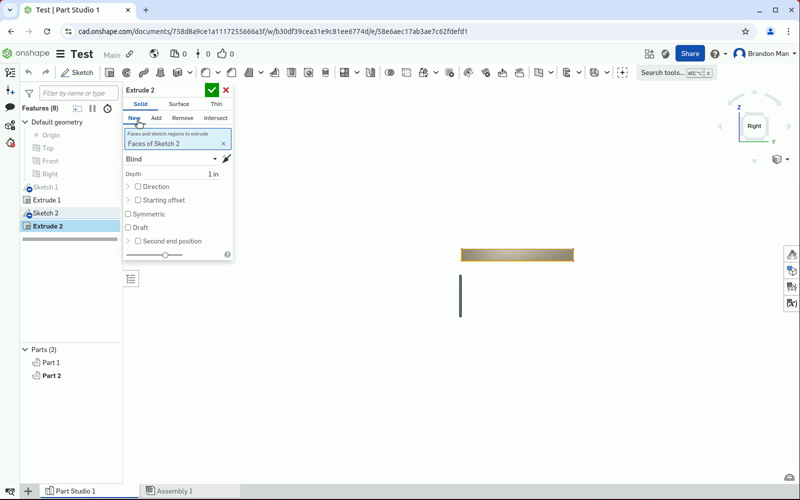
click(137, 120)
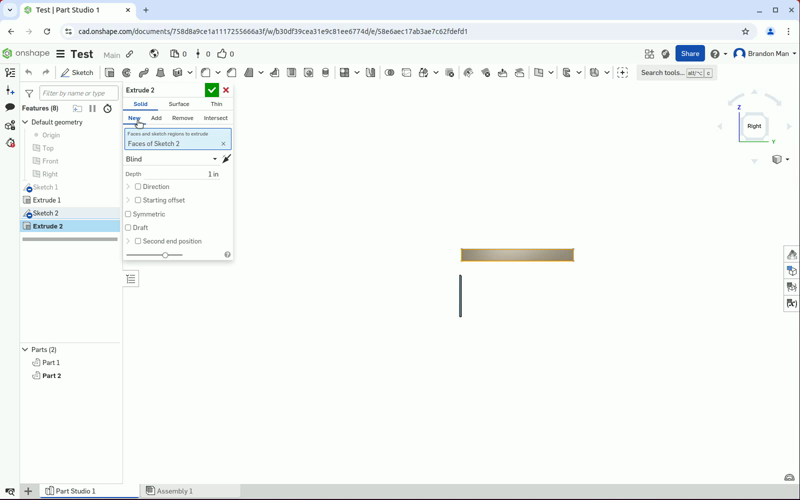
key(tab, 4)
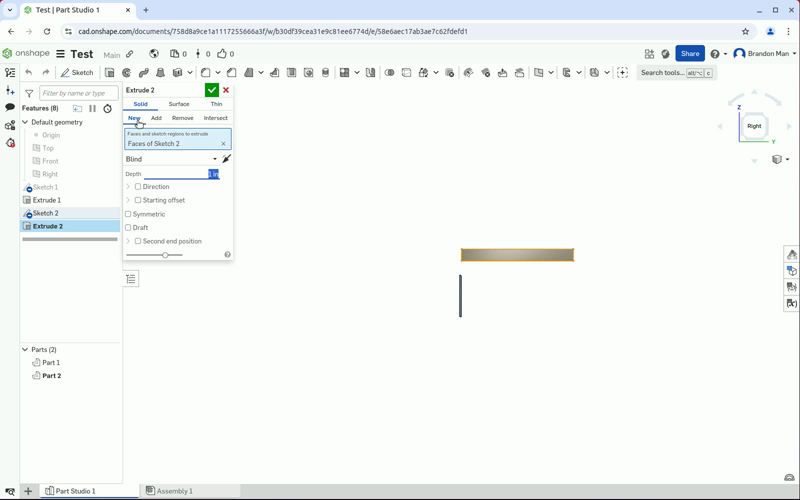
text(0.481)
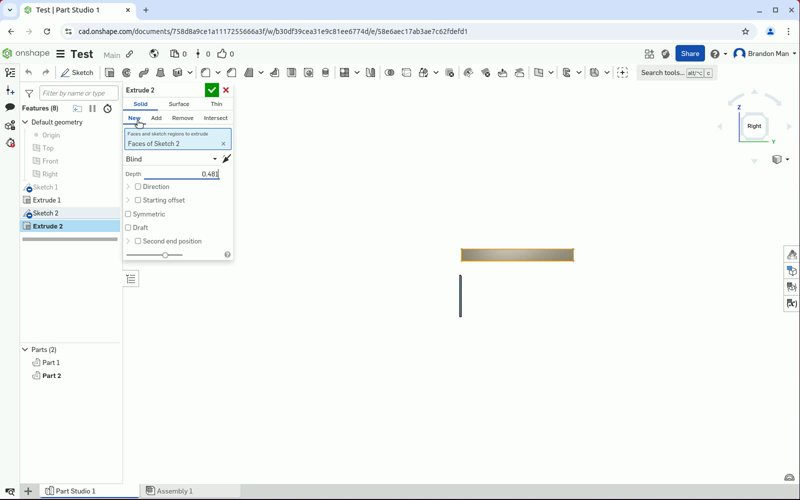
key(enter)
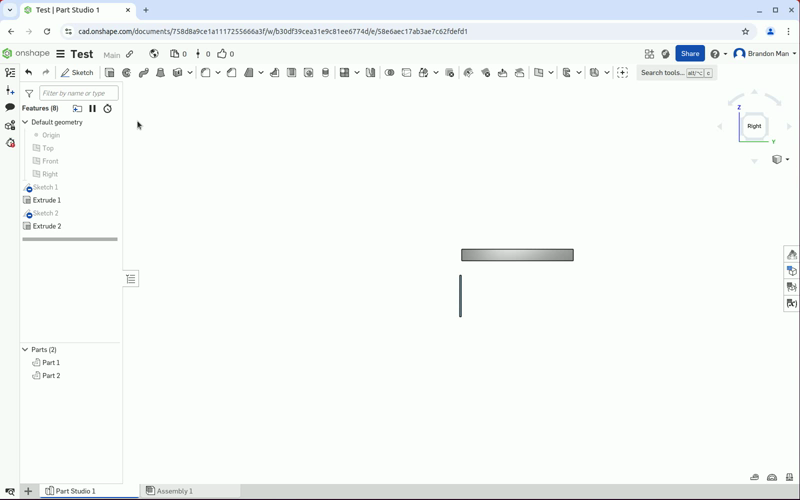
key(shift+h)
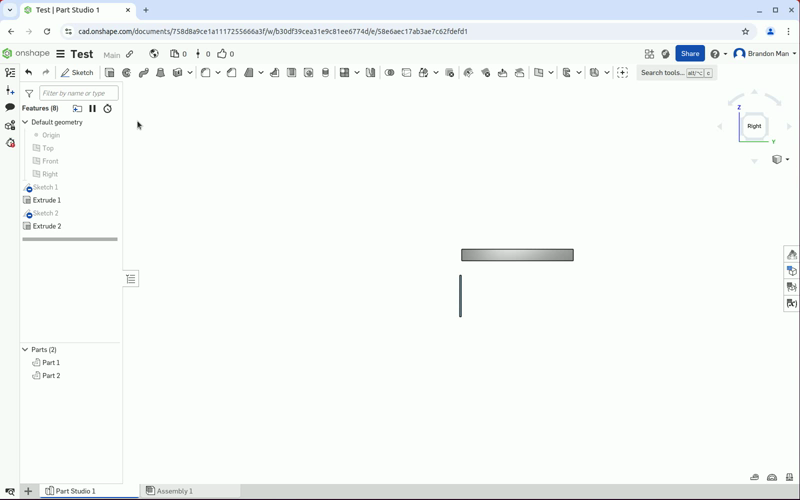
key(shift+h)
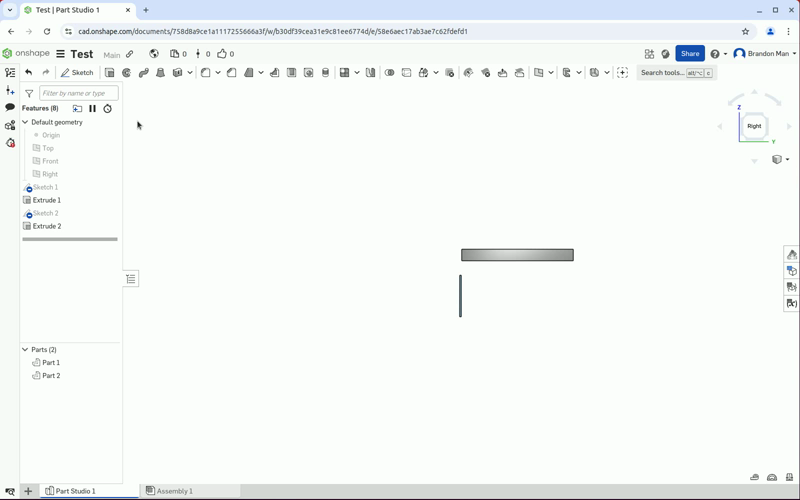
mouse_move(73, 189)
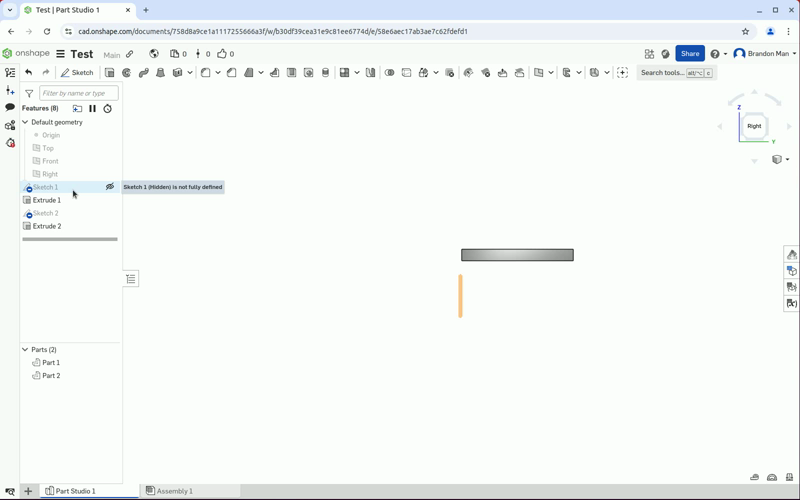
click(73, 189)
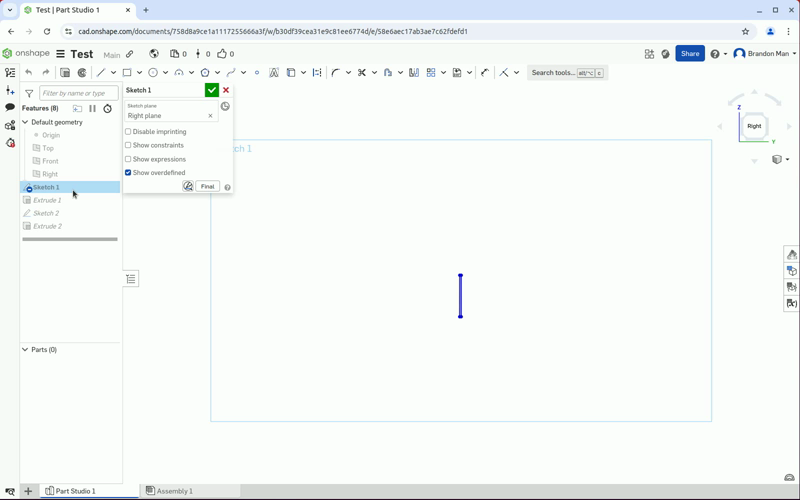
mouse_move(229, 92)
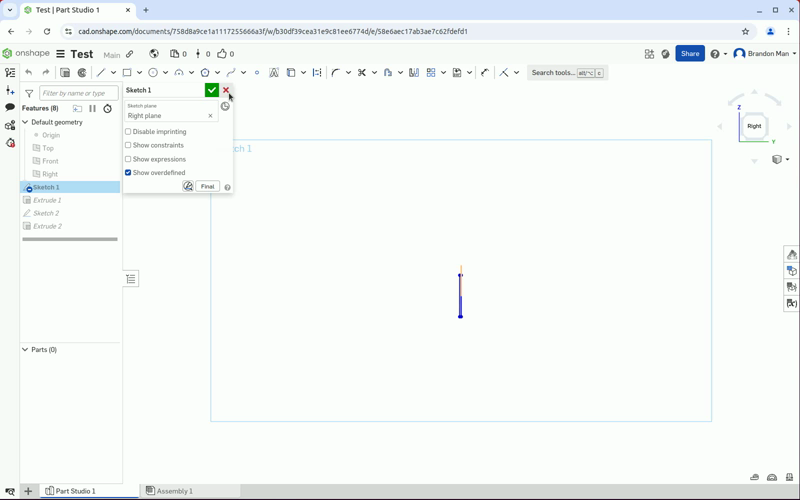
click(229, 92)
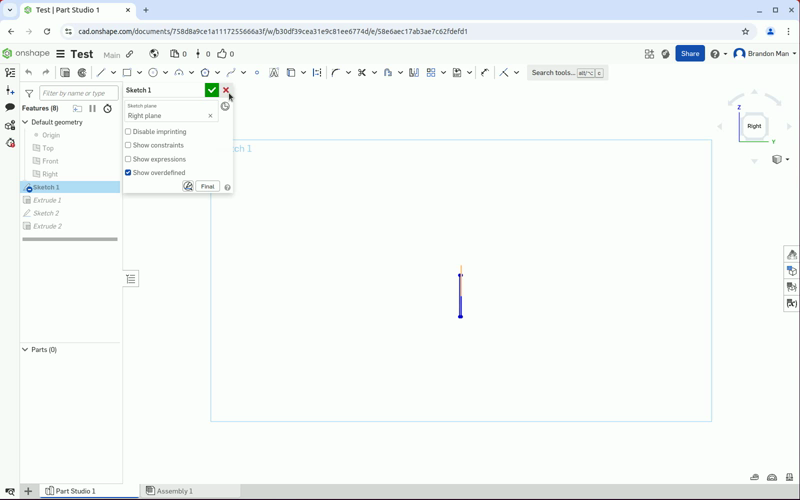
key(shift+s)
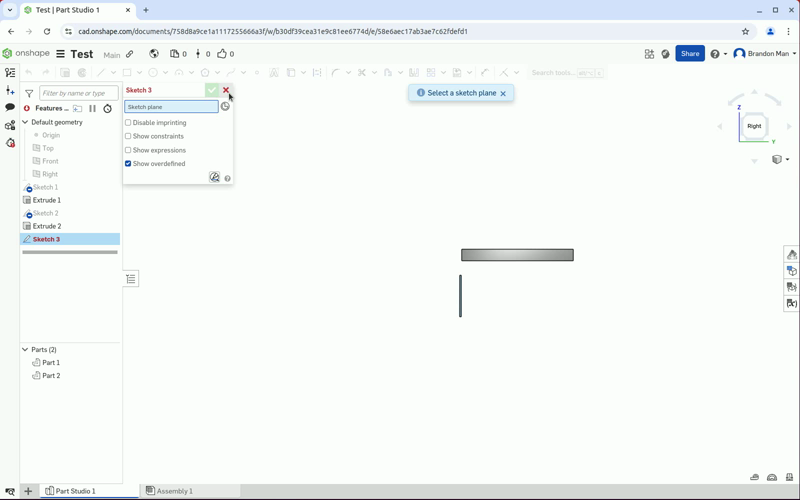
mouse_move(73, 176)
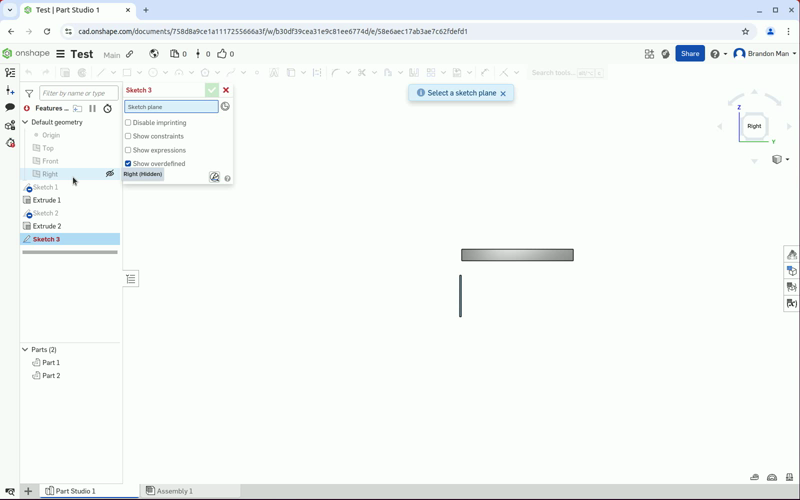
click(73, 176)
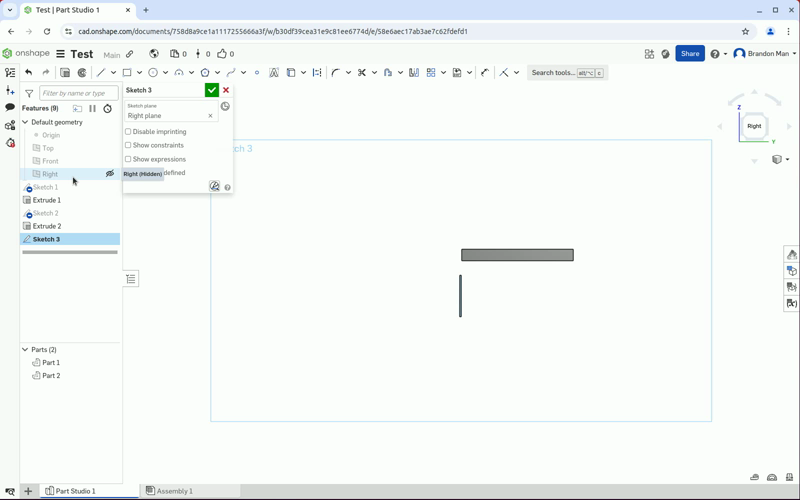
mouse_move(73, 352)
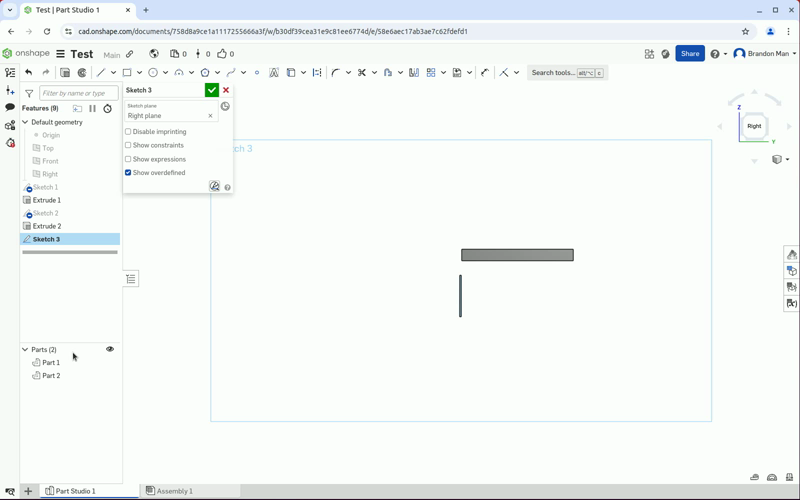
key(y)
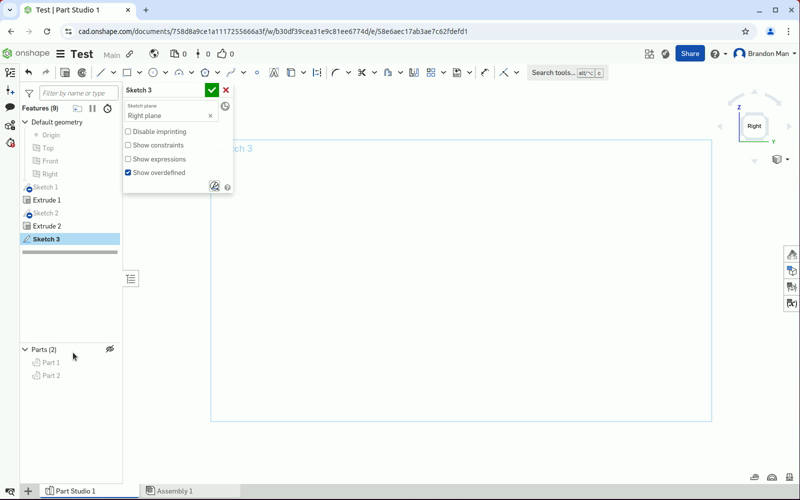
key(l)
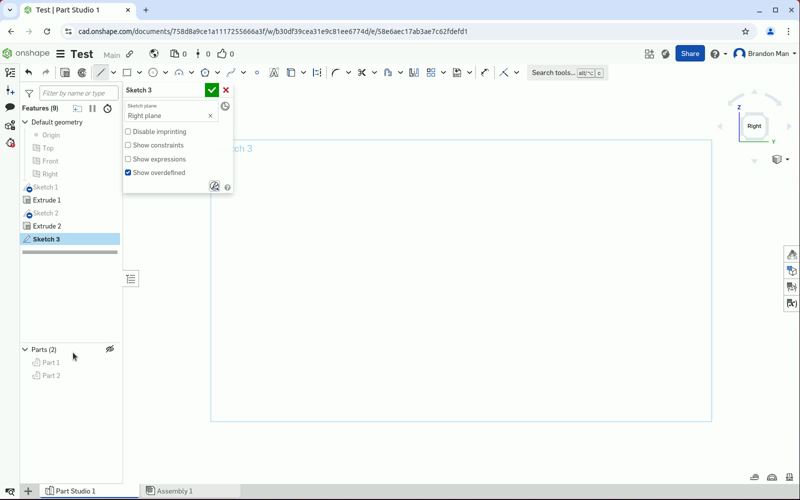
key_down(shift)
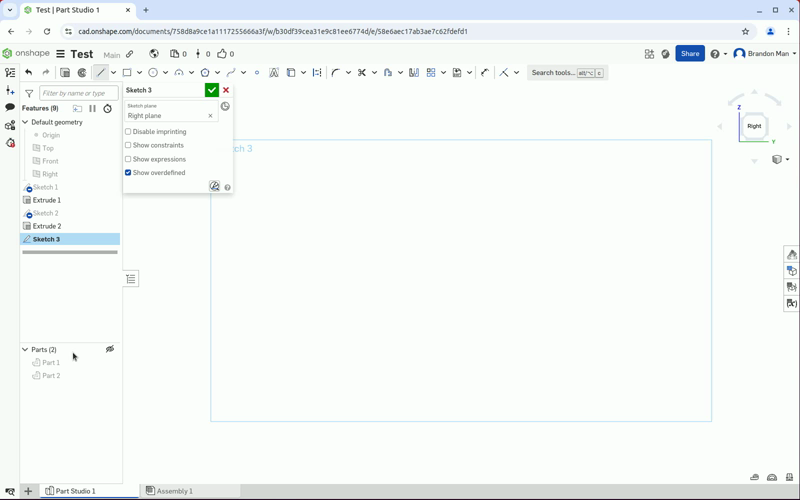
mouse_move(461, 276)
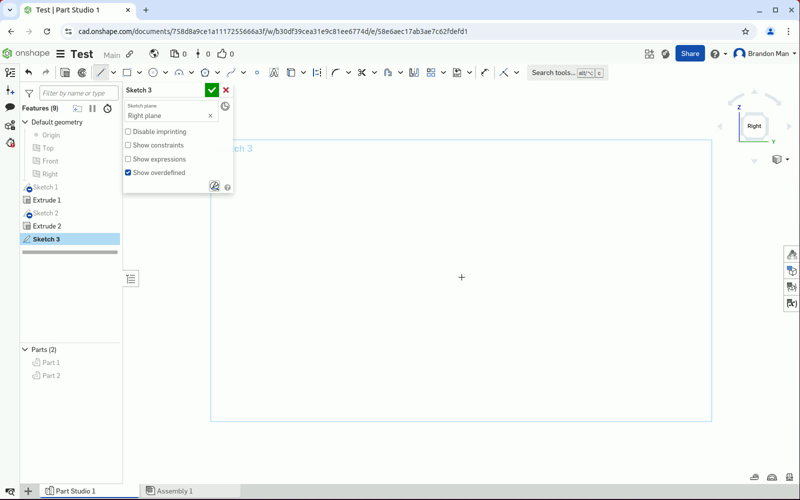
click(461, 276)
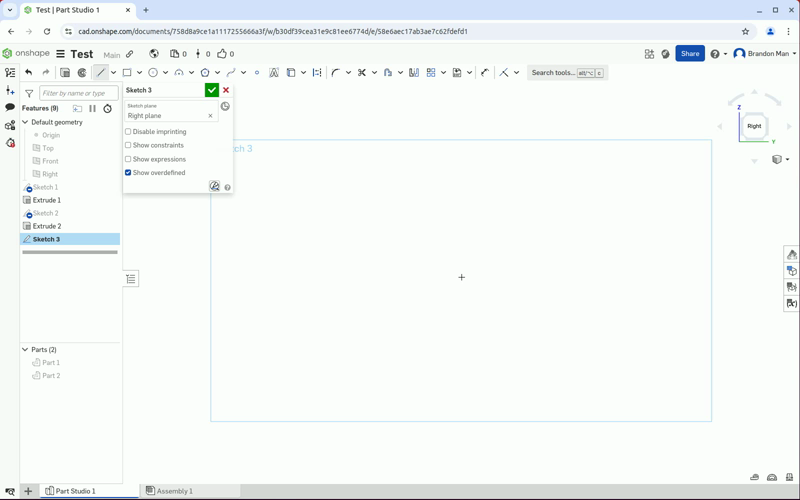
key_up(shift)
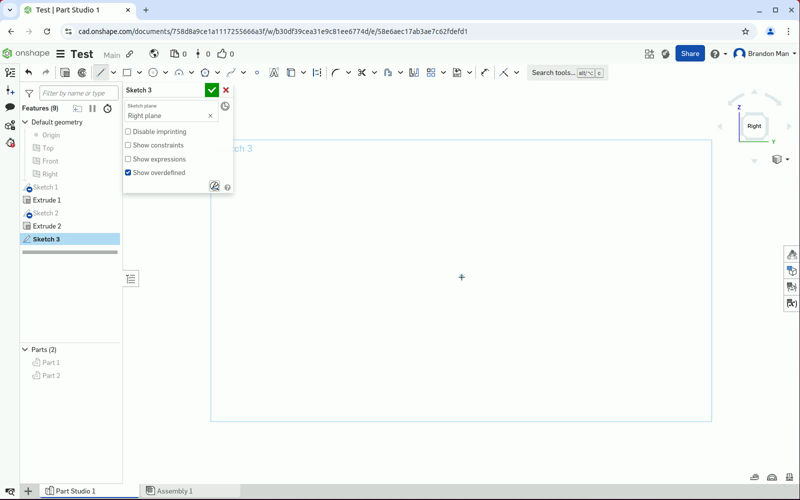
key_down(shift)
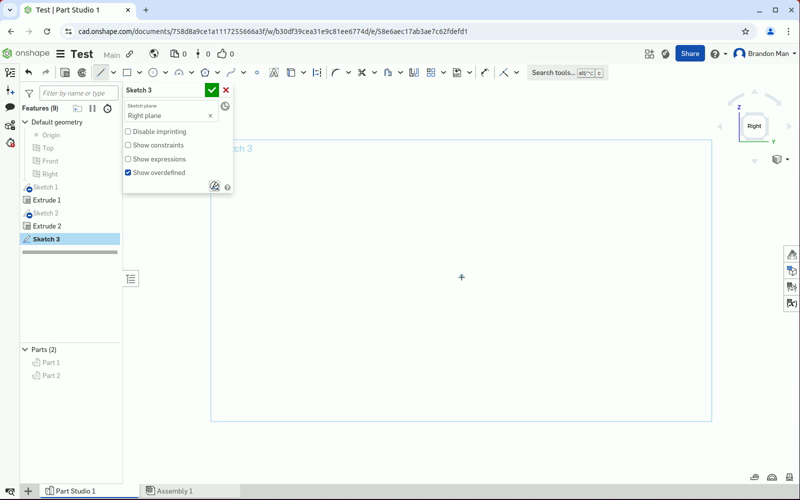
mouse_move(573, 277)
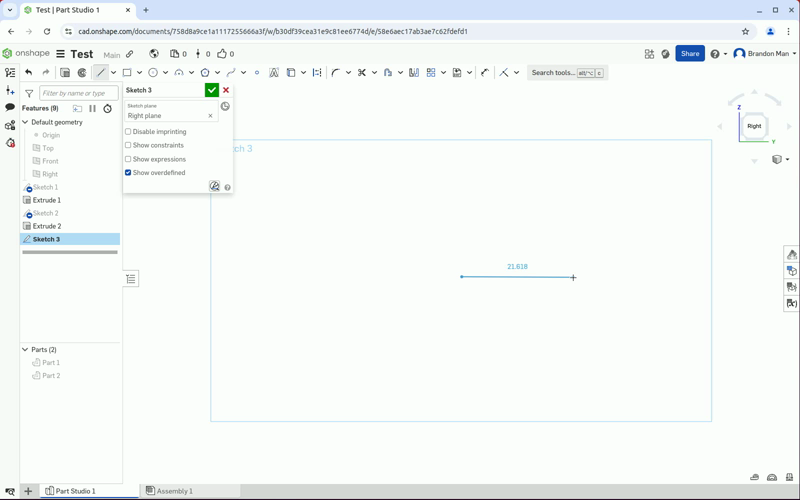
click(573, 277)
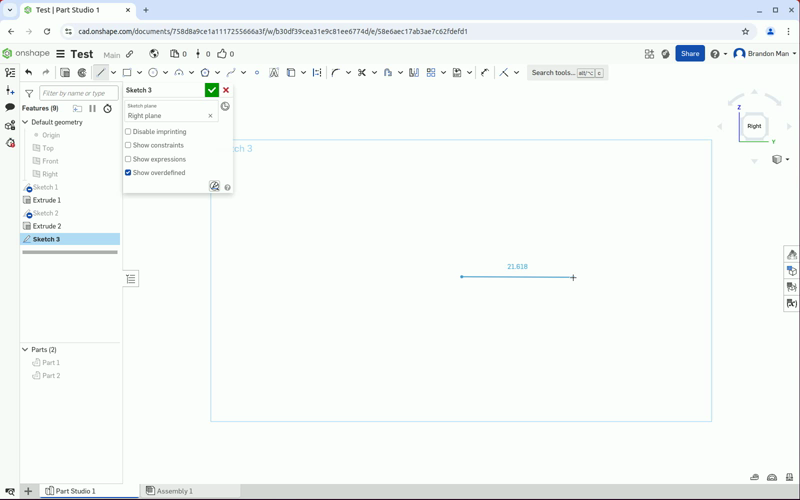
key_up(shift)
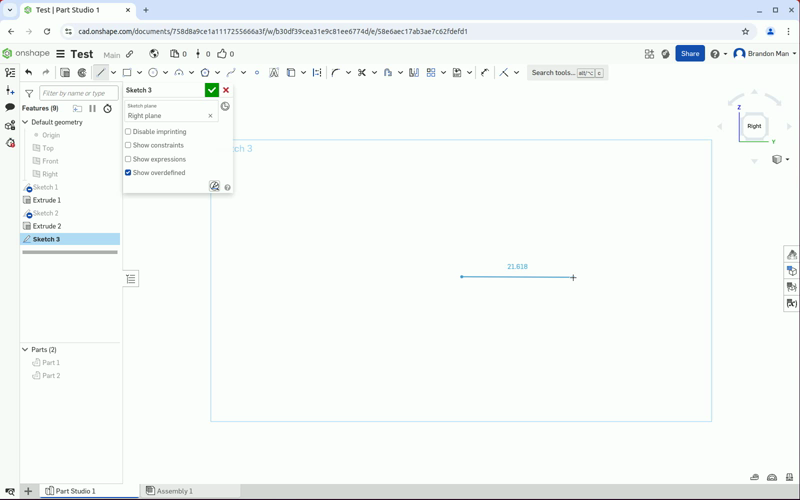
key_down(shift)
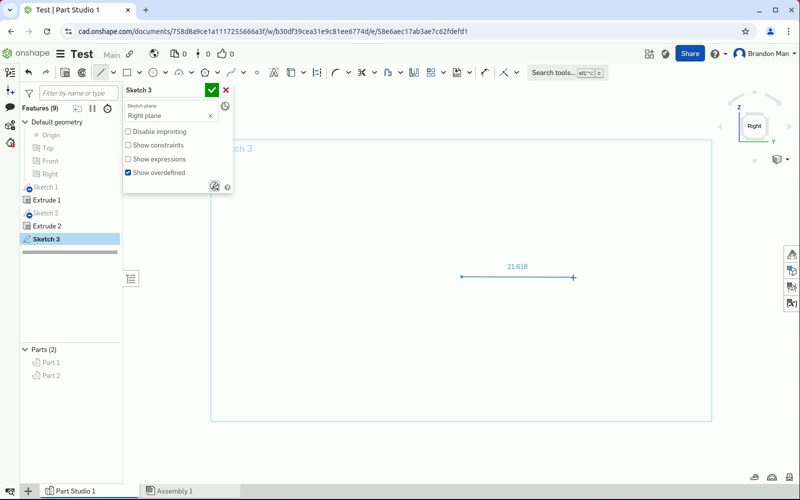
mouse_move(589, 277)
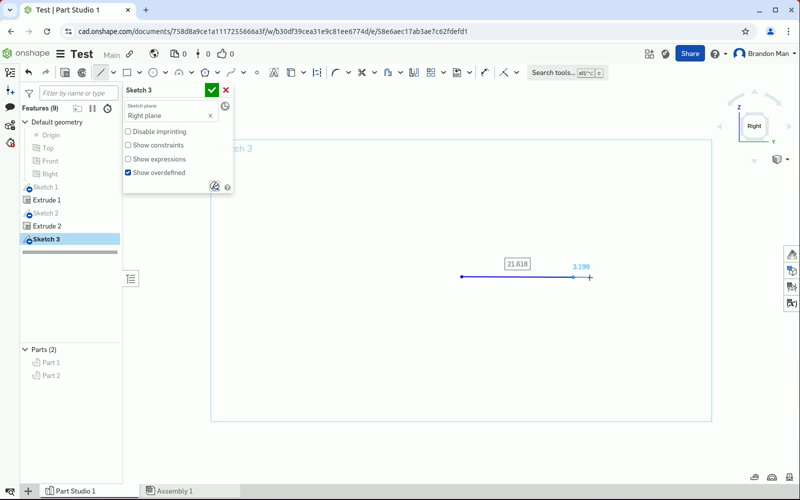
mouse_move(573, 270)
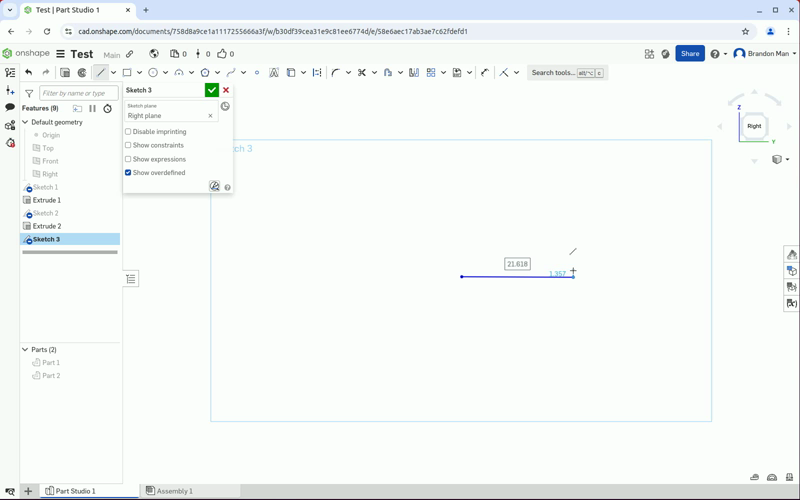
scroll(6)
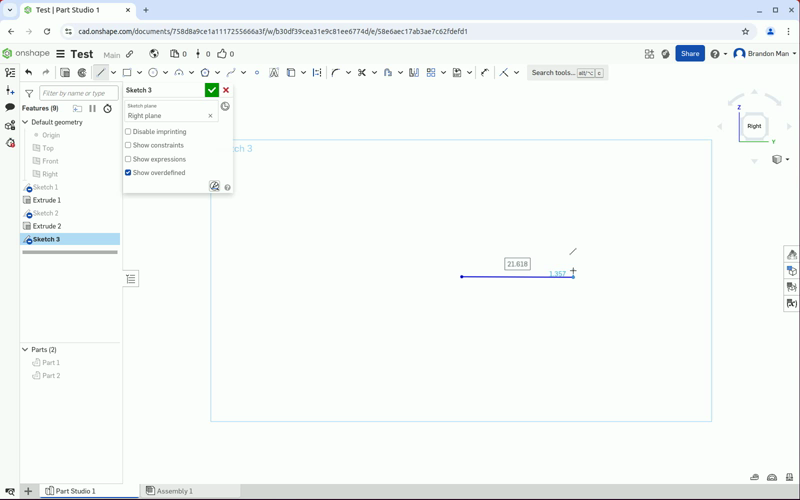
scroll(6)
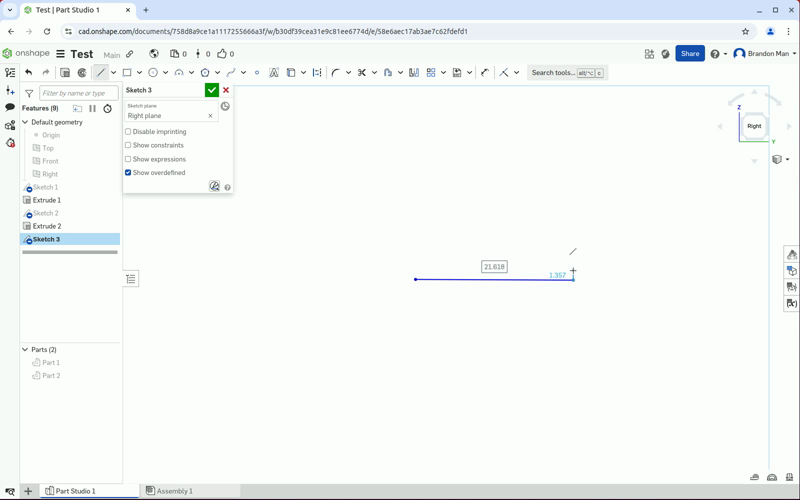
scroll(6)
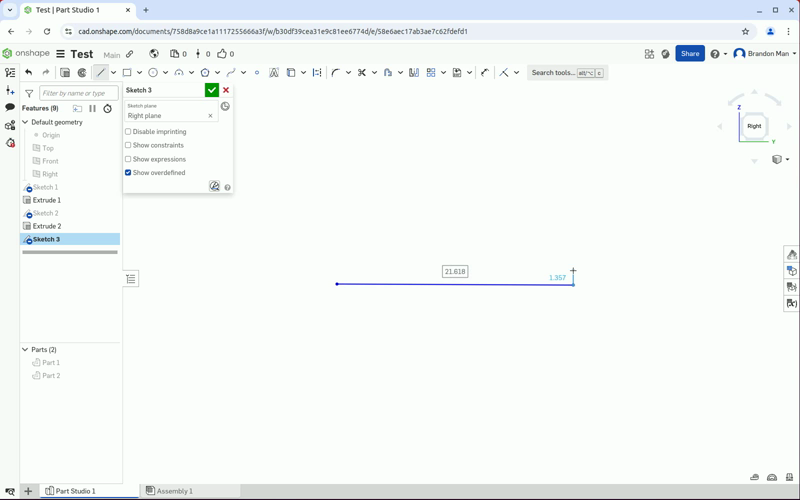
scroll(6)
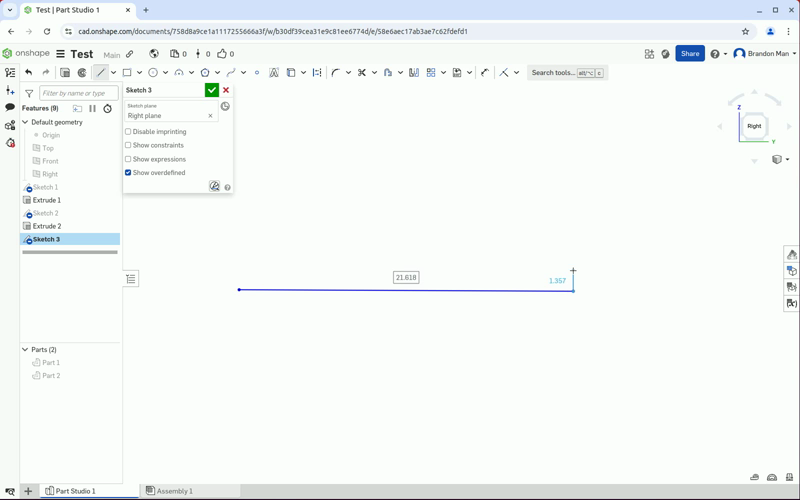
scroll(6)
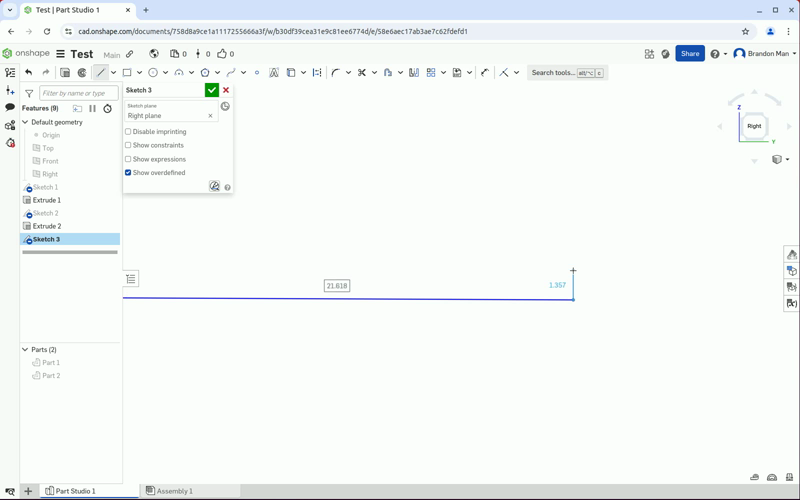
scroll(6)
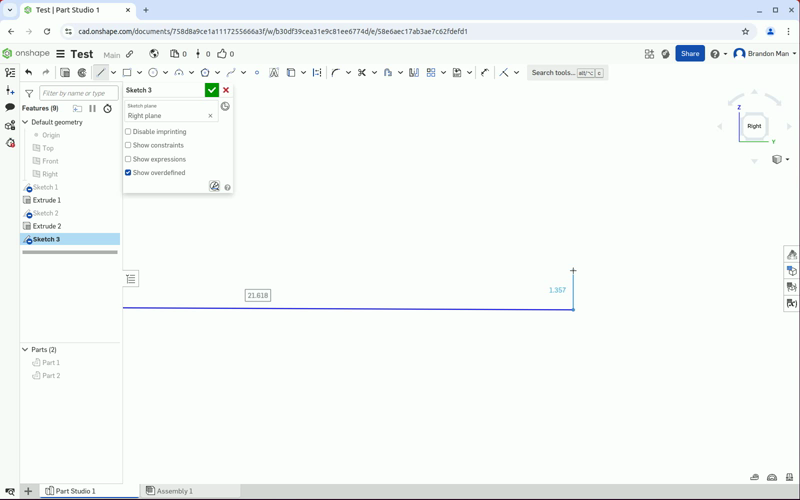
scroll(6)
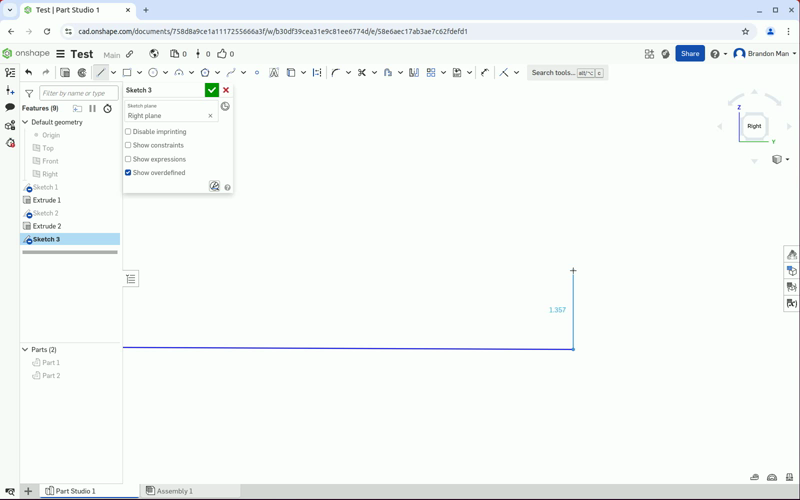
click(573, 270)
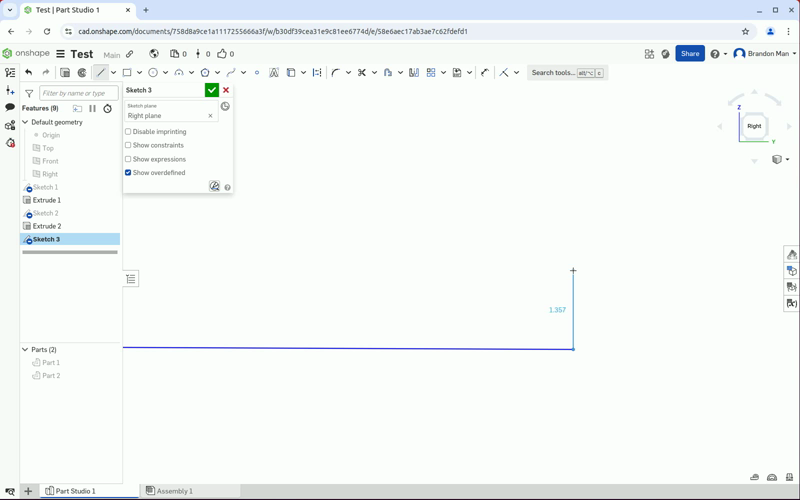
scroll(-6)
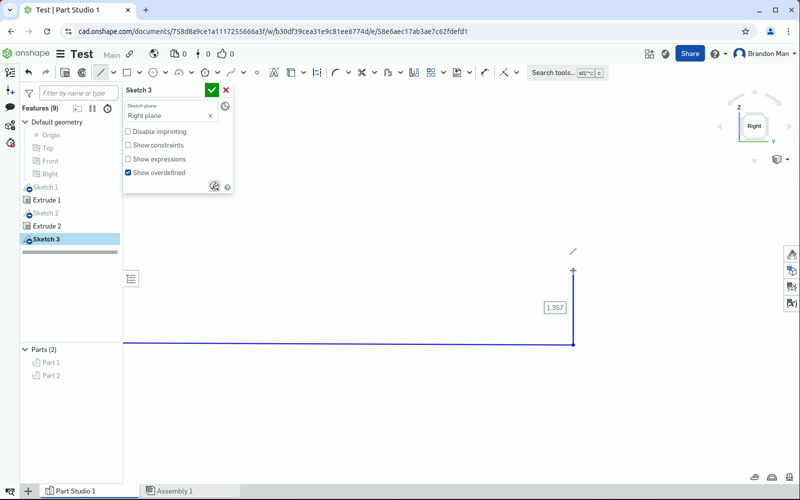
scroll(-6)
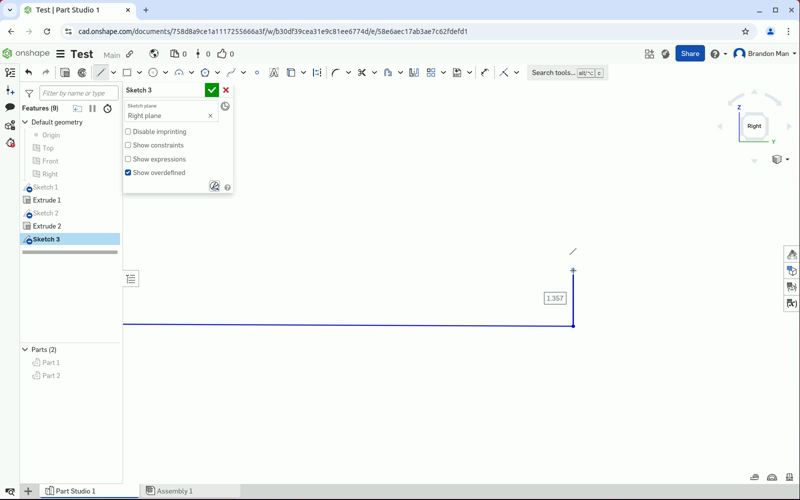
scroll(-6)
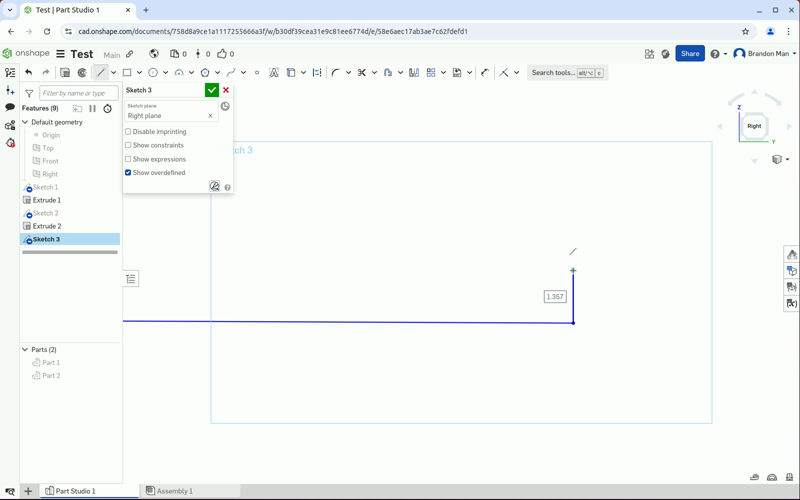
scroll(-6)
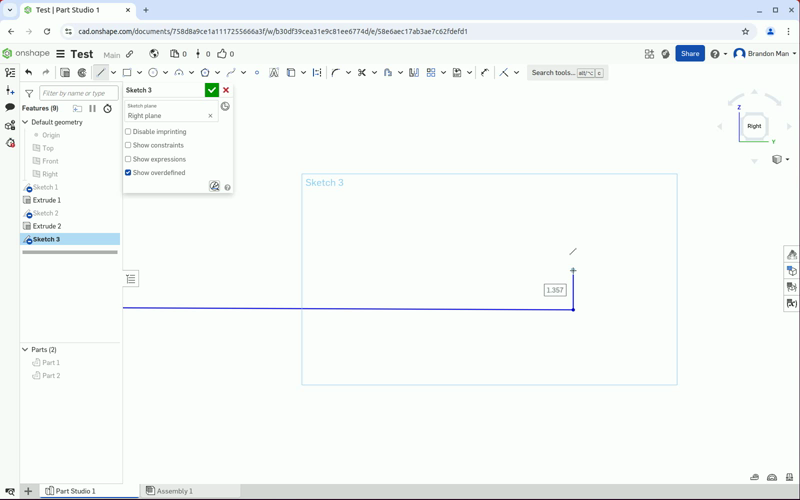
scroll(-6)
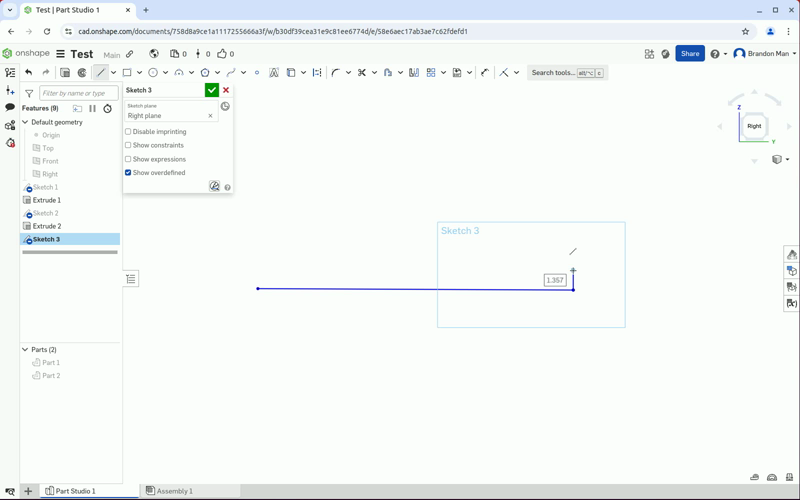
scroll(-6)
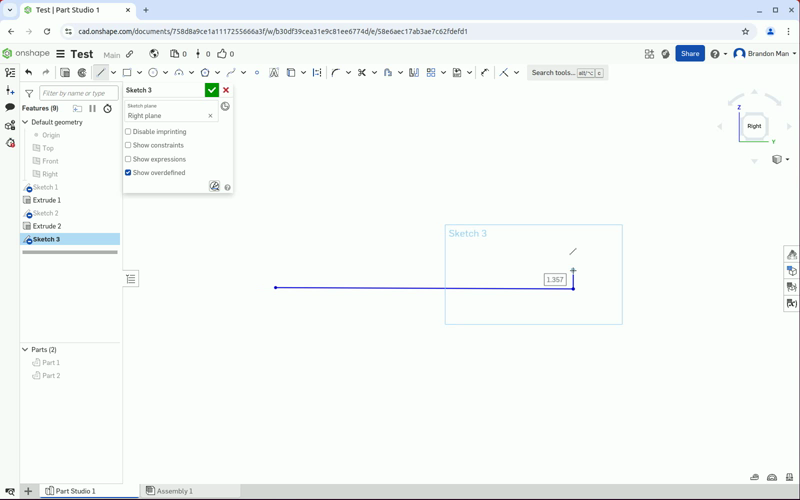
scroll(-6)
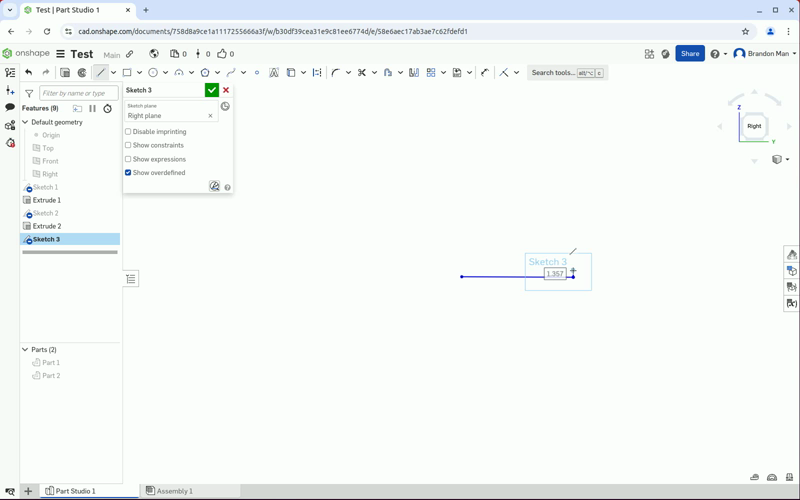
key_up(shift)
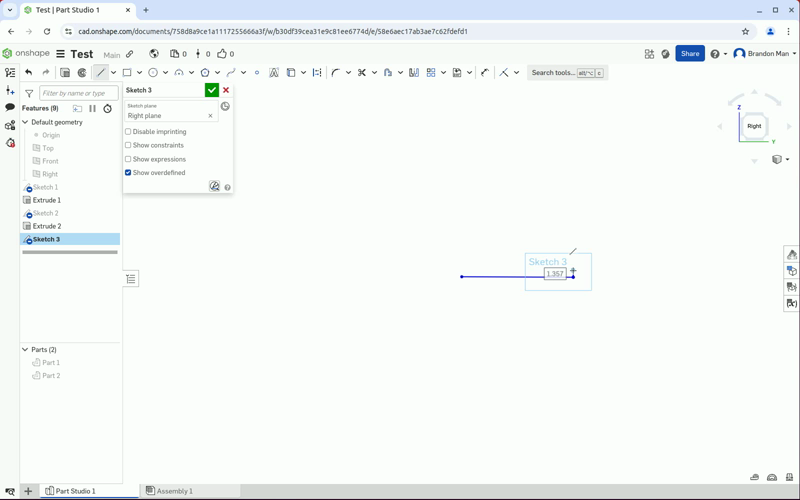
key_down(shift)
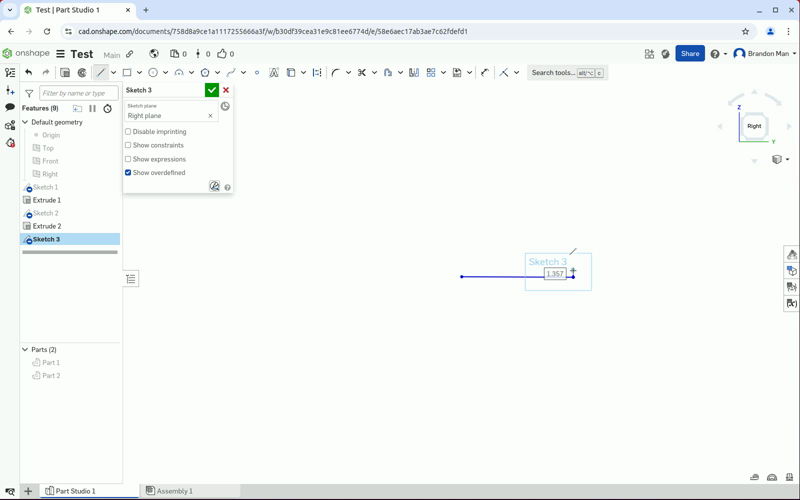
mouse_move(461, 270)
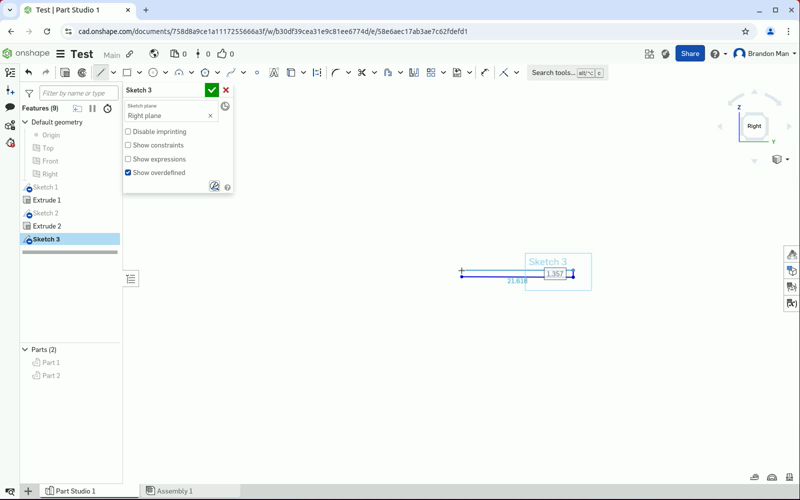
click(461, 270)
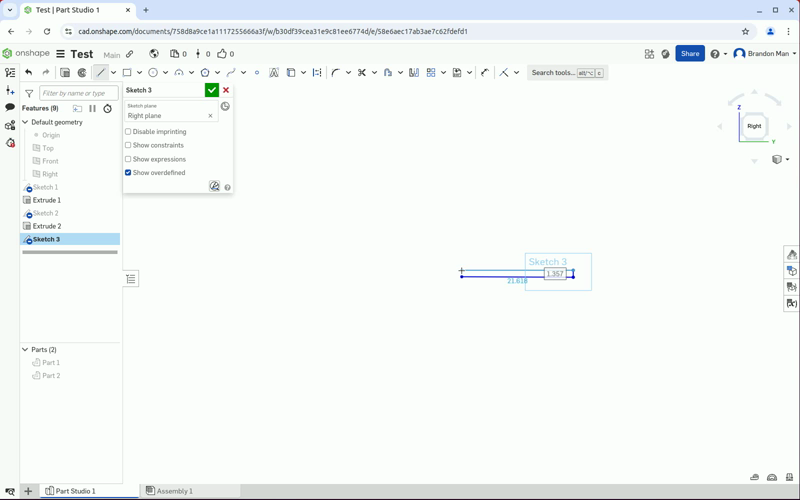
key_up(shift)
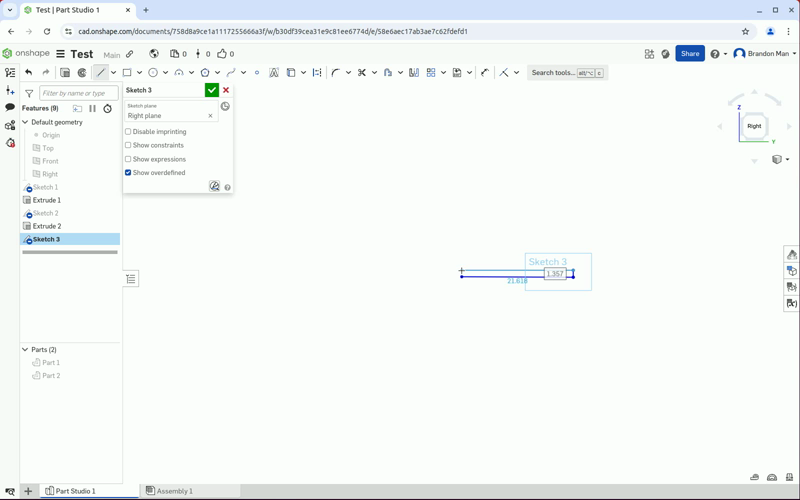
mouse_move(492, 270)
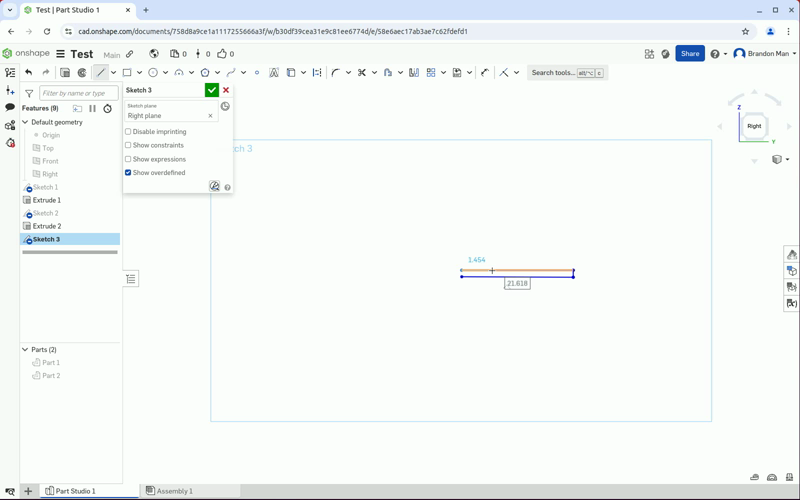
key_down(shift)
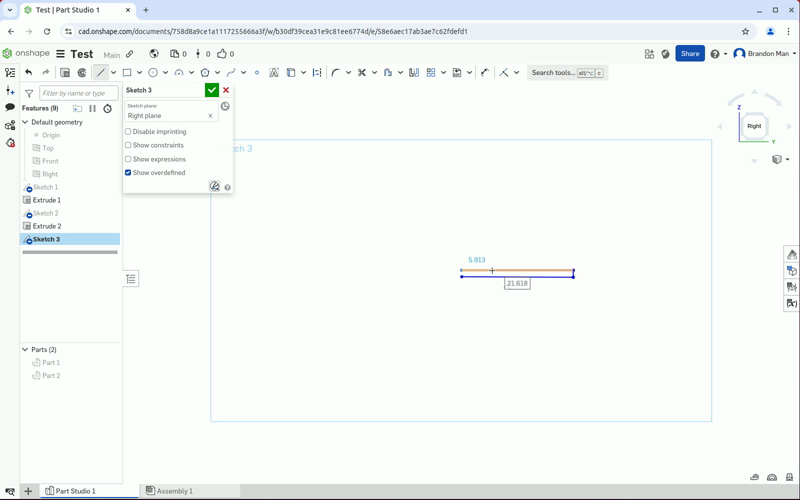
mouse_move(461, 276)
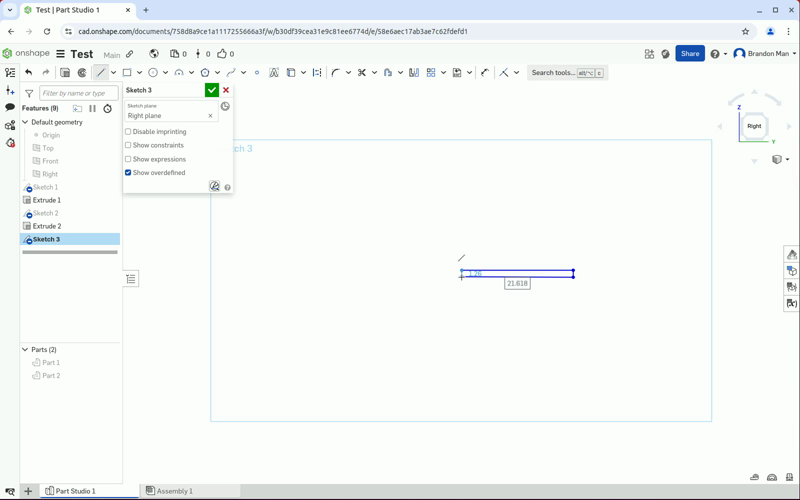
scroll(6)
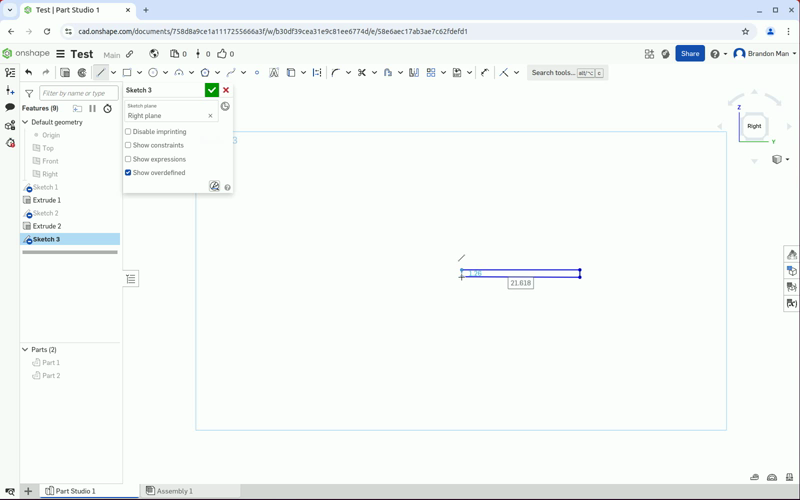
scroll(6)
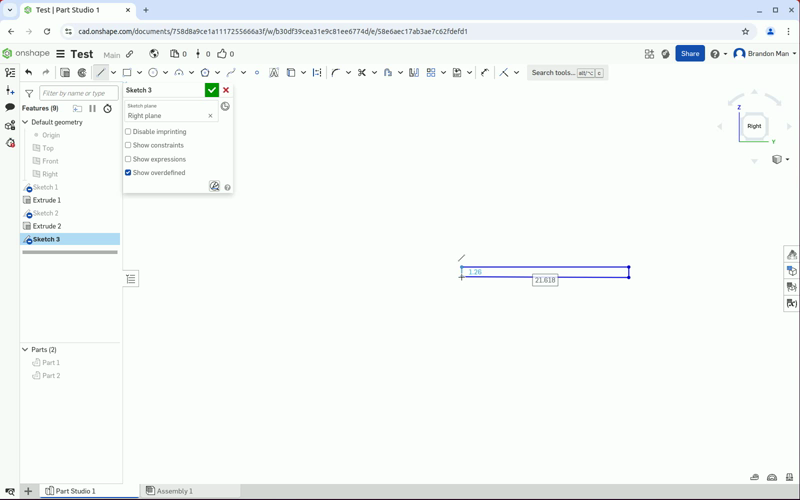
scroll(6)
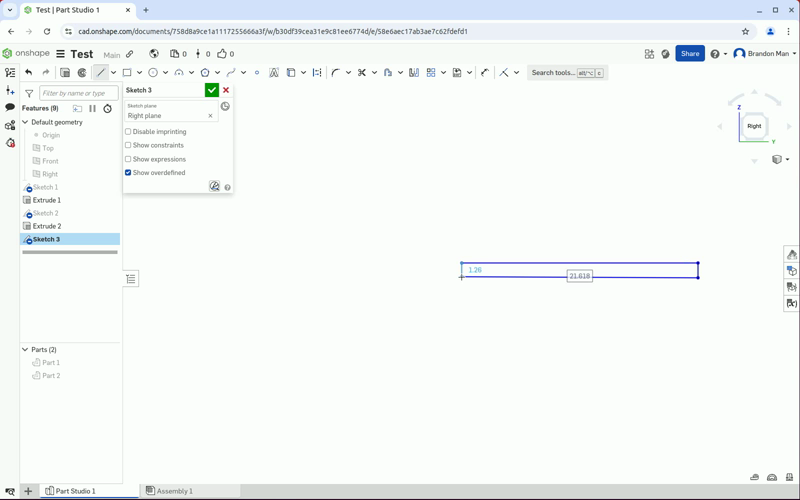
scroll(6)
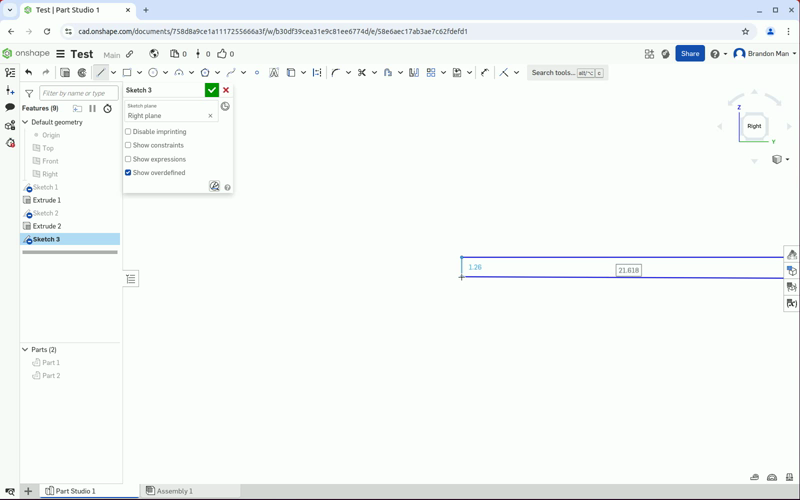
scroll(6)
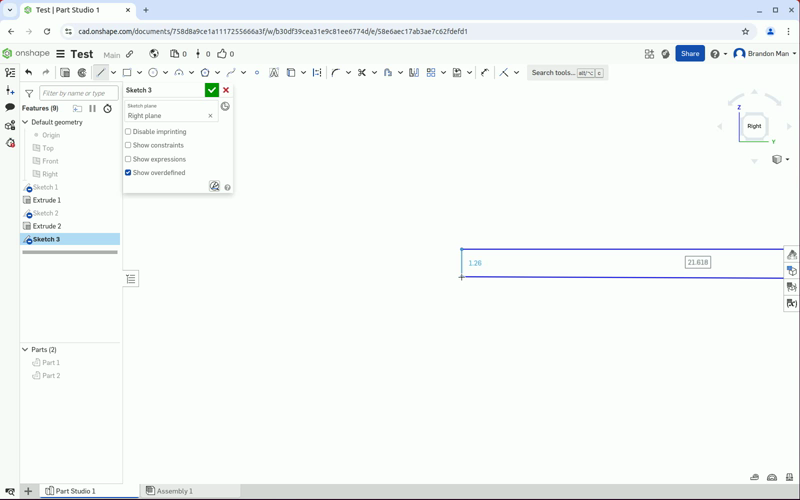
scroll(6)
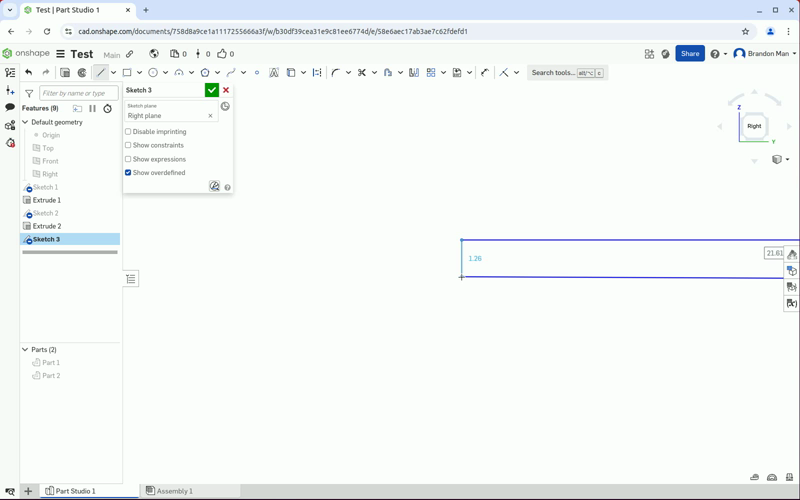
scroll(6)
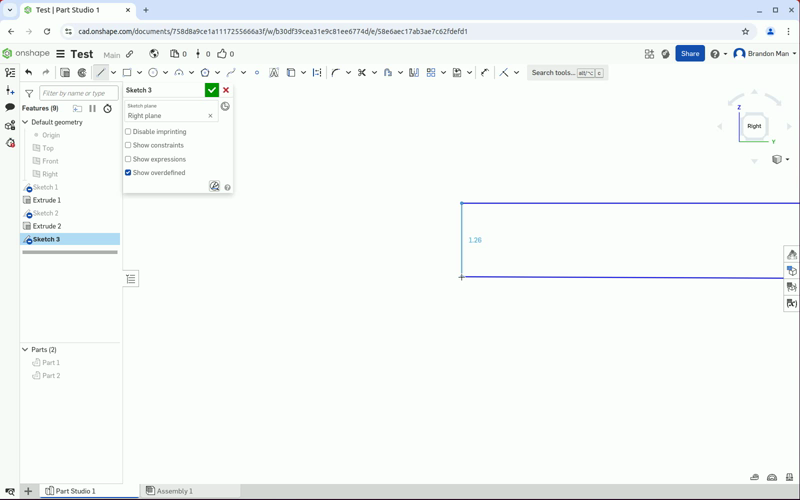
key_up(shift)
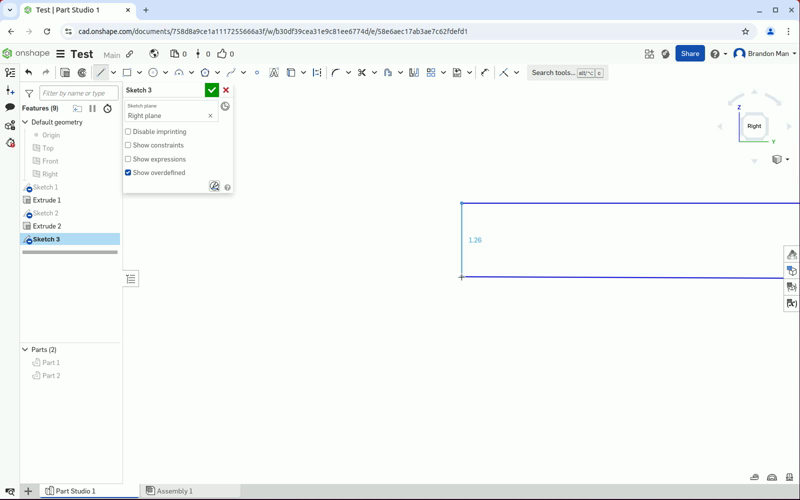
click(461, 276)
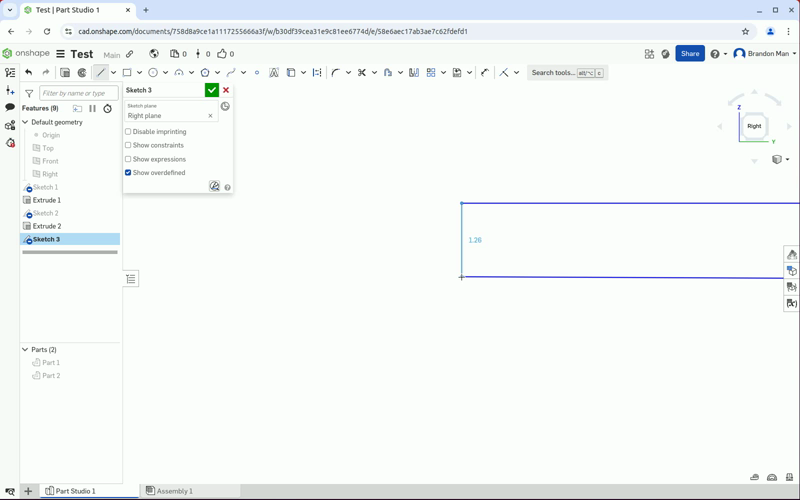
scroll(-6)
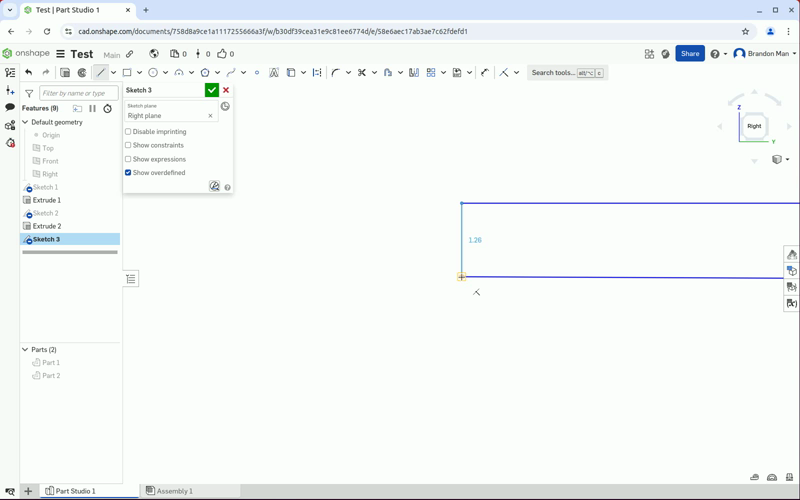
scroll(-6)
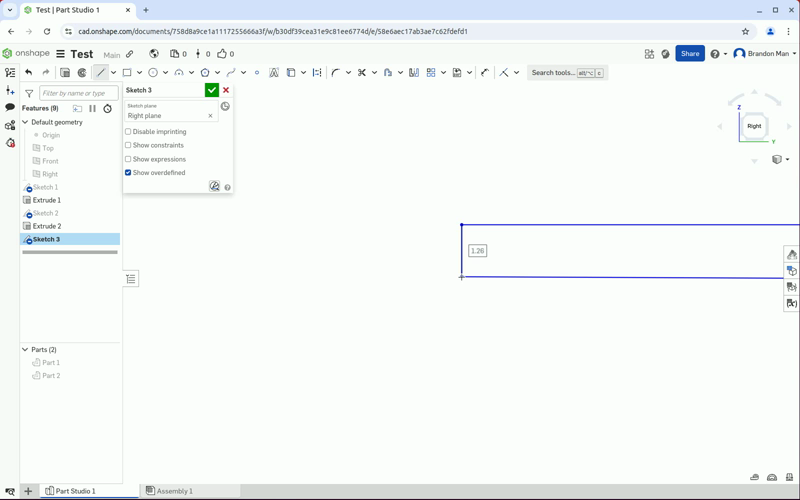
scroll(-6)
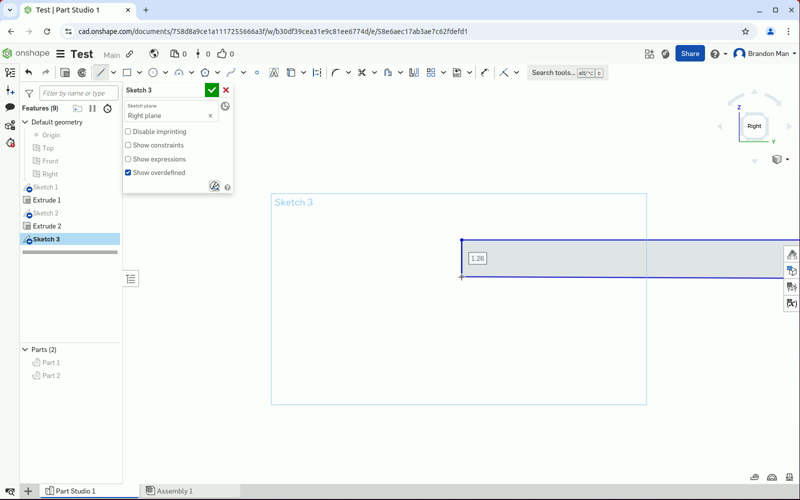
scroll(-6)
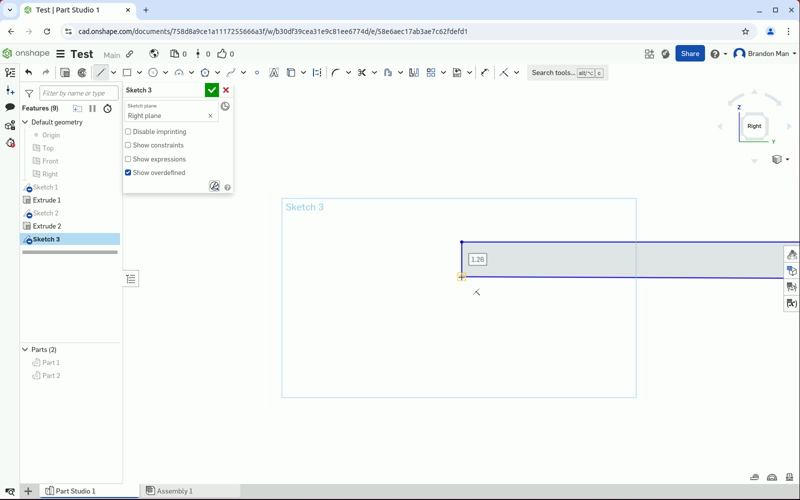
scroll(-6)
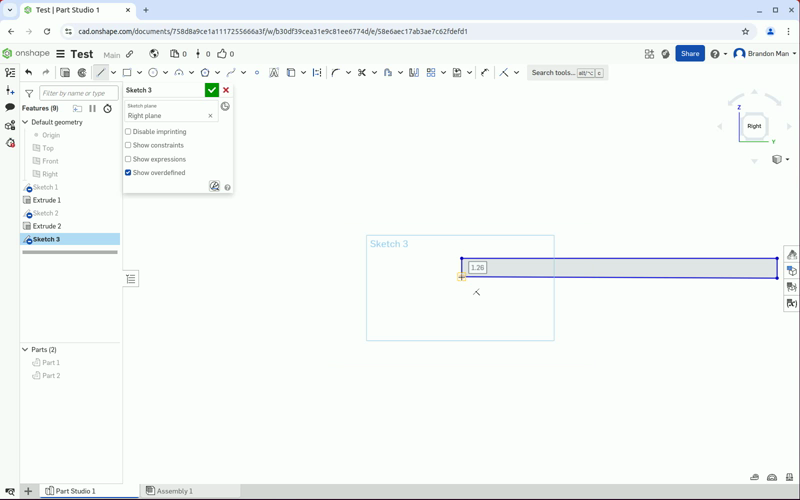
scroll(-6)
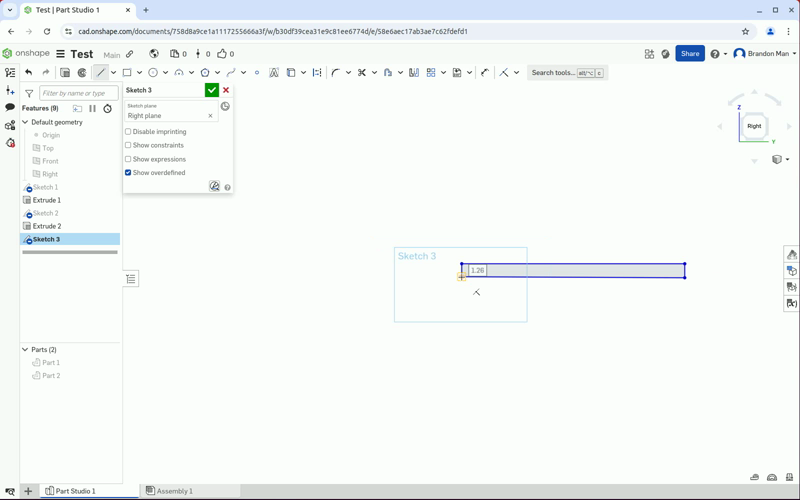
scroll(-6)
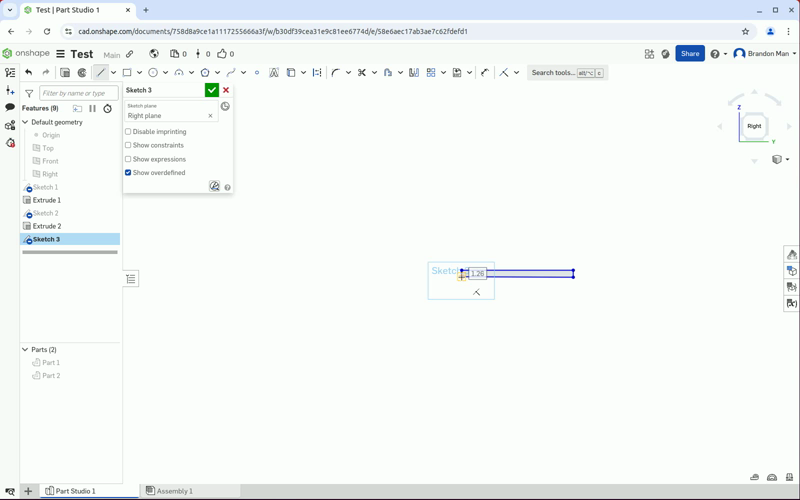
key(esc)
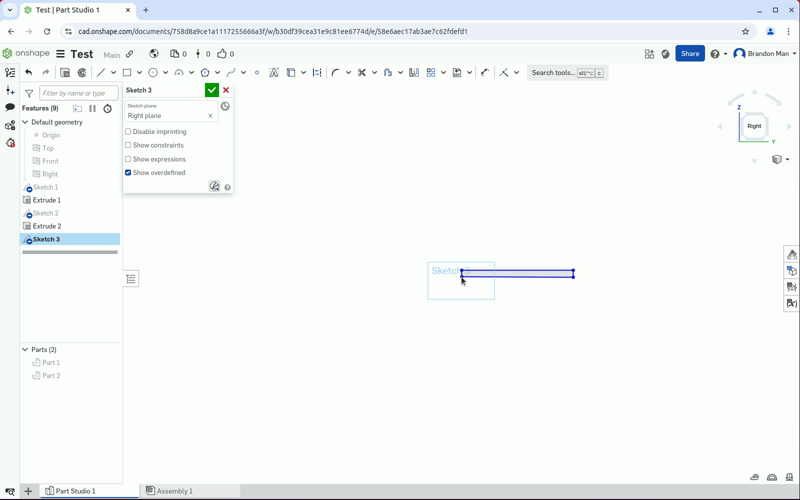
mouse_move(517, 275)
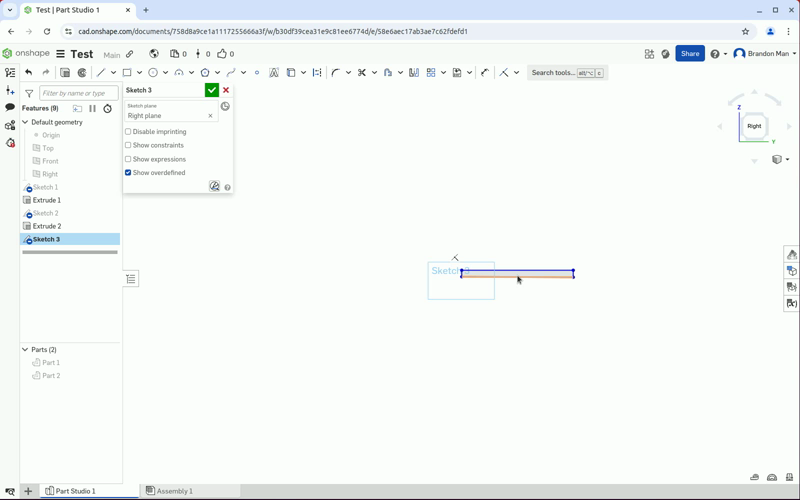
scroll(6)
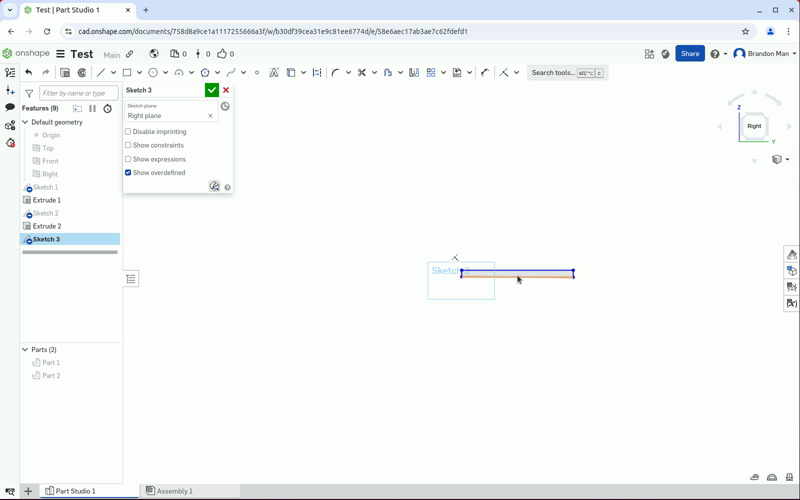
scroll(6)
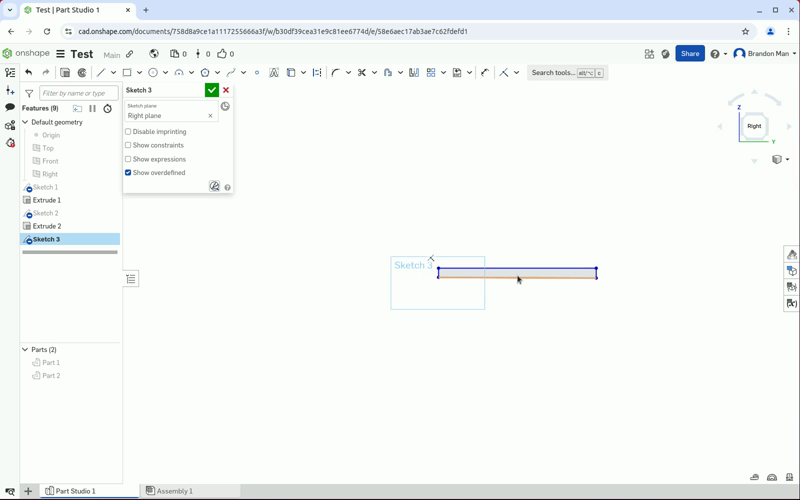
scroll(6)
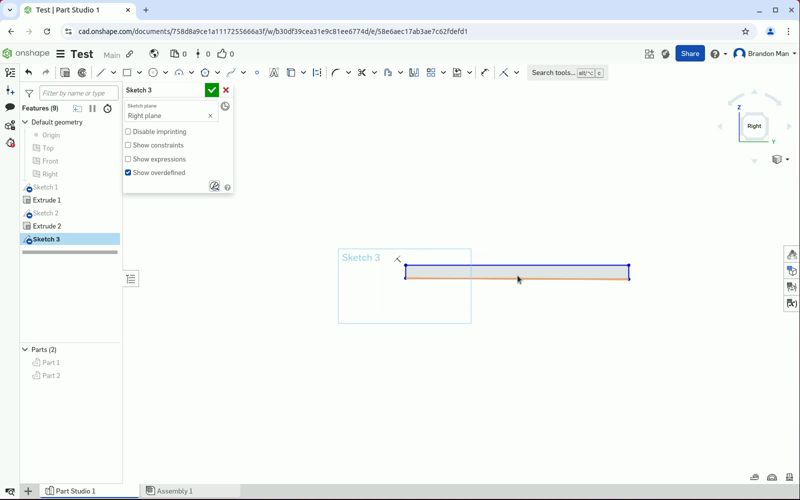
scroll(6)
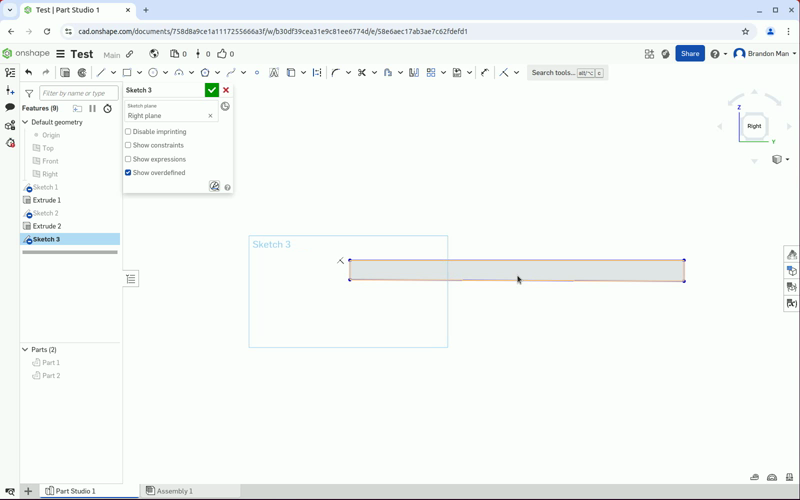
scroll(6)
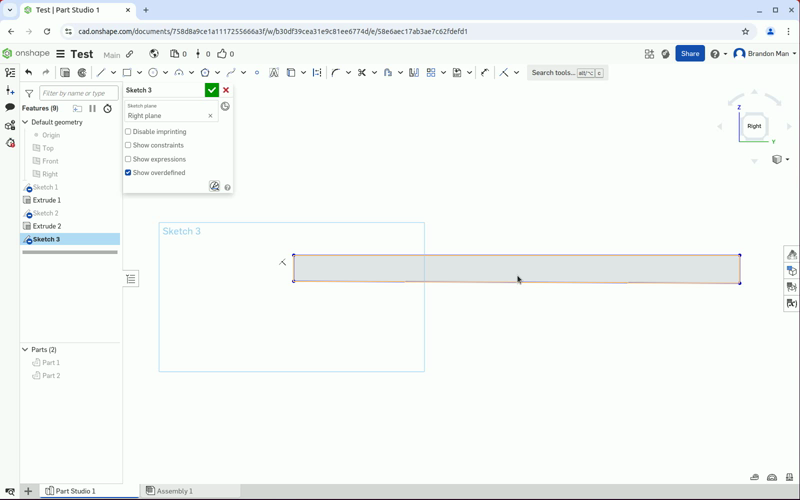
scroll(6)
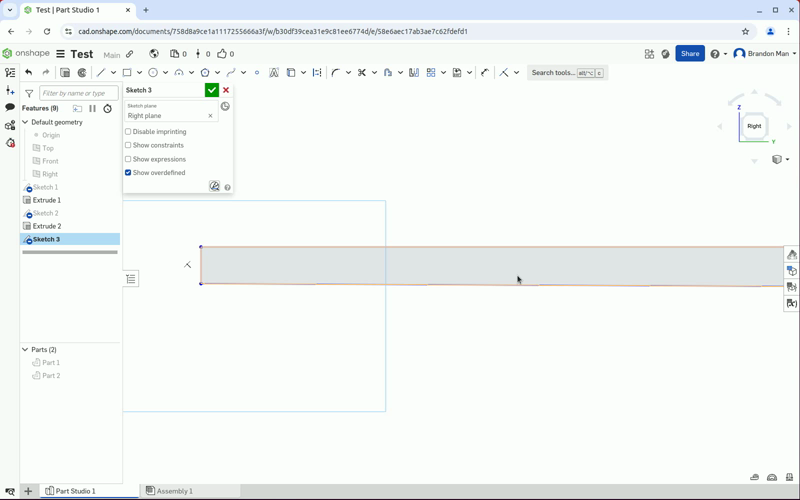
scroll(6)
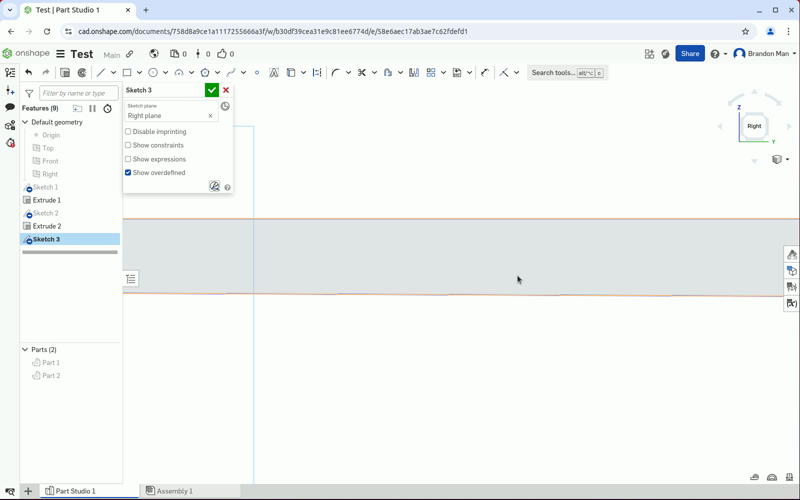
click(517, 275)
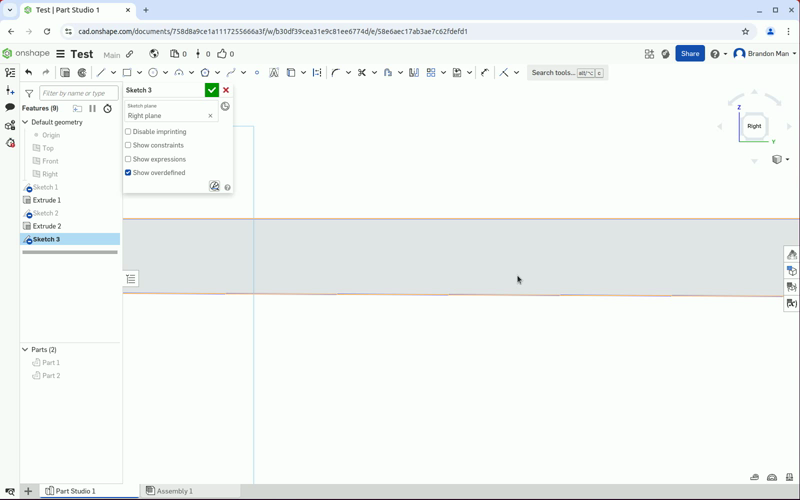
scroll(-6)
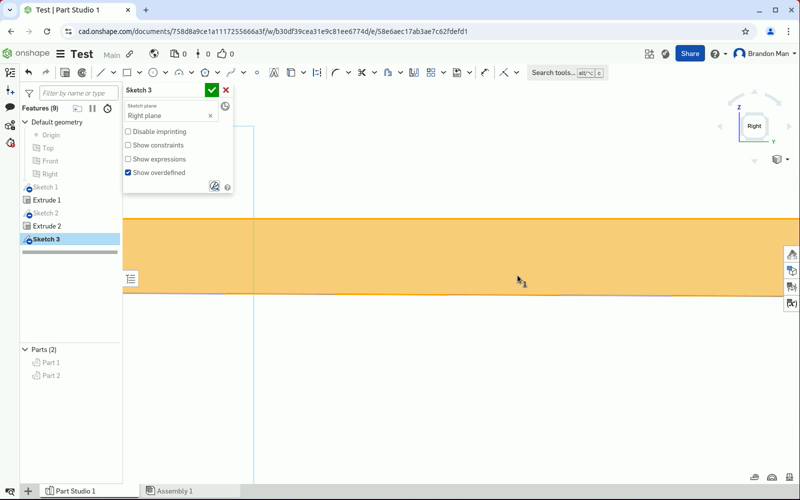
scroll(-6)
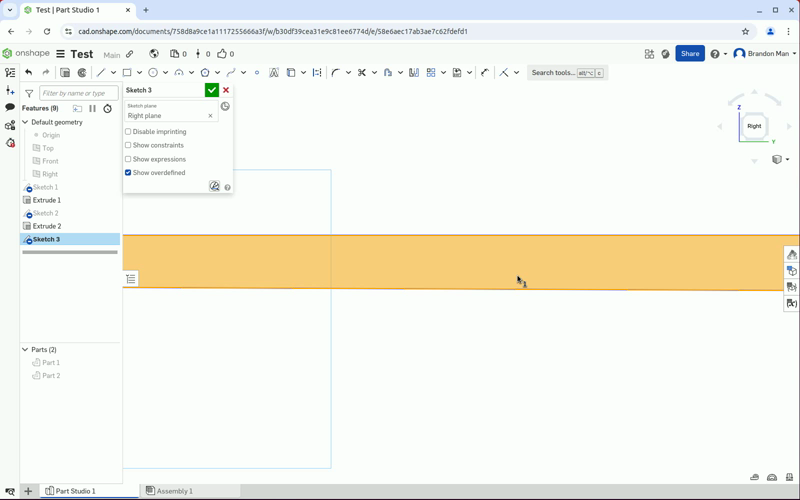
scroll(-6)
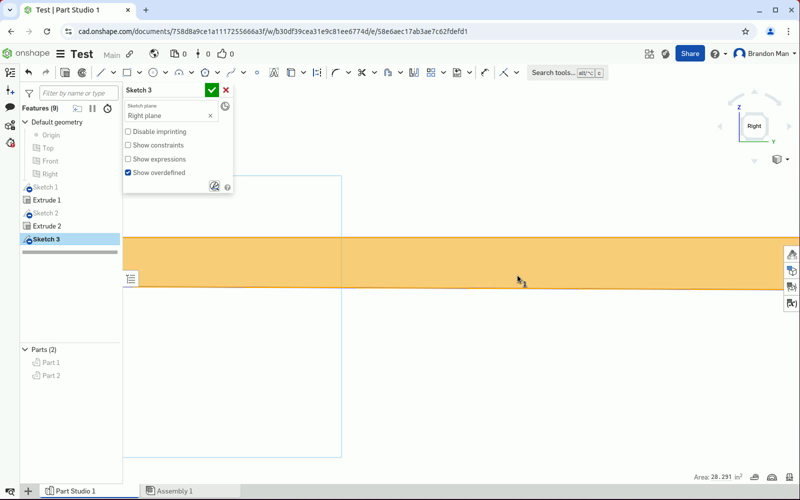
scroll(-6)
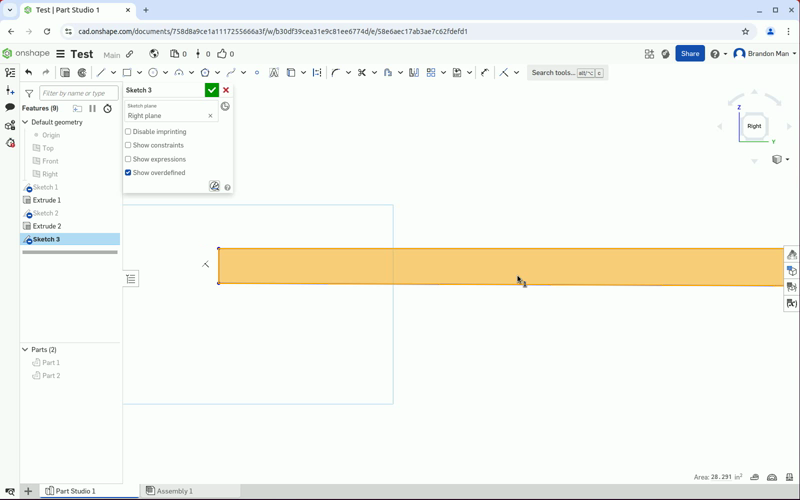
scroll(-6)
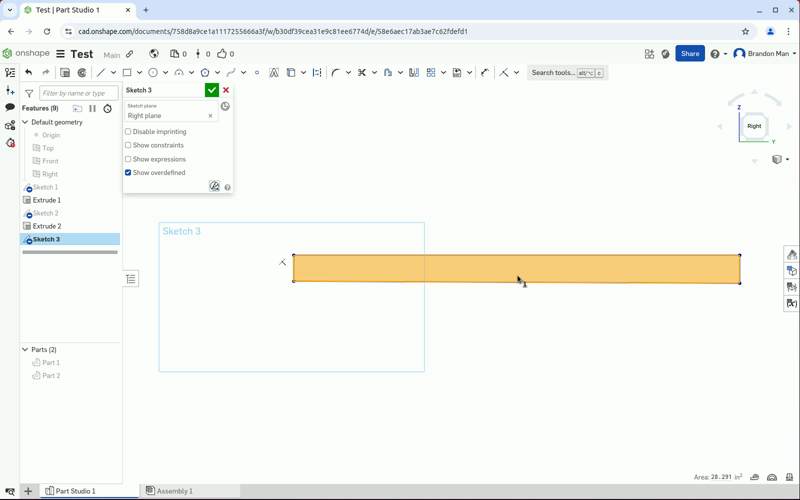
scroll(-6)
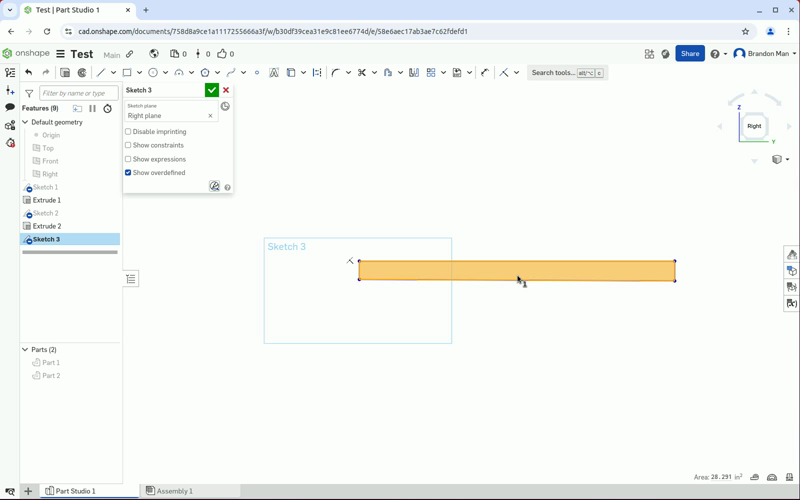
scroll(-6)
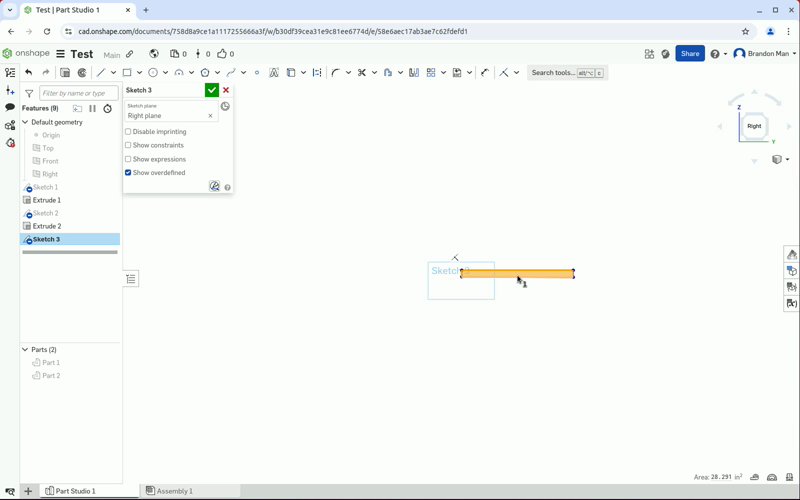
mouse_move(73, 352)
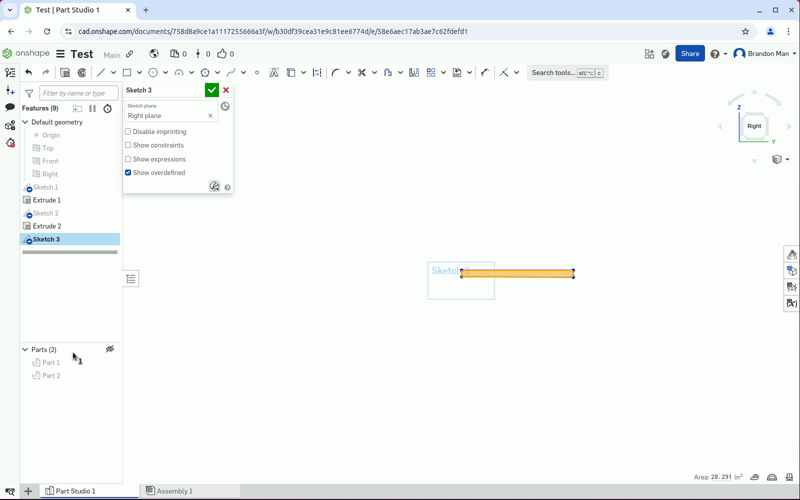
key(shift+y)
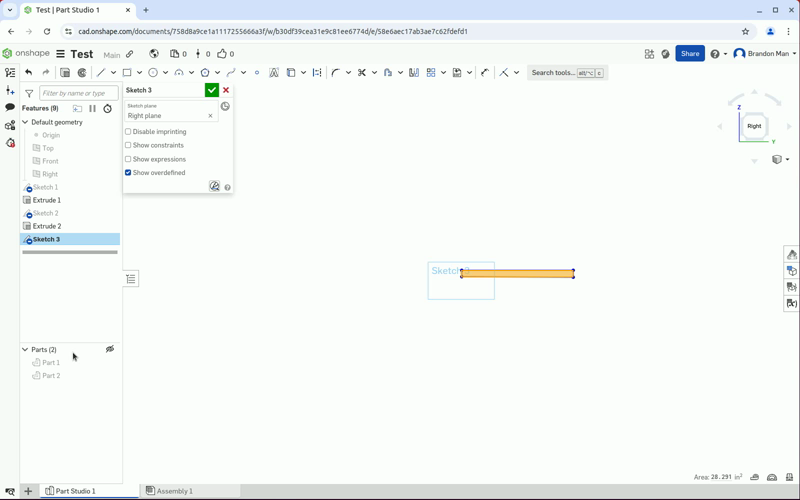
key(shift+e)
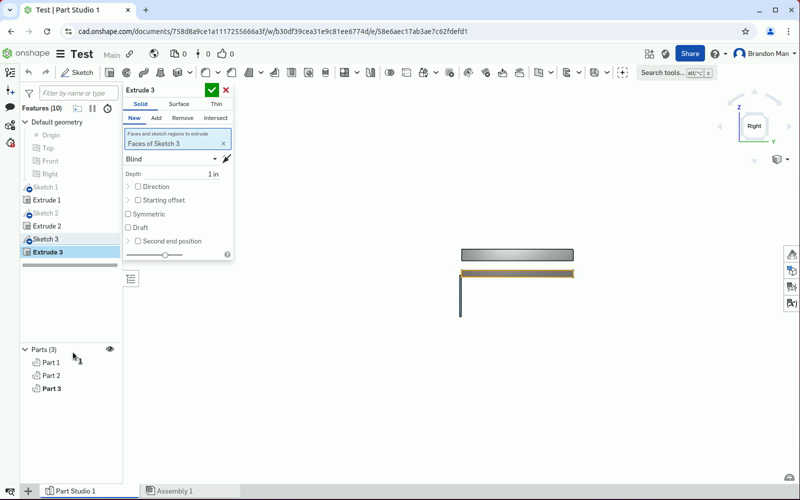
mouse_move(143, 106)
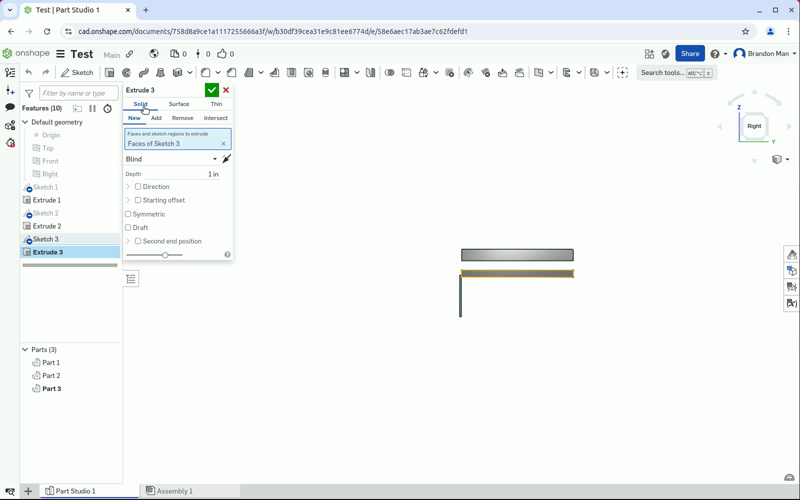
click(143, 106)
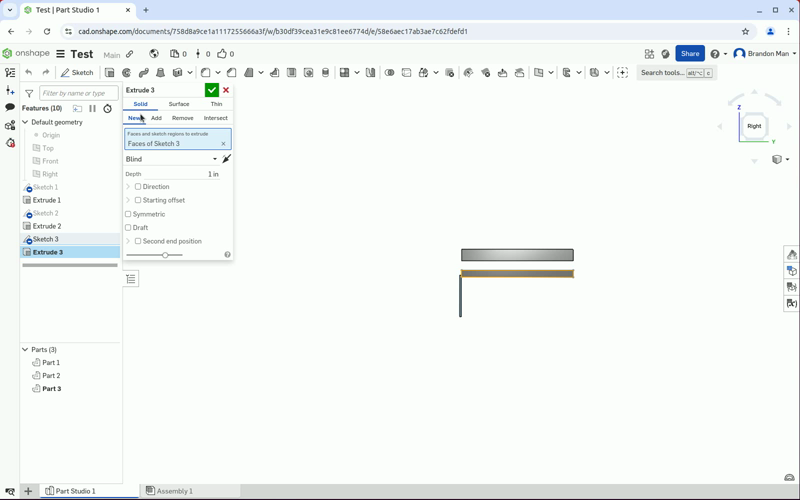
mouse_move(137, 120)
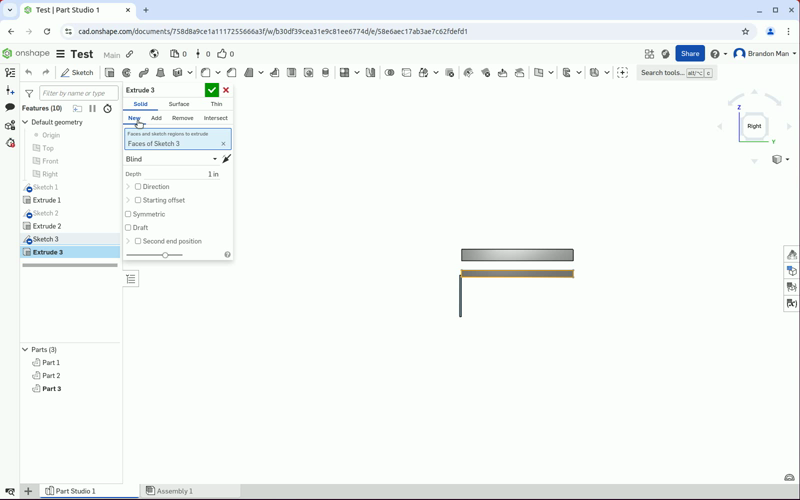
click(137, 120)
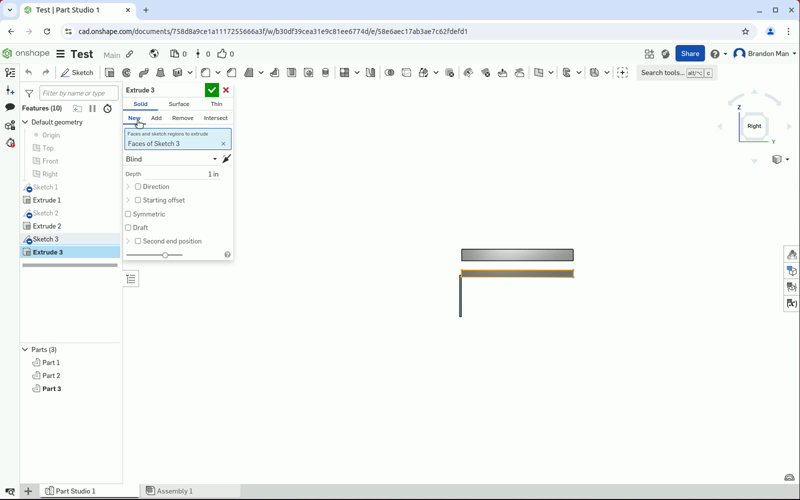
key(tab, 4)
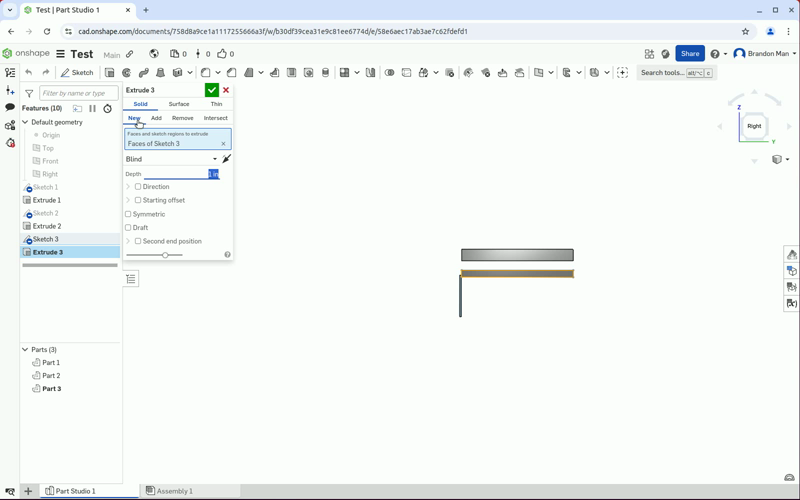
text(0.481)
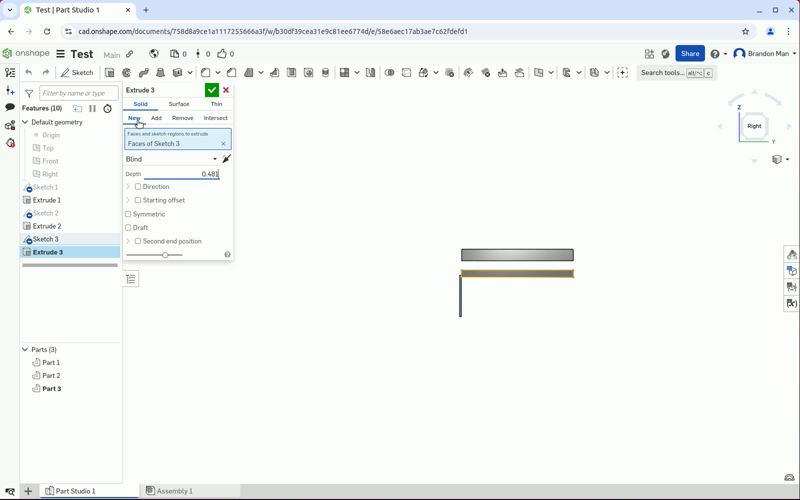
key(enter)
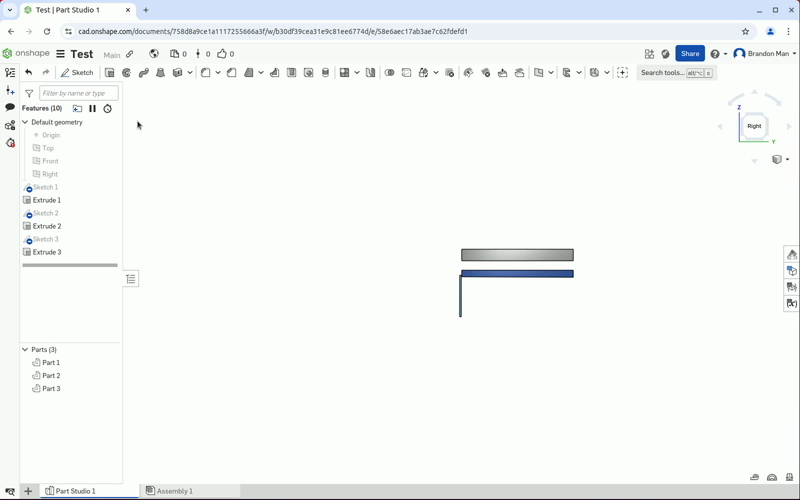
key(shift+h)
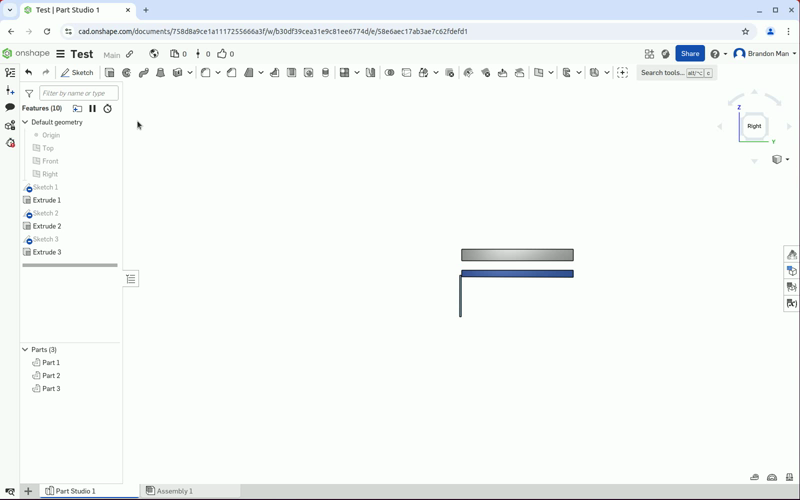
key(shift+h)
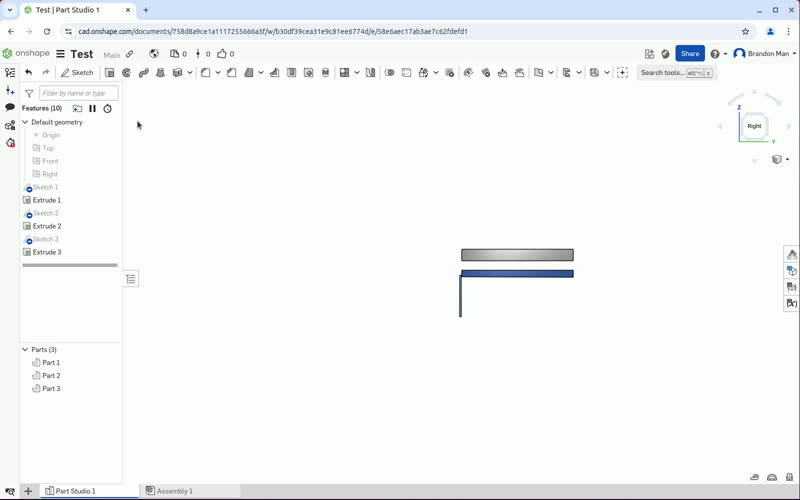
mouse_move(73, 189)
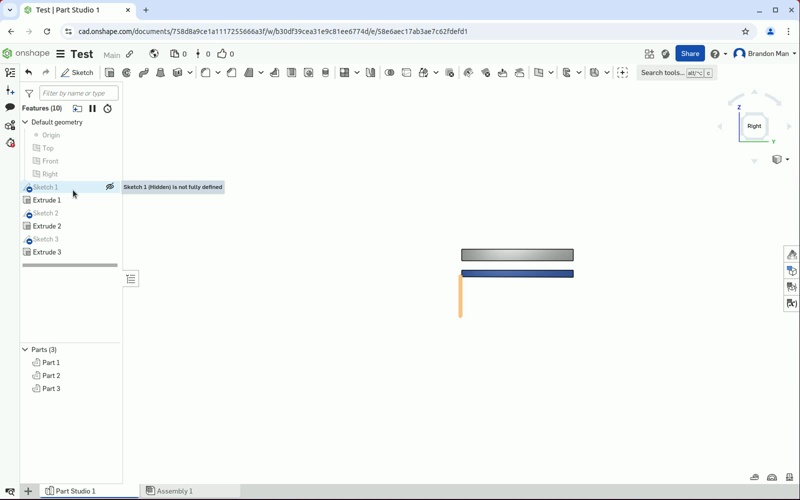
click(73, 189)
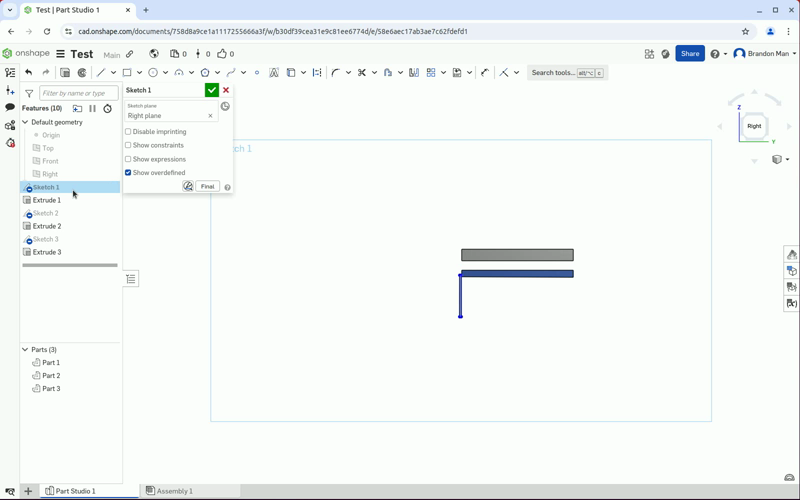
mouse_move(229, 92)
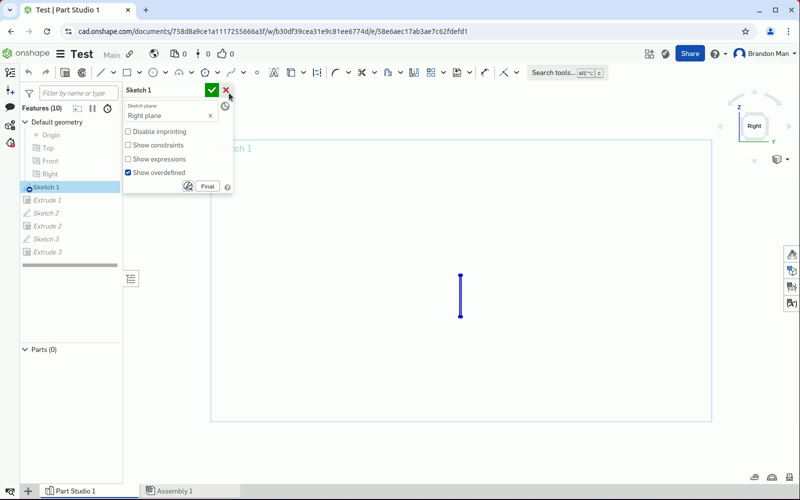
click(229, 92)
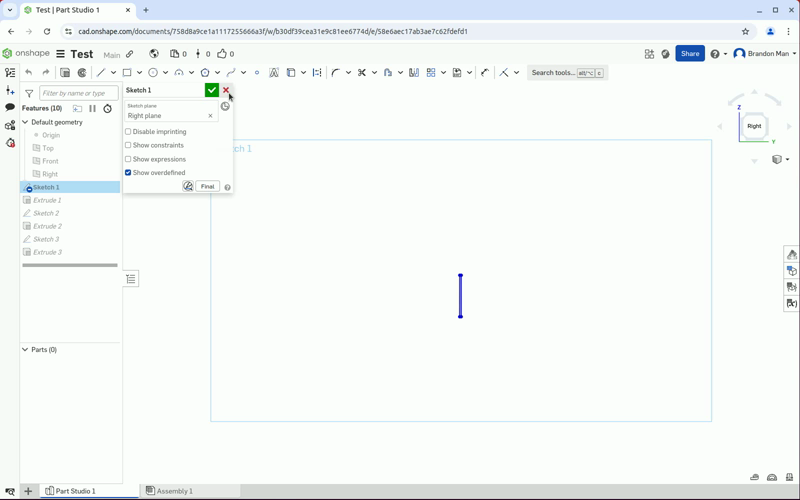
key(shift+s)
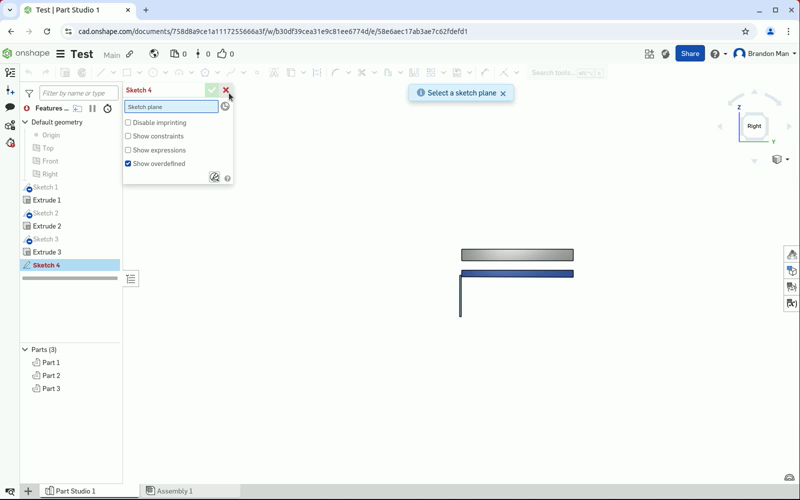
mouse_move(73, 176)
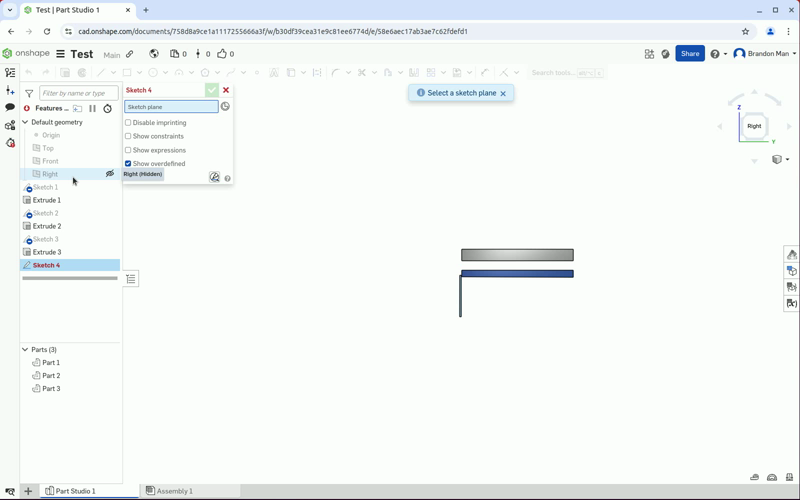
click(73, 176)
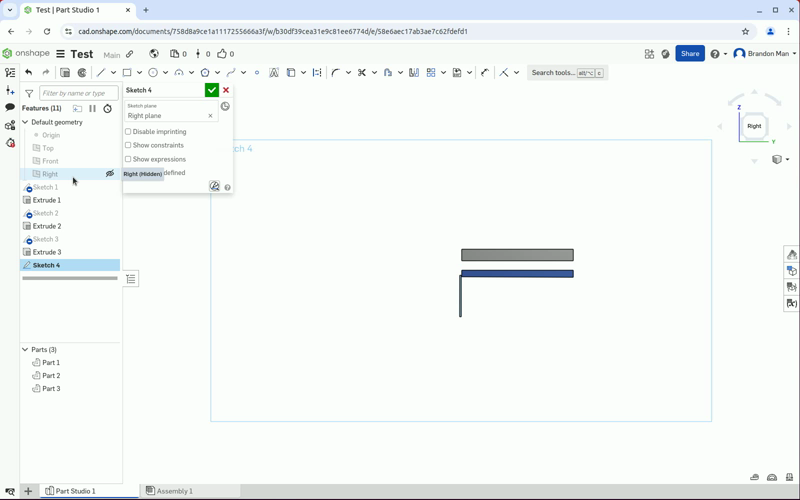
mouse_move(73, 352)
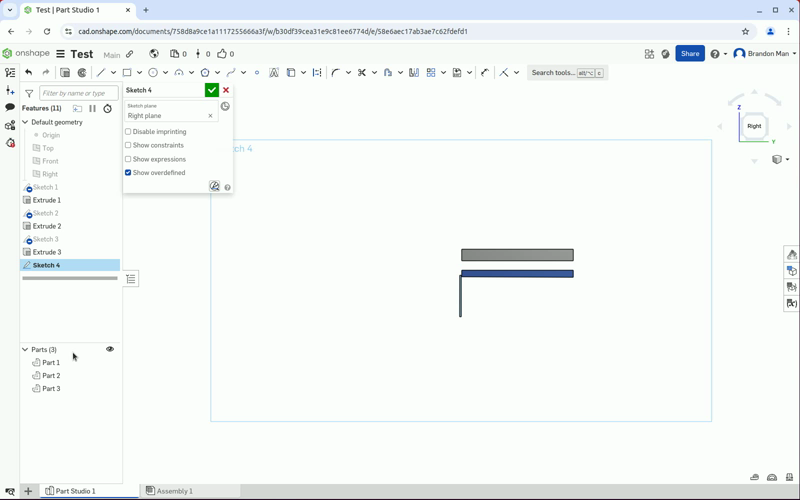
key(y)
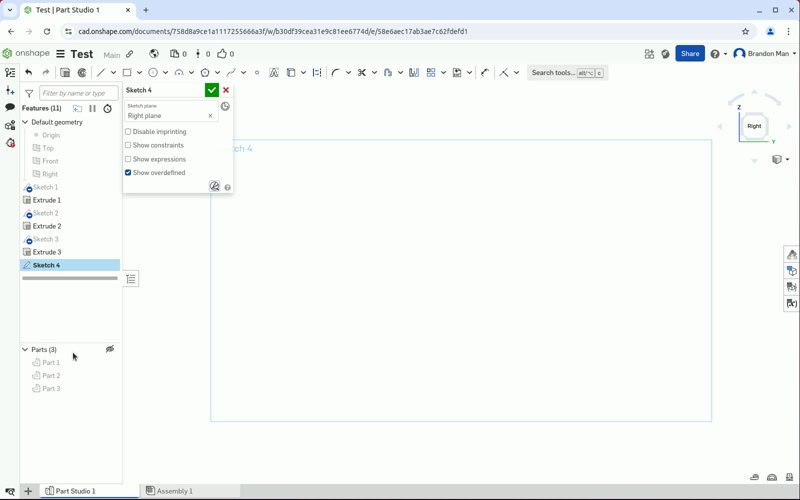
key(l)
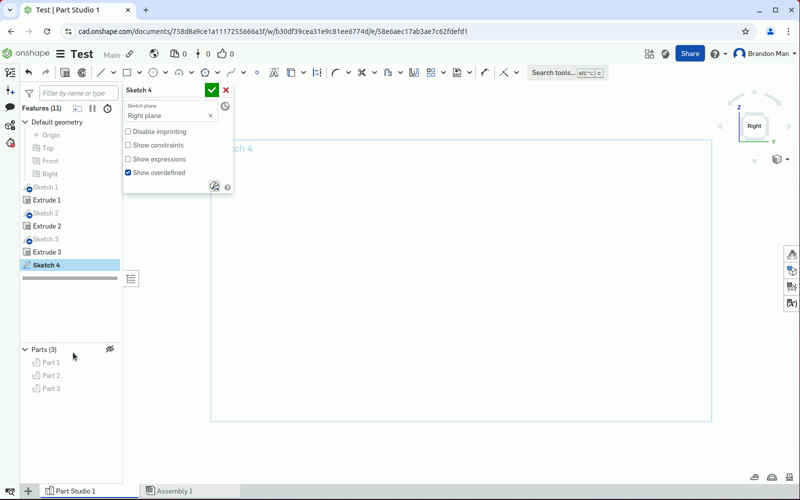
key_down(shift)
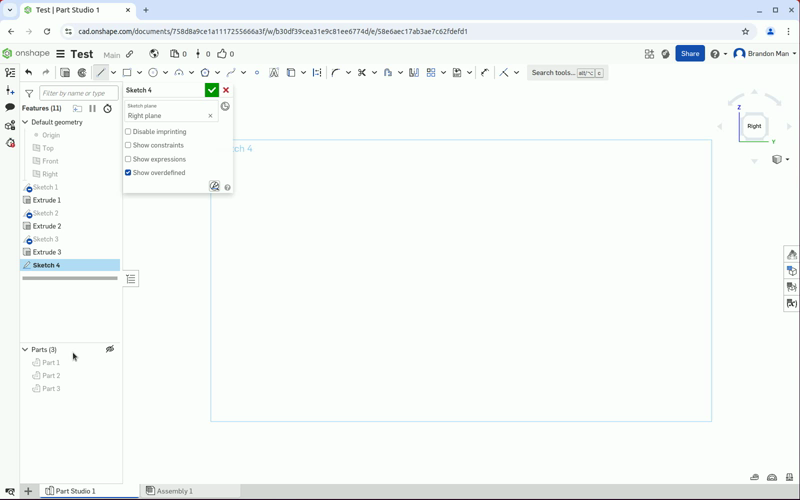
mouse_move(393, 276)
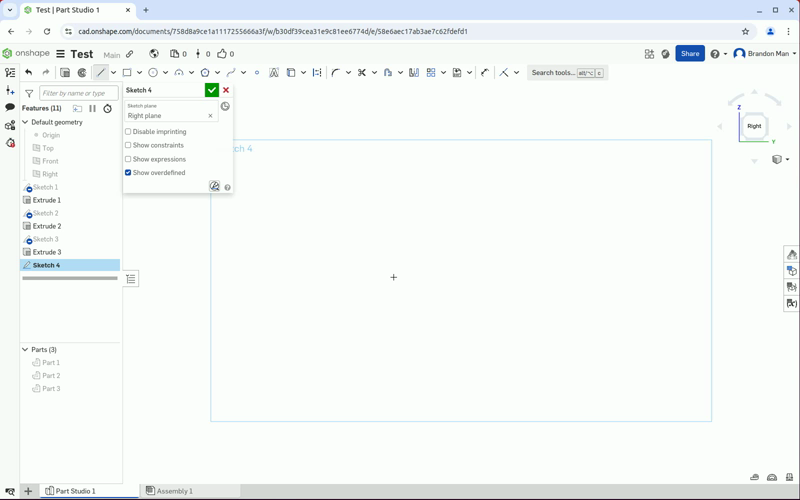
click(393, 276)
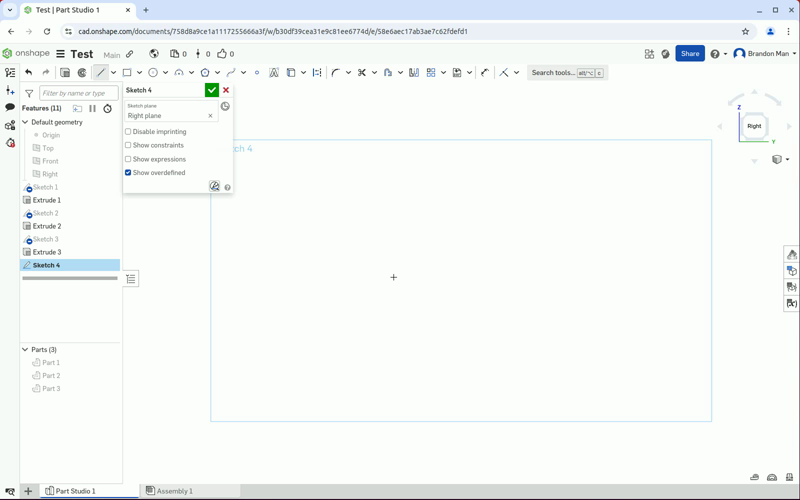
key_up(shift)
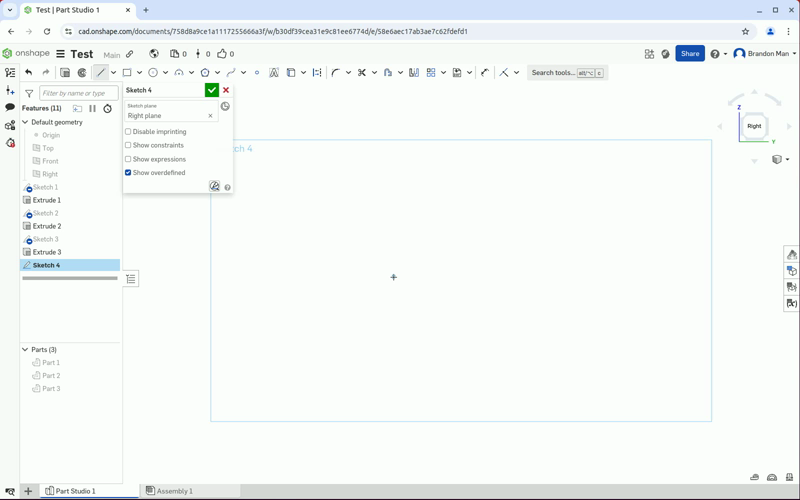
key_down(shift)
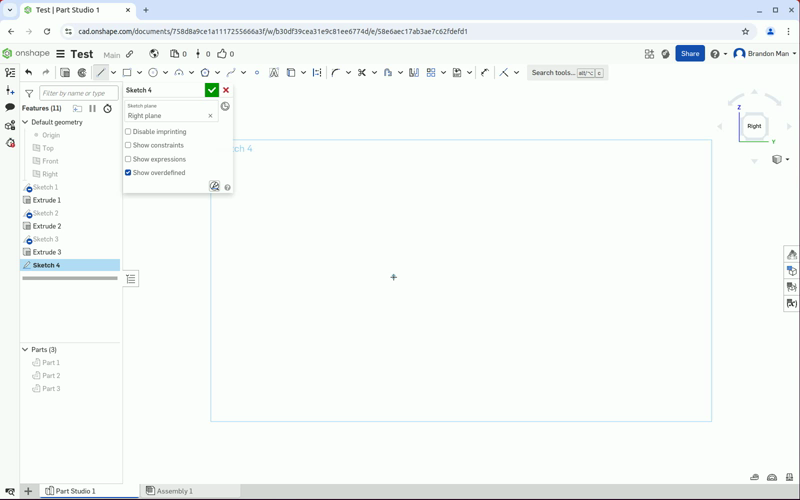
mouse_move(461, 277)
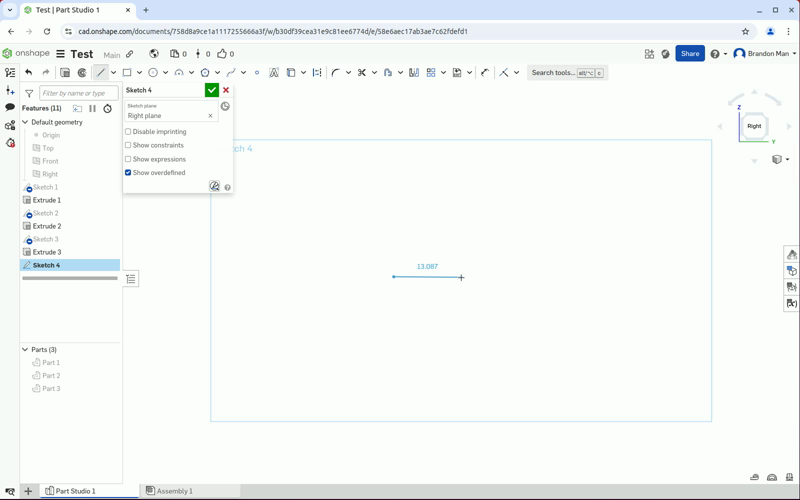
click(461, 277)
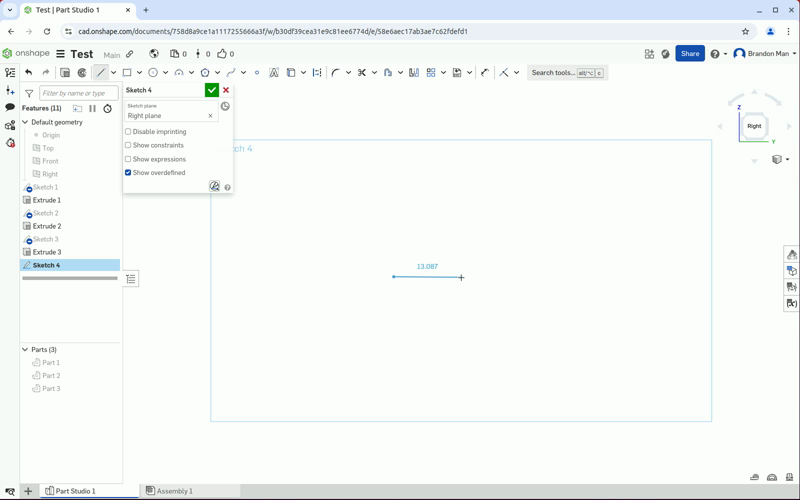
key_up(shift)
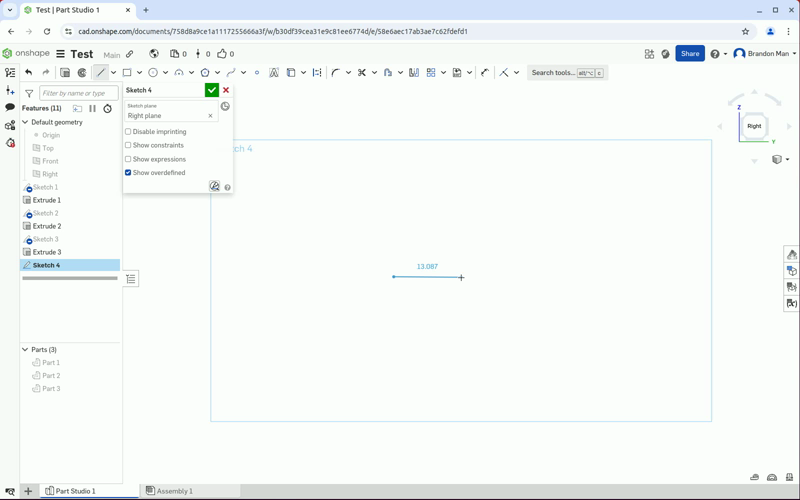
key_down(shift)
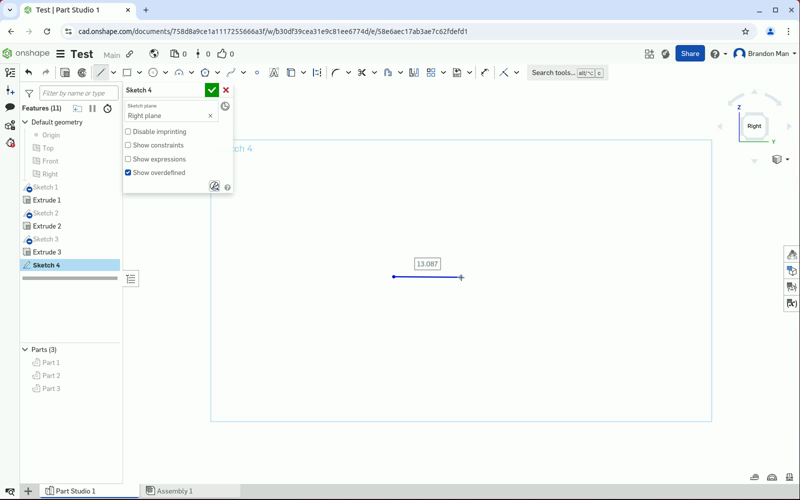
mouse_move(491, 277)
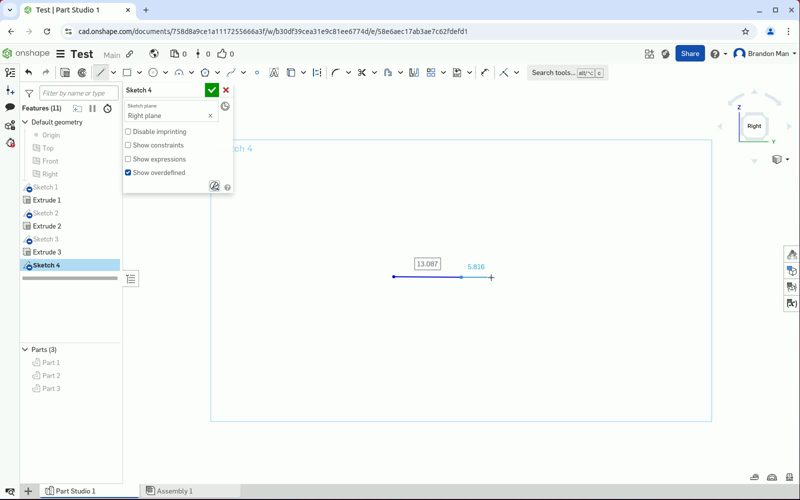
mouse_move(461, 269)
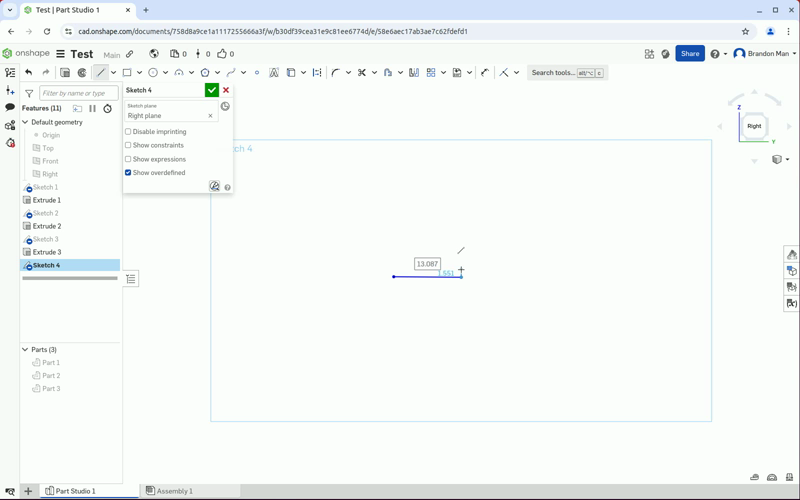
click(461, 269)
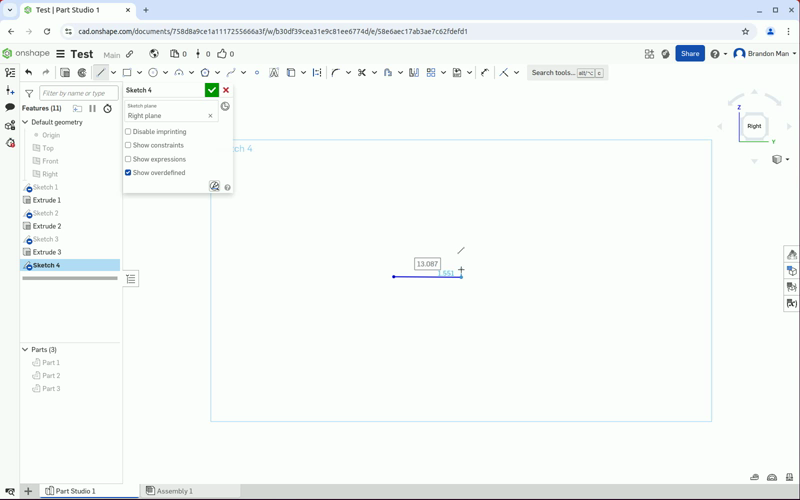
key_up(shift)
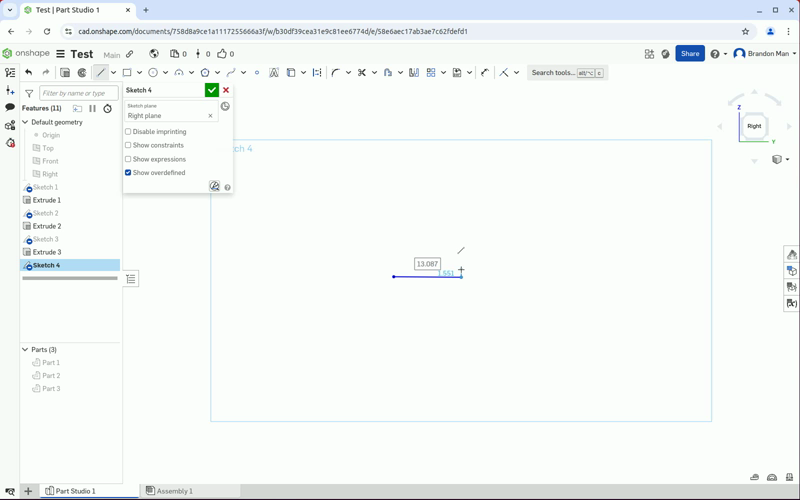
key_down(shift)
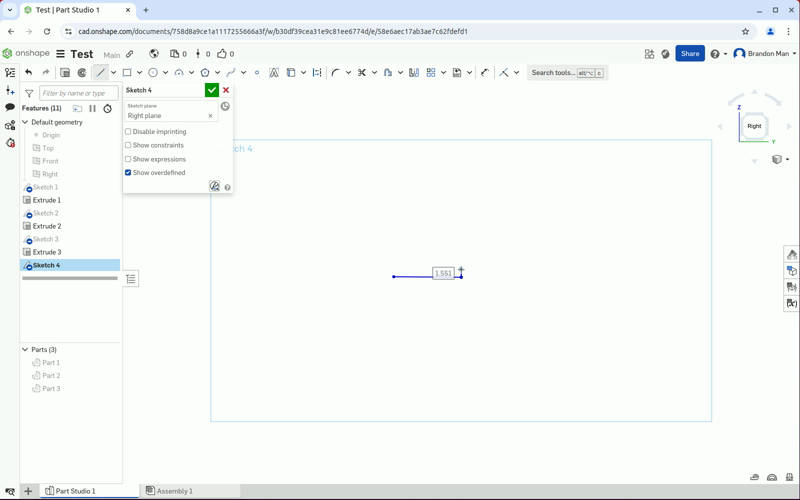
mouse_move(393, 269)
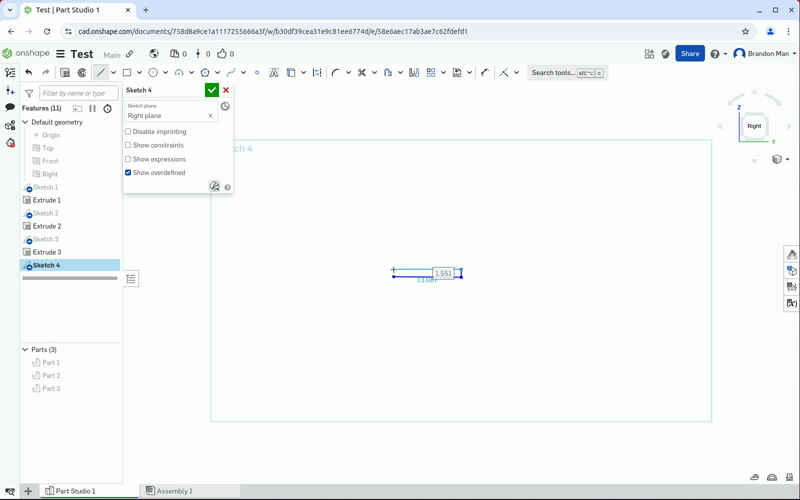
click(393, 269)
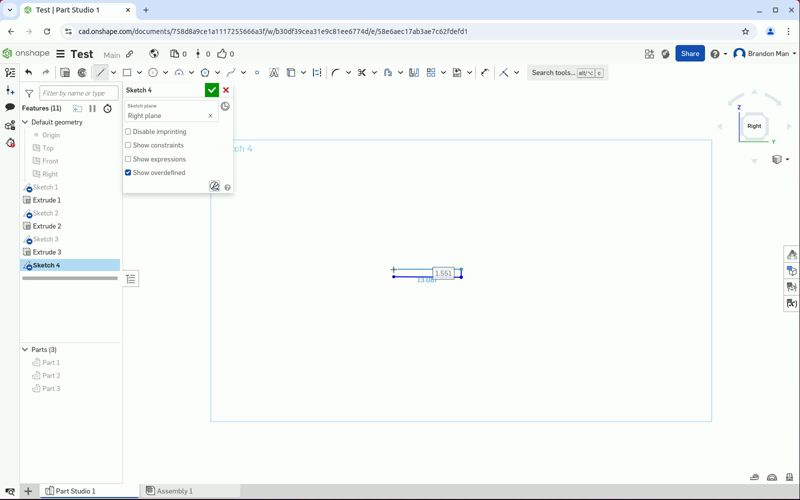
key_up(shift)
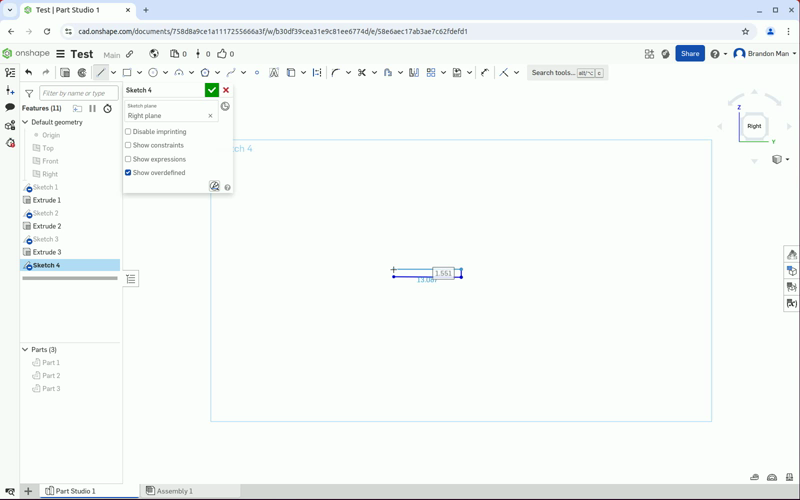
mouse_move(423, 269)
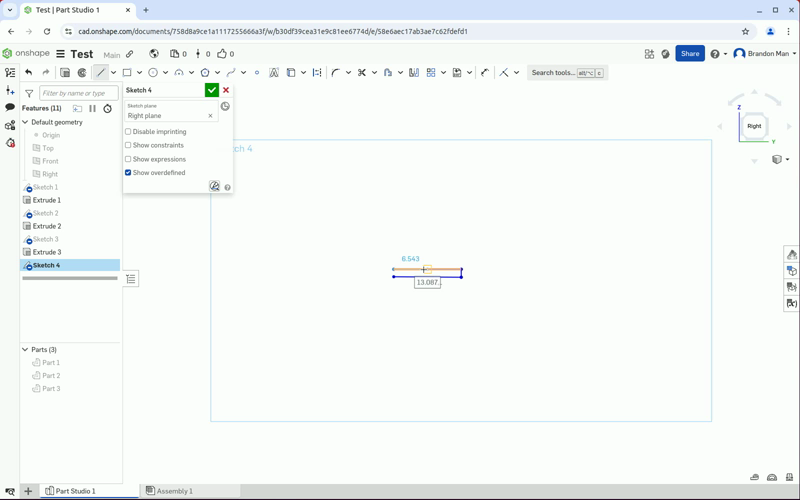
key_down(shift)
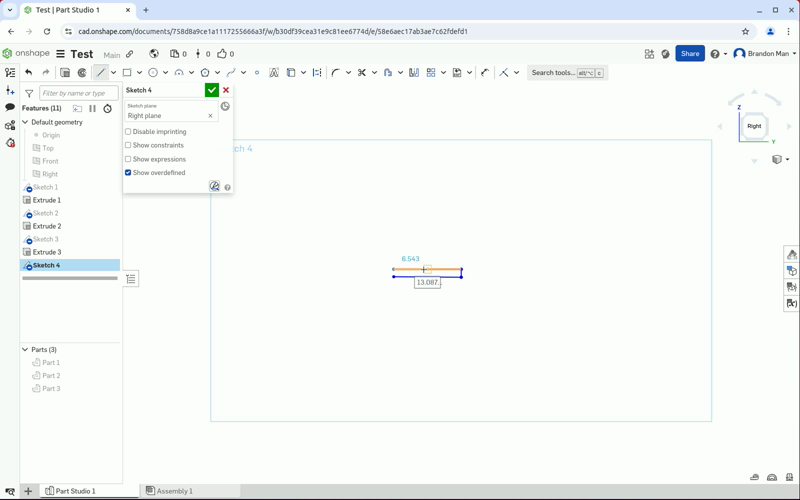
mouse_move(393, 276)
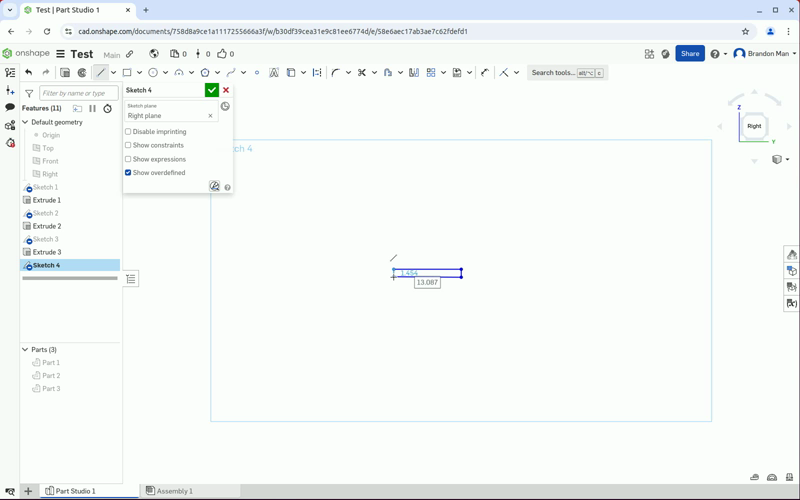
scroll(6)
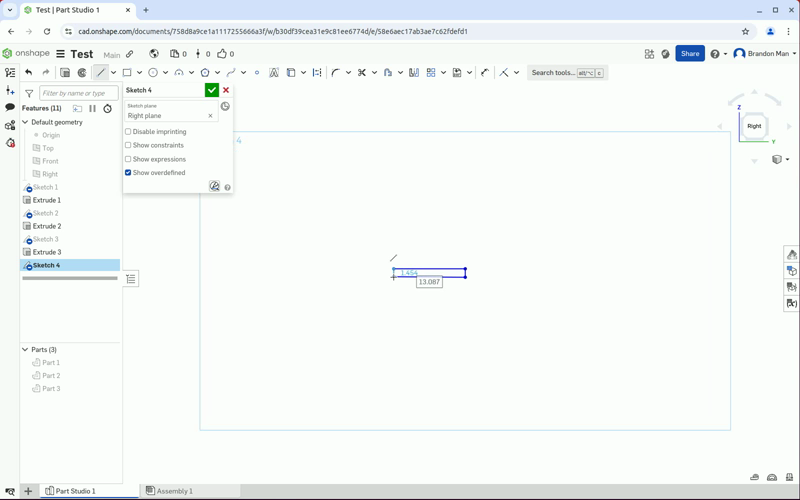
scroll(6)
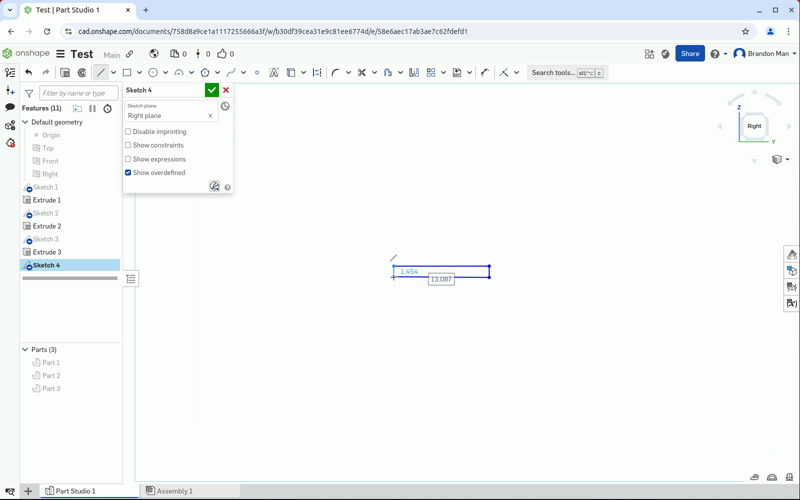
scroll(6)
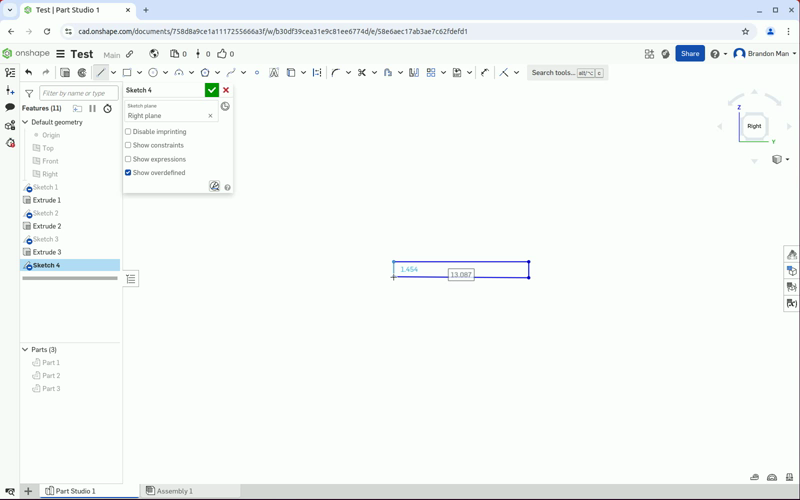
scroll(6)
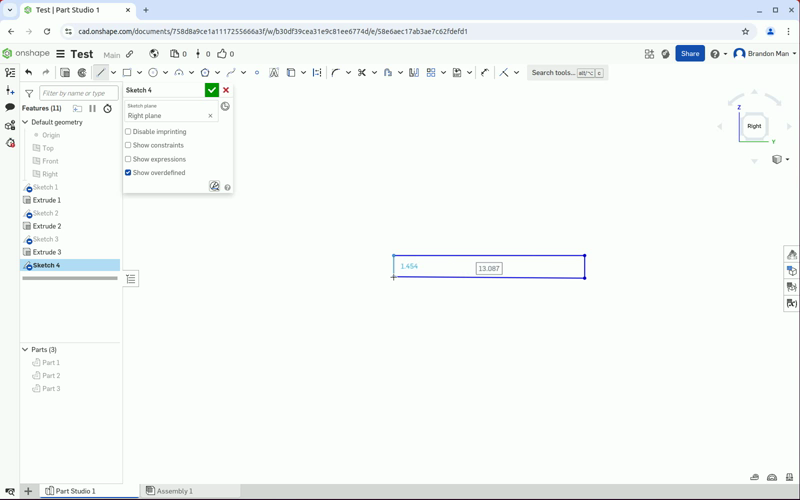
scroll(6)
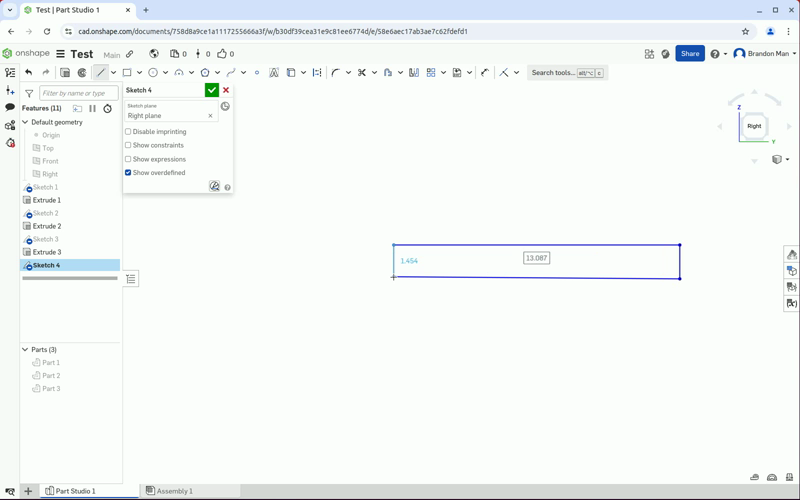
scroll(6)
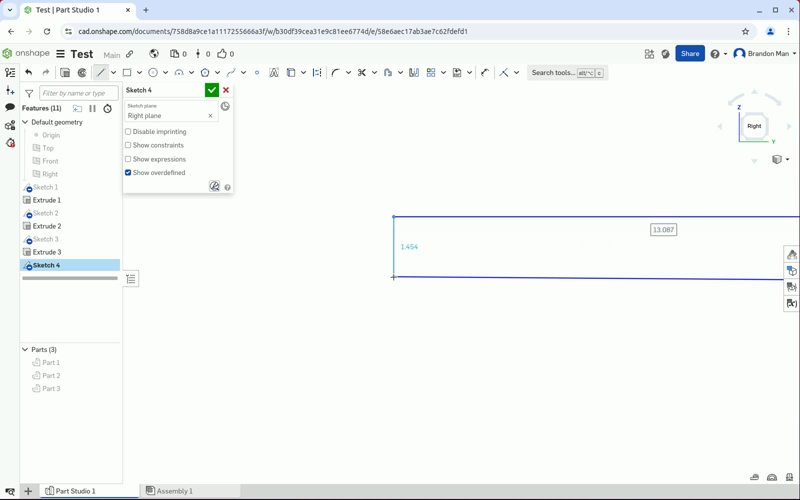
scroll(6)
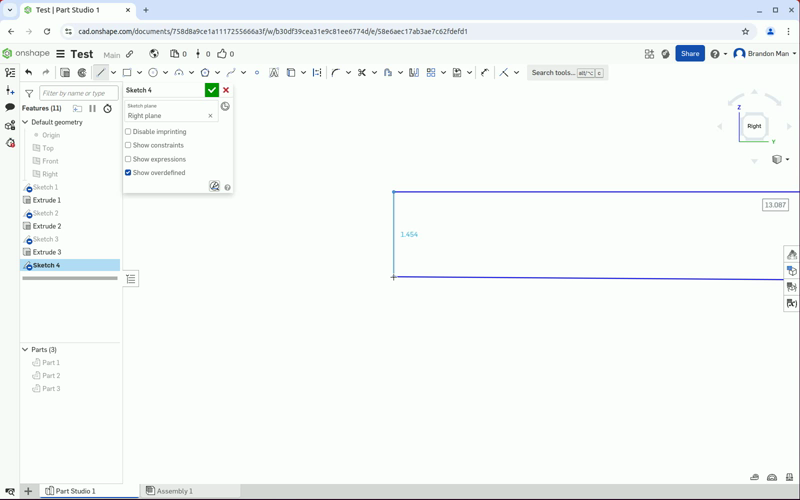
key_up(shift)
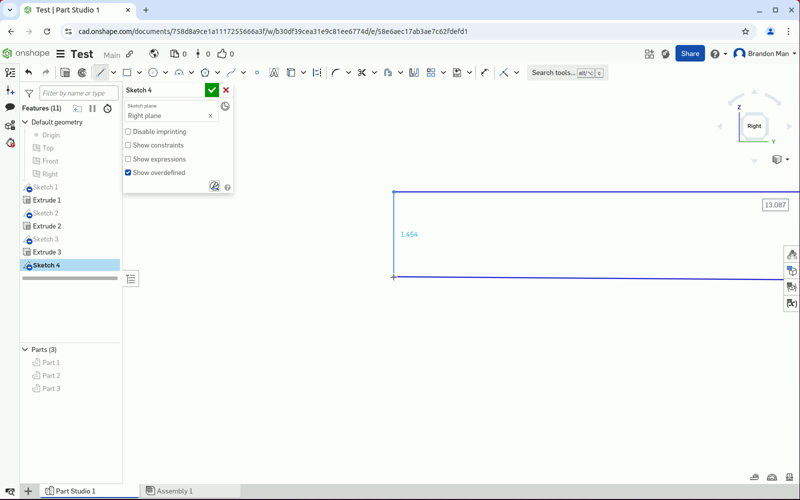
click(393, 276)
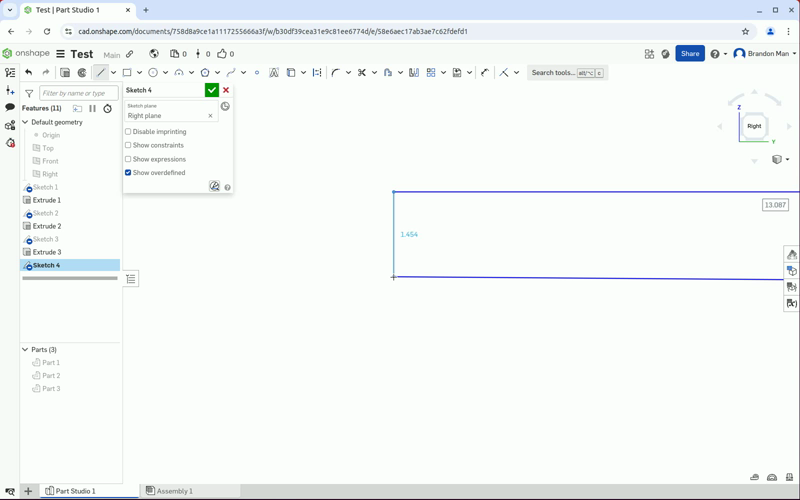
scroll(-6)
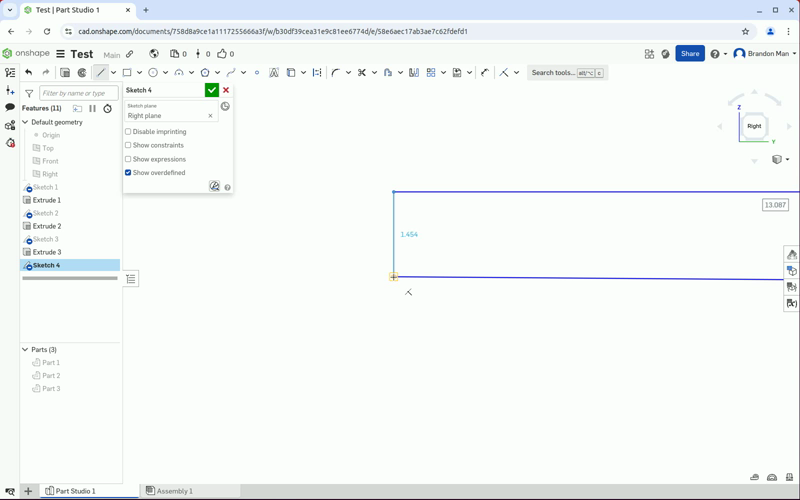
scroll(-6)
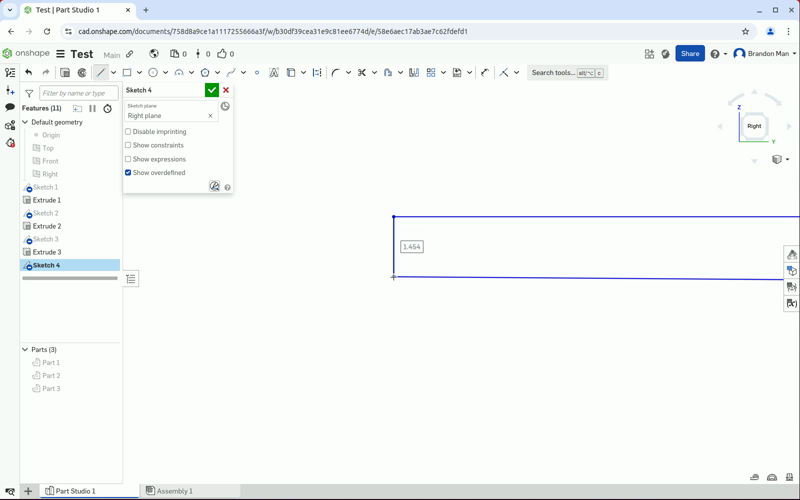
scroll(-6)
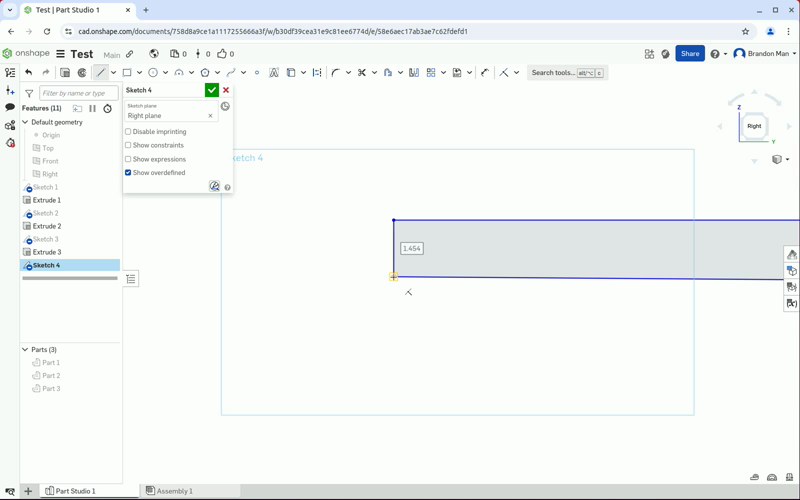
scroll(-6)
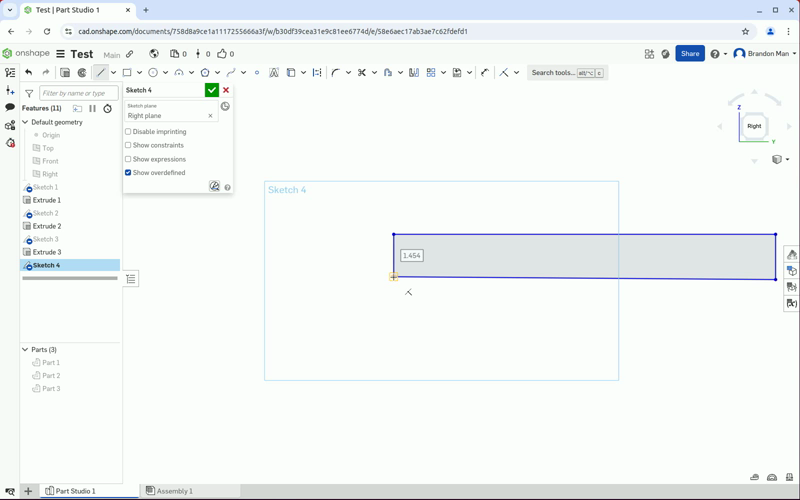
scroll(-6)
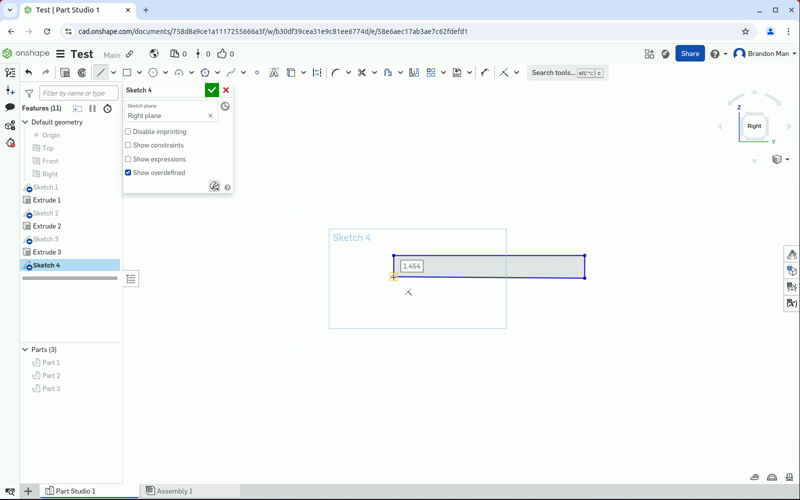
scroll(-6)
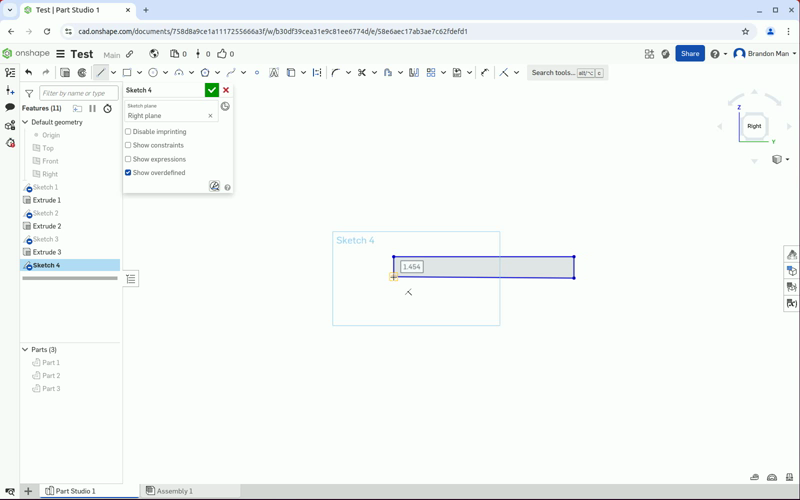
scroll(-6)
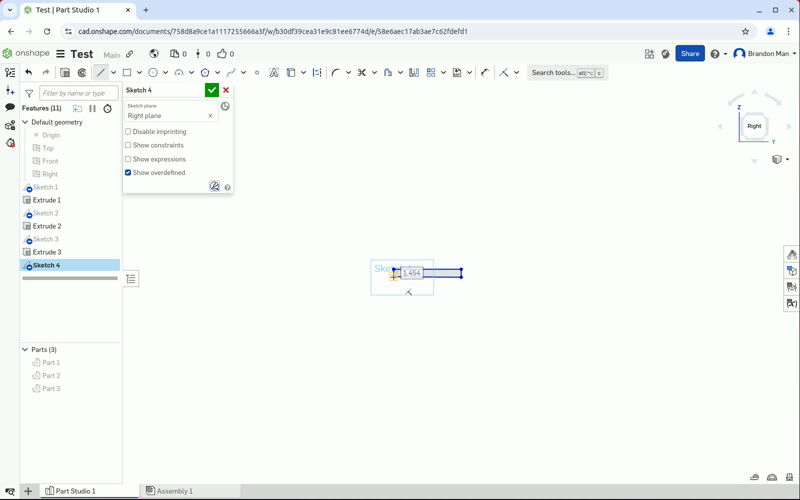
key(esc)
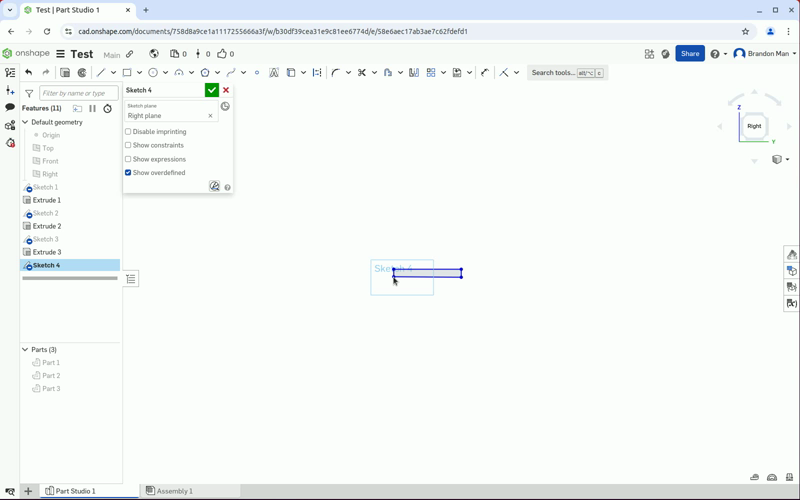
mouse_move(451, 271)
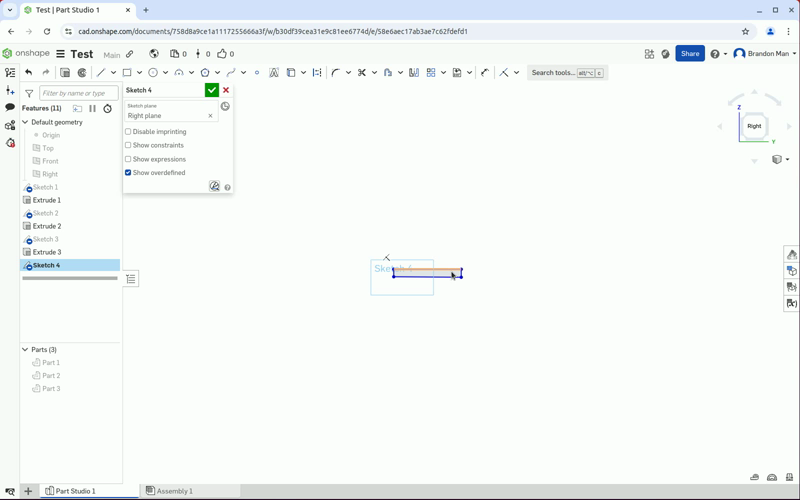
scroll(6)
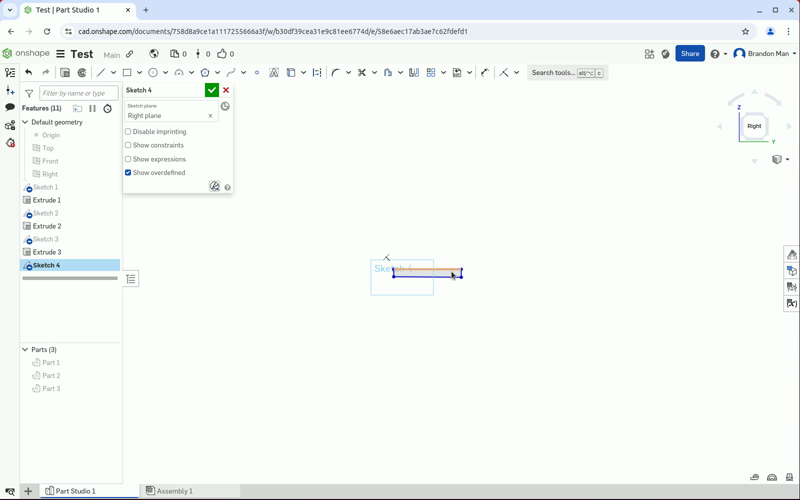
scroll(6)
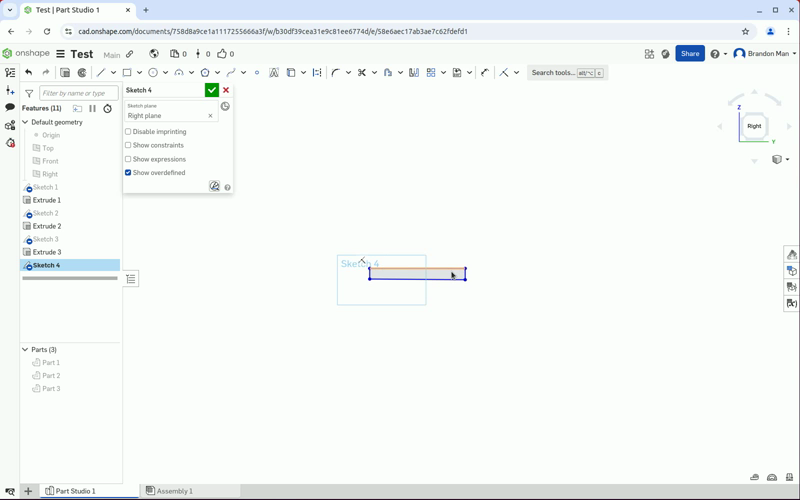
scroll(6)
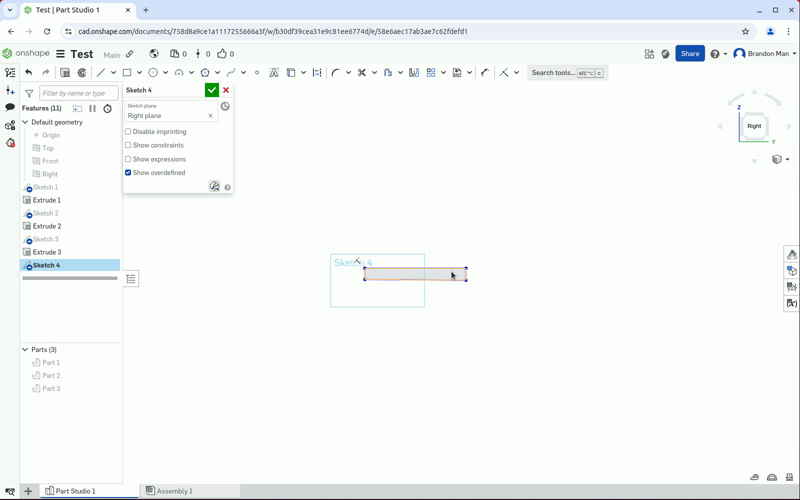
scroll(6)
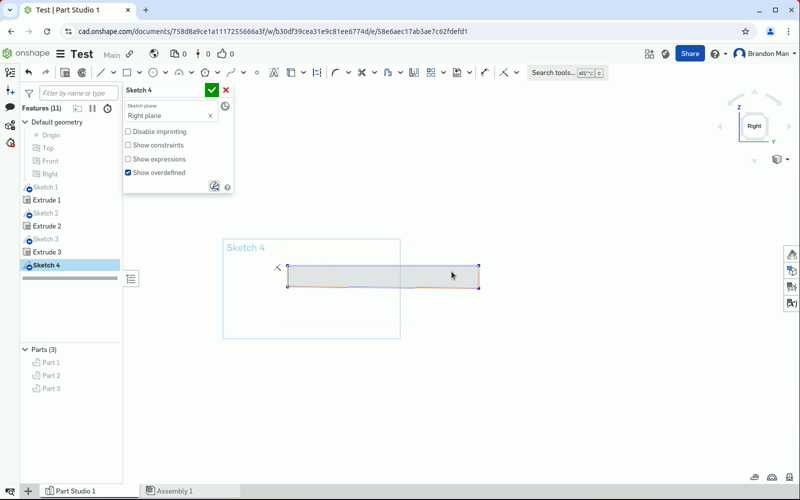
scroll(6)
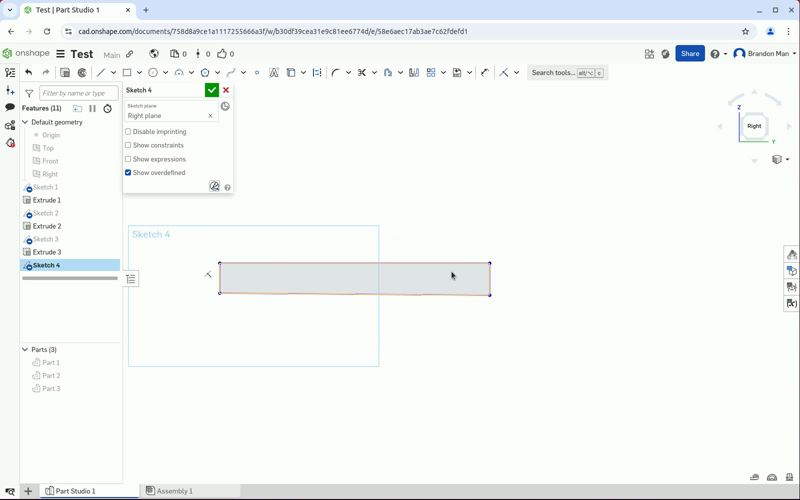
scroll(6)
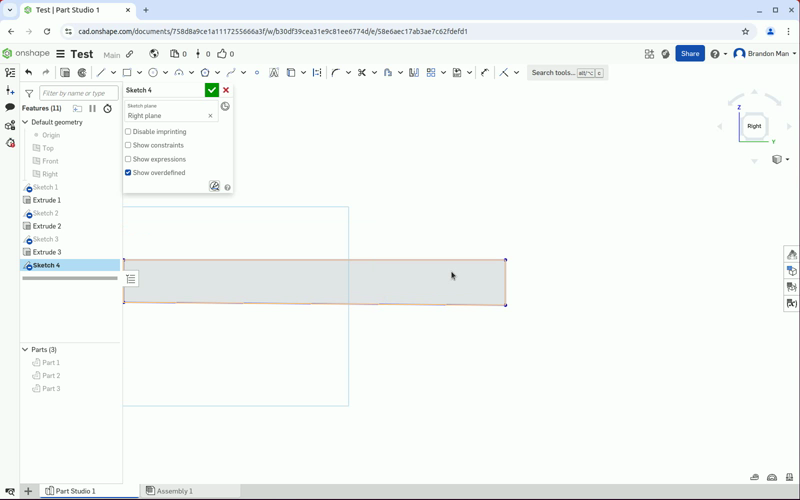
scroll(6)
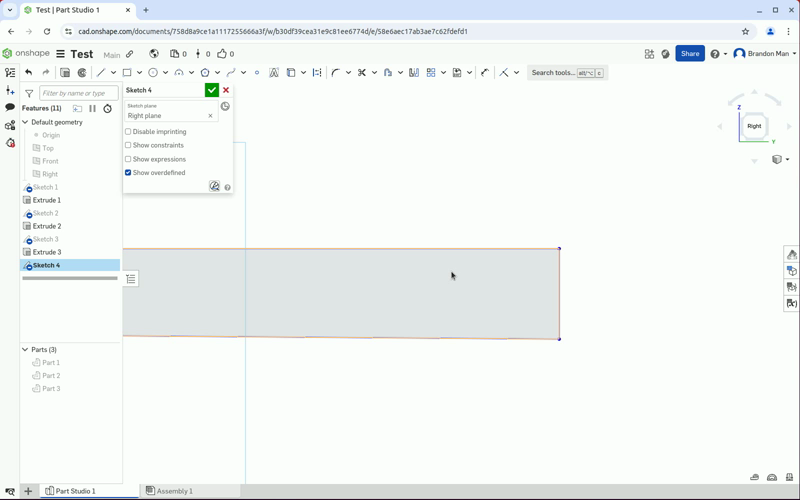
click(451, 271)
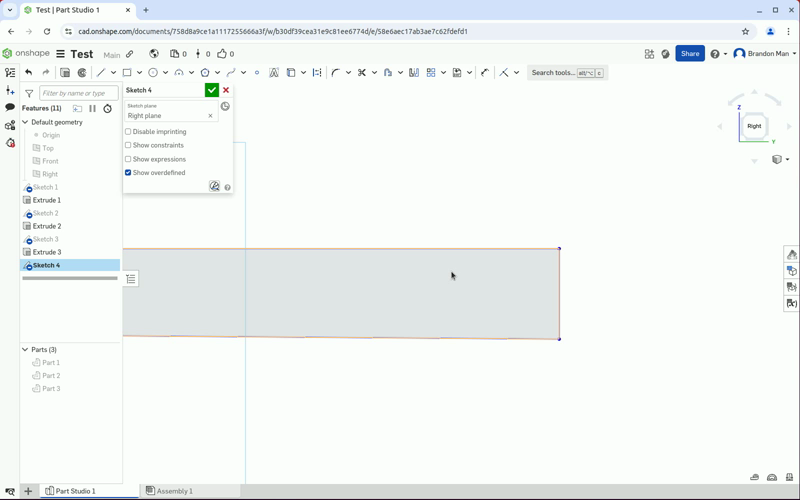
scroll(-6)
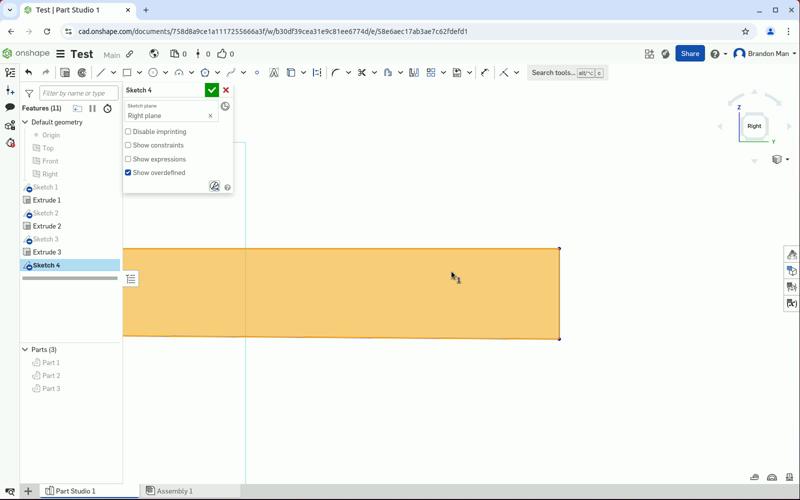
scroll(-6)
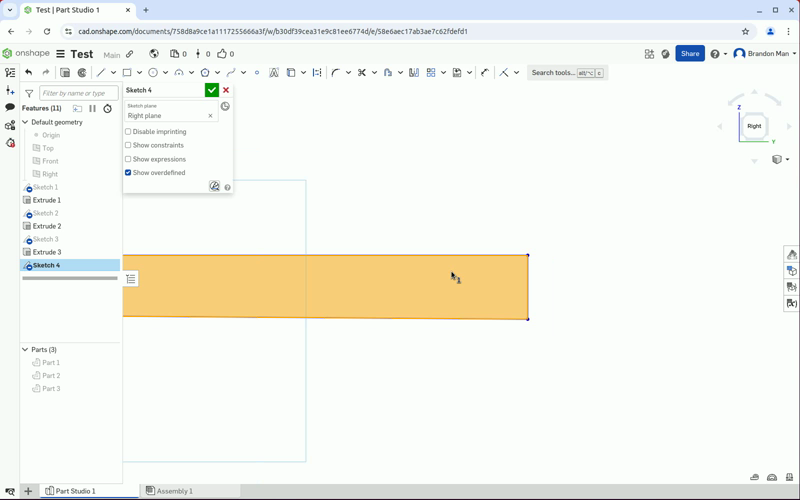
scroll(-6)
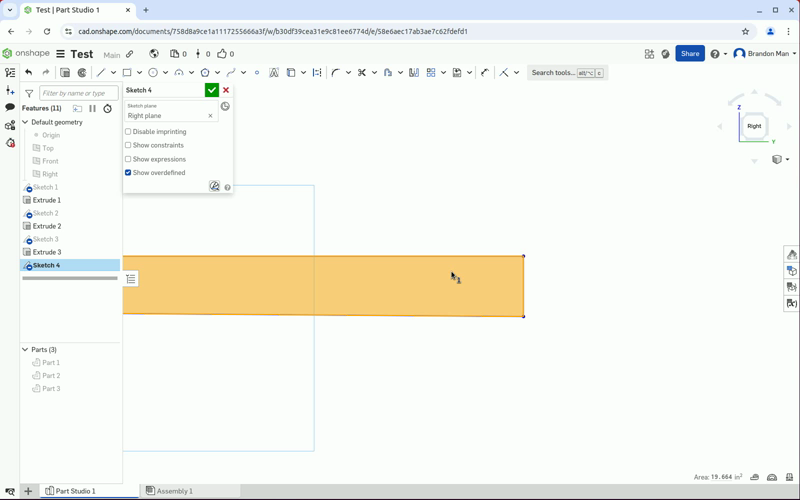
scroll(-6)
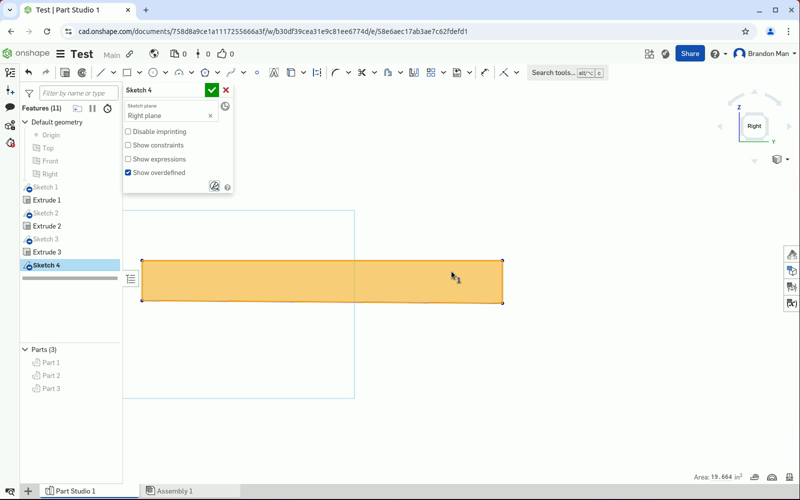
scroll(-6)
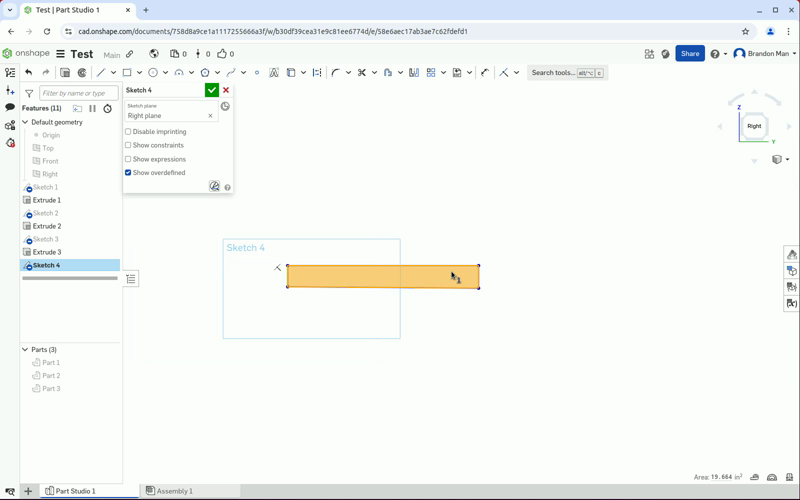
scroll(-6)
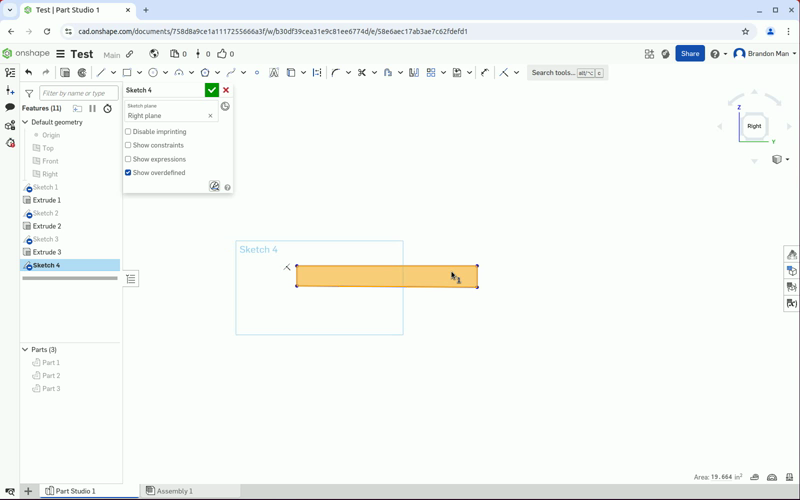
scroll(-6)
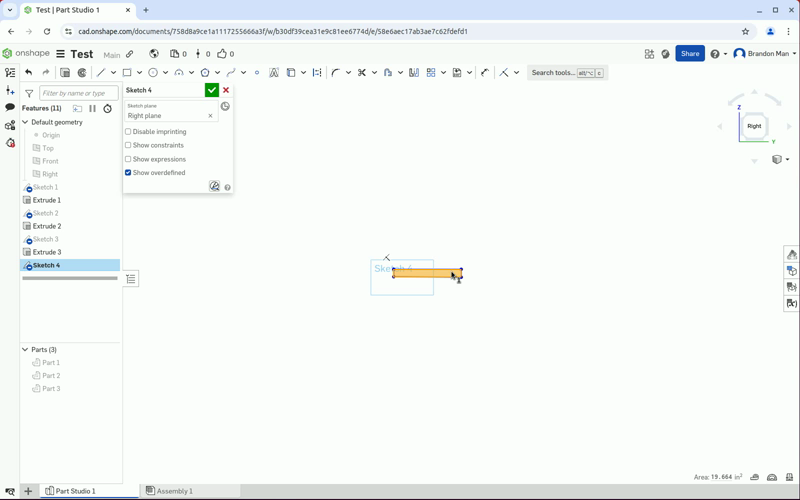
mouse_move(73, 352)
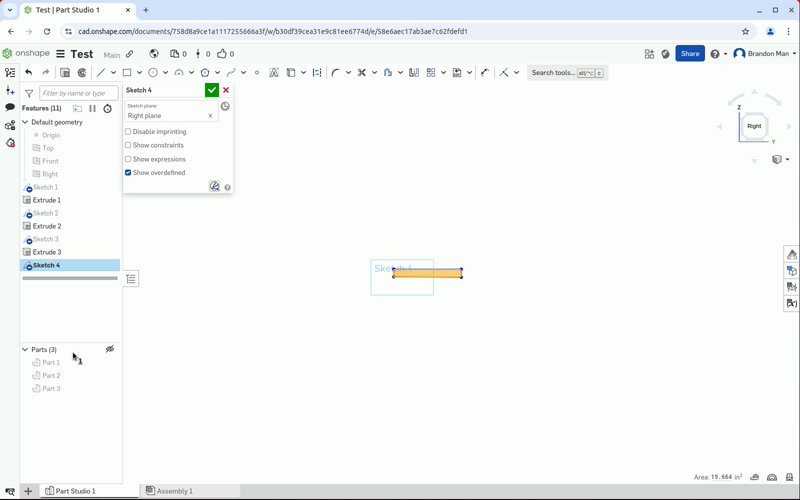
key(shift+y)
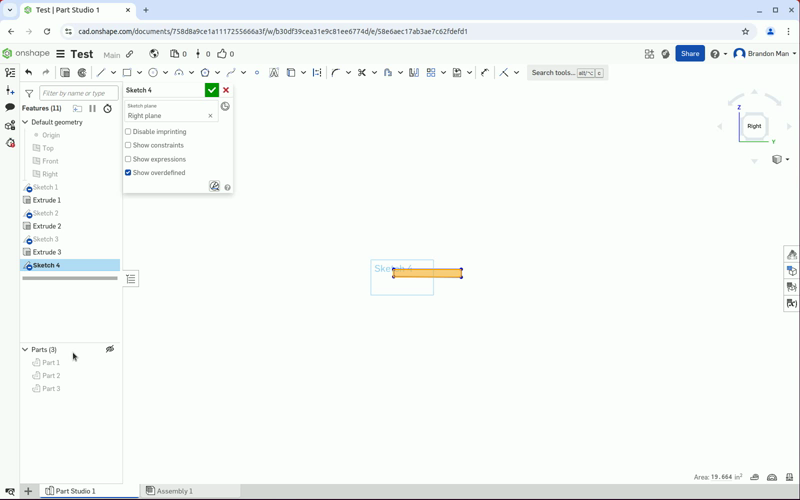
key(shift+e)
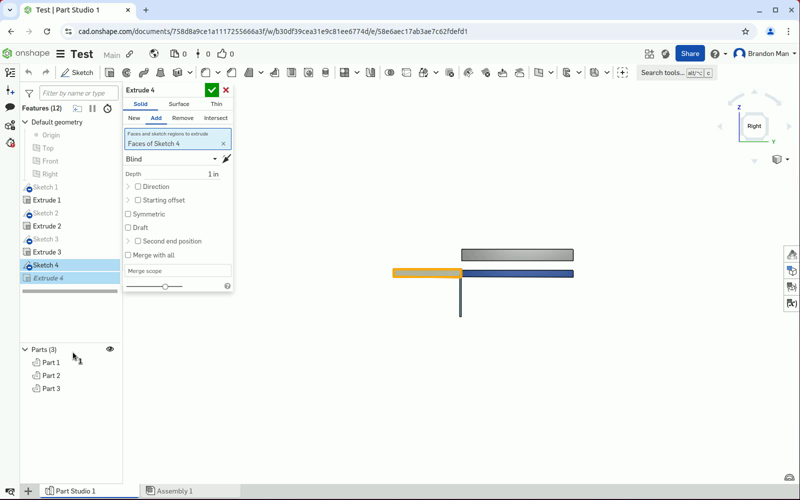
mouse_move(143, 106)
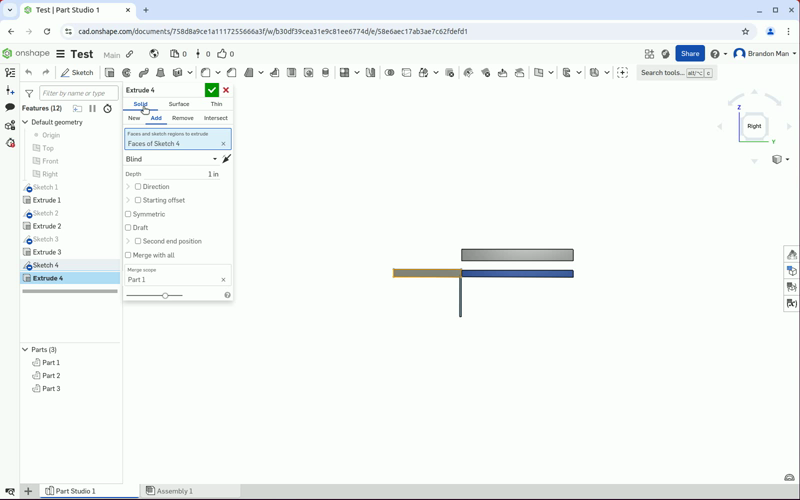
click(143, 106)
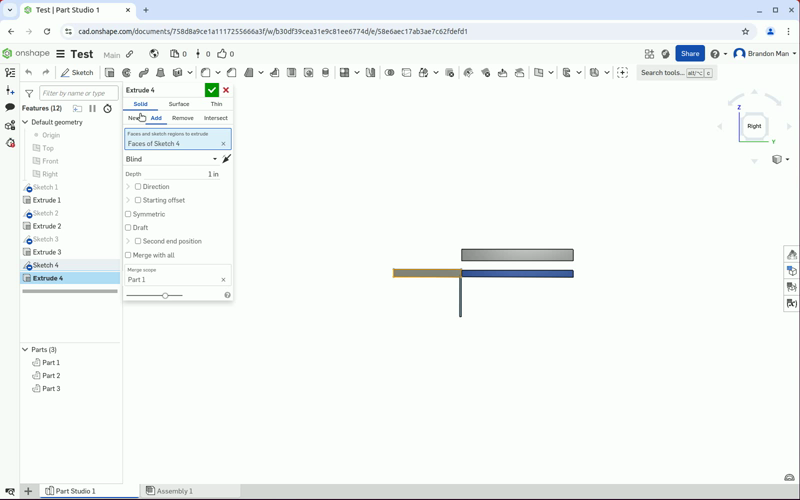
mouse_move(137, 120)
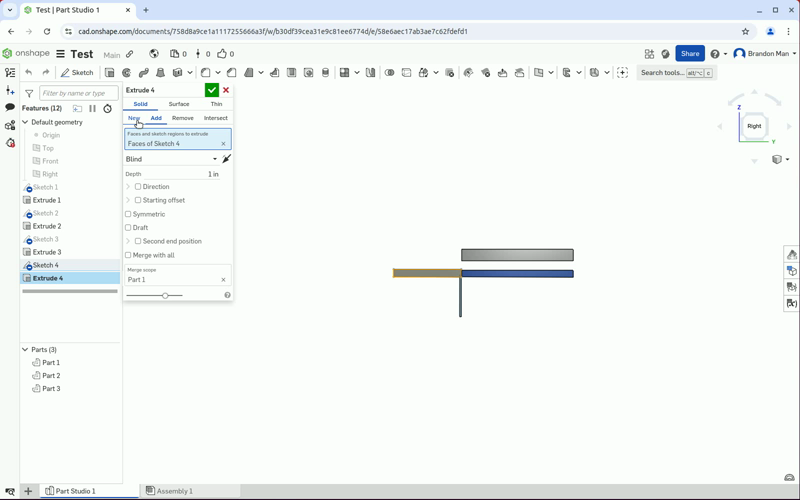
click(137, 120)
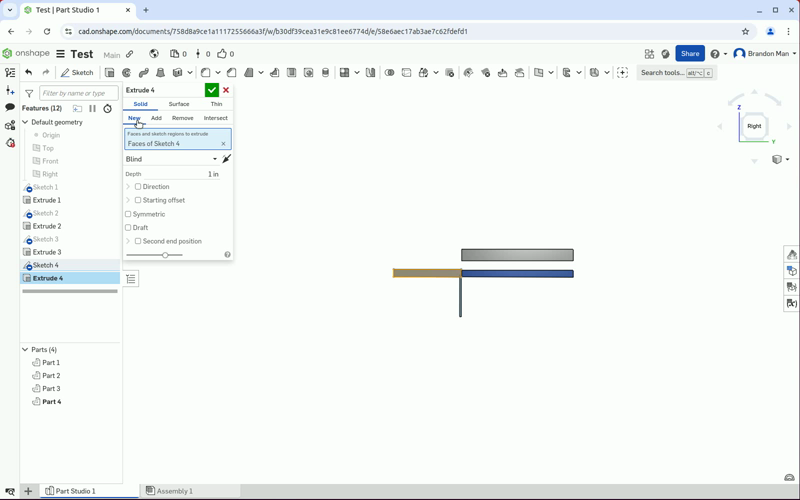
key(tab, 4)
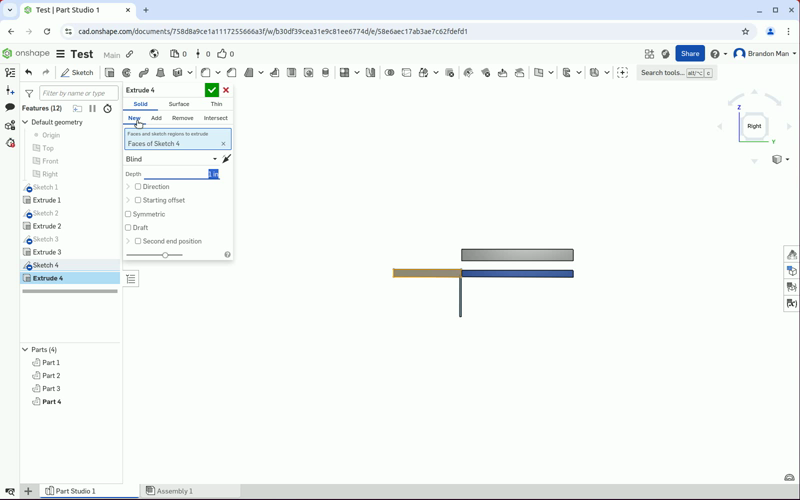
text(0.481)
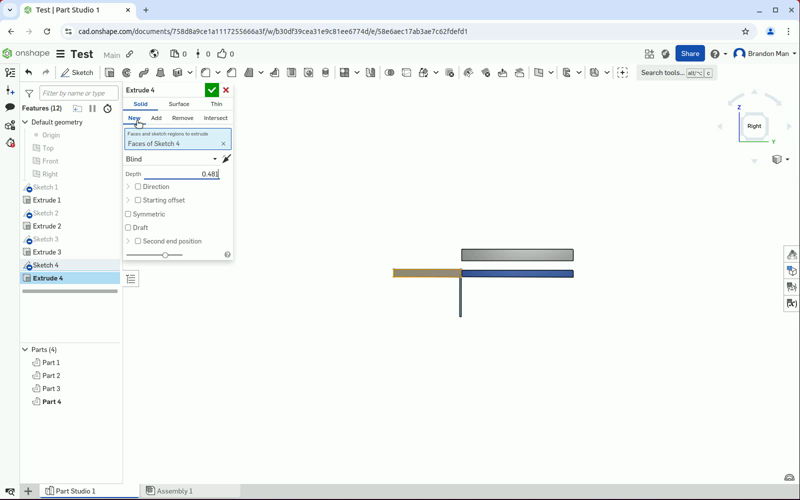
key(enter)
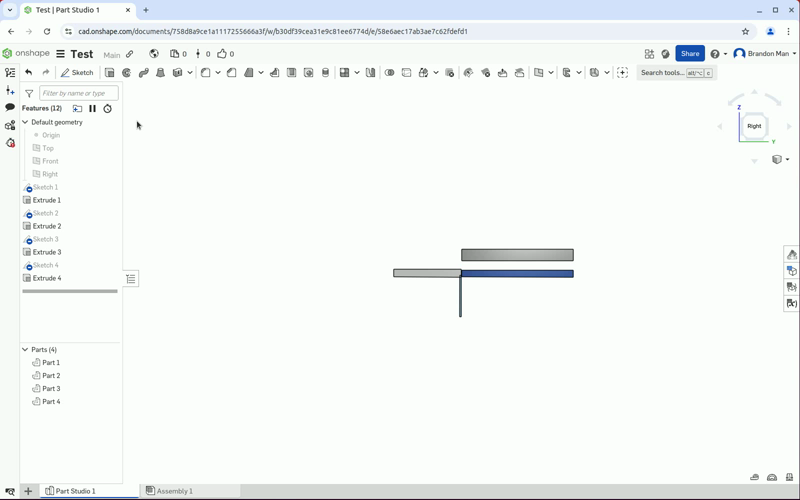
key(shift+h)
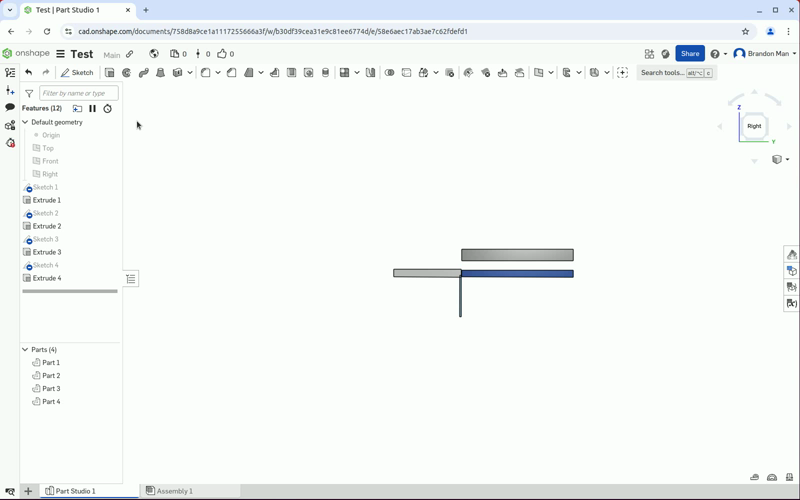
key(shift+h)
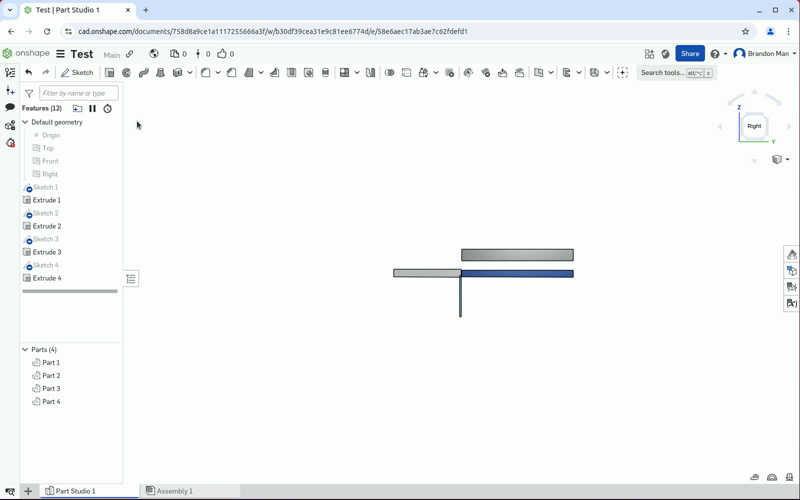
mouse_move(73, 189)
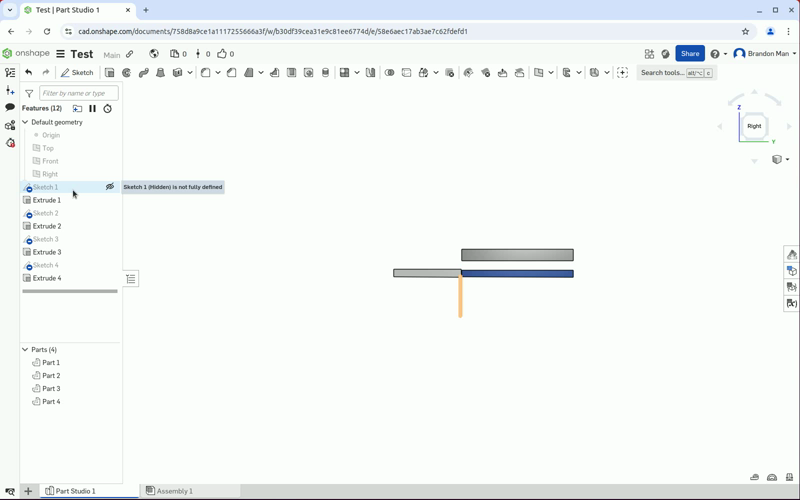
click(73, 189)
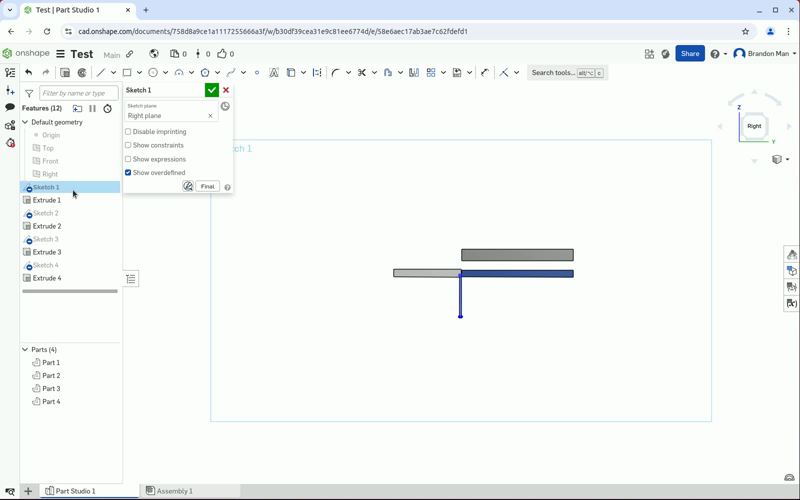
mouse_move(229, 92)
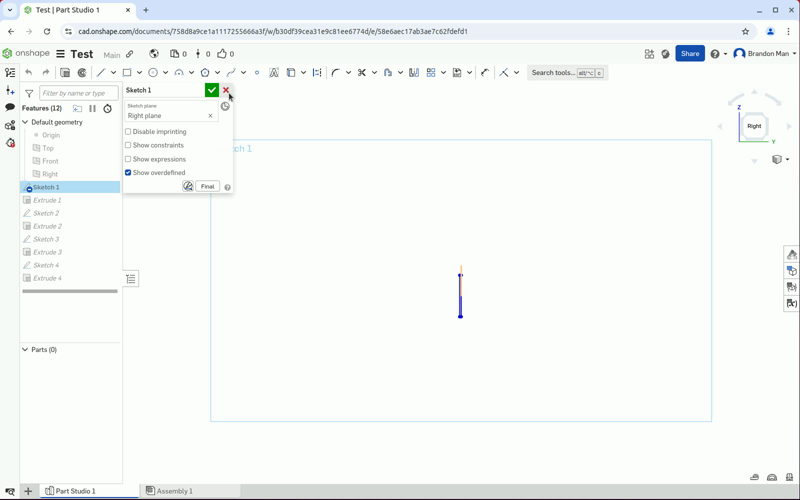
click(229, 92)
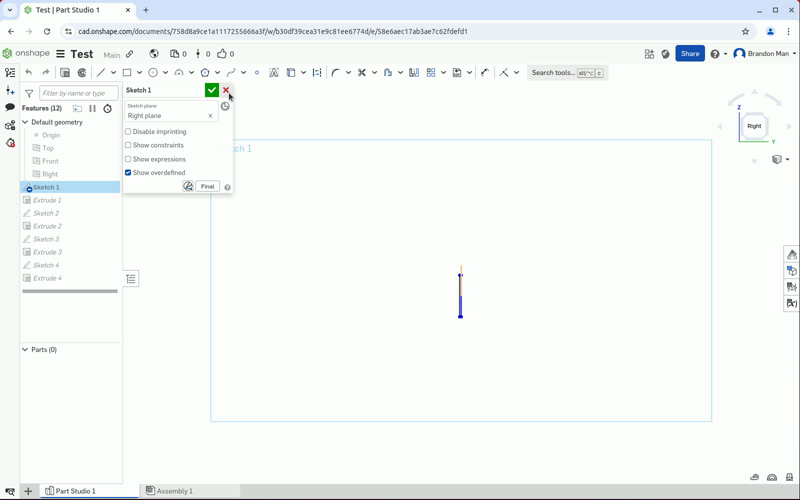
key(shift+s)
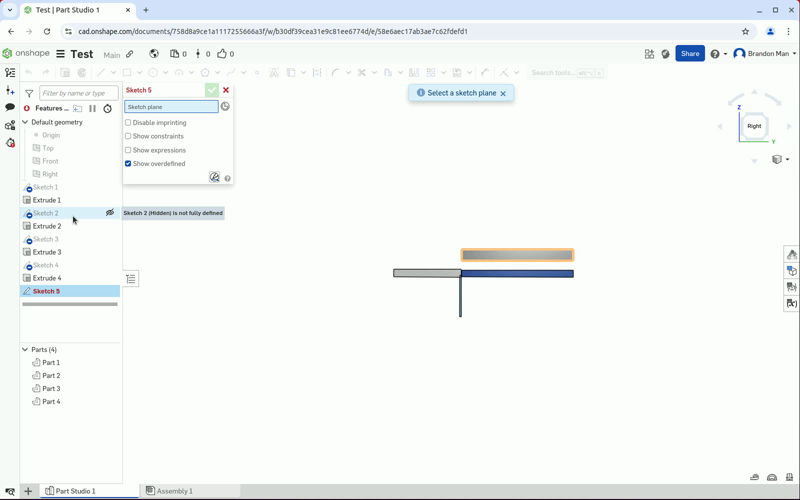
scroll(3)
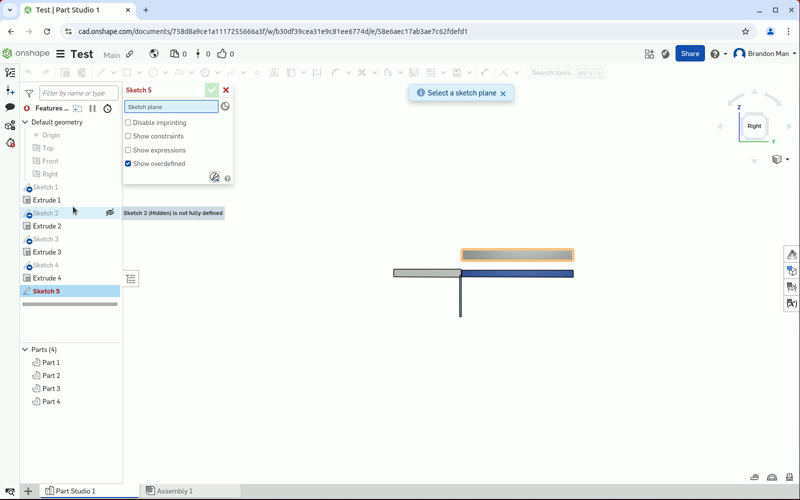
mouse_move(73, 176)
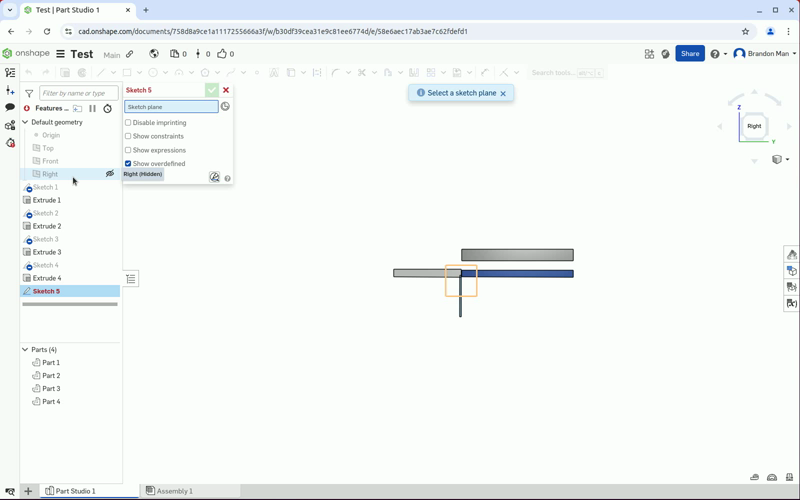
click(73, 176)
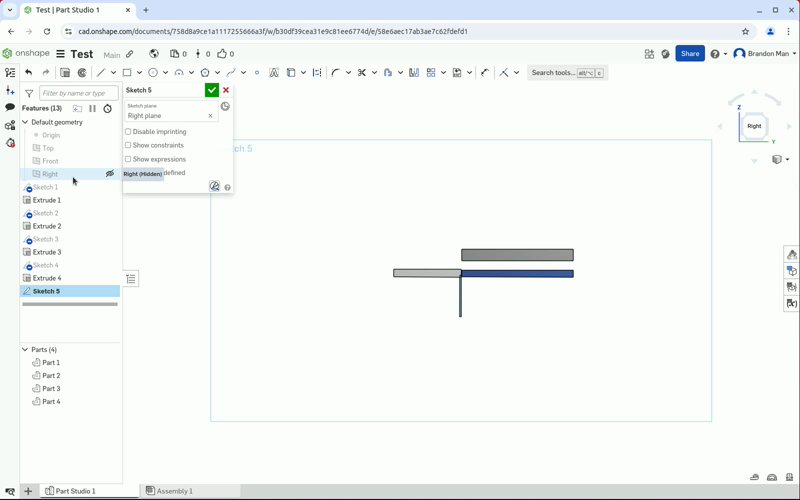
mouse_move(73, 352)
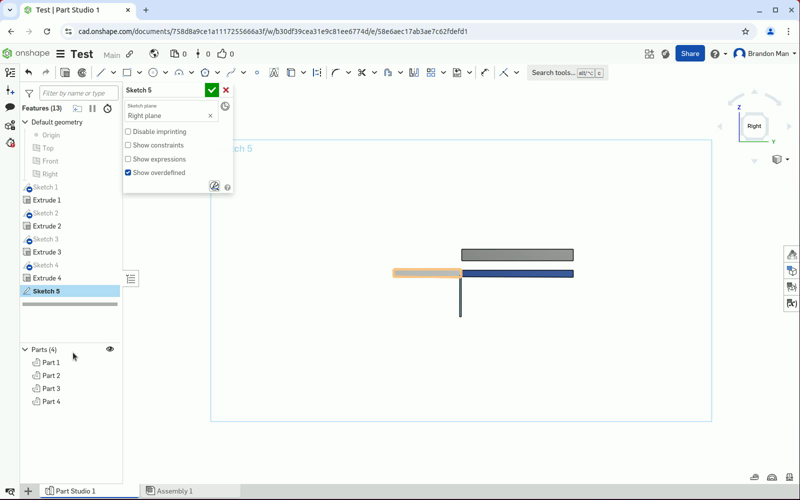
key(y)
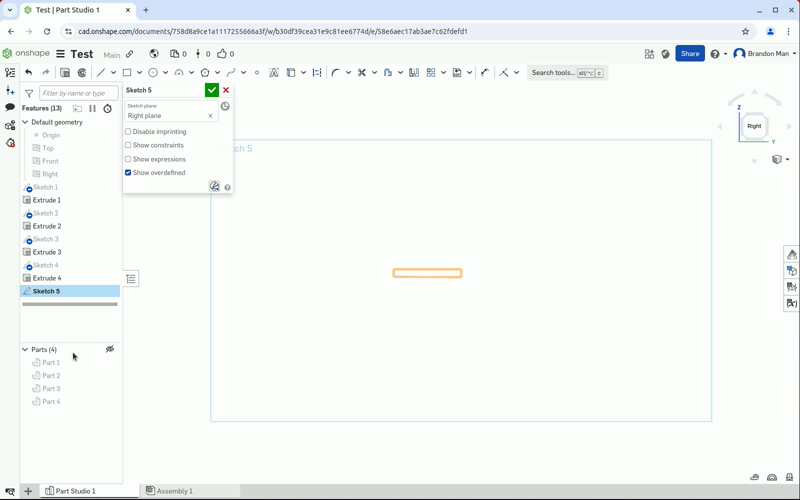
key(l)
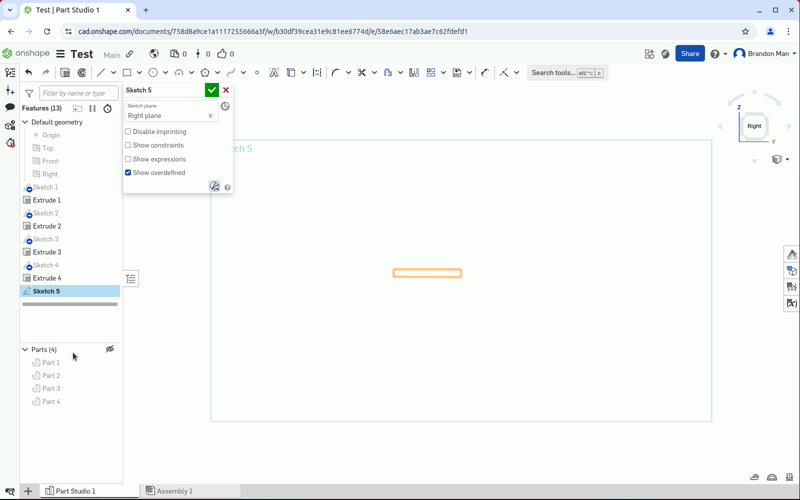
key_down(shift)
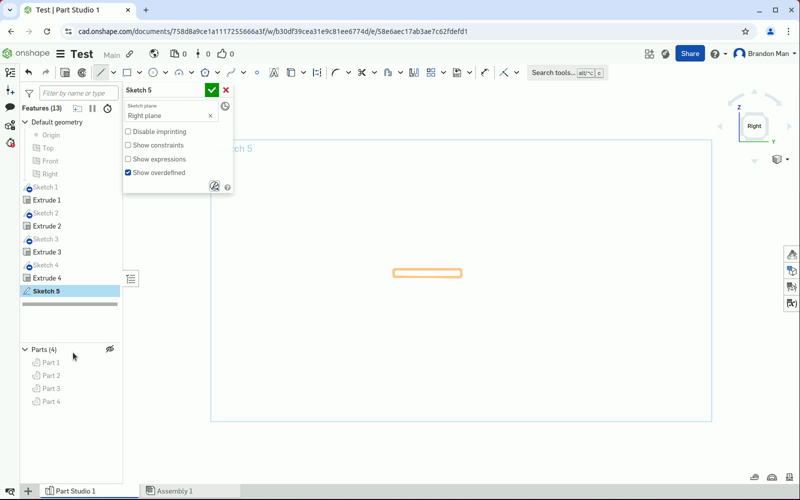
mouse_move(392, 260)
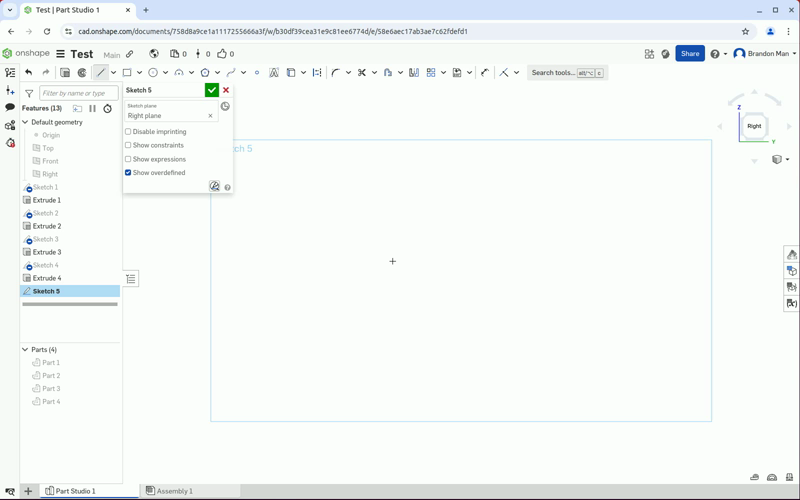
click(392, 260)
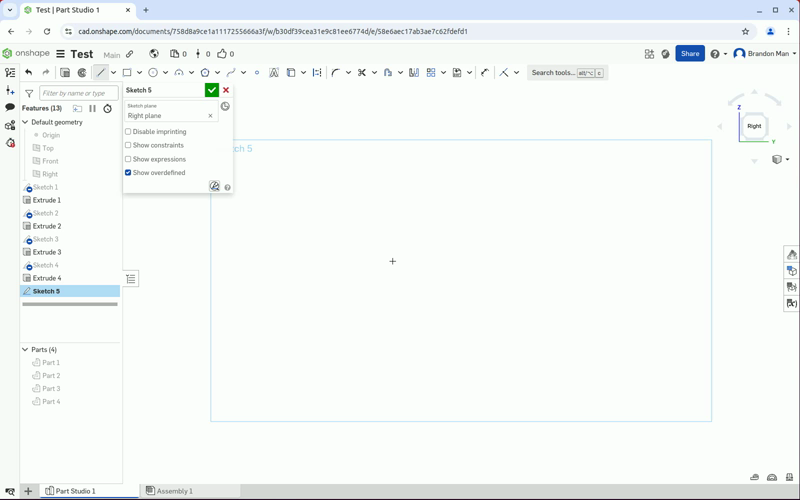
key_up(shift)
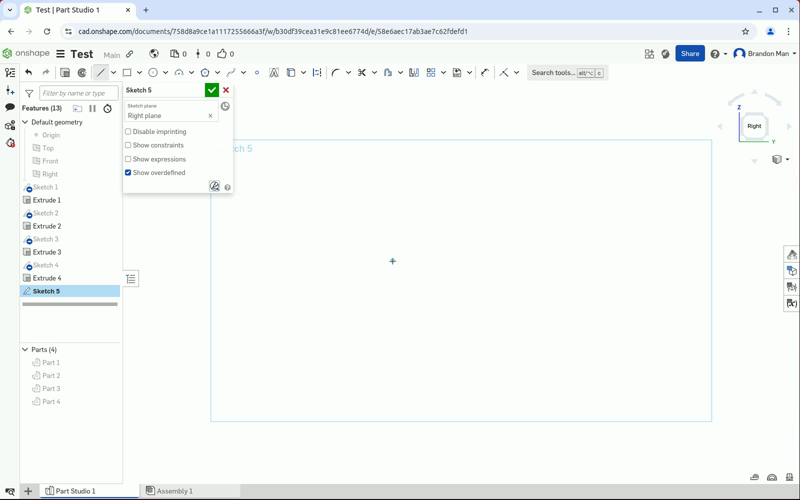
key_down(shift)
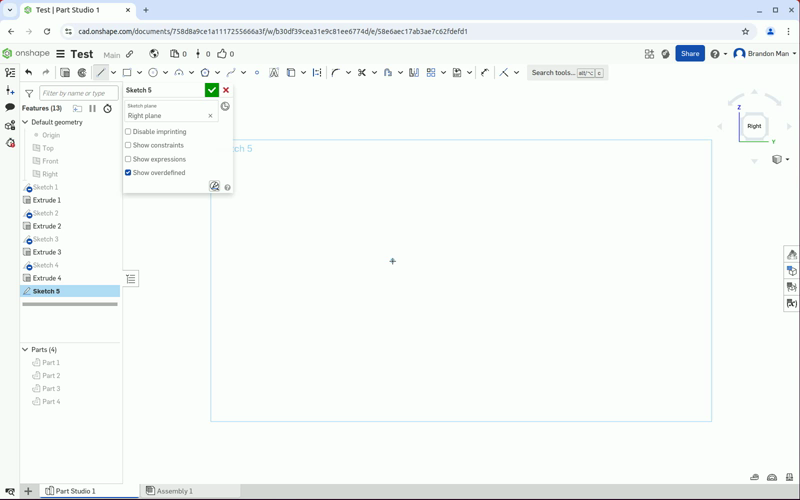
mouse_move(460, 260)
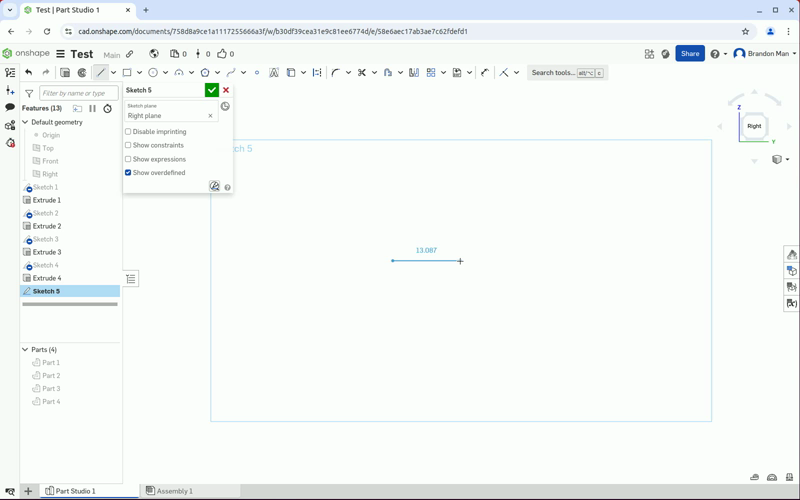
click(460, 260)
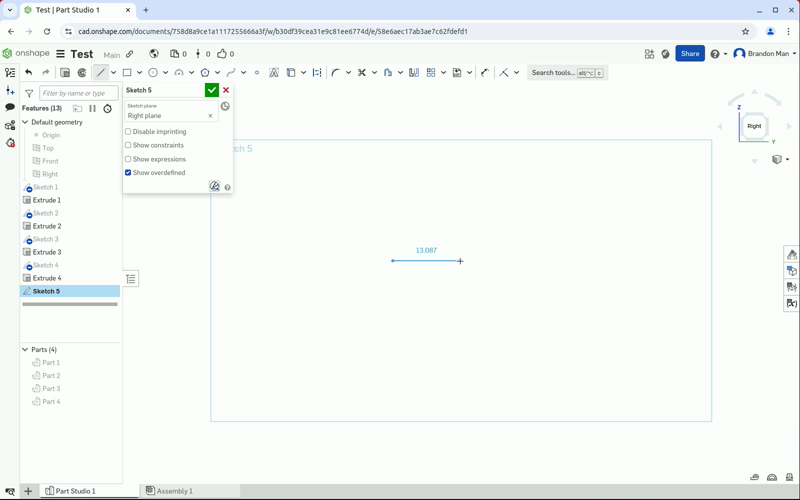
key_up(shift)
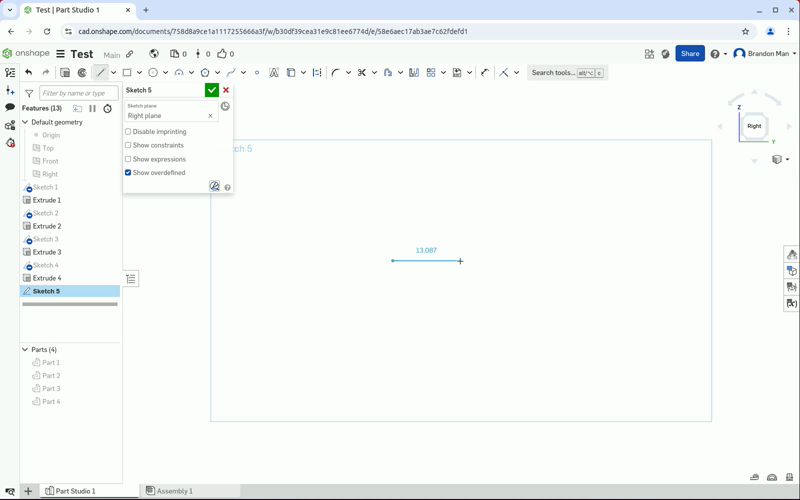
key_down(shift)
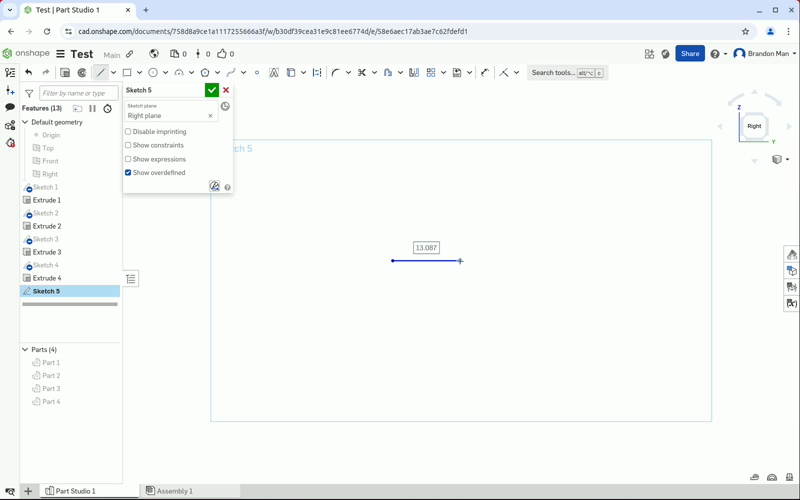
mouse_move(490, 260)
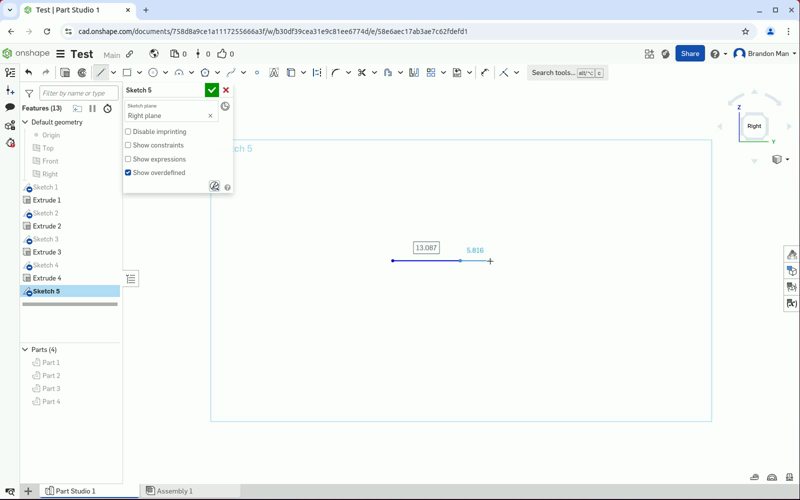
mouse_move(460, 249)
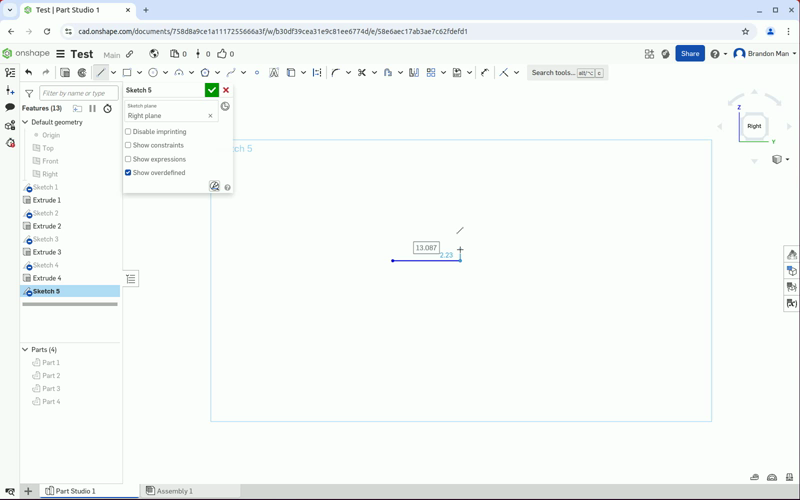
click(460, 249)
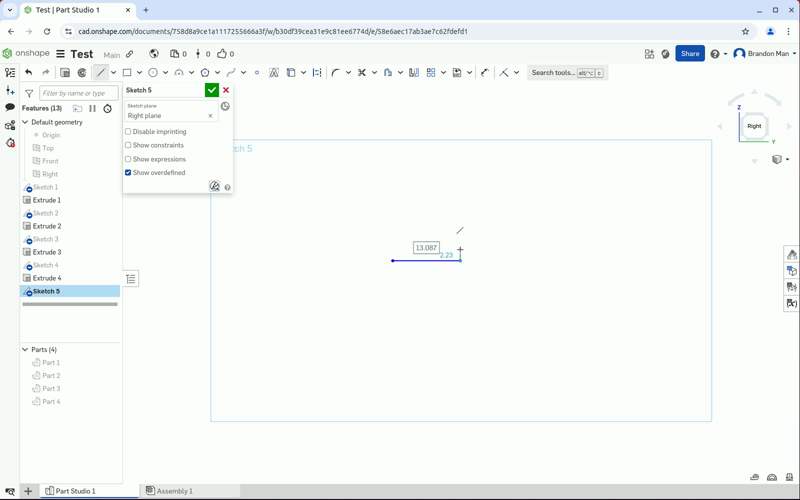
key_up(shift)
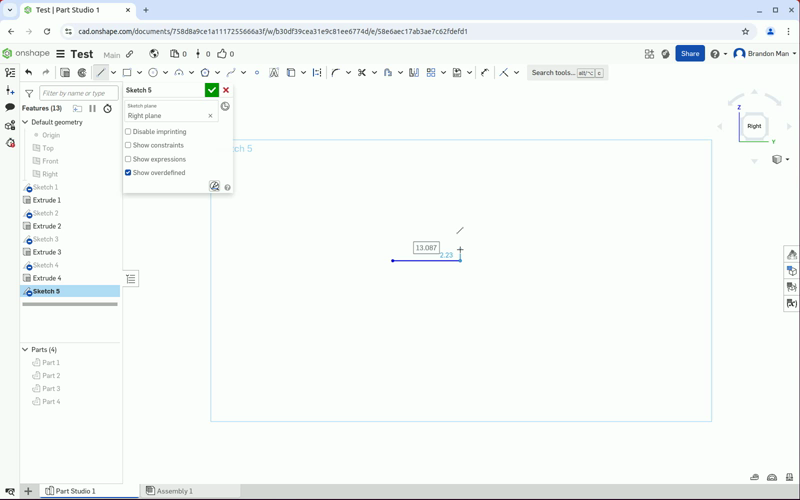
key_down(shift)
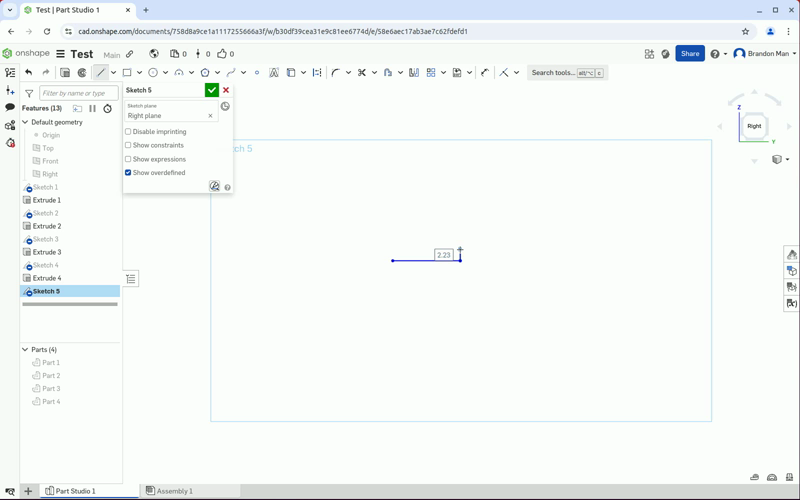
mouse_move(392, 249)
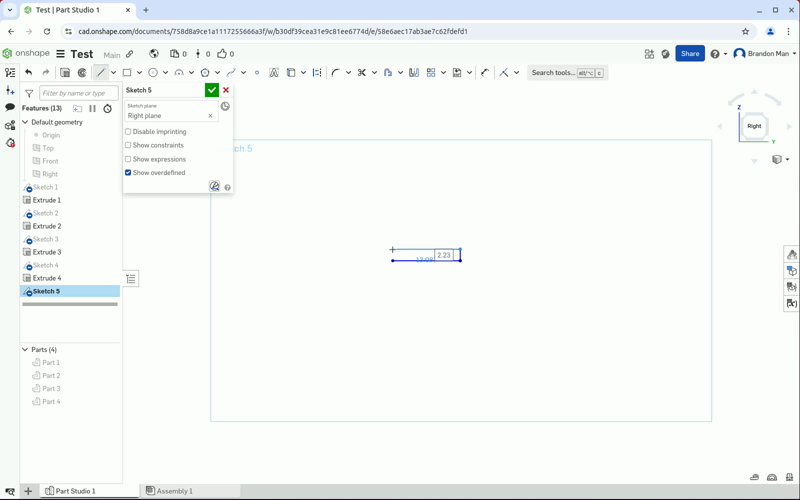
click(392, 249)
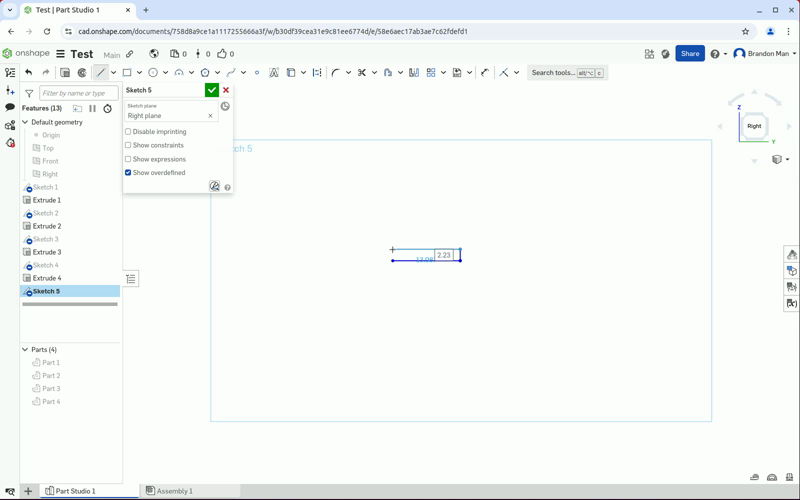
key_up(shift)
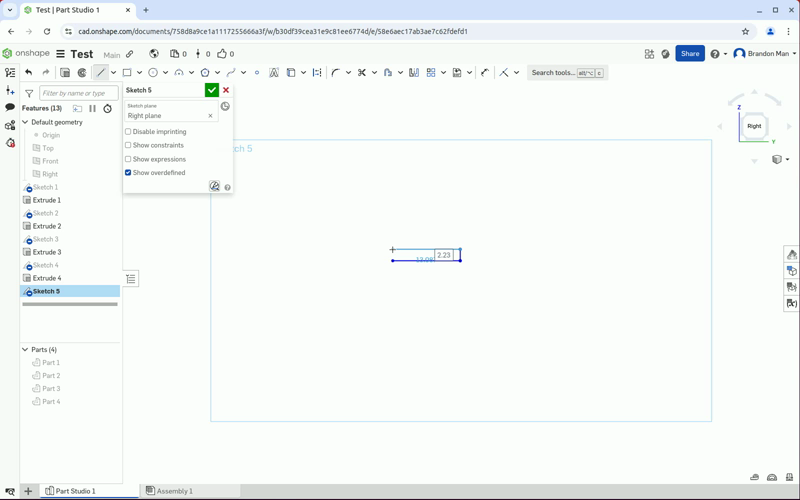
mouse_move(422, 249)
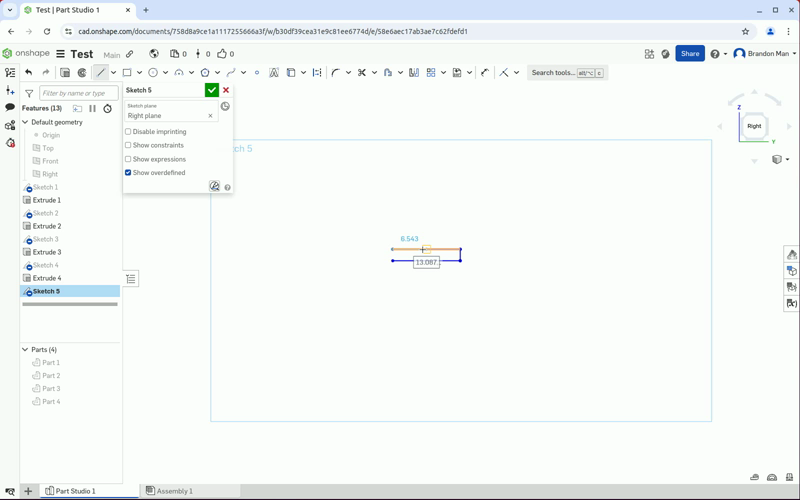
key_down(shift)
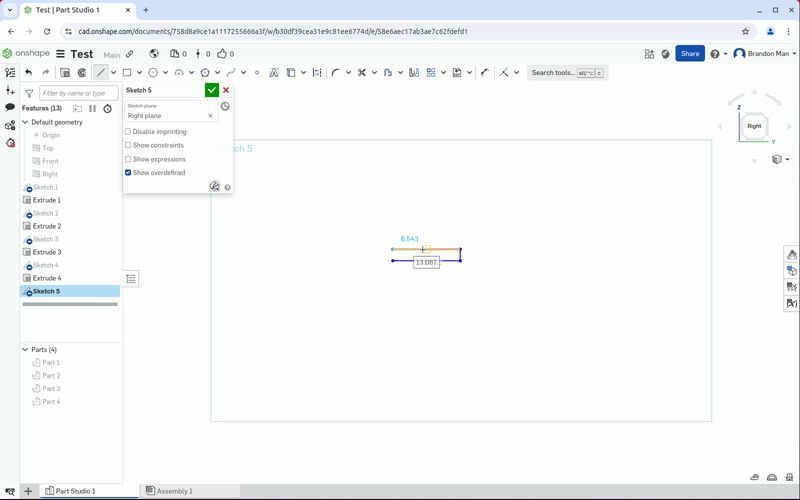
mouse_move(392, 260)
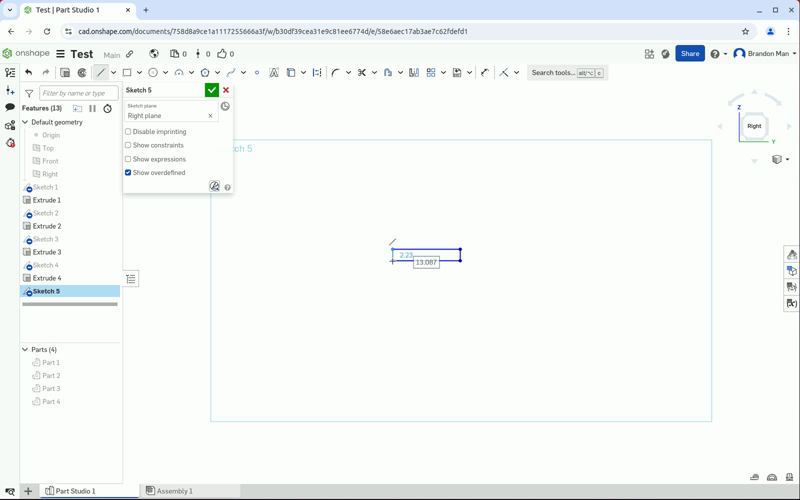
key_up(shift)
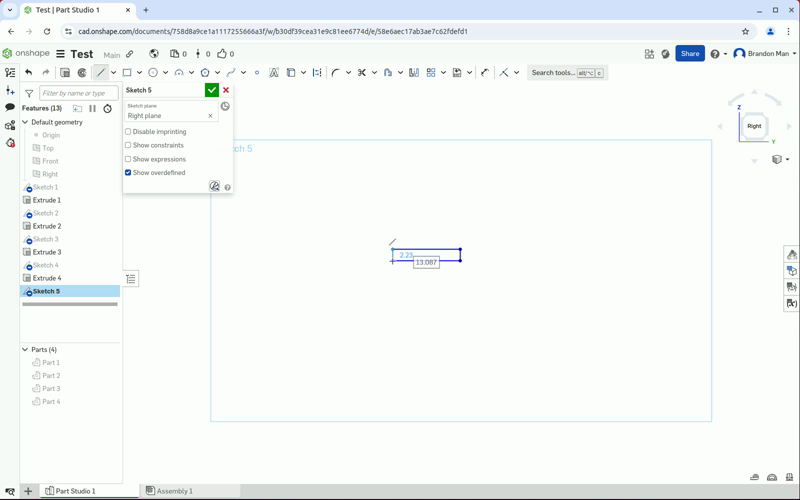
click(392, 260)
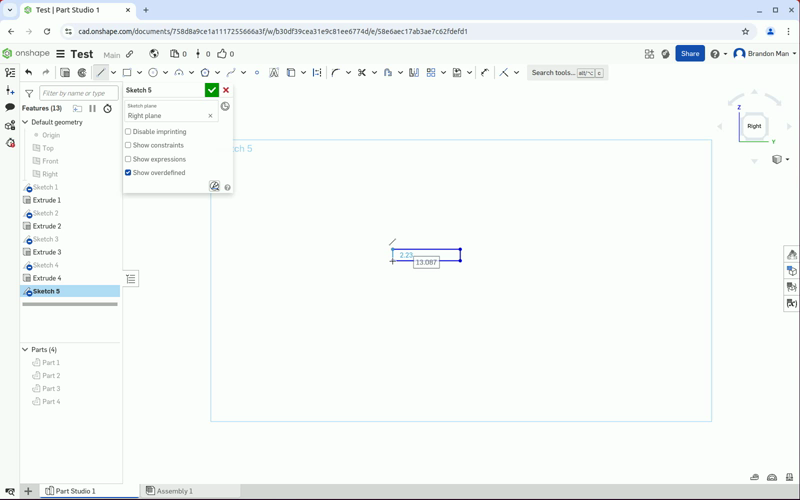
key(esc)
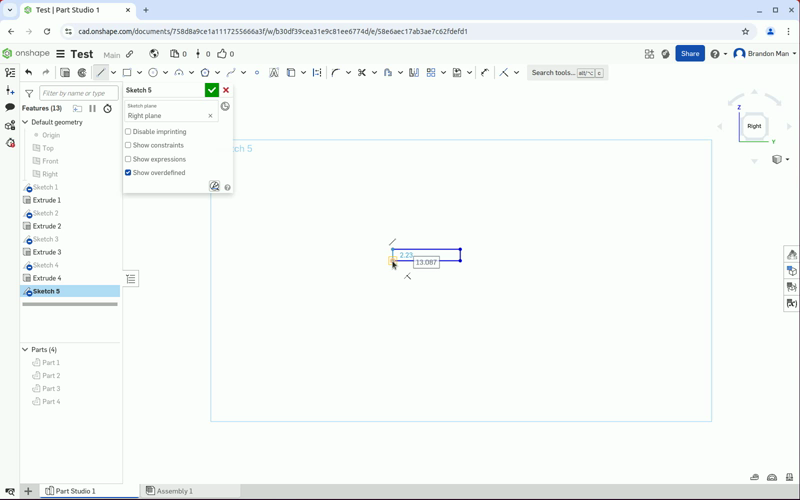
mouse_move(408, 250)
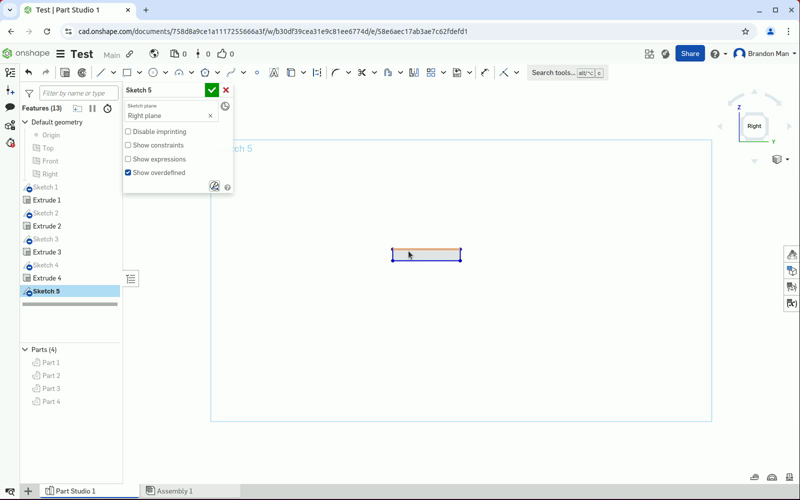
scroll(6)
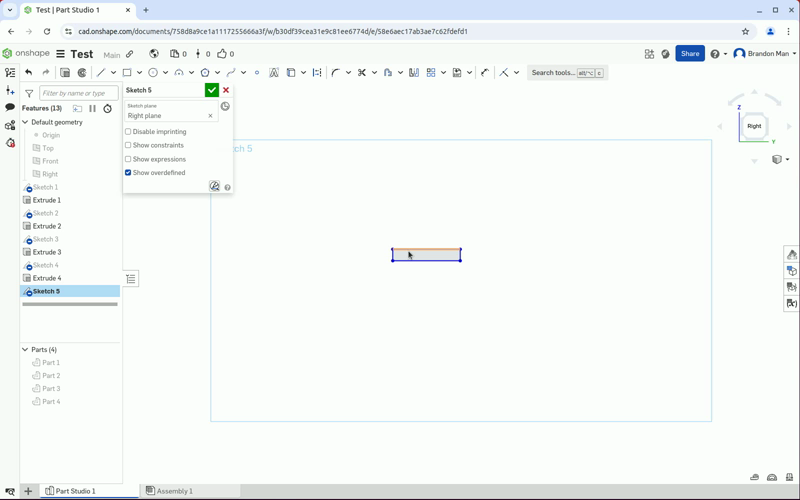
scroll(6)
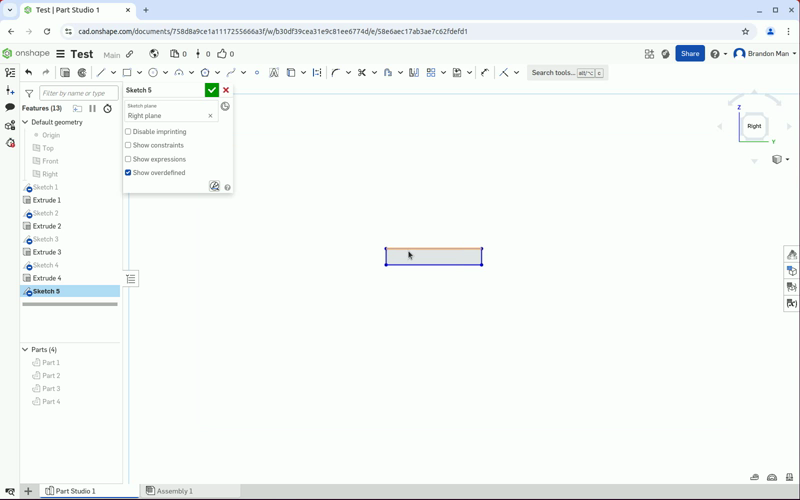
scroll(6)
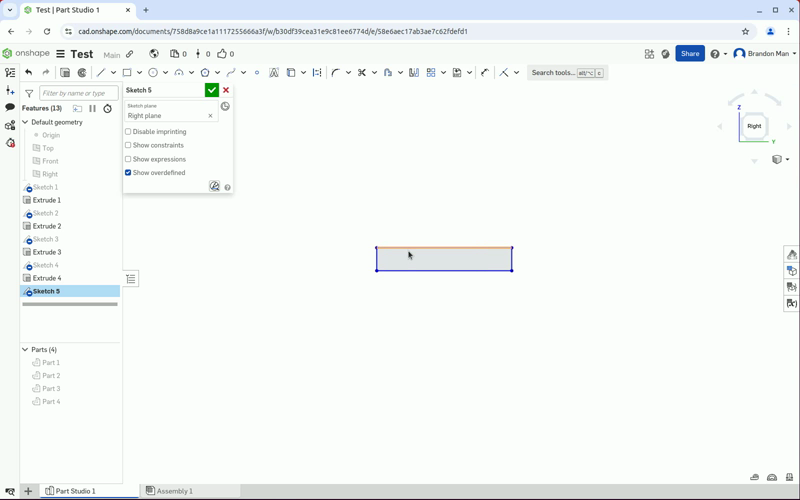
scroll(6)
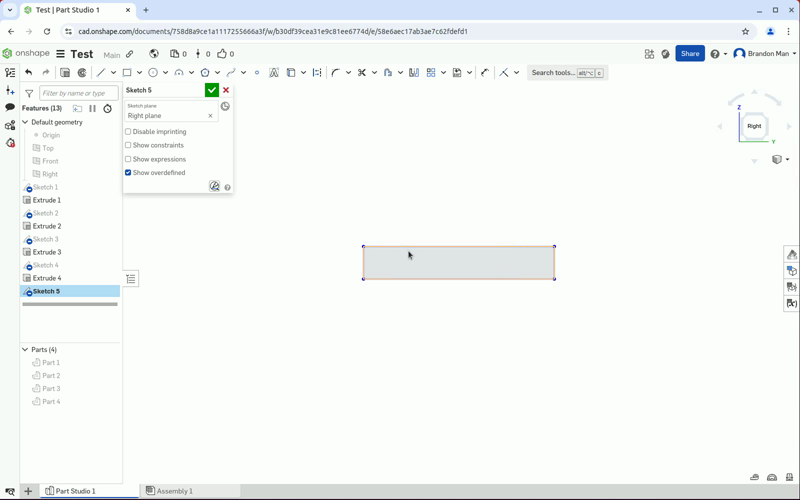
scroll(6)
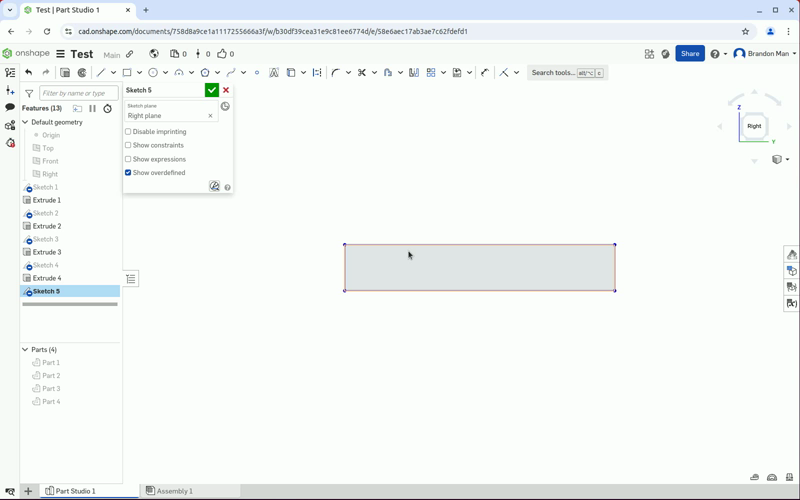
scroll(6)
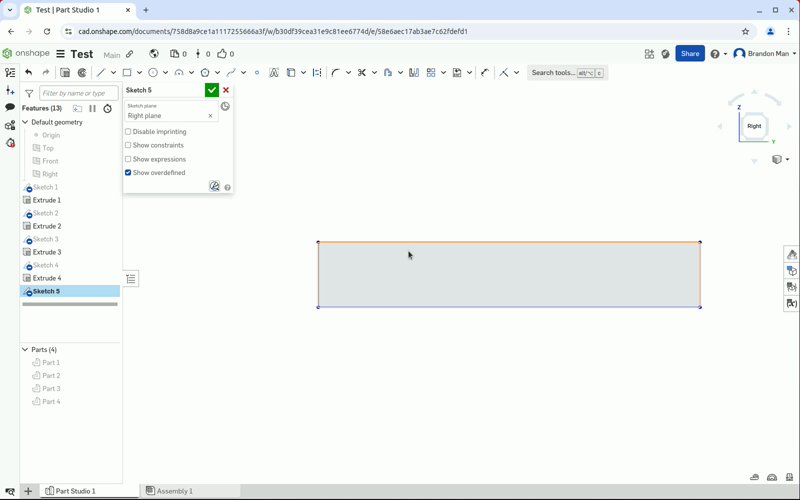
scroll(6)
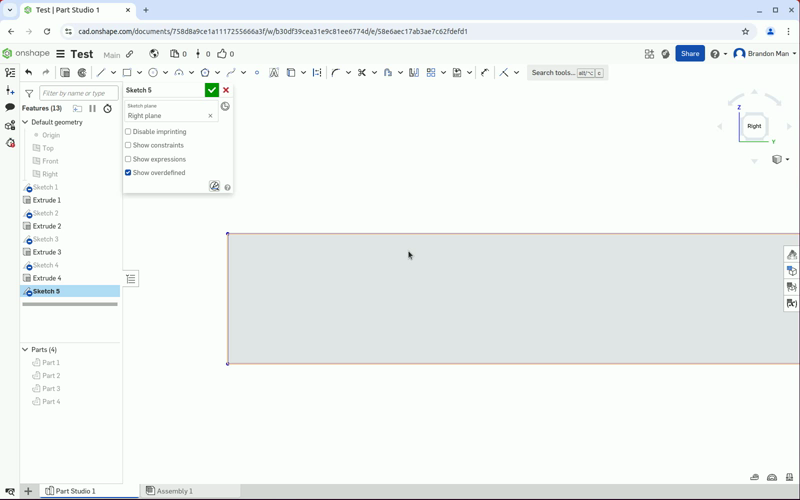
click(408, 250)
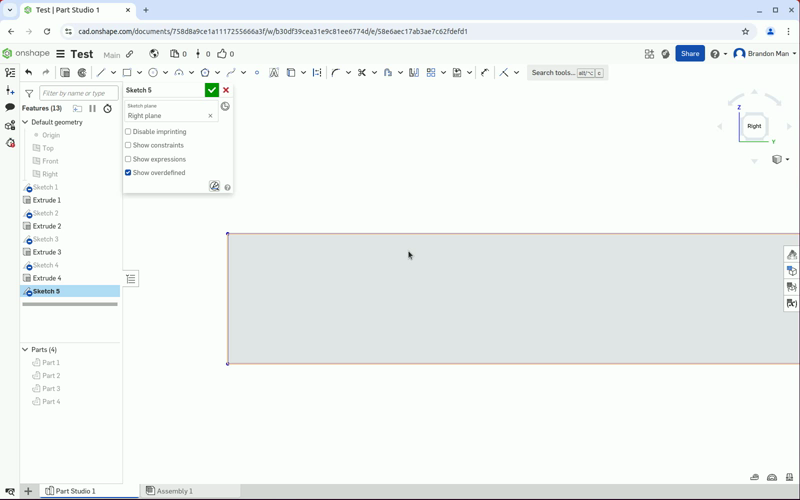
scroll(-6)
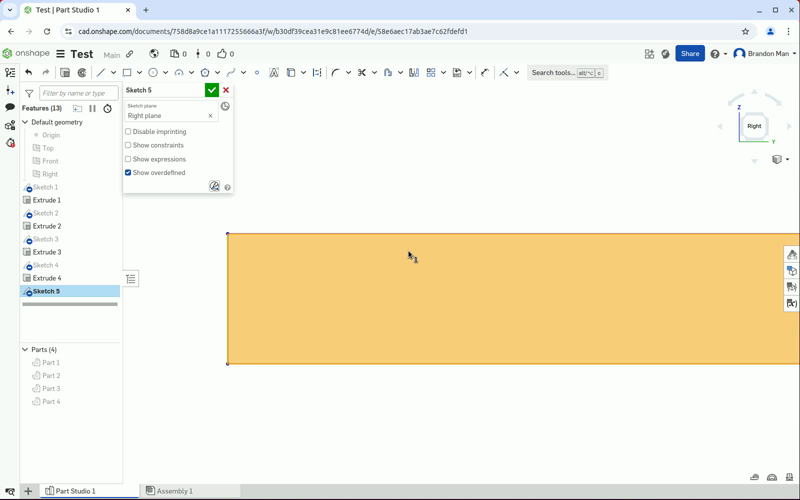
scroll(-6)
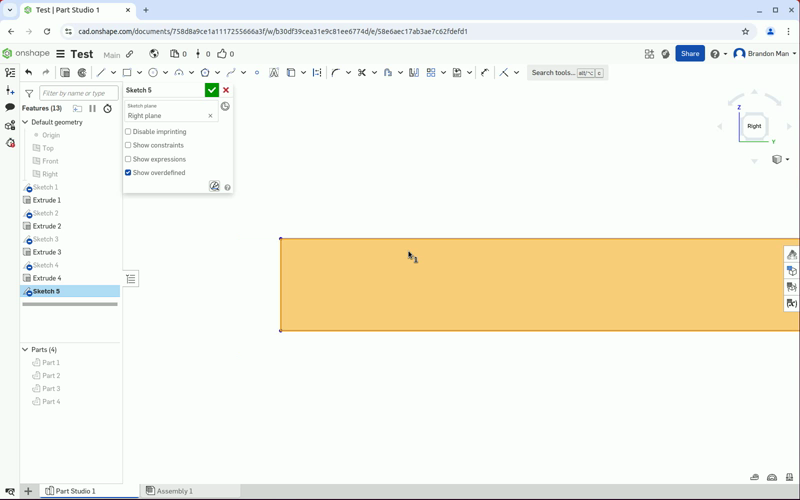
scroll(-6)
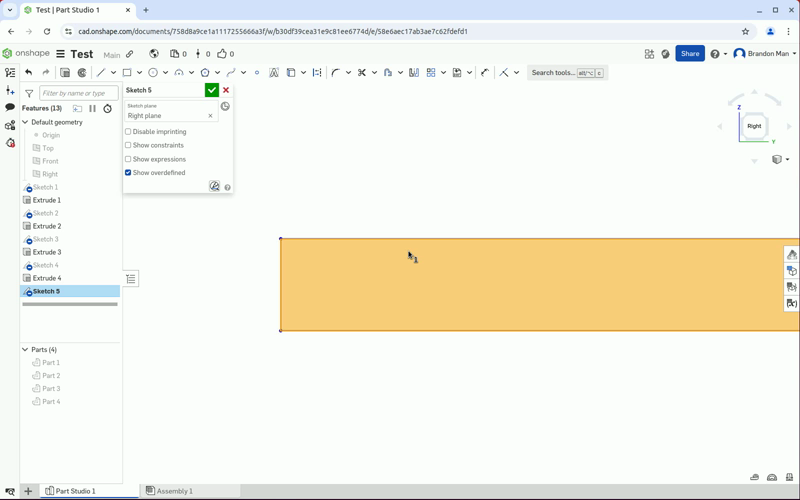
scroll(-6)
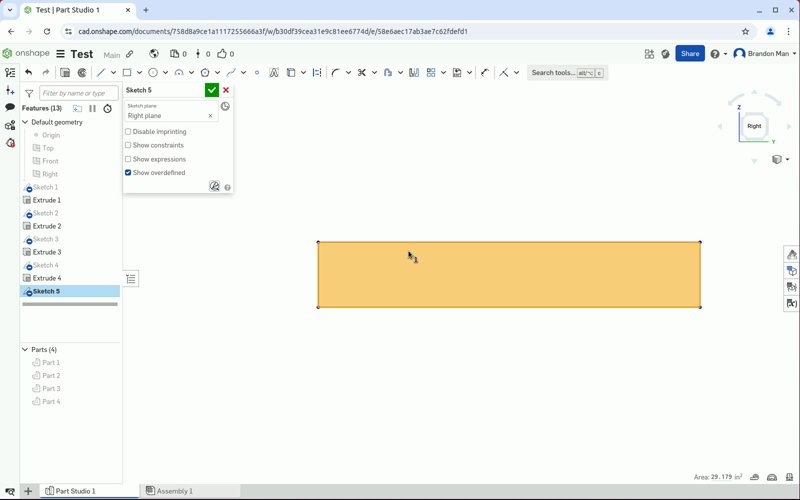
scroll(-6)
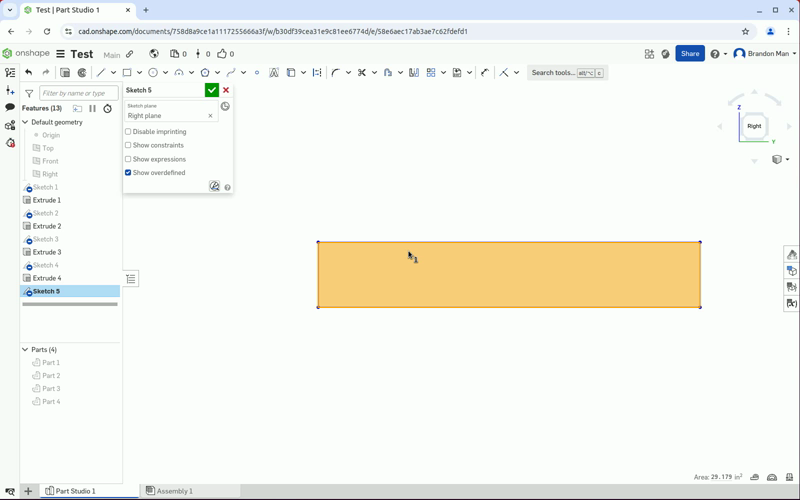
scroll(-6)
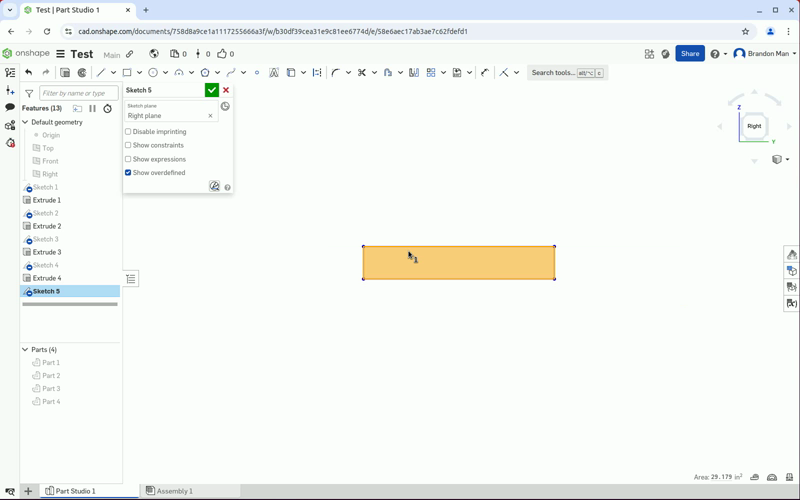
scroll(-6)
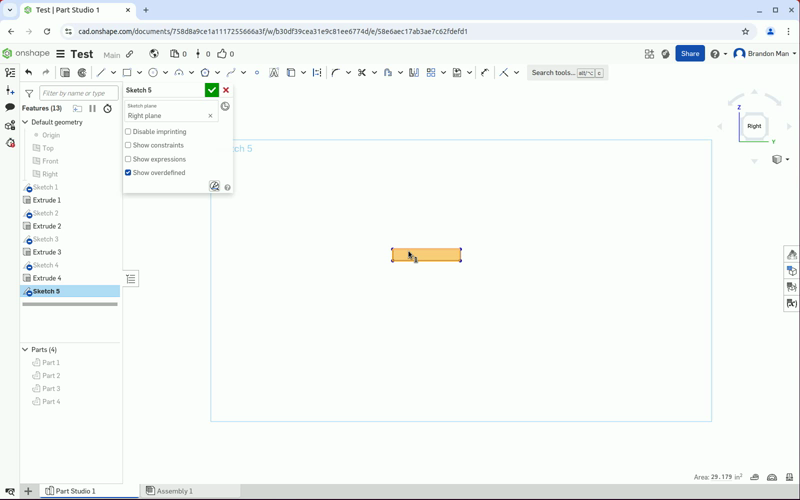
mouse_move(73, 352)
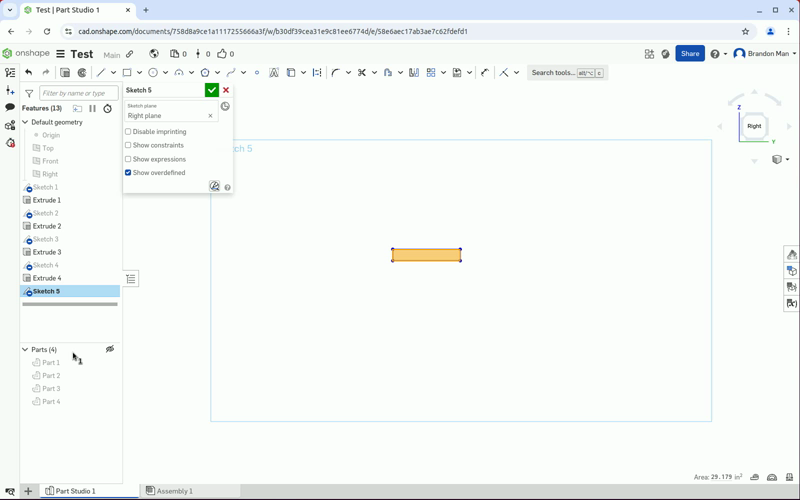
key(shift+y)
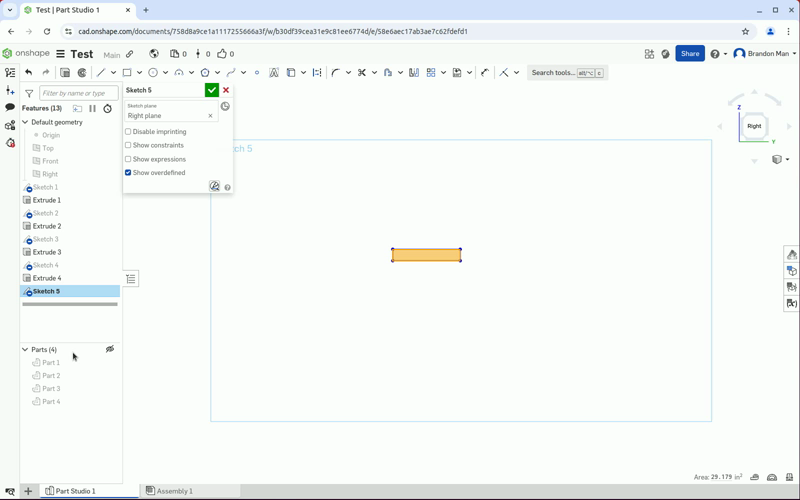
key(shift+e)
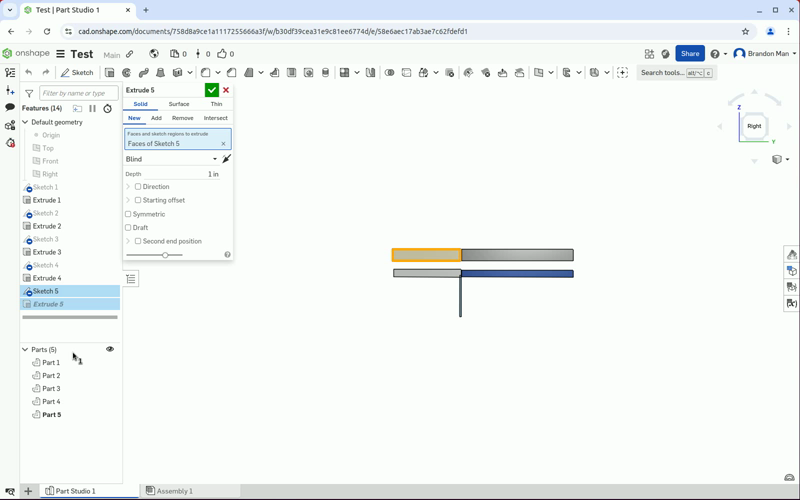
mouse_move(143, 106)
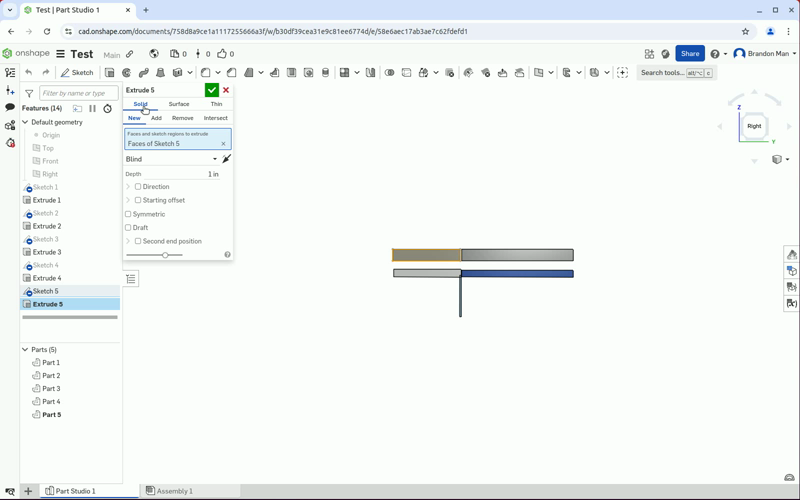
click(143, 106)
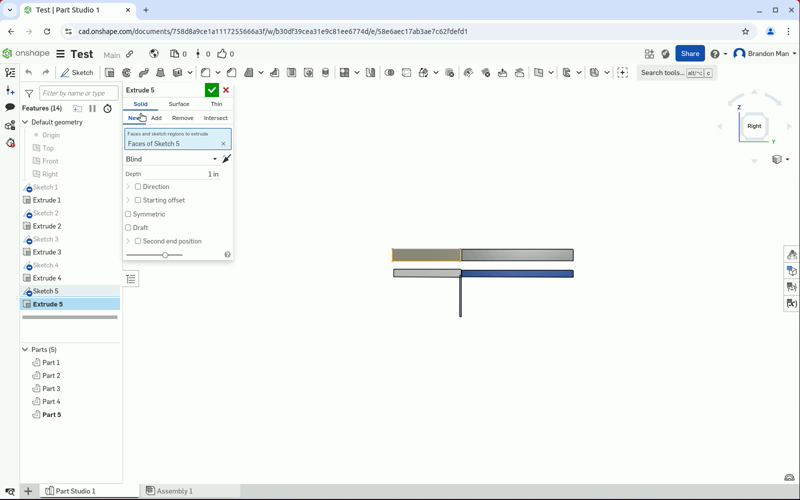
mouse_move(137, 120)
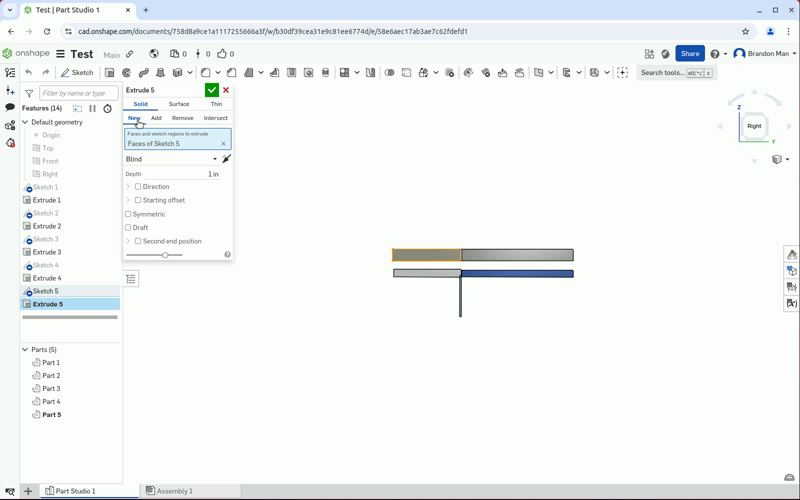
click(137, 120)
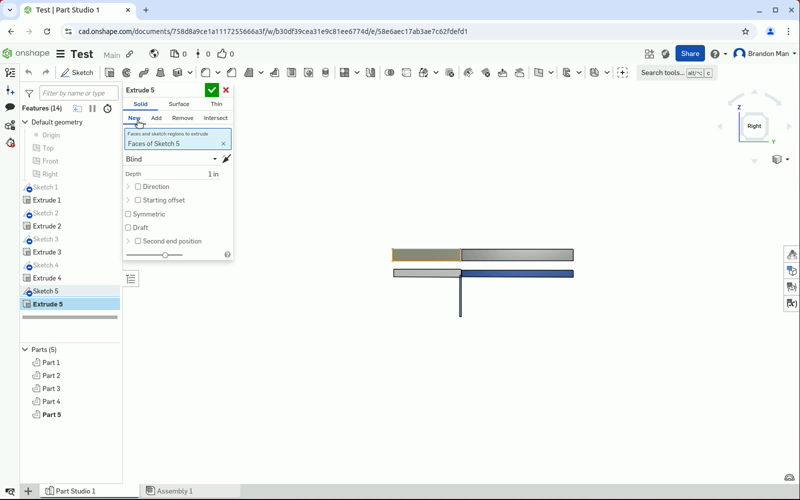
key(tab, 4)
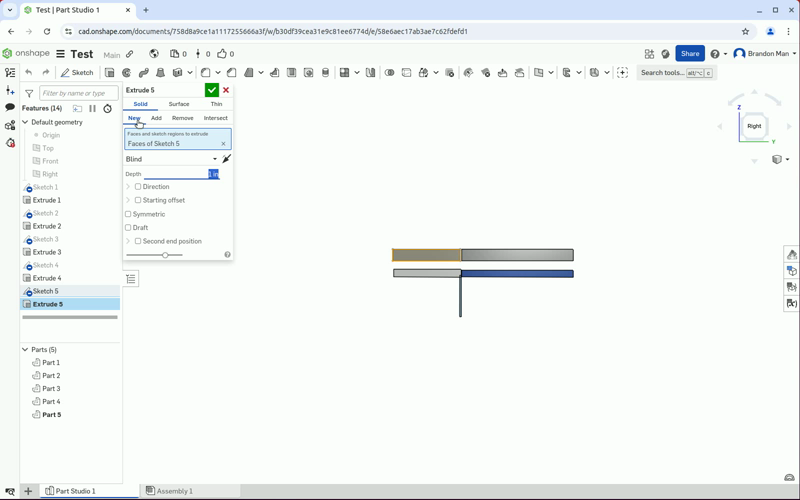
text(0.481)
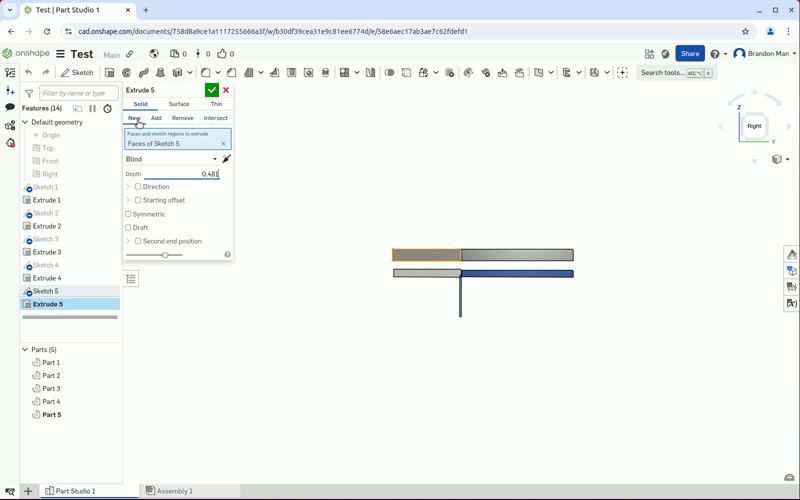
key(enter)
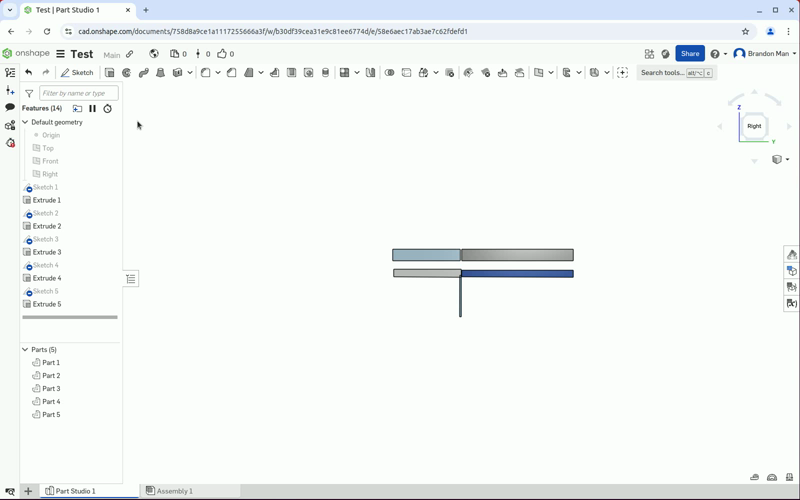
key(shift+h)
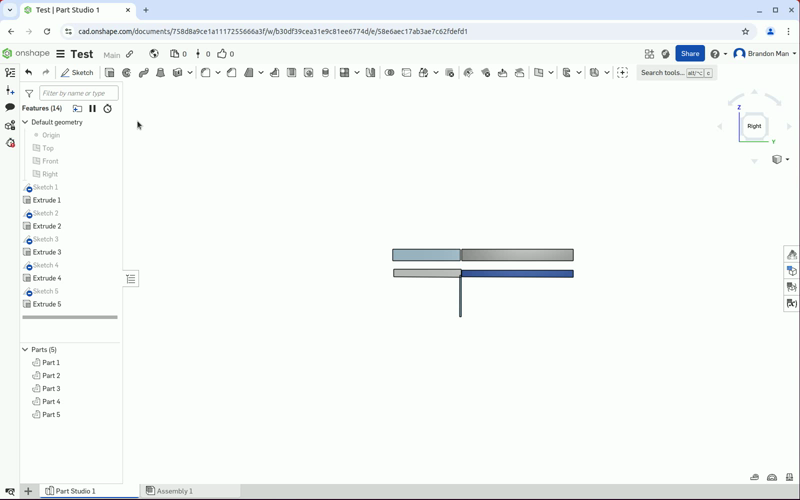
key(shift+h)
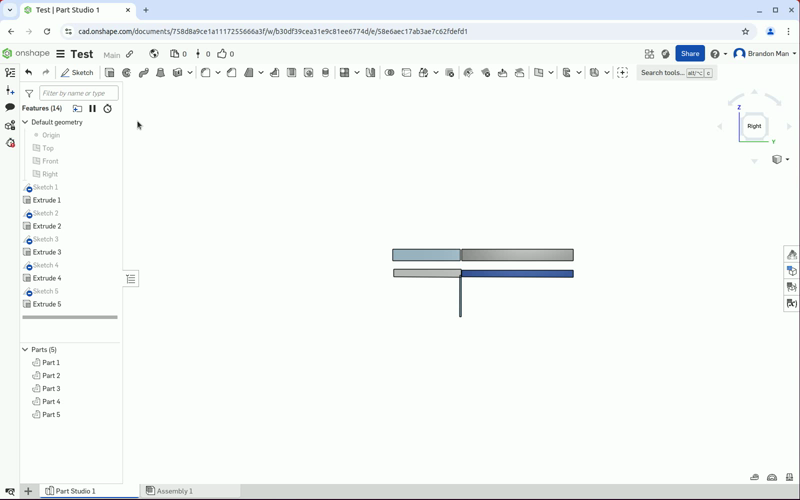
mouse_move(73, 189)
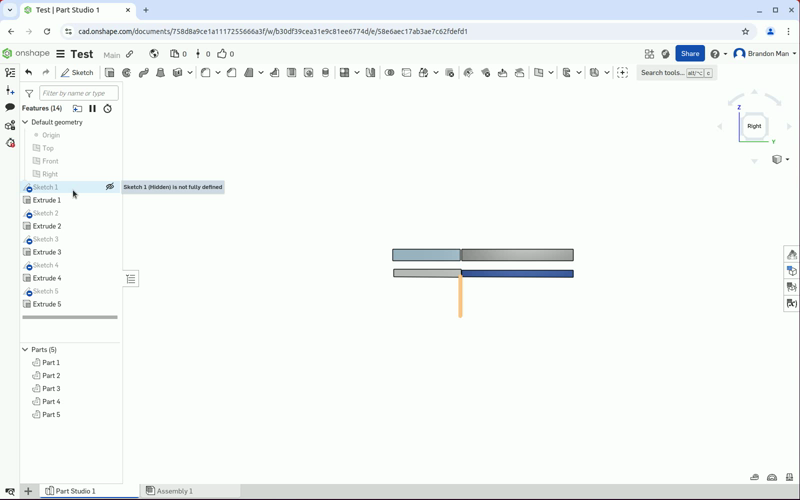
click(73, 189)
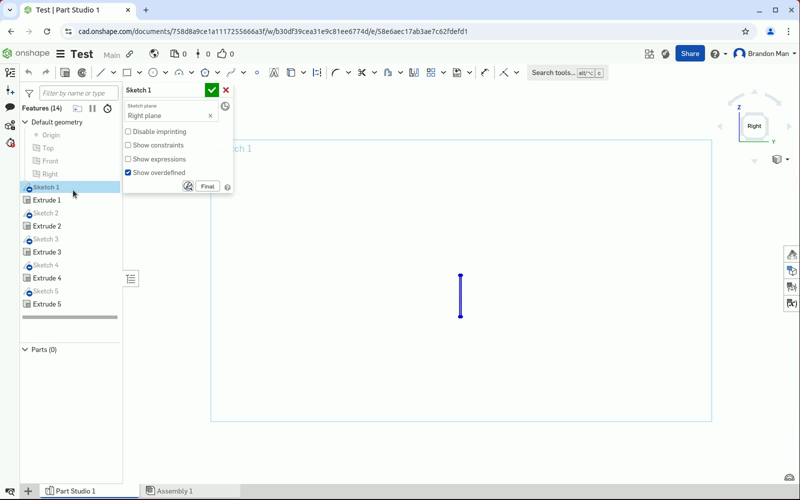
mouse_move(229, 92)
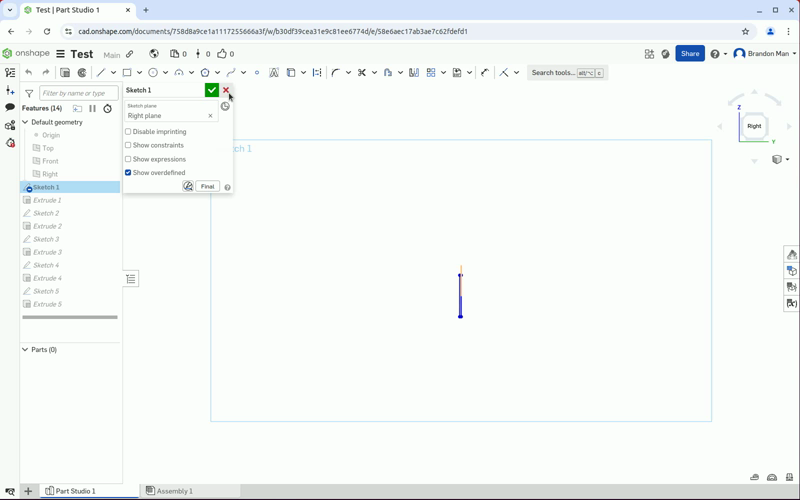
click(229, 92)
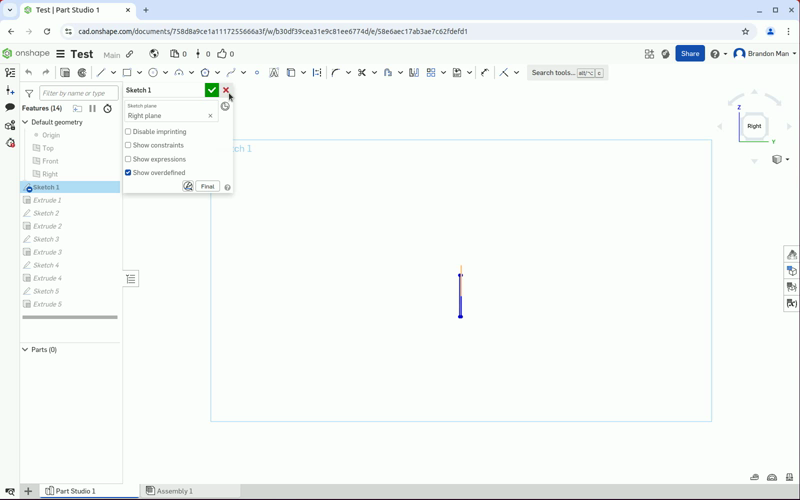
key(shift+s)
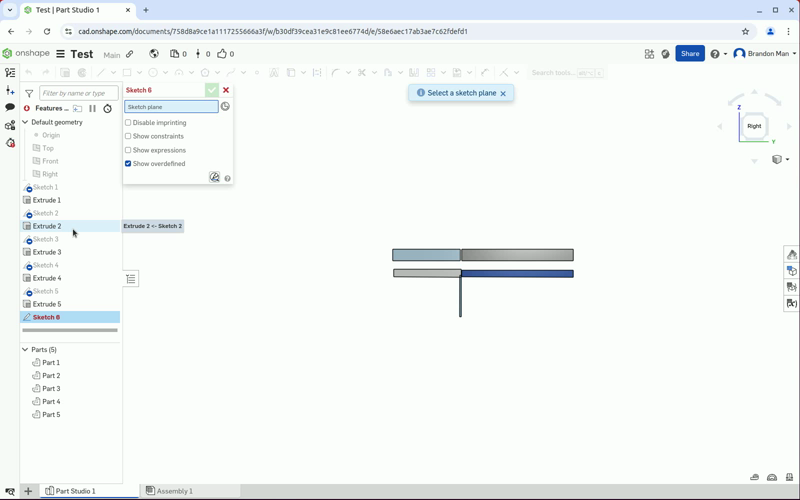
scroll(3)
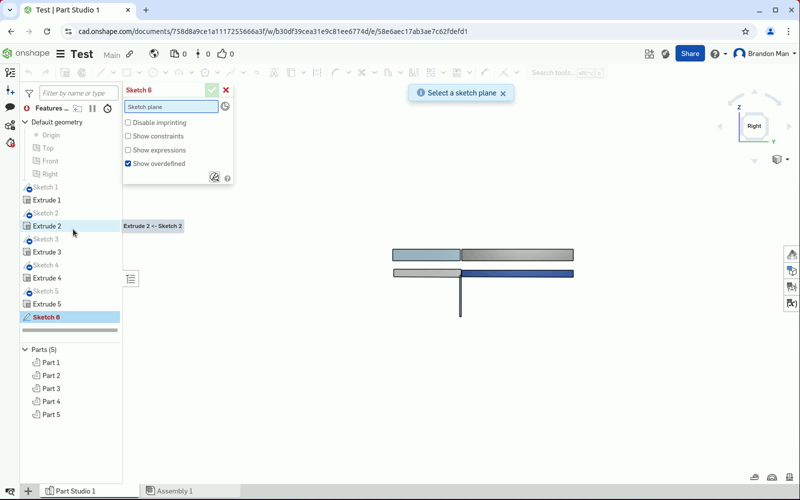
mouse_move(73, 176)
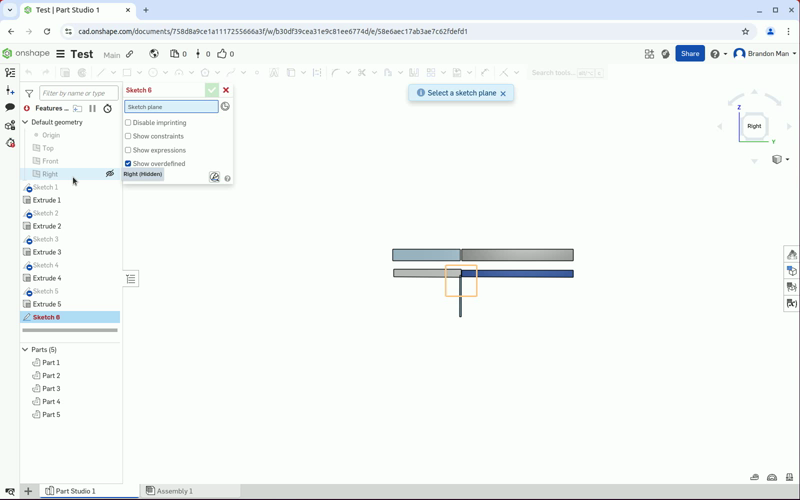
click(73, 176)
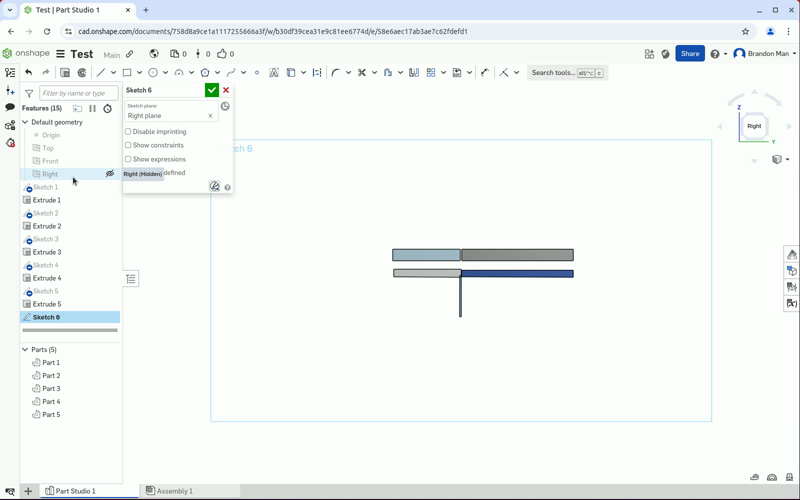
mouse_move(73, 352)
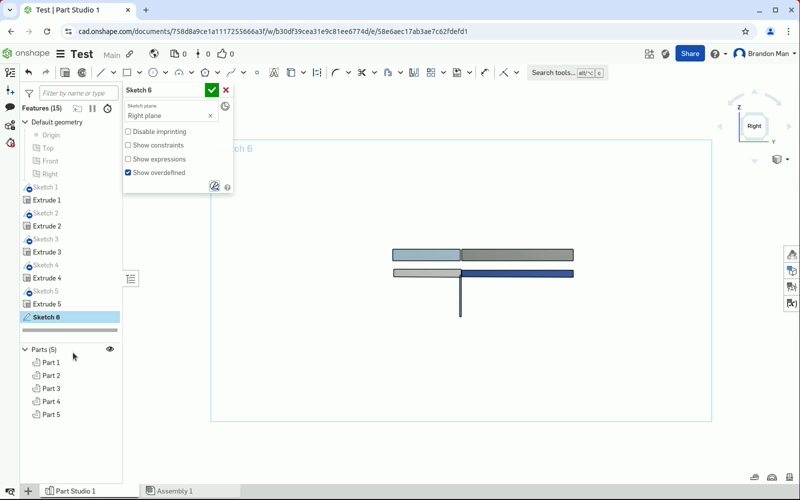
key(y)
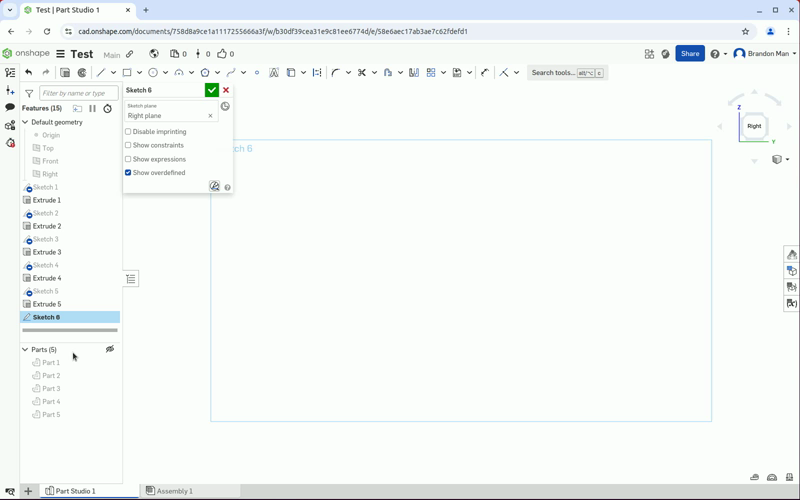
key(l)
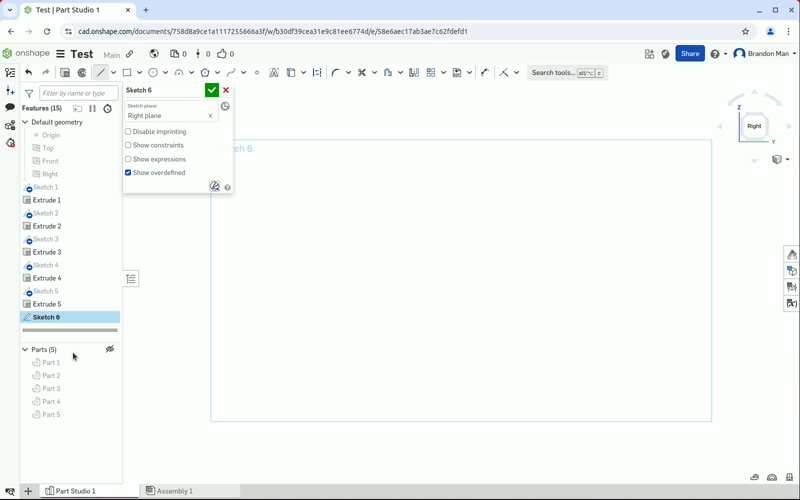
key_down(shift)
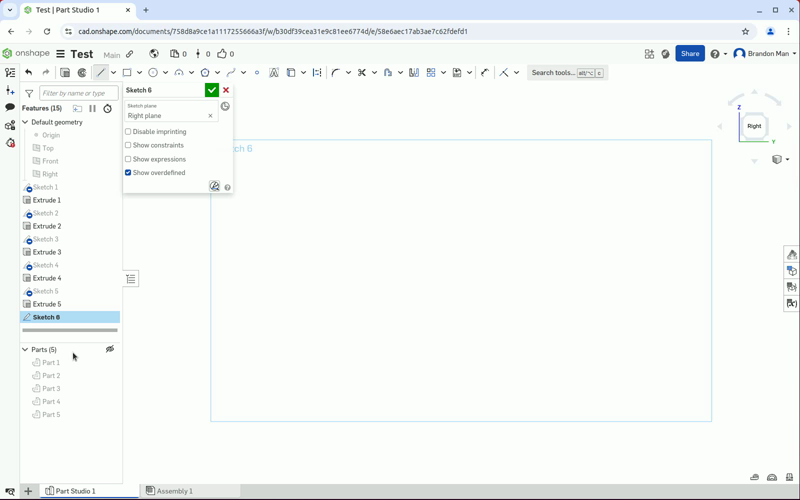
mouse_move(459, 268)
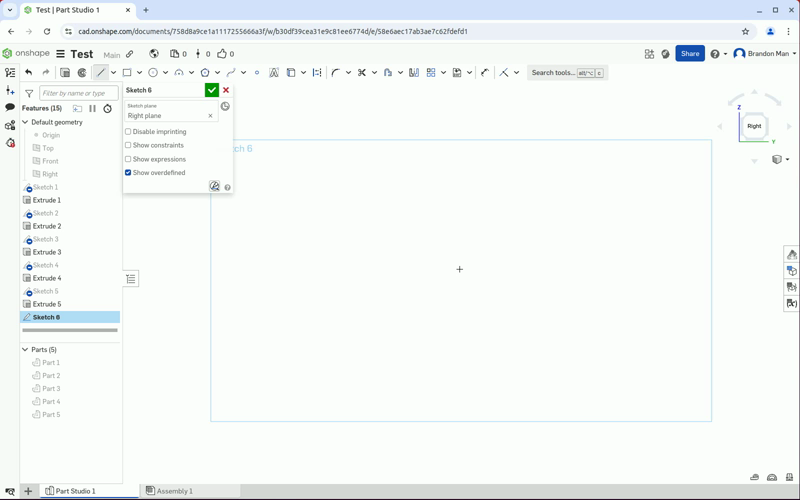
click(459, 268)
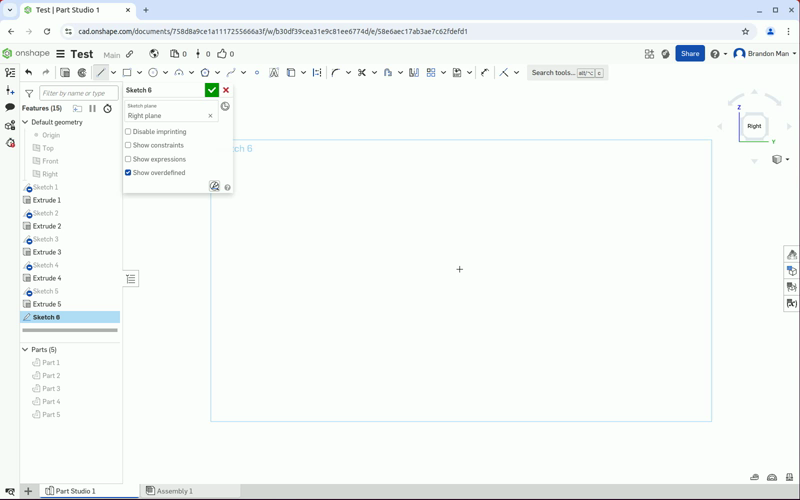
key_up(shift)
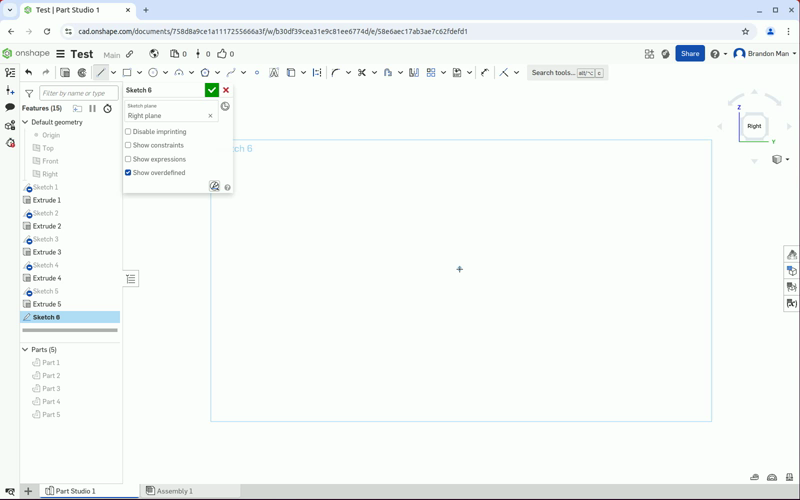
key_down(shift)
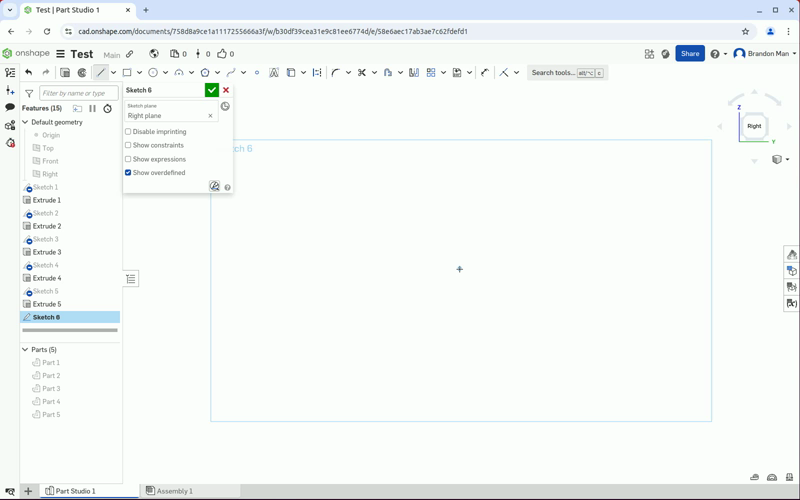
mouse_move(489, 268)
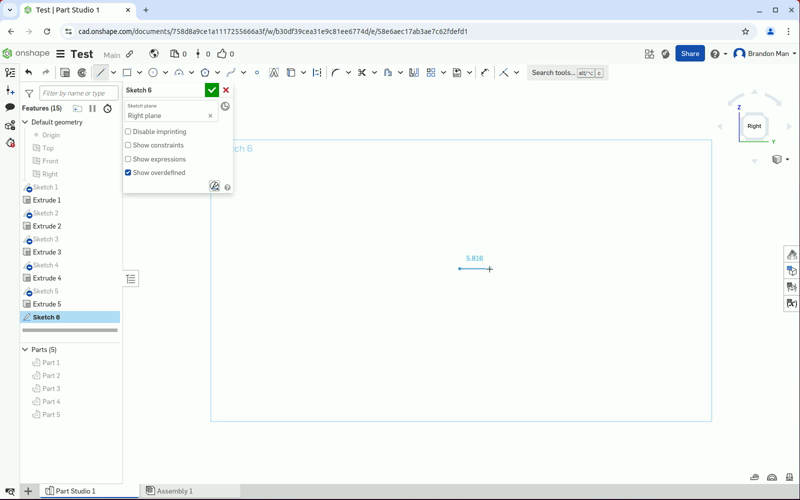
mouse_move(461, 268)
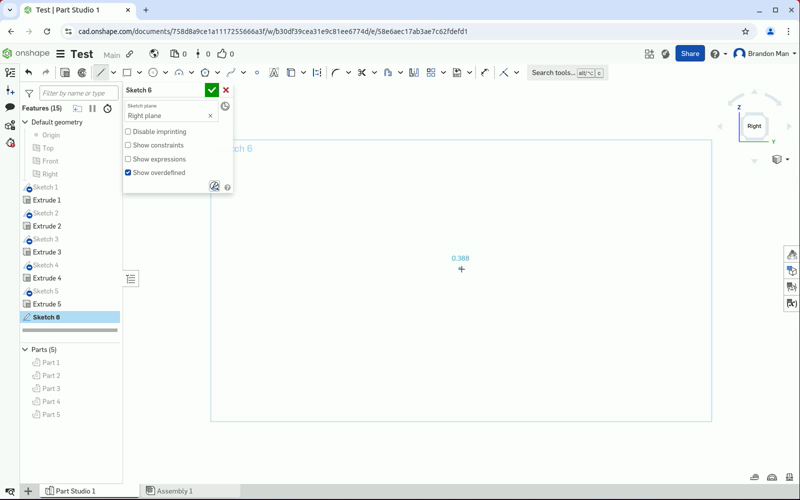
scroll(6)
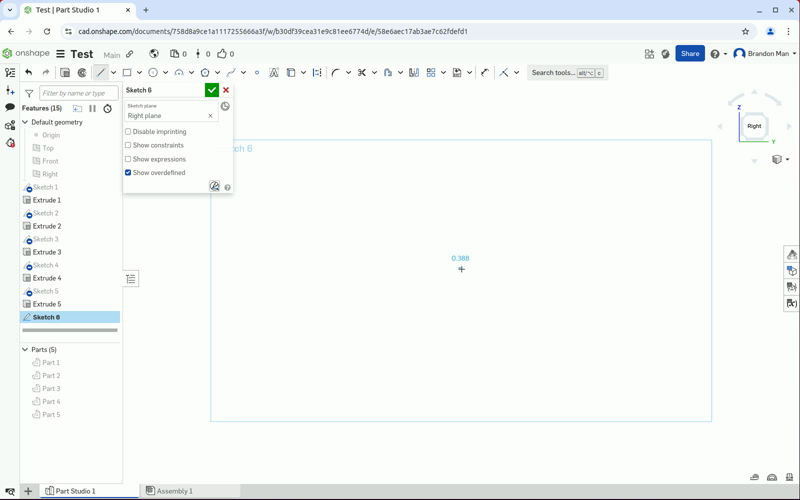
scroll(6)
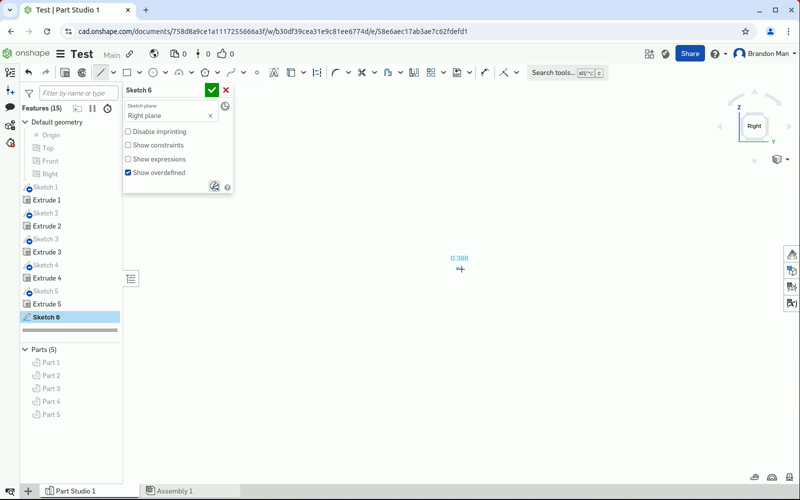
scroll(6)
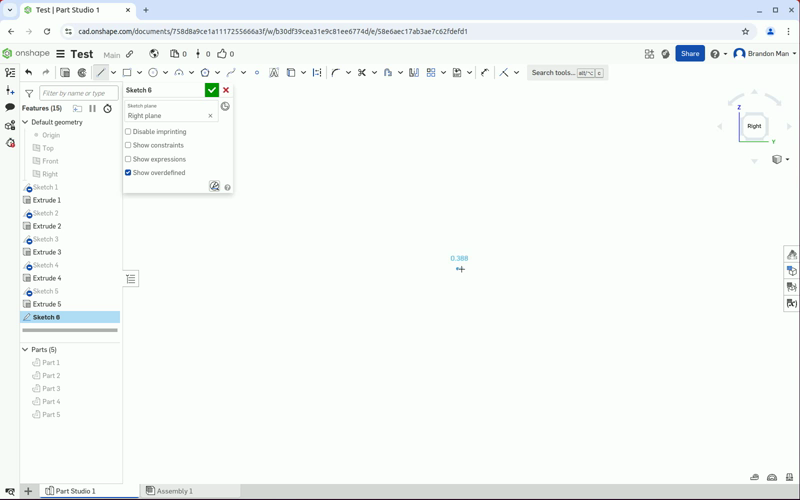
scroll(6)
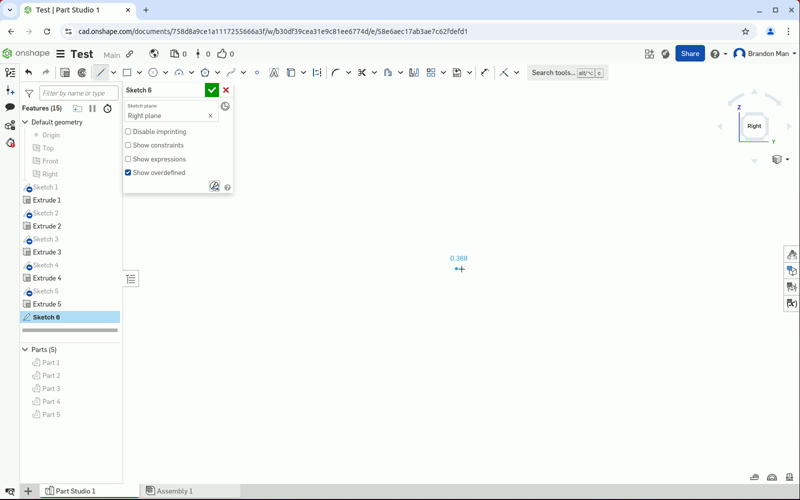
scroll(6)
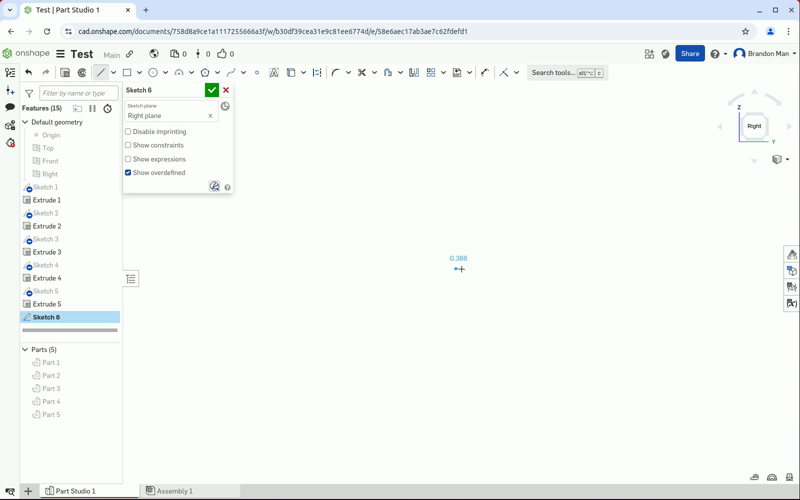
scroll(6)
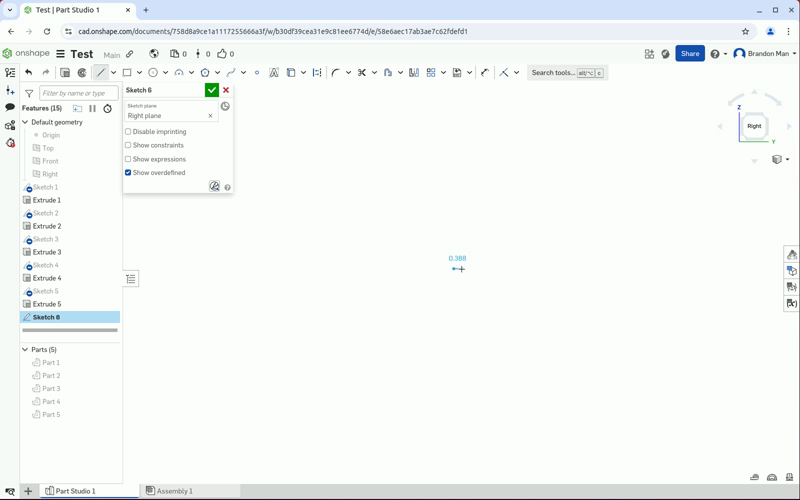
scroll(6)
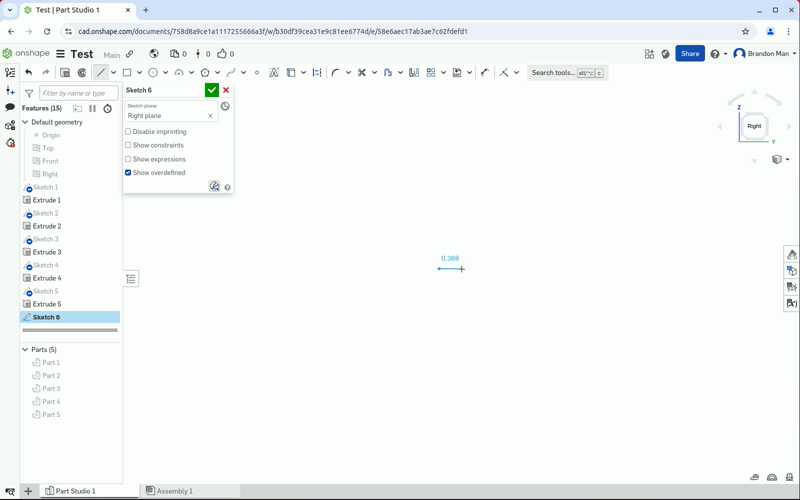
click(461, 268)
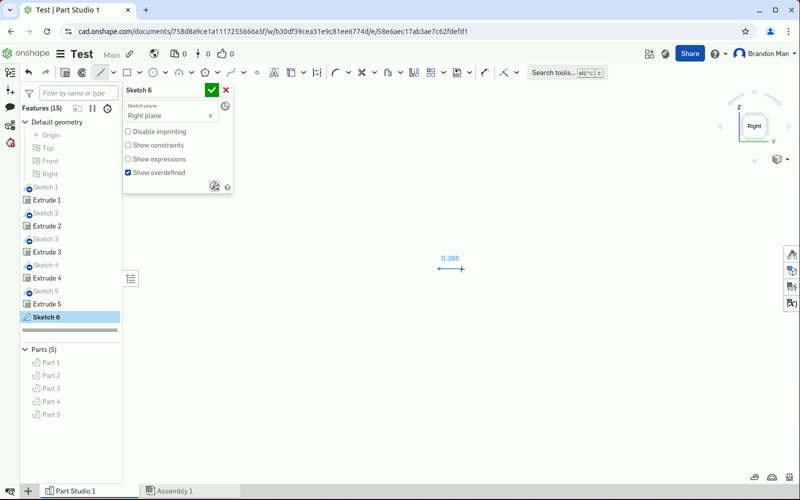
scroll(-6)
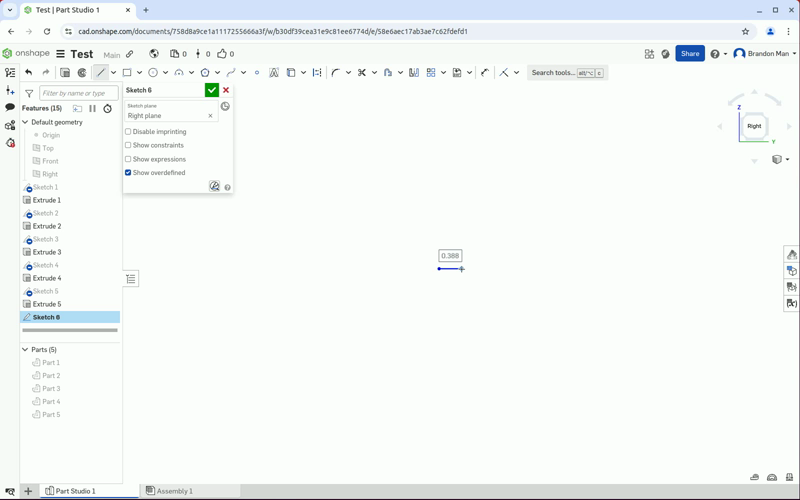
scroll(-6)
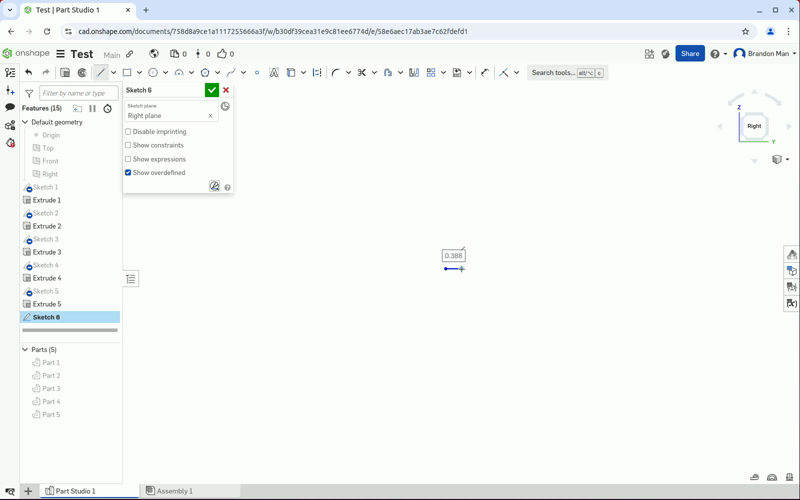
scroll(-6)
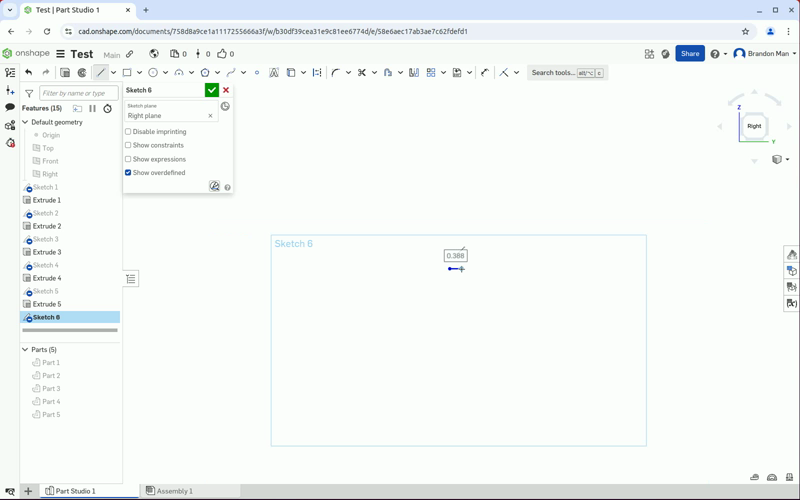
scroll(-6)
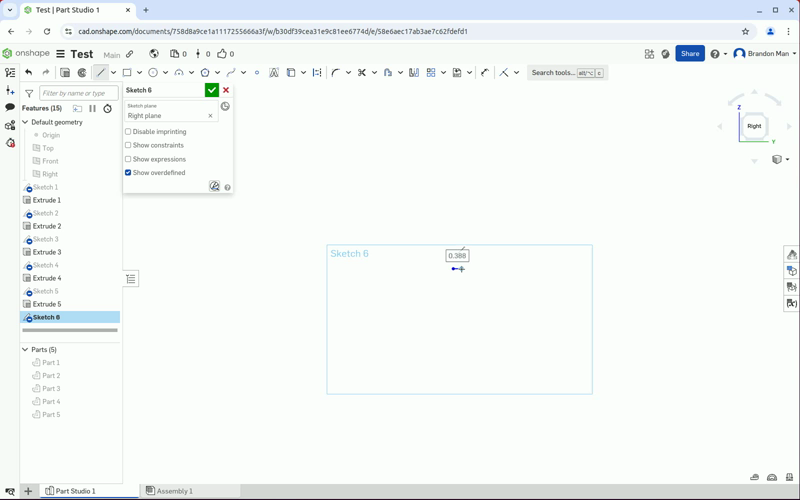
scroll(-6)
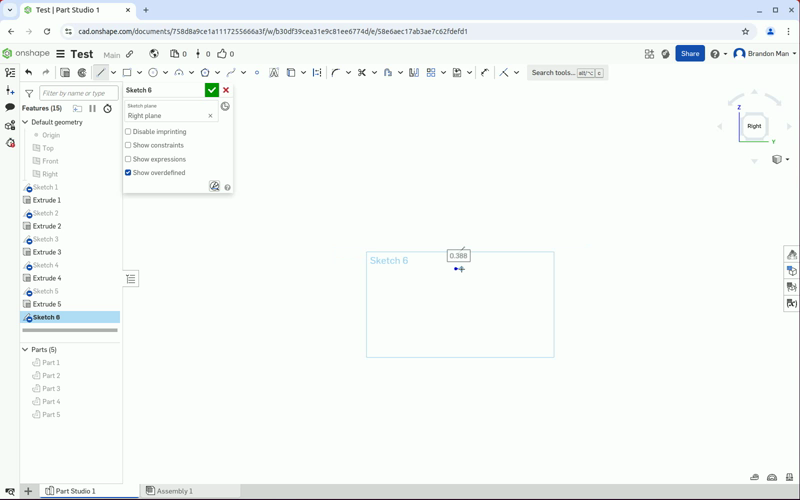
scroll(-6)
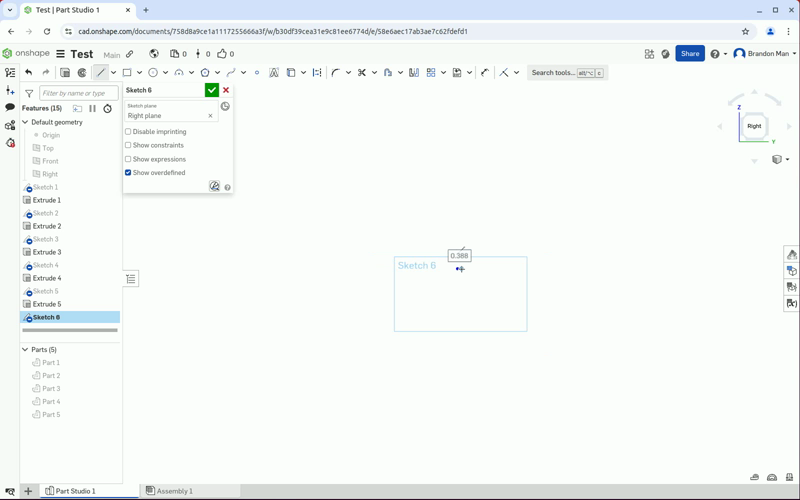
scroll(-6)
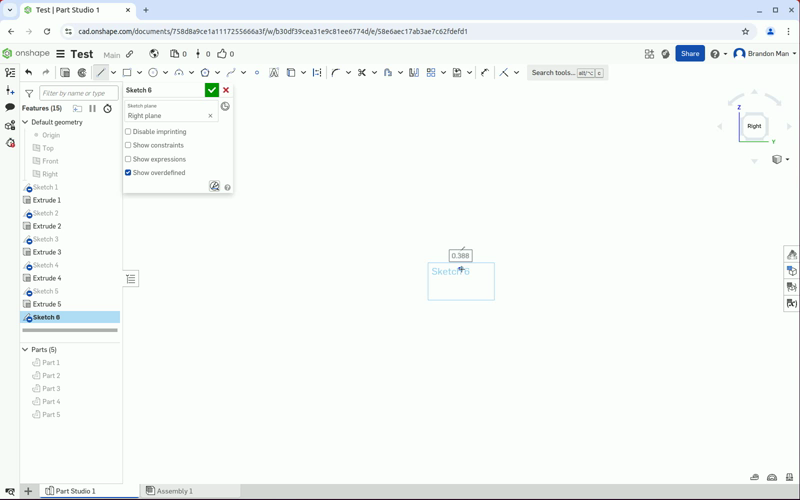
key_up(shift)
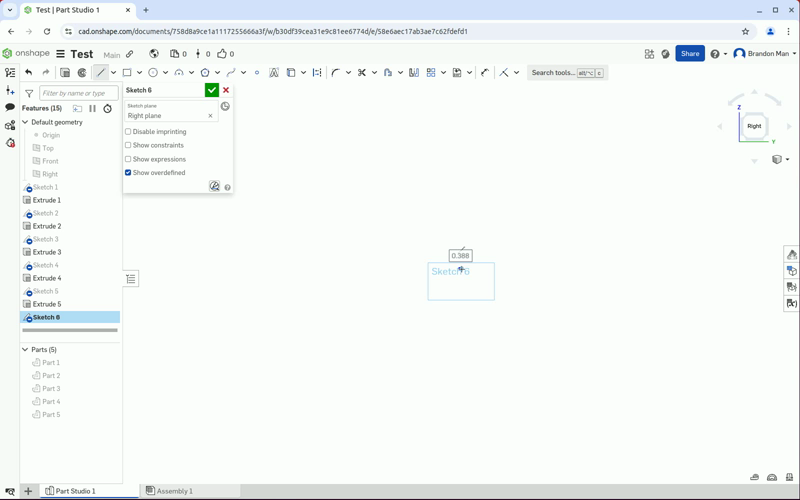
key_down(shift)
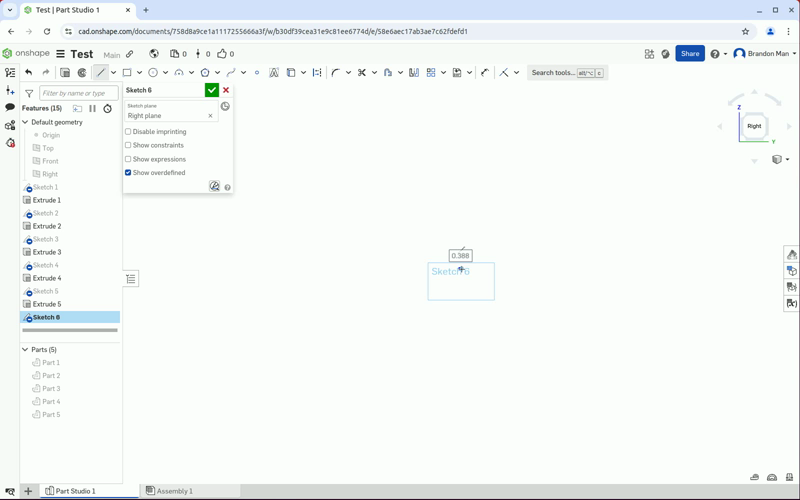
mouse_move(491, 268)
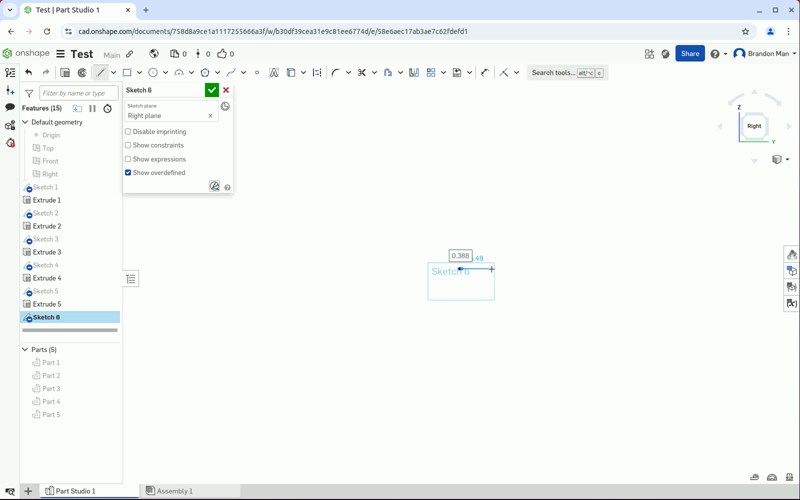
mouse_move(461, 258)
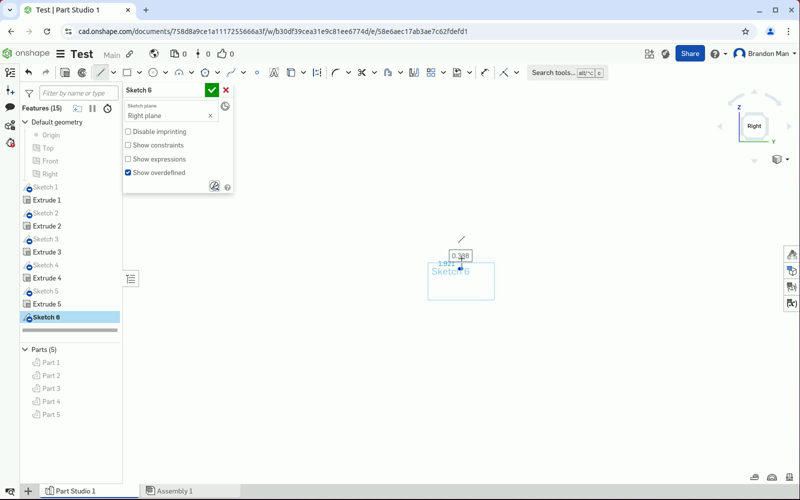
click(461, 258)
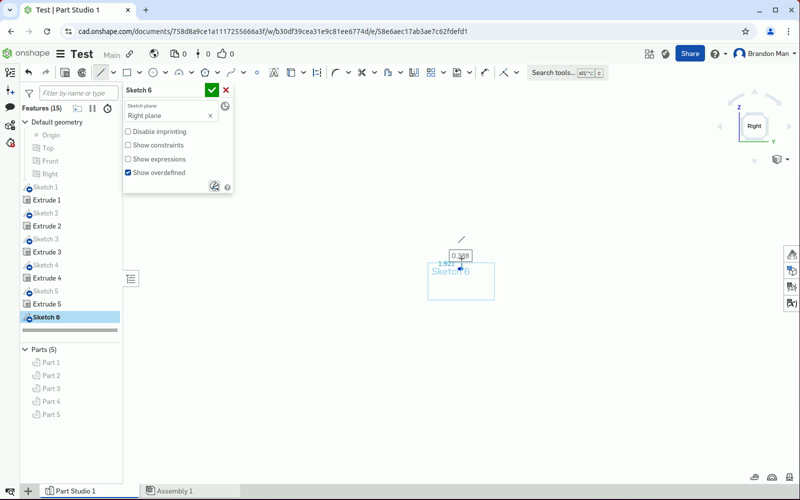
key_up(shift)
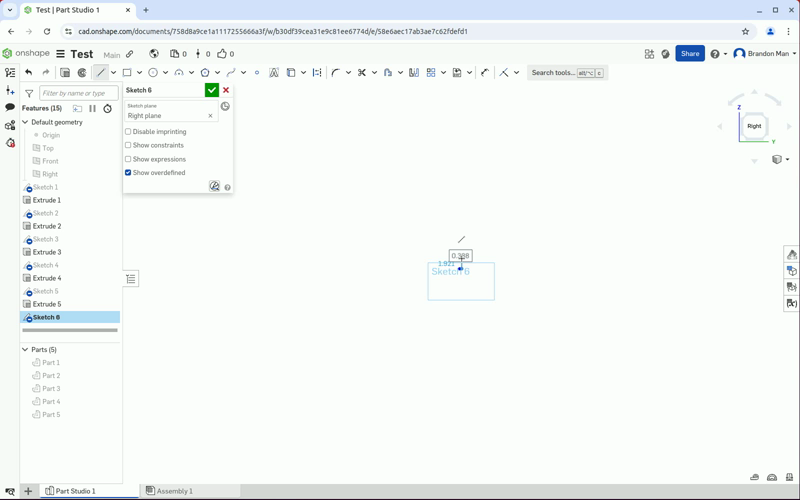
key_down(shift)
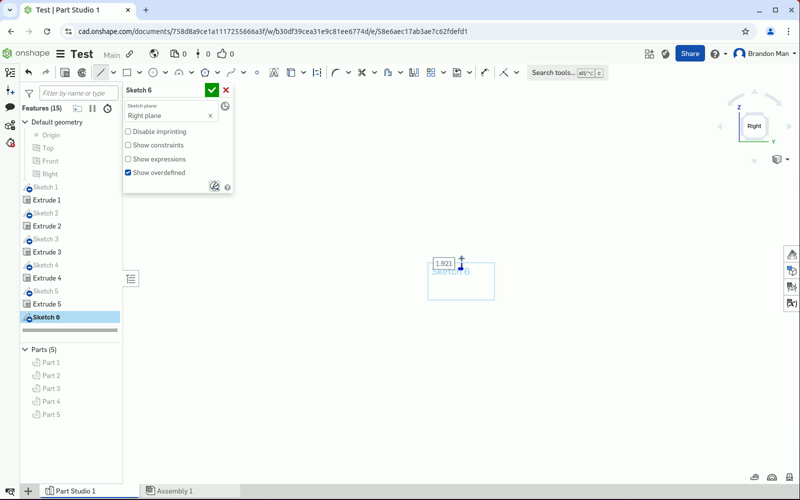
mouse_move(491, 258)
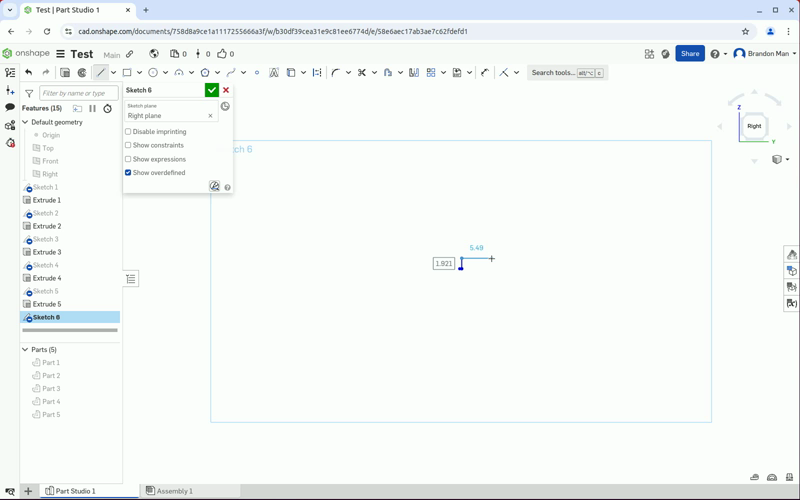
mouse_move(459, 258)
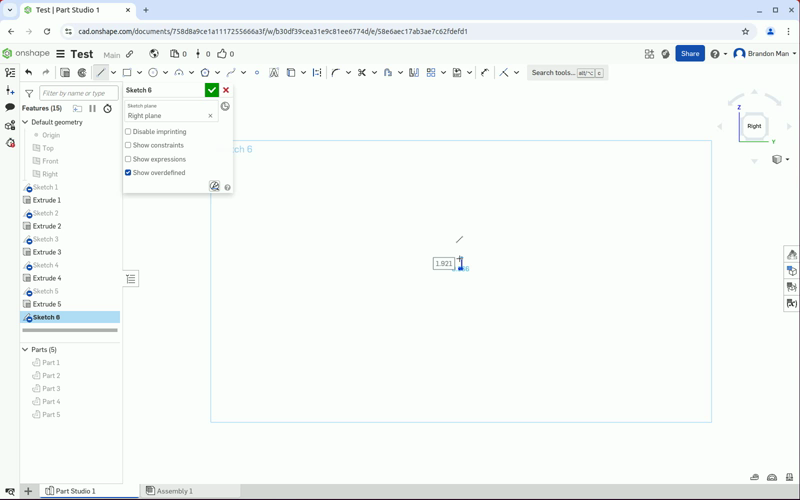
scroll(6)
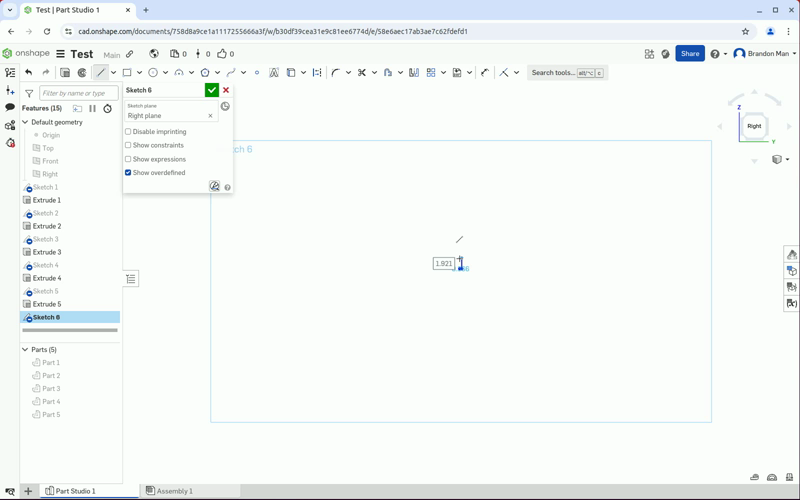
scroll(6)
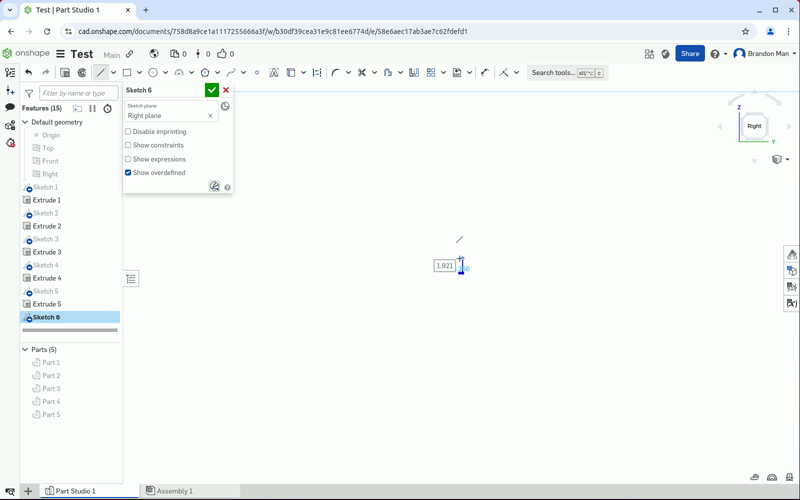
scroll(6)
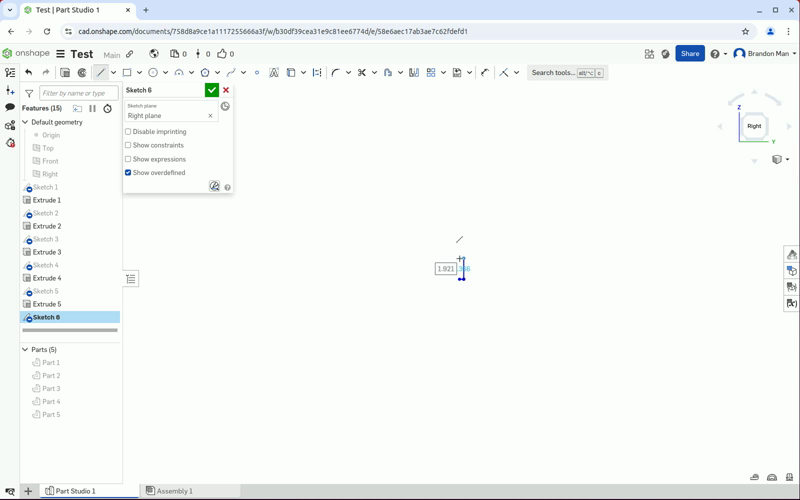
scroll(6)
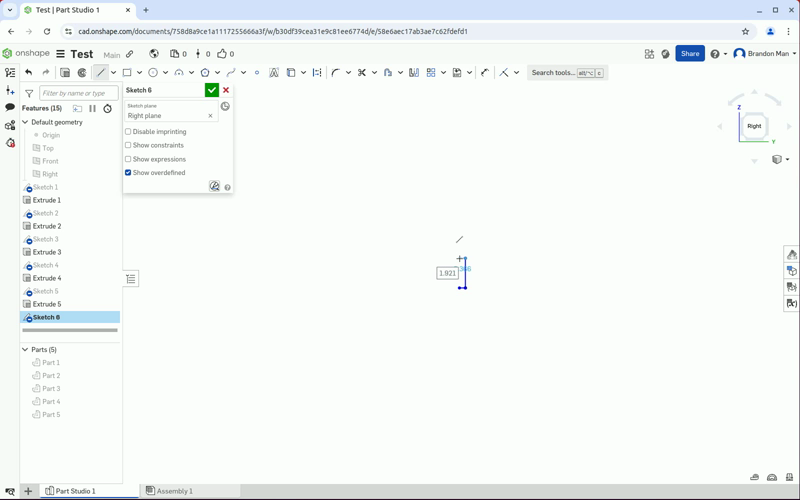
scroll(6)
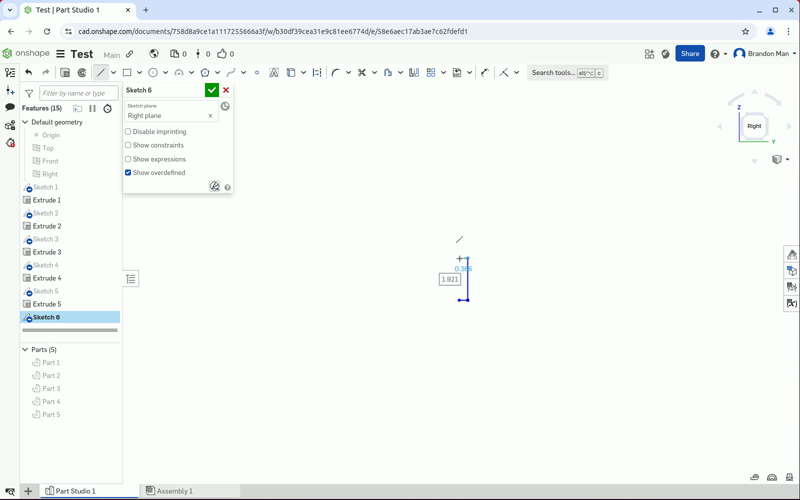
scroll(6)
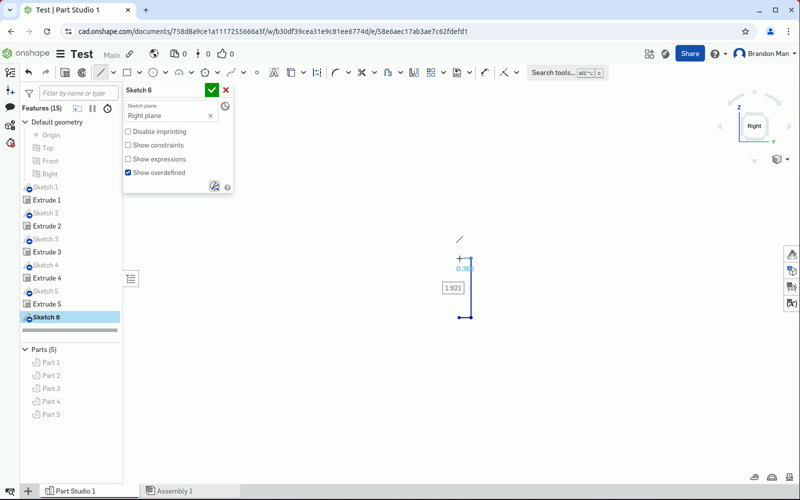
scroll(6)
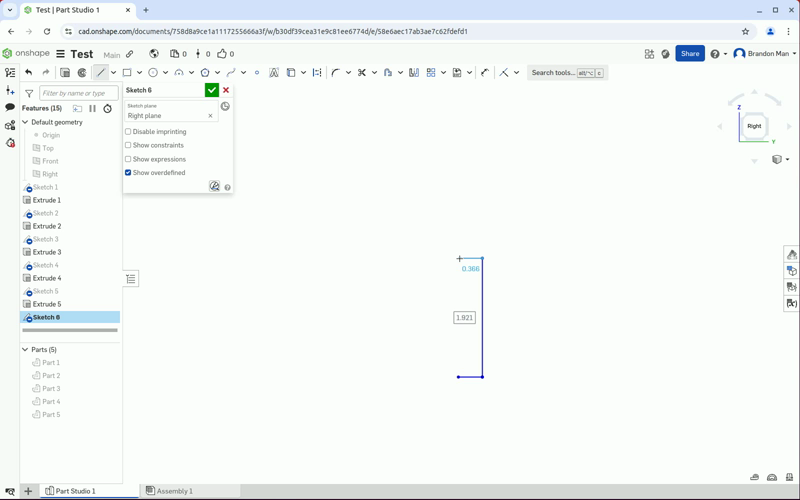
click(459, 258)
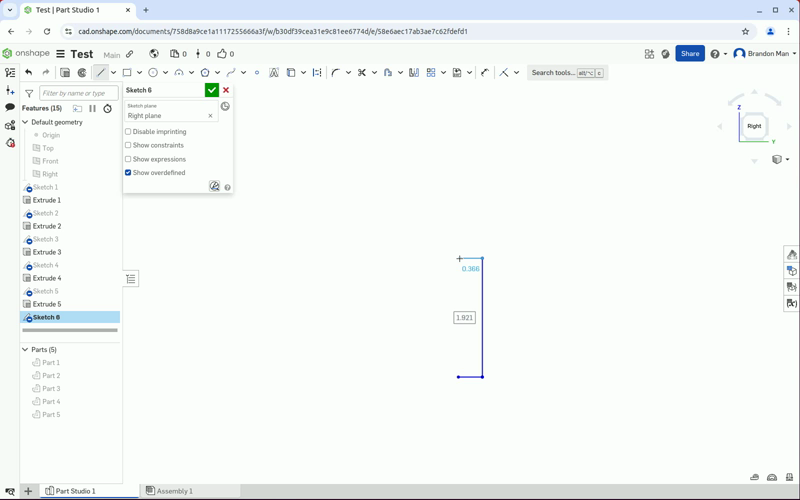
scroll(-6)
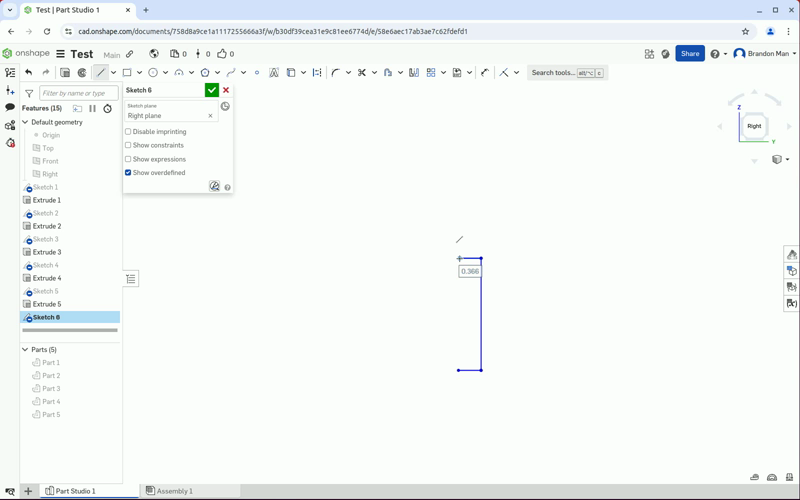
scroll(-6)
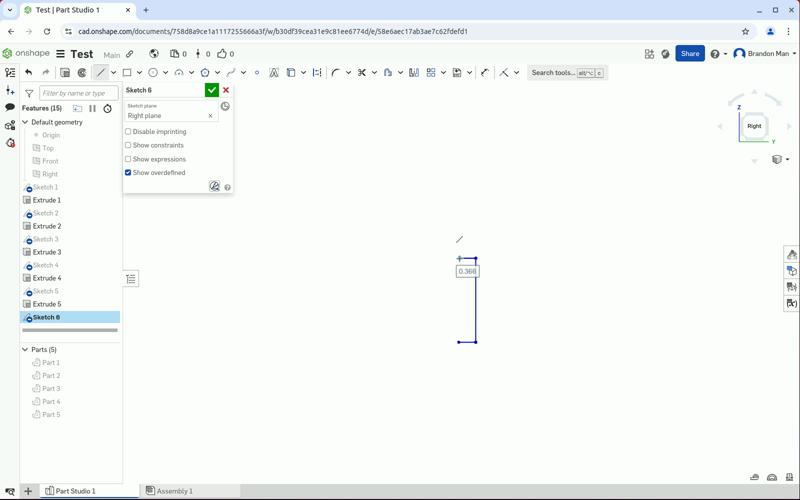
scroll(-6)
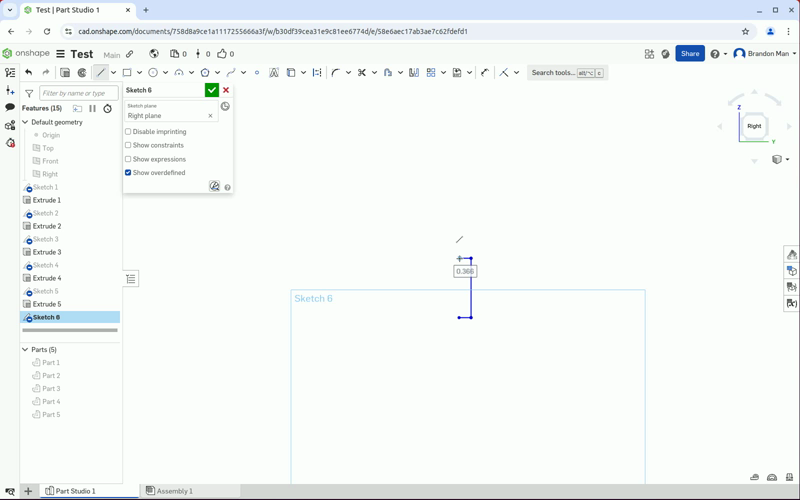
scroll(-6)
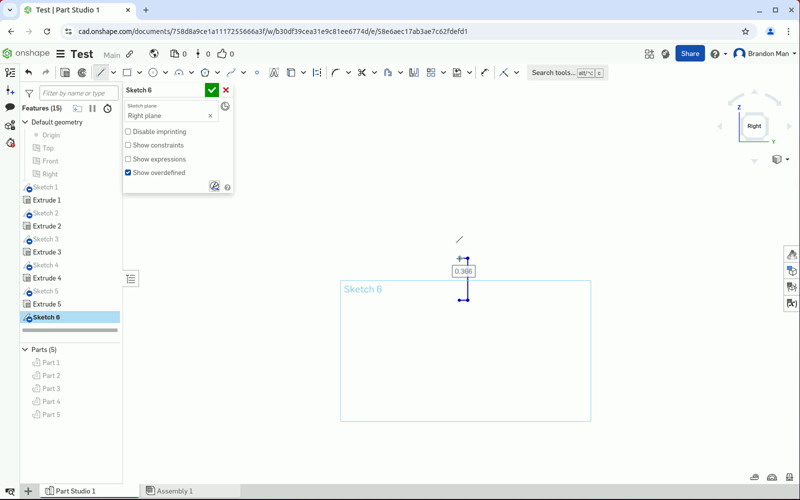
scroll(-6)
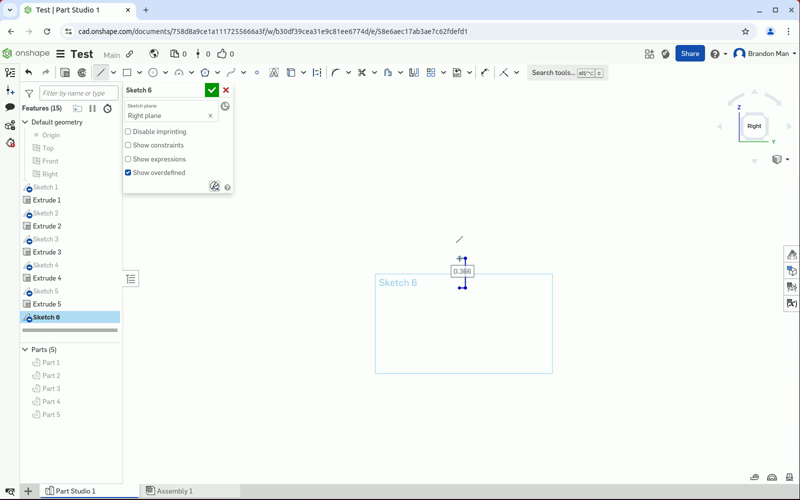
scroll(-6)
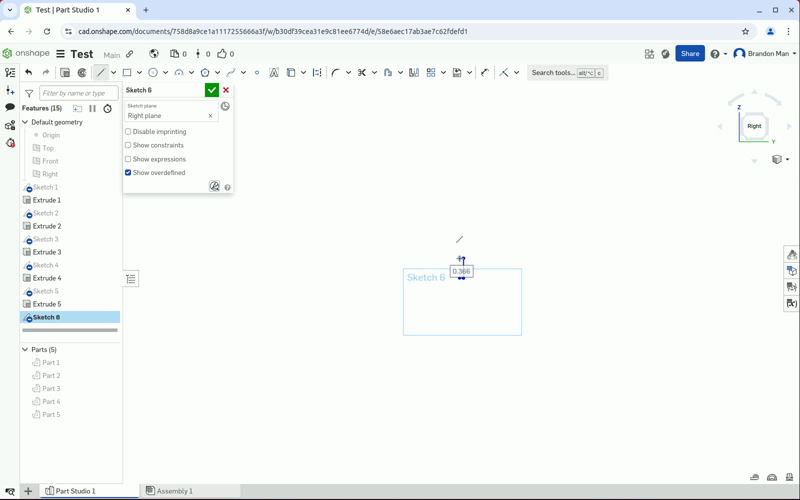
scroll(-6)
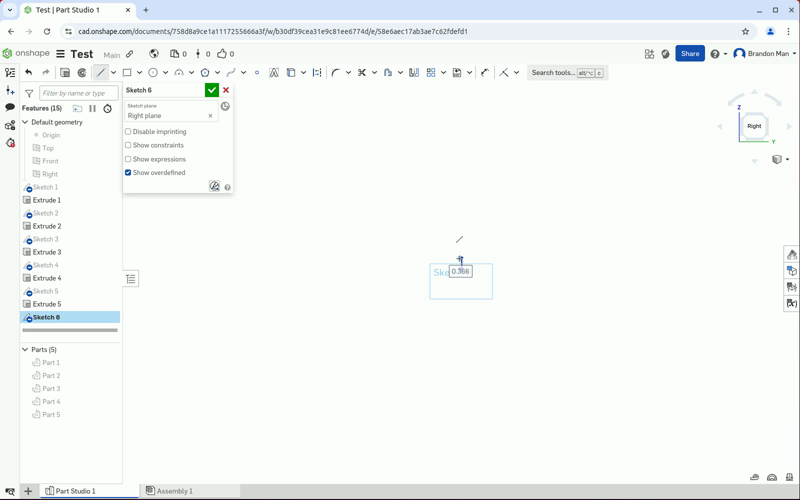
key_up(shift)
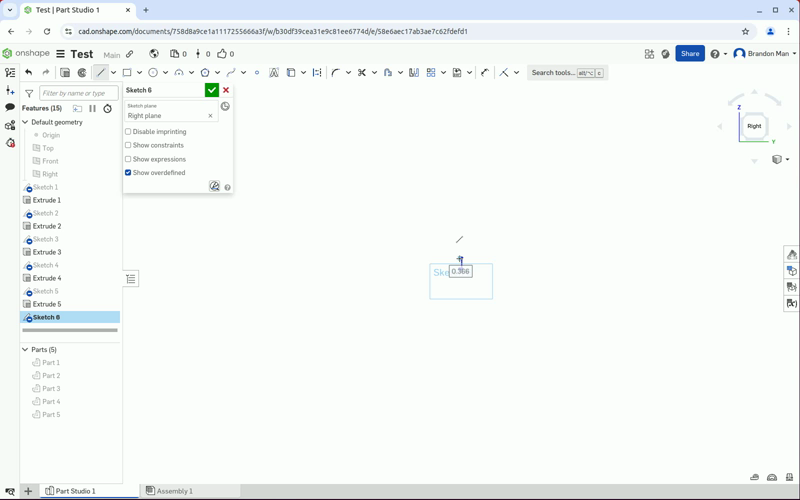
mouse_move(489, 258)
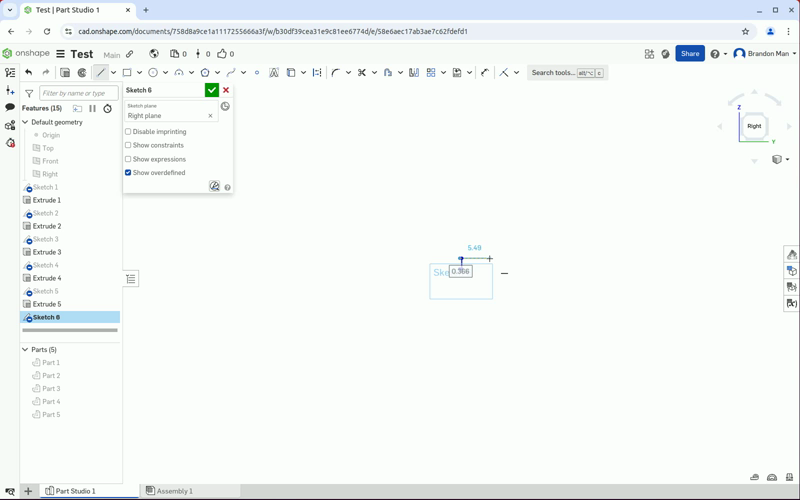
key_down(shift)
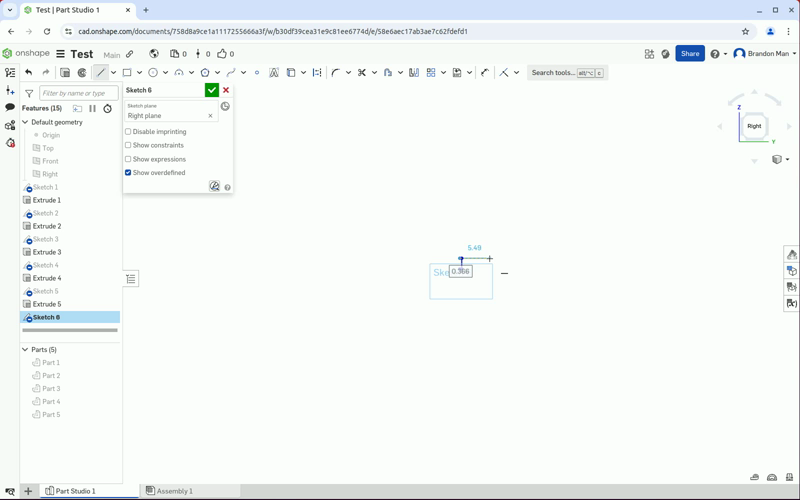
mouse_move(459, 268)
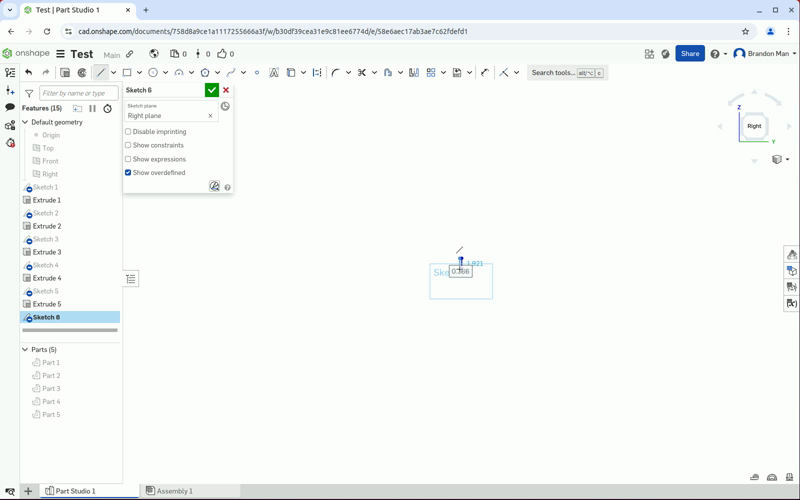
scroll(6)
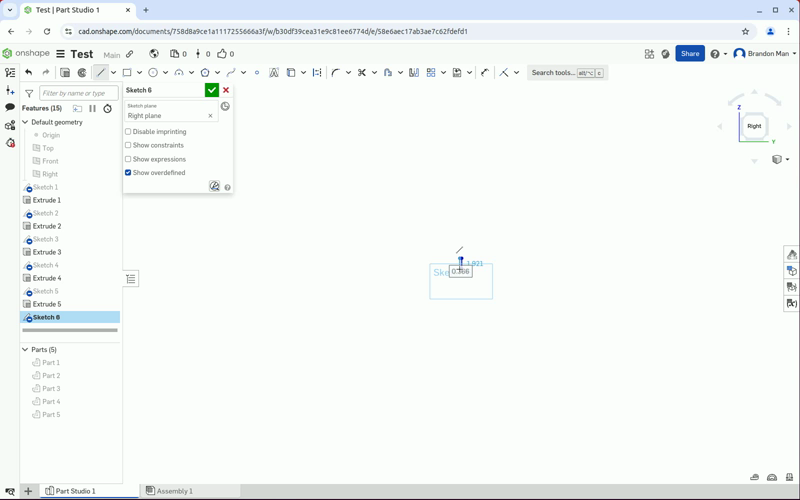
scroll(6)
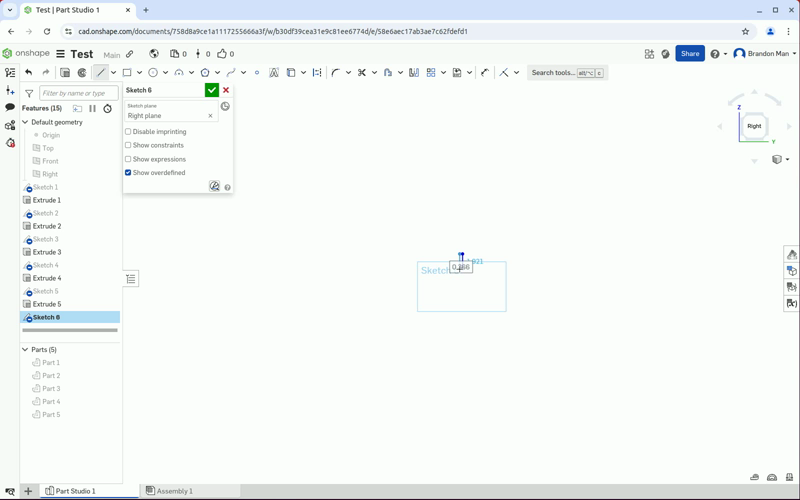
scroll(6)
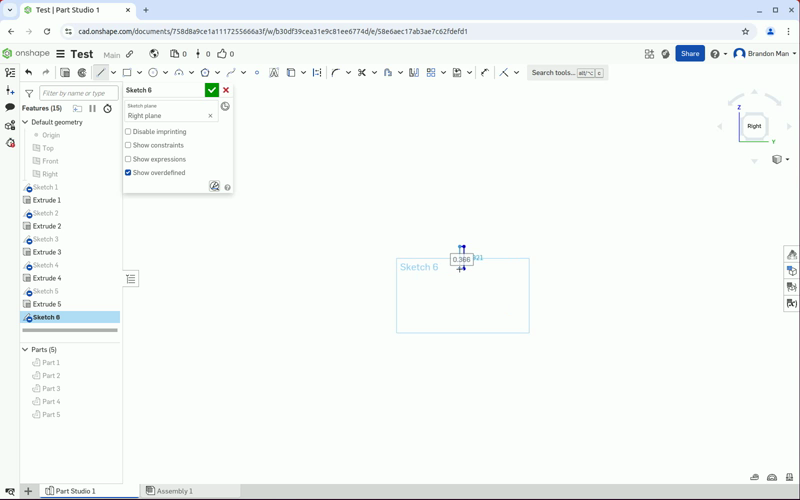
scroll(6)
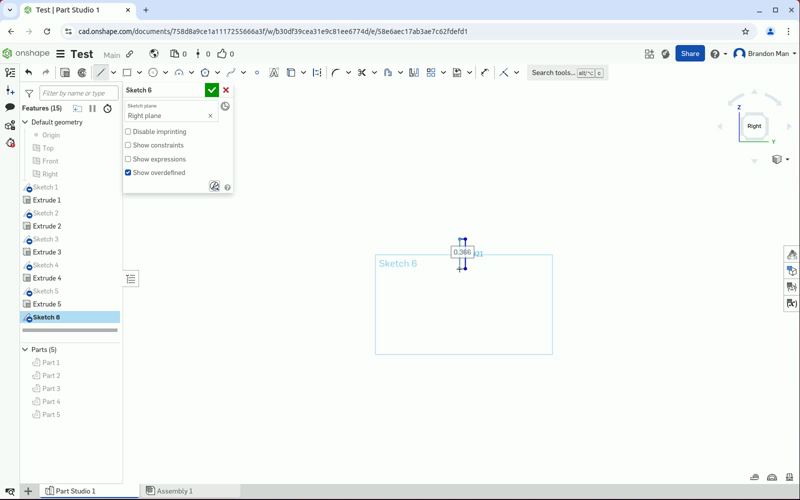
scroll(6)
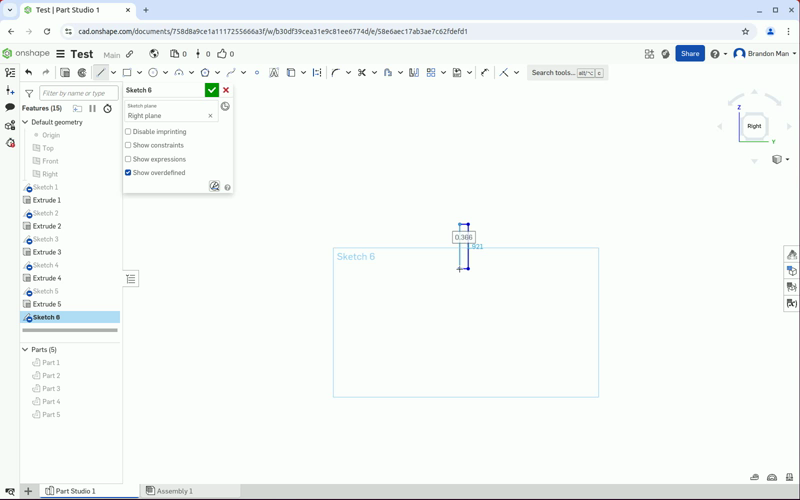
scroll(6)
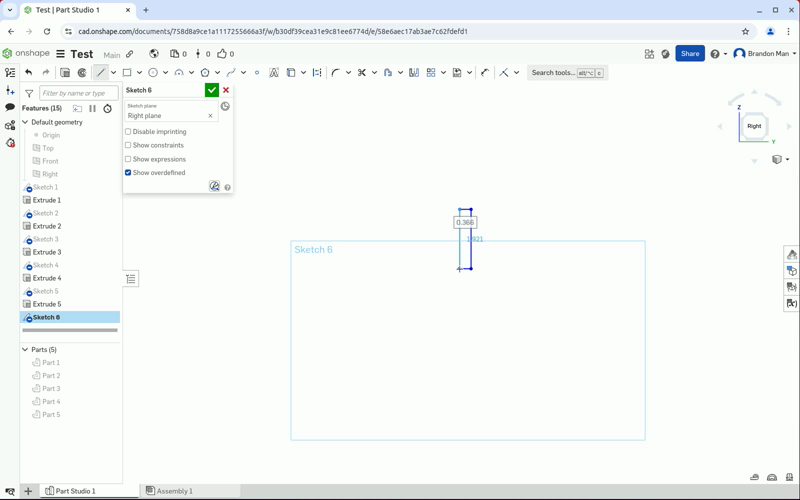
scroll(6)
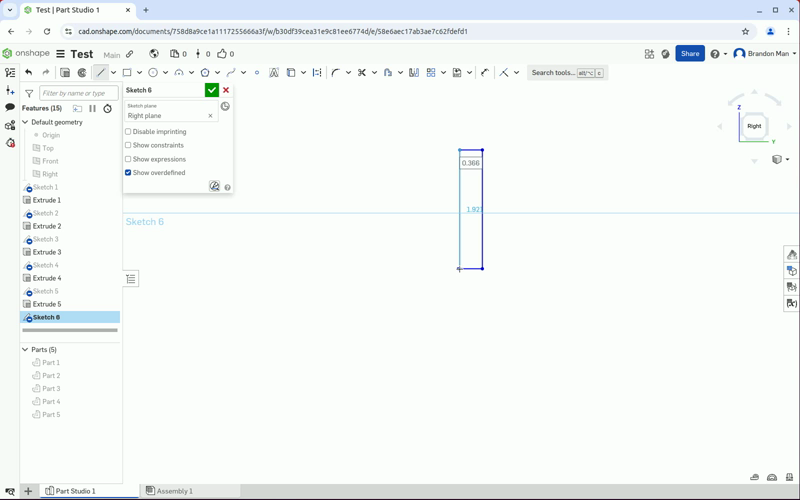
key_up(shift)
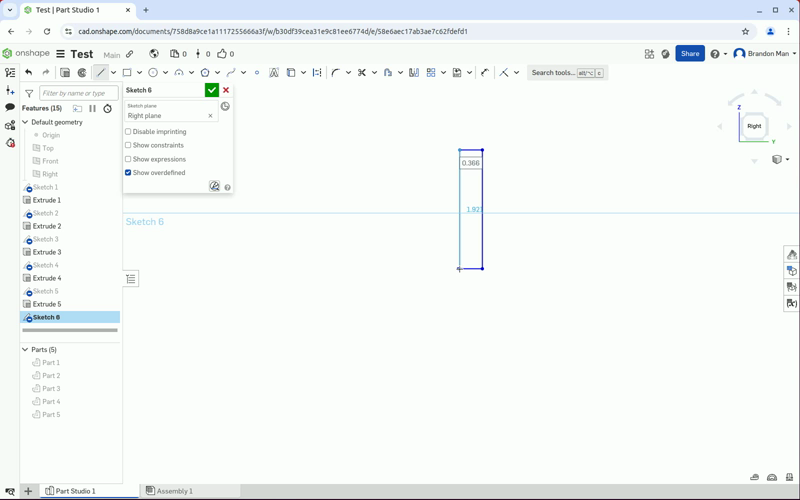
click(459, 268)
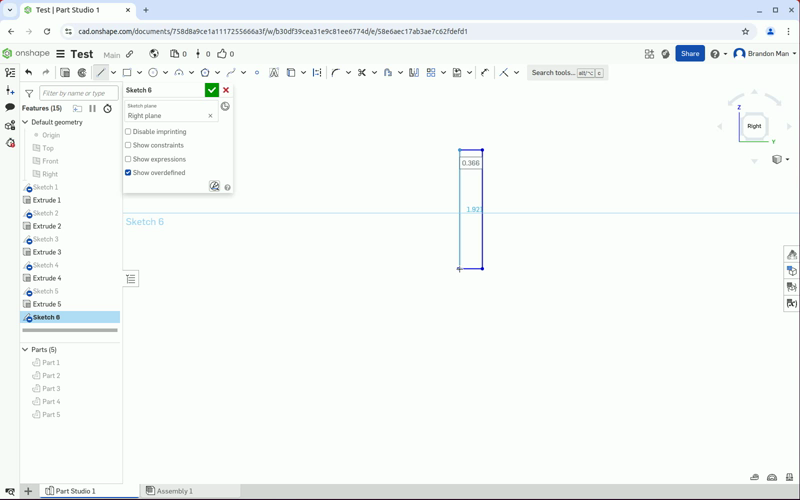
scroll(-6)
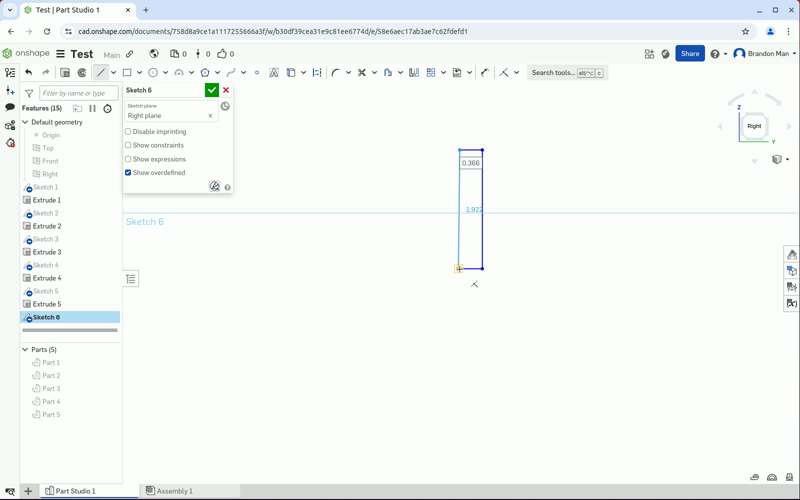
scroll(-6)
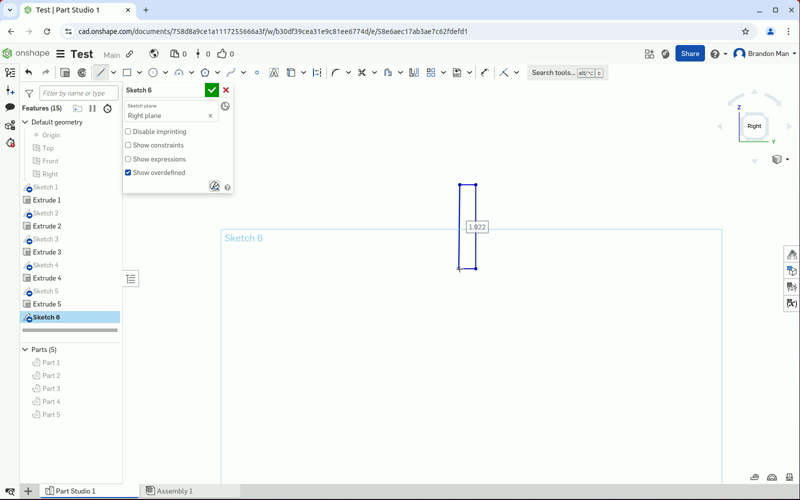
scroll(-6)
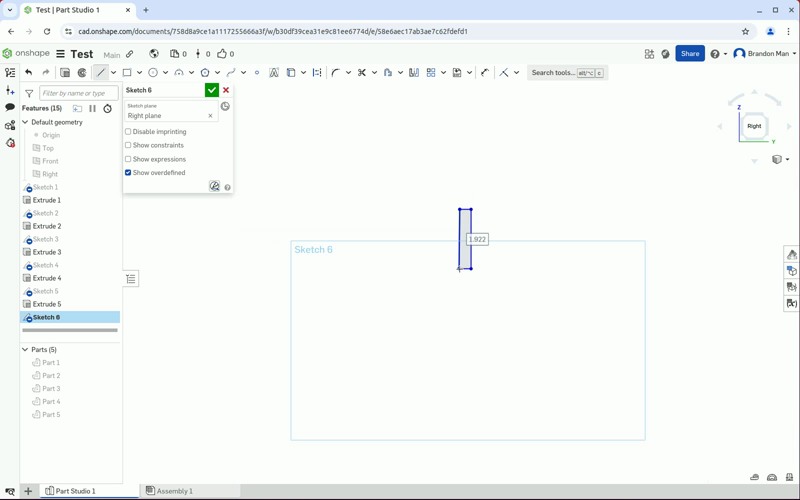
scroll(-6)
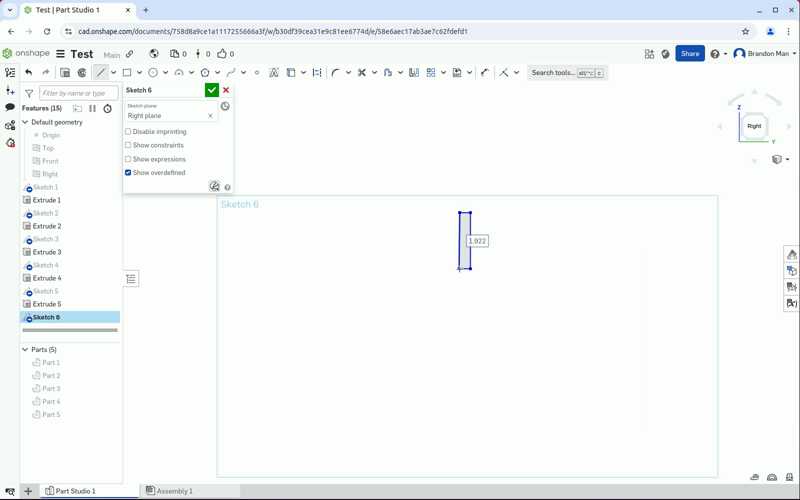
scroll(-6)
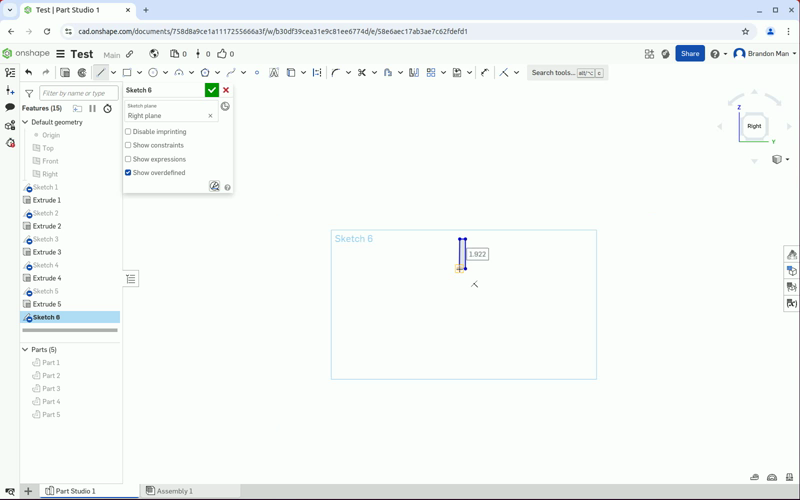
scroll(-6)
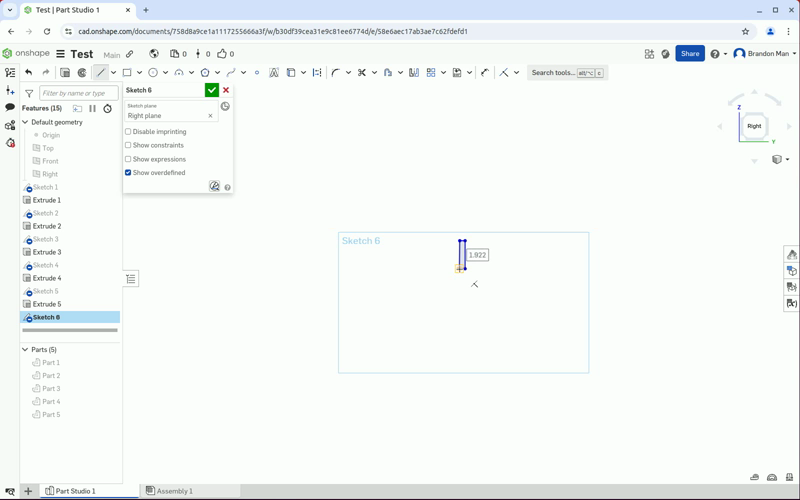
scroll(-6)
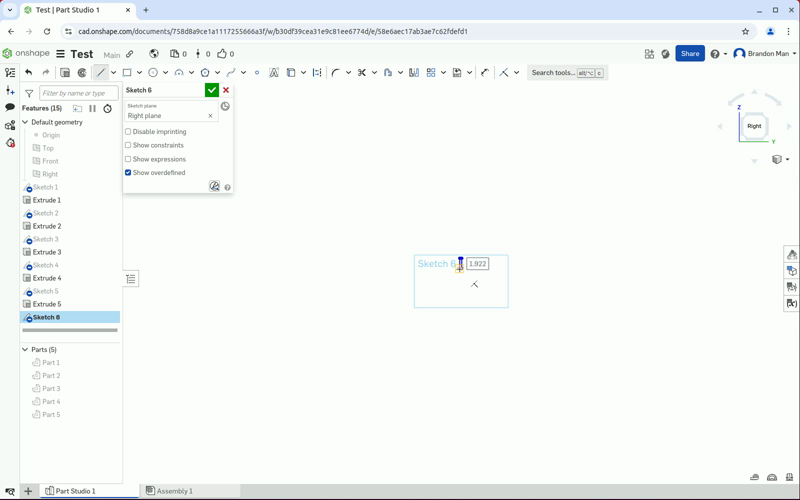
key(esc)
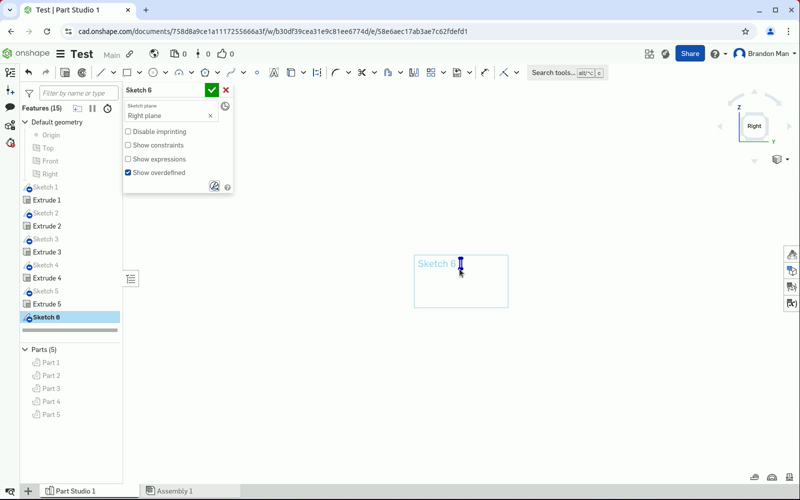
mouse_move(460, 264)
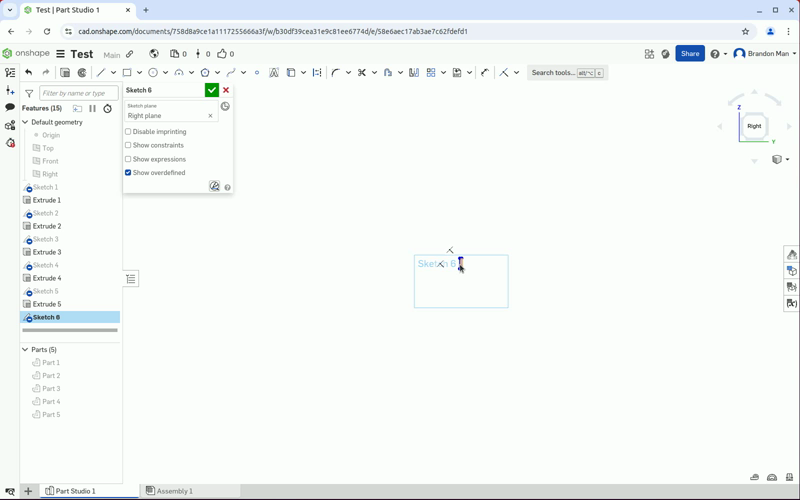
scroll(6)
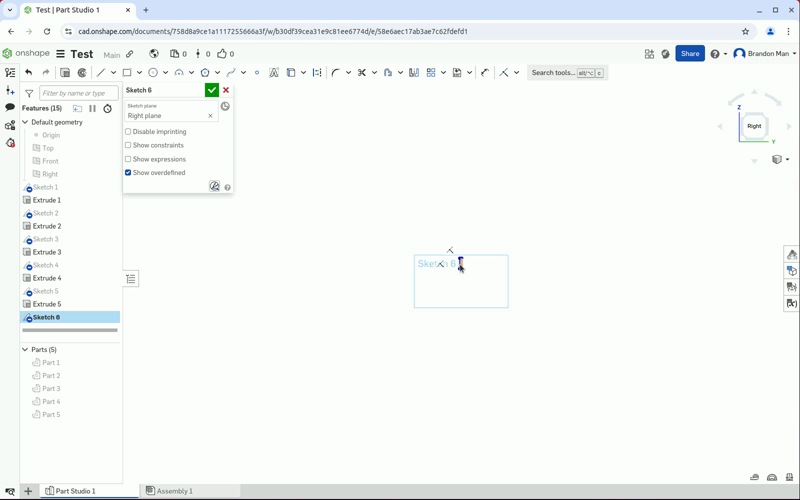
scroll(6)
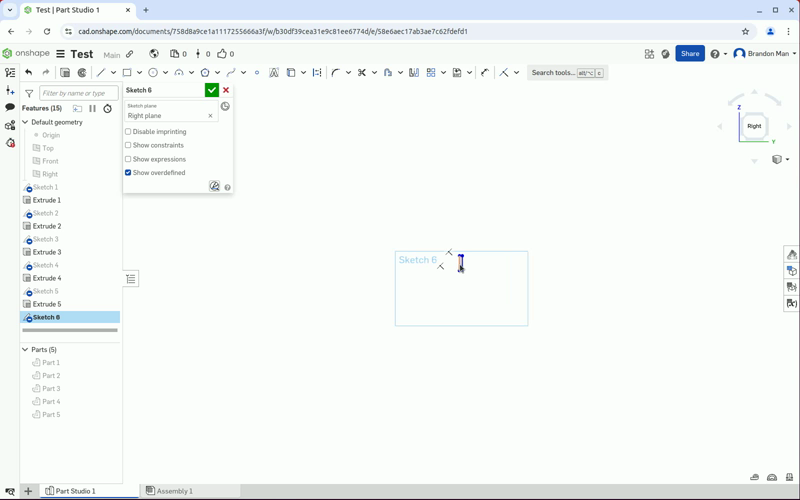
scroll(6)
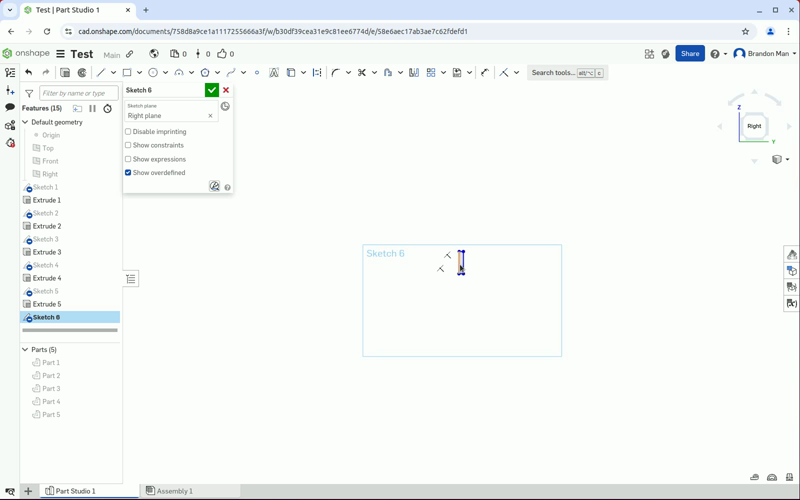
scroll(6)
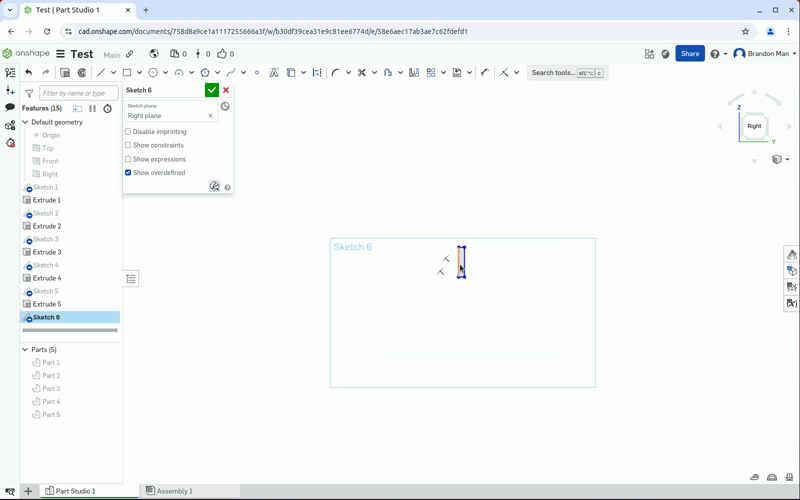
scroll(6)
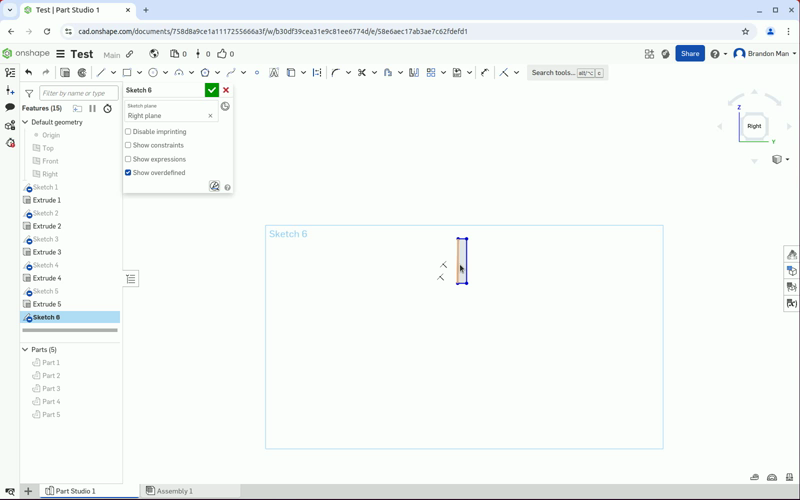
scroll(6)
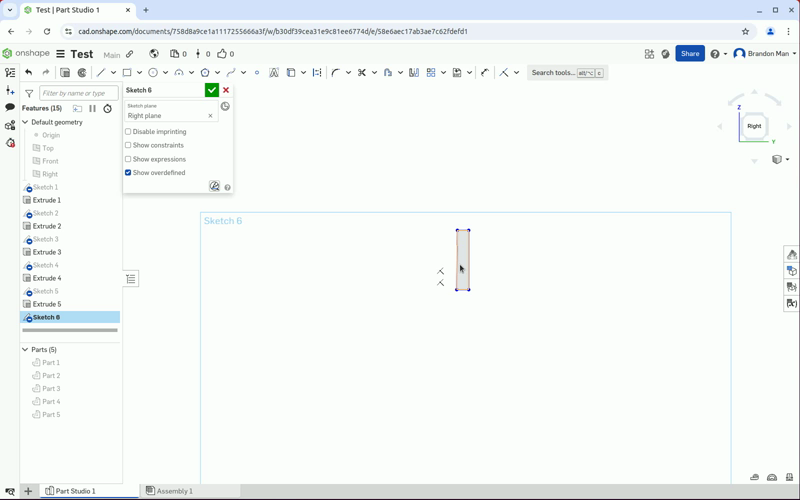
scroll(6)
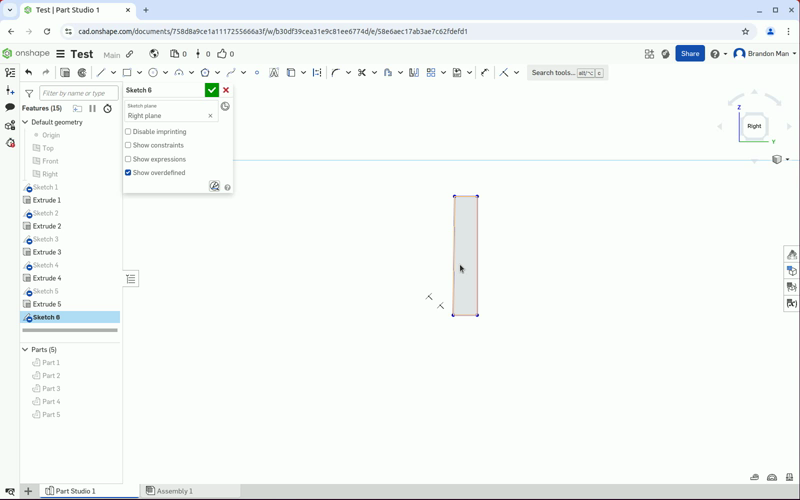
click(460, 264)
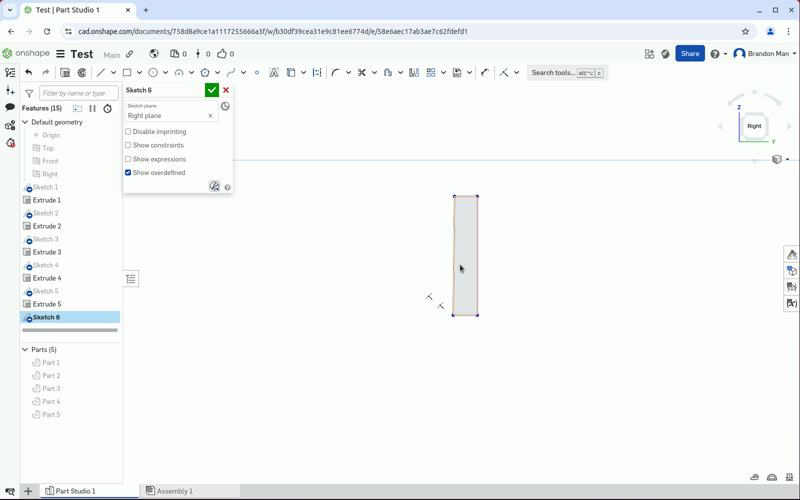
scroll(-6)
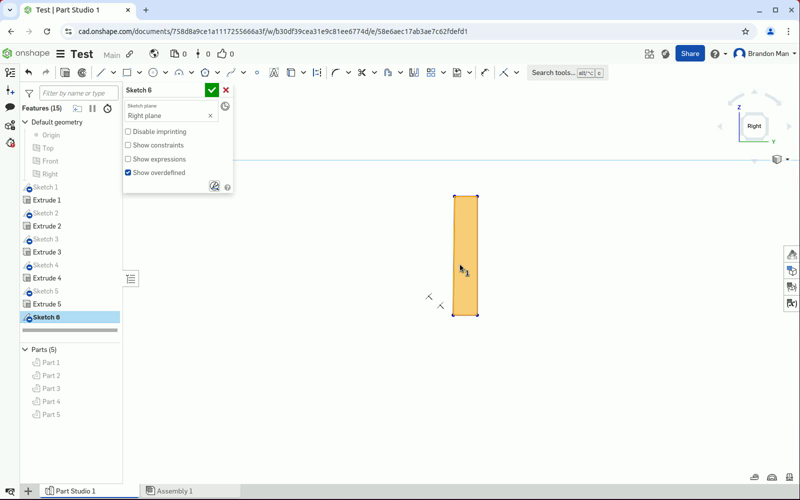
scroll(-6)
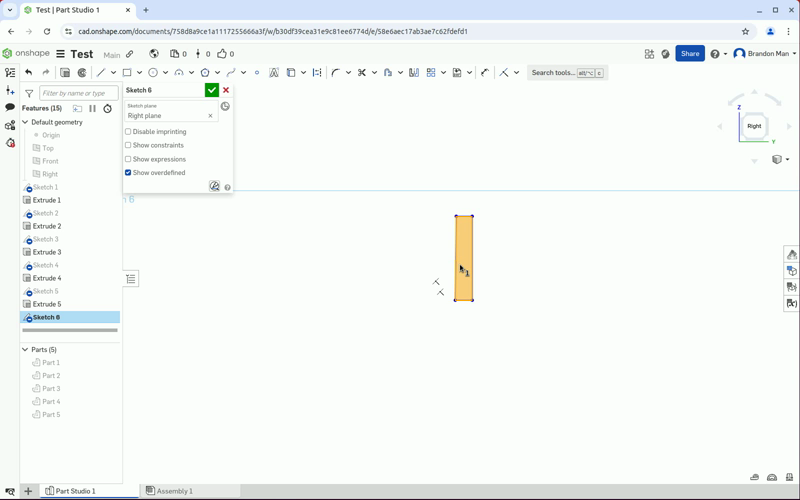
scroll(-6)
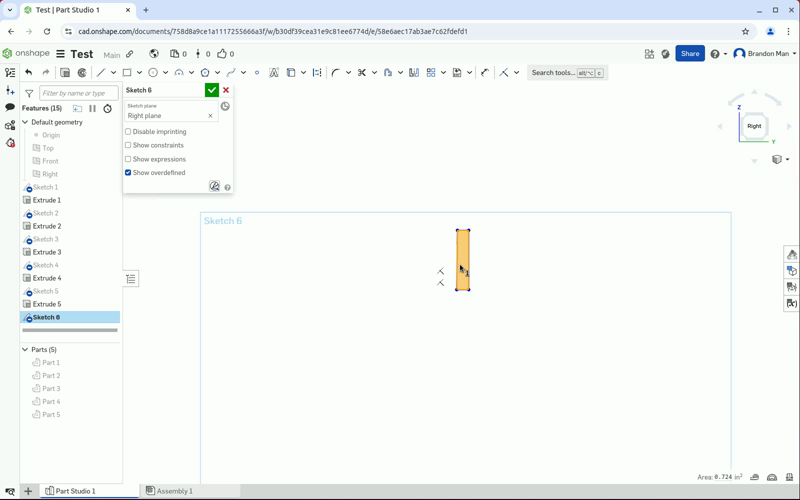
scroll(-6)
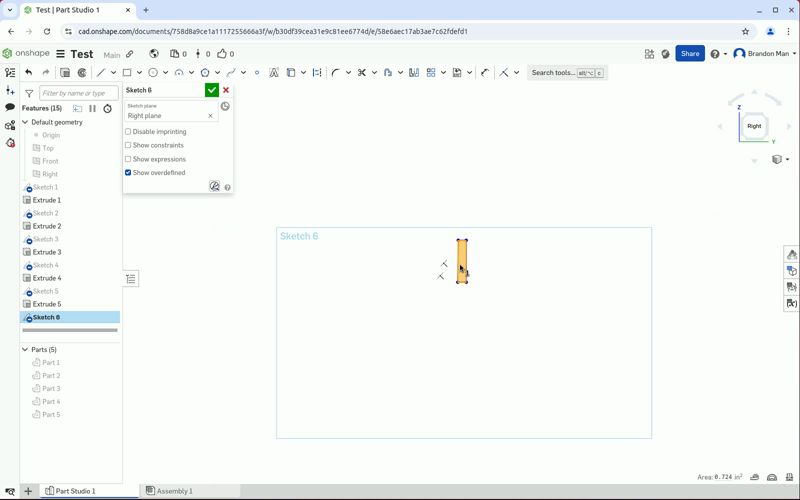
scroll(-6)
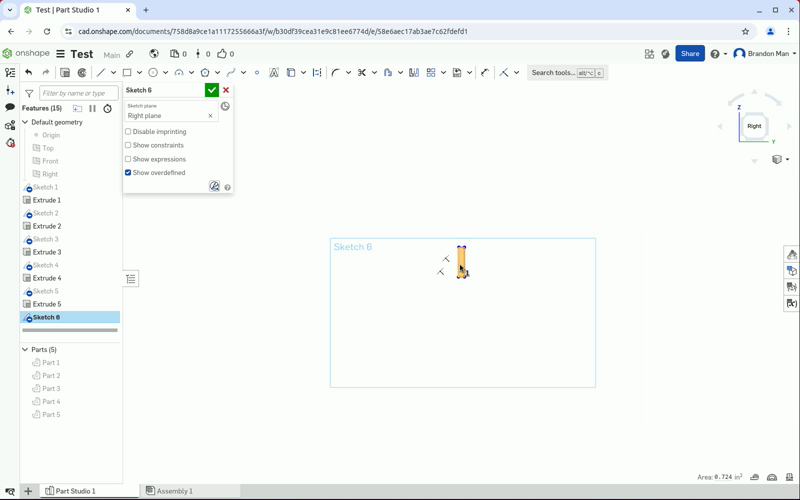
scroll(-6)
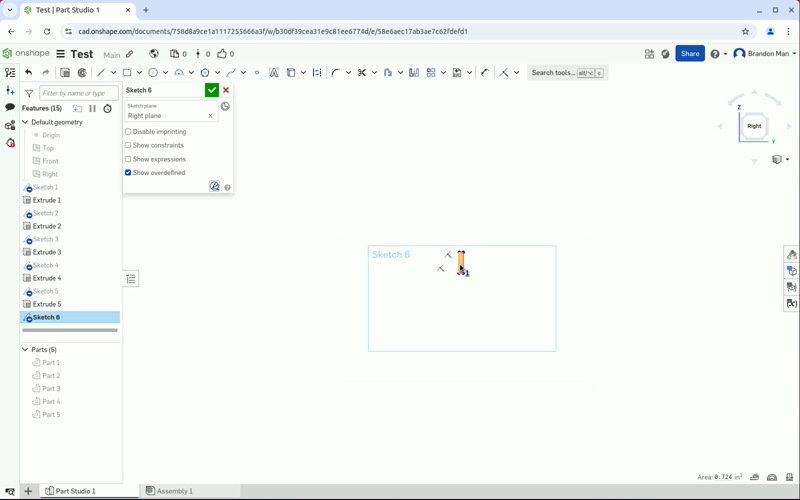
scroll(-6)
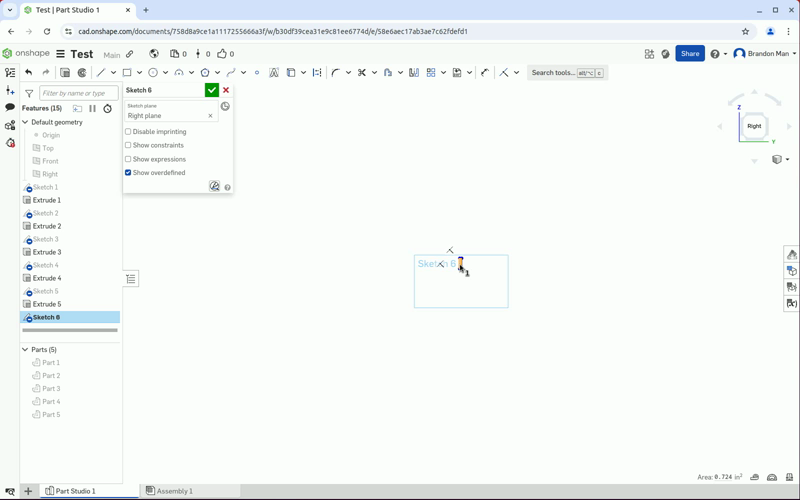
mouse_move(73, 352)
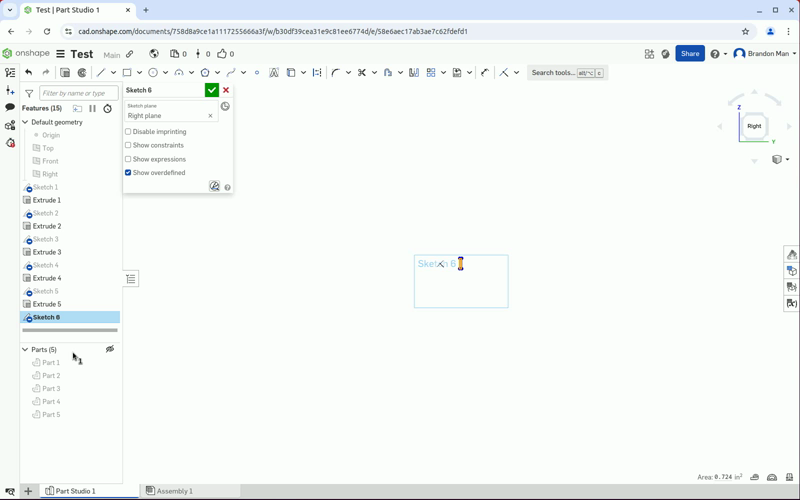
key(shift+y)
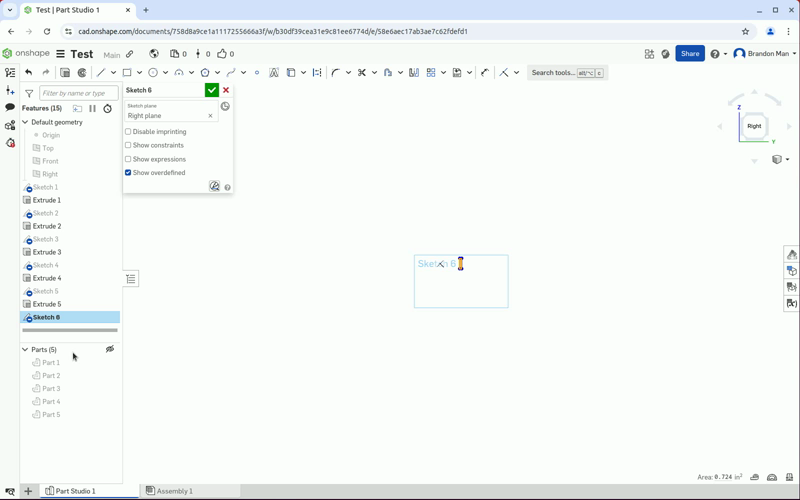
key(shift+e)
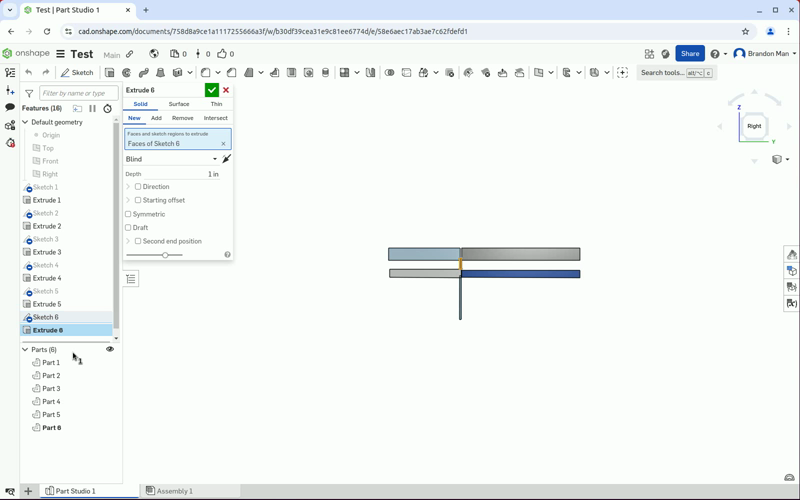
mouse_move(143, 106)
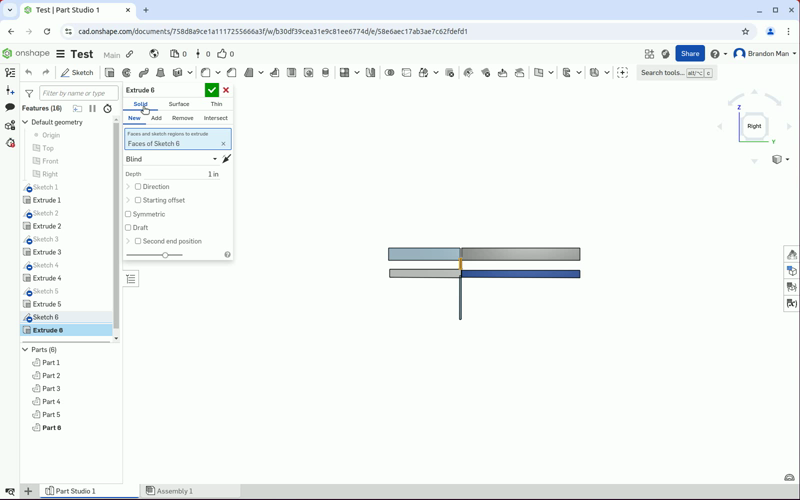
click(143, 106)
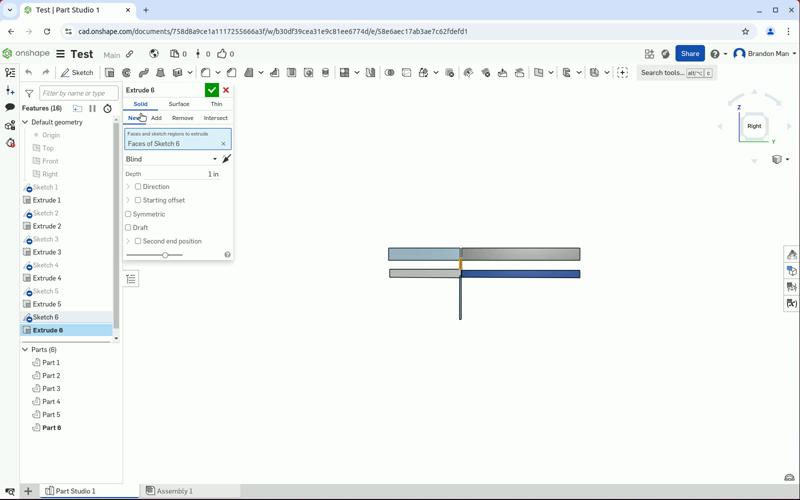
mouse_move(137, 120)
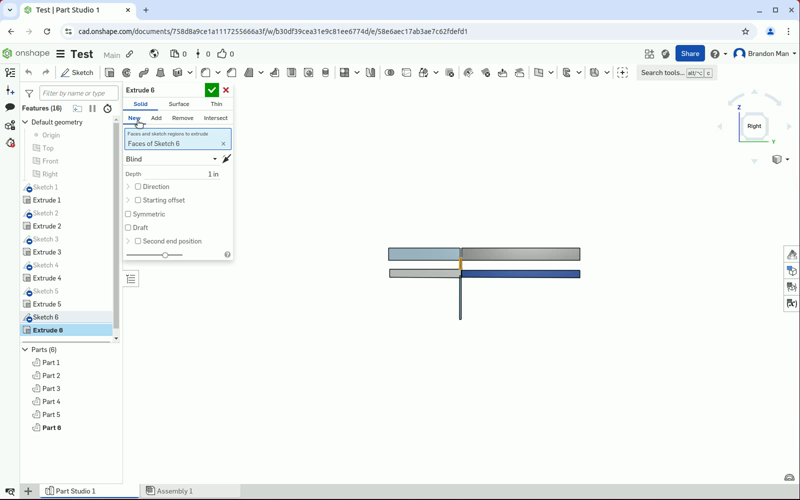
click(137, 120)
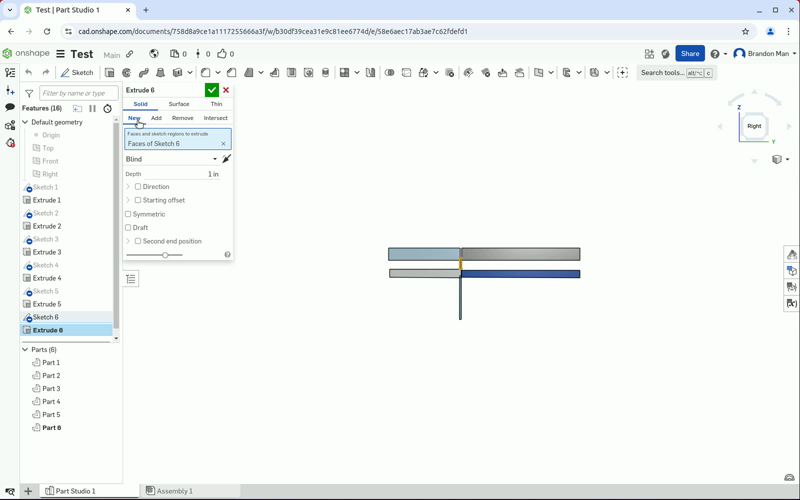
key(tab, 4)
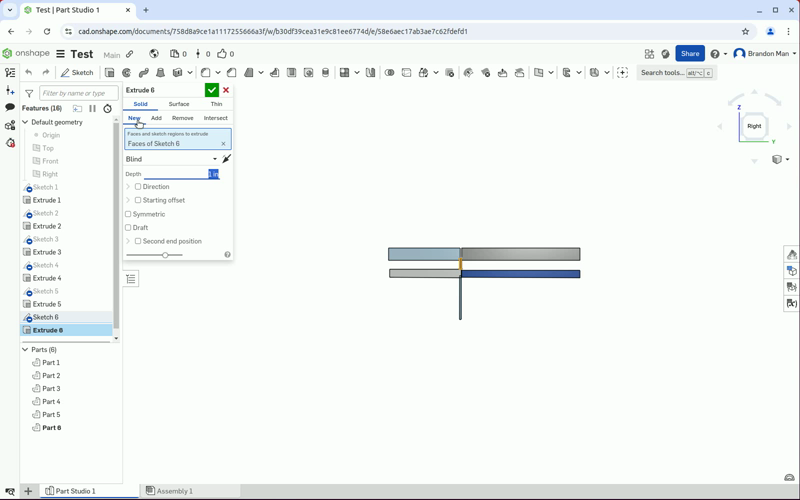
text(0.481)
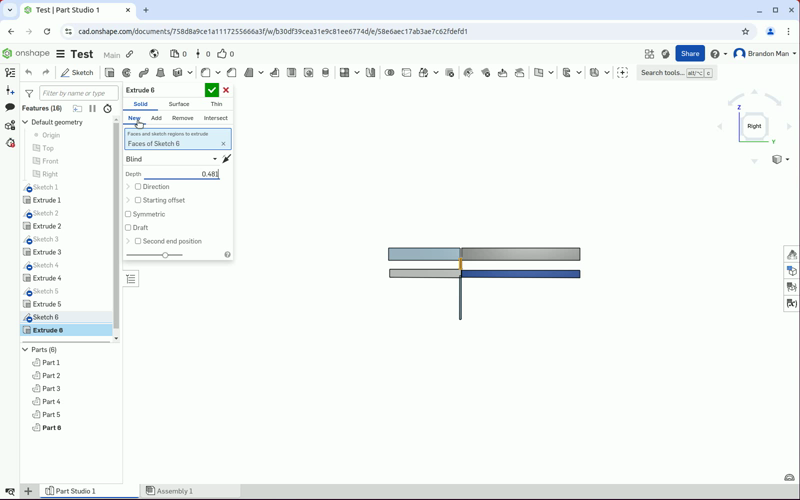
key(enter)
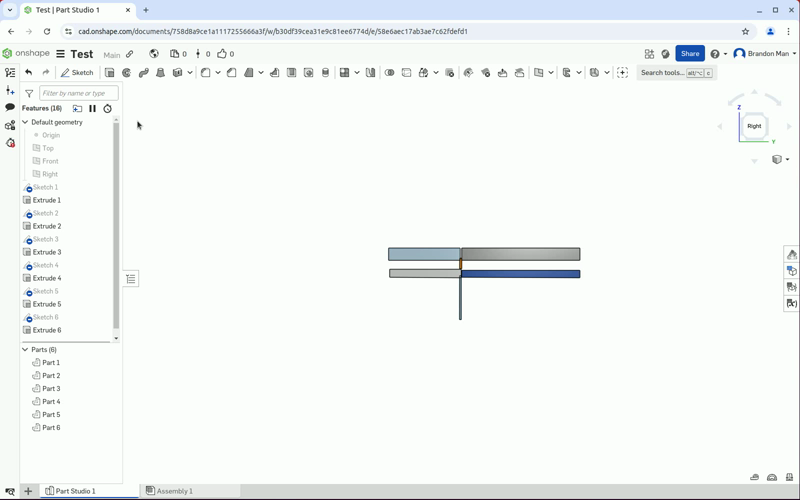
key(shift+h)
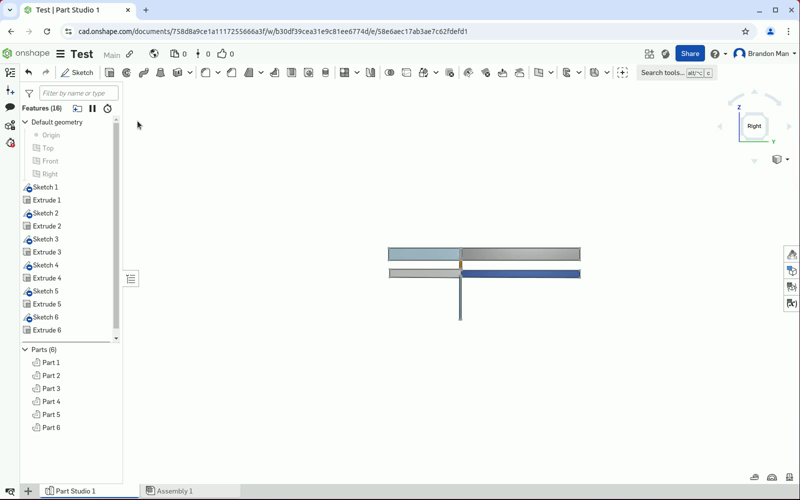
key(shift+h)
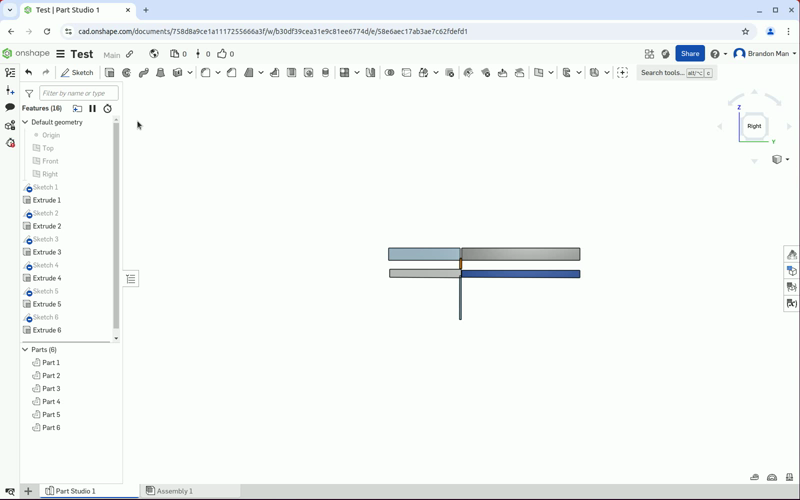
mouse_move(69, 189)
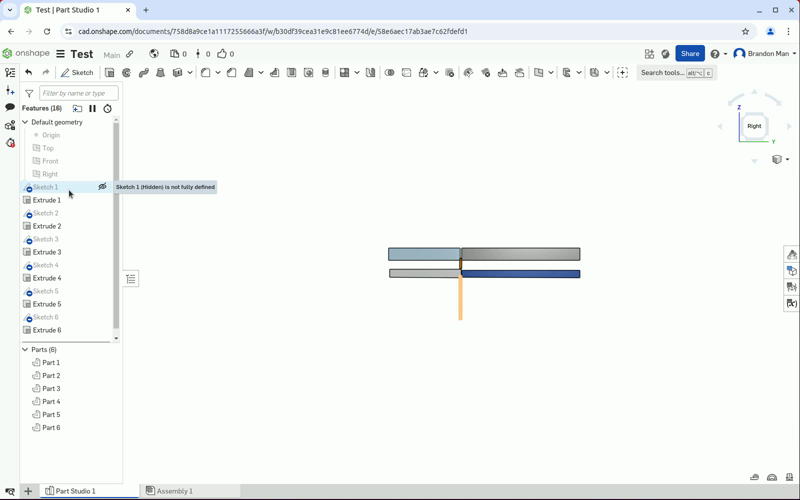
click(69, 189)
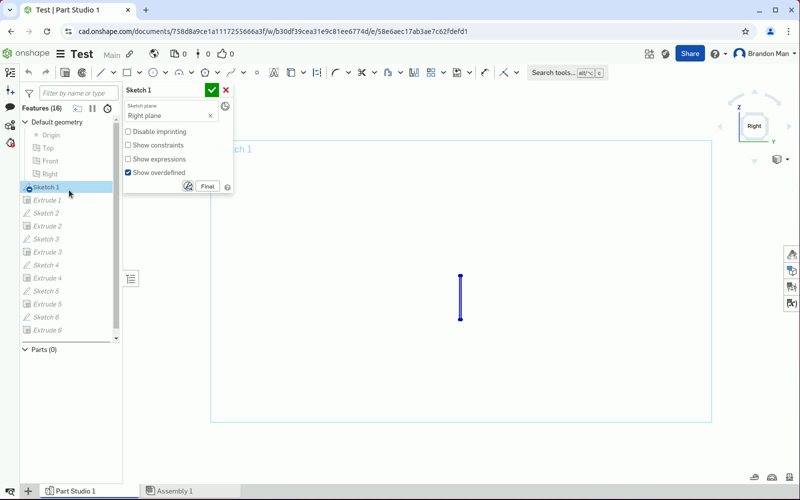
mouse_move(229, 92)
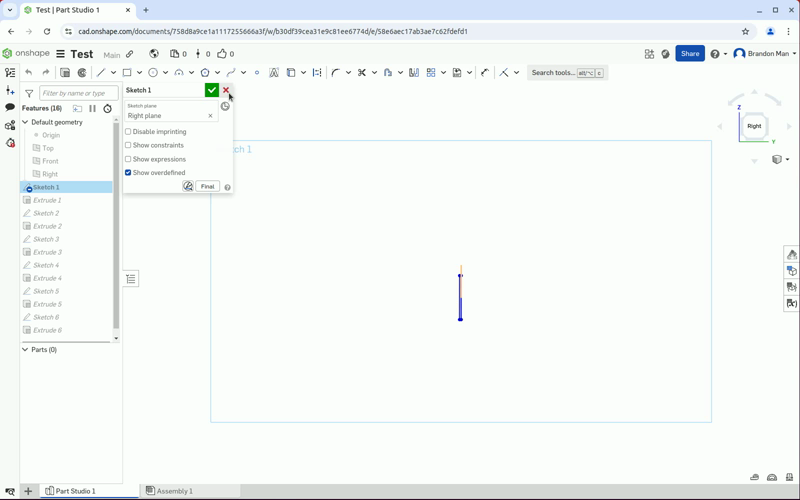
click(229, 92)
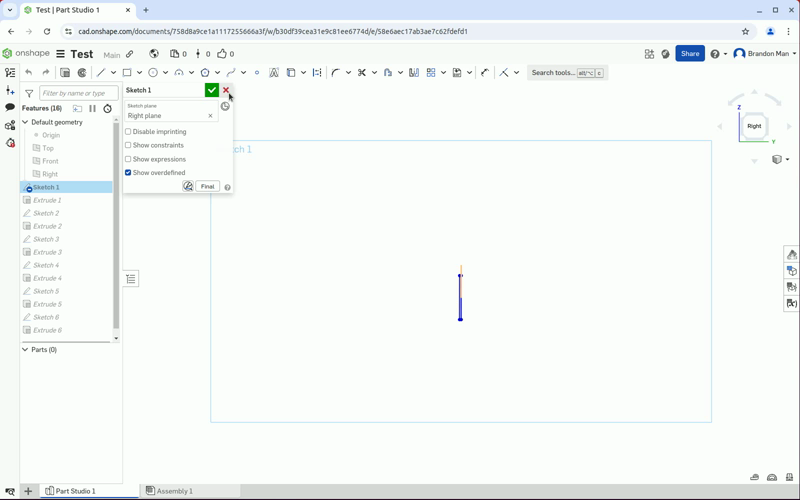
key(shift+s)
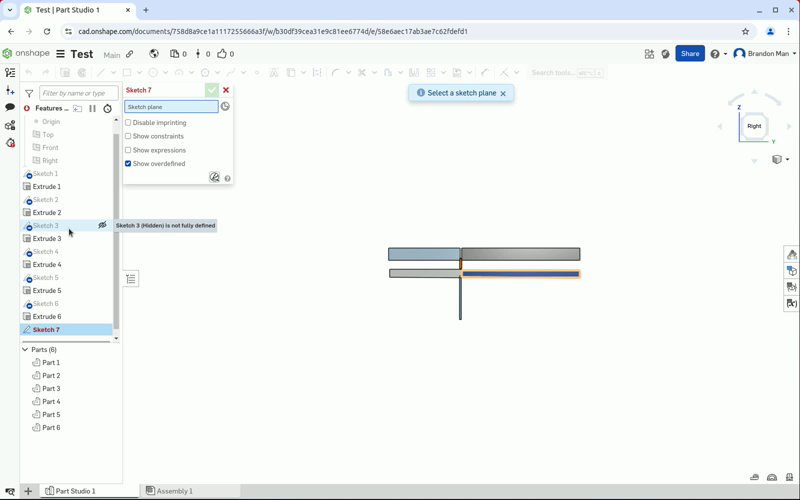
scroll(3)
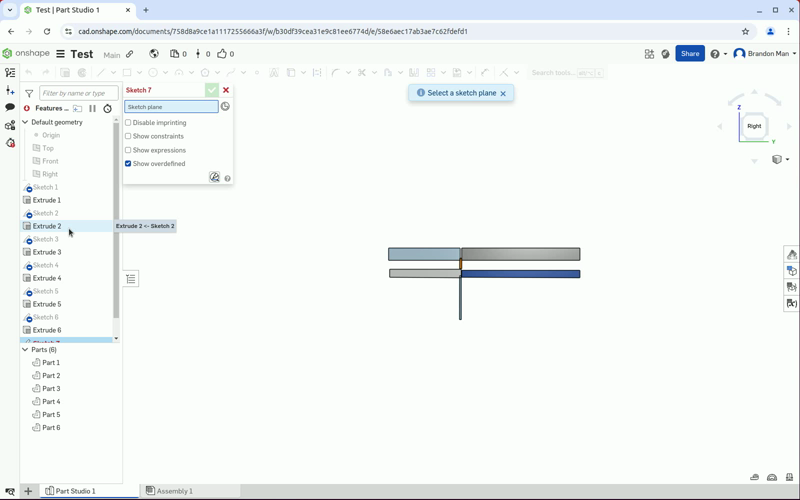
mouse_move(69, 176)
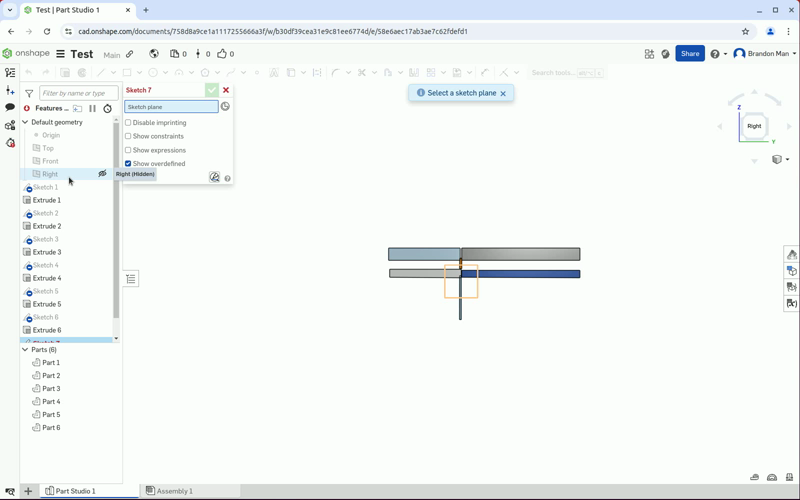
click(69, 176)
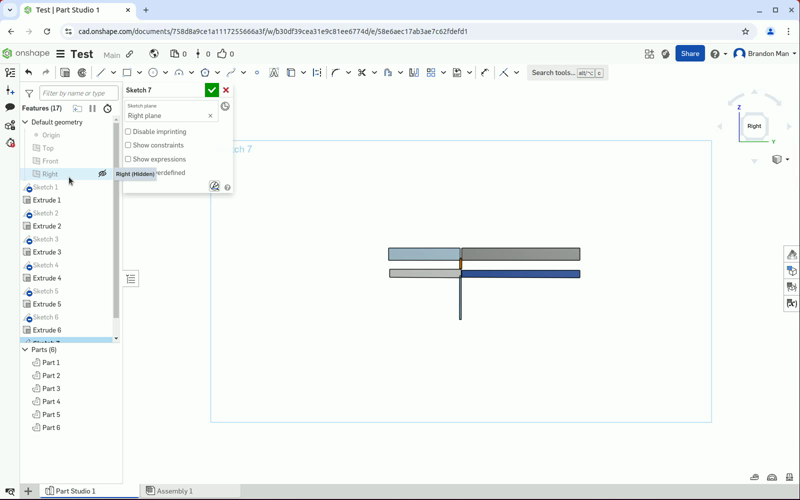
mouse_move(73, 352)
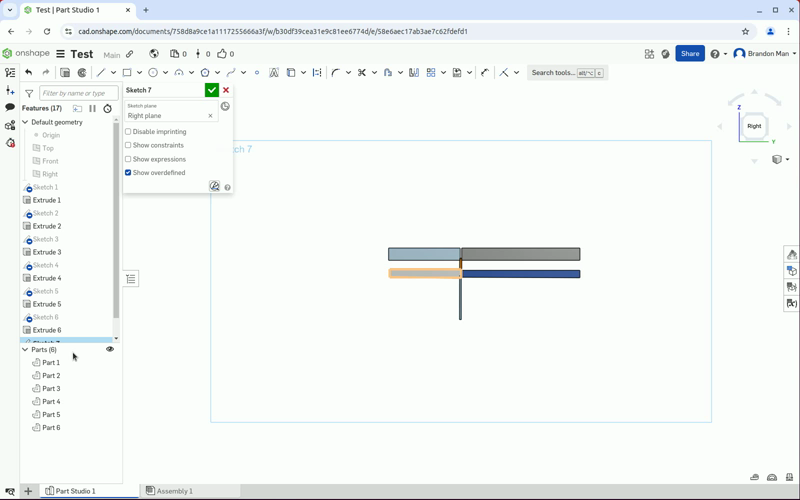
key(y)
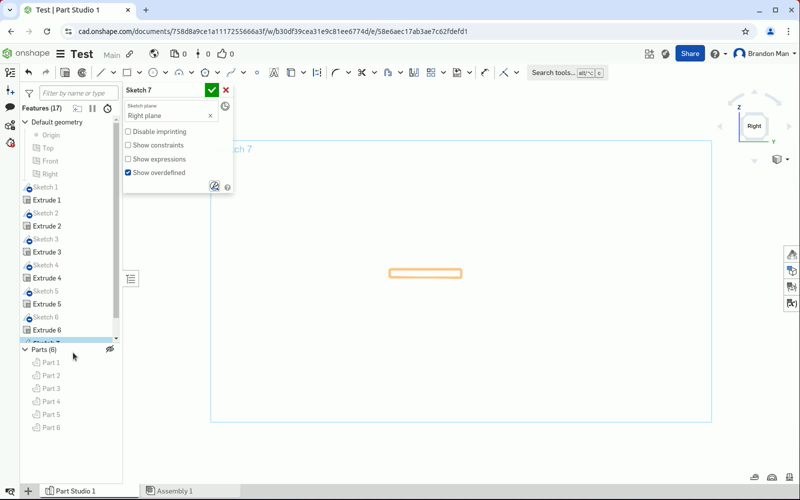
key(l)
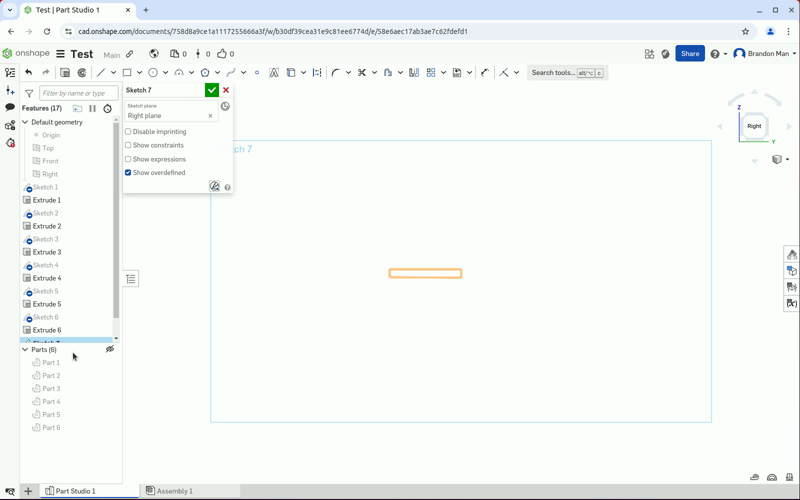
key_down(shift)
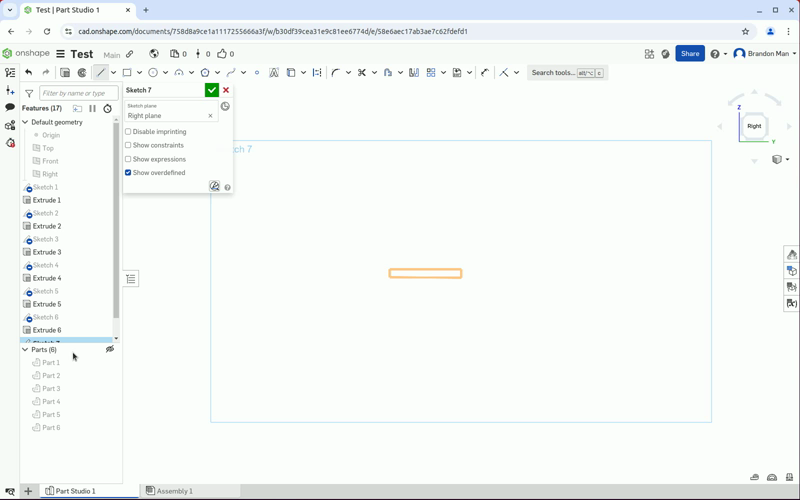
mouse_move(459, 260)
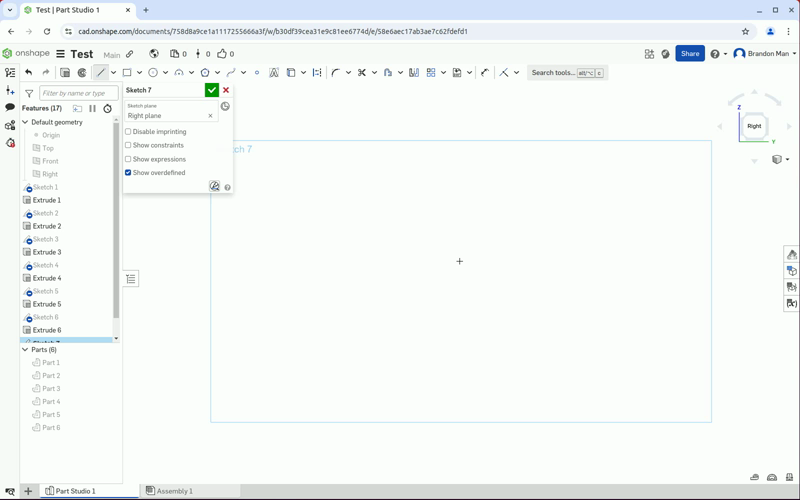
click(459, 260)
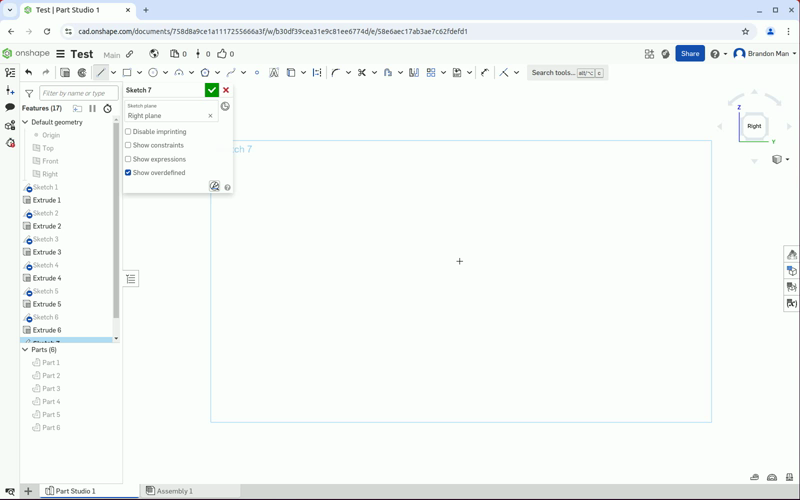
key_up(shift)
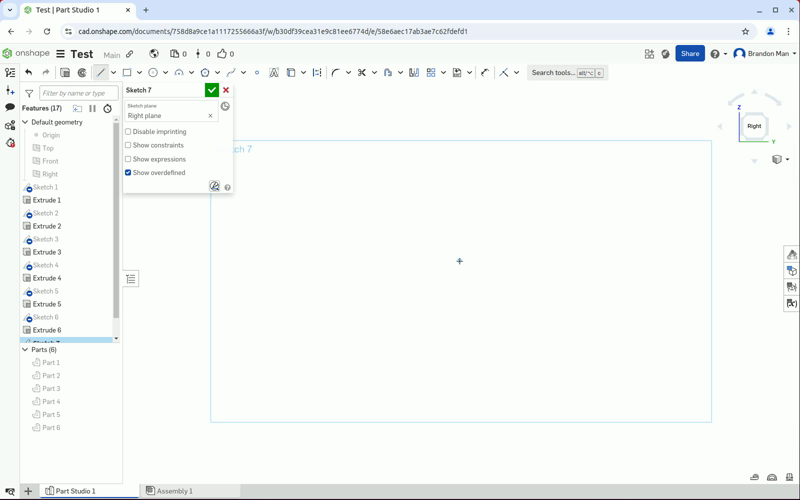
key_down(shift)
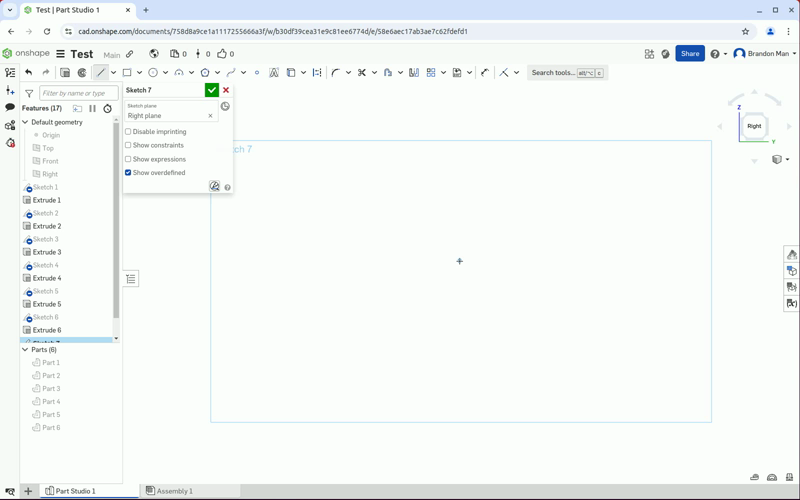
mouse_move(489, 260)
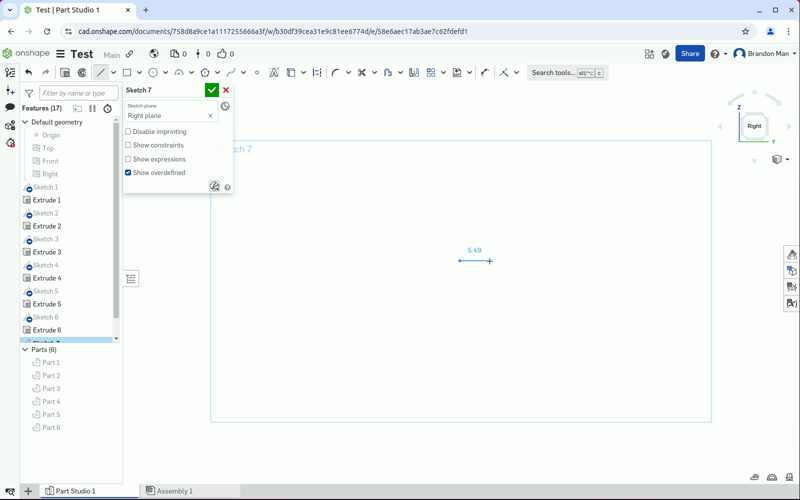
mouse_move(461, 260)
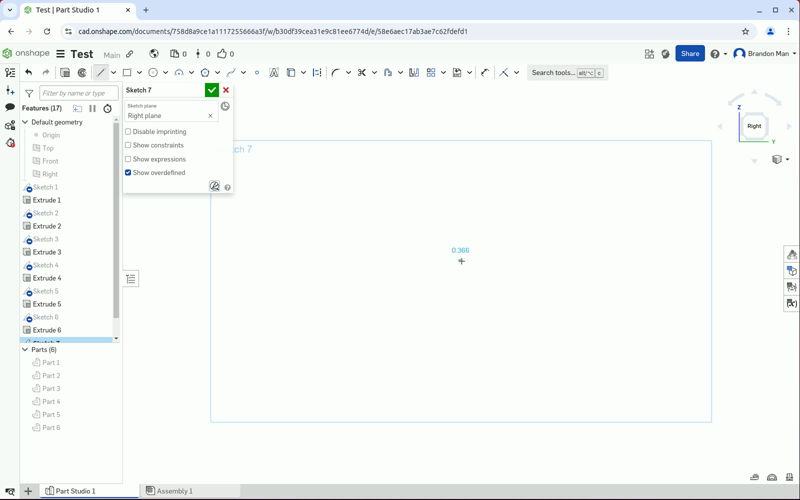
scroll(6)
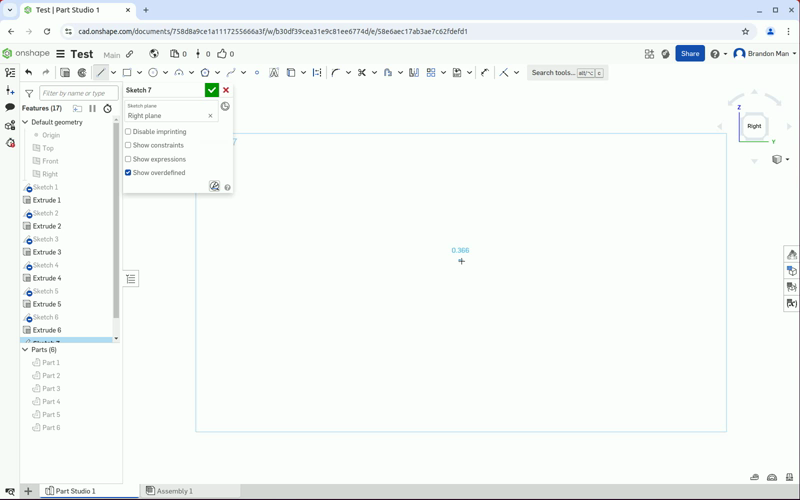
scroll(6)
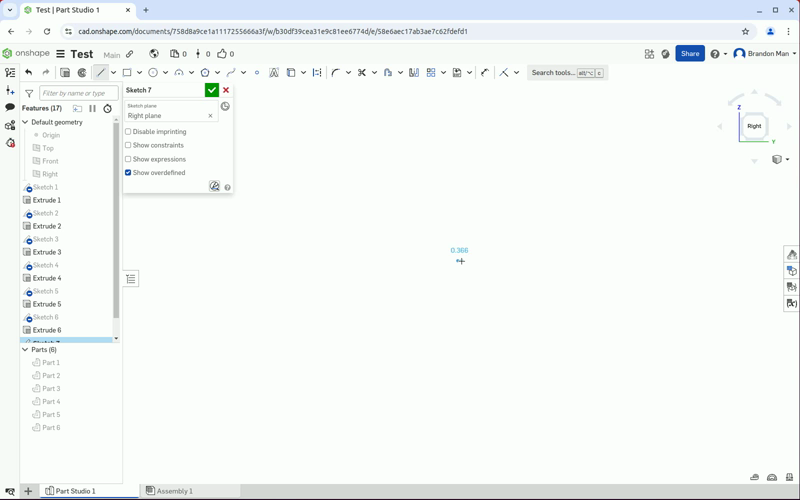
scroll(6)
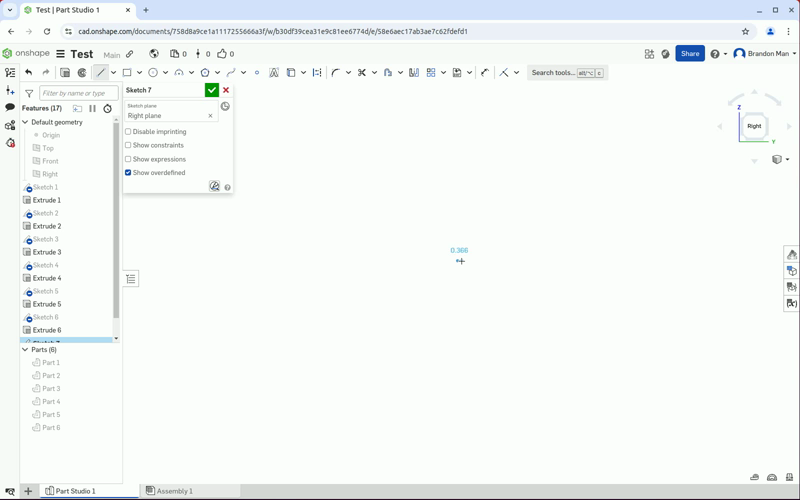
scroll(6)
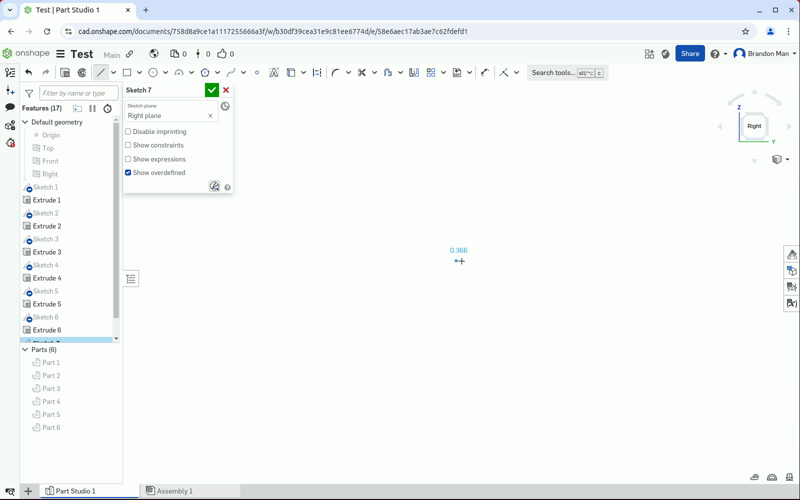
scroll(6)
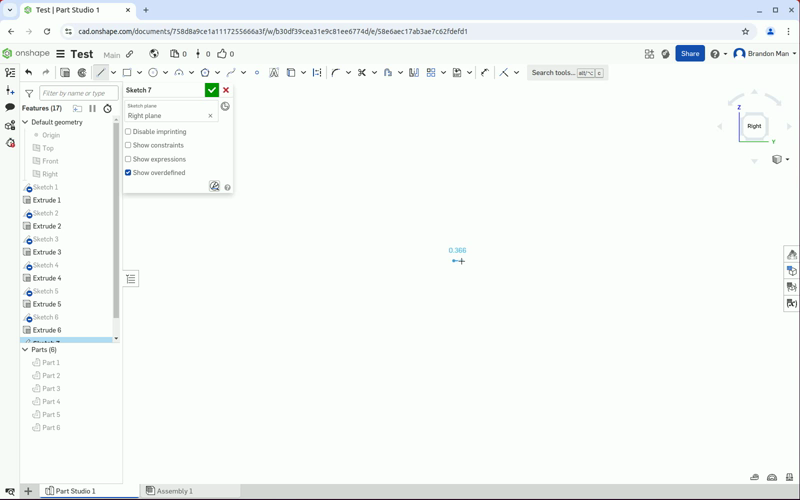
scroll(6)
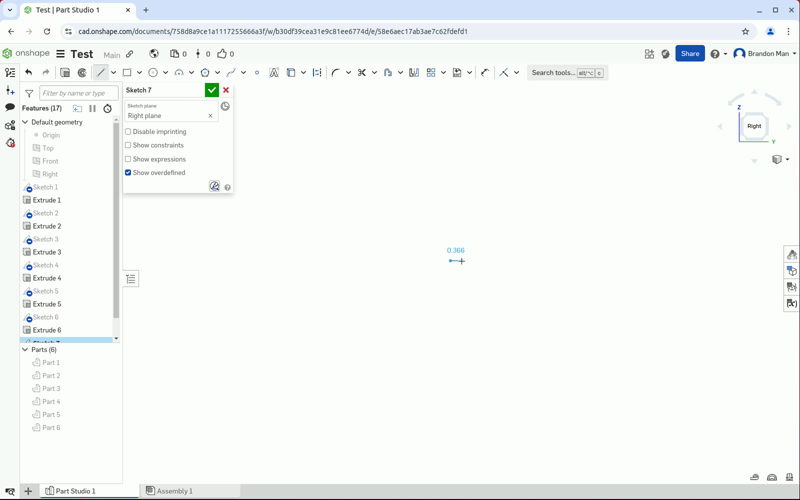
scroll(6)
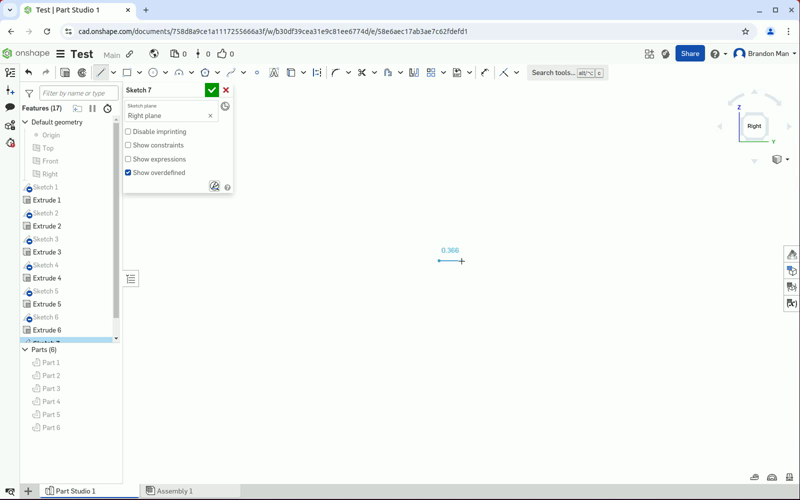
click(461, 260)
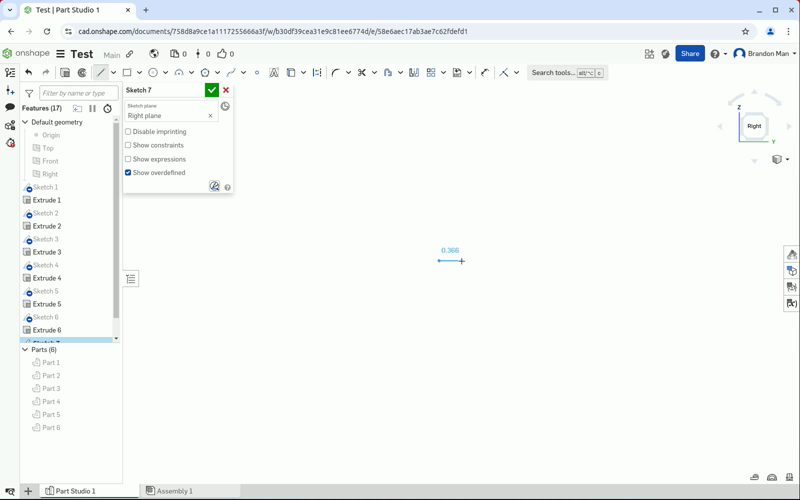
scroll(-6)
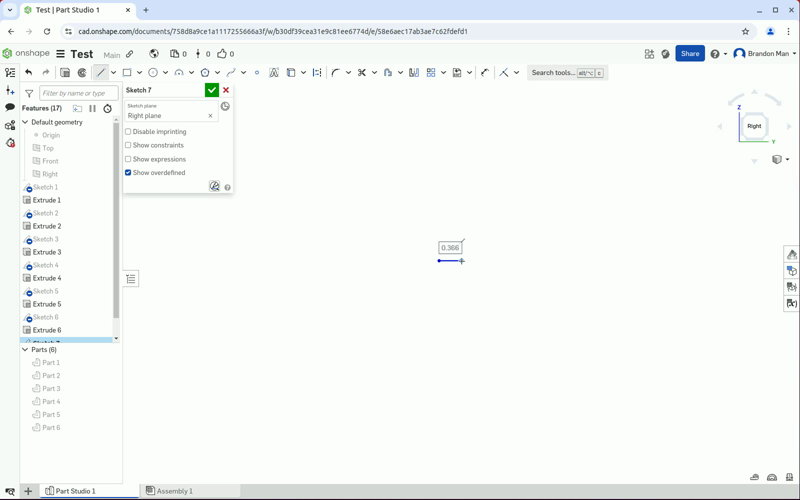
scroll(-6)
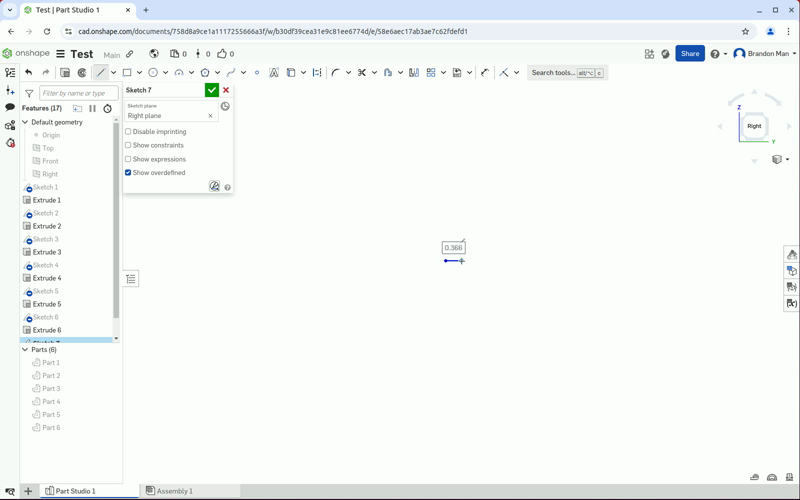
scroll(-6)
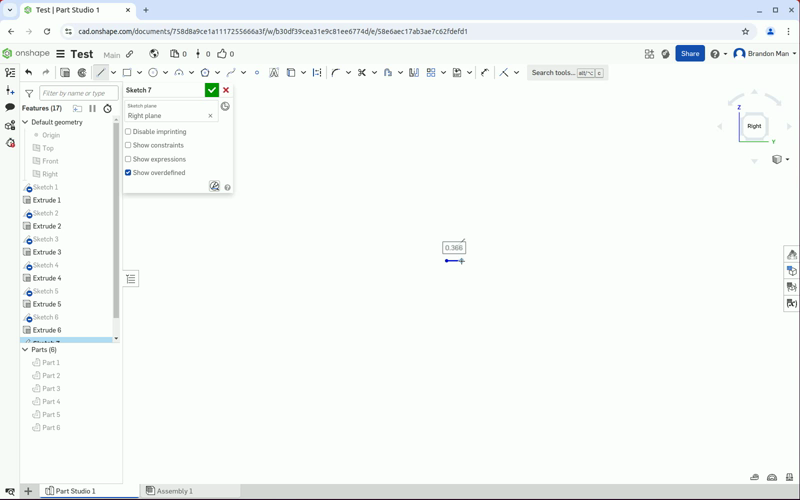
scroll(-6)
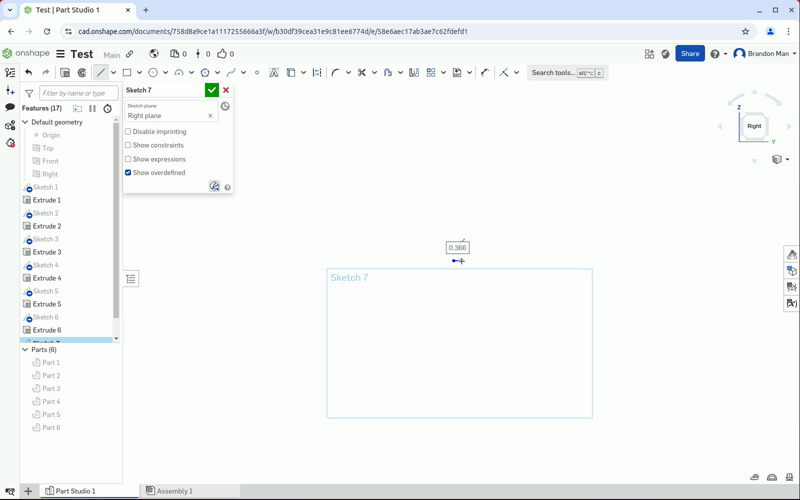
scroll(-6)
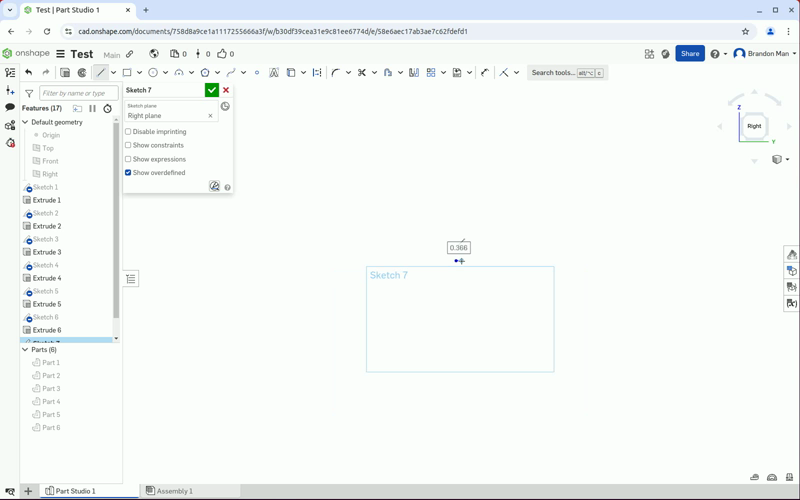
scroll(-6)
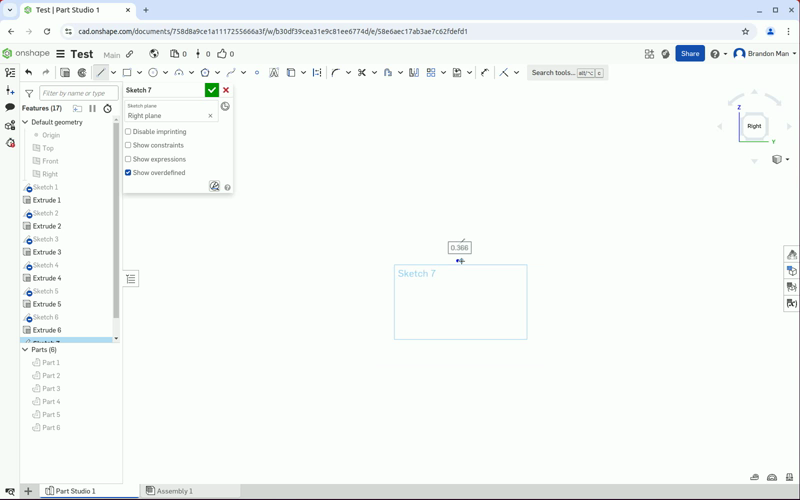
scroll(-6)
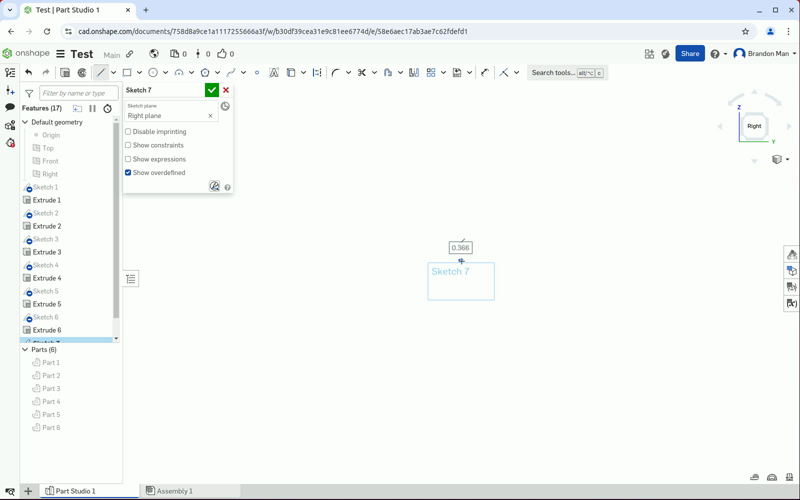
key_up(shift)
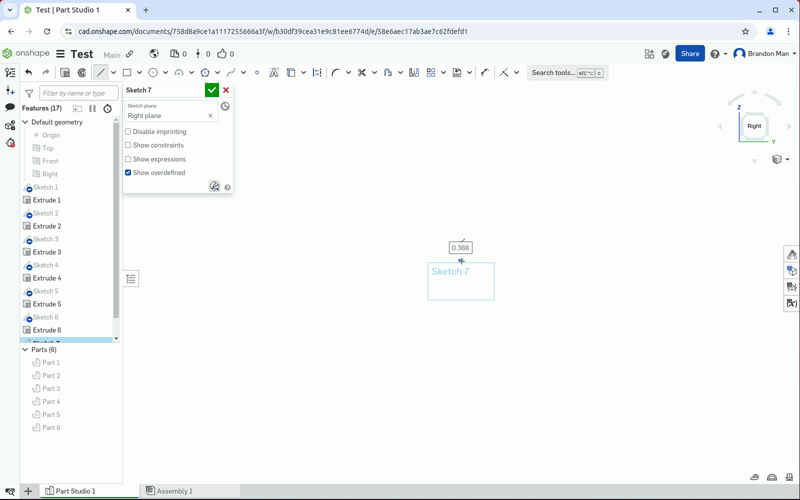
key_down(shift)
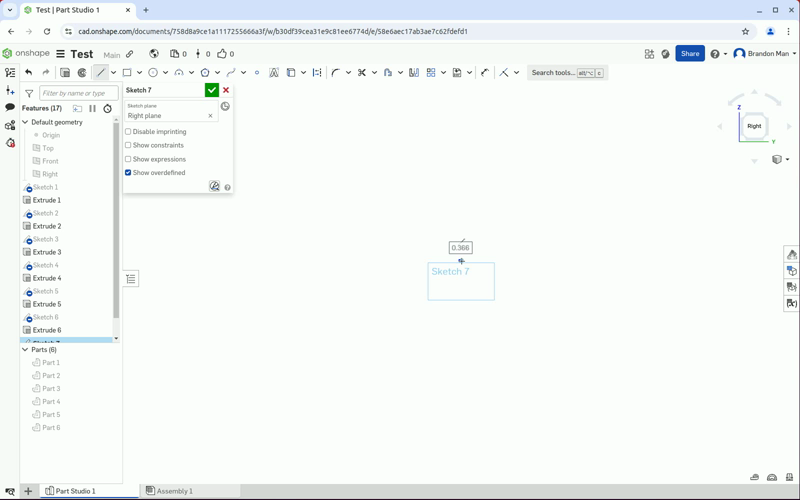
mouse_move(491, 260)
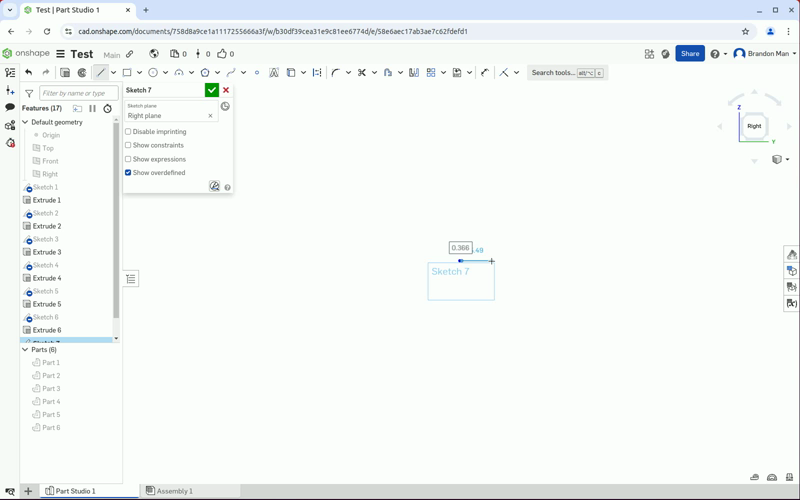
mouse_move(461, 247)
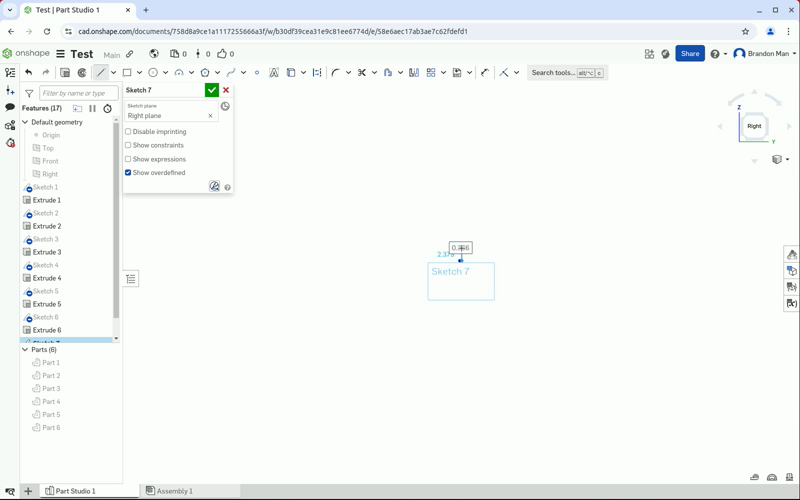
click(461, 247)
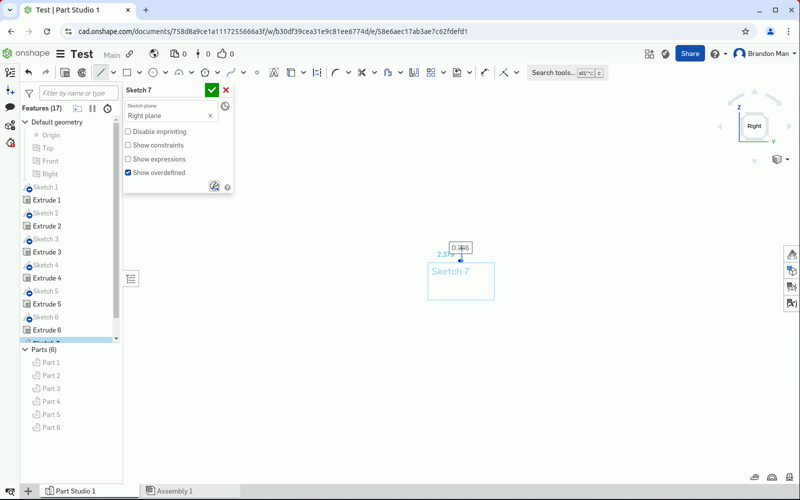
key_up(shift)
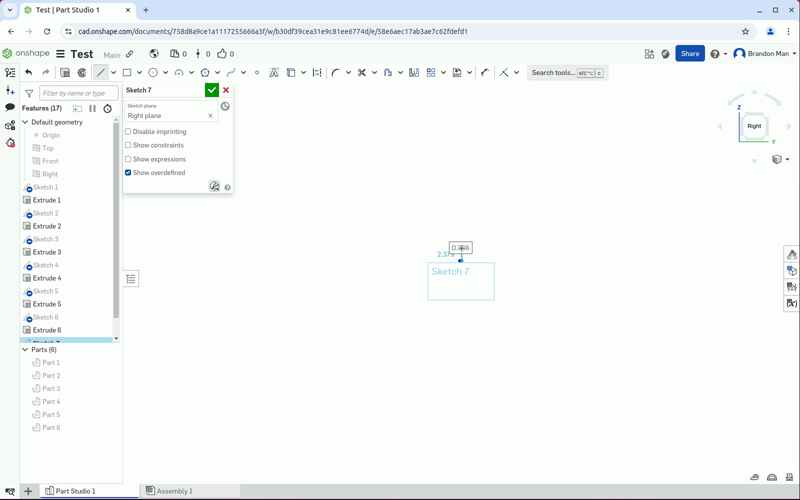
key_down(shift)
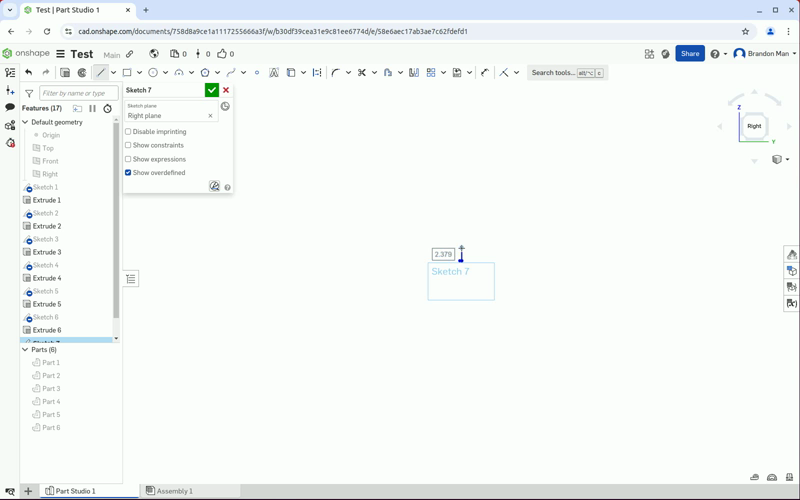
mouse_move(491, 247)
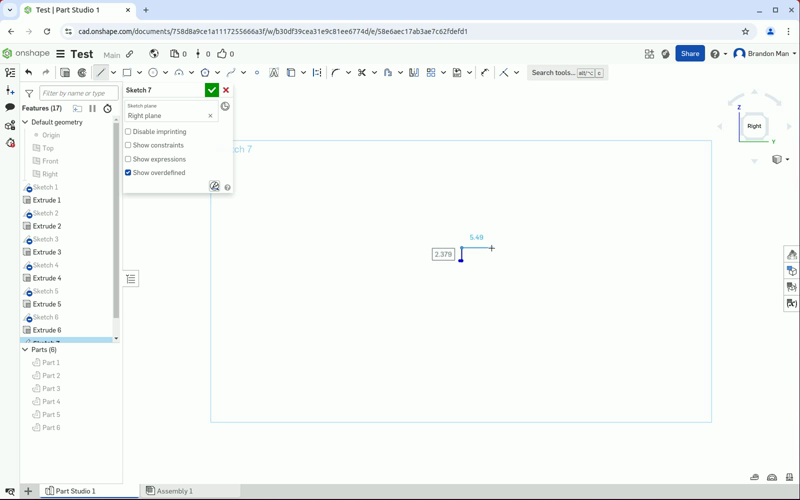
mouse_move(459, 247)
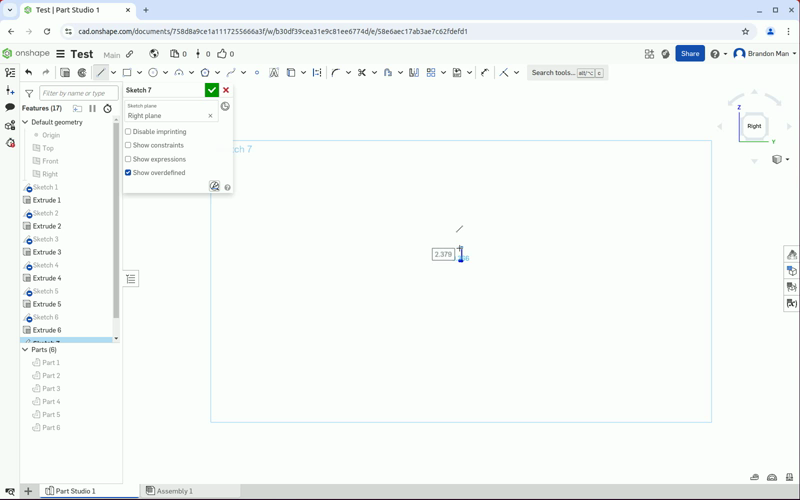
scroll(6)
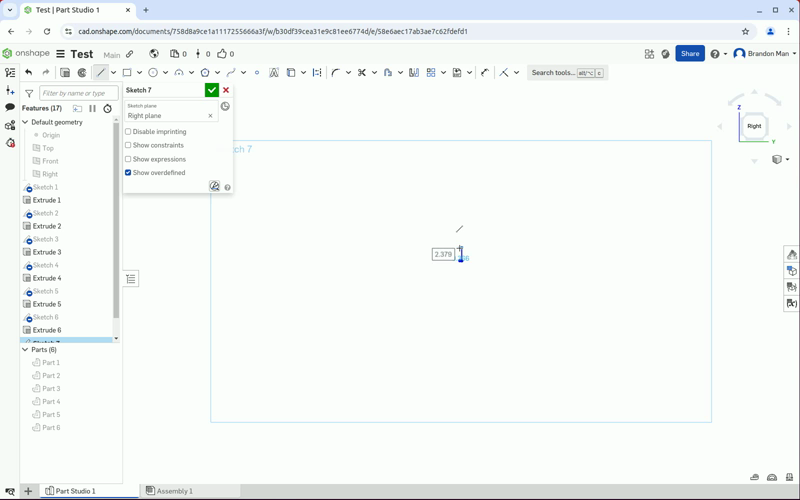
scroll(6)
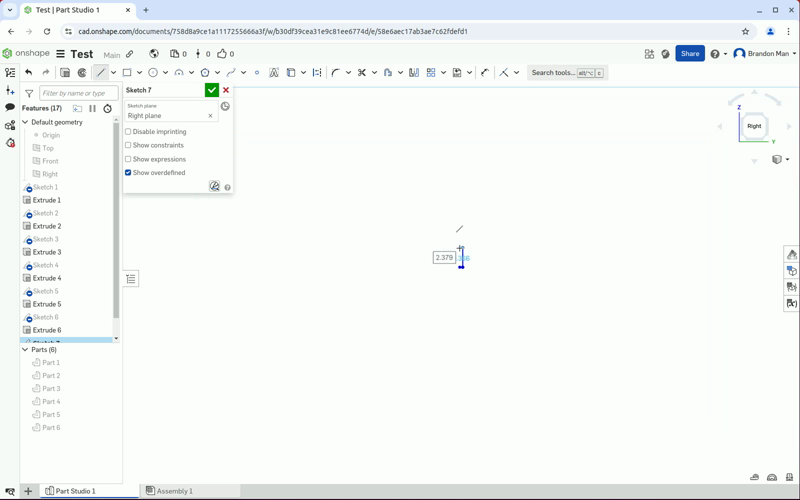
scroll(6)
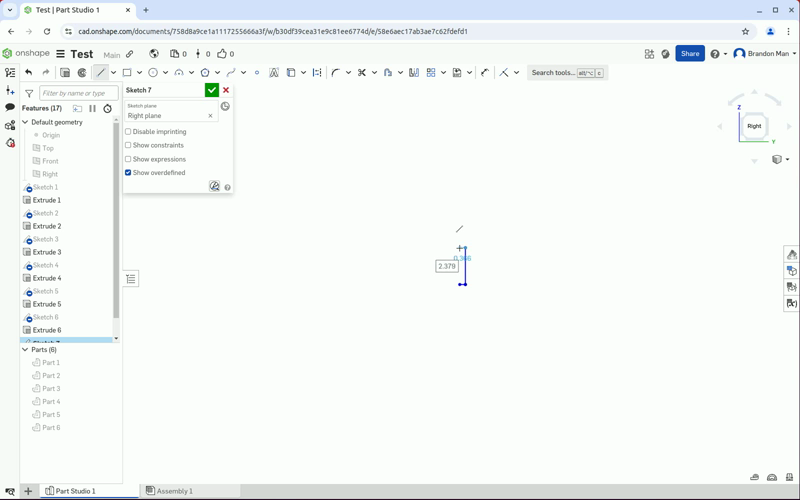
scroll(6)
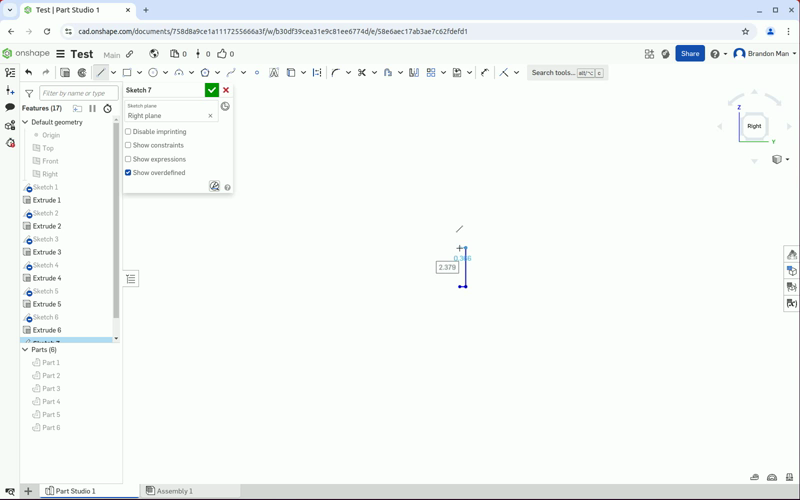
scroll(6)
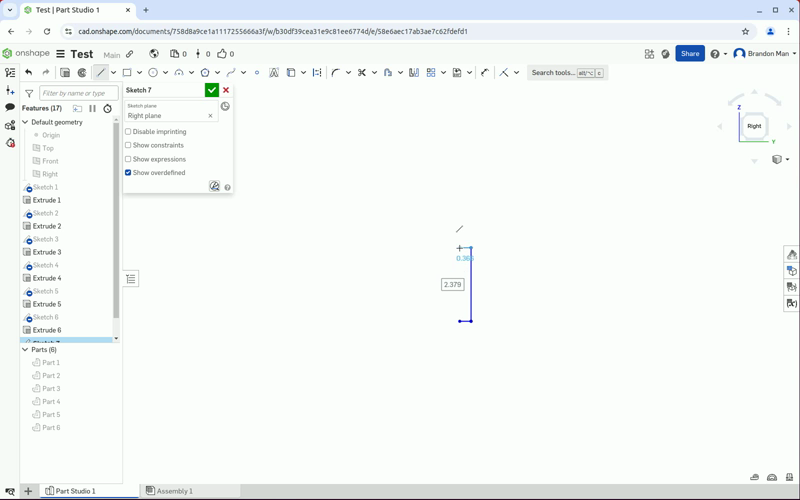
scroll(6)
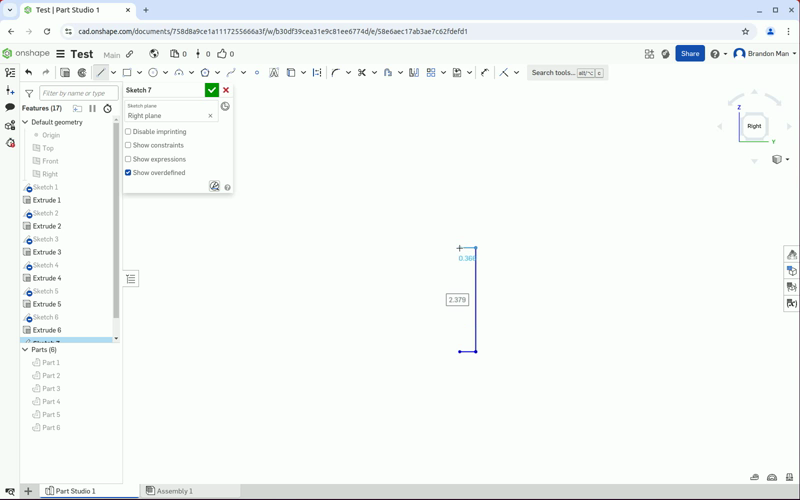
scroll(6)
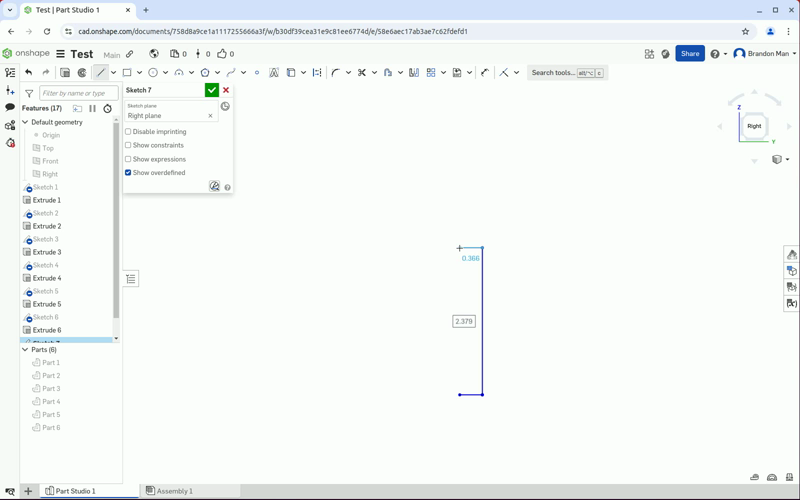
click(459, 247)
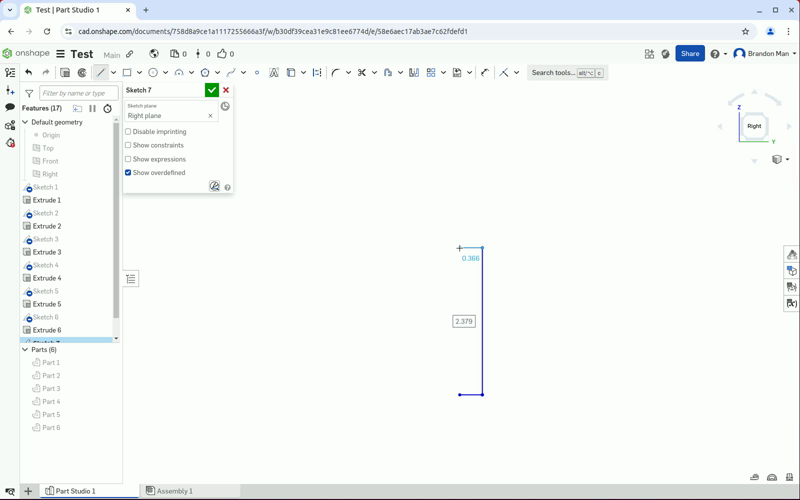
scroll(-6)
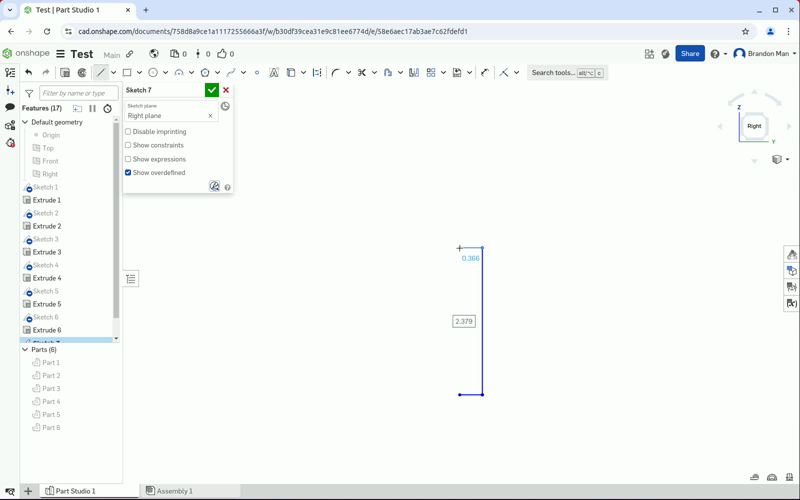
scroll(-6)
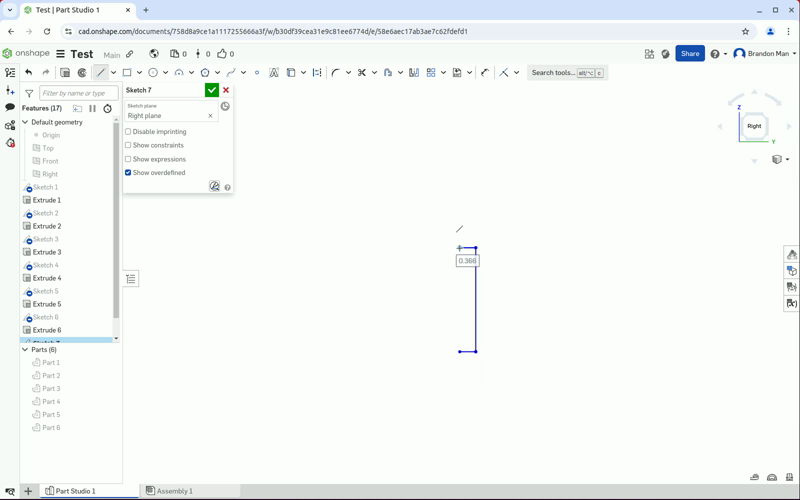
scroll(-6)
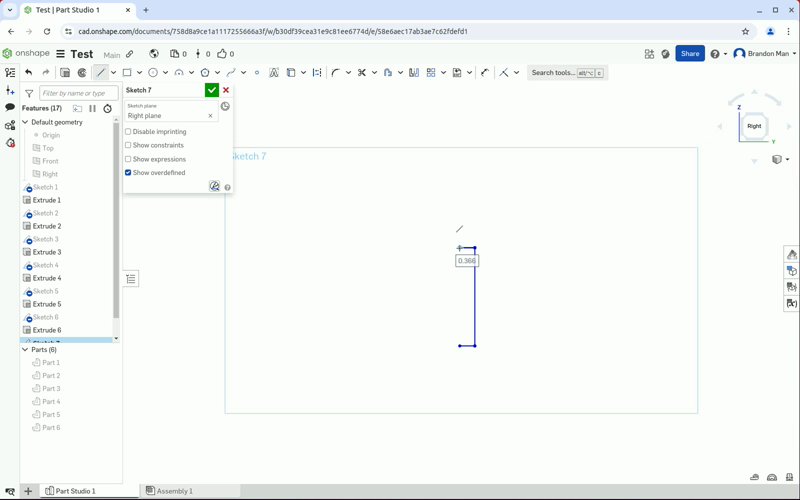
scroll(-6)
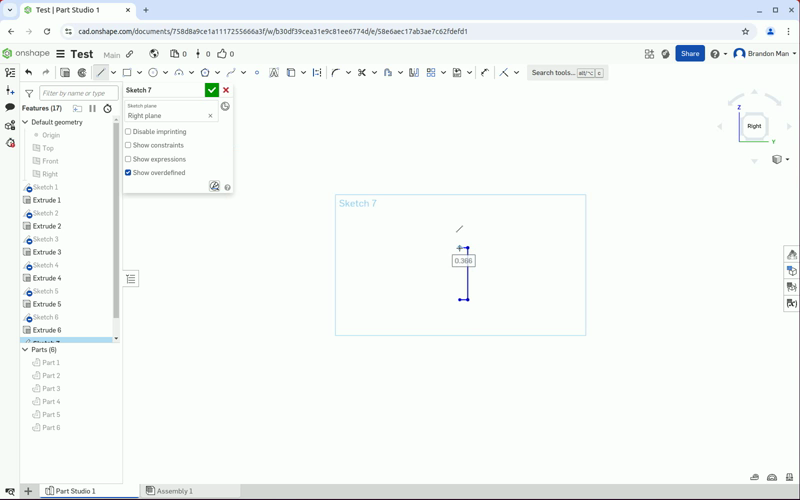
scroll(-6)
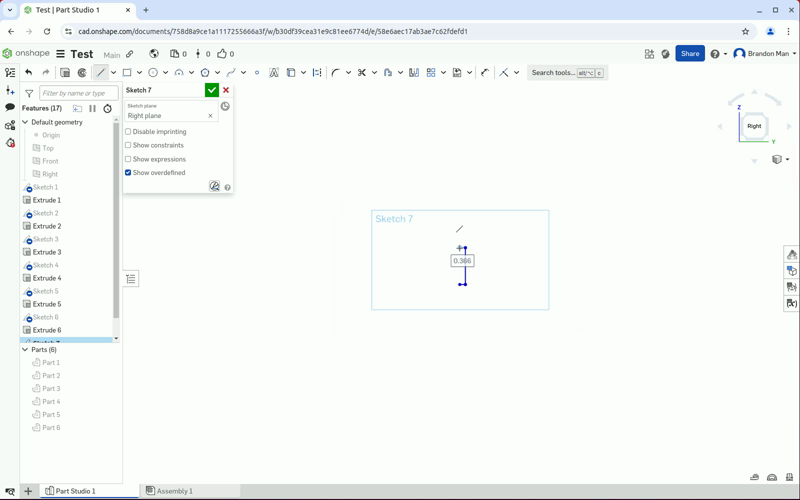
scroll(-6)
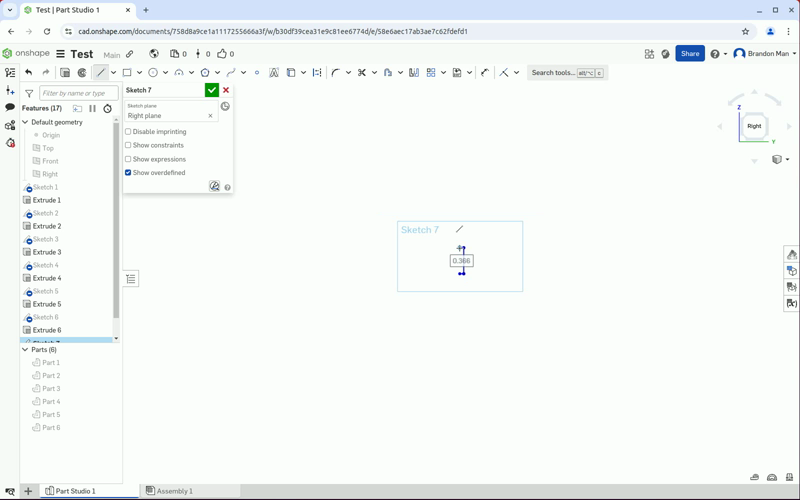
scroll(-6)
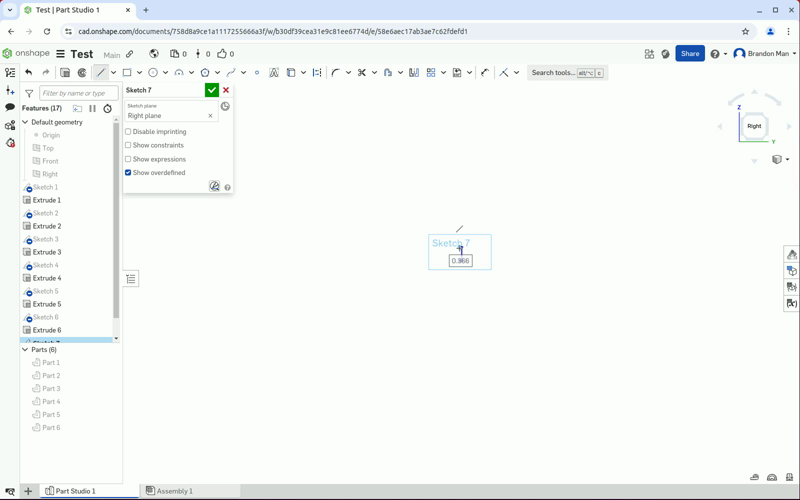
key_up(shift)
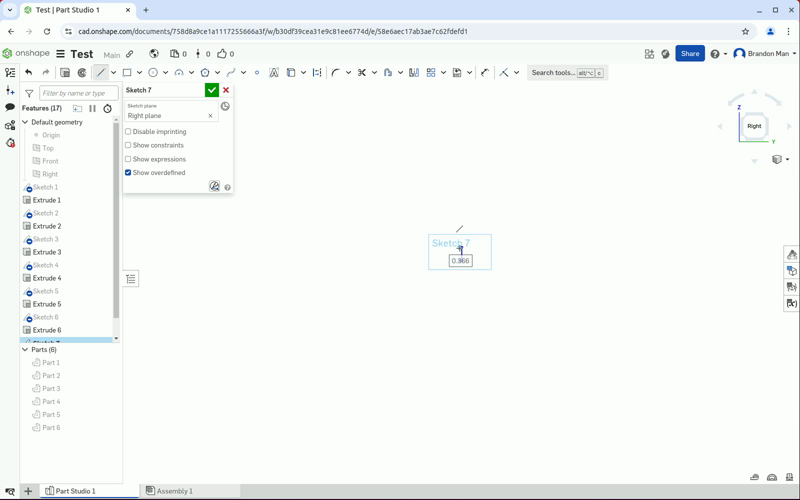
mouse_move(489, 247)
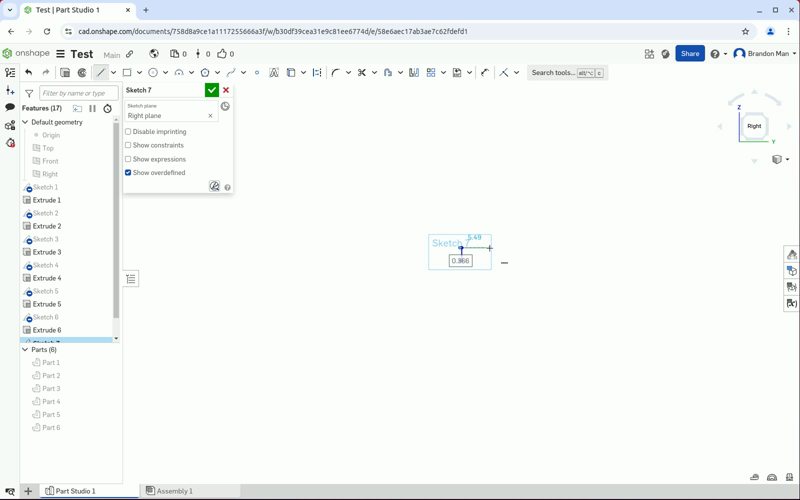
key_down(shift)
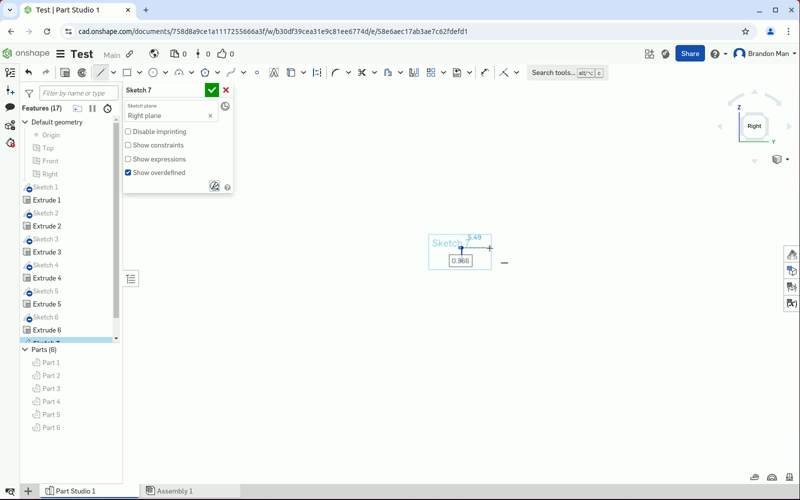
mouse_move(459, 260)
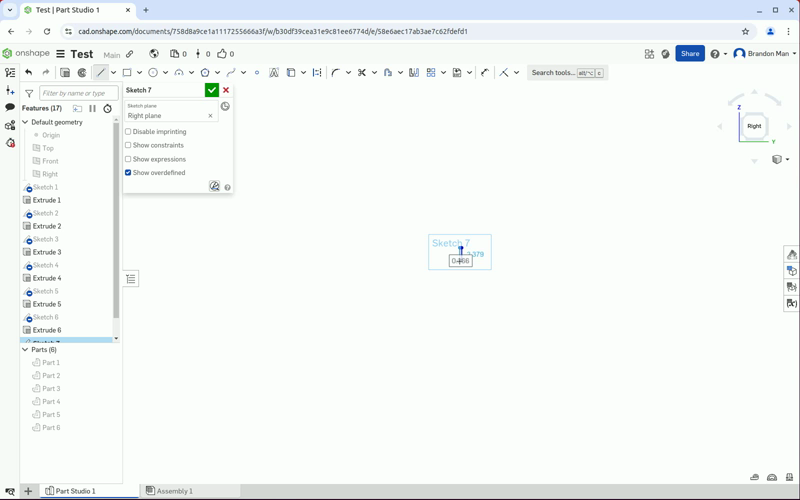
scroll(6)
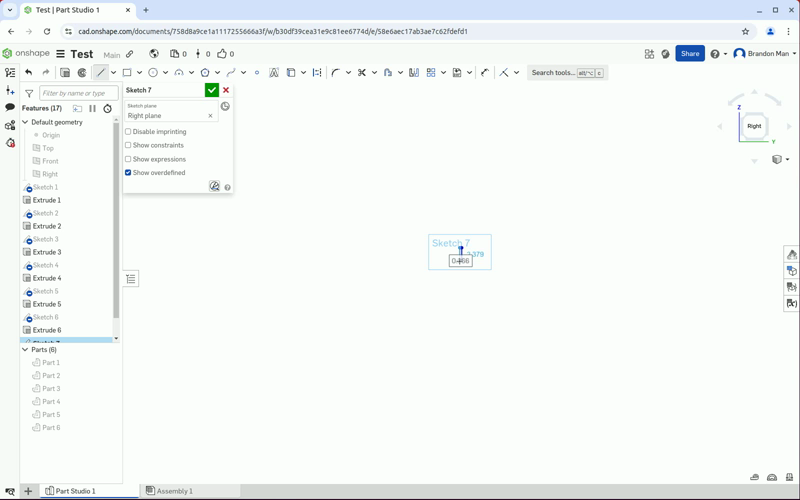
scroll(6)
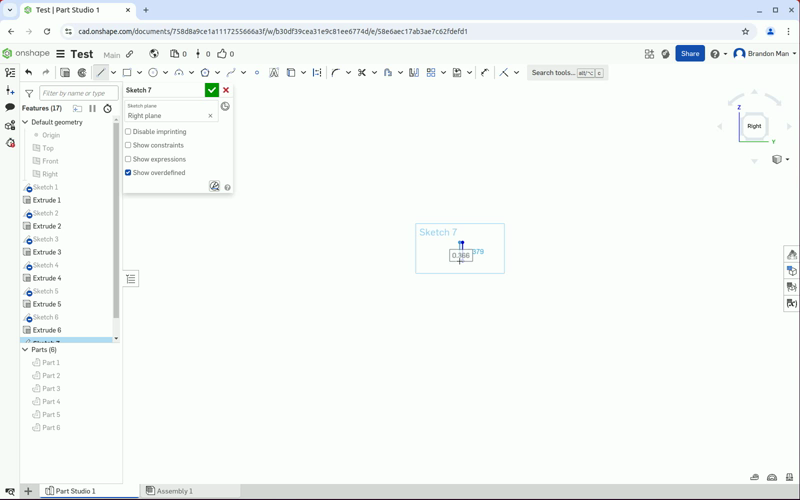
scroll(6)
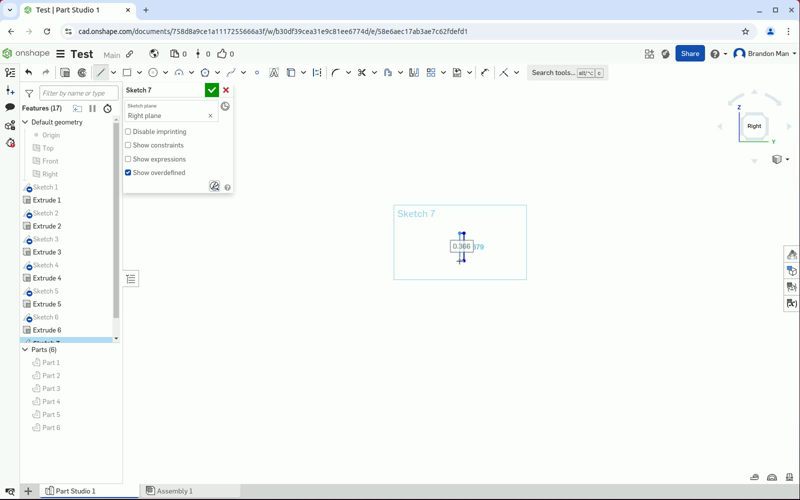
scroll(6)
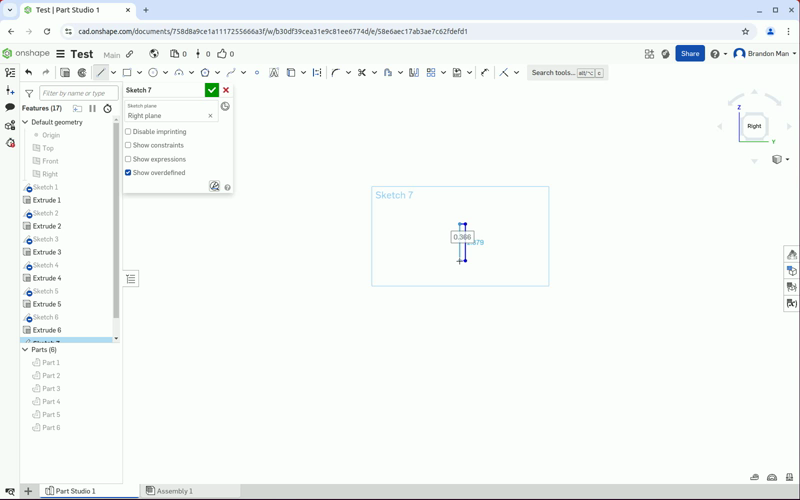
scroll(6)
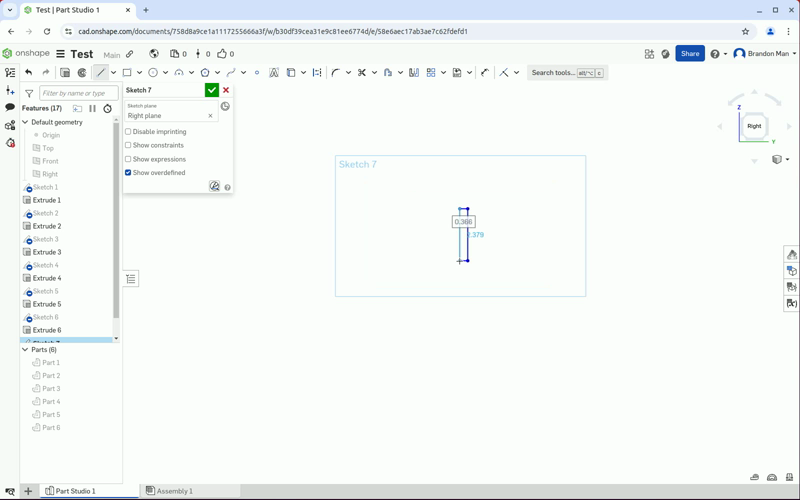
scroll(6)
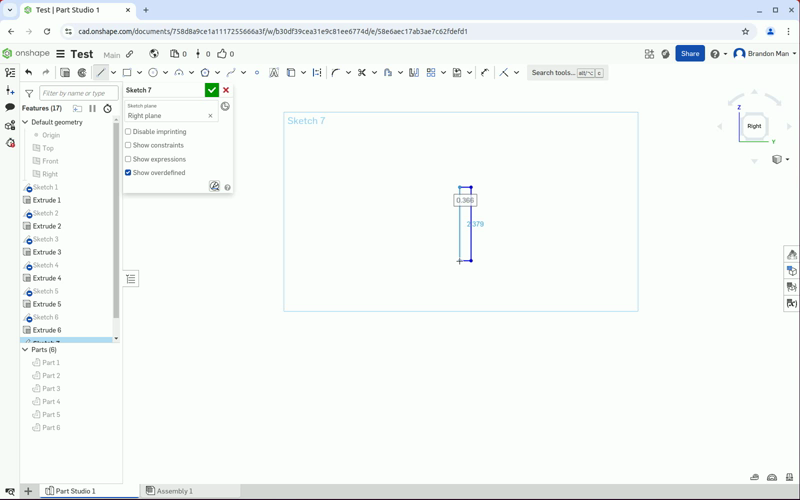
scroll(6)
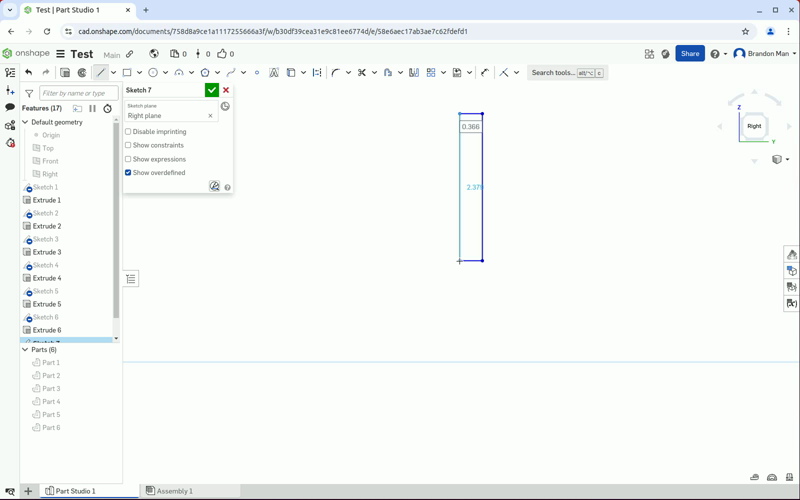
key_up(shift)
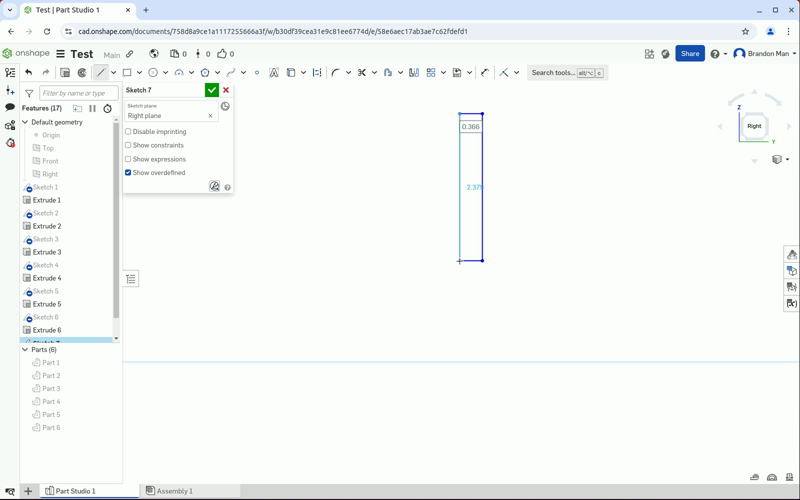
click(459, 260)
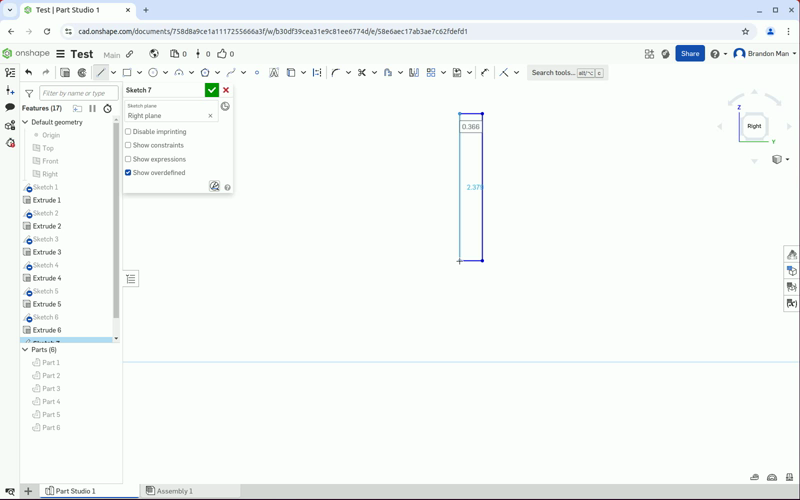
scroll(-6)
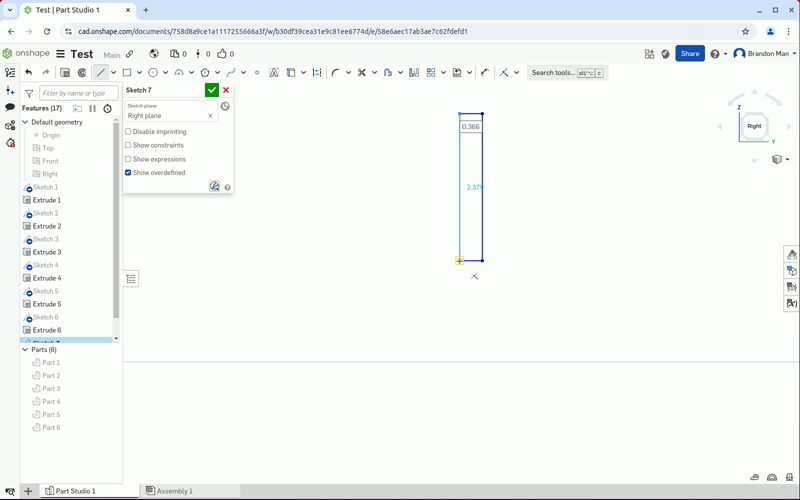
scroll(-6)
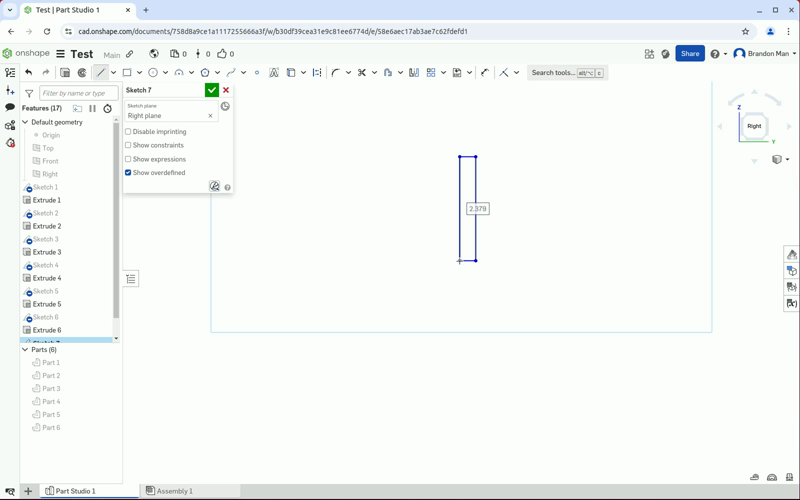
scroll(-6)
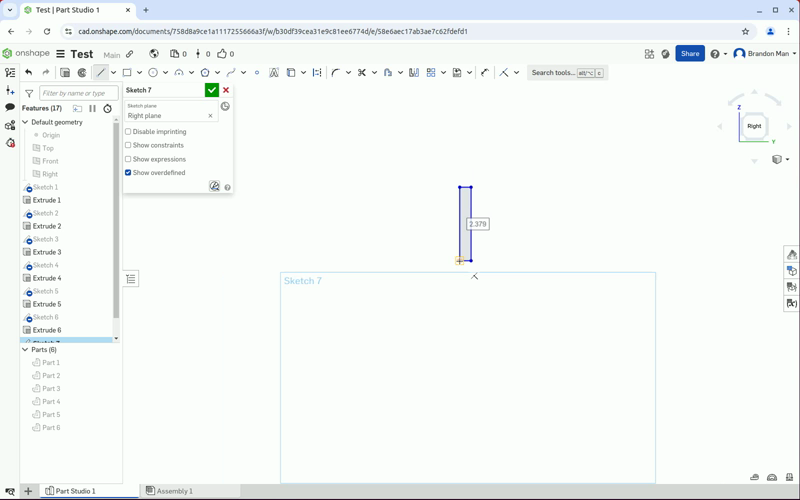
scroll(-6)
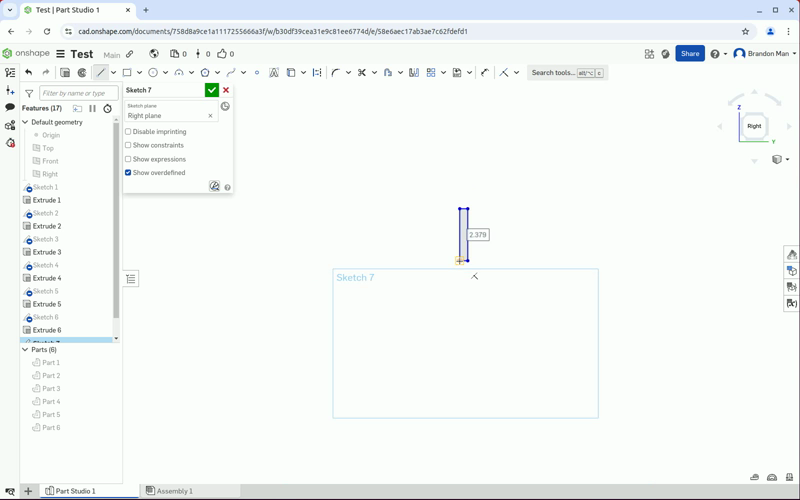
scroll(-6)
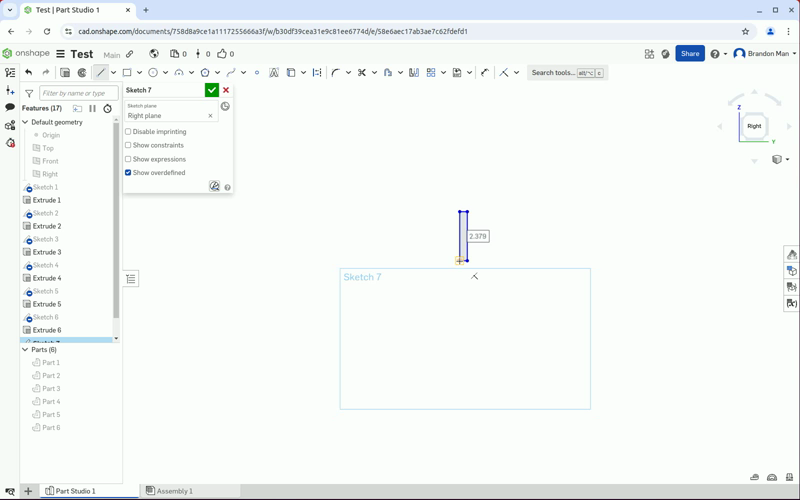
scroll(-6)
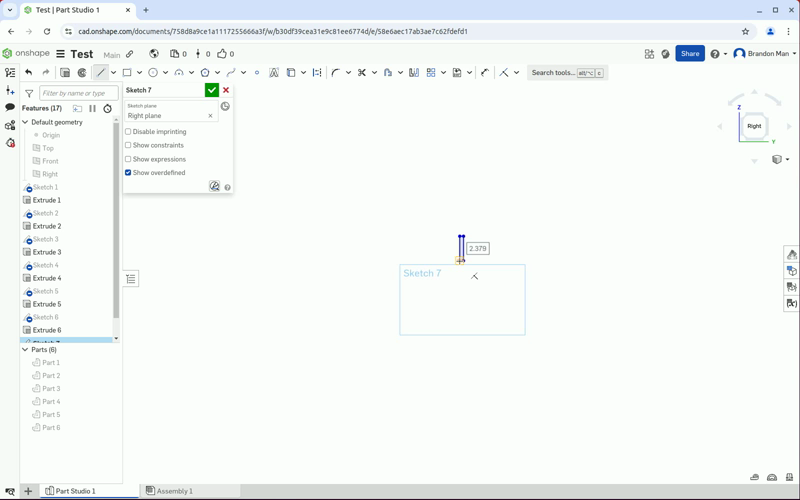
scroll(-6)
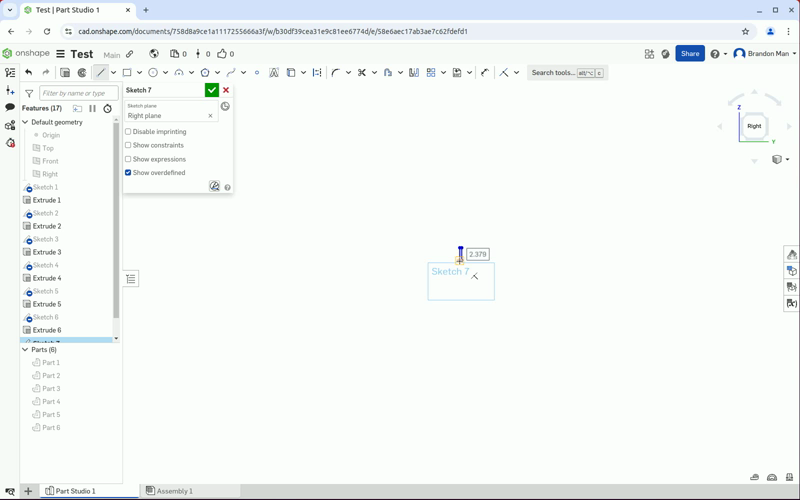
key(esc)
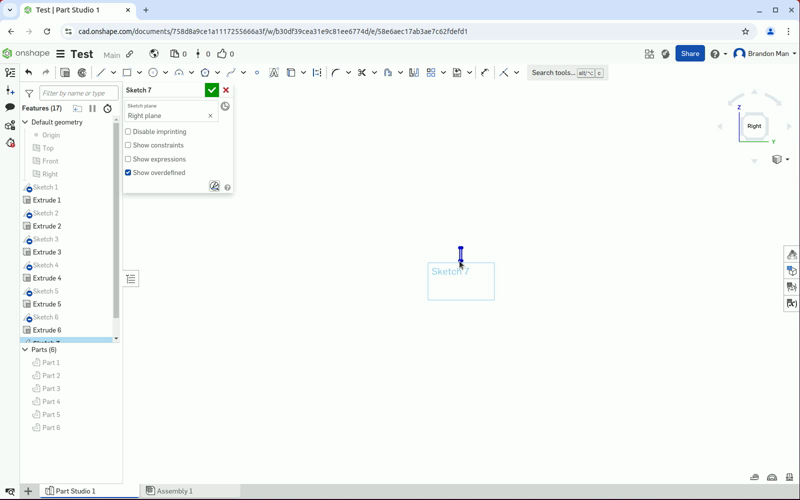
mouse_move(460, 254)
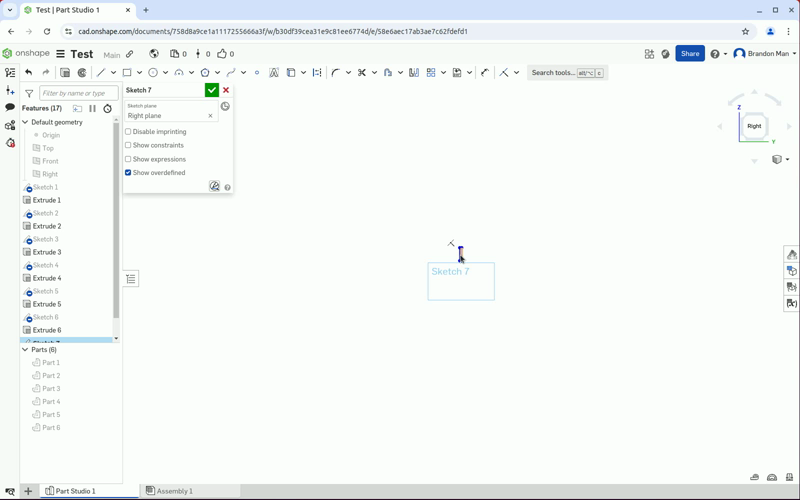
scroll(6)
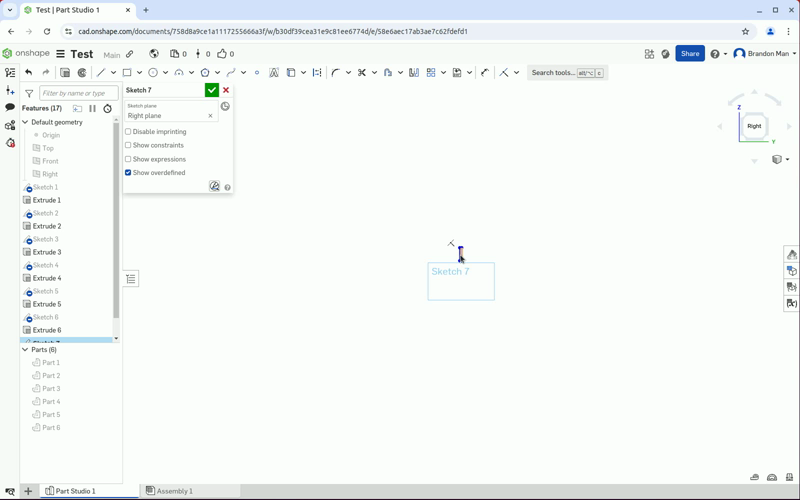
scroll(6)
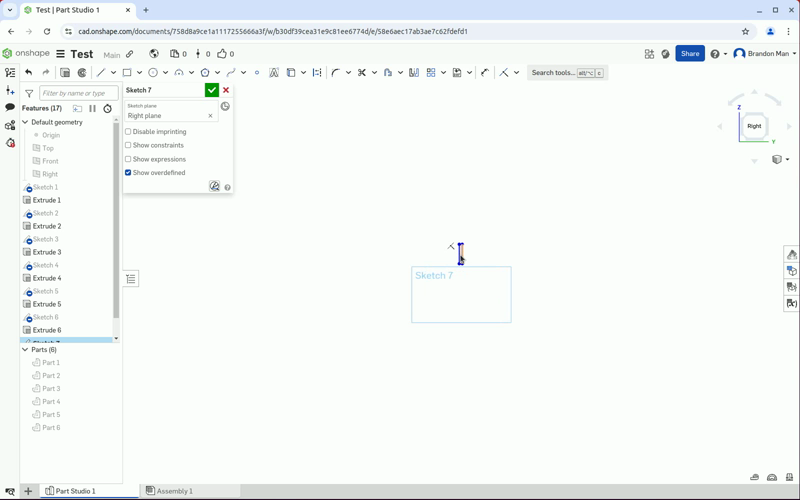
scroll(6)
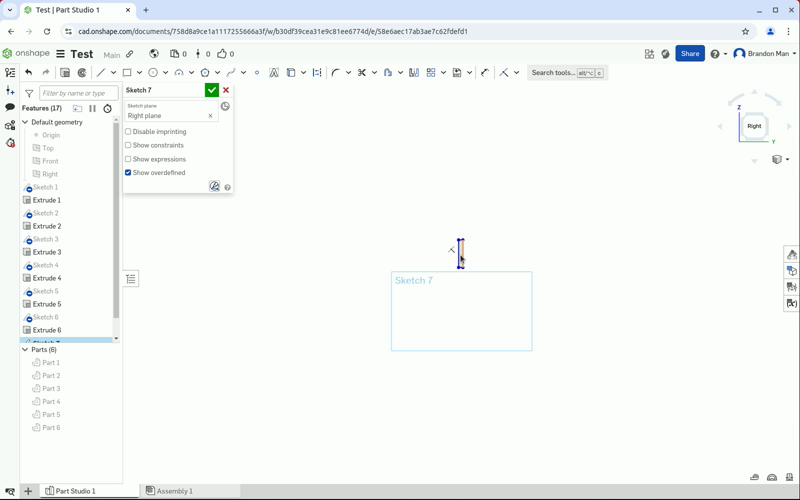
scroll(6)
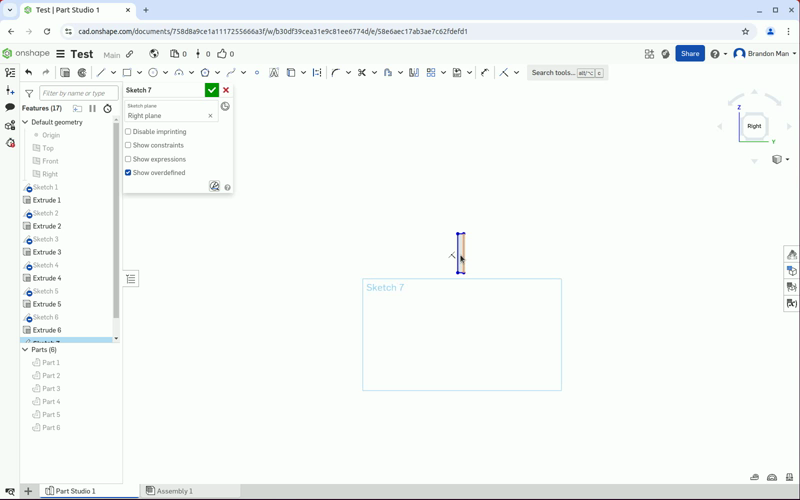
scroll(6)
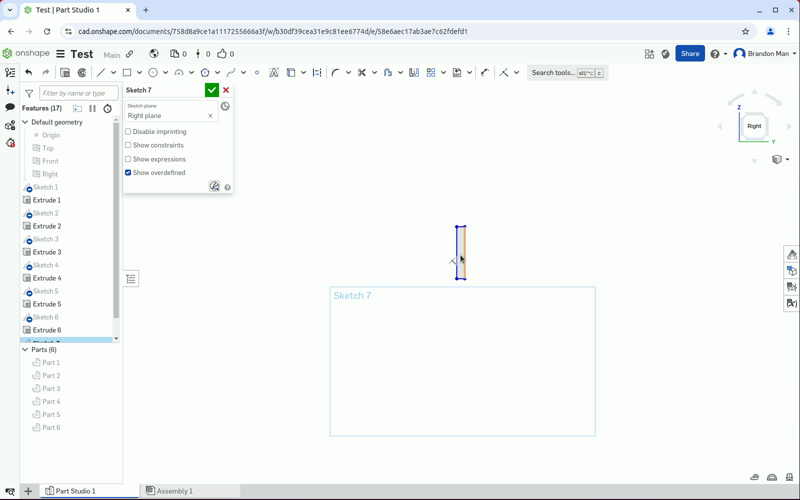
scroll(6)
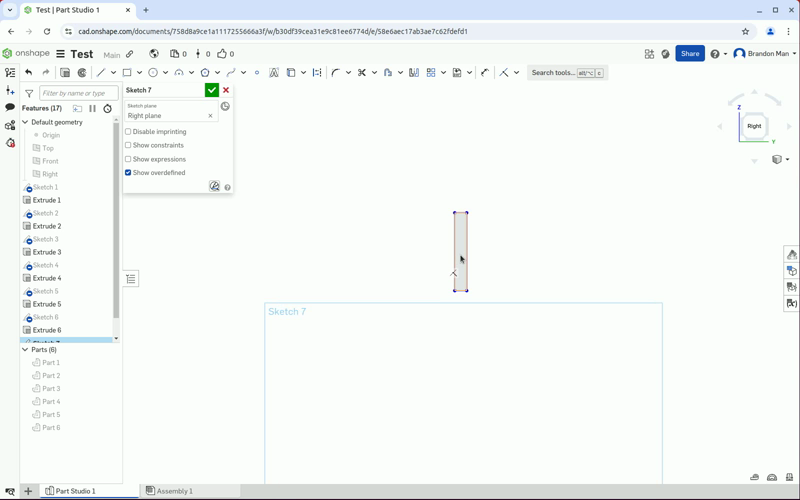
scroll(6)
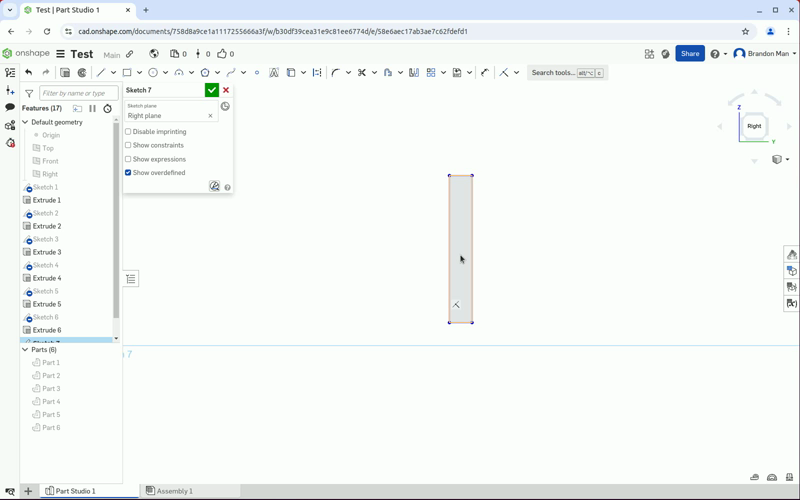
click(460, 254)
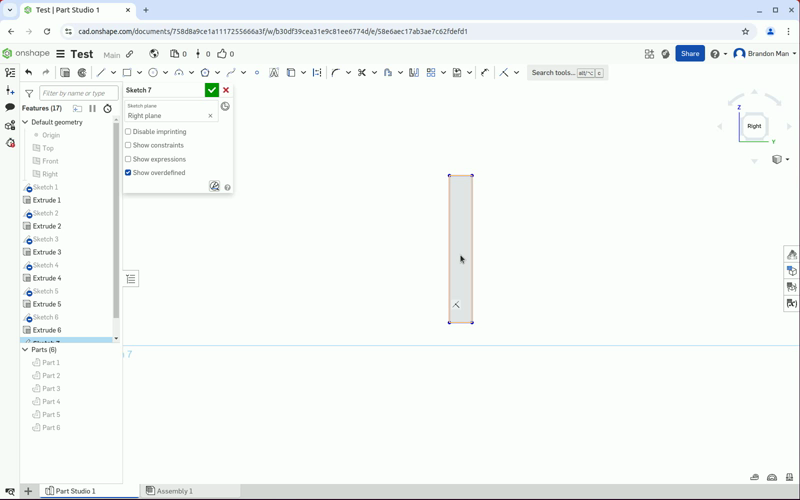
scroll(-6)
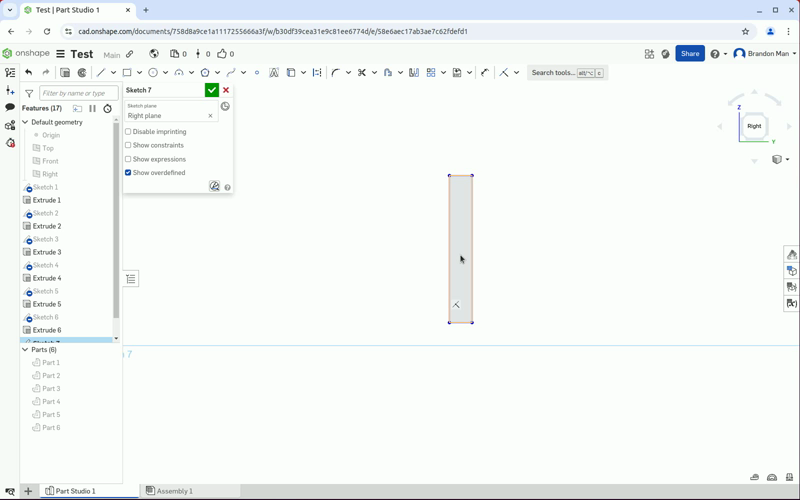
scroll(-6)
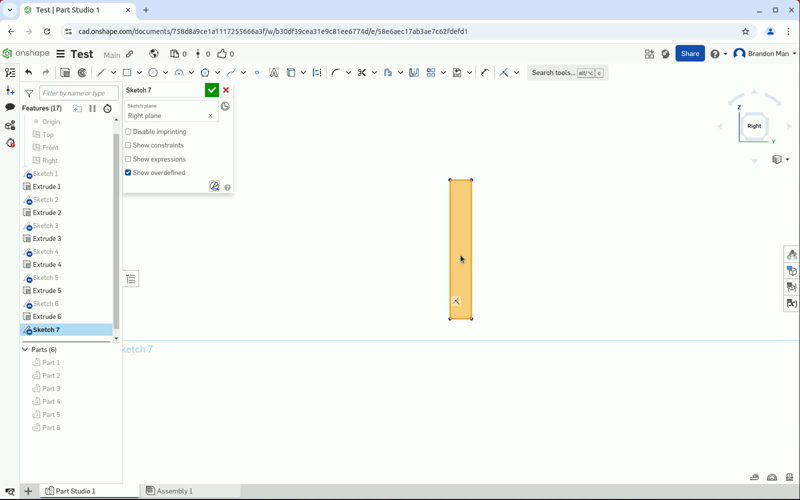
scroll(-6)
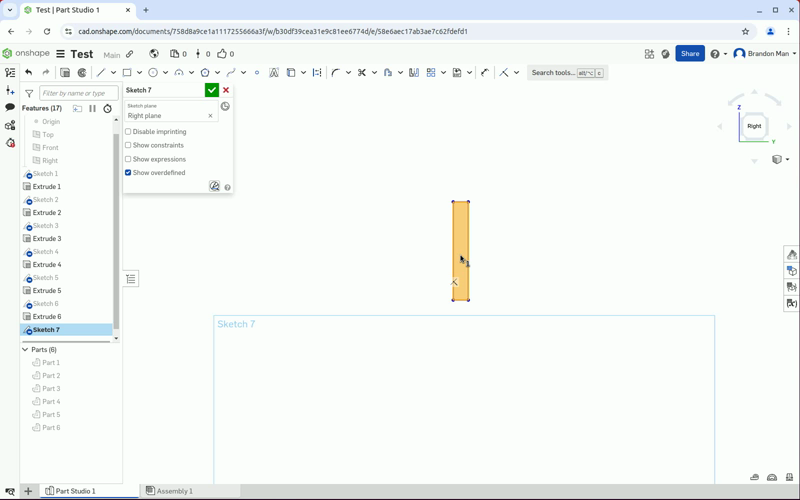
scroll(-6)
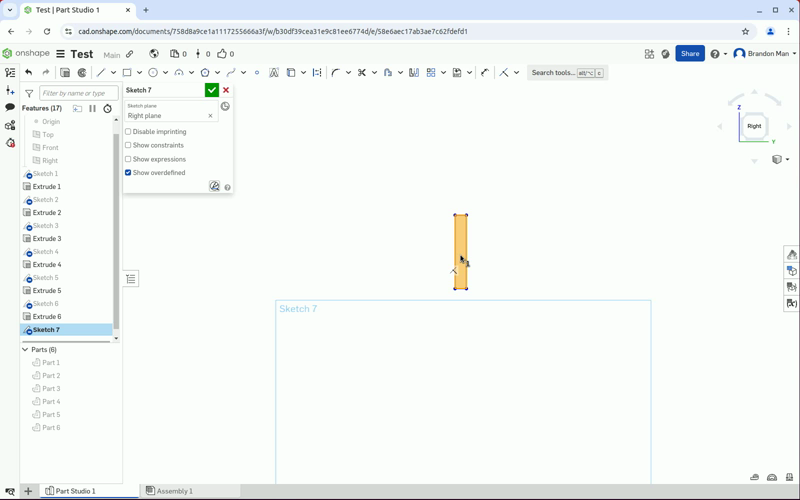
scroll(-6)
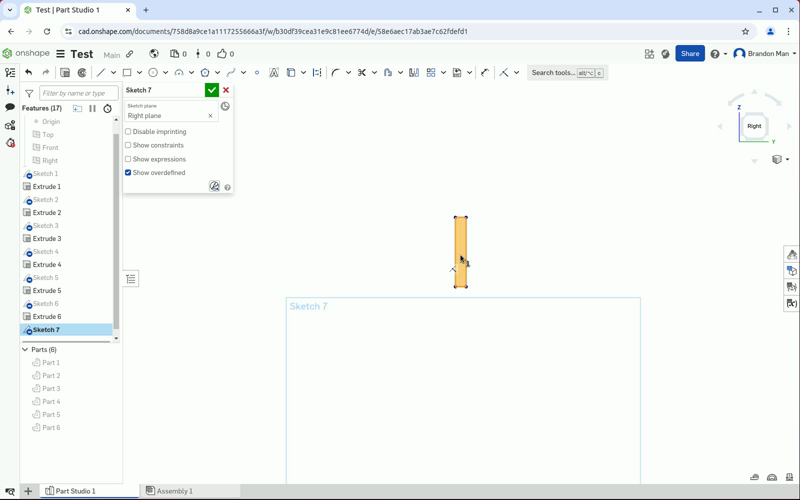
scroll(-6)
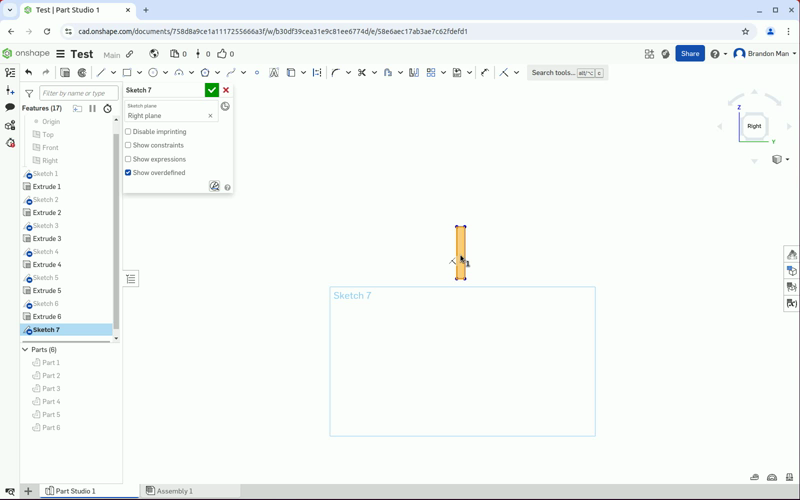
scroll(-6)
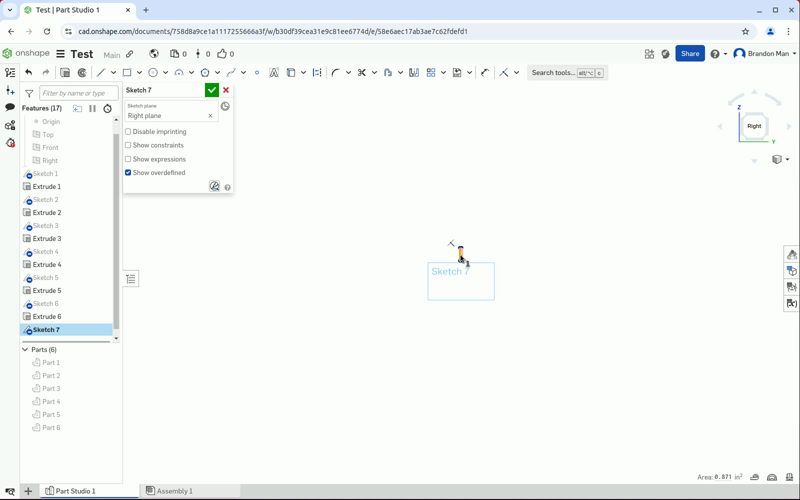
mouse_move(73, 352)
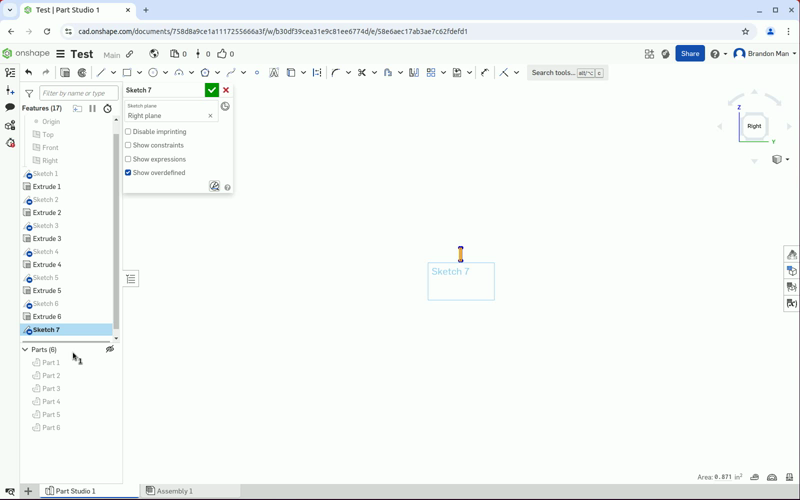
key(shift+y)
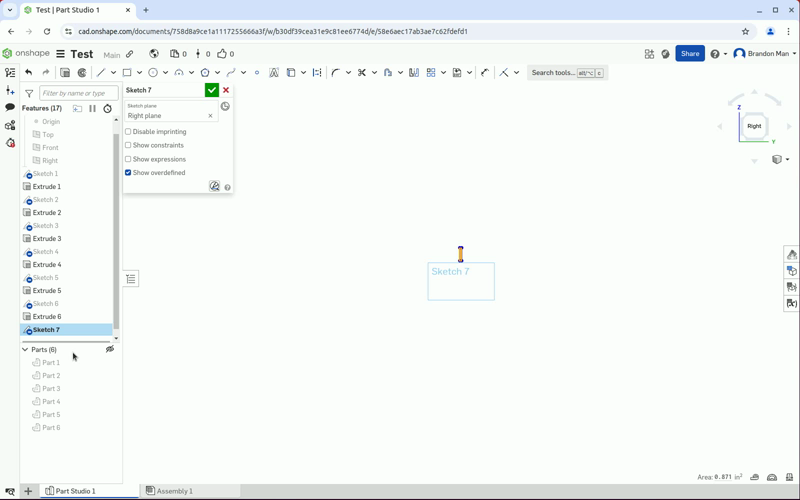
key(shift+e)
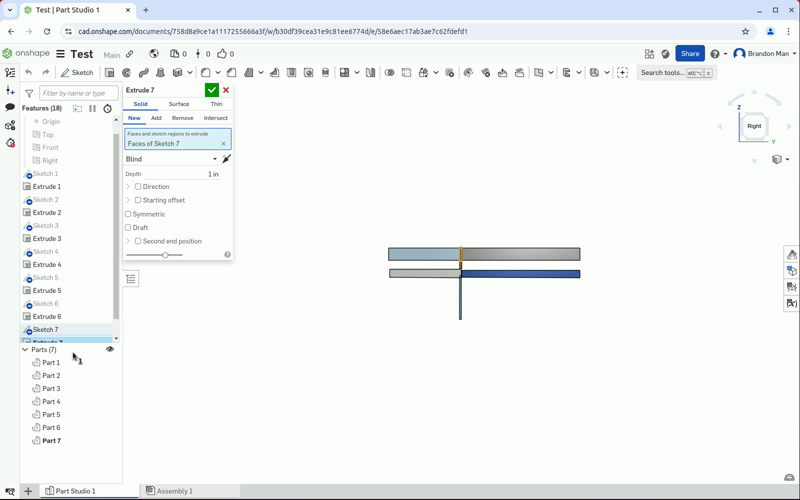
mouse_move(143, 106)
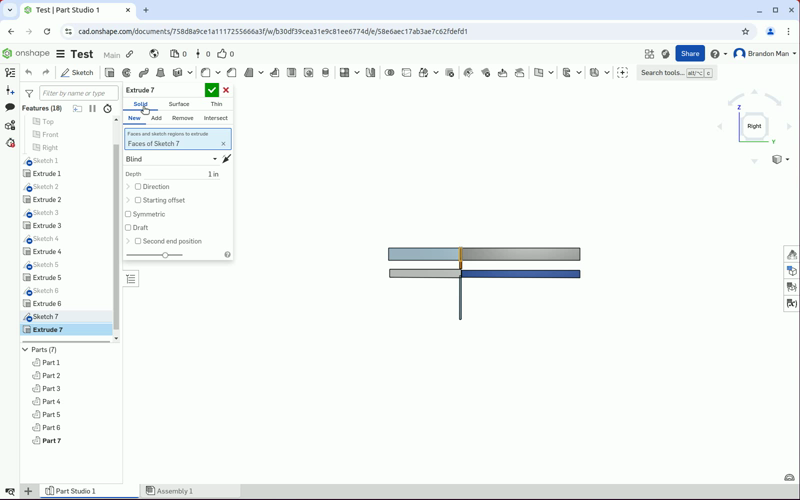
click(143, 106)
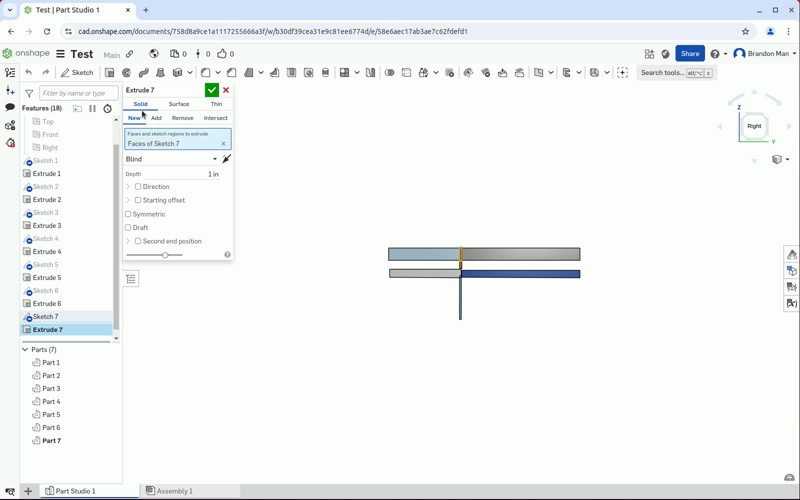
mouse_move(137, 120)
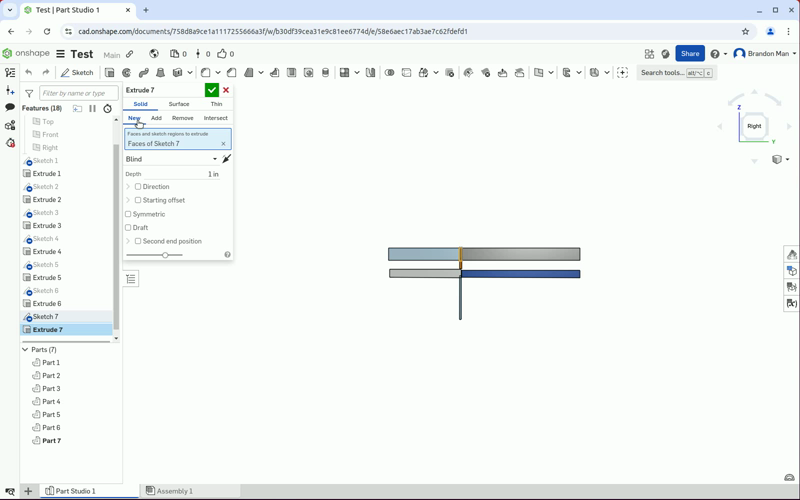
click(137, 120)
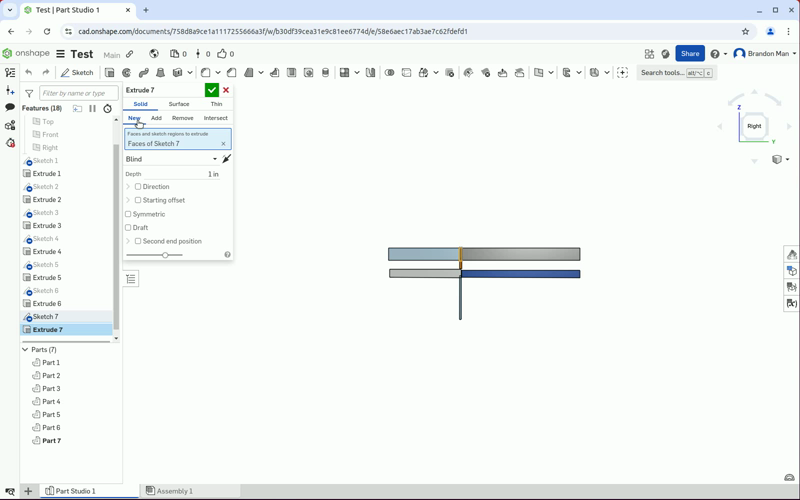
key(tab, 4)
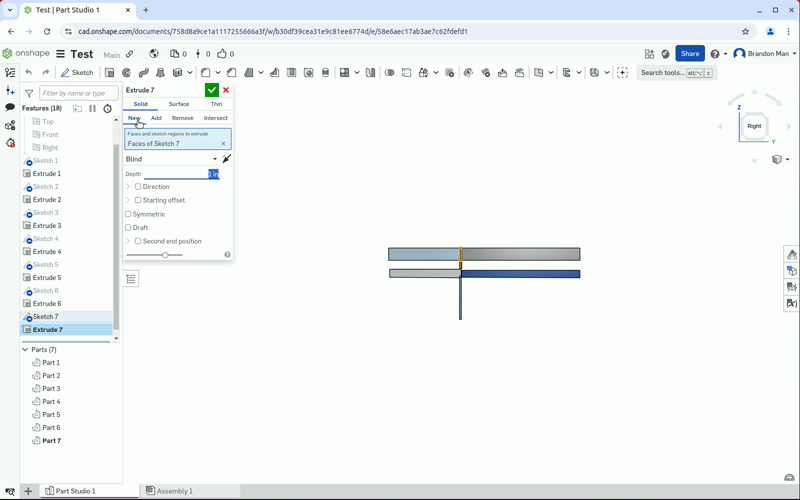
text(0.481)
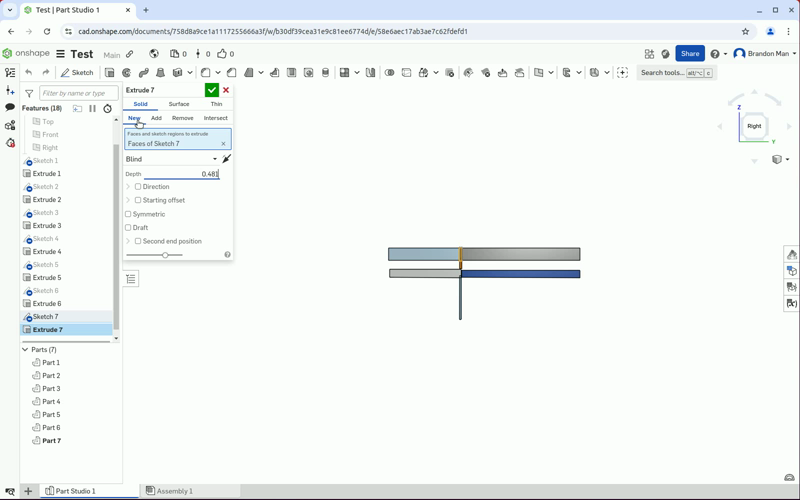
key(enter)
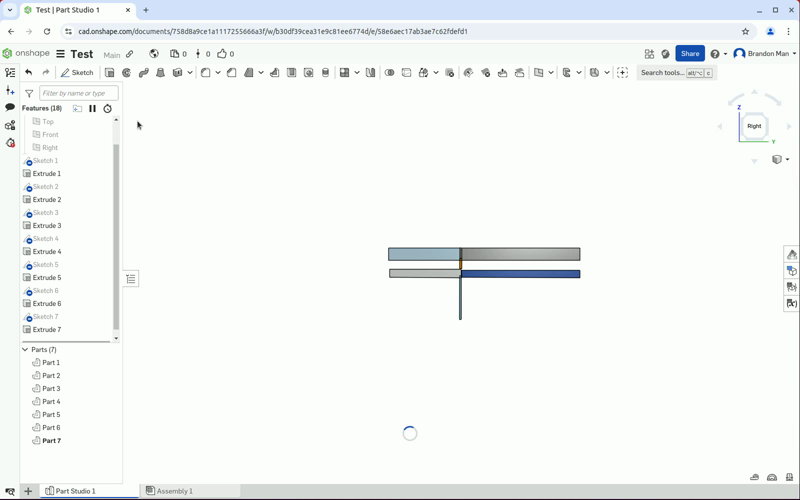
key(shift+h)
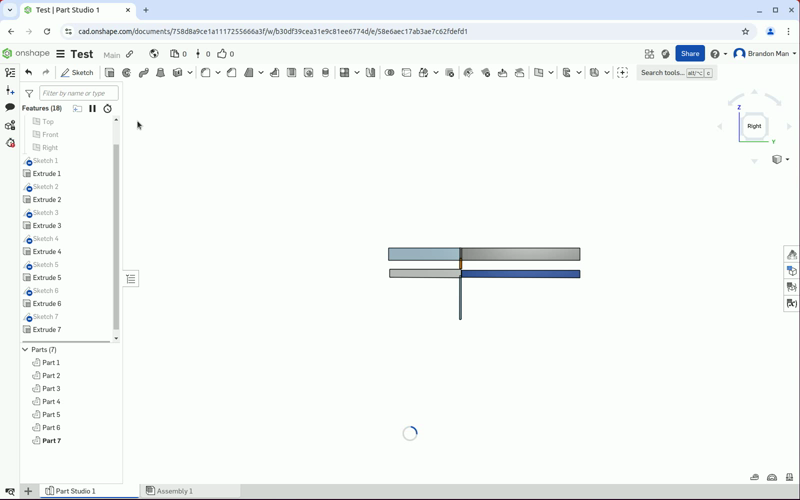
key(shift+h)
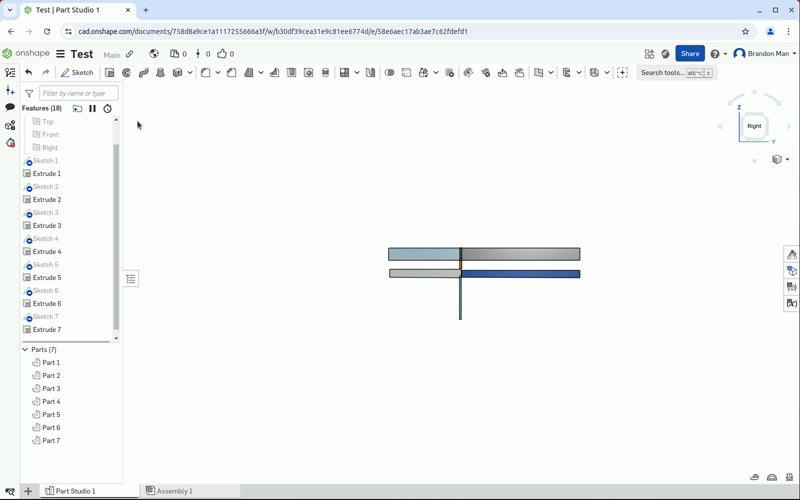
mouse_move(69, 163)
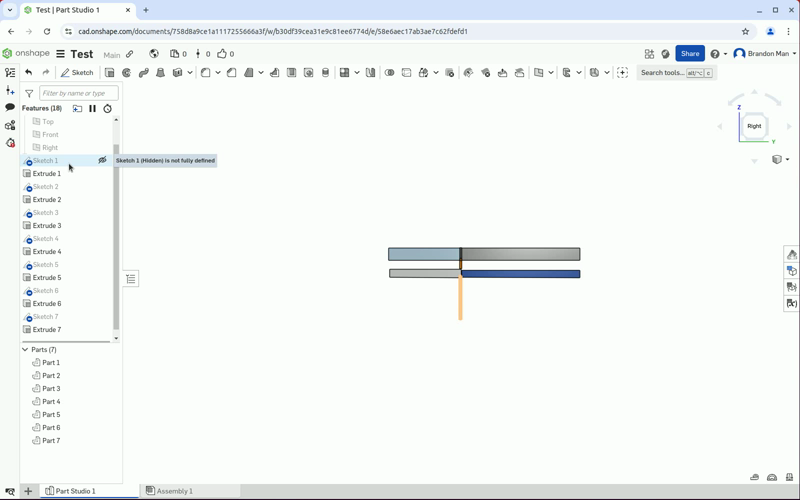
click(69, 163)
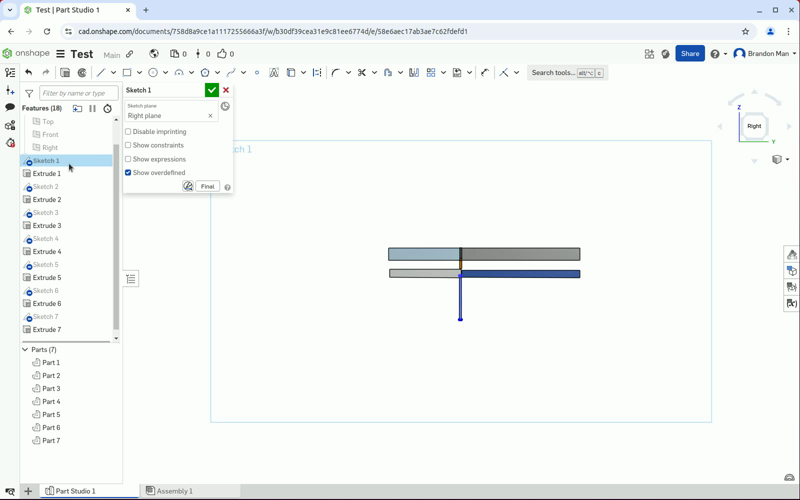
mouse_move(229, 92)
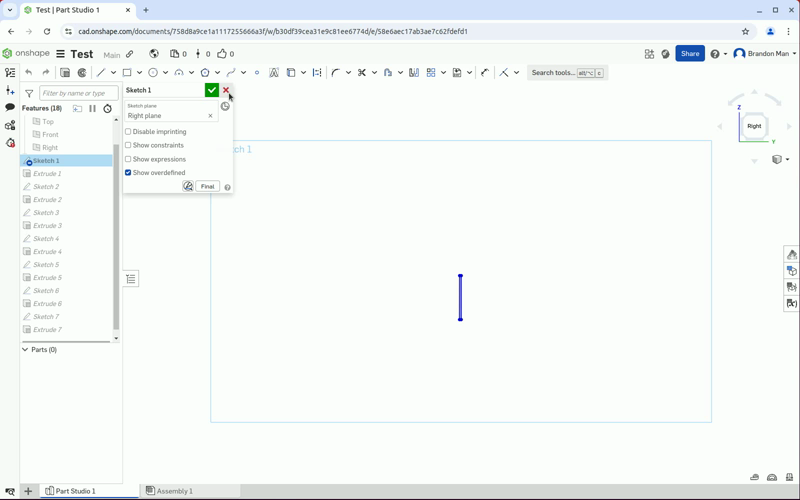
click(229, 92)
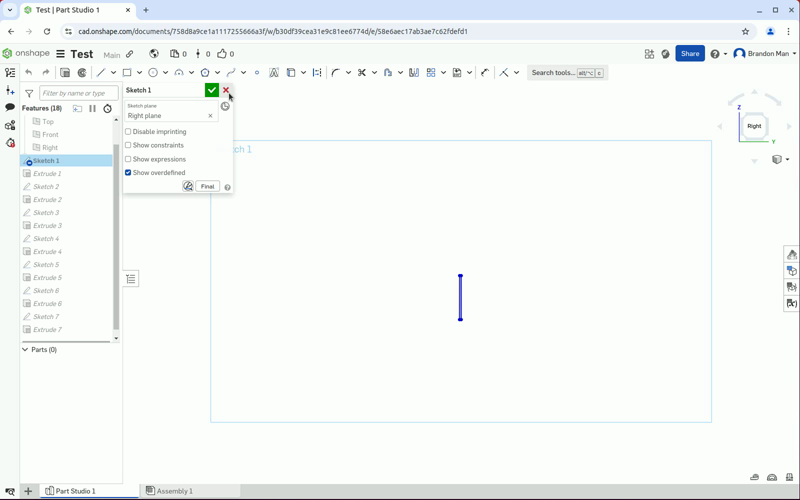
key(shift+s)
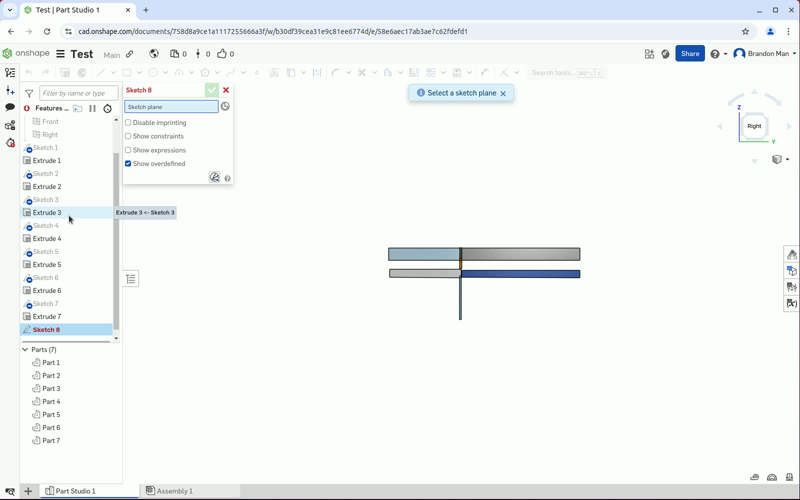
scroll(3)
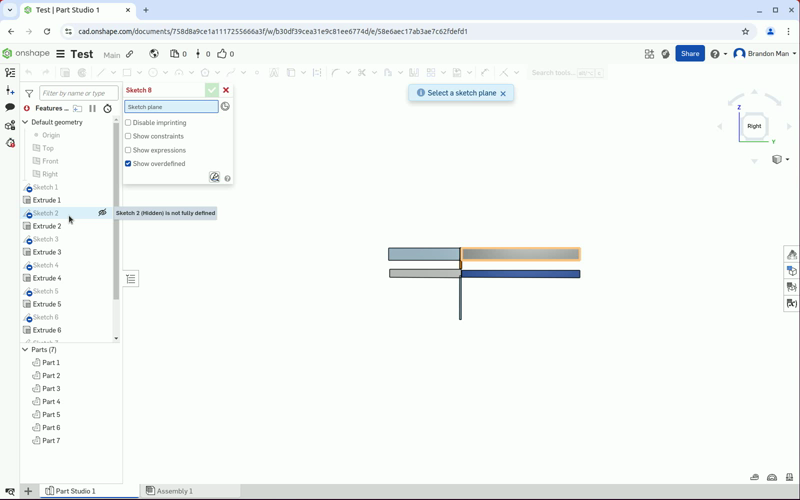
mouse_move(69, 176)
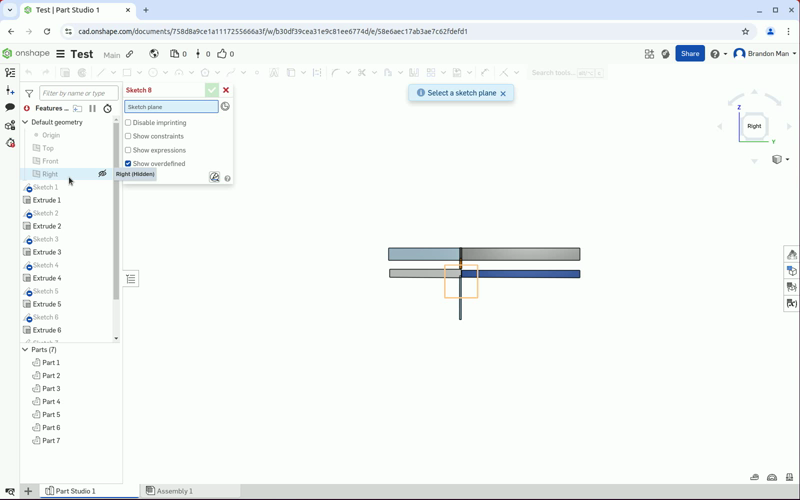
click(69, 176)
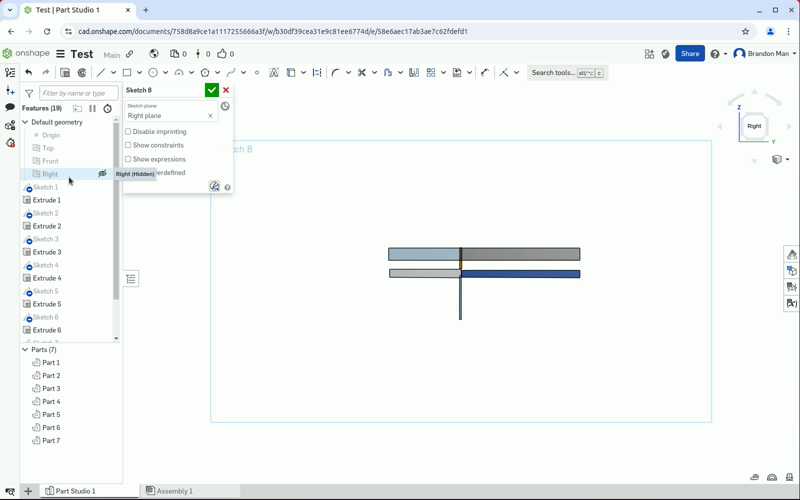
mouse_move(73, 352)
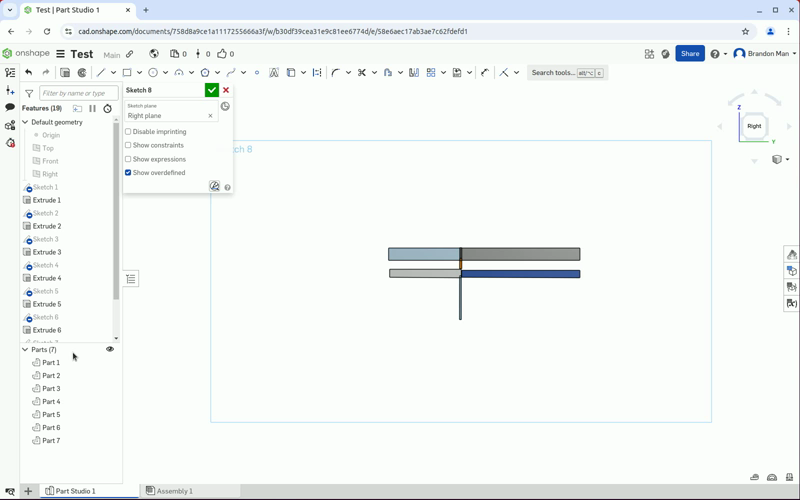
key(y)
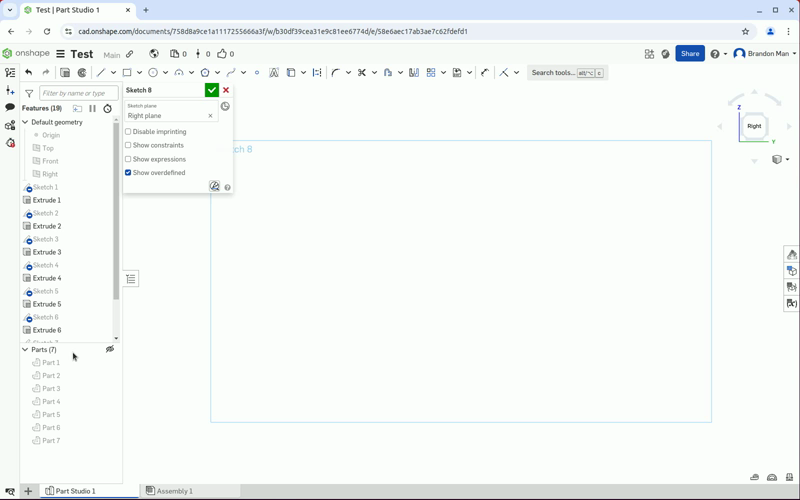
key(l)
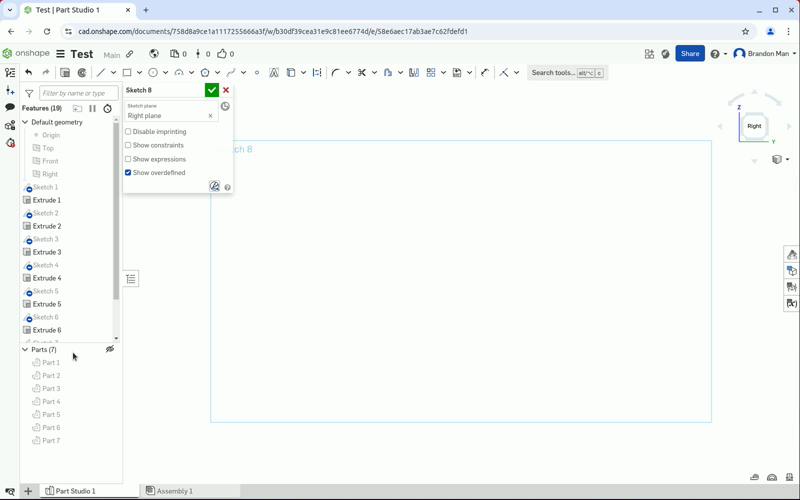
key_down(shift)
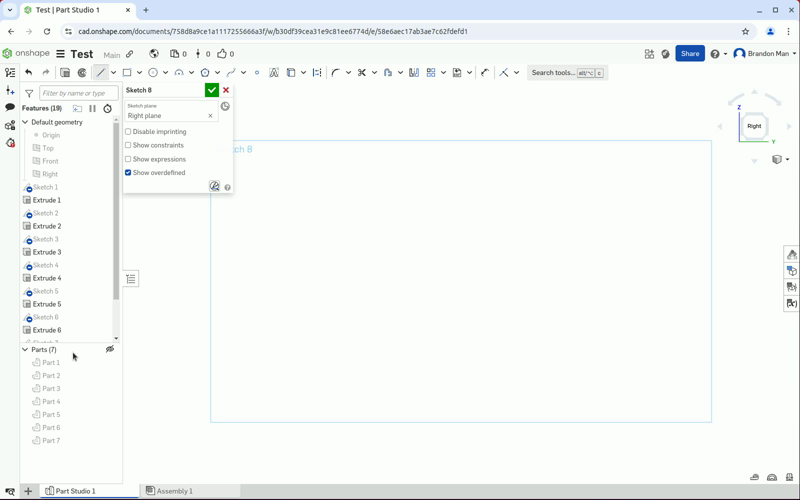
mouse_move(459, 276)
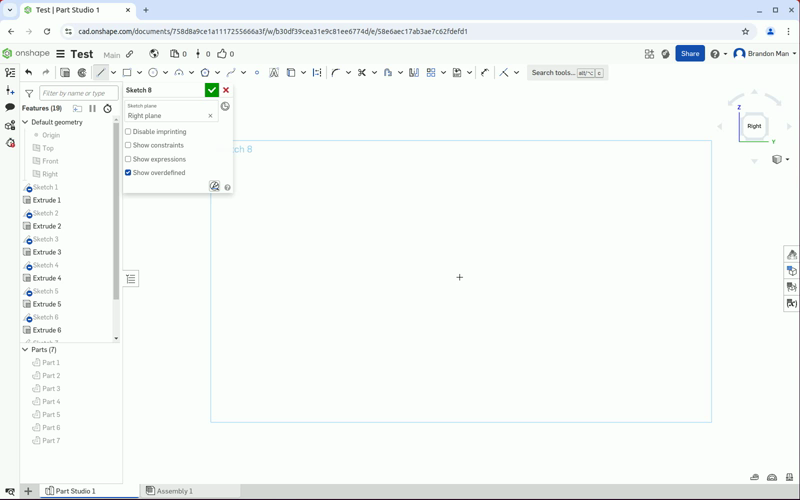
click(459, 276)
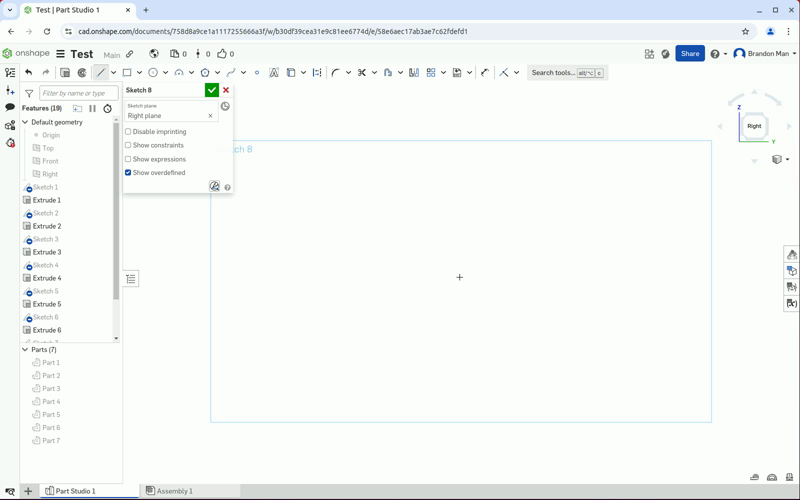
key_up(shift)
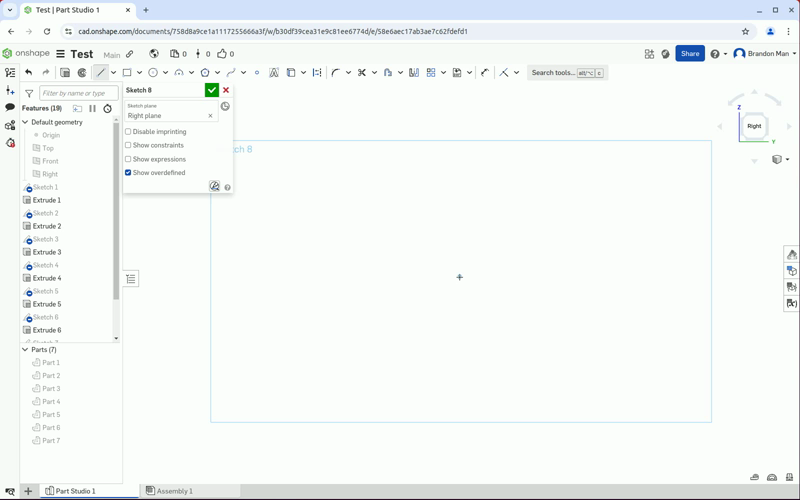
key_down(shift)
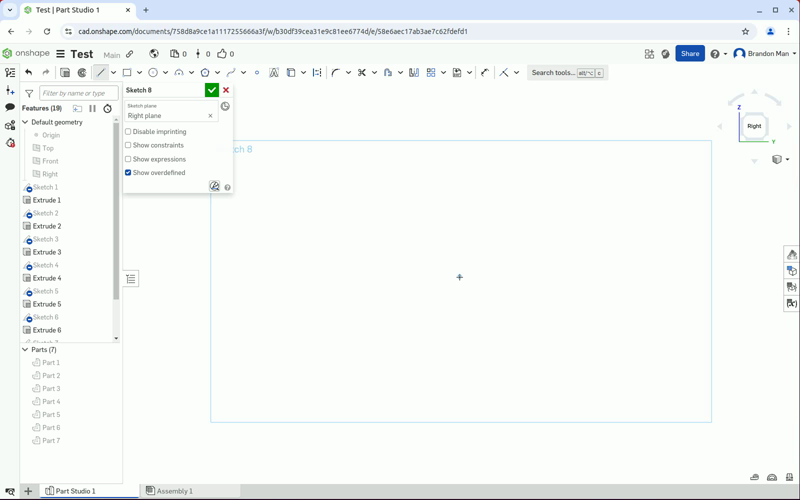
mouse_move(489, 276)
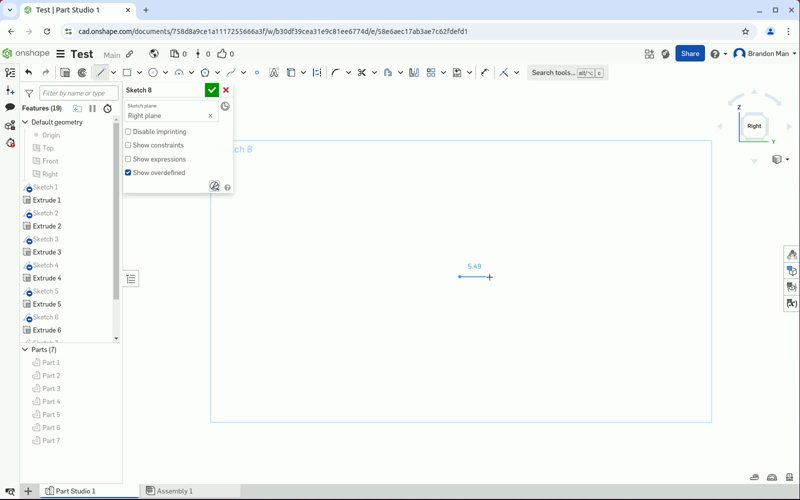
mouse_move(461, 276)
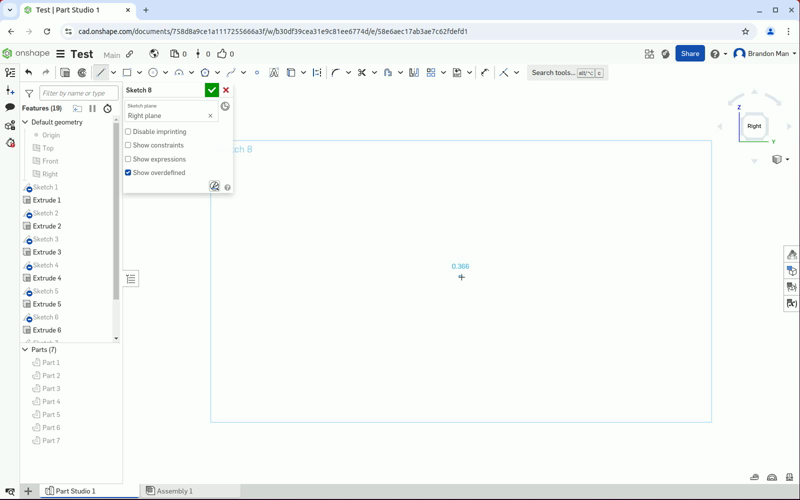
scroll(6)
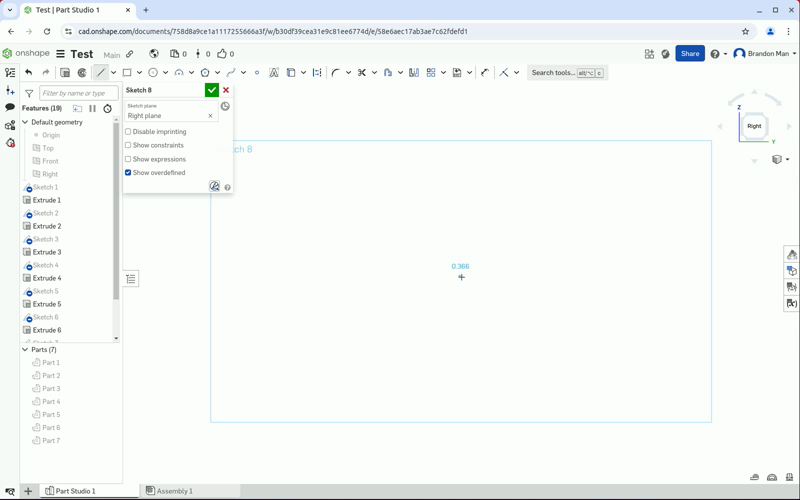
scroll(6)
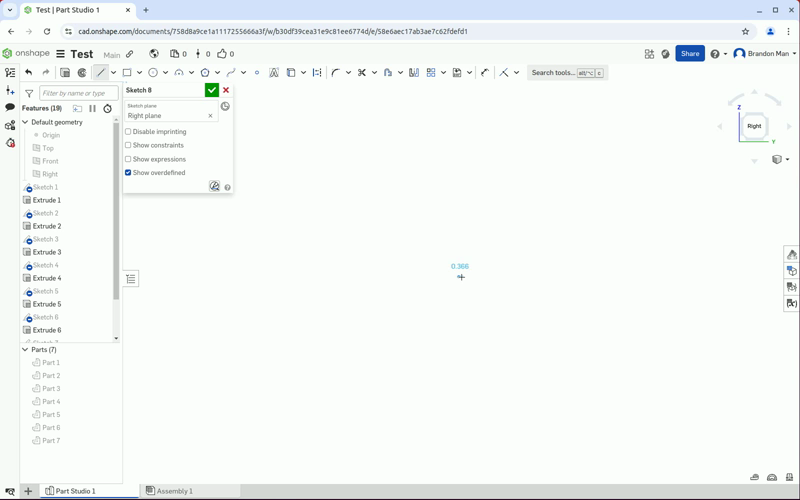
scroll(6)
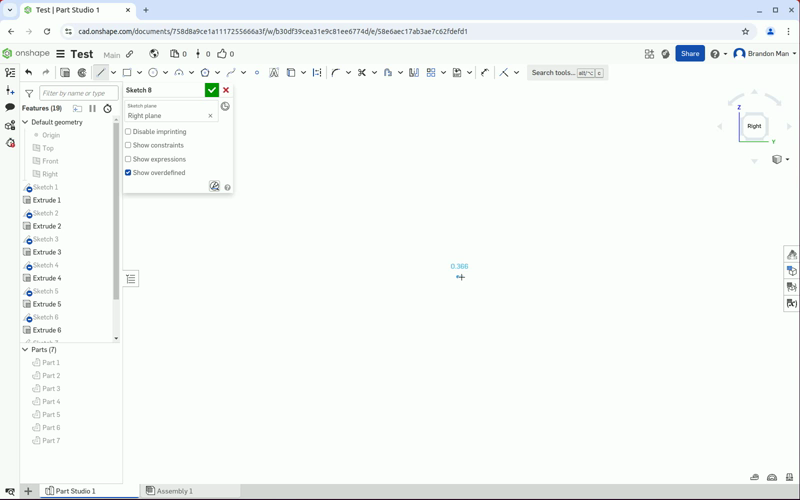
scroll(6)
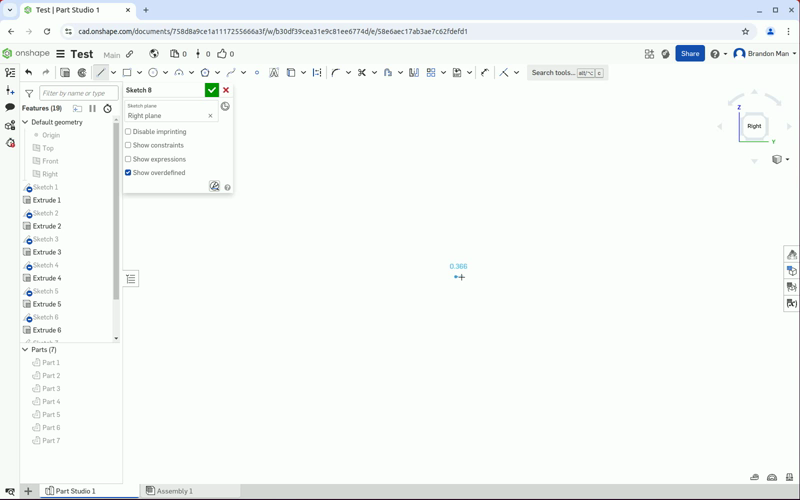
scroll(6)
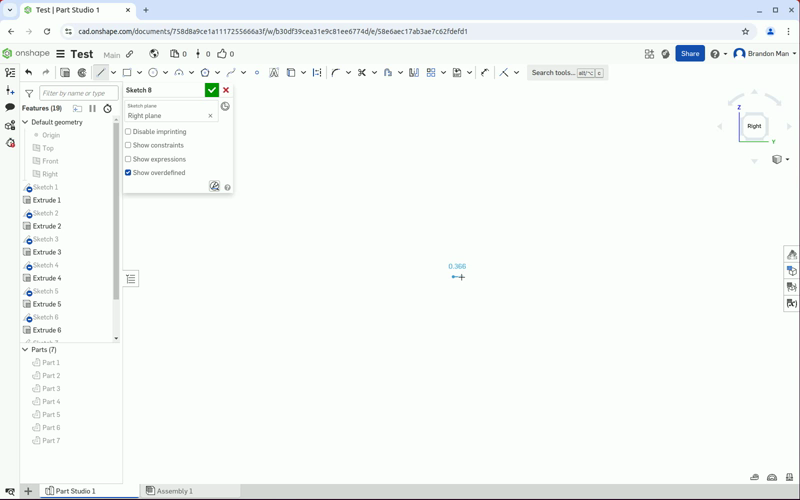
scroll(6)
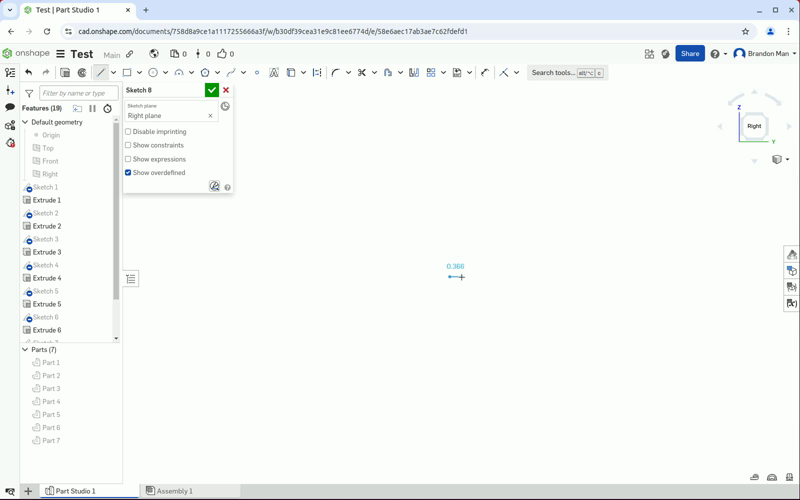
scroll(6)
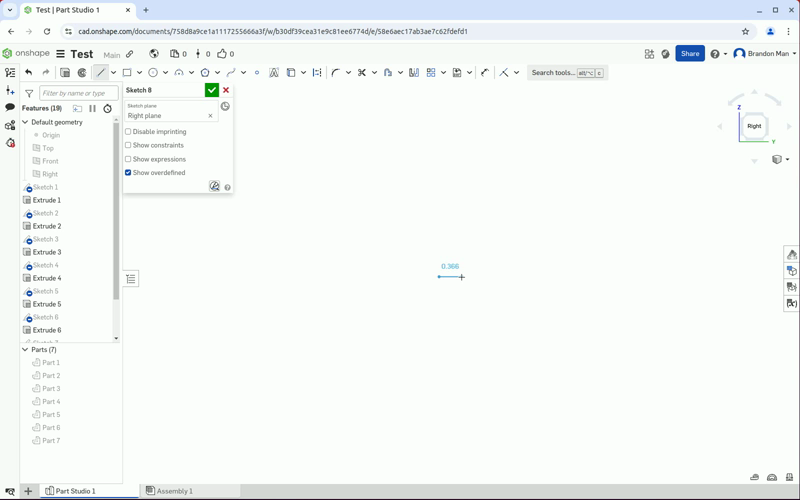
click(461, 276)
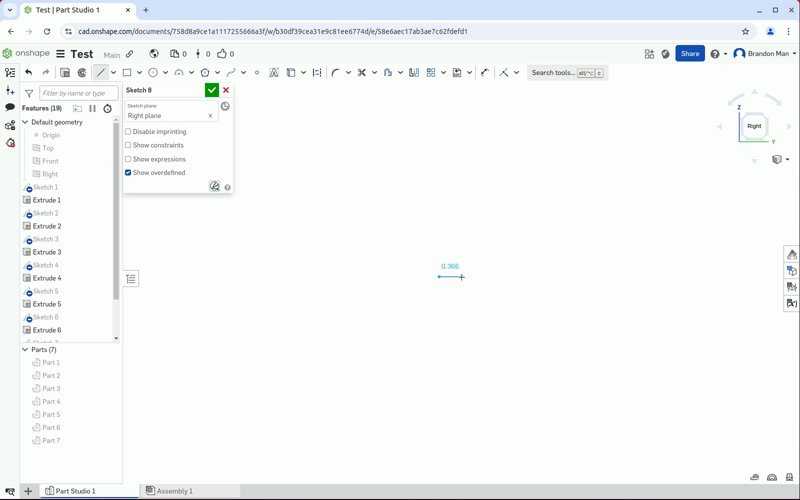
scroll(-6)
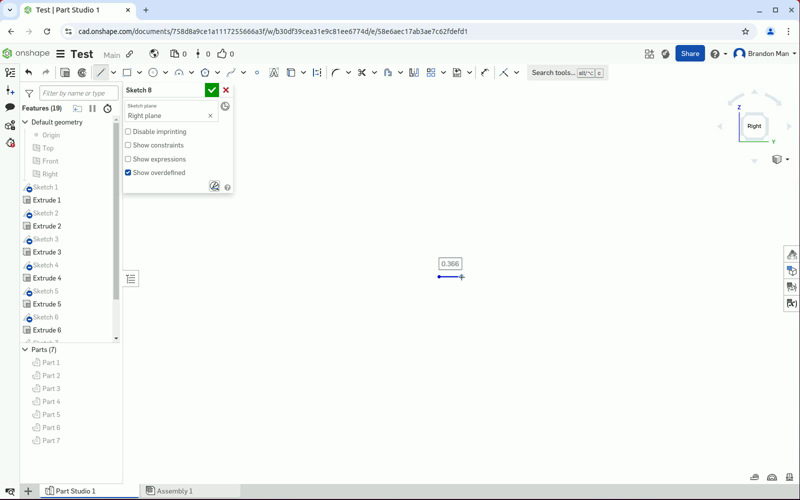
scroll(-6)
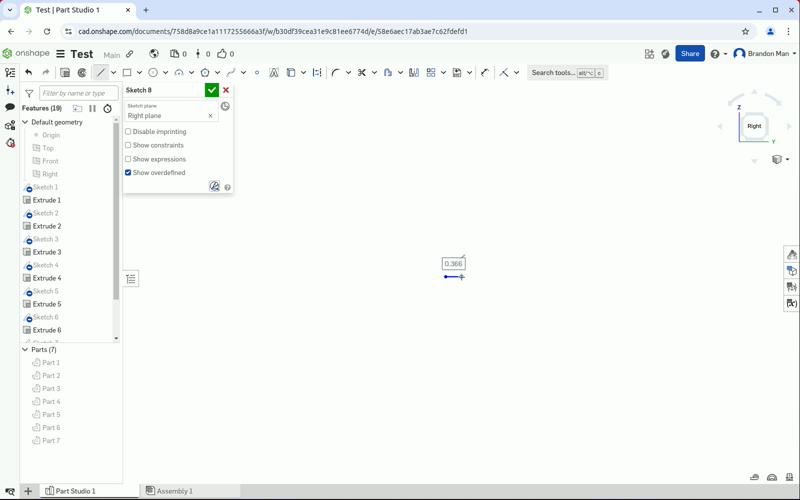
scroll(-6)
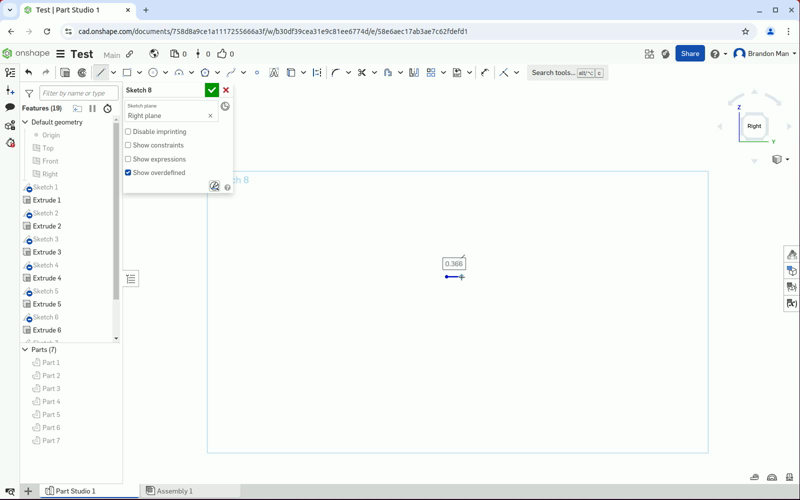
scroll(-6)
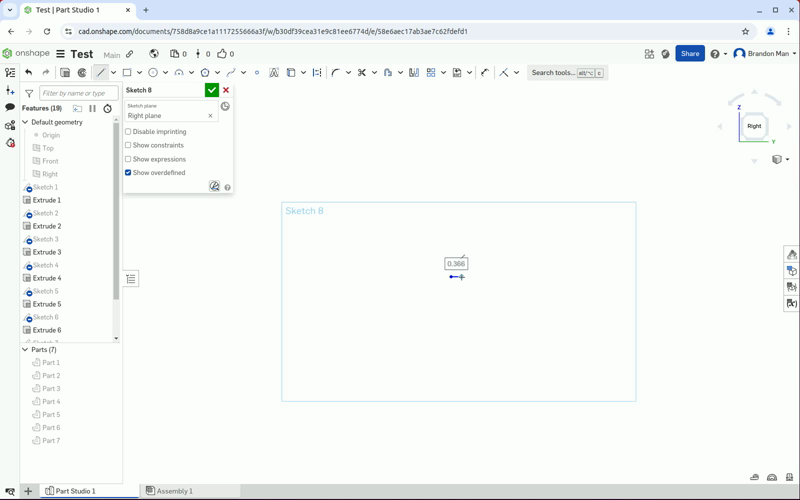
scroll(-6)
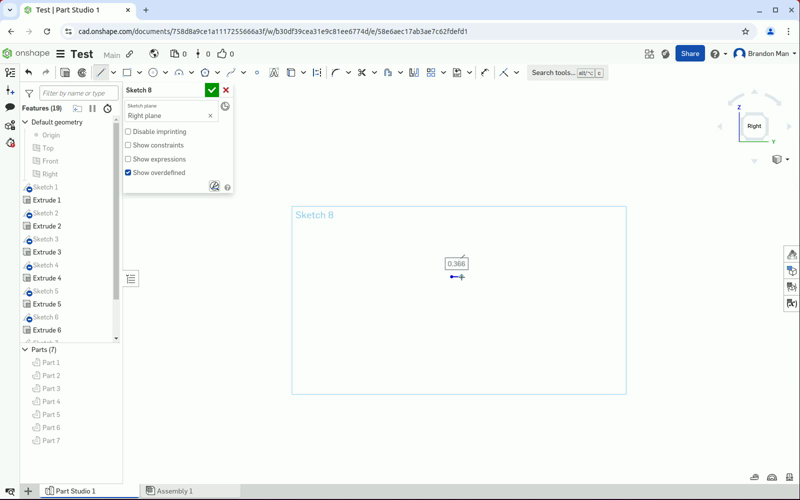
scroll(-6)
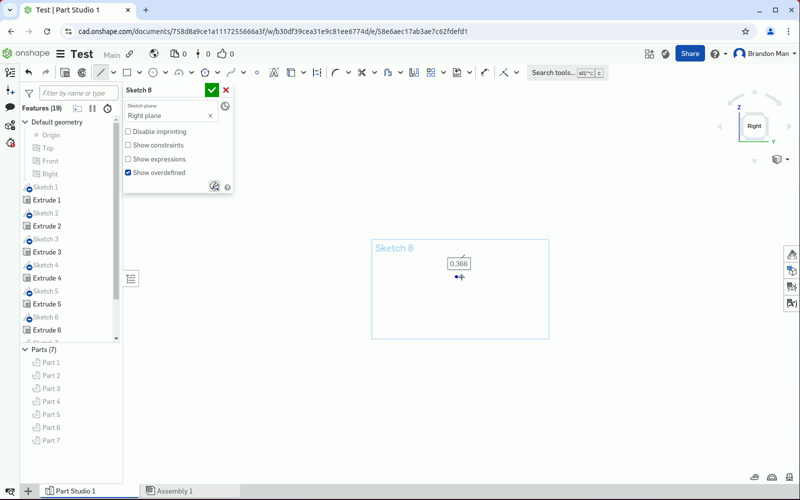
scroll(-6)
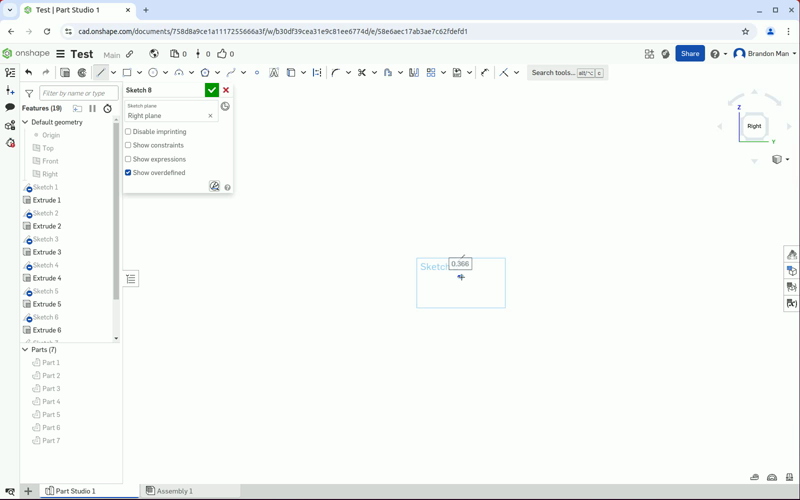
key_up(shift)
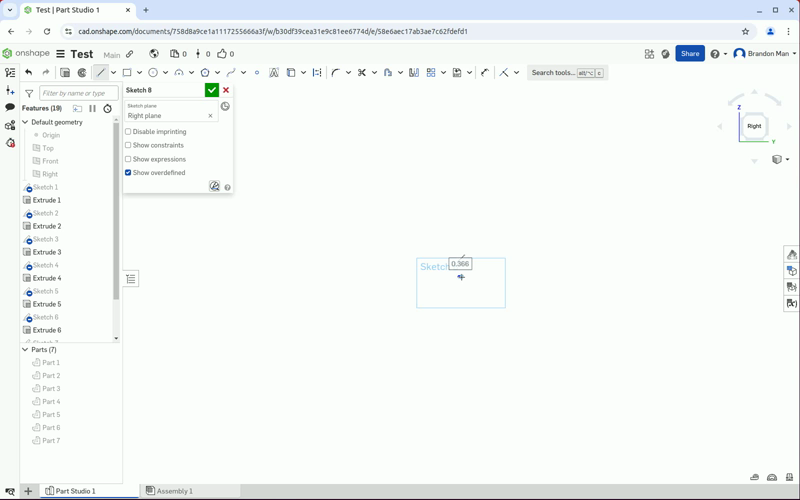
key_down(shift)
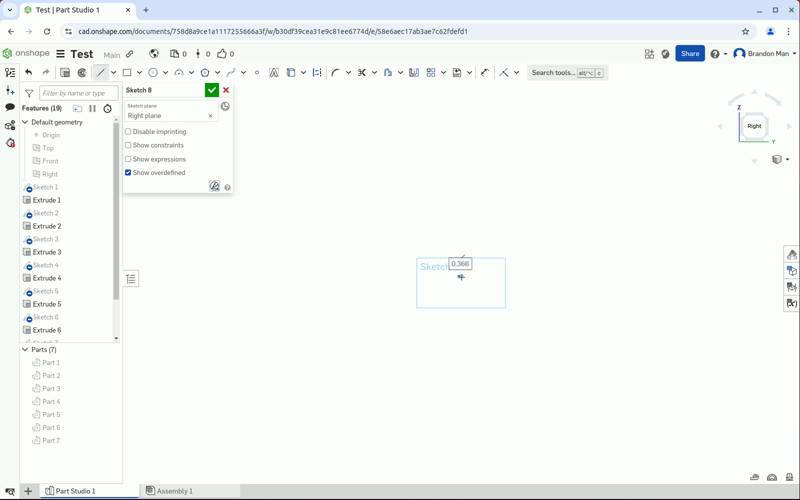
mouse_move(491, 276)
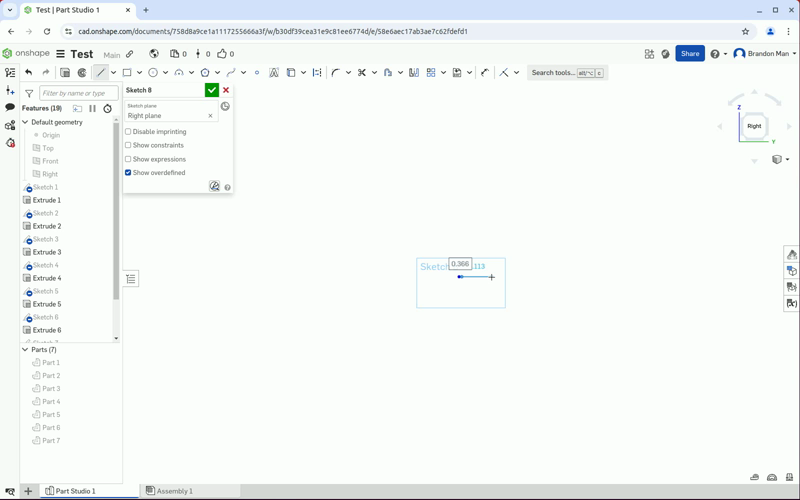
mouse_move(461, 268)
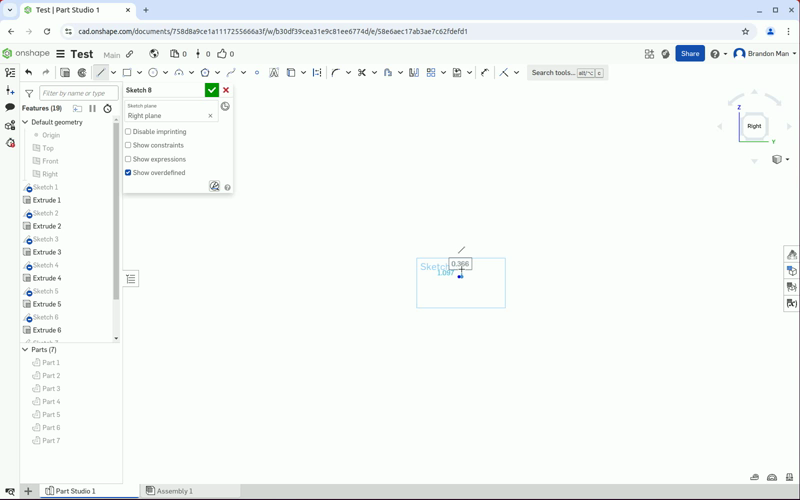
click(461, 268)
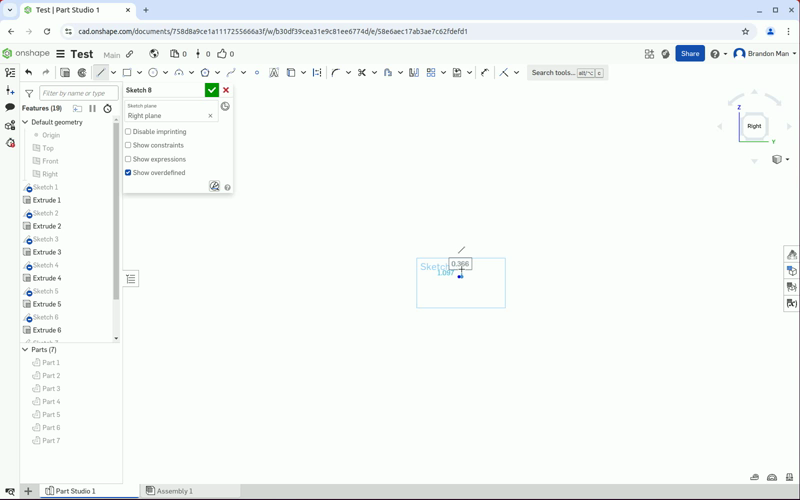
key_up(shift)
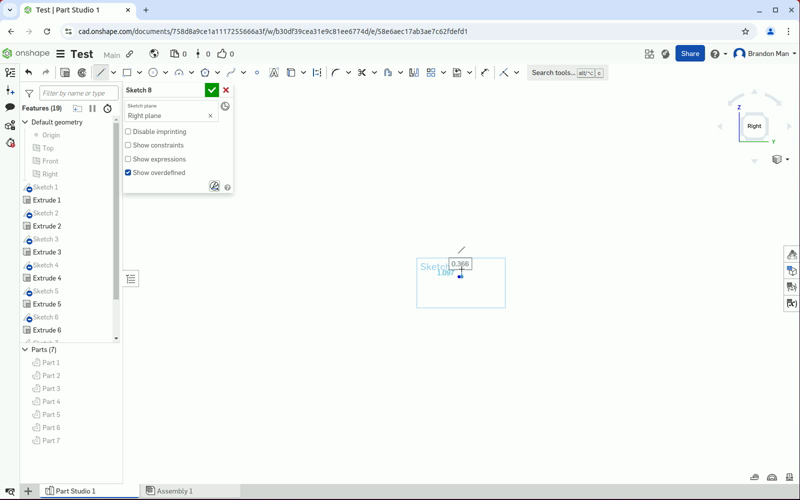
key_down(shift)
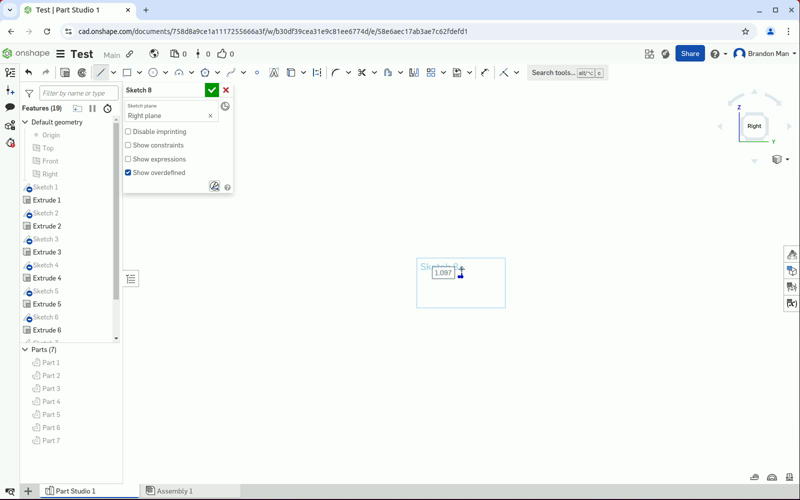
mouse_move(491, 268)
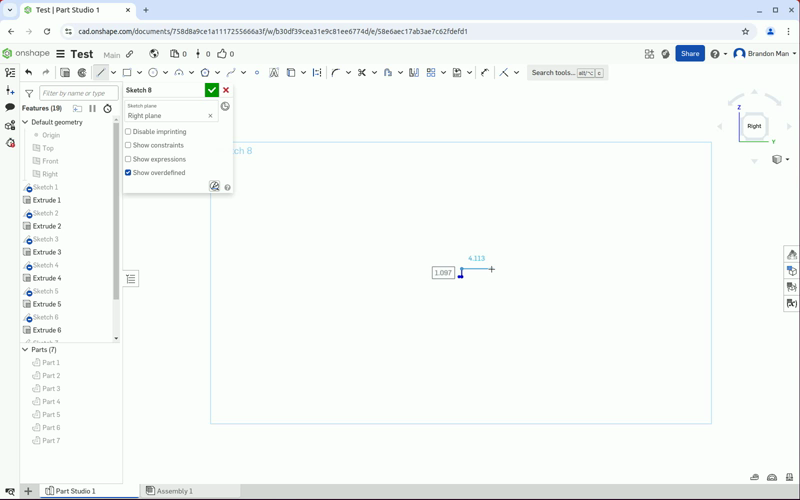
mouse_move(459, 268)
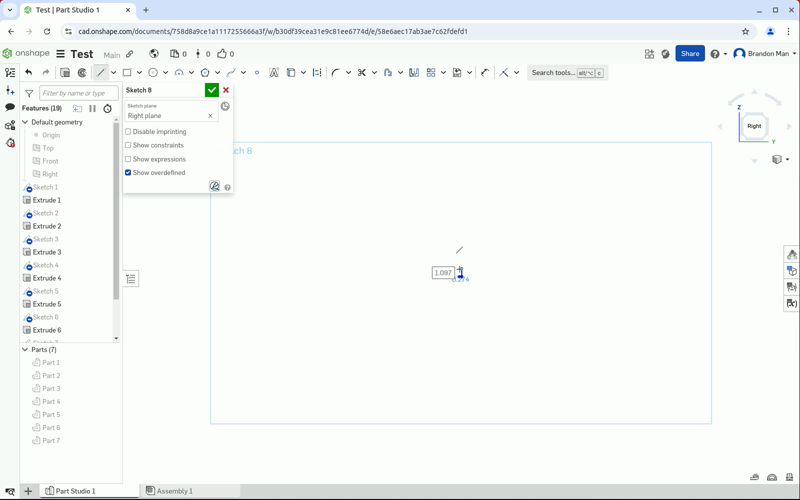
scroll(6)
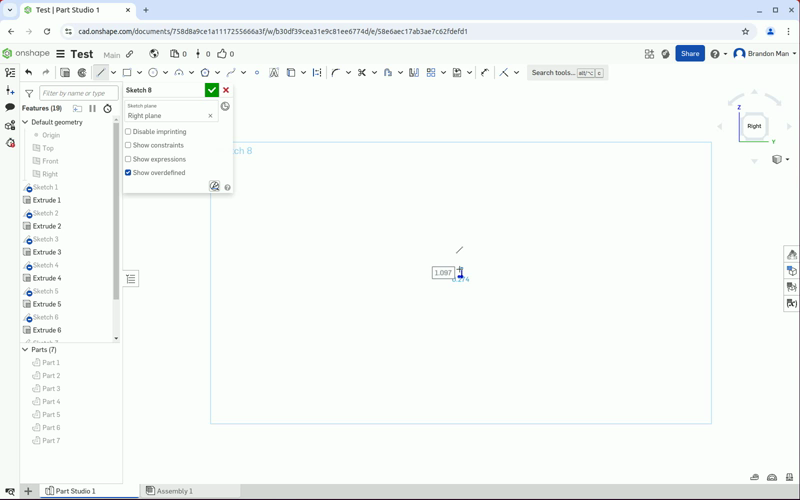
scroll(6)
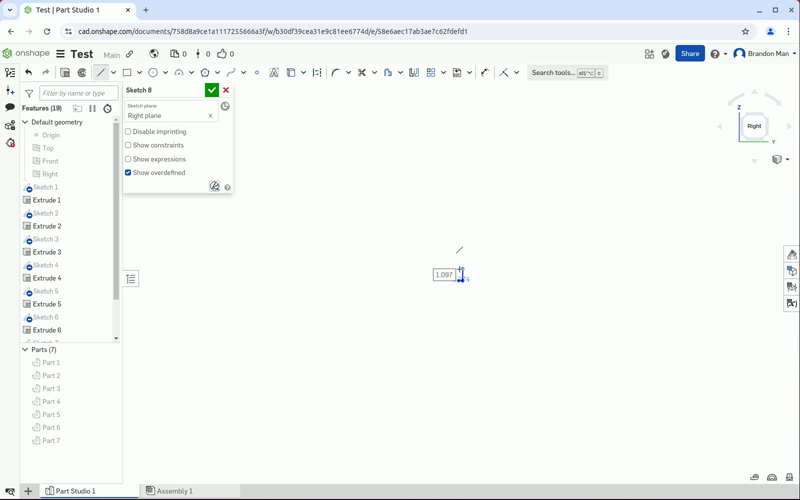
scroll(6)
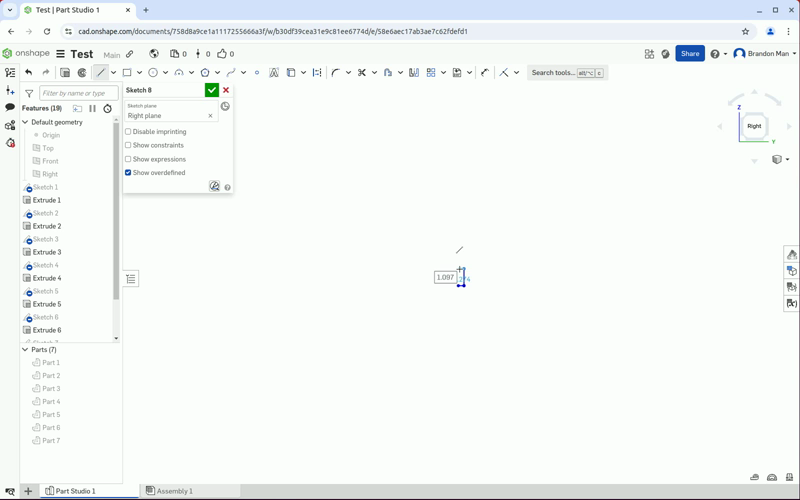
scroll(6)
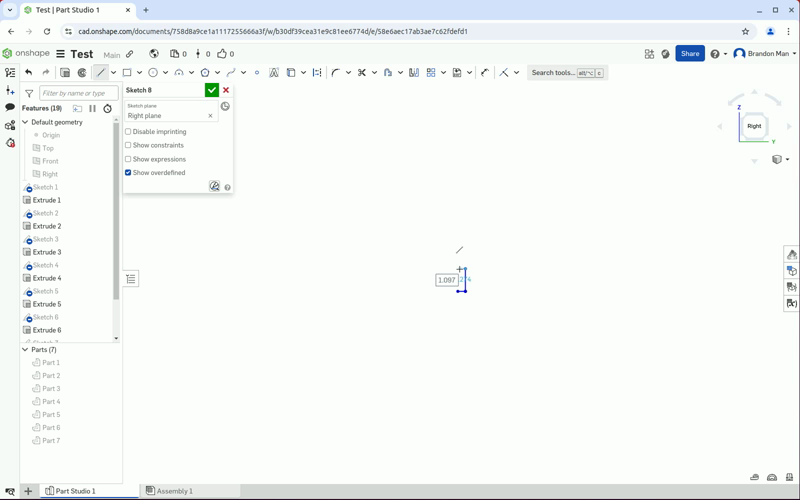
scroll(6)
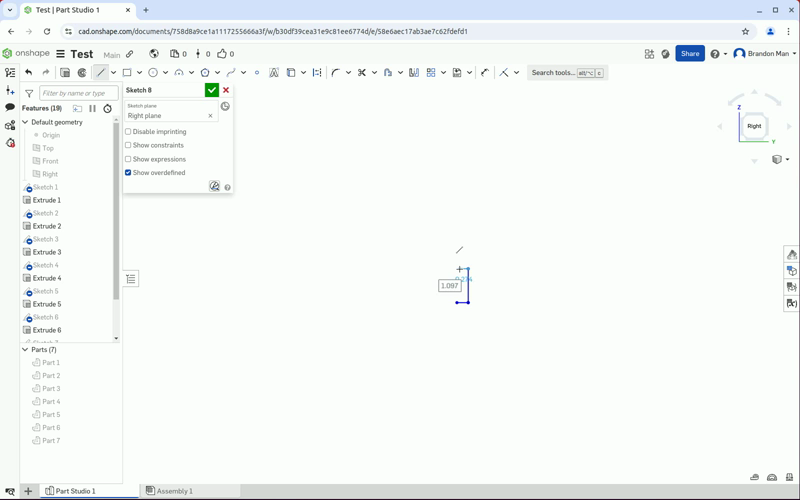
scroll(6)
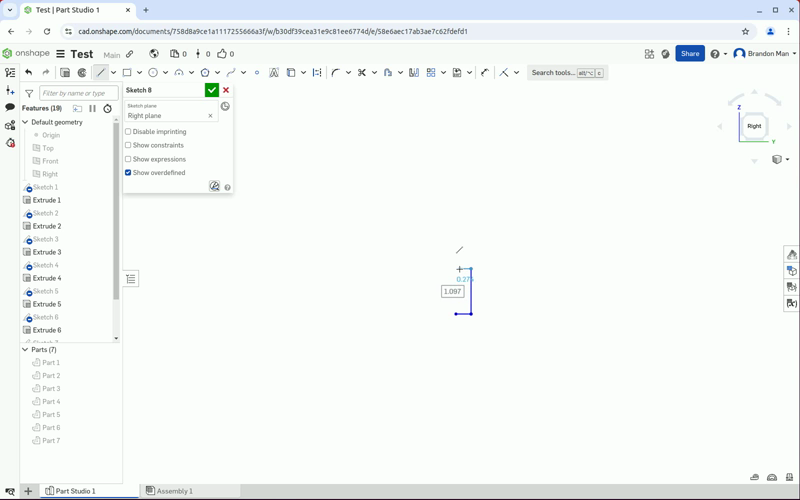
scroll(6)
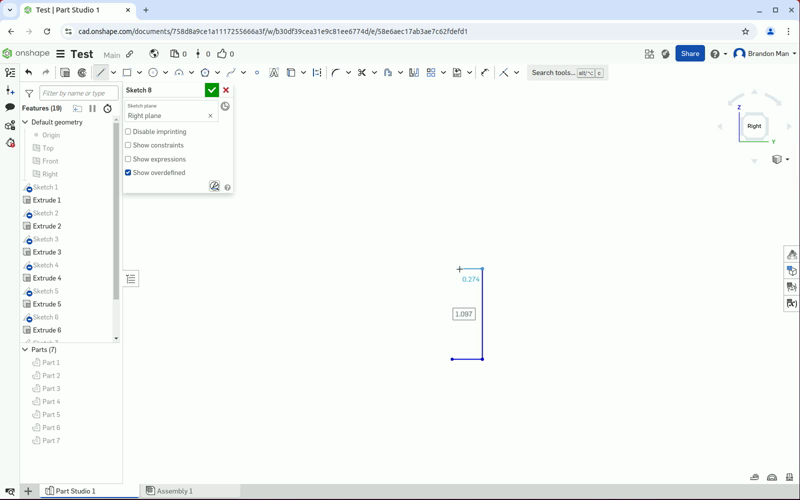
click(459, 268)
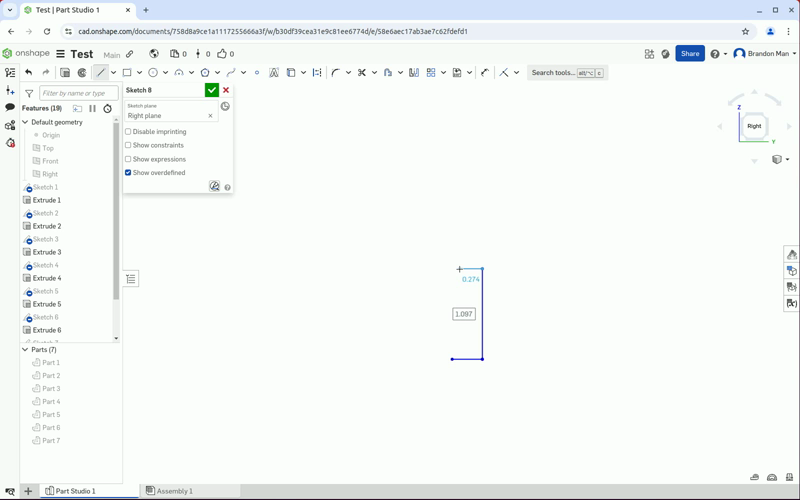
scroll(-6)
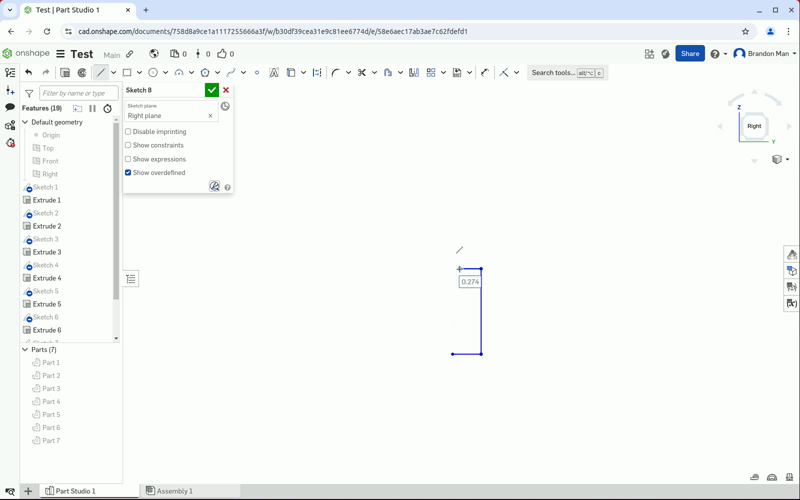
scroll(-6)
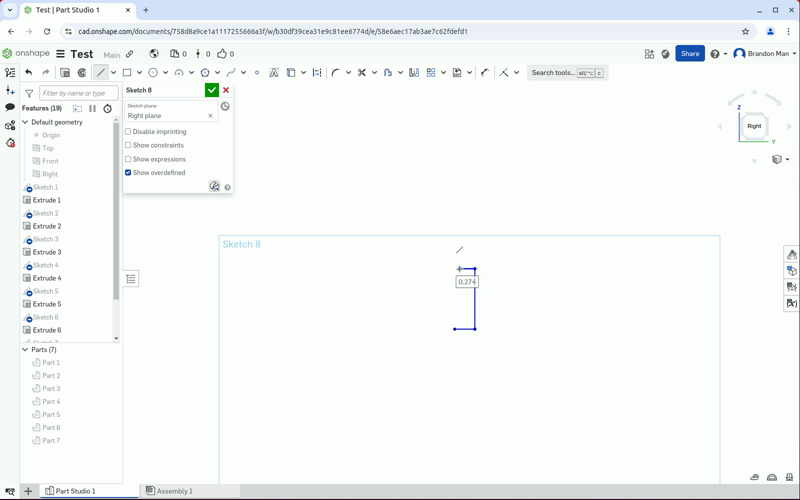
scroll(-6)
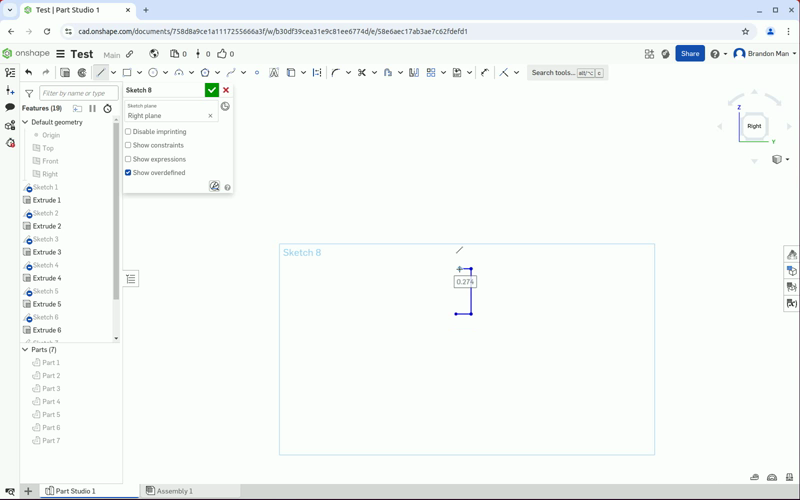
scroll(-6)
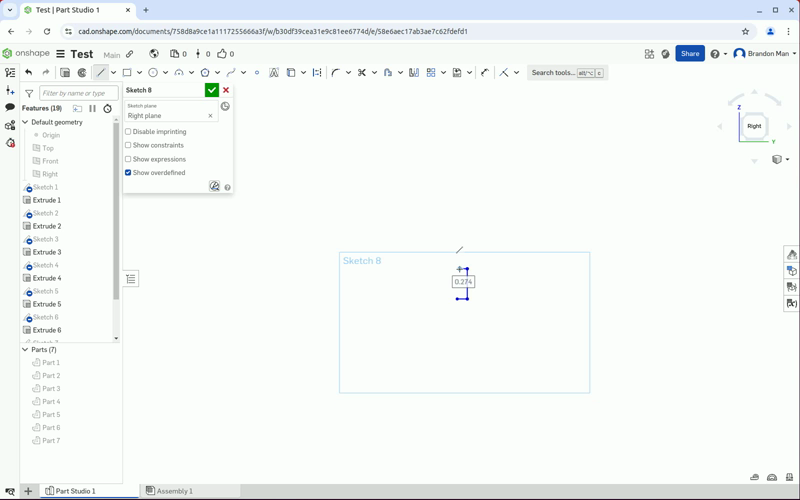
scroll(-6)
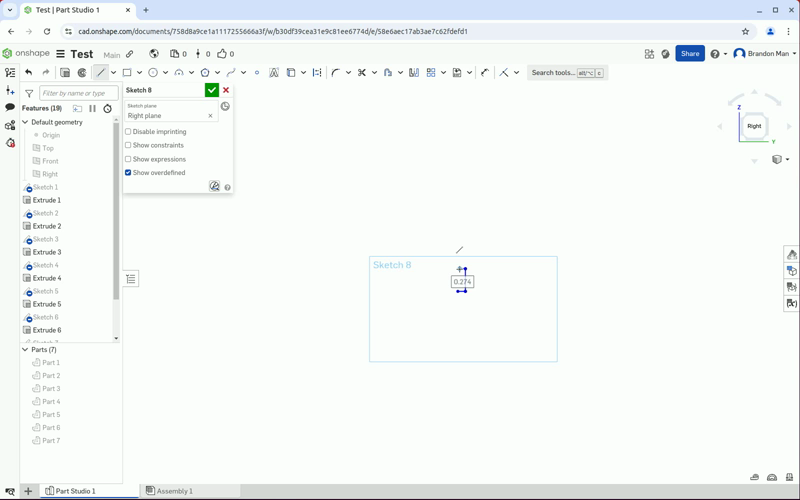
scroll(-6)
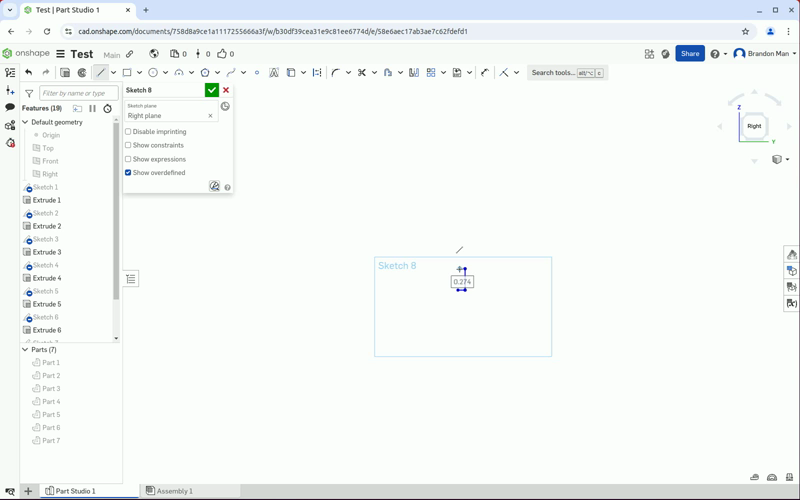
scroll(-6)
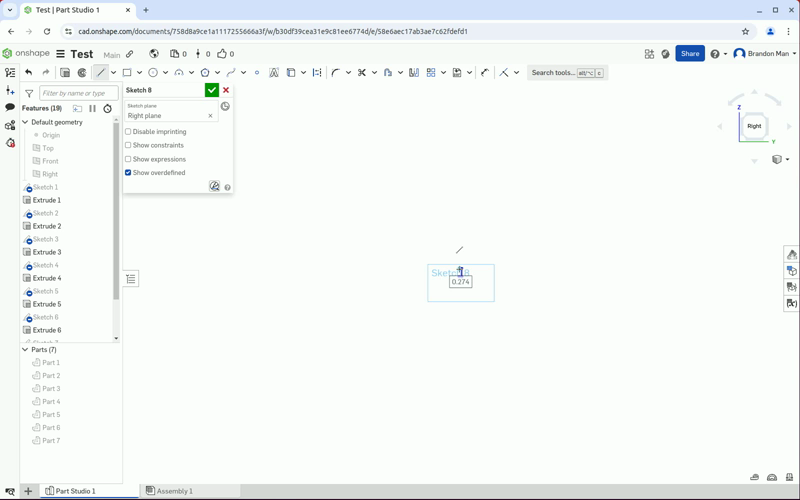
key_up(shift)
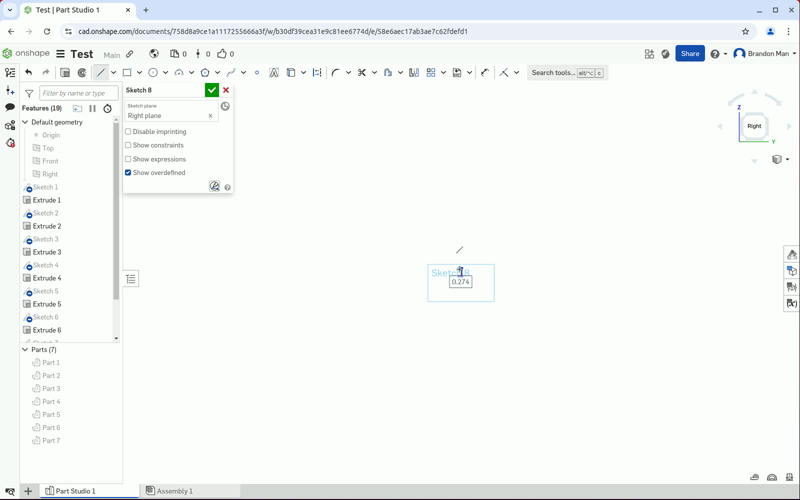
mouse_move(489, 268)
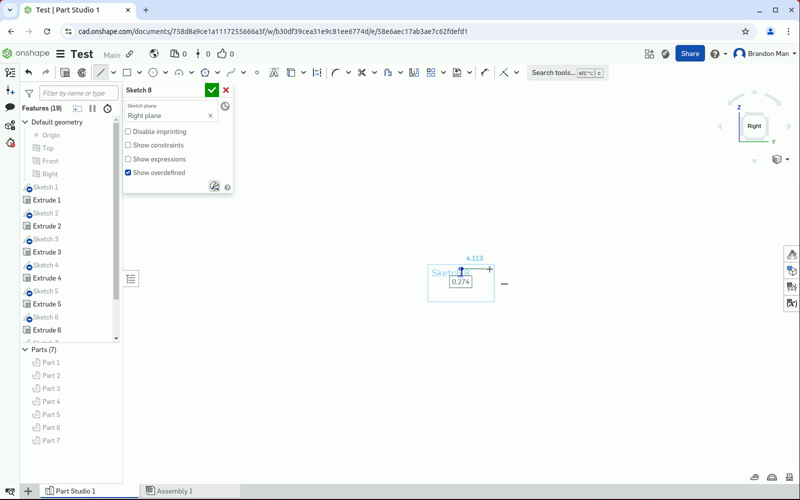
key_down(shift)
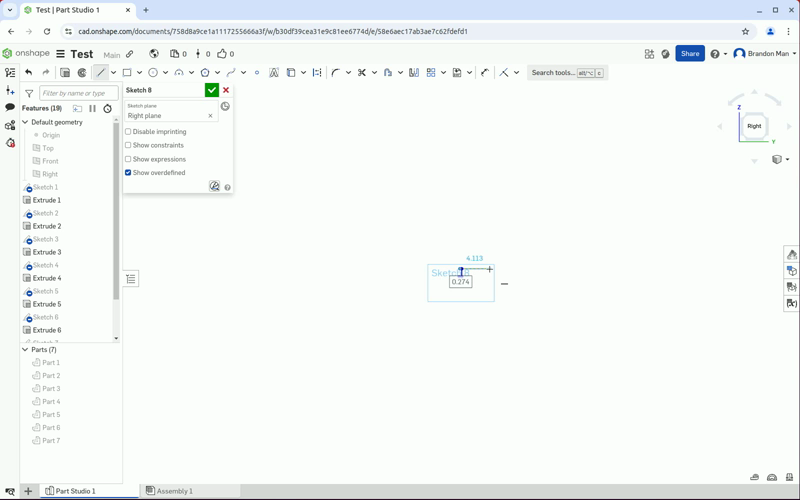
mouse_move(459, 276)
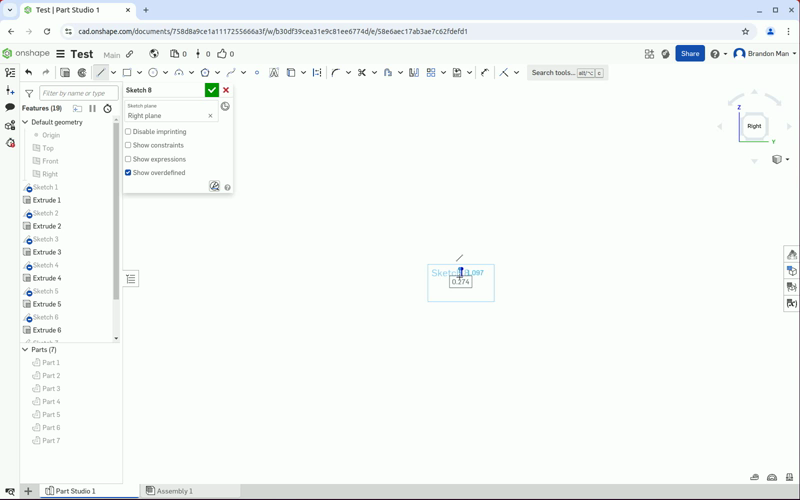
scroll(6)
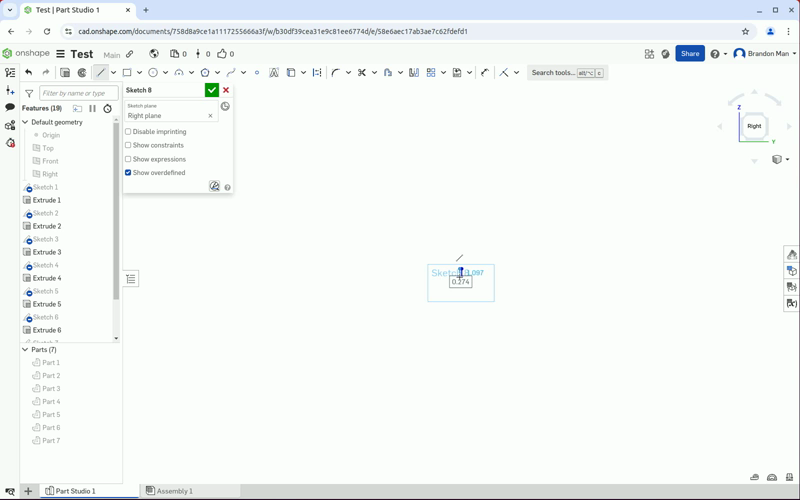
scroll(6)
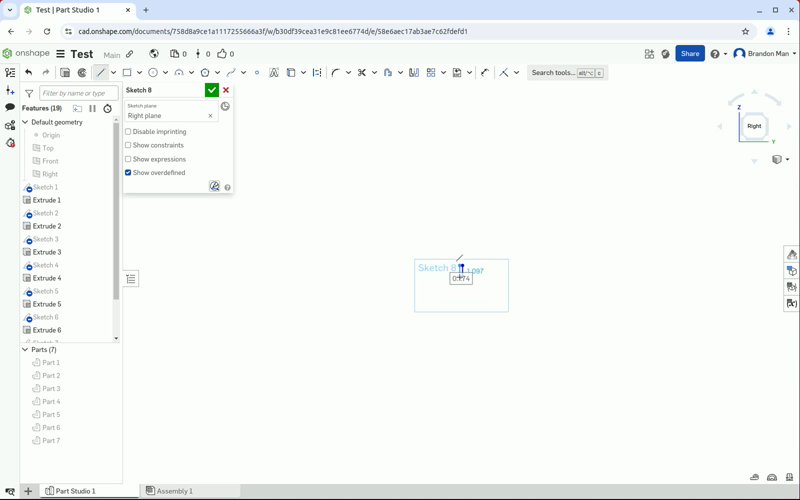
scroll(6)
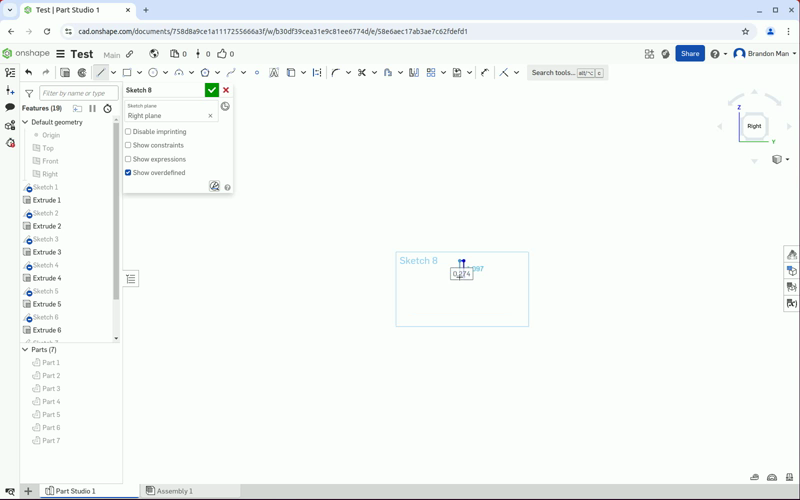
scroll(6)
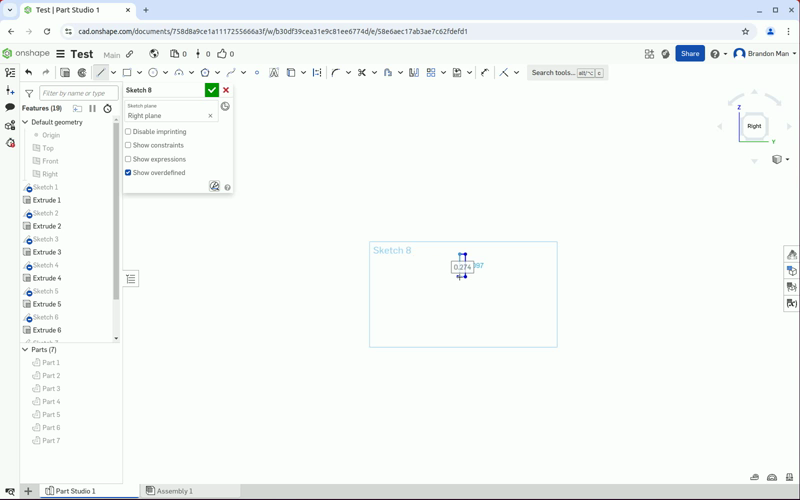
scroll(6)
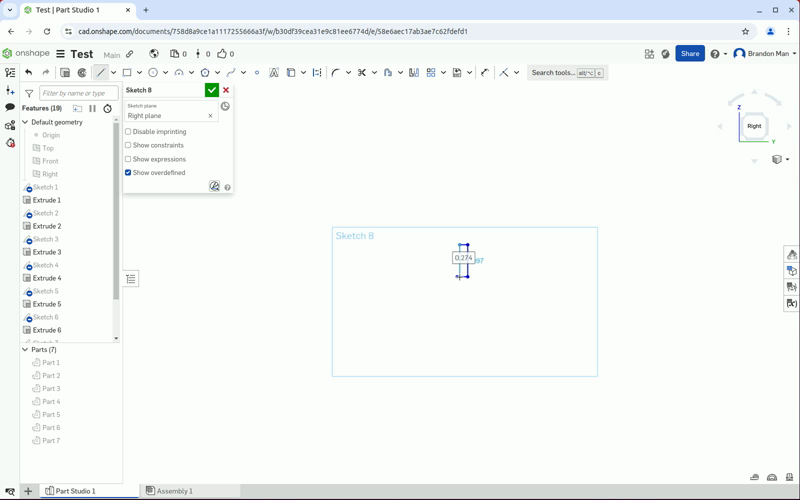
scroll(6)
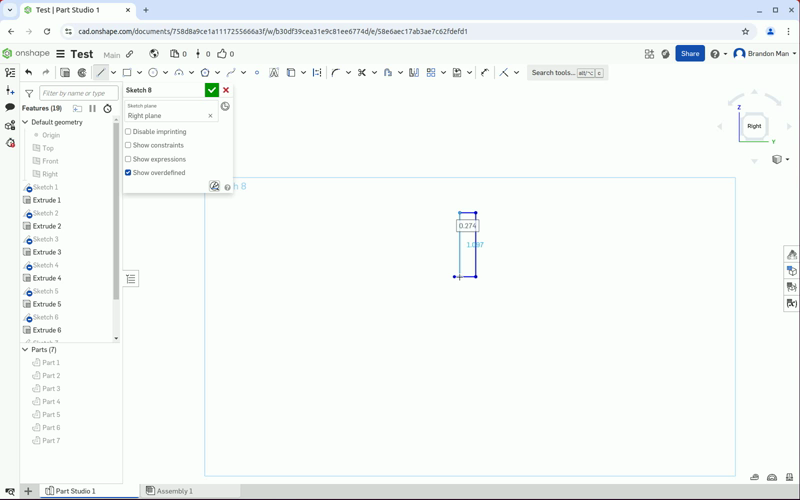
scroll(6)
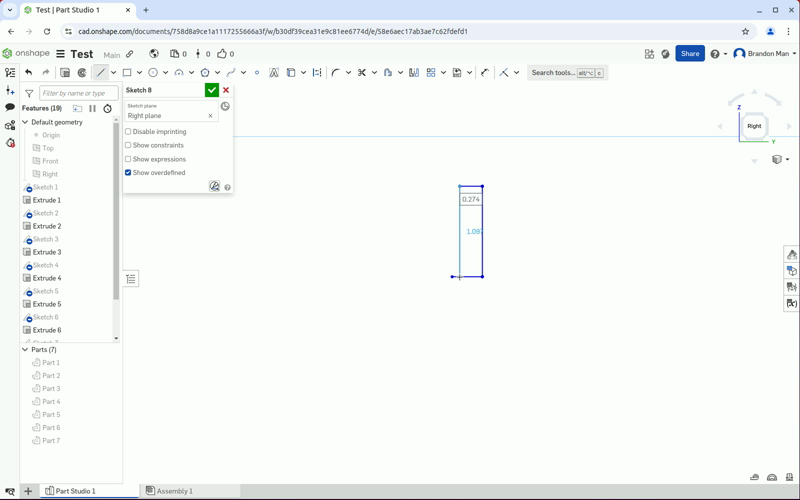
key_up(shift)
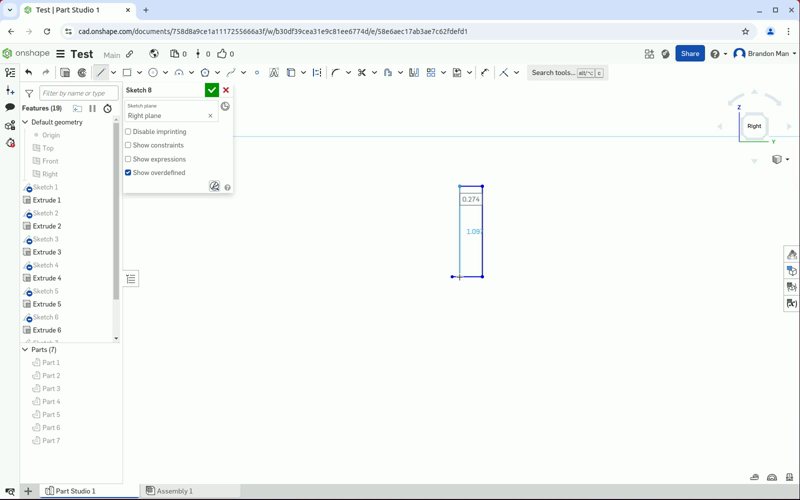
click(459, 276)
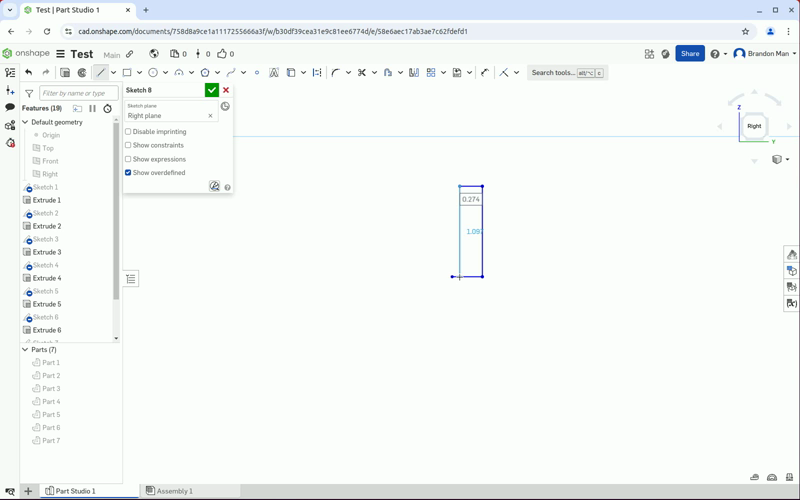
scroll(-6)
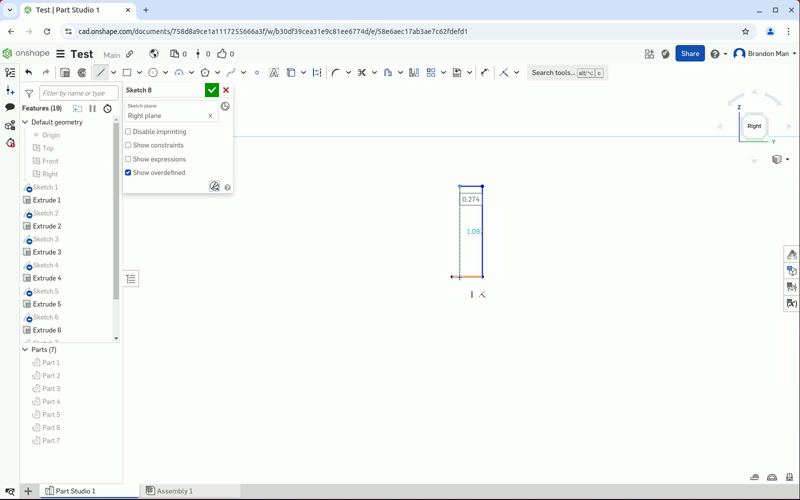
scroll(-6)
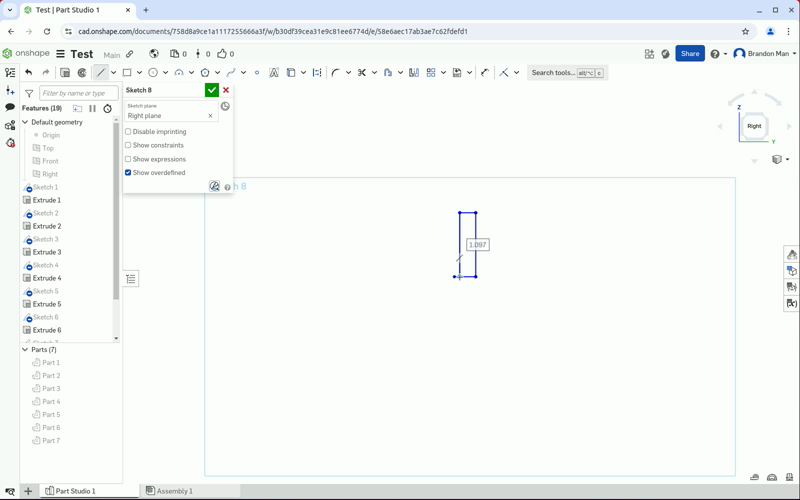
scroll(-6)
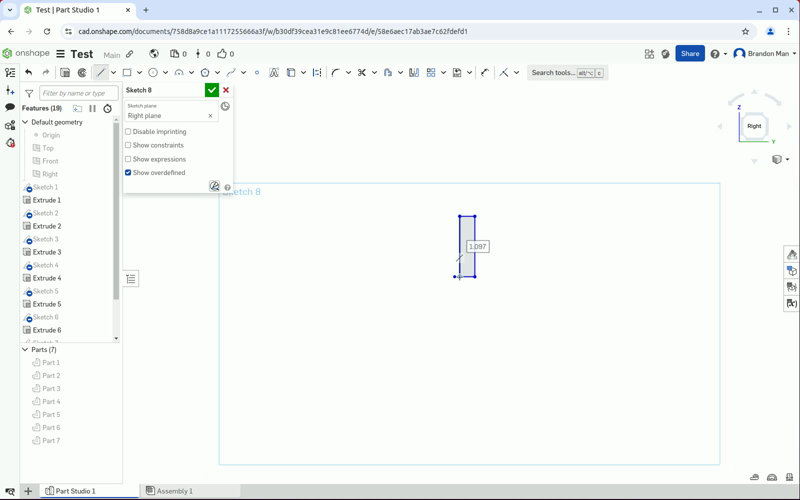
scroll(-6)
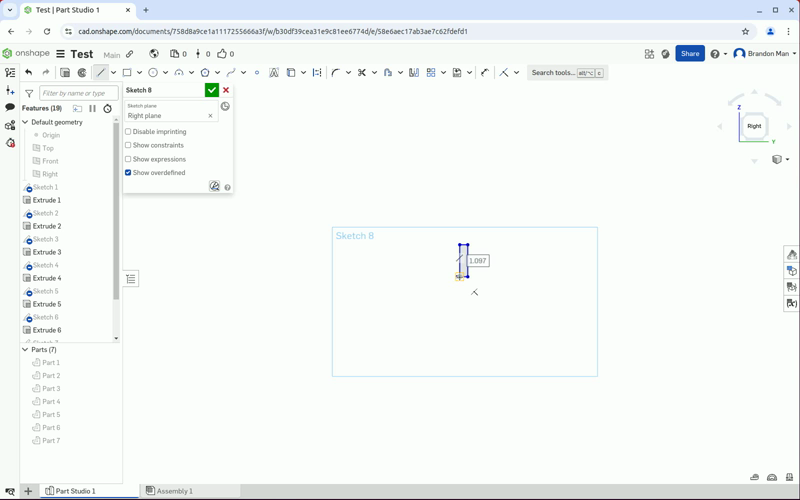
scroll(-6)
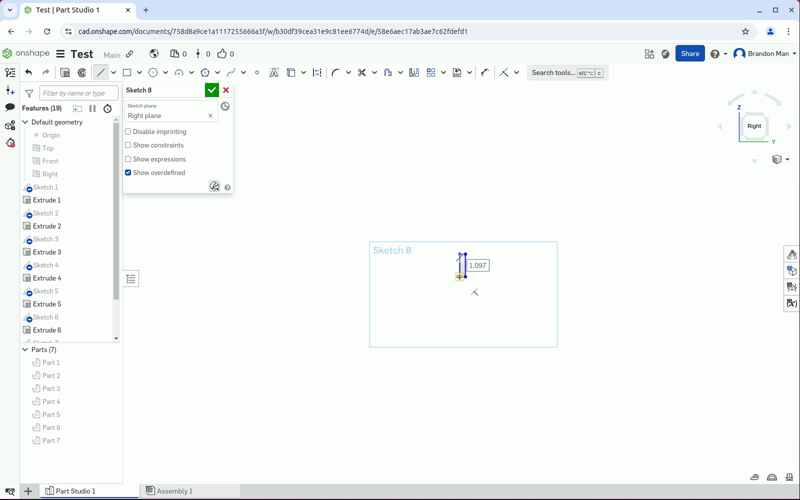
scroll(-6)
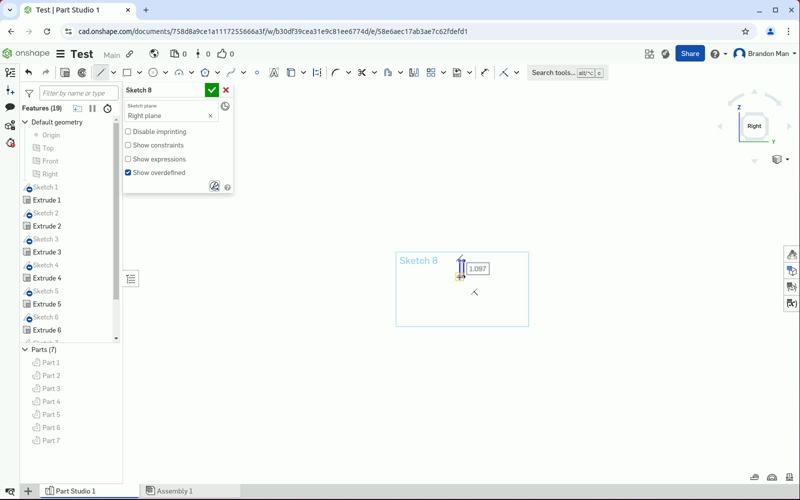
scroll(-6)
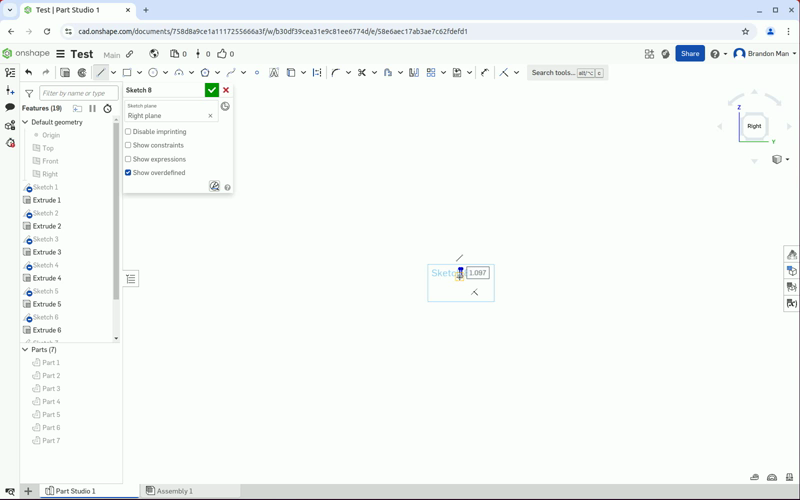
key(esc)
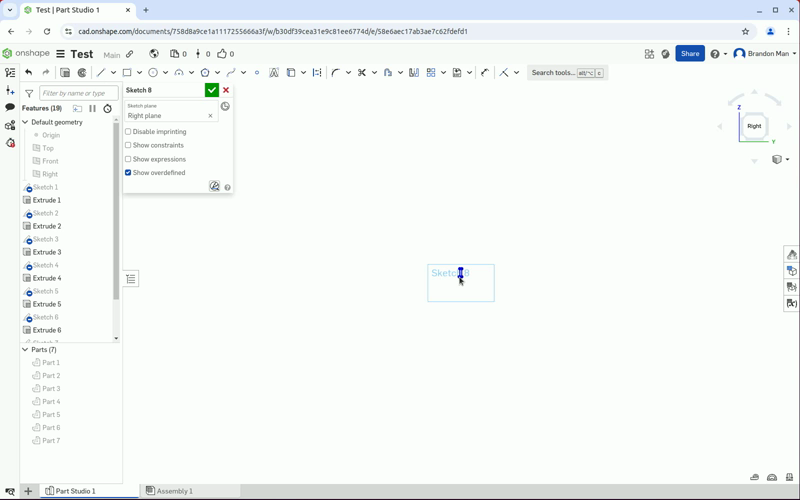
mouse_move(460, 269)
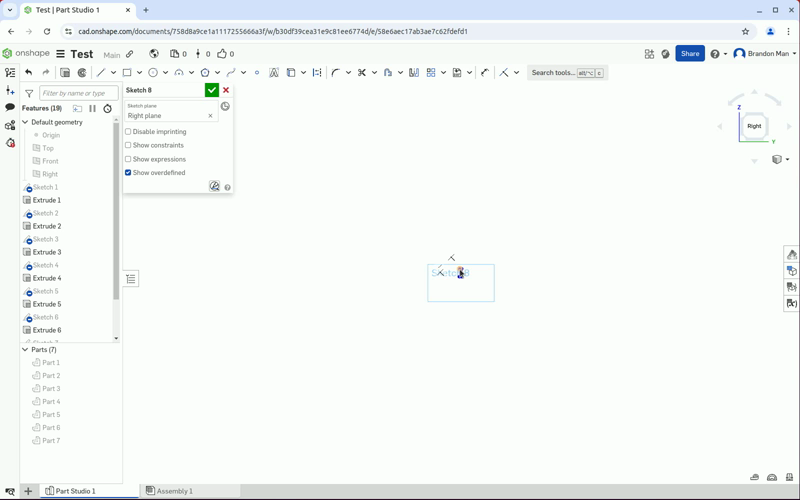
scroll(6)
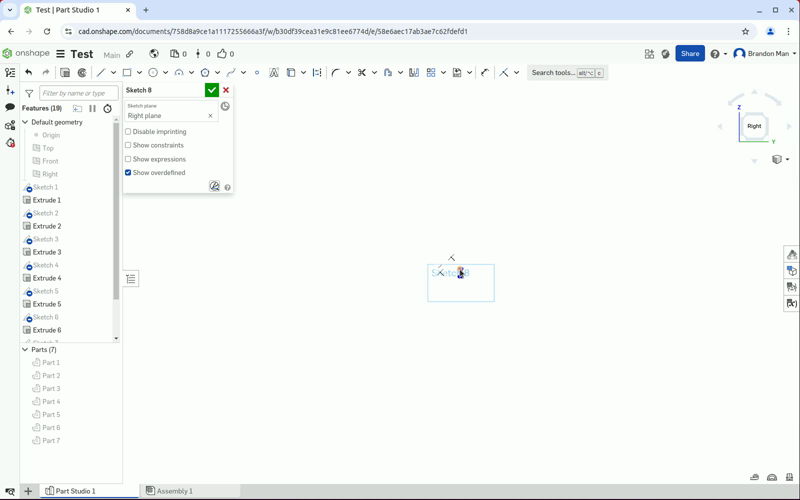
scroll(6)
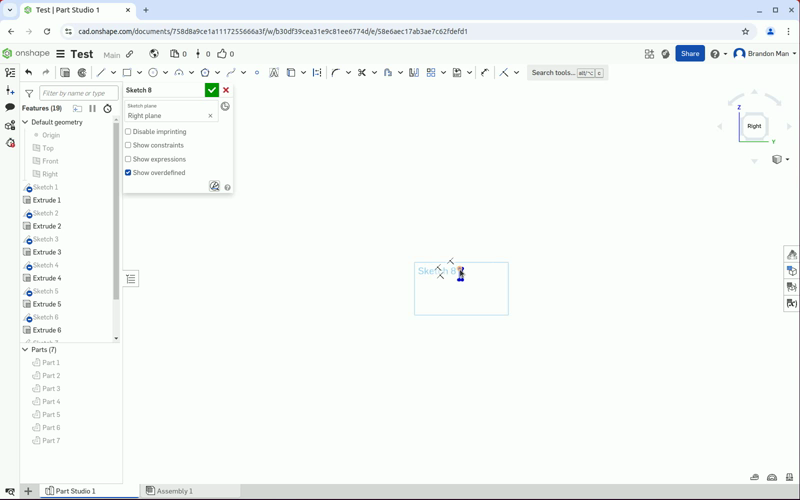
scroll(6)
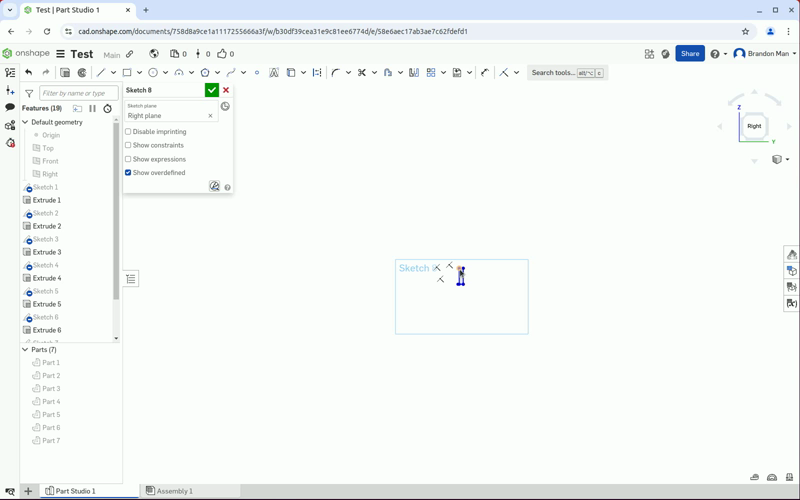
scroll(6)
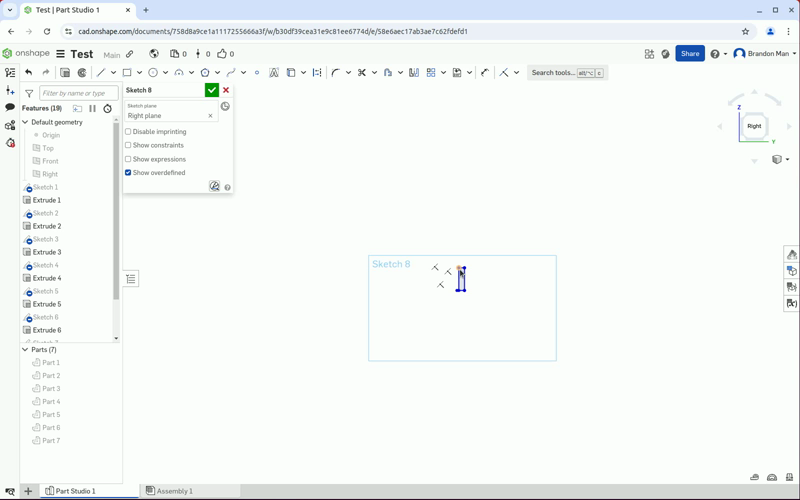
scroll(6)
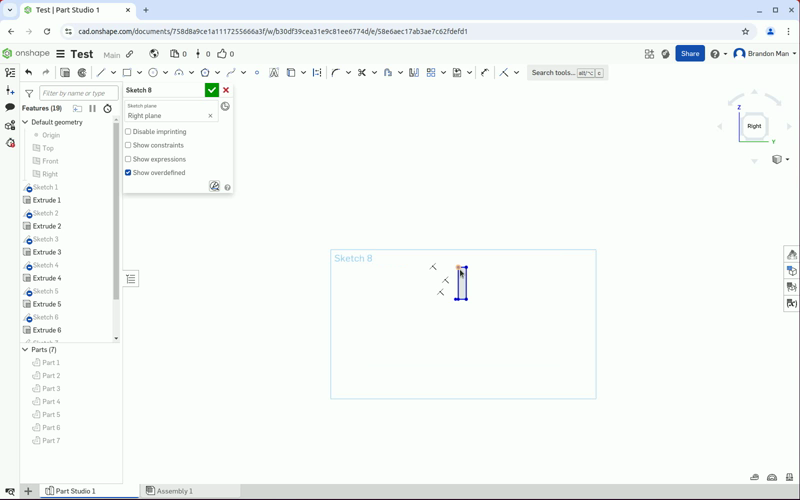
scroll(6)
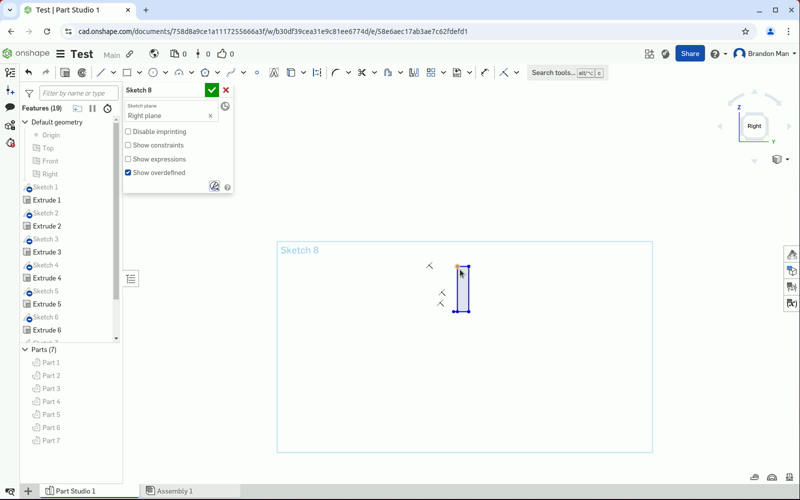
scroll(6)
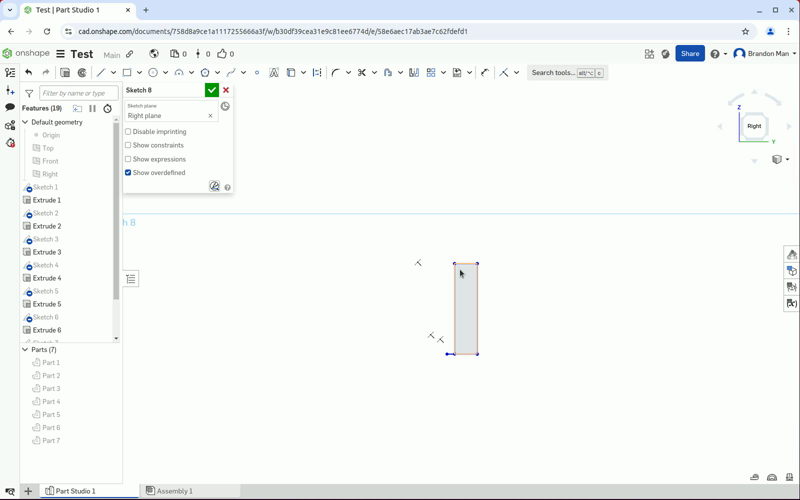
click(460, 269)
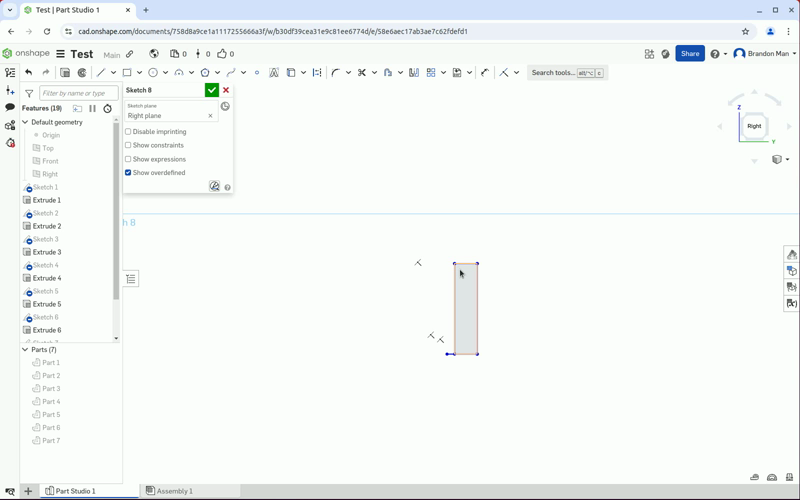
scroll(-6)
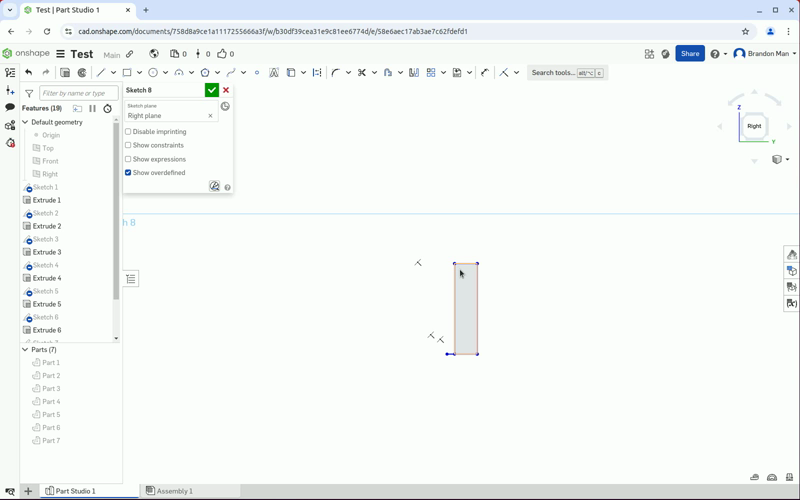
scroll(-6)
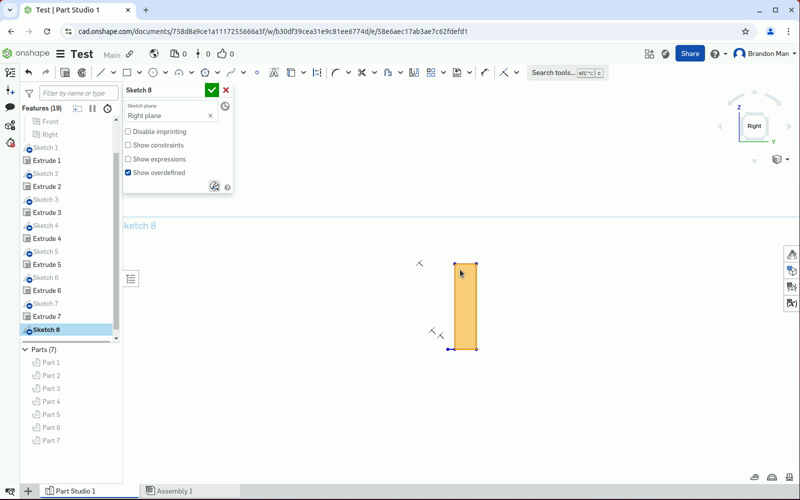
scroll(-6)
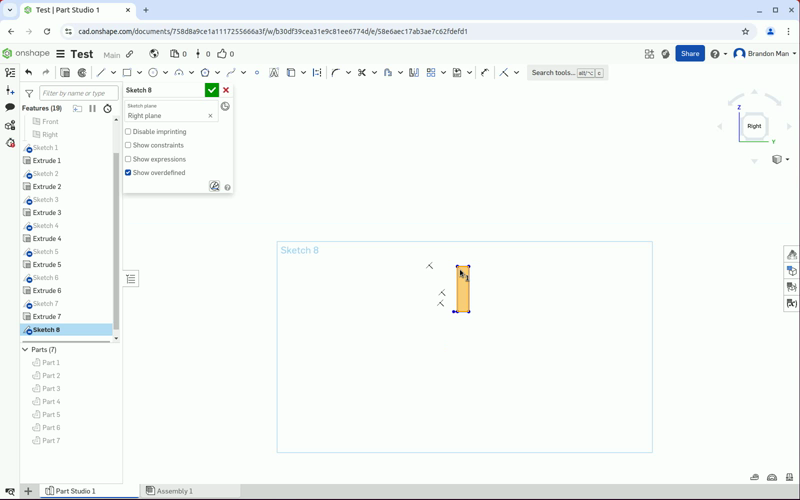
scroll(-6)
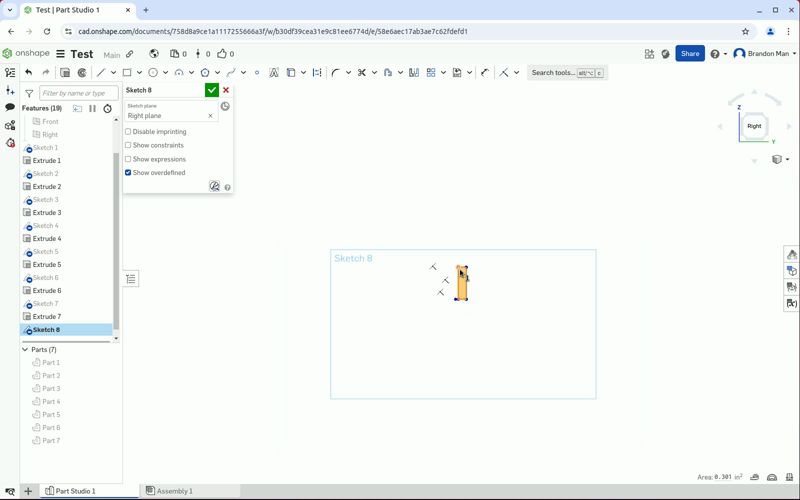
scroll(-6)
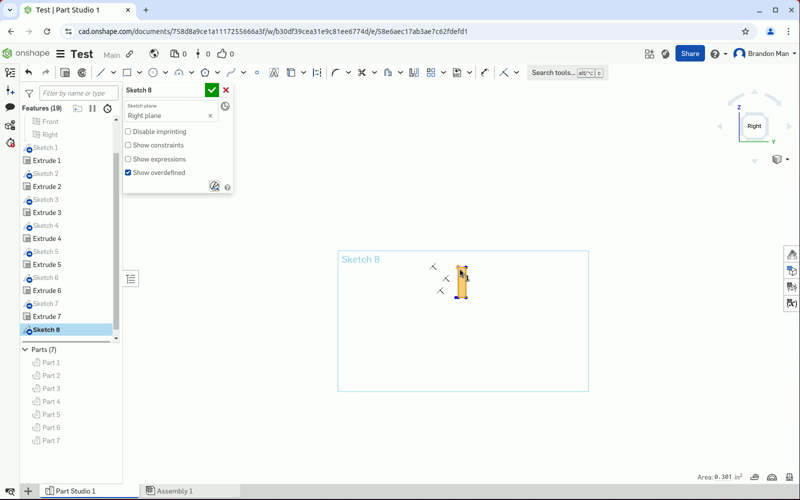
scroll(-6)
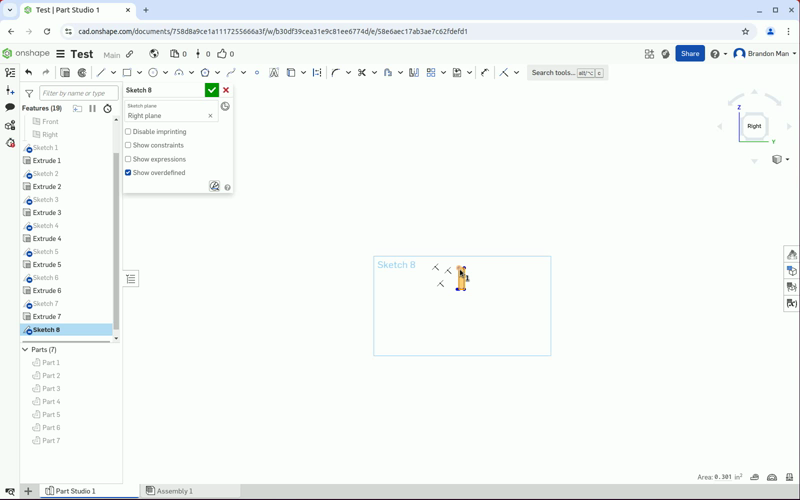
scroll(-6)
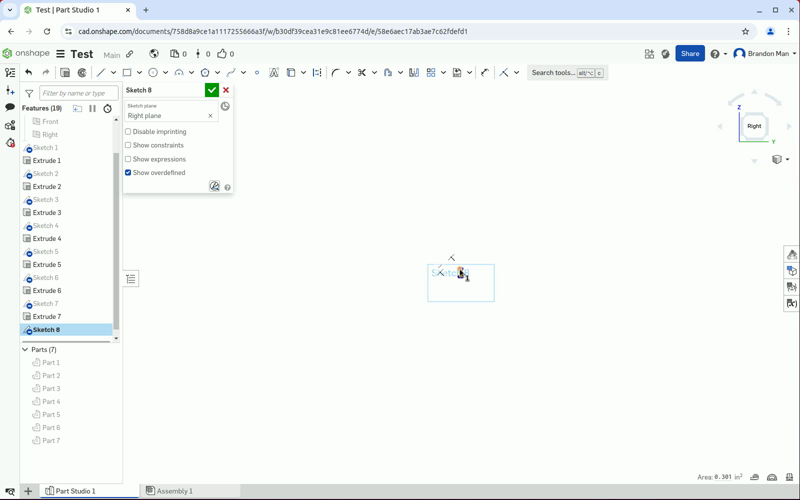
mouse_move(73, 352)
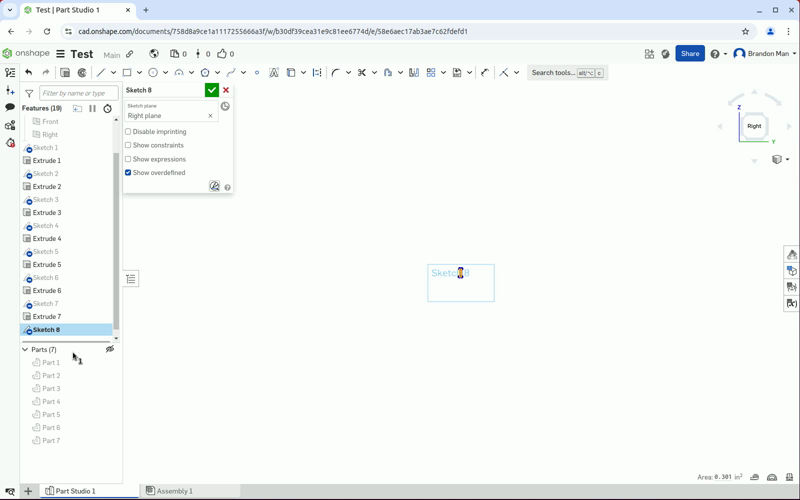
key(shift+y)
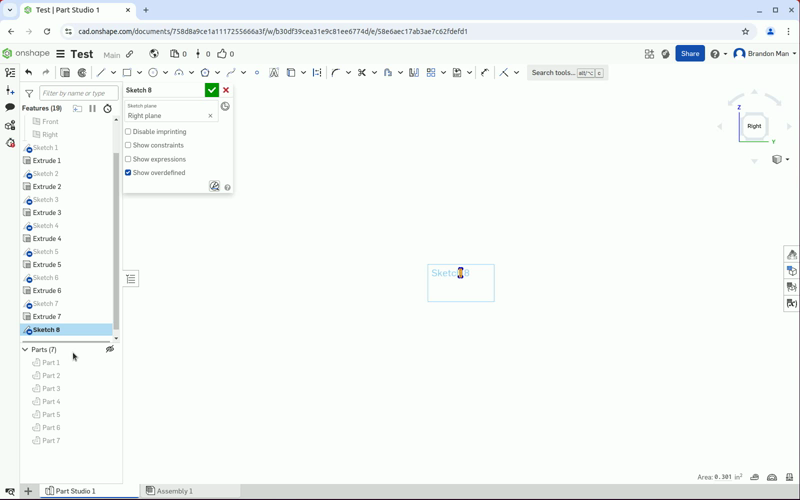
key(shift+e)
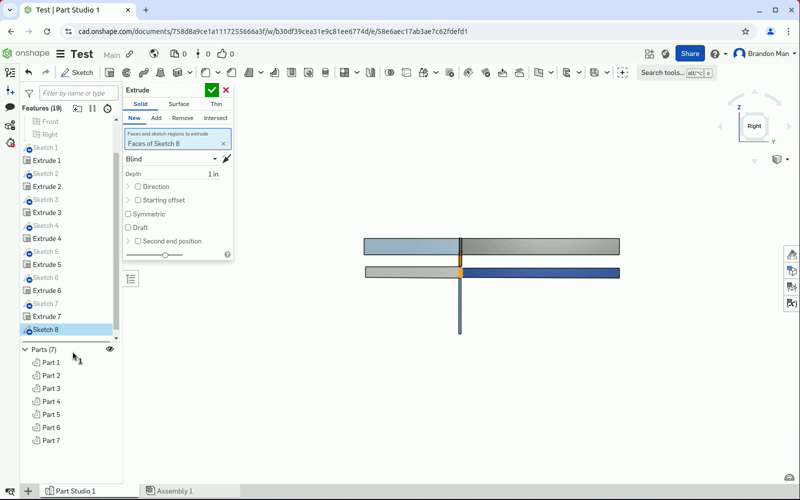
mouse_move(143, 106)
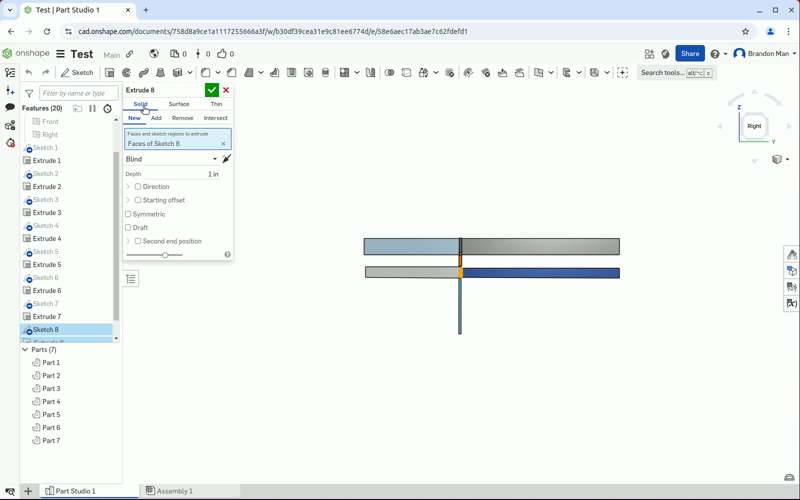
click(143, 106)
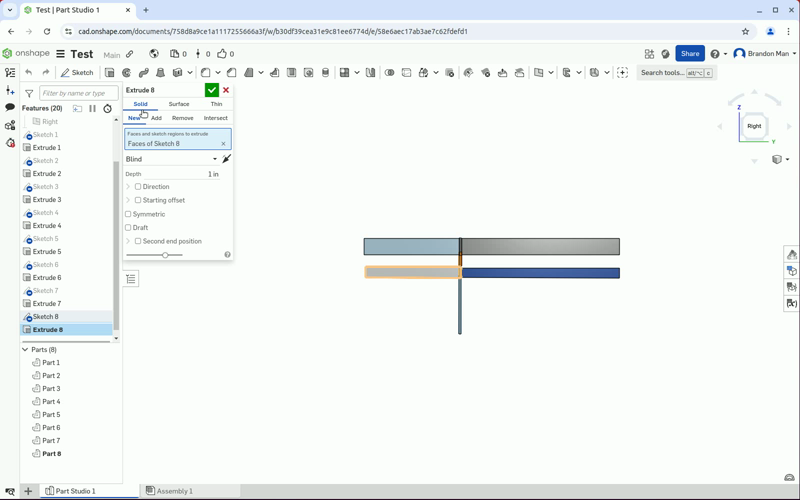
mouse_move(137, 120)
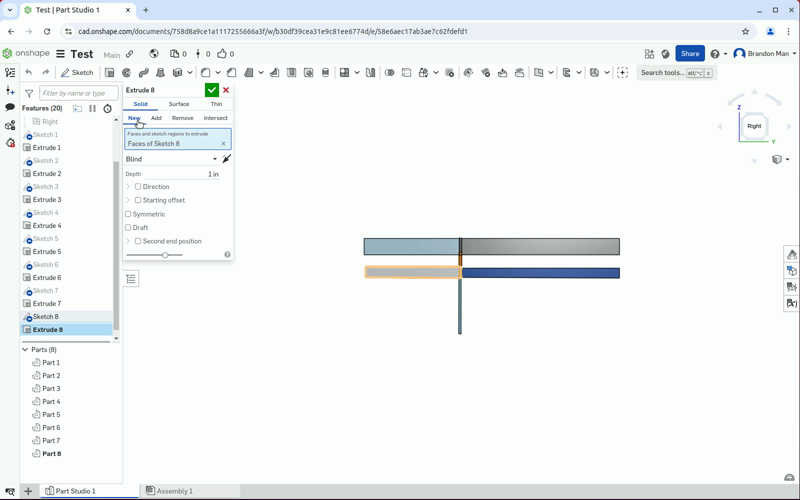
click(137, 120)
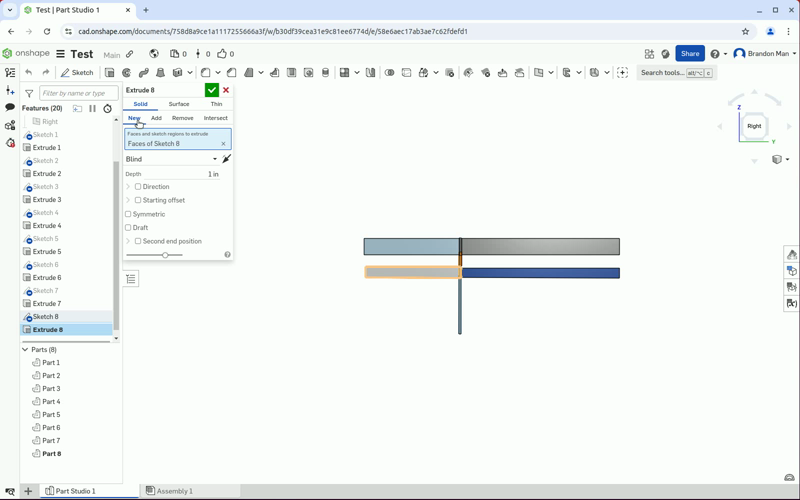
key(tab, 4)
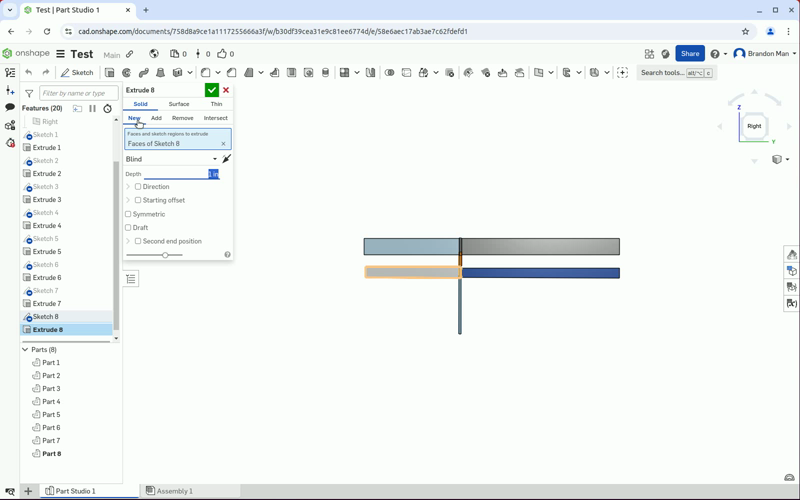
text(0.481)
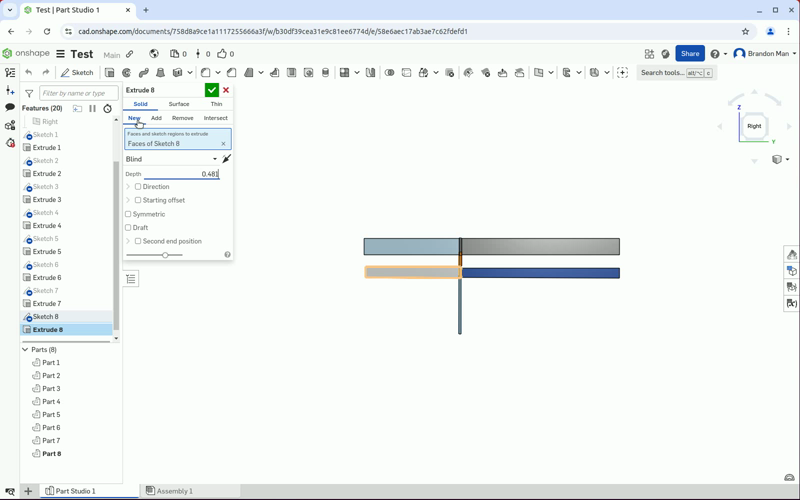
key(enter)
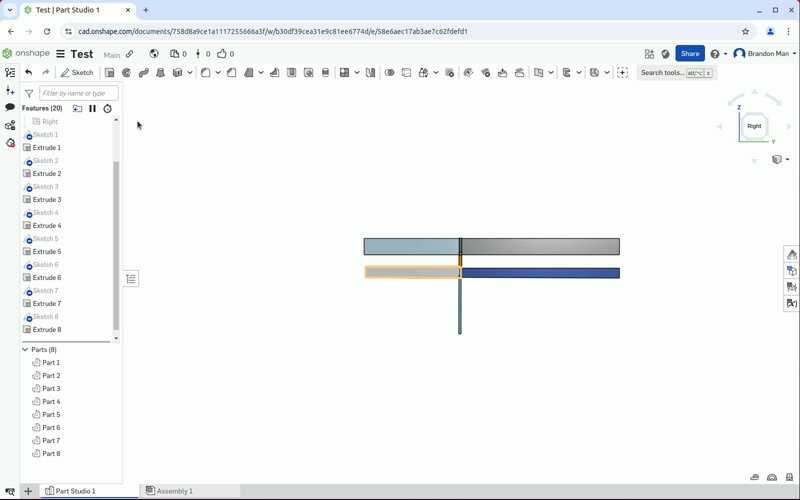
key(shift+h)
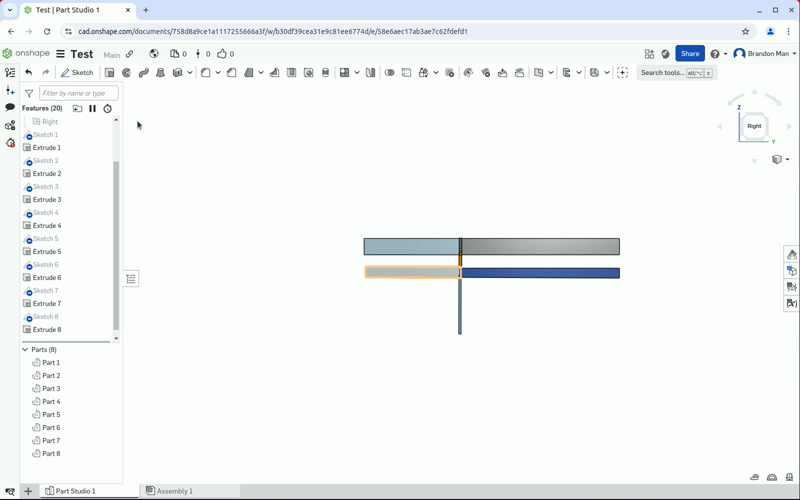
key(shift+h)
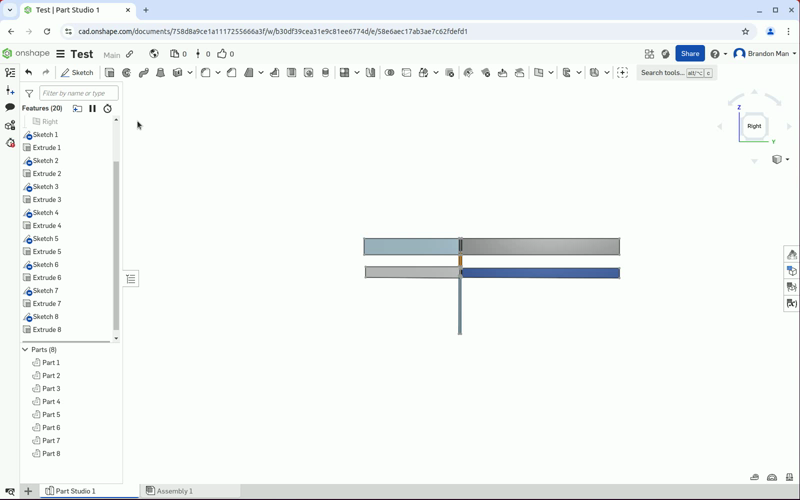
key(shift+7)
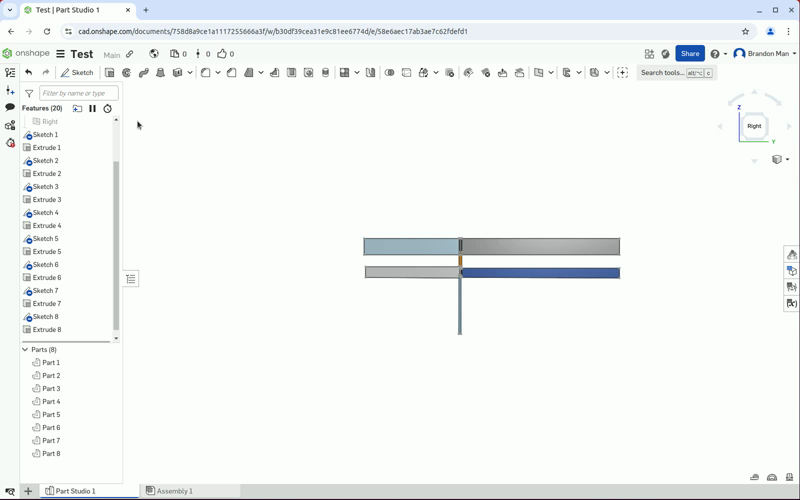
key(right, 2)
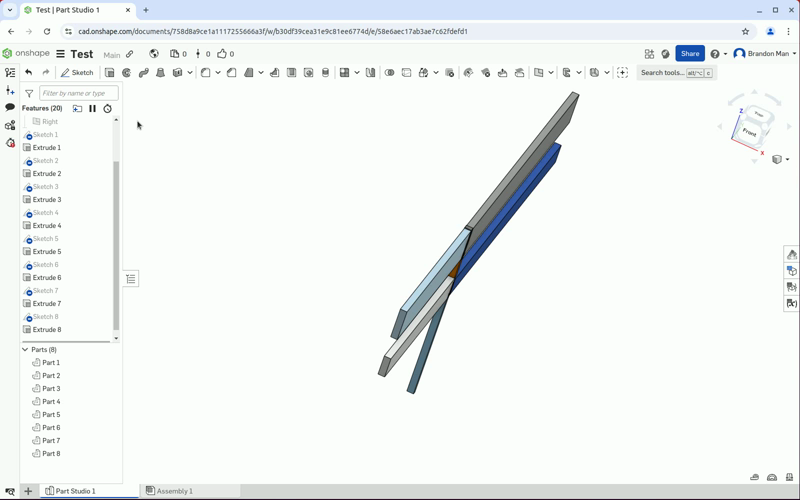
key(down, 2)
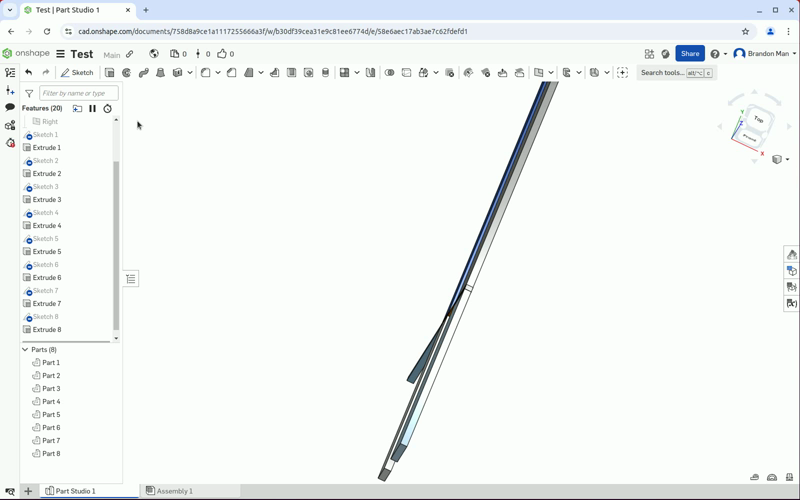
key(up, 2)
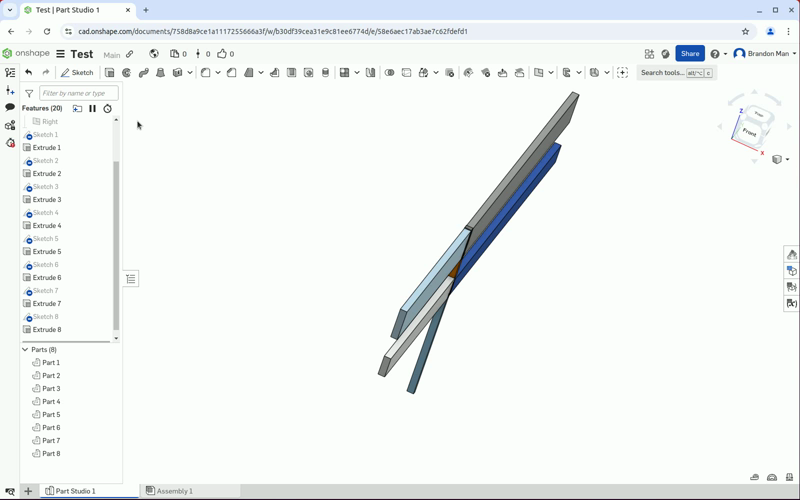
key(left, 2)
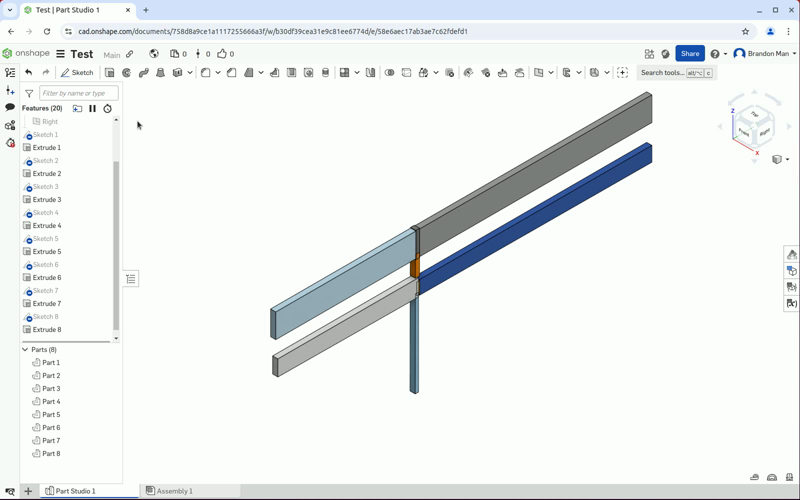
mouse_move(69, 137)
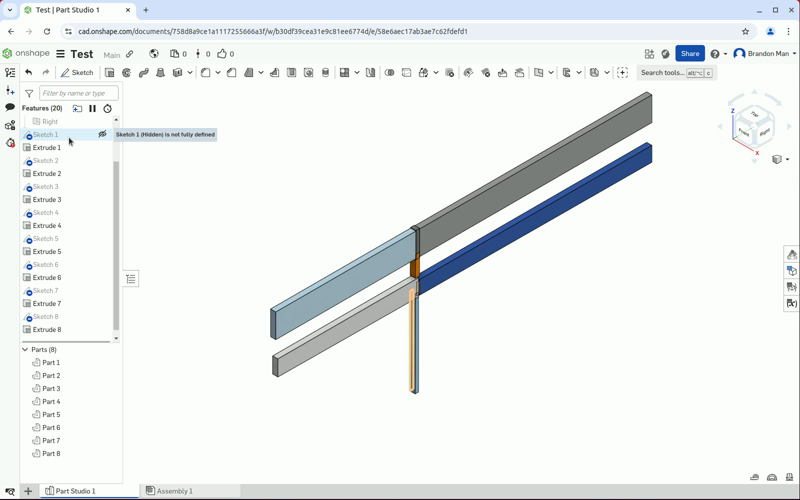
click(69, 137)